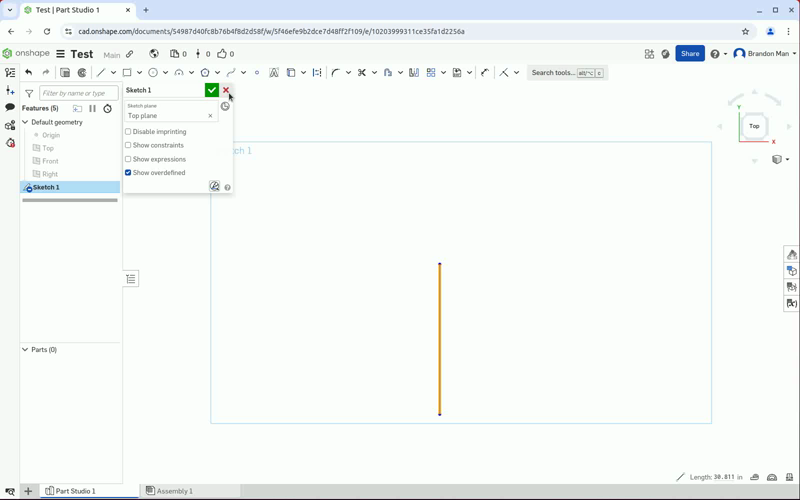
key(shift+h)
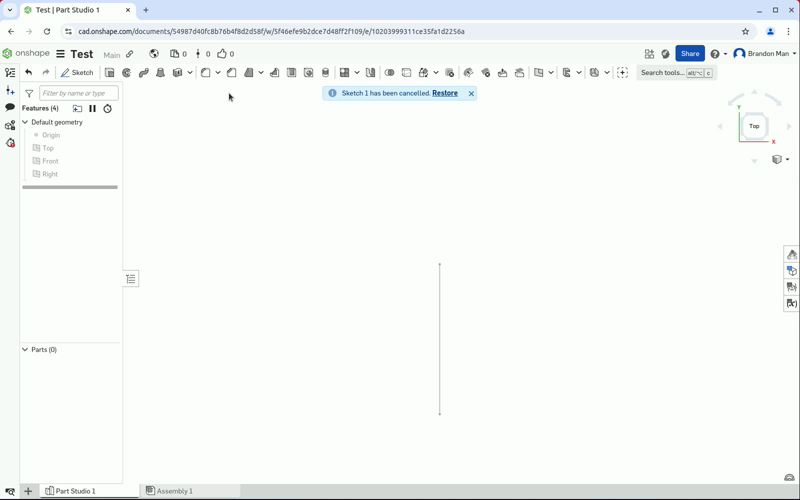
mouse_move(73, 352)
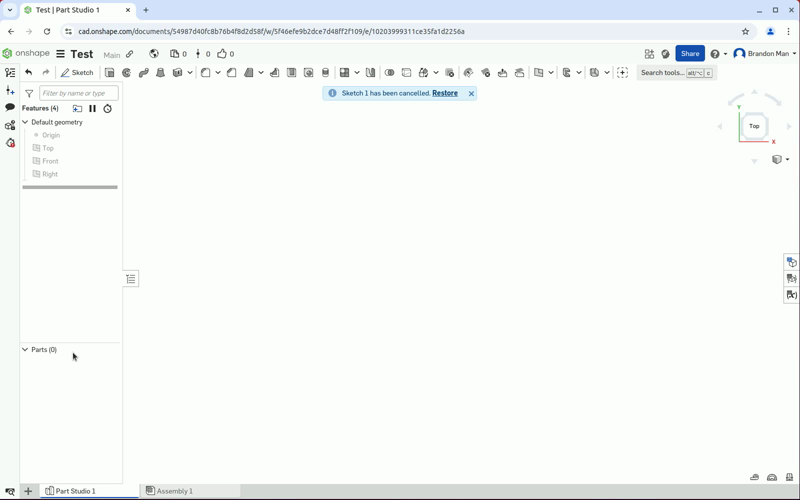
key(y)
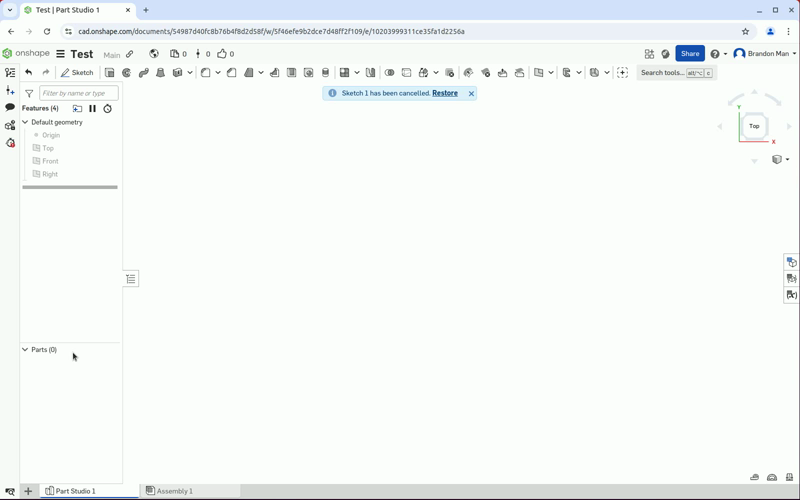
key(shift+p)
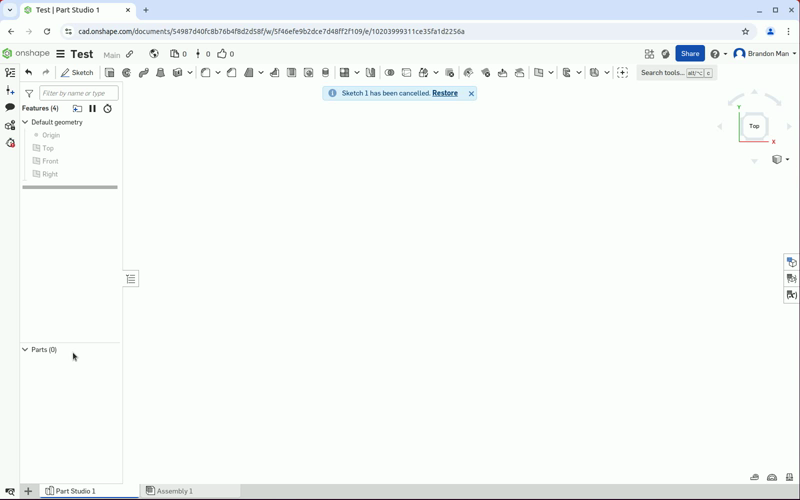
key(space)
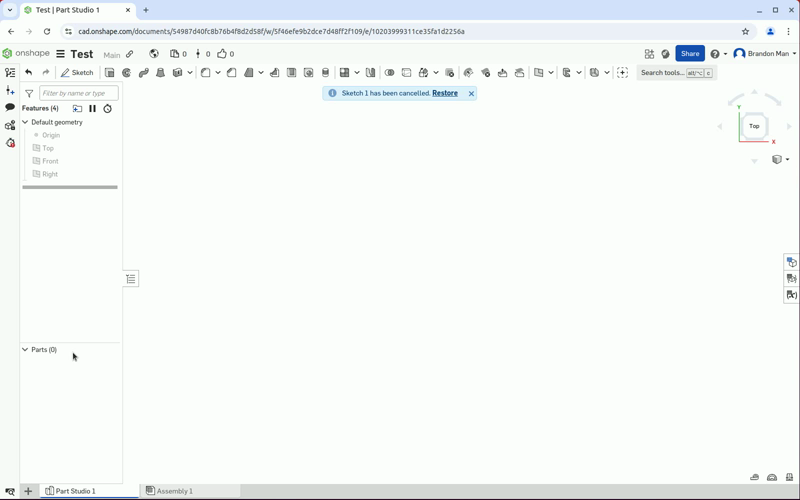
key_down(shift)
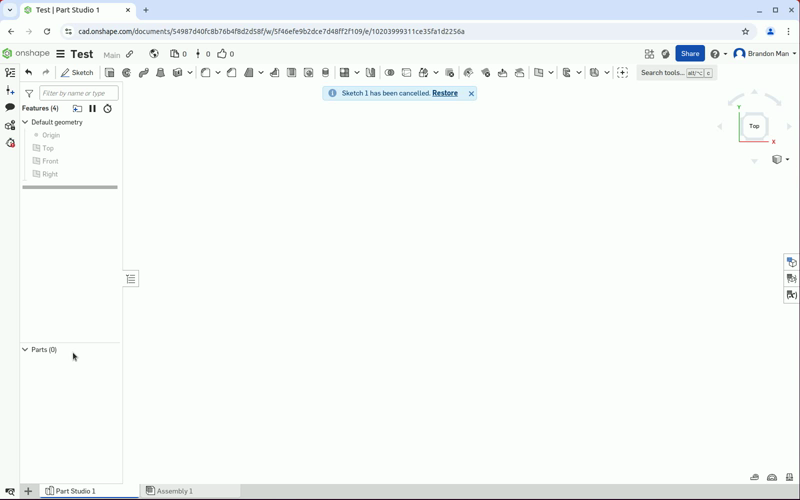
key(up)
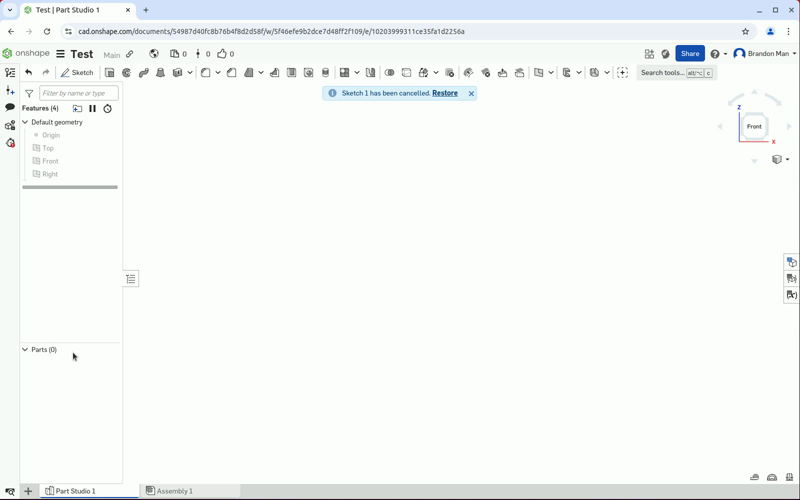
key_up(shift)
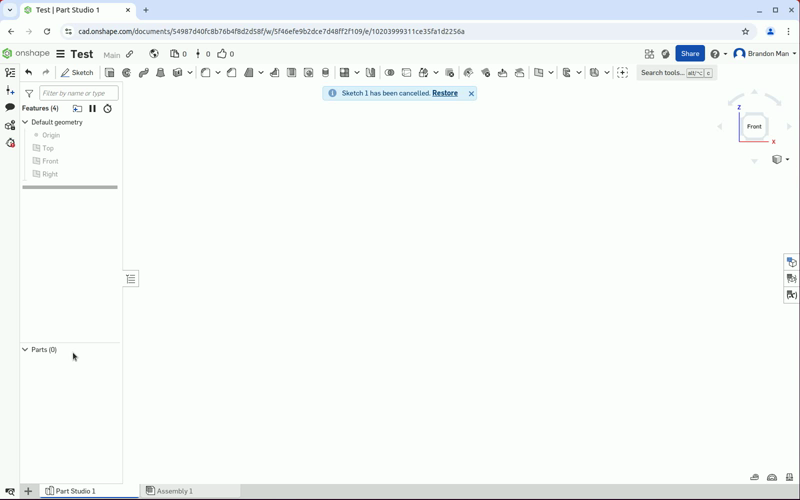
mouse_move(73, 352)
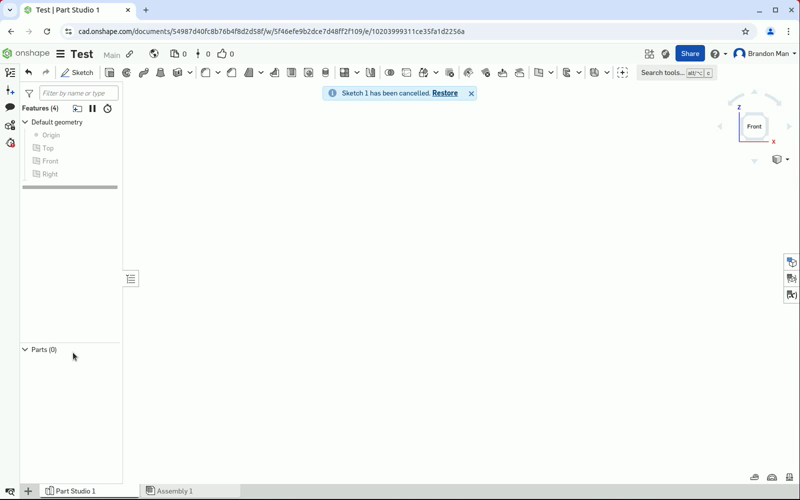
key(shift+y)
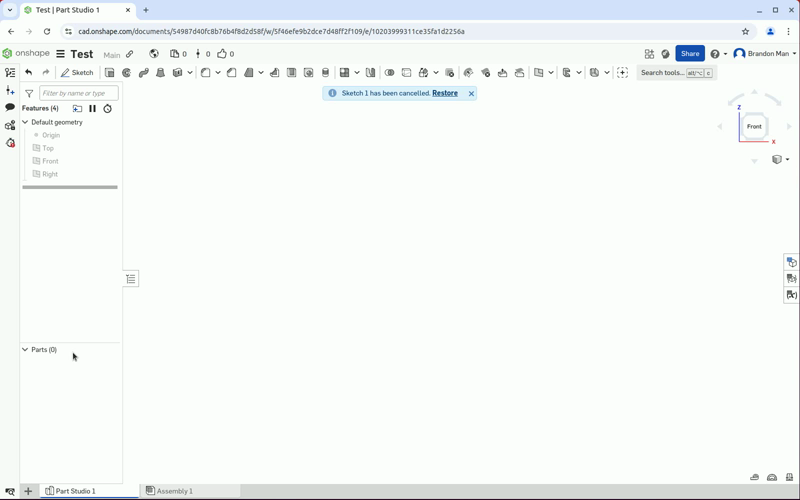
key(shift+s)
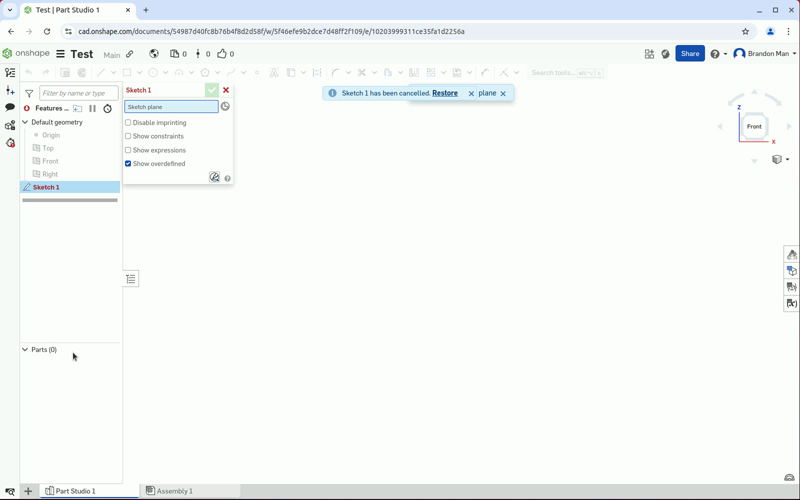
mouse_move(73, 163)
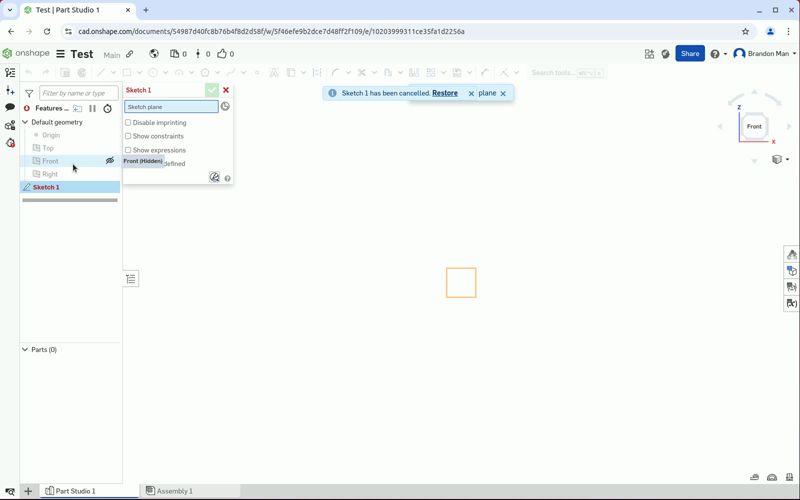
click(73, 163)
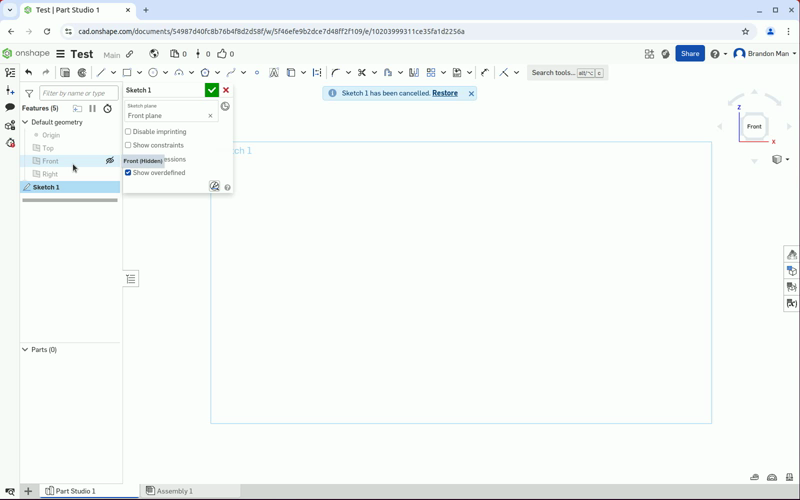
mouse_move(73, 352)
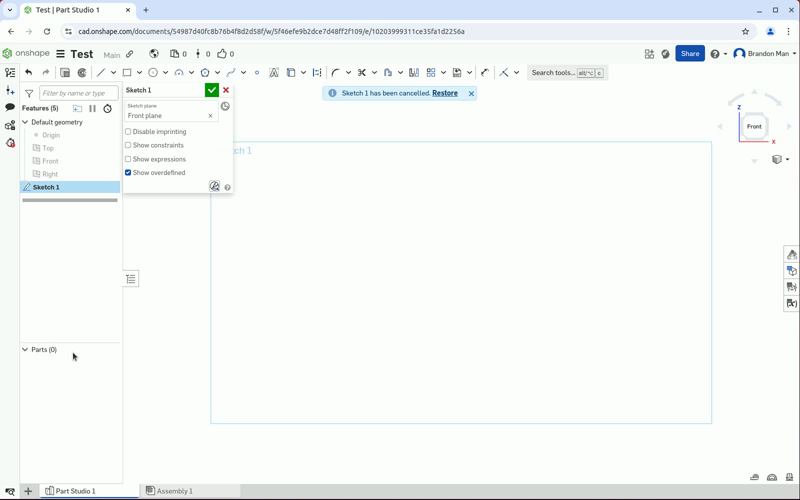
key(y)
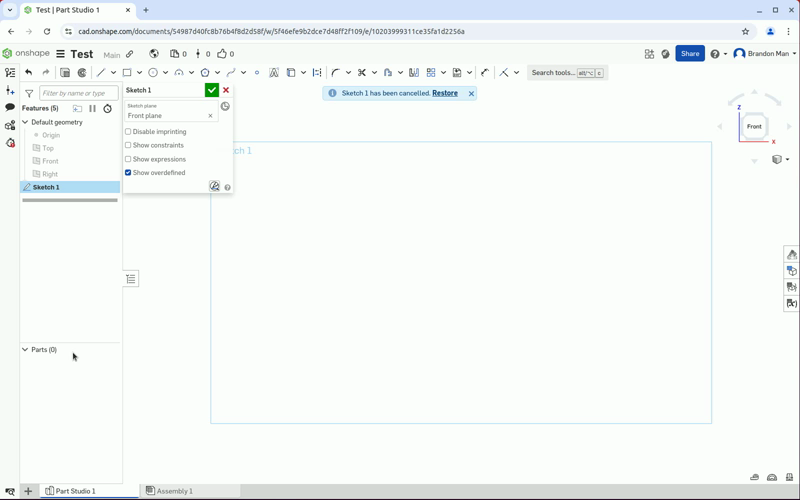
key(l)
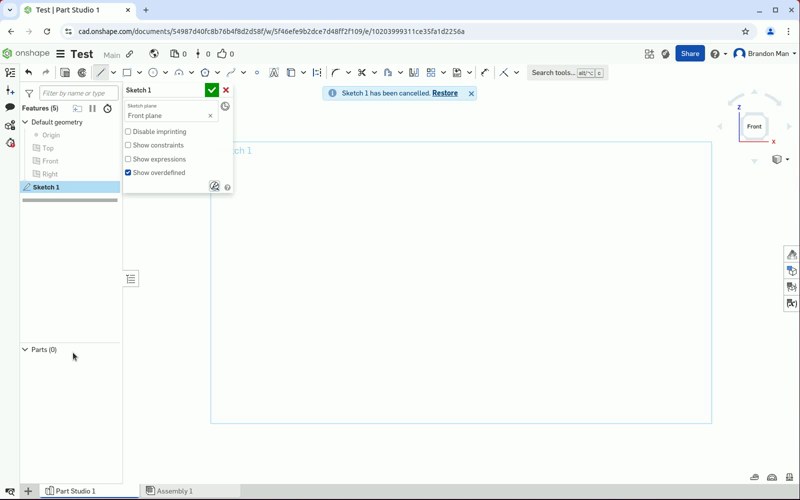
key_down(shift)
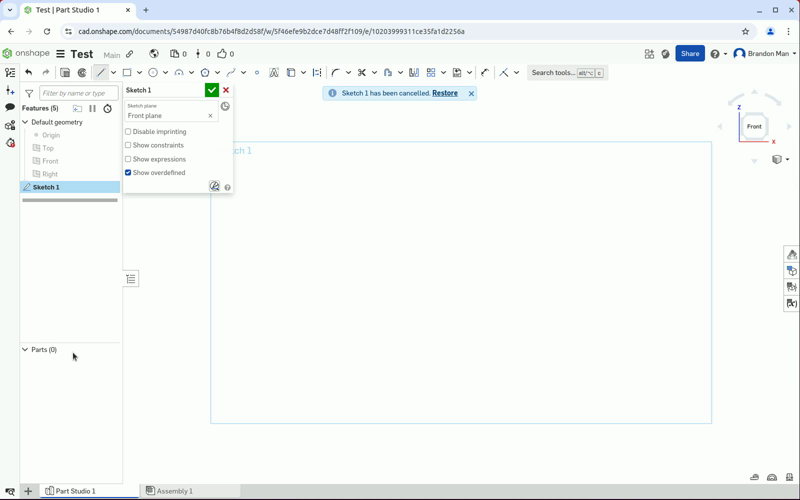
mouse_move(348, 282)
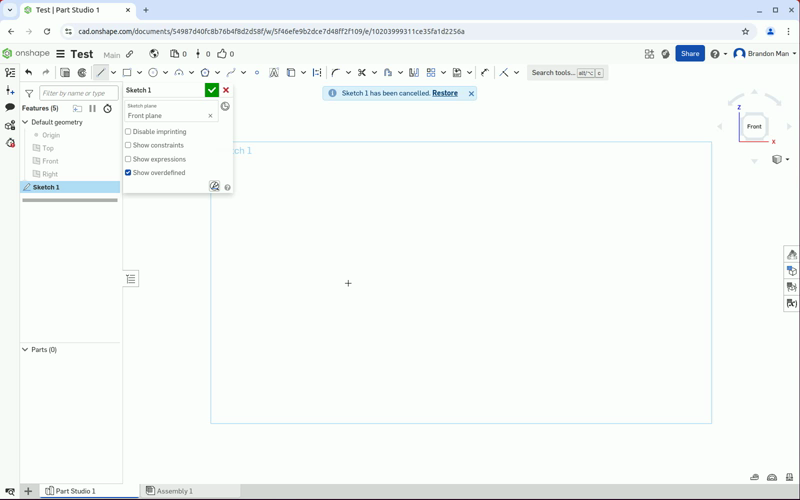
click(348, 282)
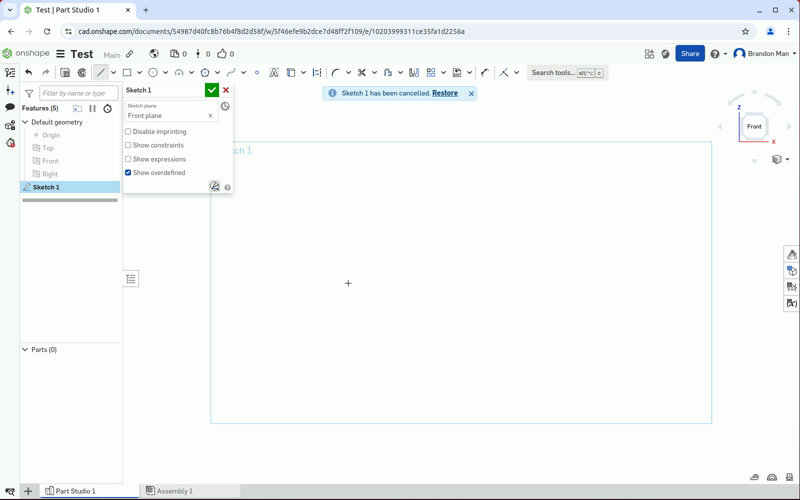
key_up(shift)
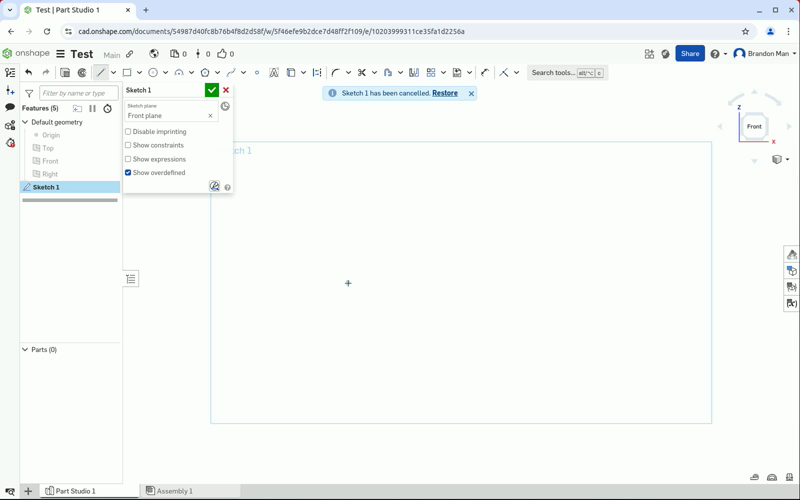
key_down(shift)
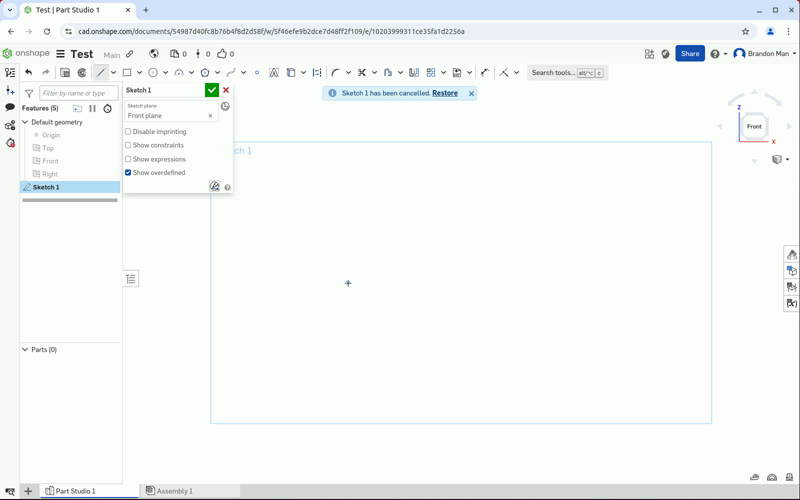
mouse_move(378, 282)
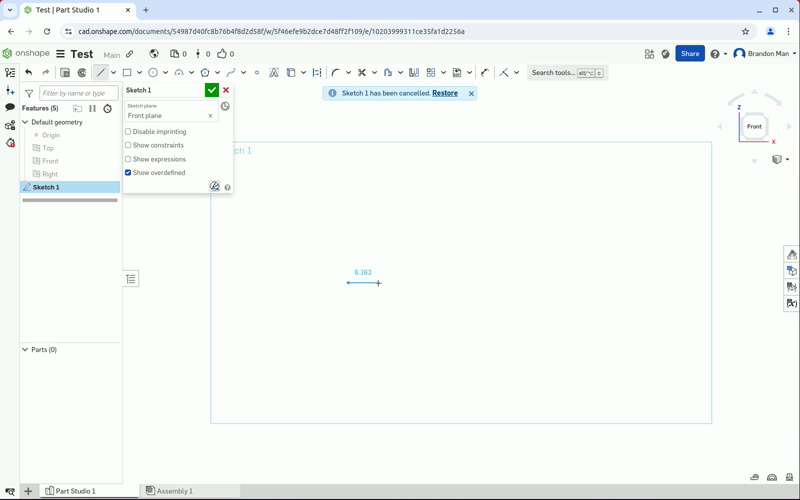
mouse_move(390, 282)
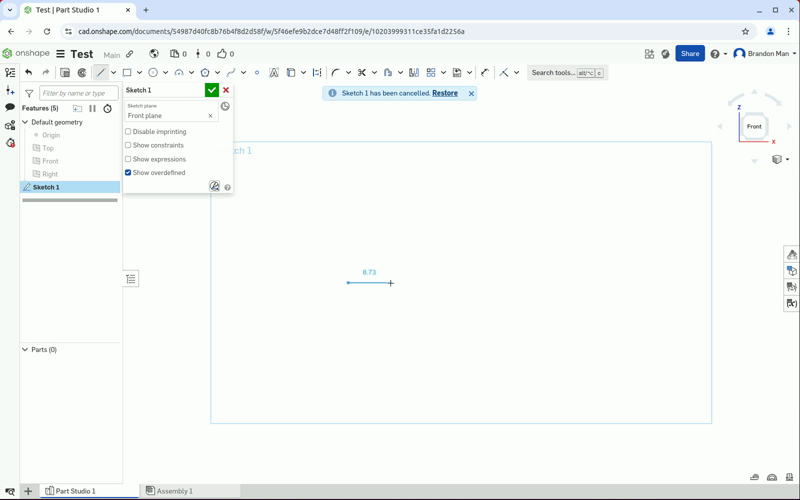
click(390, 282)
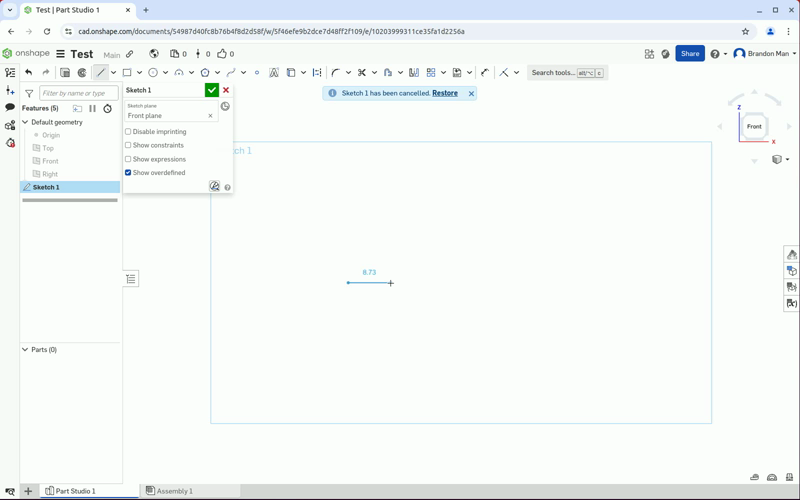
key_up(shift)
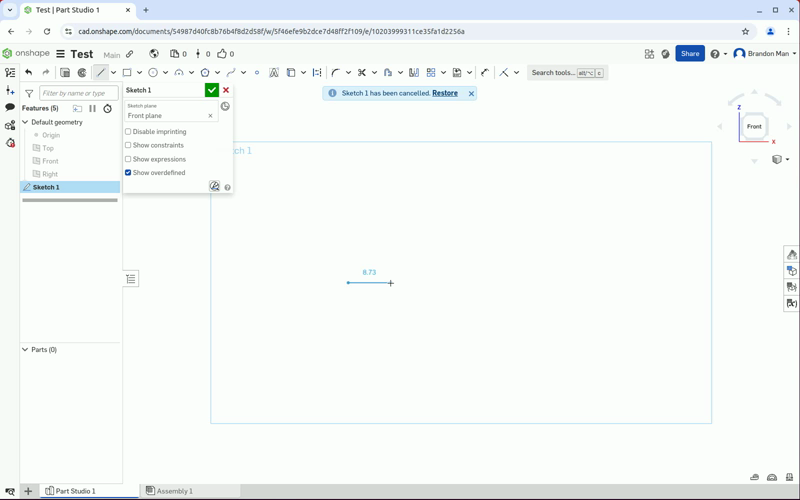
key(esc)
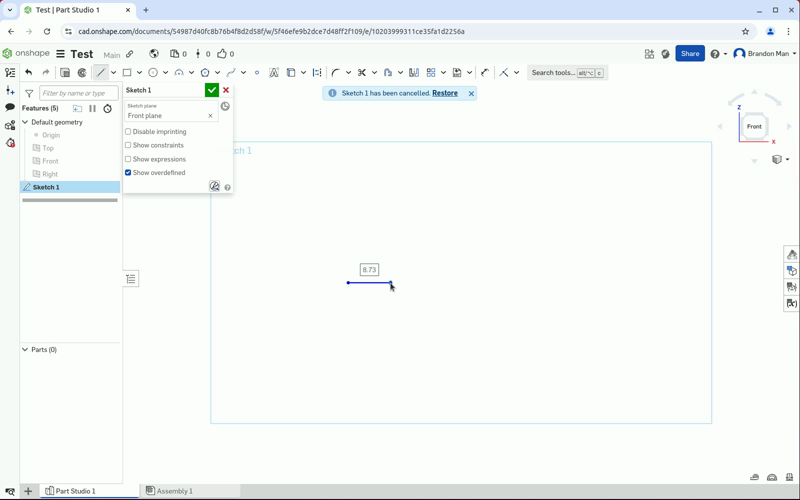
key(a)
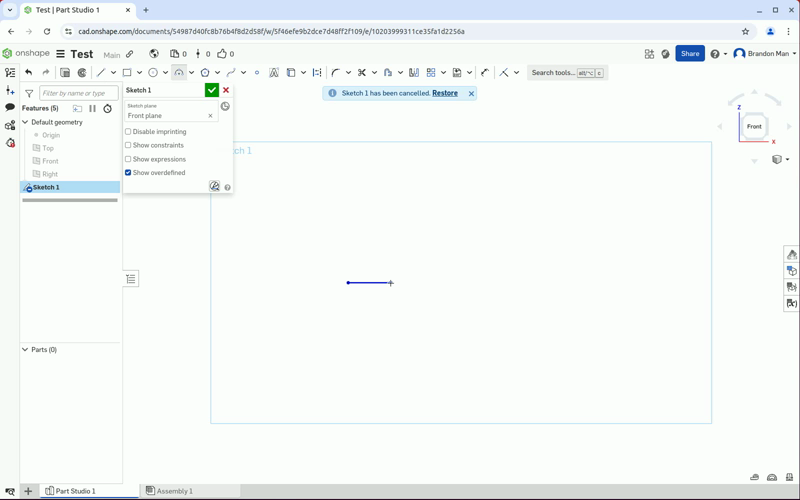
mouse_move(390, 282)
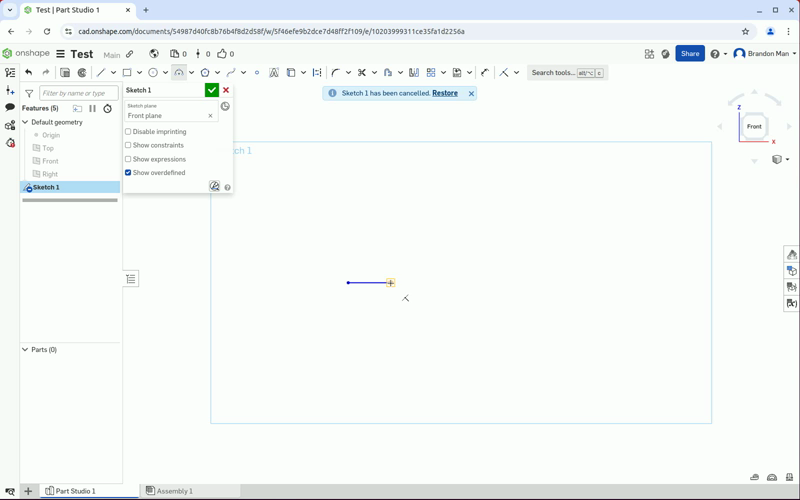
click(390, 282)
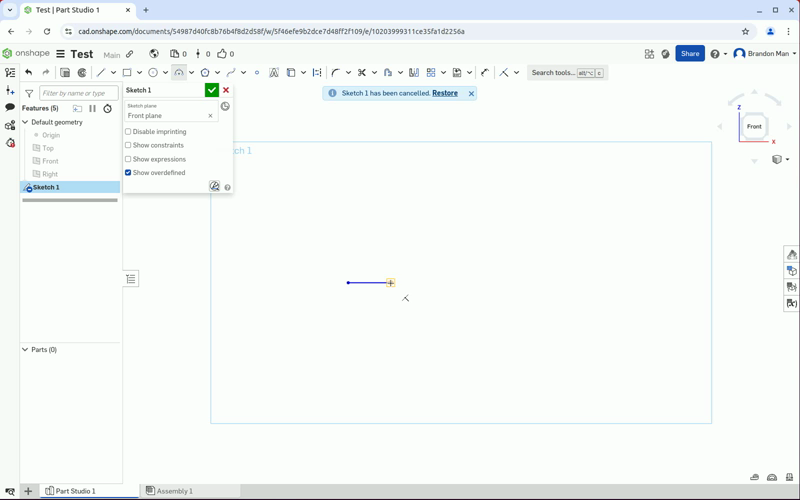
key_down(shift)
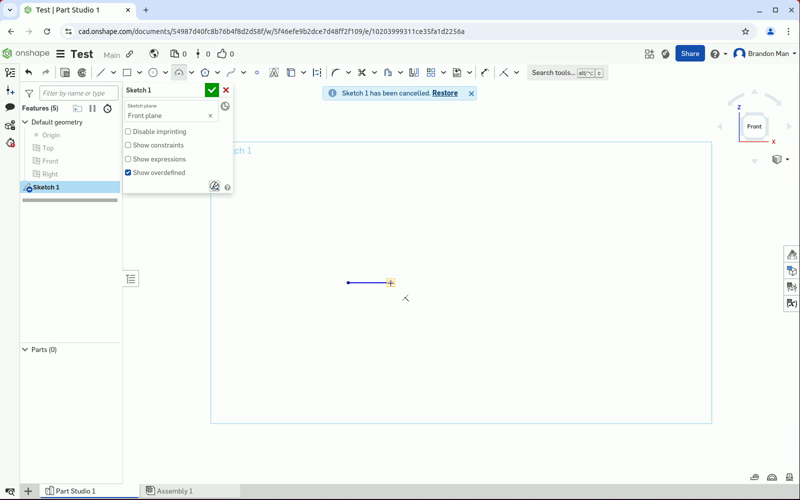
mouse_move(398, 277)
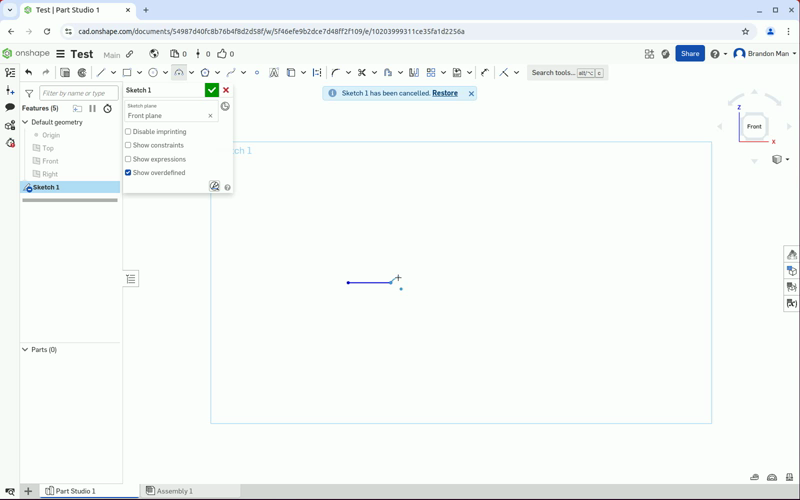
click(398, 277)
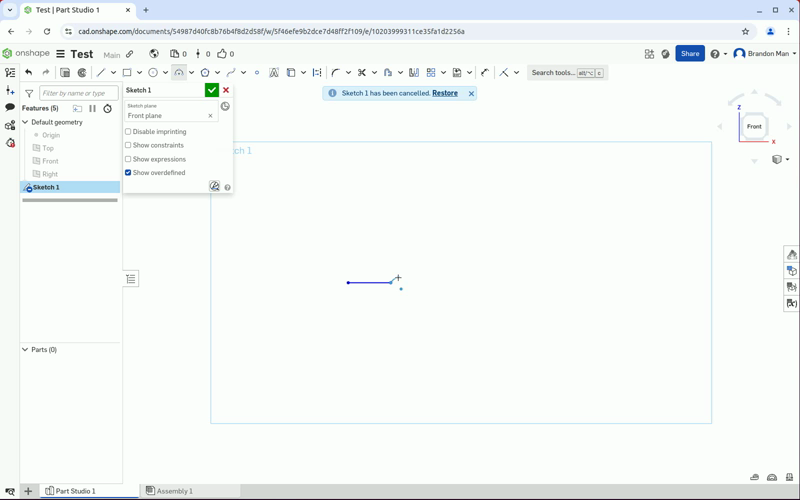
mouse_move(395, 281)
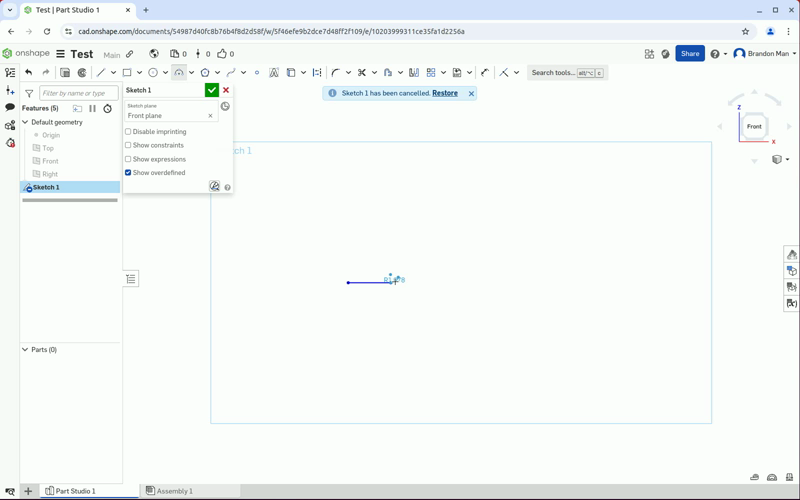
click(395, 281)
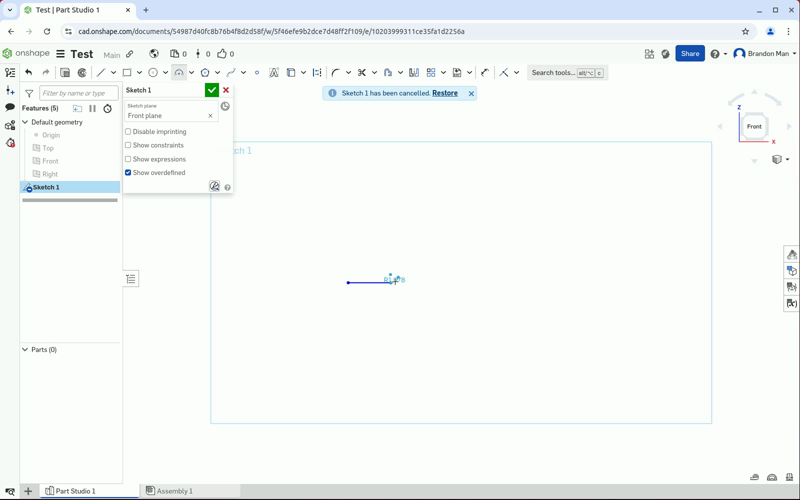
key_up(shift)
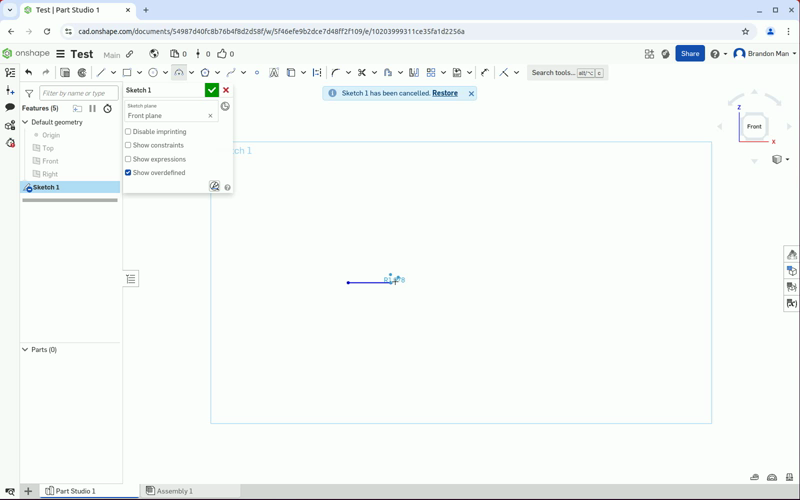
key(esc)
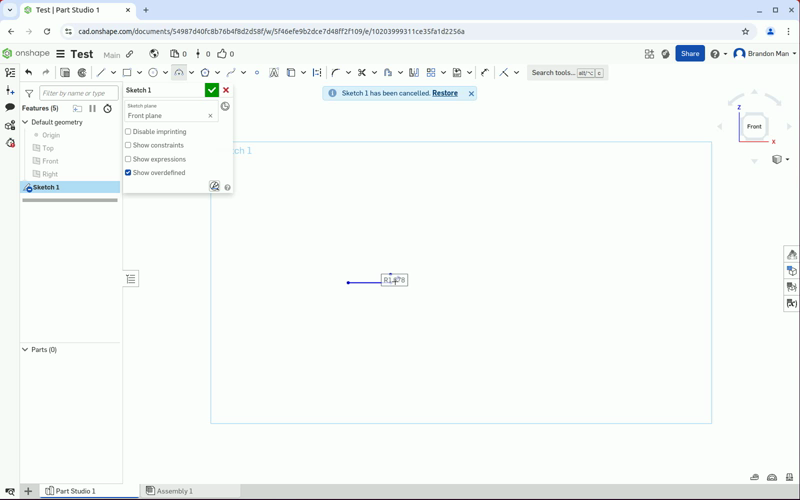
key(l)
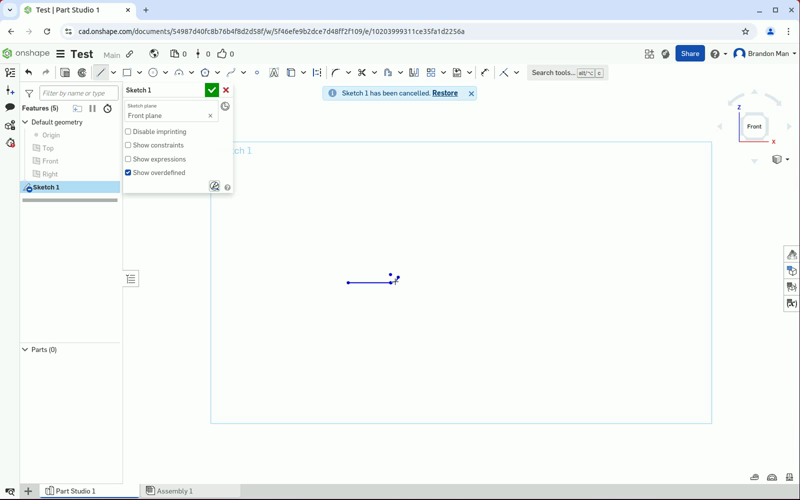
mouse_move(398, 277)
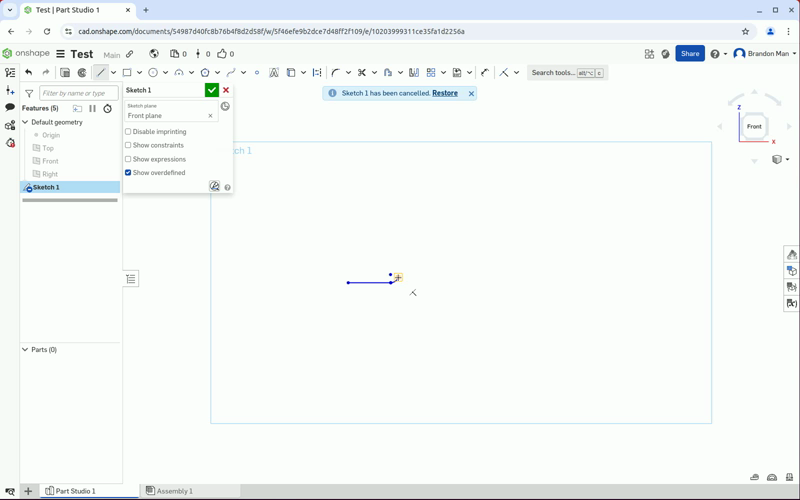
click(398, 277)
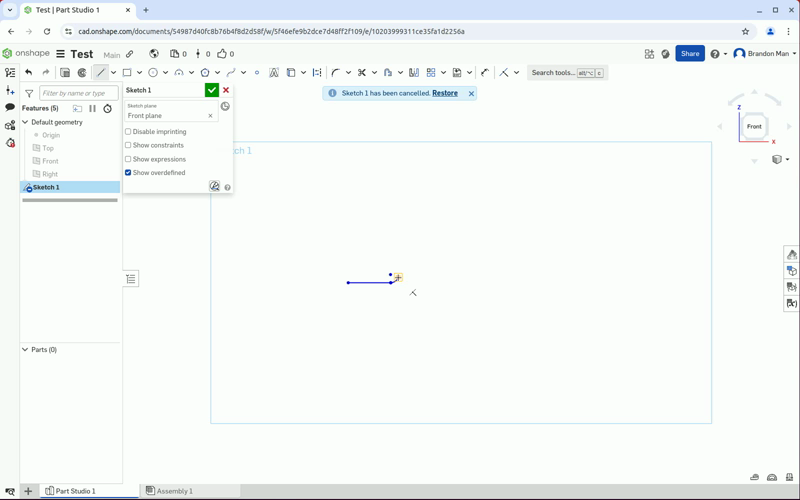
key_down(shift)
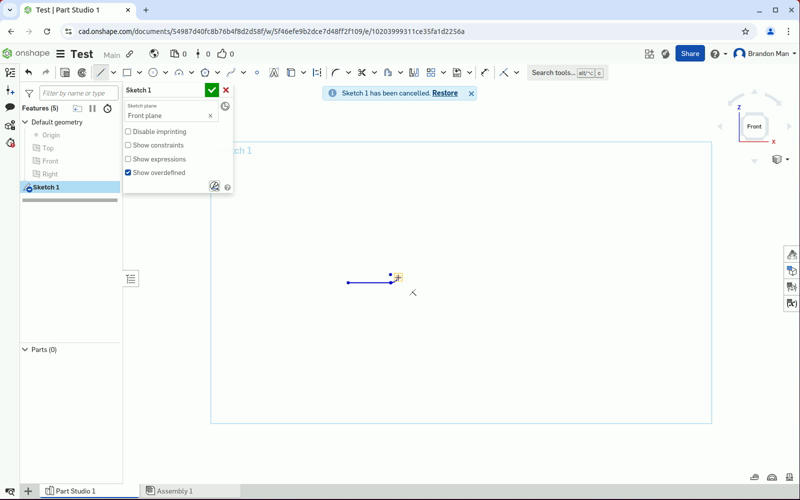
mouse_move(428, 277)
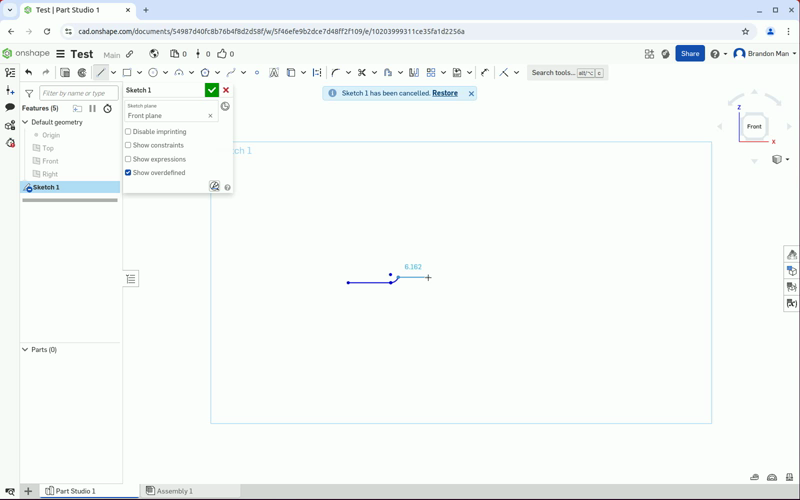
mouse_move(398, 257)
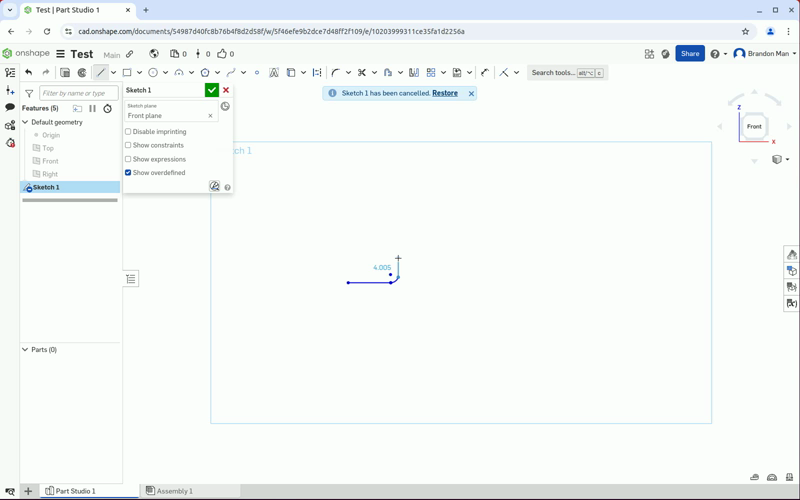
click(398, 257)
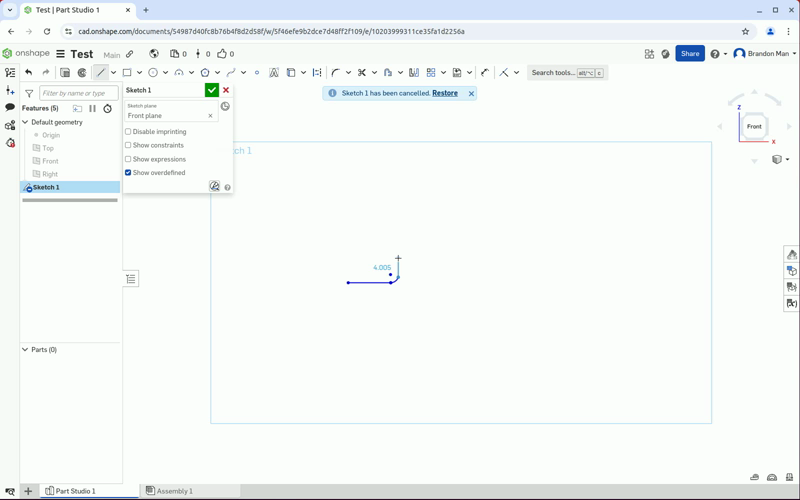
key_up(shift)
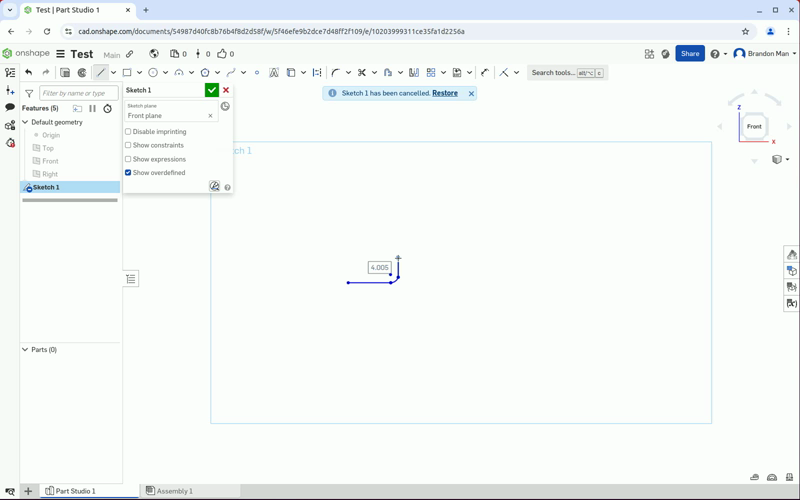
key_down(shift)
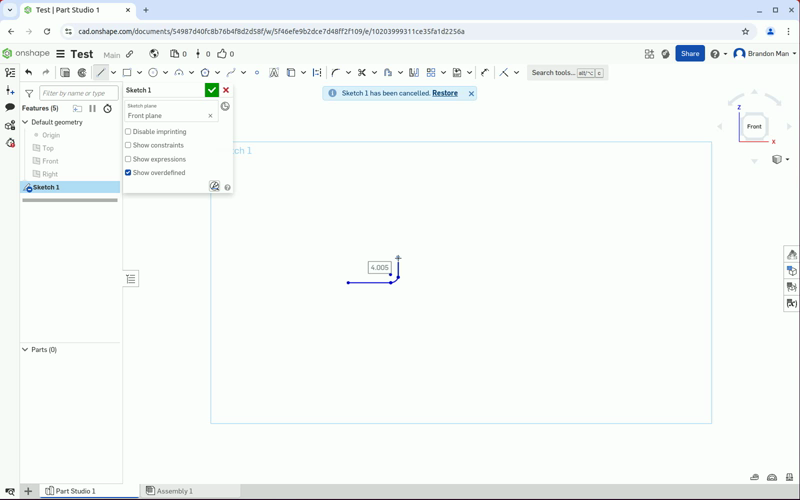
mouse_move(428, 257)
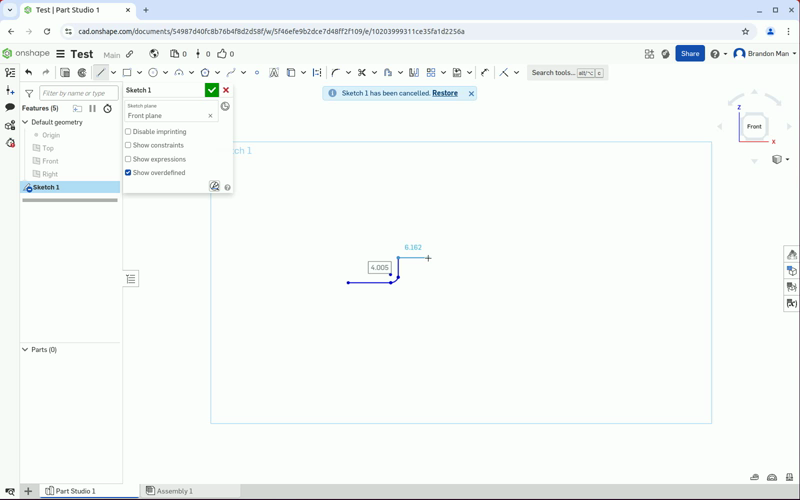
mouse_move(373, 257)
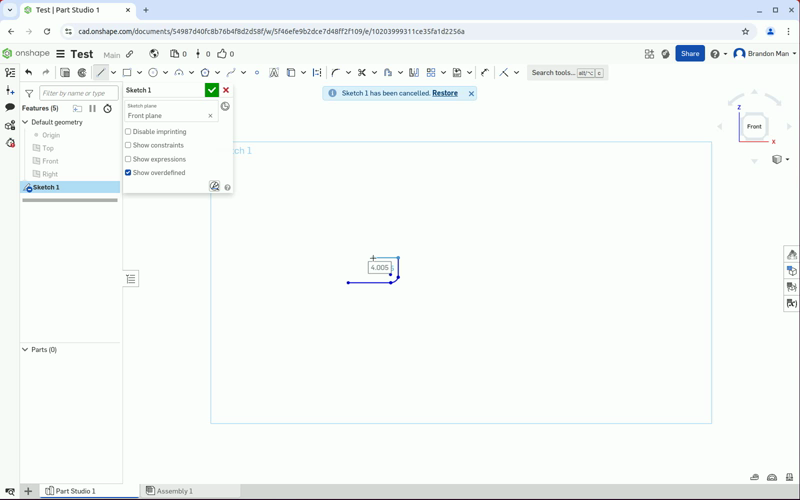
click(373, 257)
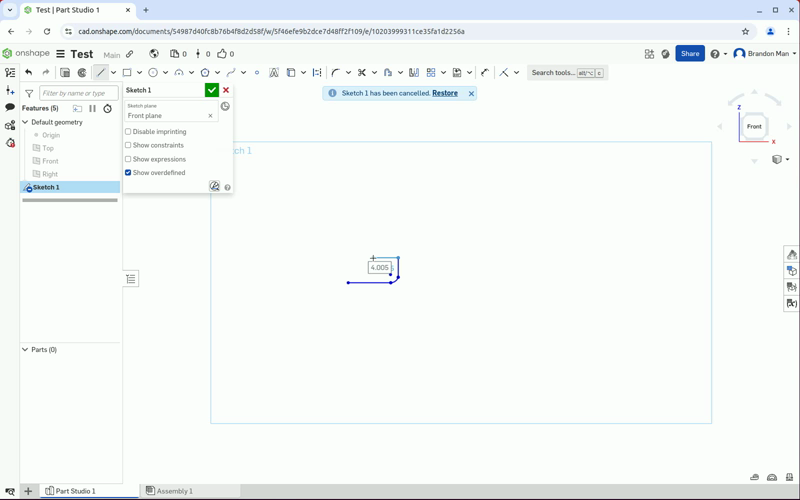
key_up(shift)
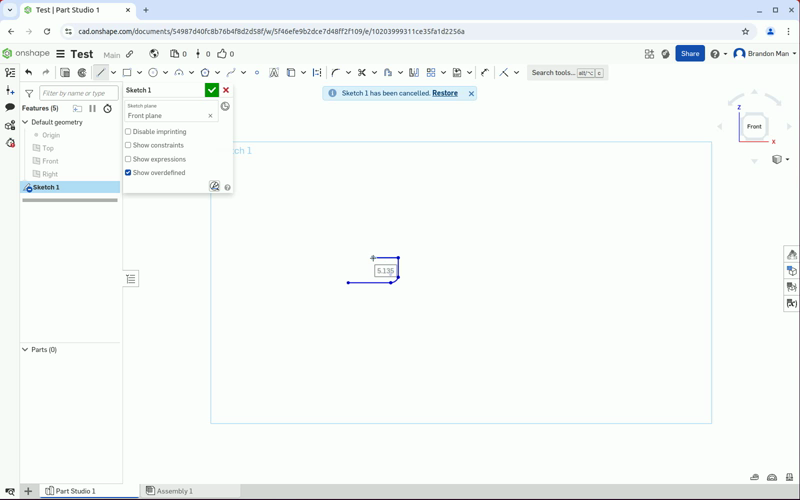
key_down(shift)
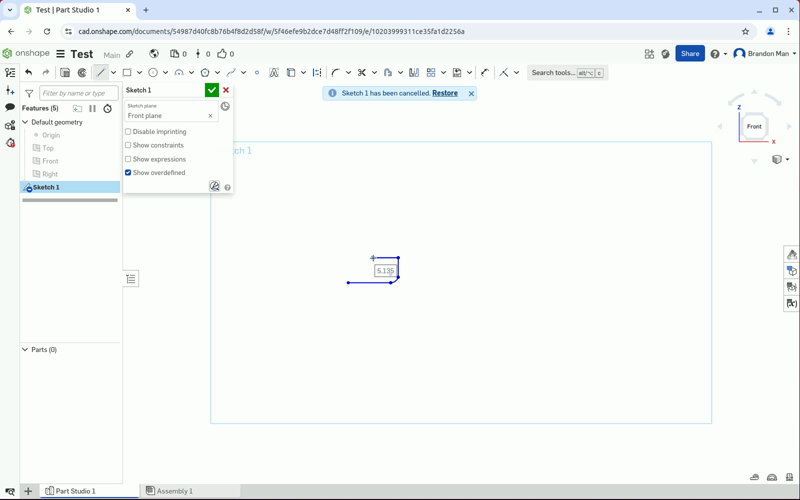
mouse_move(403, 257)
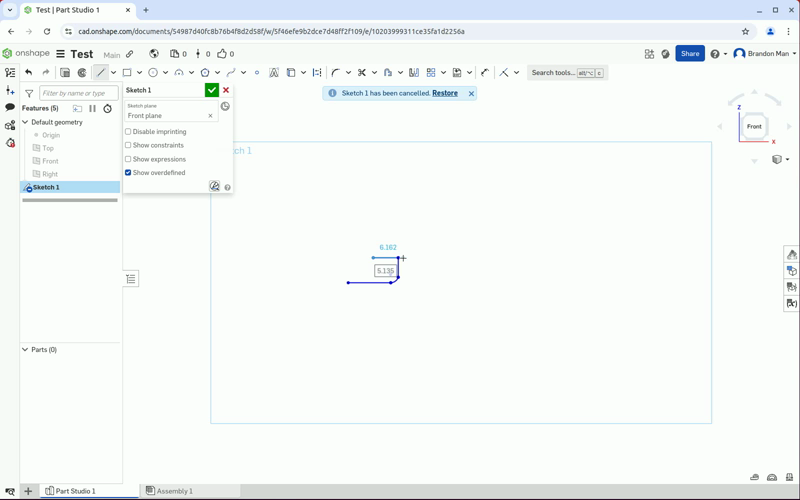
mouse_move(373, 271)
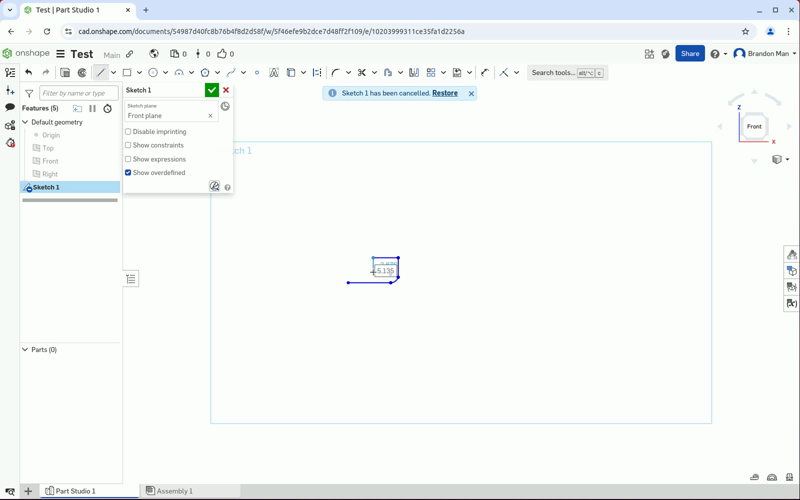
click(373, 271)
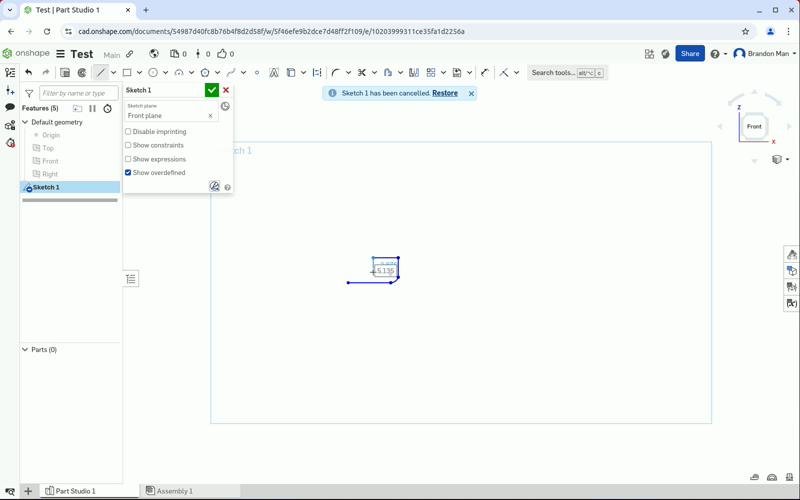
key_up(shift)
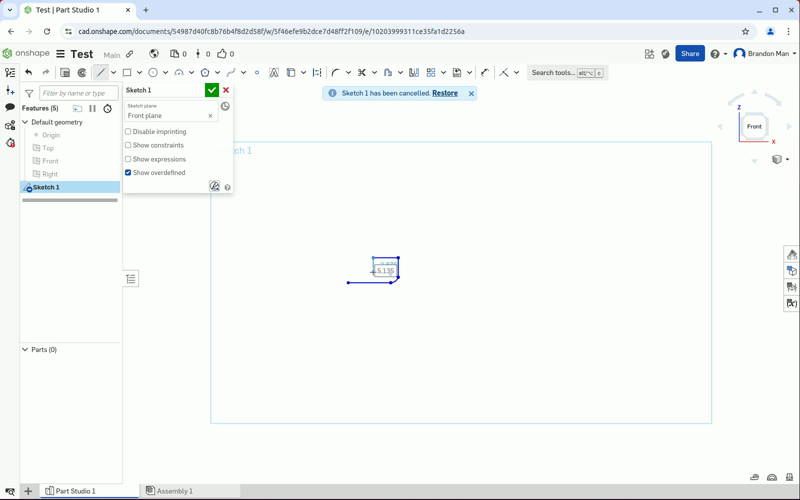
key_down(shift)
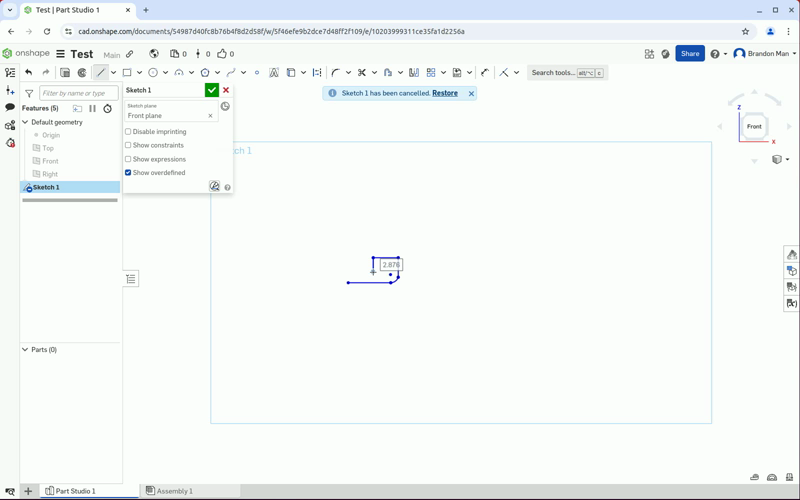
mouse_move(403, 271)
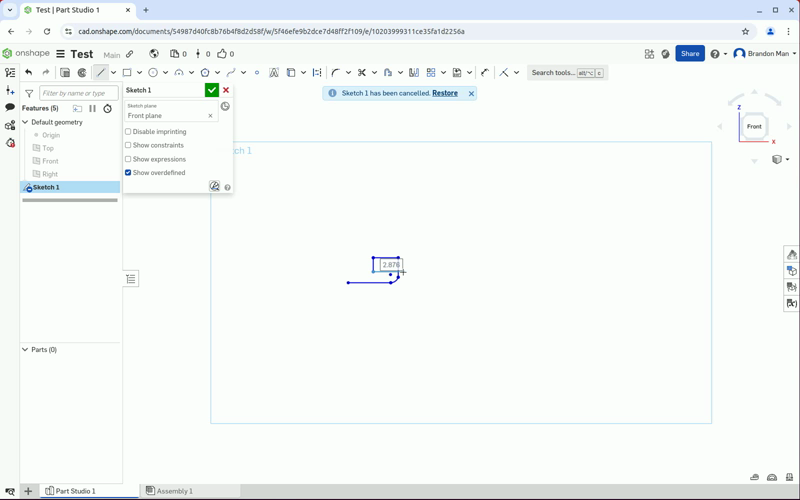
mouse_move(348, 274)
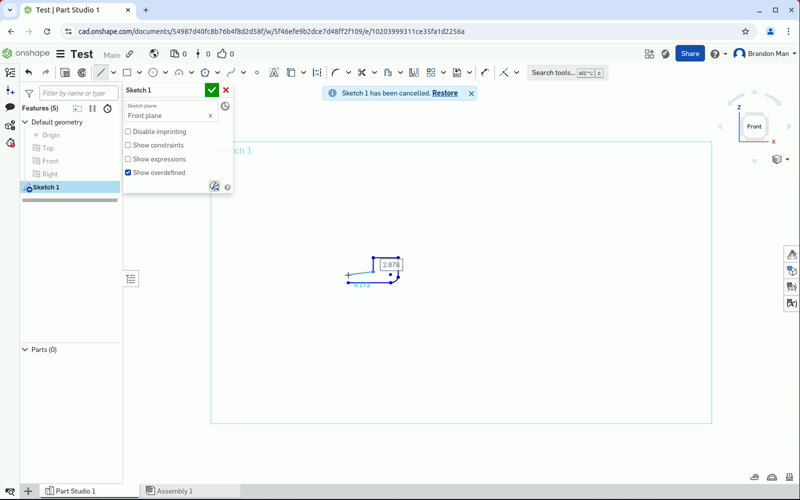
click(348, 274)
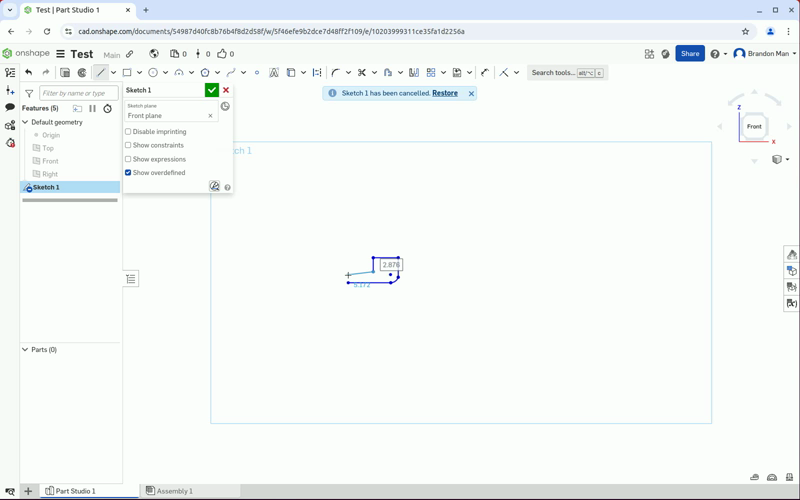
key_up(shift)
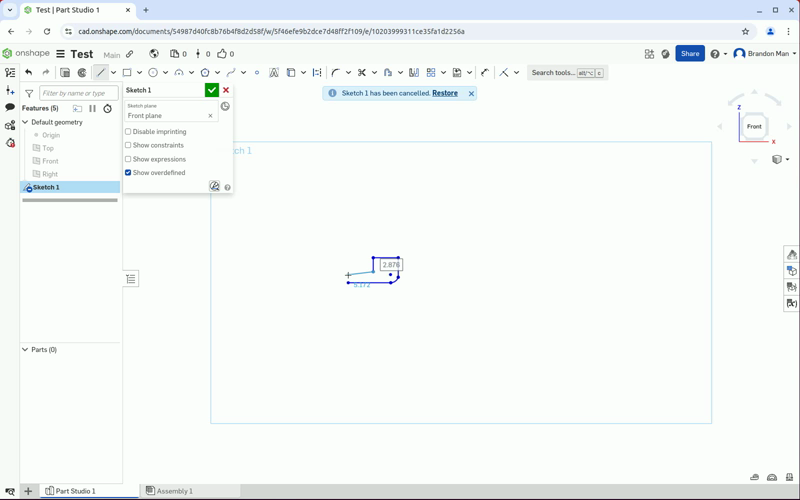
mouse_move(378, 274)
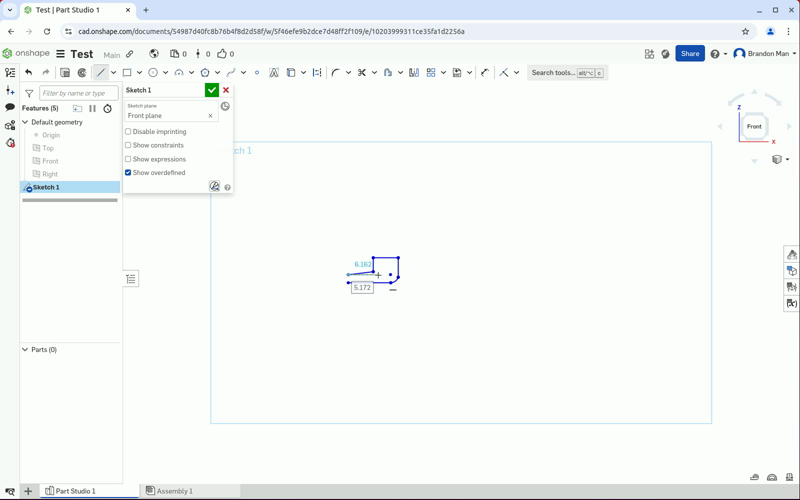
key_down(shift)
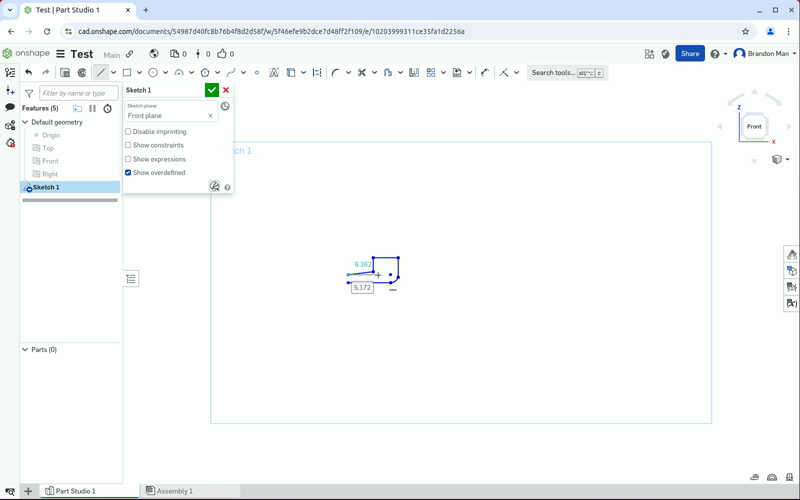
mouse_move(348, 282)
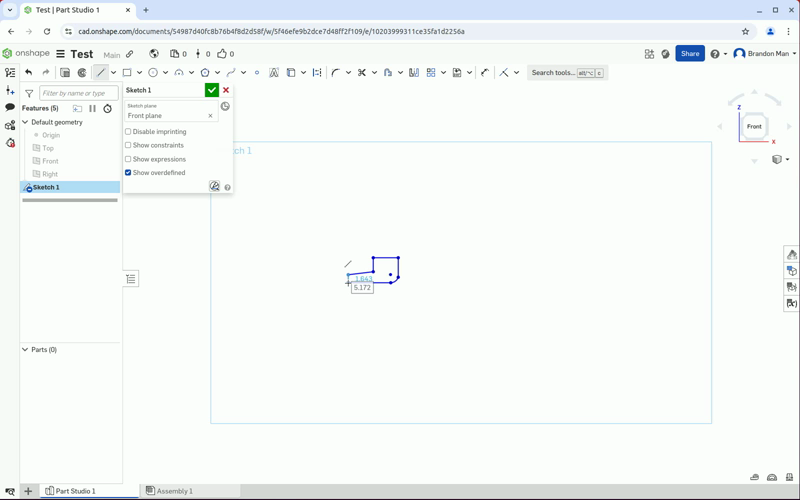
key_up(shift)
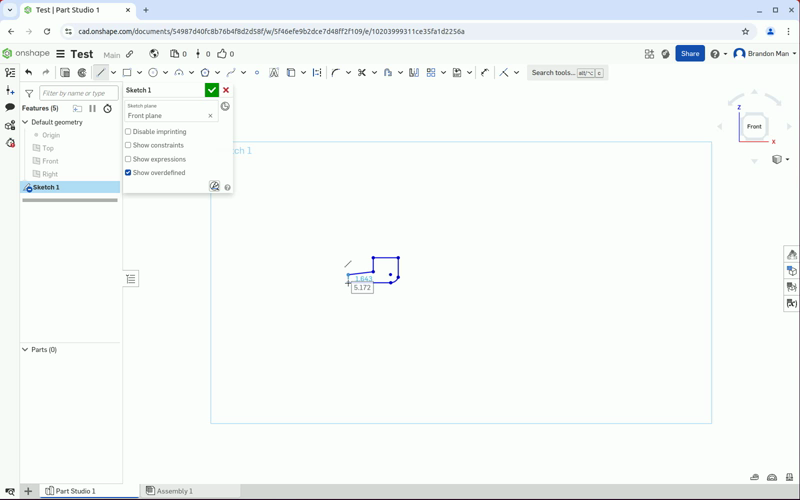
click(348, 282)
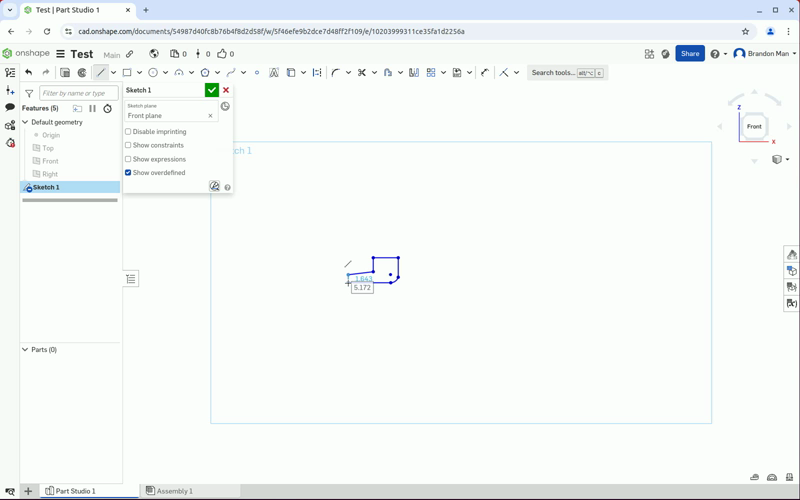
key(esc)
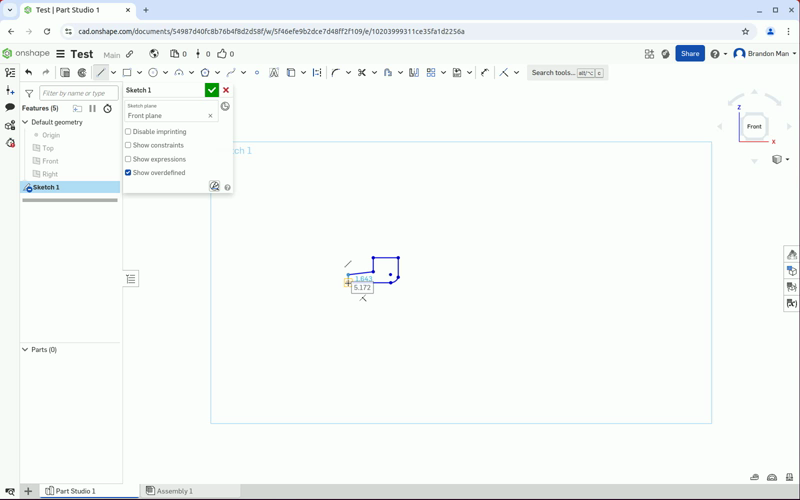
mouse_move(387, 271)
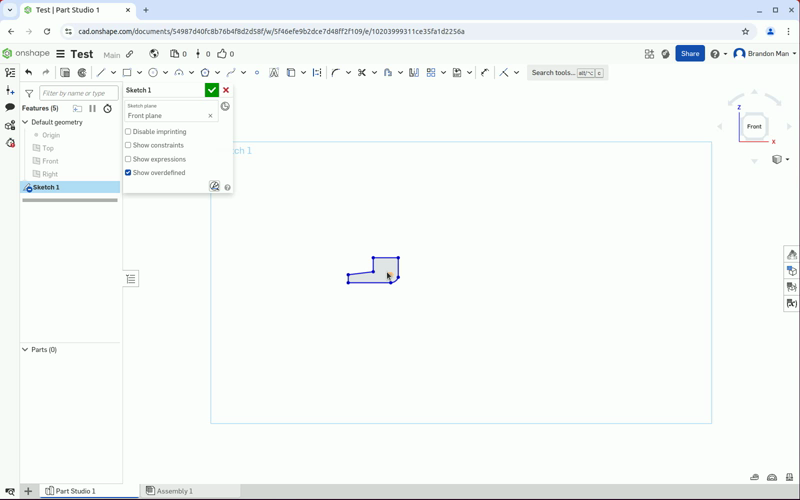
scroll(6)
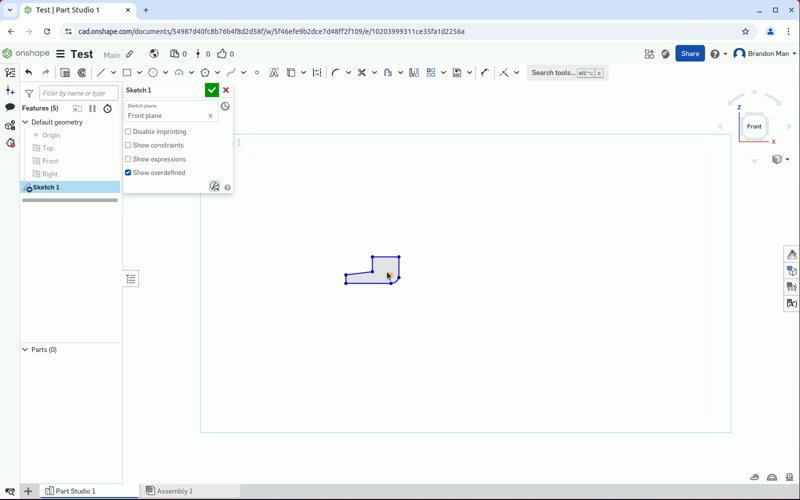
scroll(6)
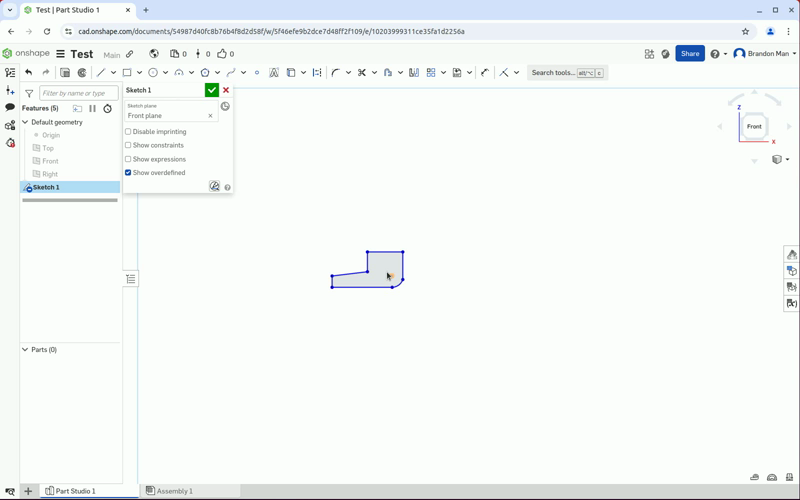
scroll(6)
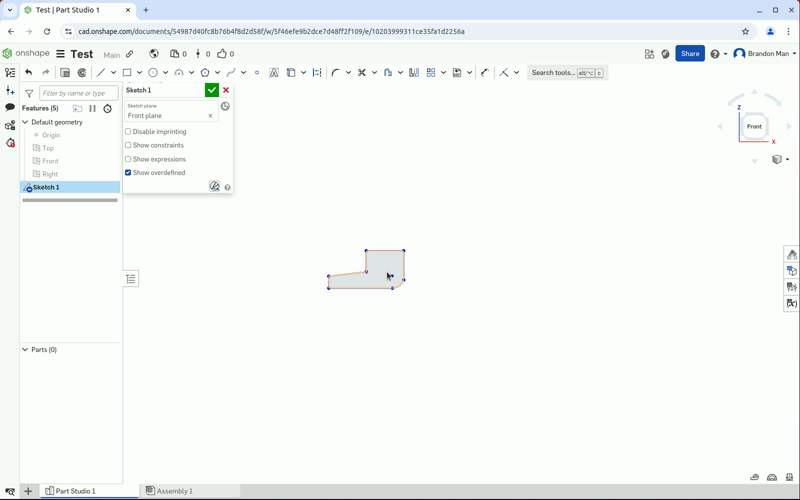
scroll(6)
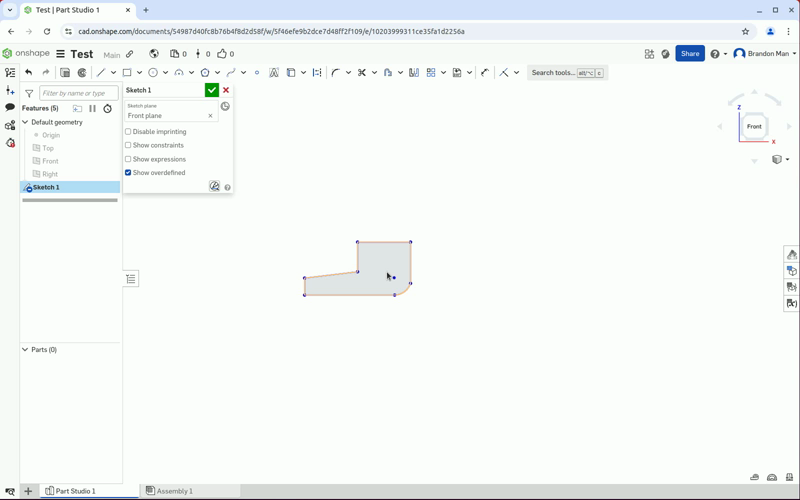
scroll(6)
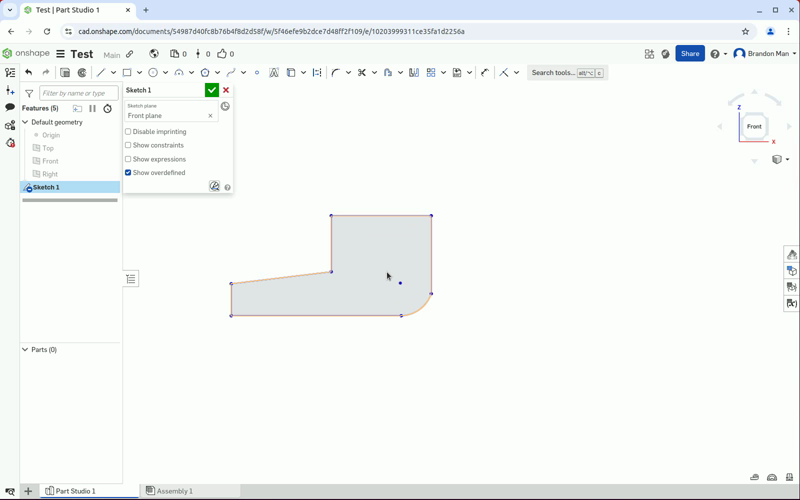
scroll(6)
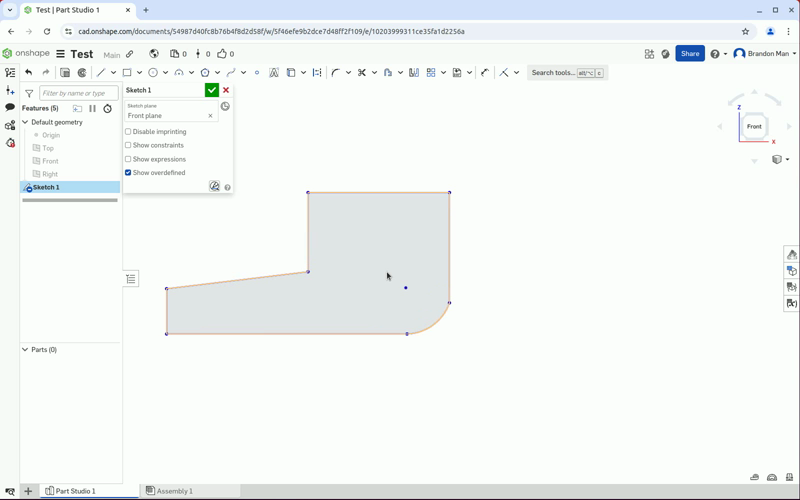
scroll(6)
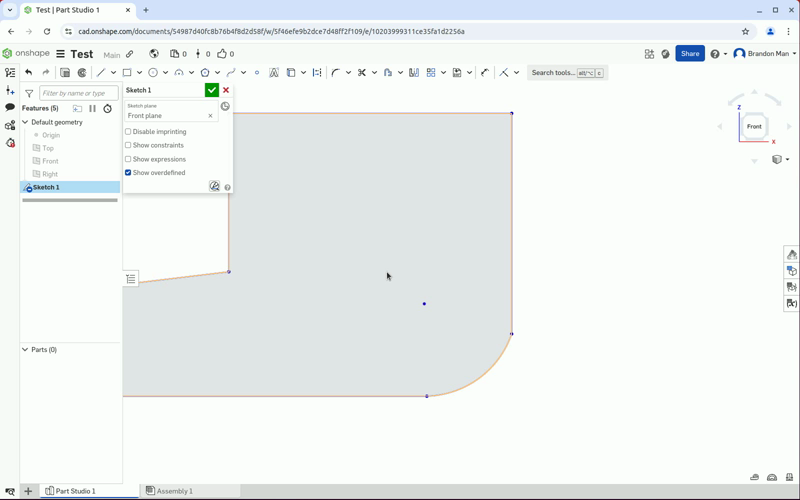
click(387, 271)
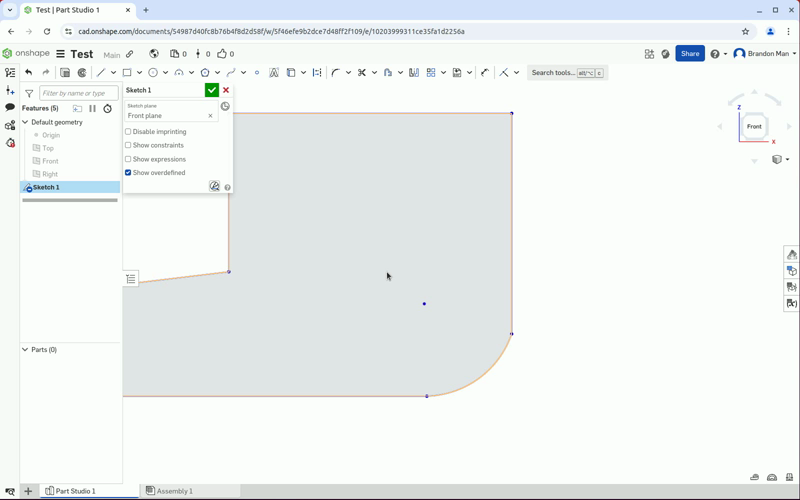
scroll(-6)
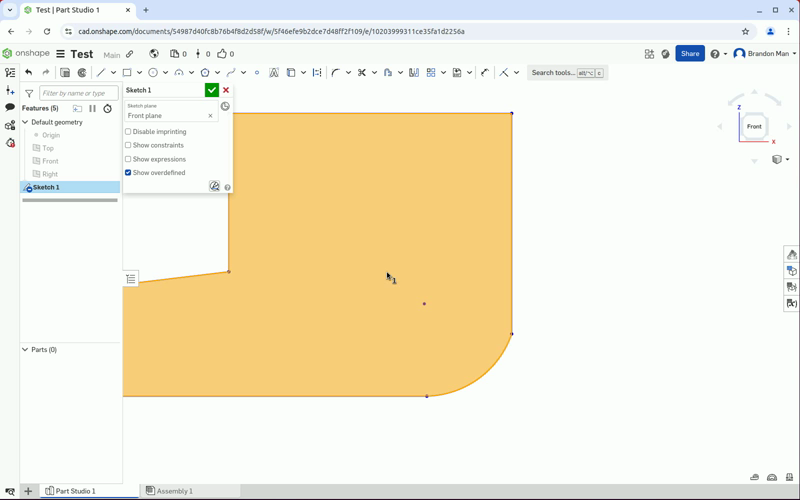
scroll(-6)
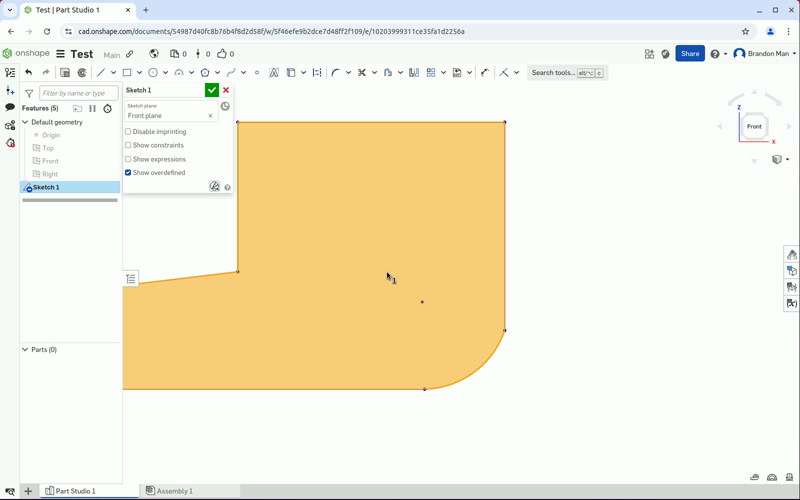
scroll(-6)
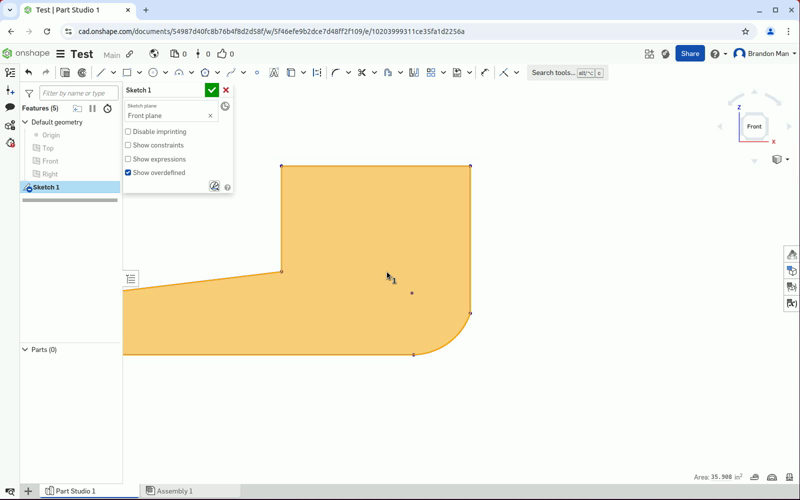
scroll(-6)
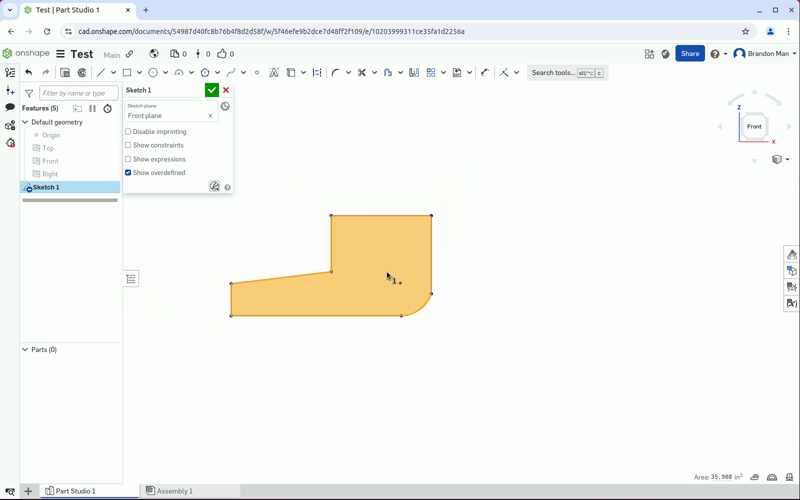
scroll(-6)
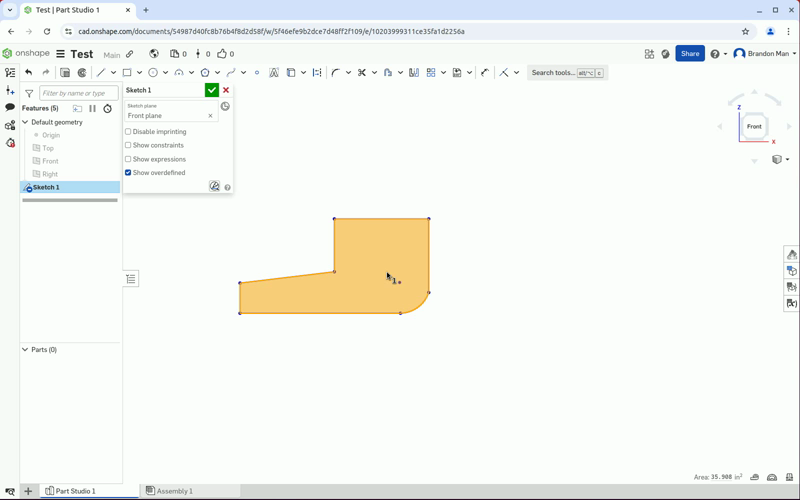
scroll(-6)
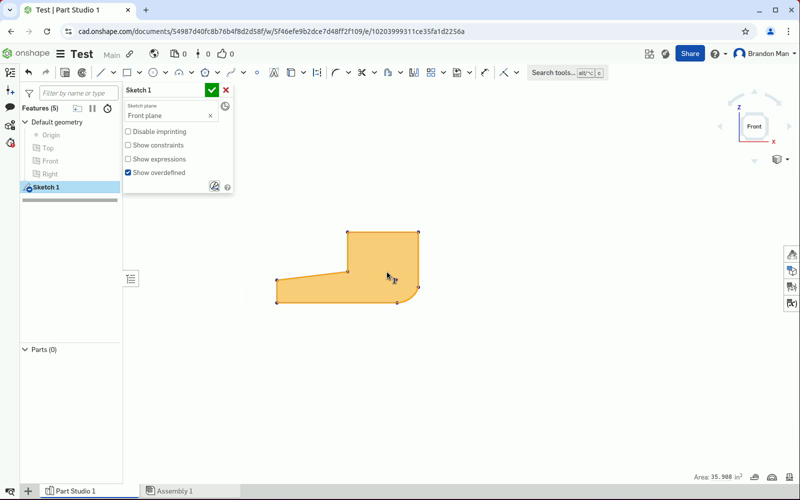
scroll(-6)
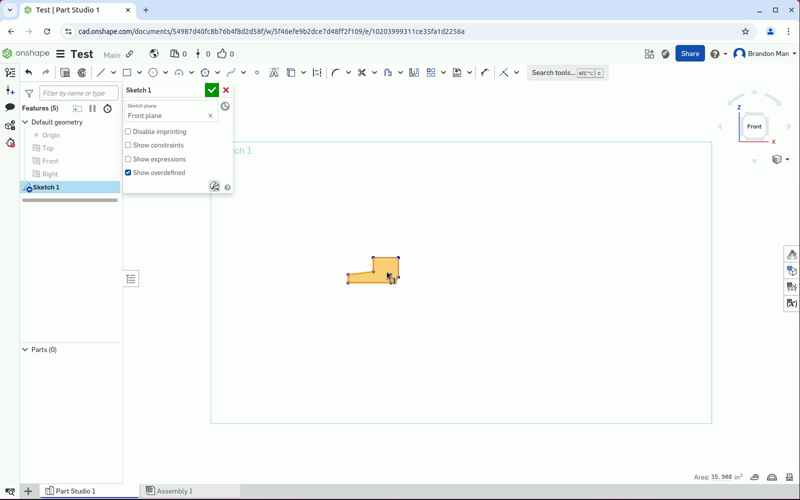
mouse_move(73, 352)
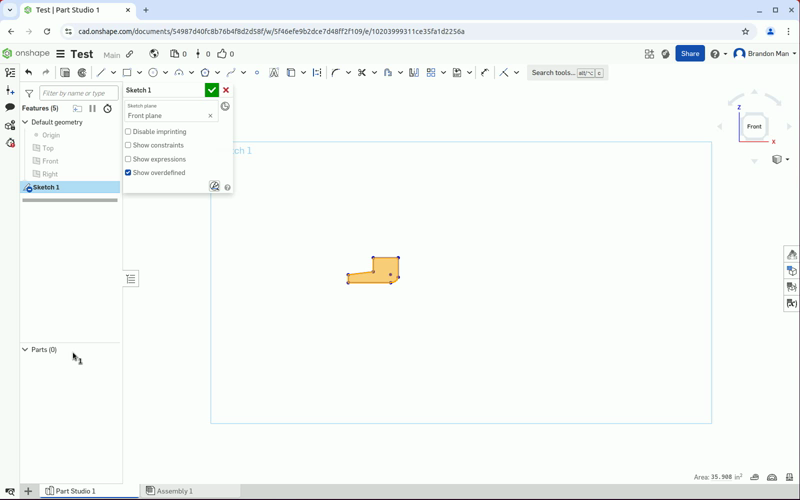
key(shift+y)
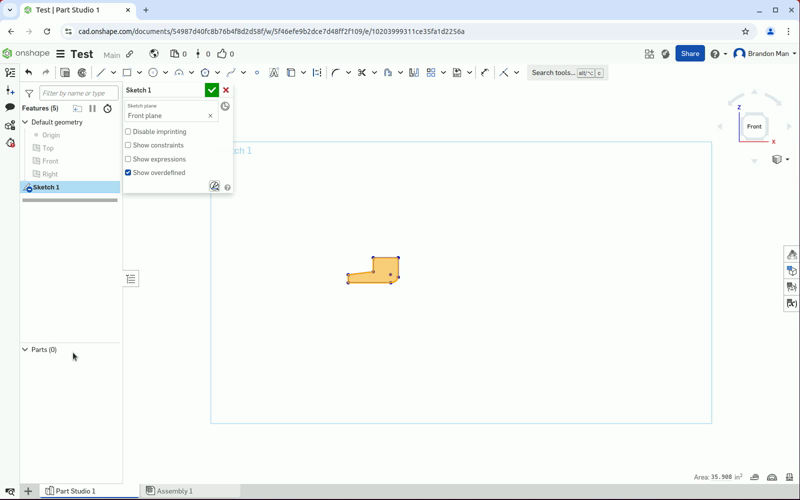
key(shift+e)
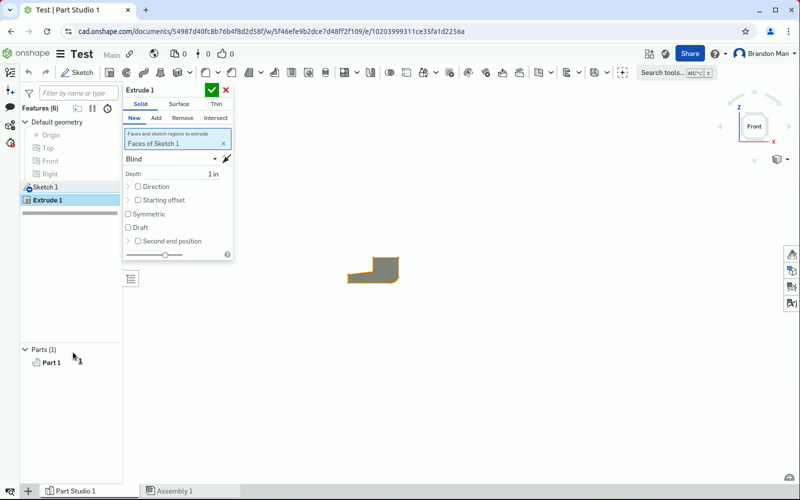
mouse_move(143, 106)
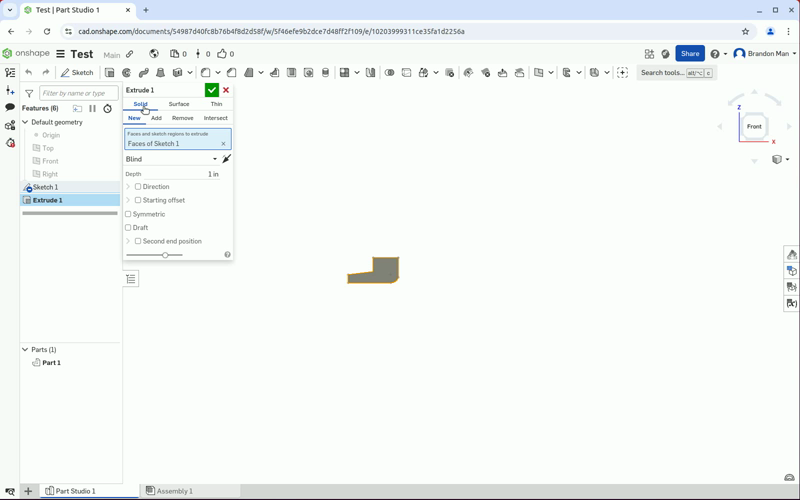
click(143, 106)
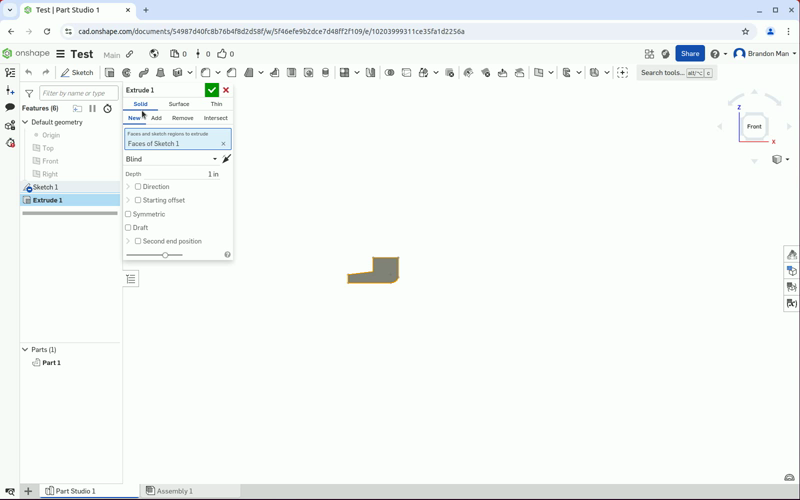
mouse_move(137, 120)
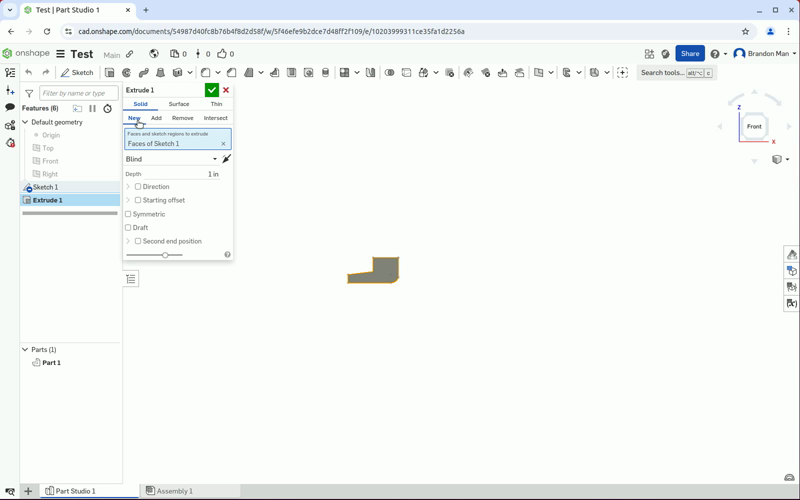
click(137, 120)
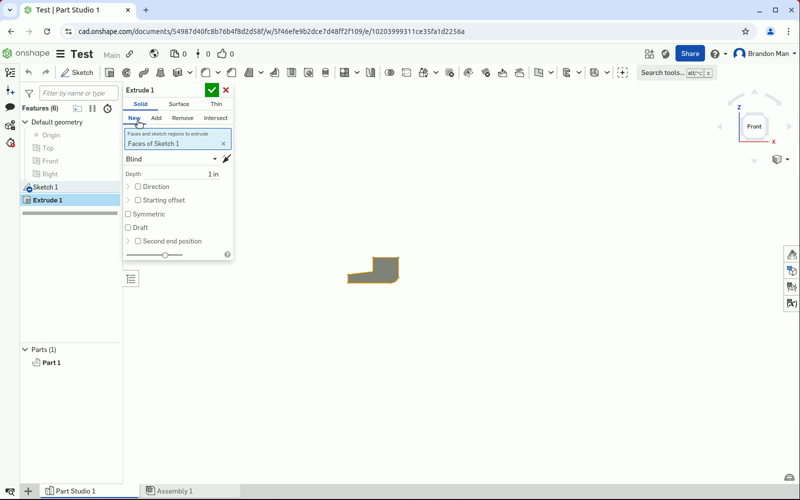
key(tab, 4)
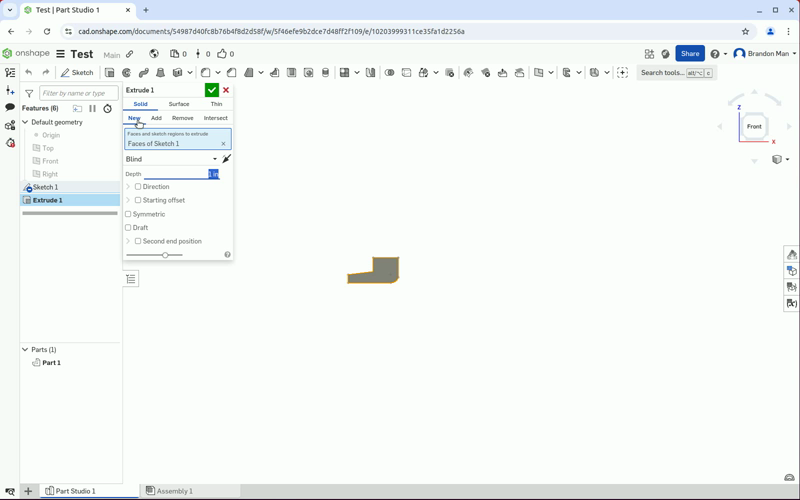
text(6.499)
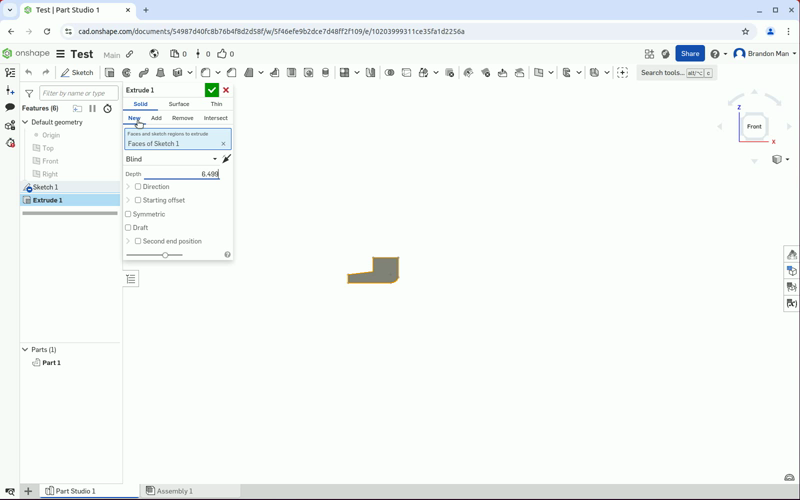
key(enter)
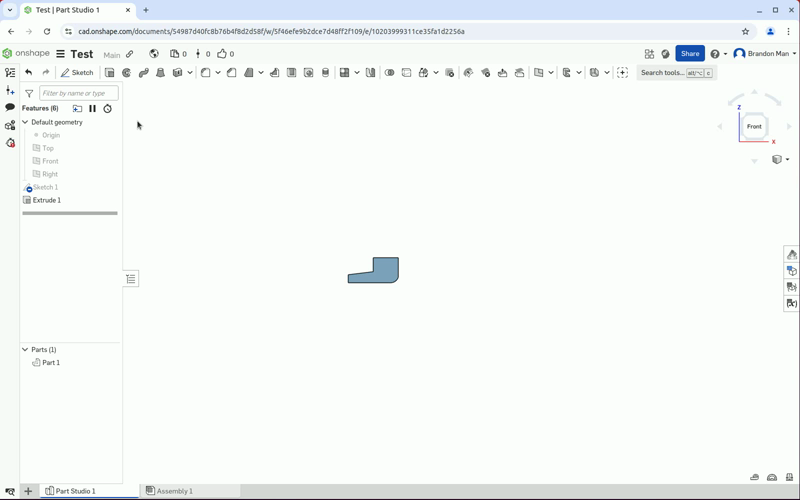
key(shift+h)
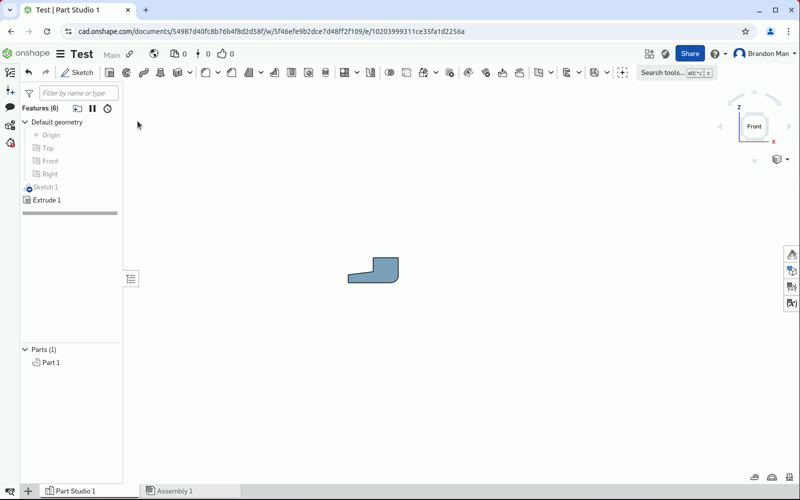
key(shift+h)
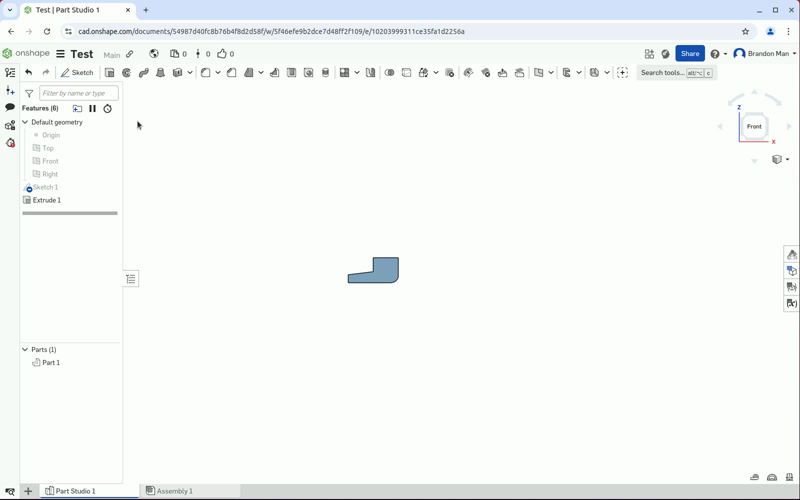
mouse_move(73, 189)
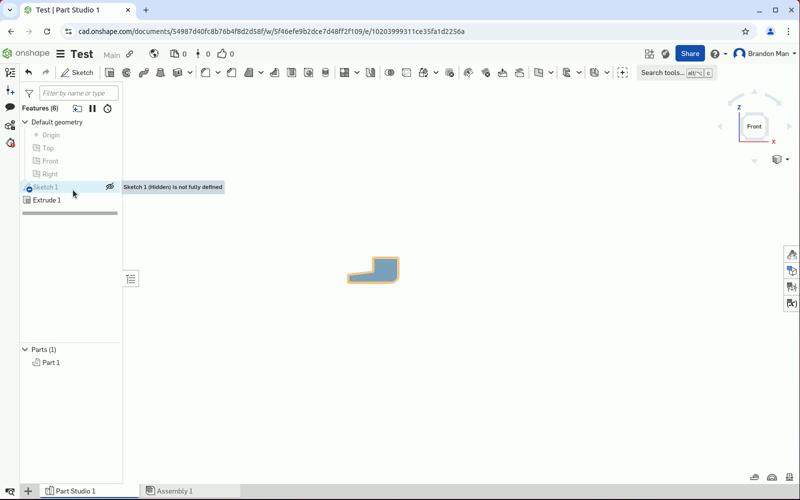
click(73, 189)
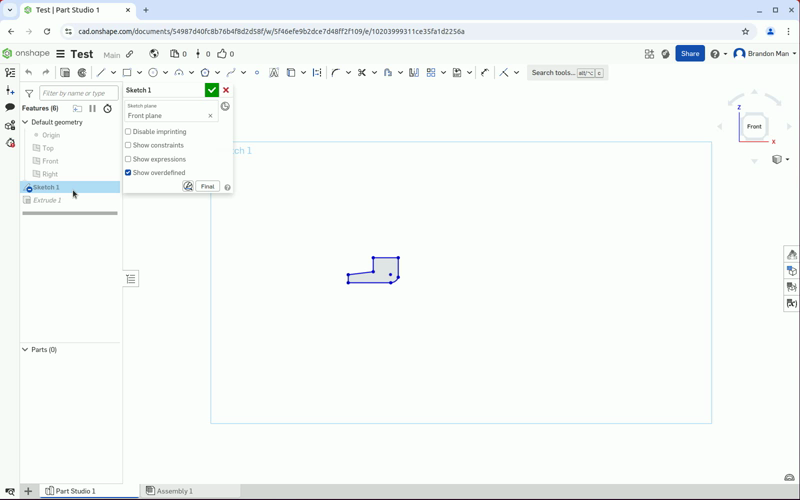
mouse_move(229, 92)
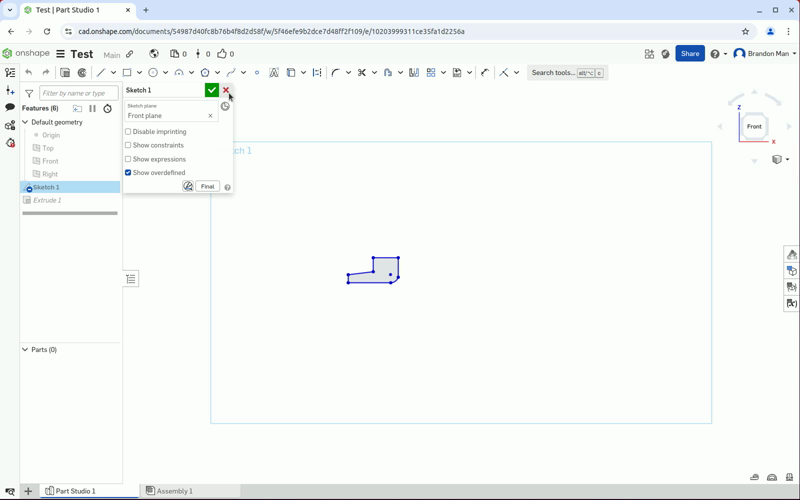
click(229, 92)
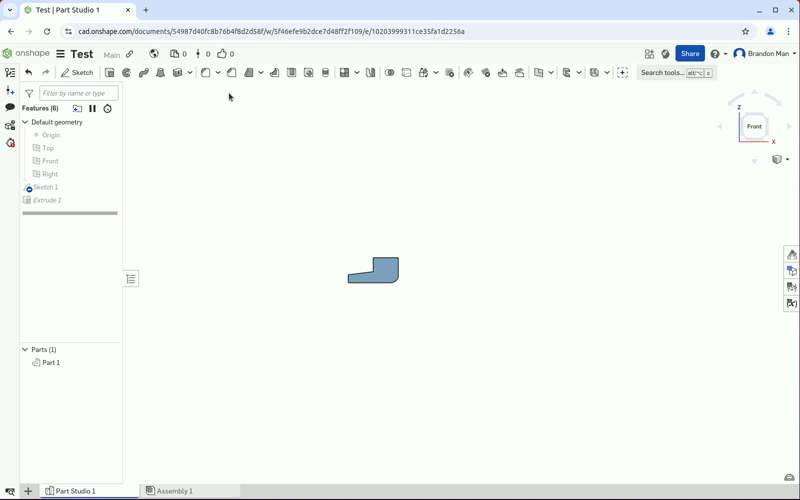
mouse_move(73, 352)
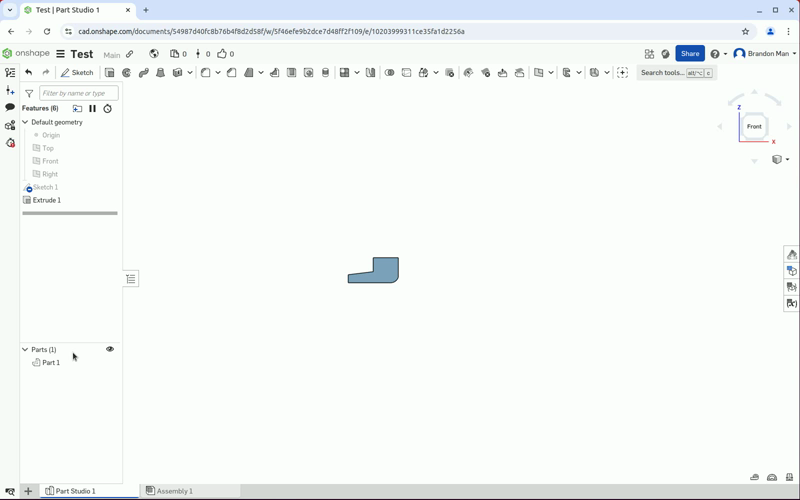
key(y)
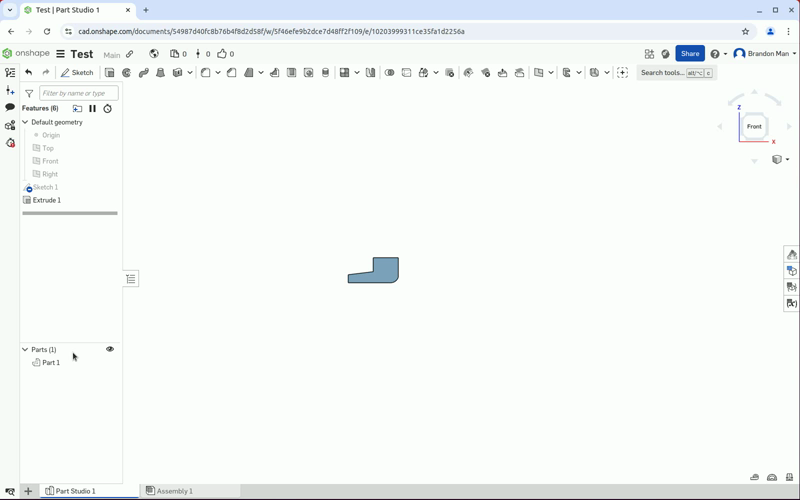
key(shift+p)
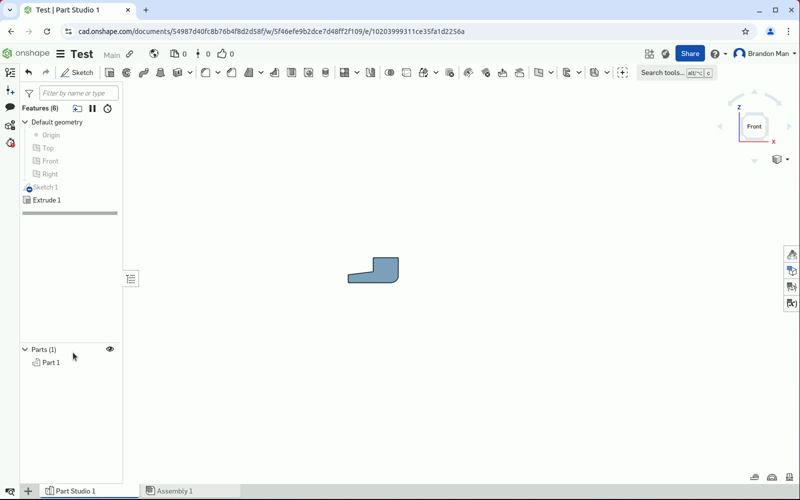
key(space)
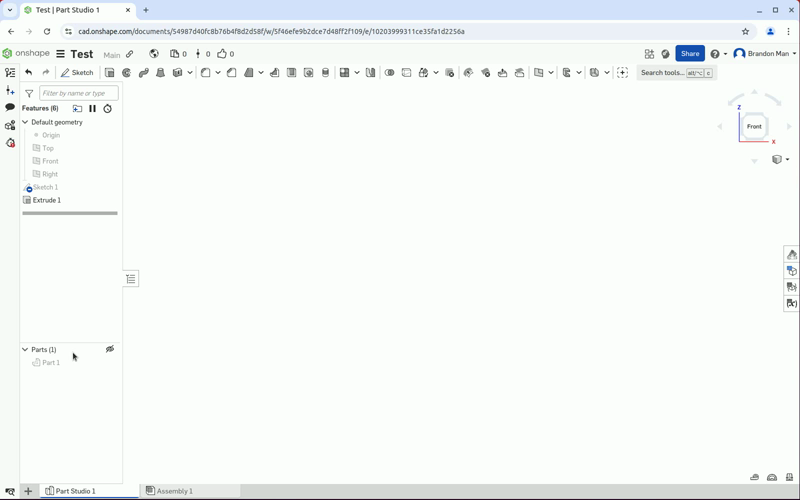
key_down(shift)
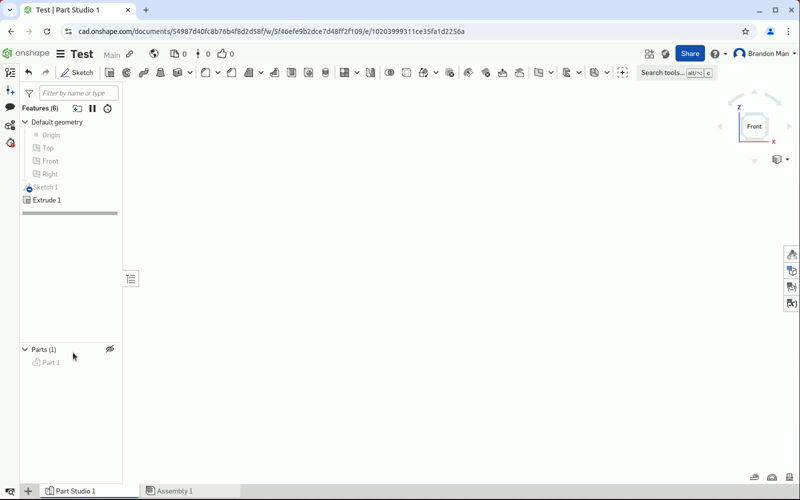
key(down)
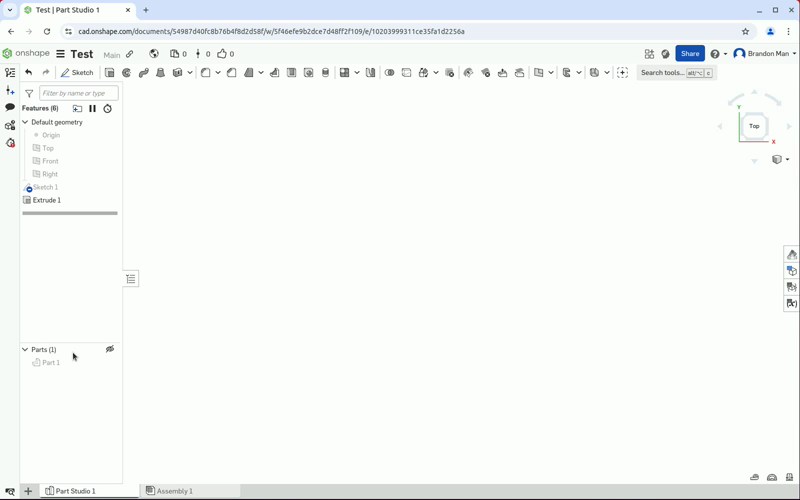
key_up(shift)
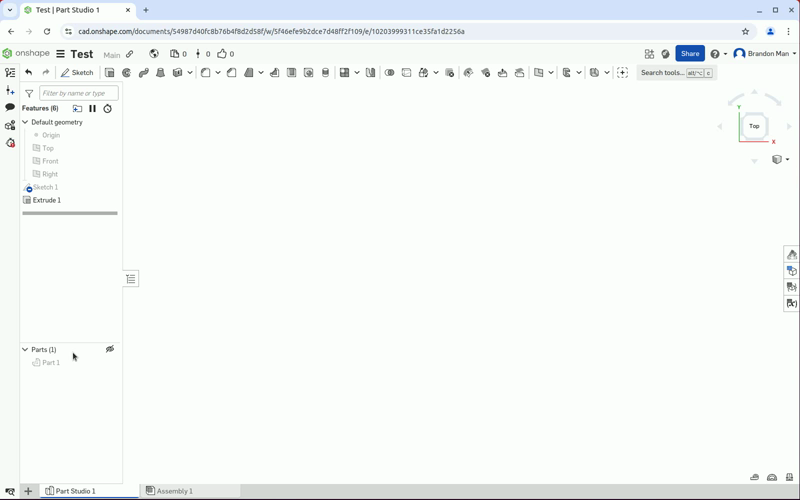
mouse_move(73, 352)
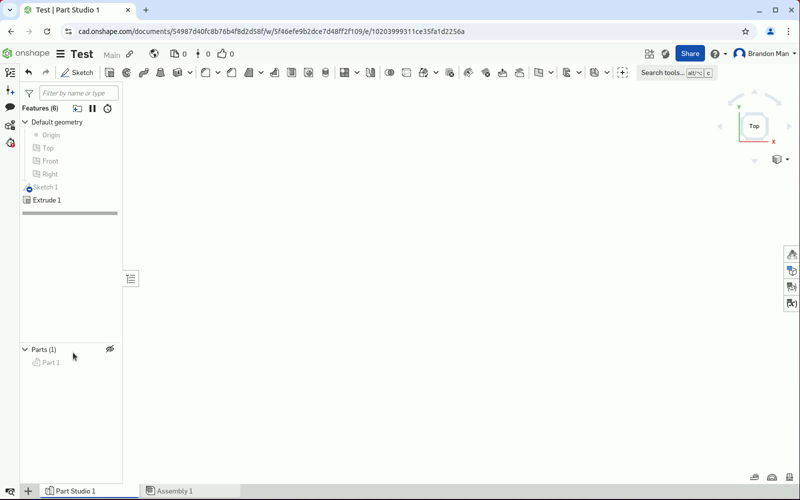
key(shift+y)
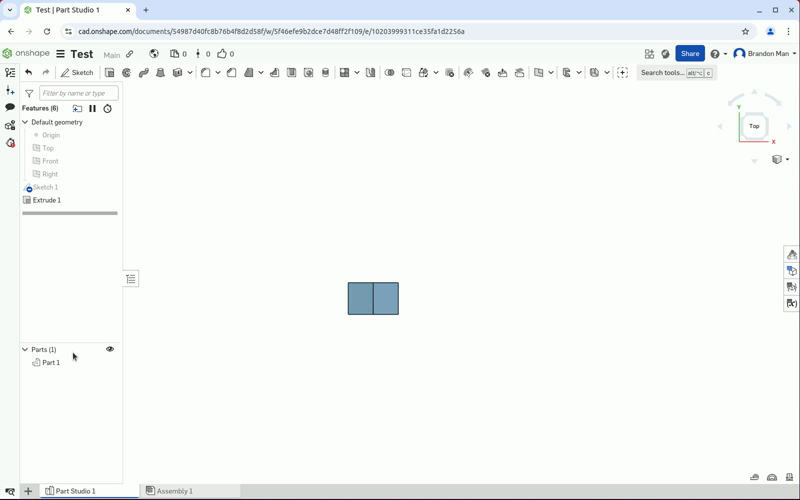
mouse_move(541, 75)
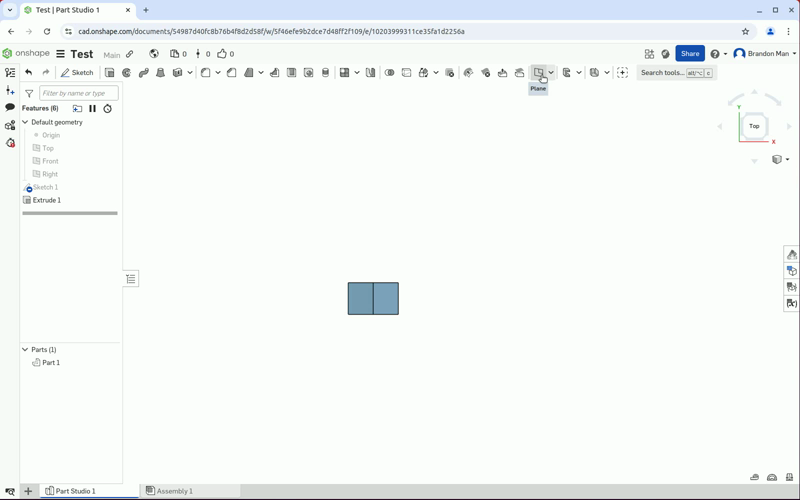
click(541, 75)
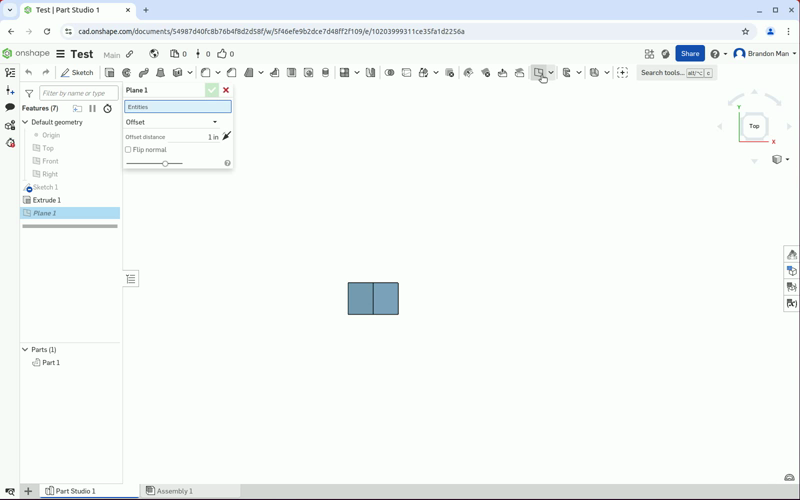
mouse_move(73, 150)
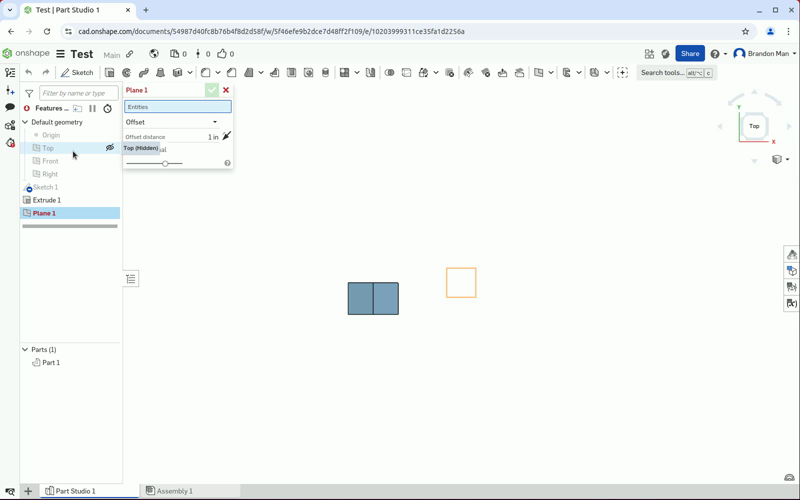
click(73, 150)
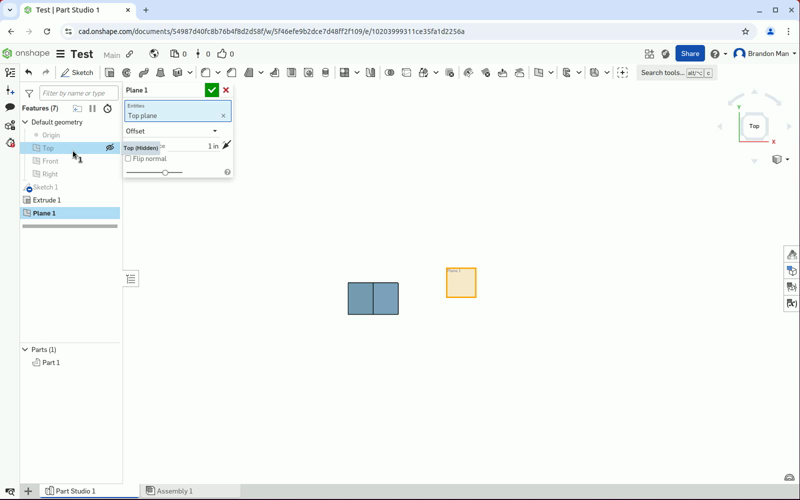
key(tab, 2)
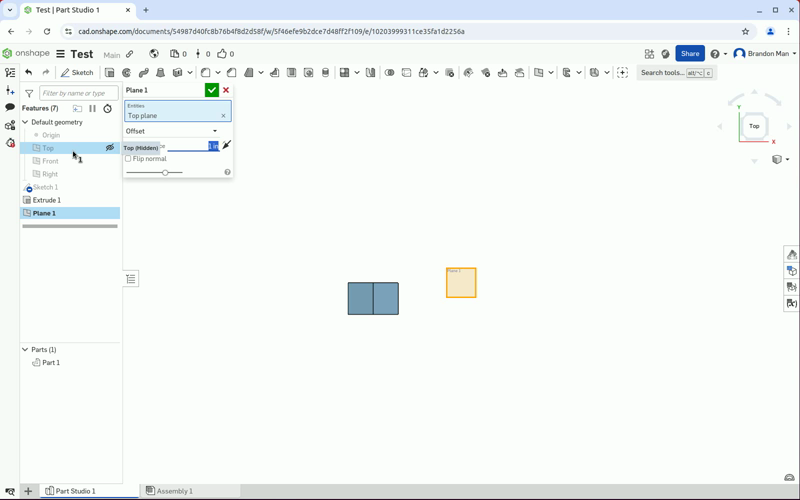
text(5.053)
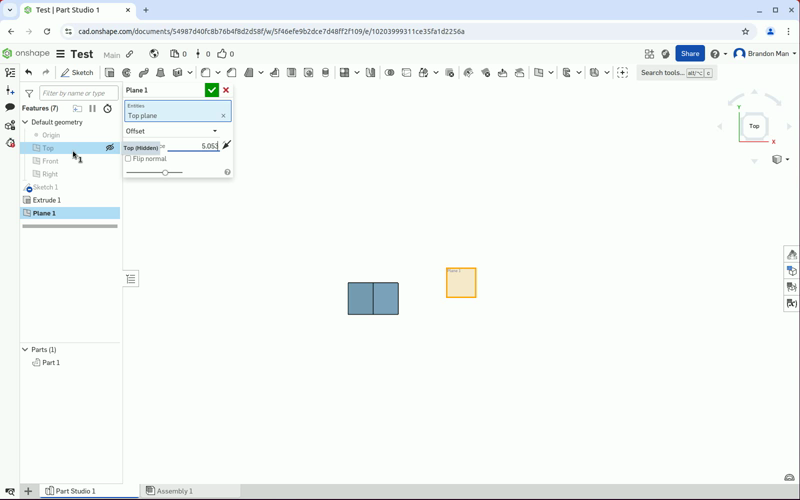
key(enter, 2)
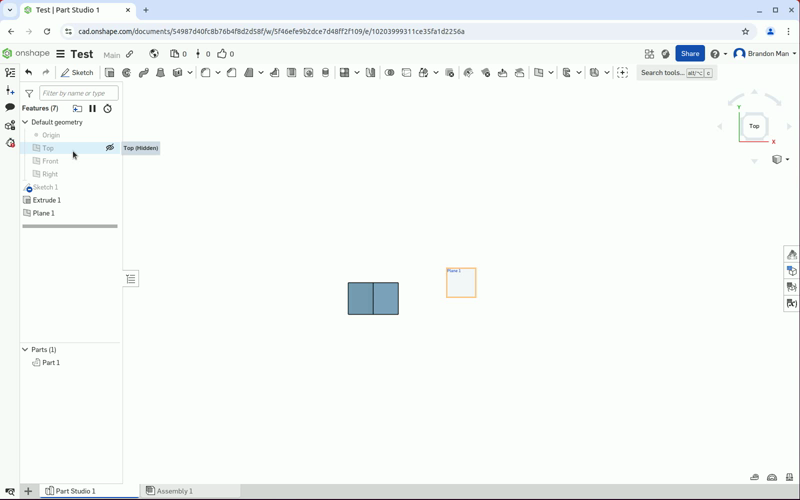
key(shift+s)
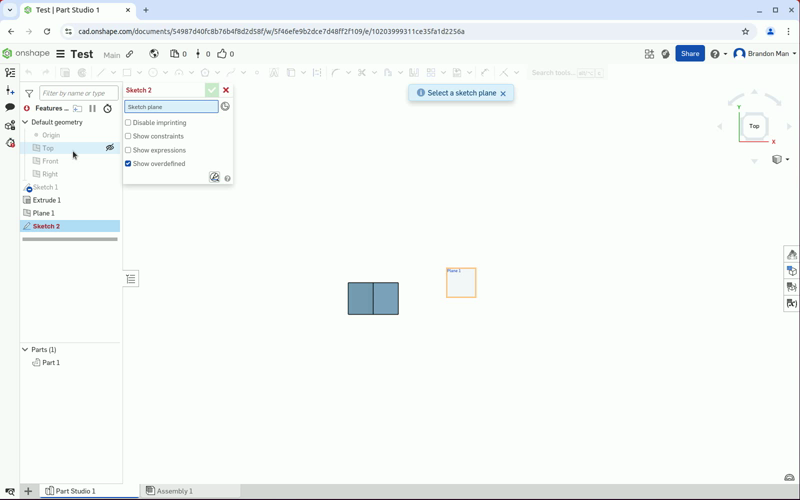
mouse_move(73, 215)
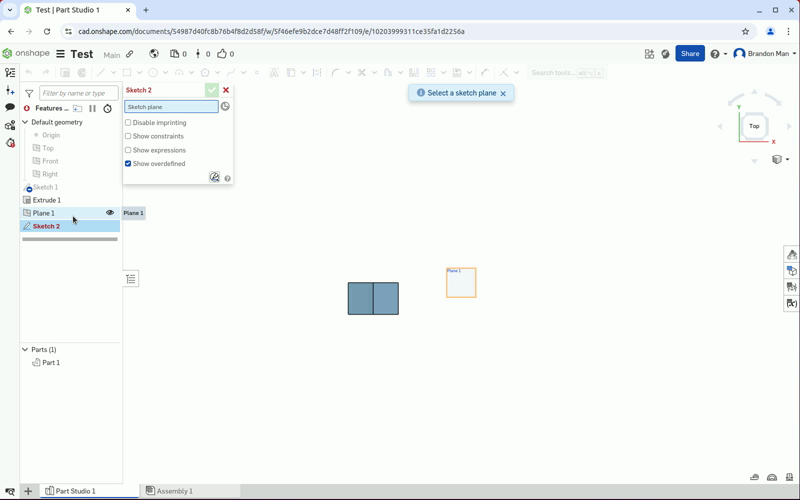
click(73, 215)
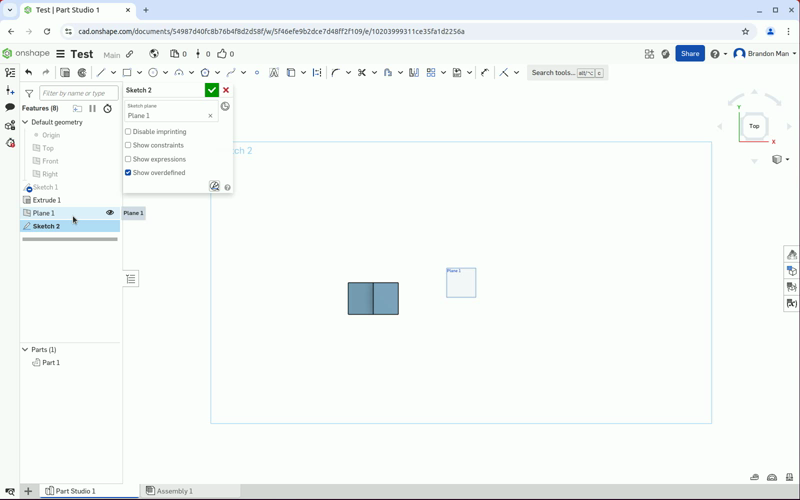
mouse_move(73, 352)
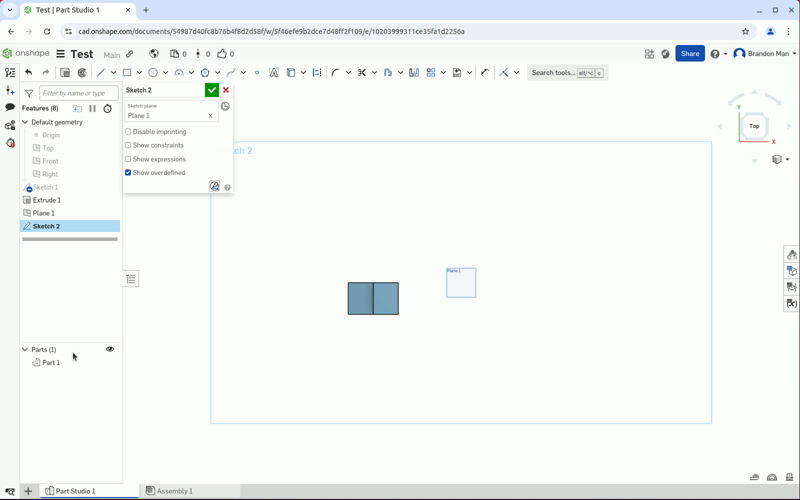
key(y)
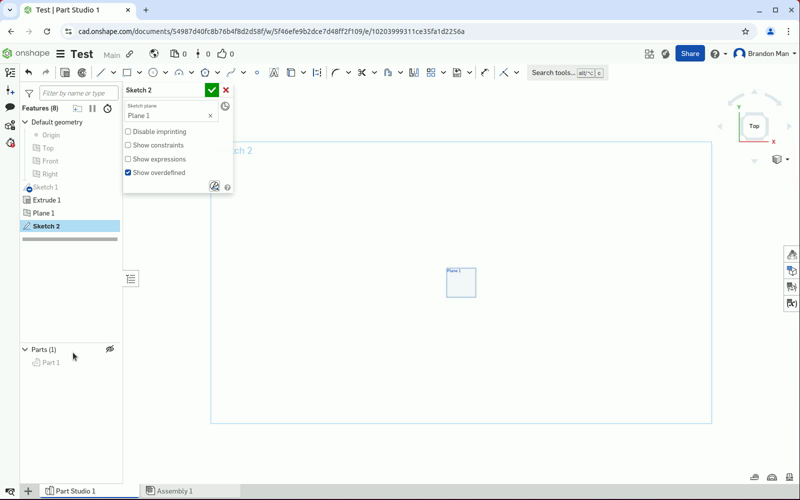
key(l)
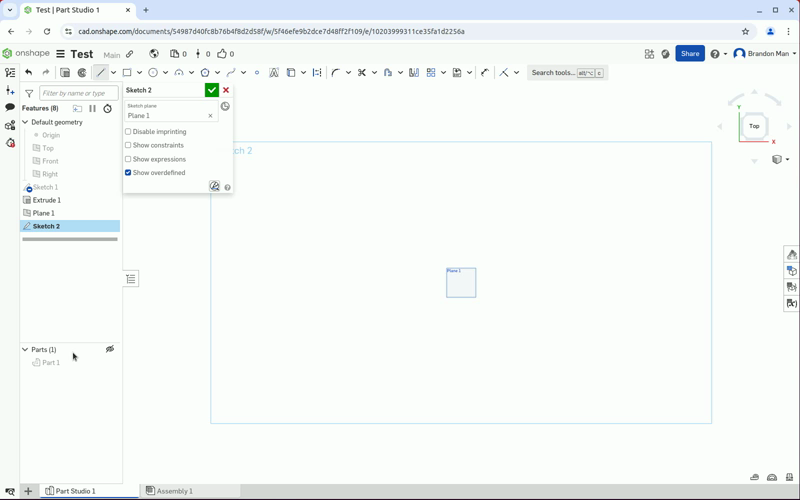
key_down(shift)
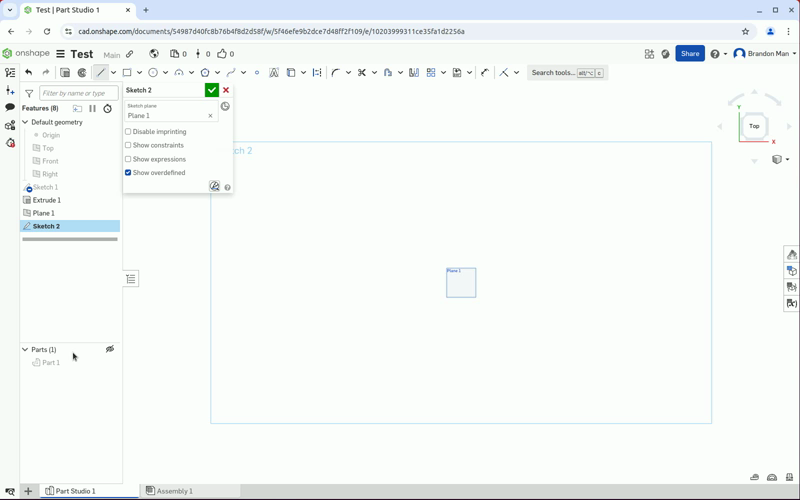
mouse_move(376, 311)
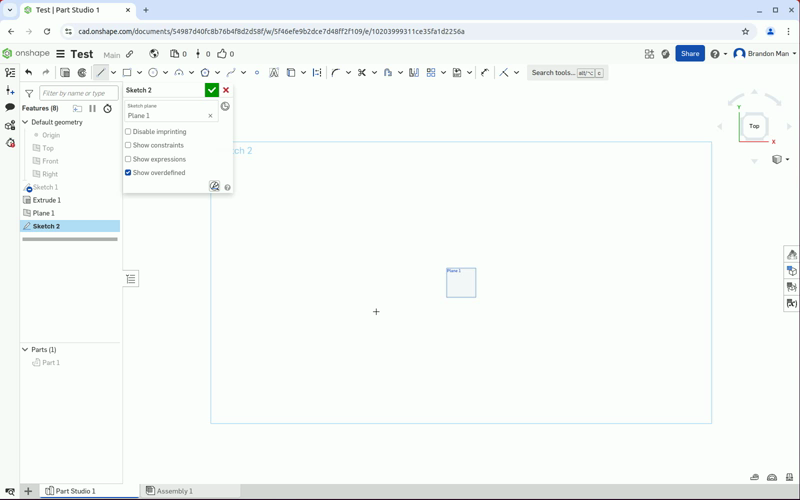
click(376, 311)
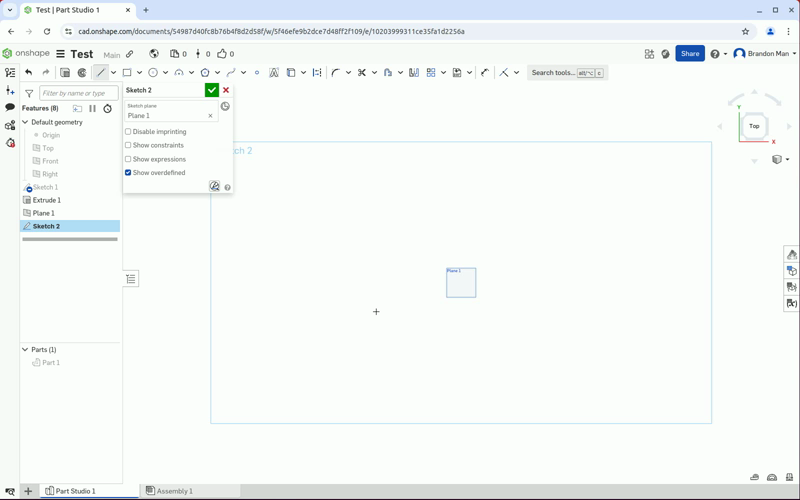
key_up(shift)
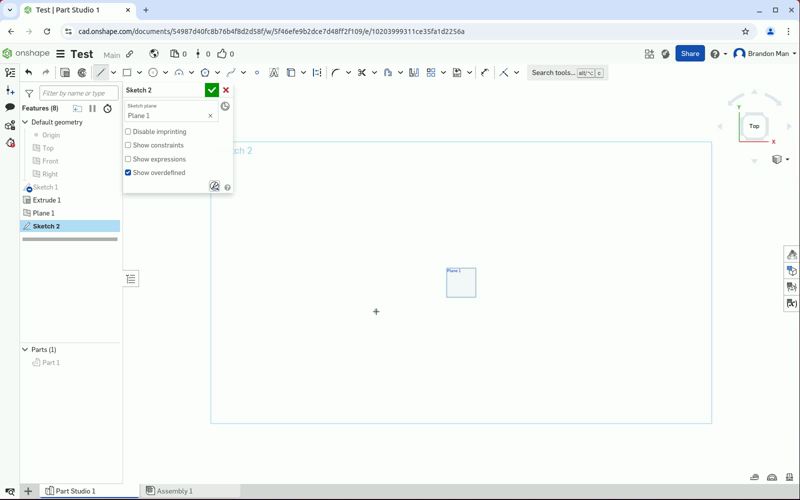
key_down(shift)
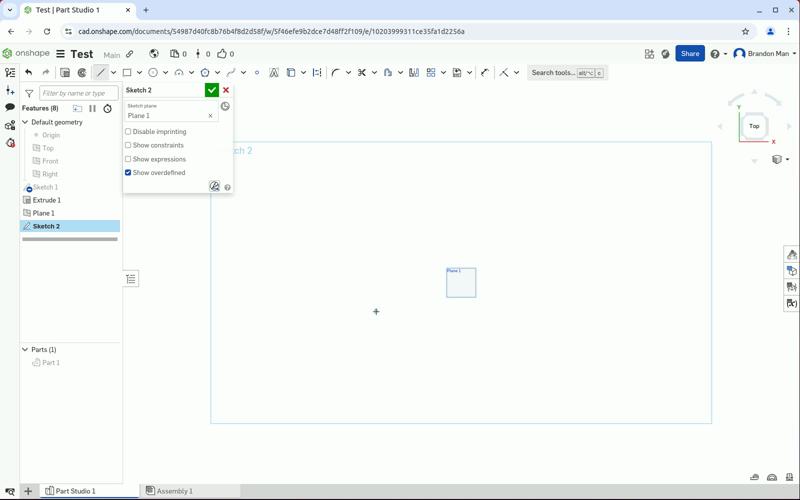
mouse_move(406, 311)
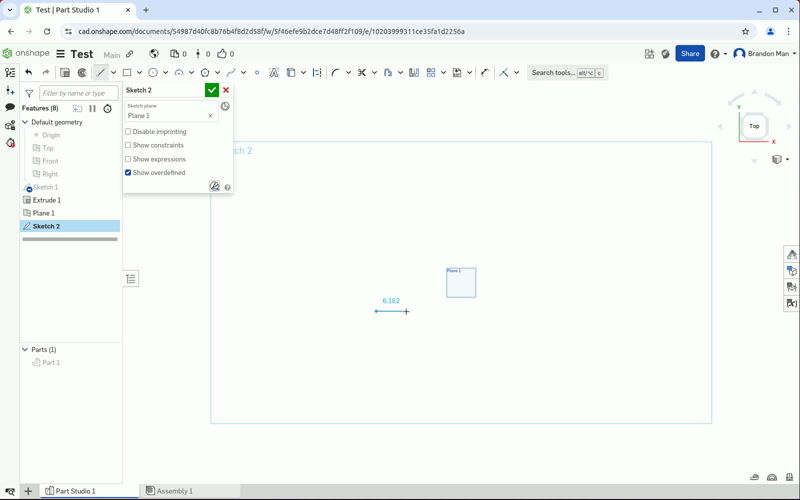
mouse_move(395, 311)
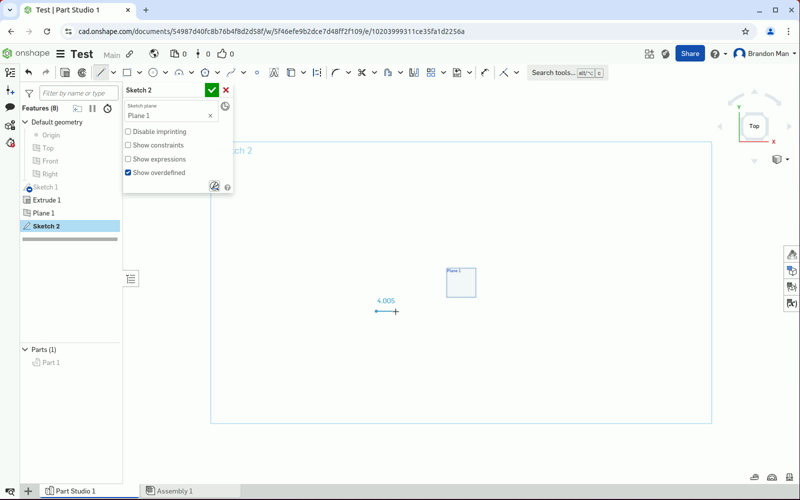
click(395, 311)
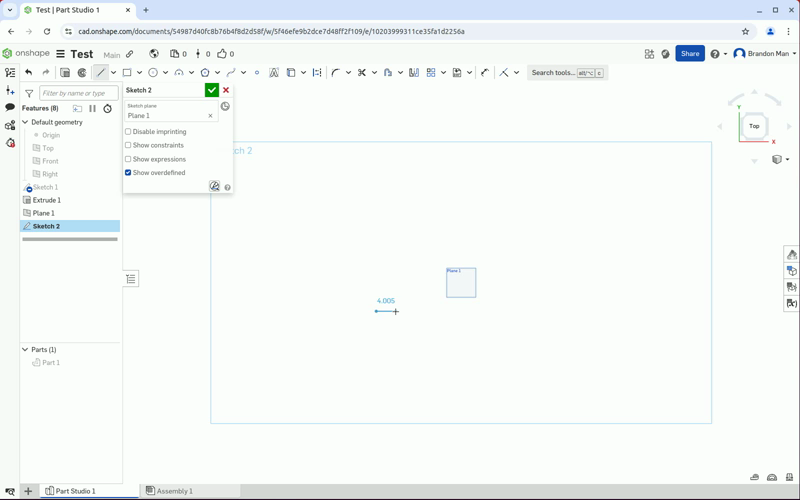
key_up(shift)
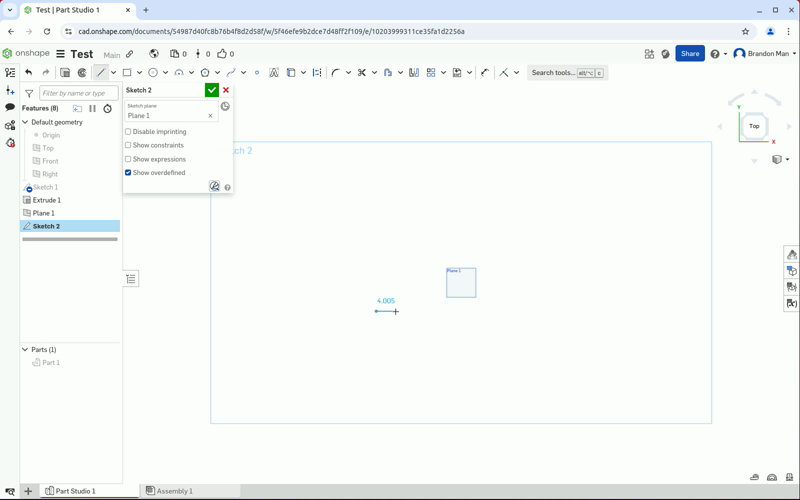
key_down(shift)
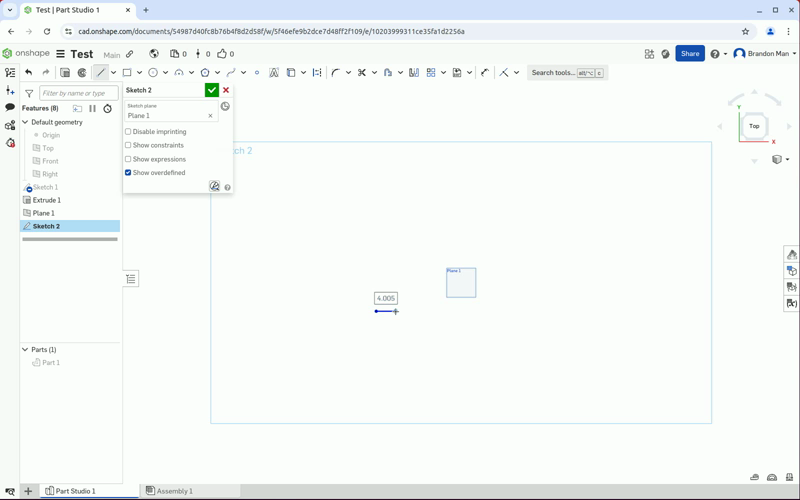
mouse_move(425, 311)
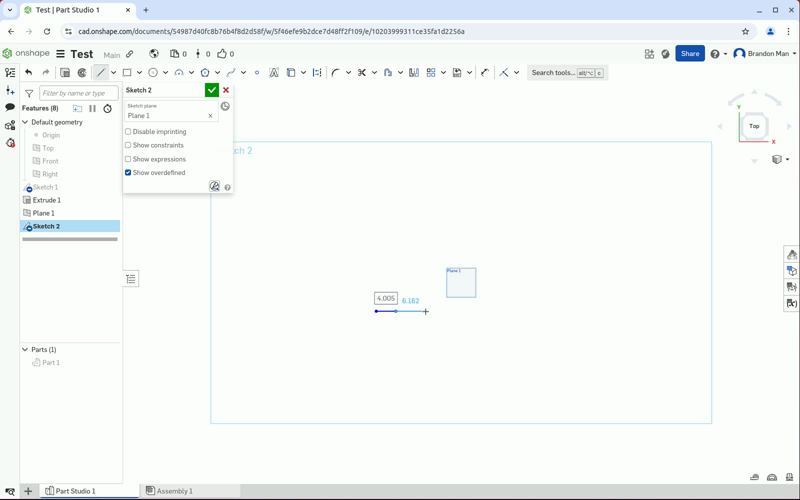
mouse_move(395, 285)
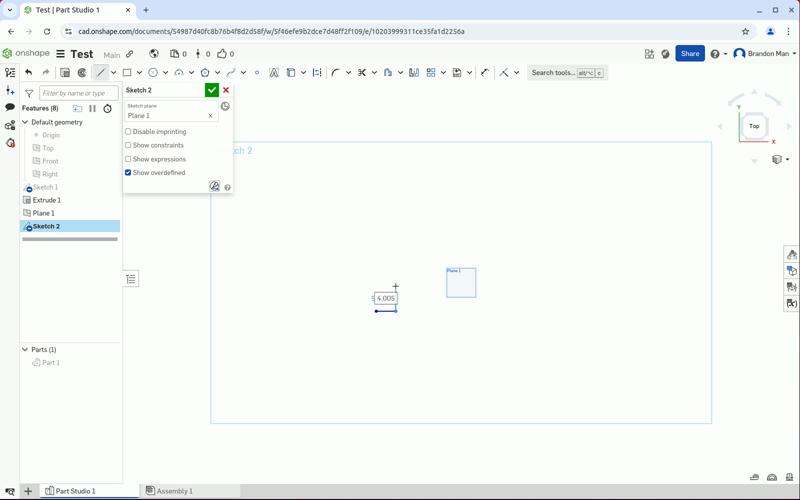
click(395, 285)
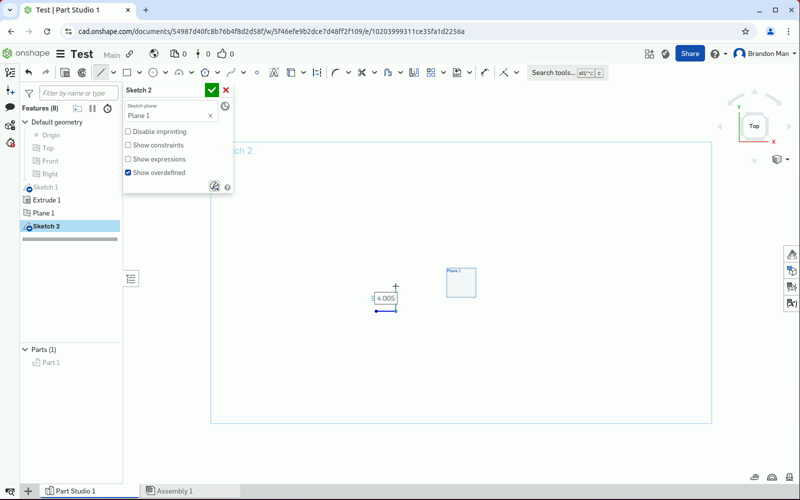
key_up(shift)
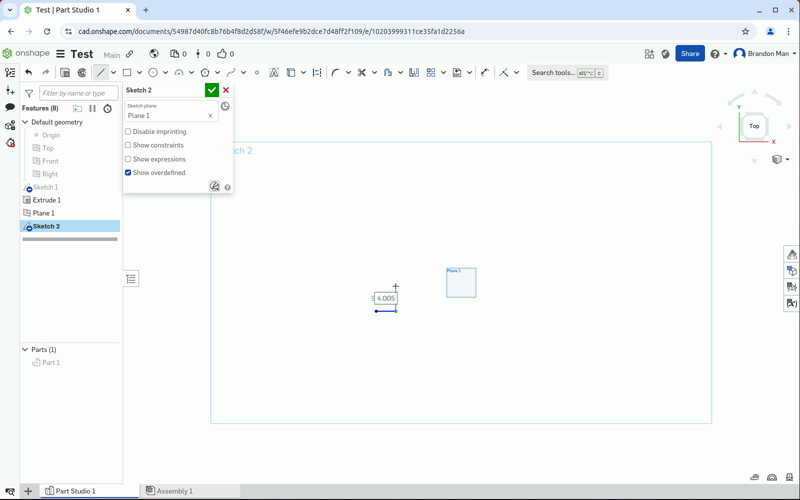
key_down(shift)
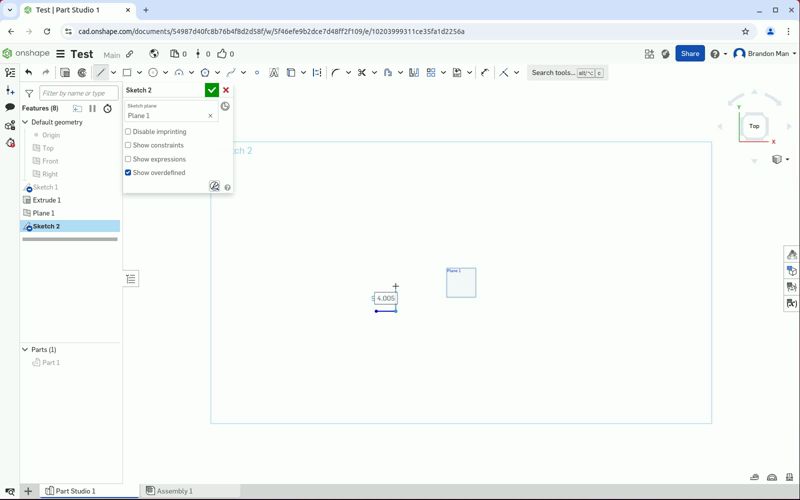
mouse_move(425, 285)
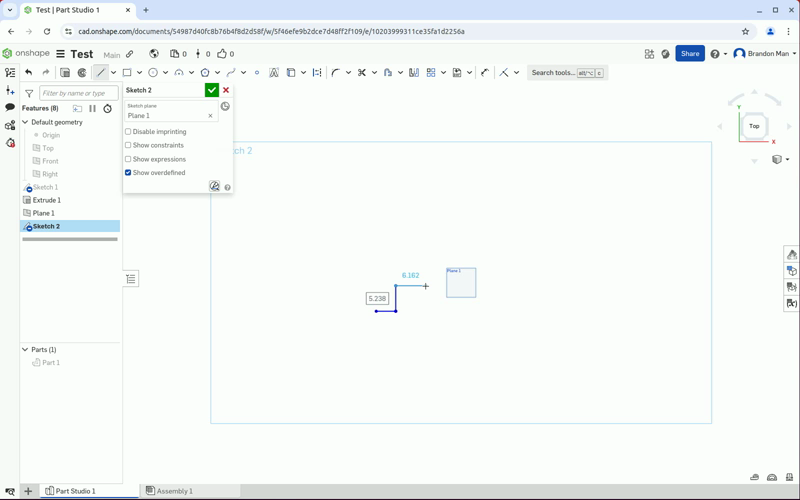
mouse_move(376, 285)
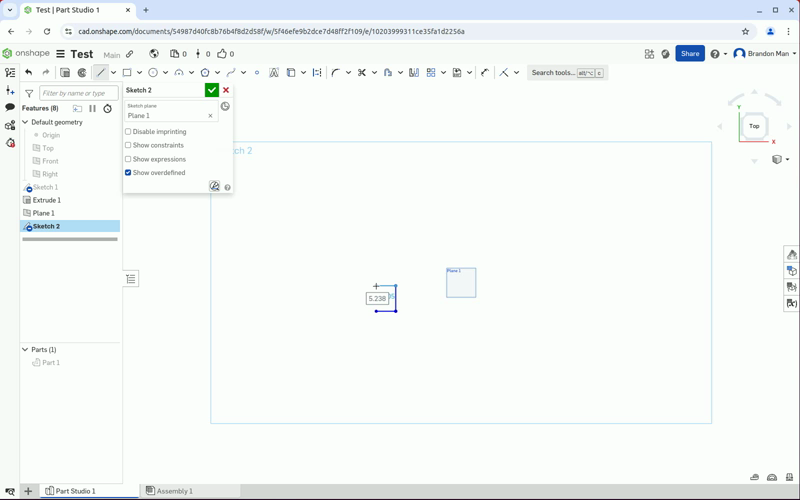
click(376, 285)
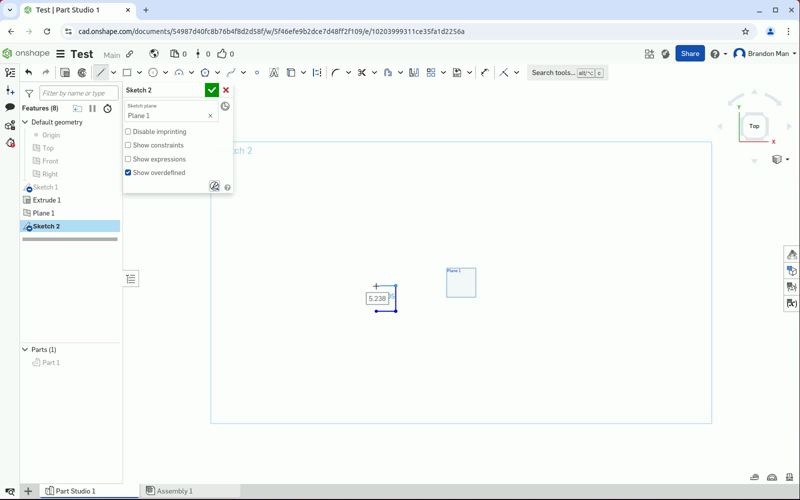
key_up(shift)
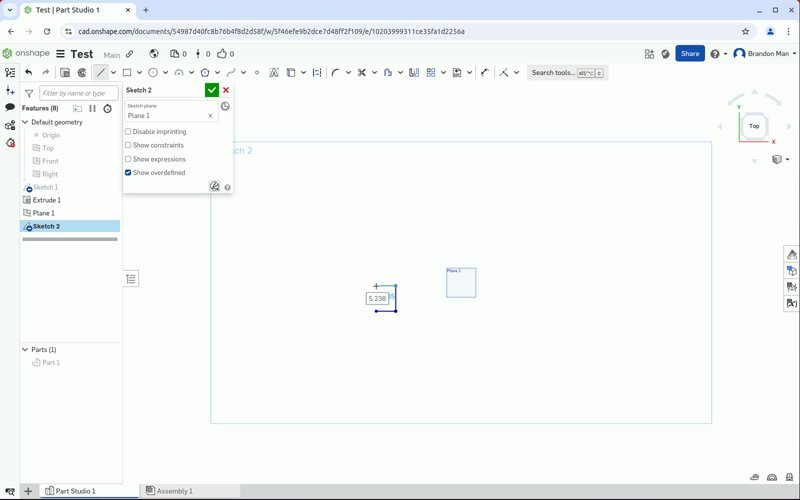
mouse_move(406, 285)
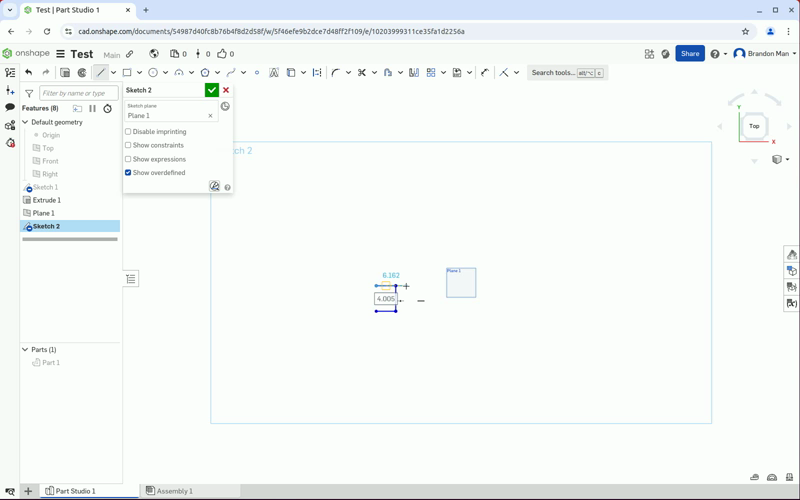
key_down(shift)
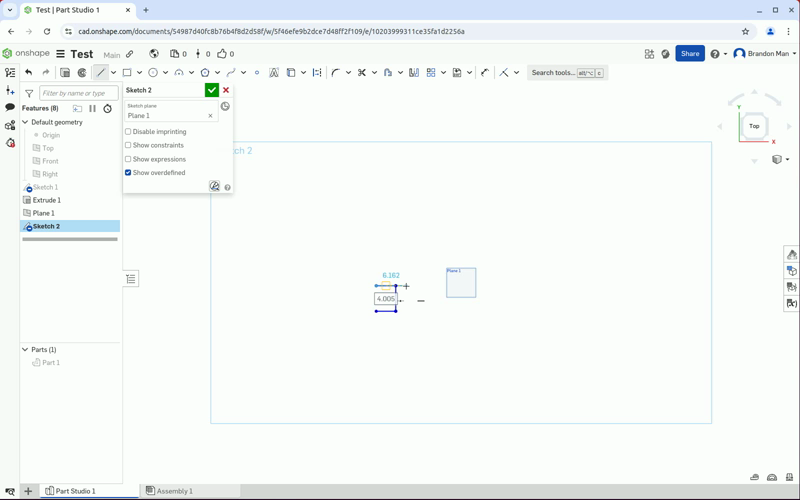
mouse_move(376, 311)
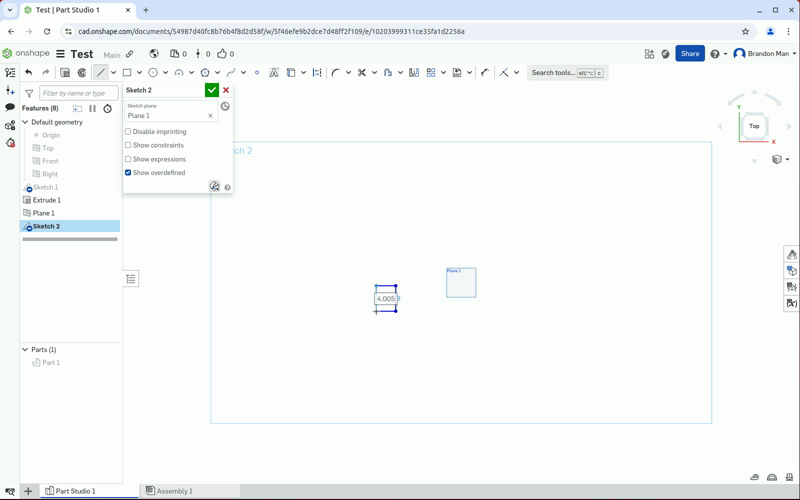
key_up(shift)
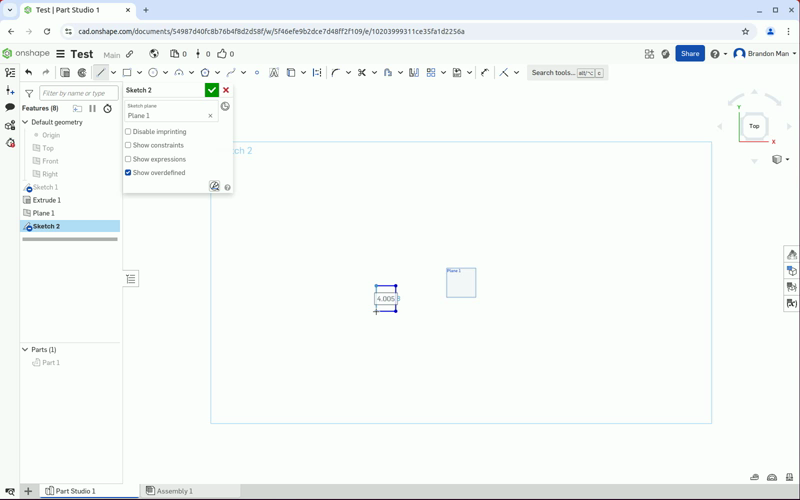
click(376, 311)
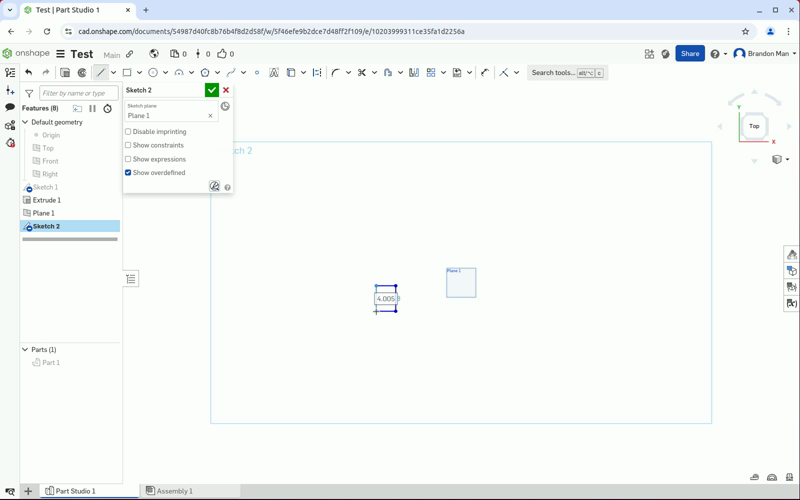
key(esc)
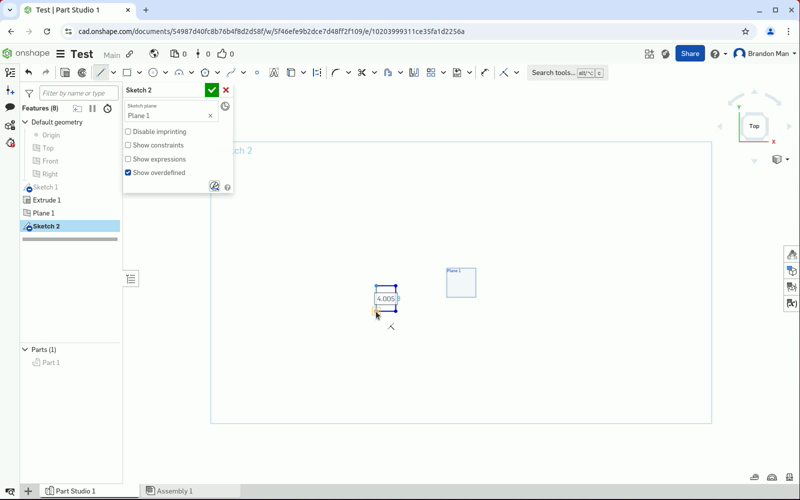
mouse_move(380, 291)
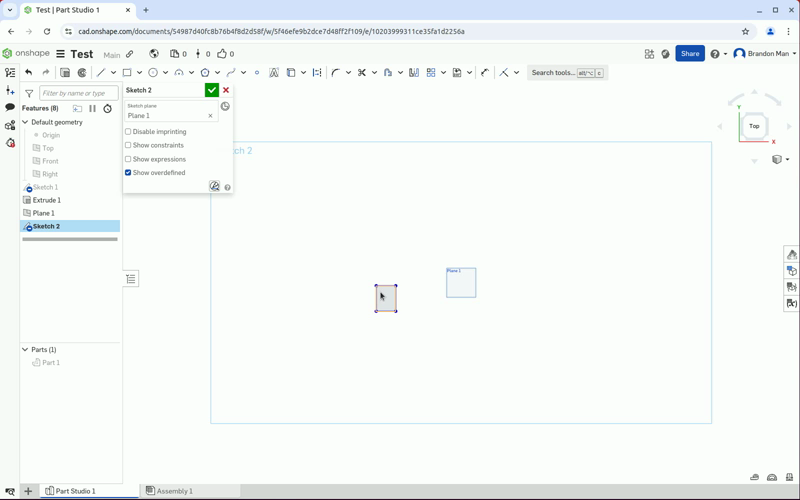
scroll(6)
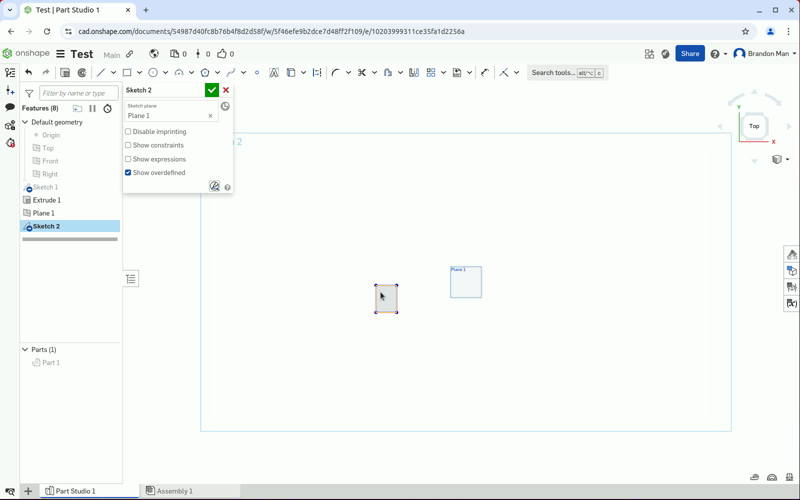
scroll(6)
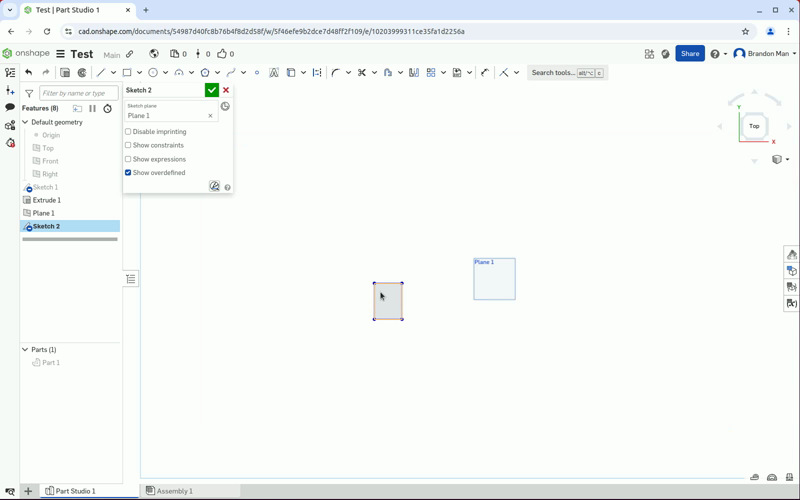
scroll(6)
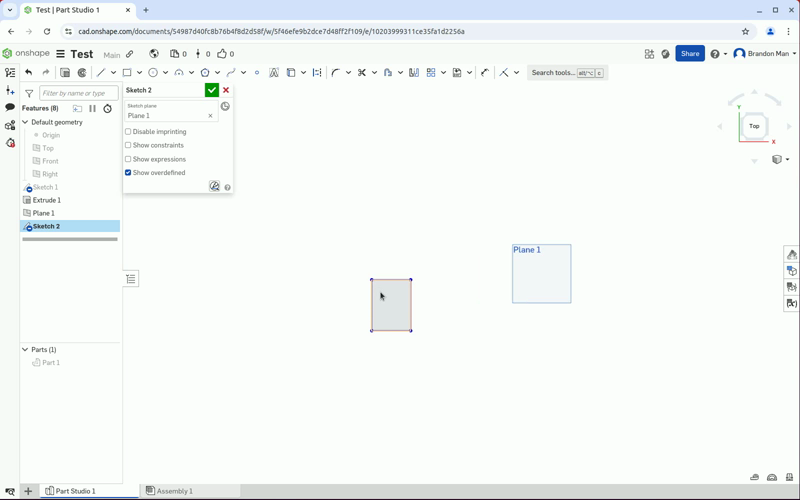
scroll(6)
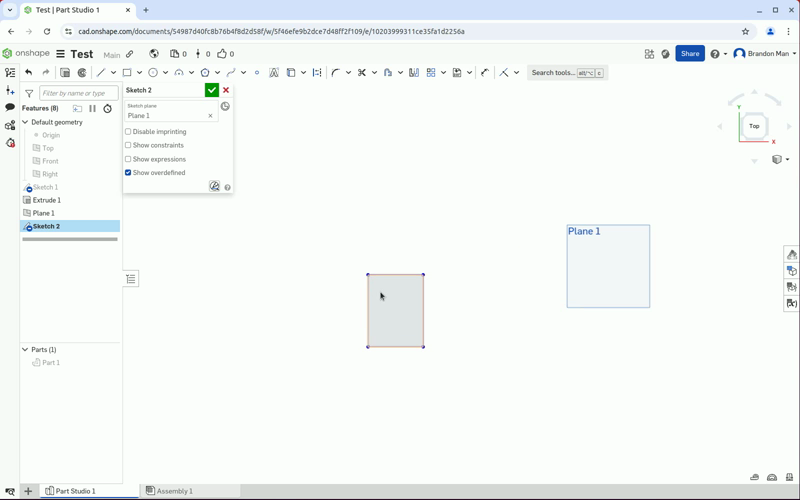
scroll(6)
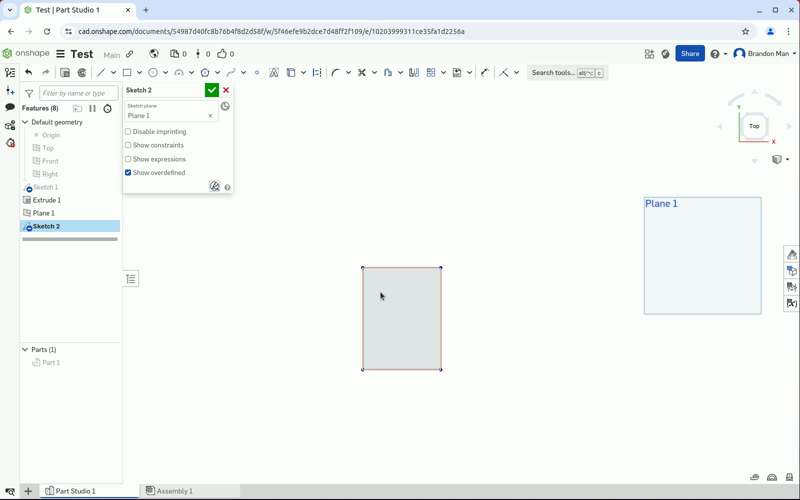
scroll(6)
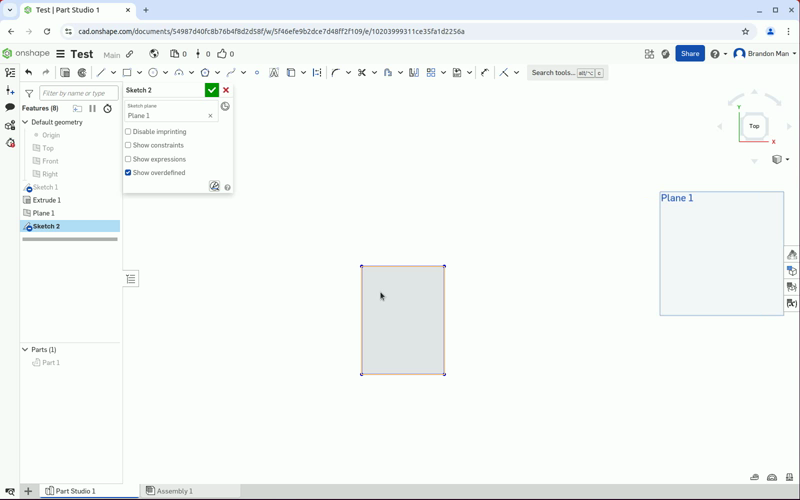
scroll(6)
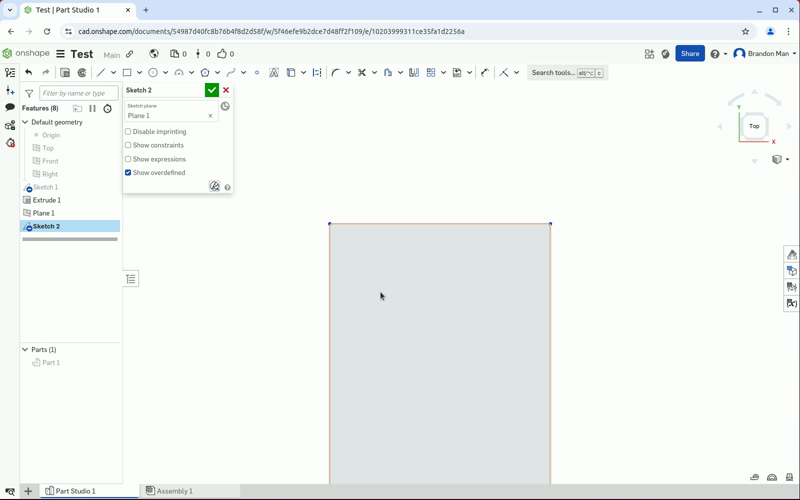
click(380, 291)
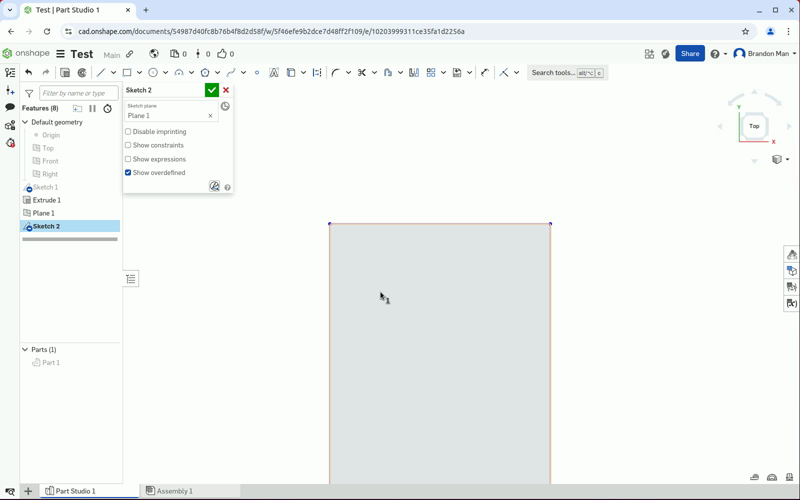
scroll(-6)
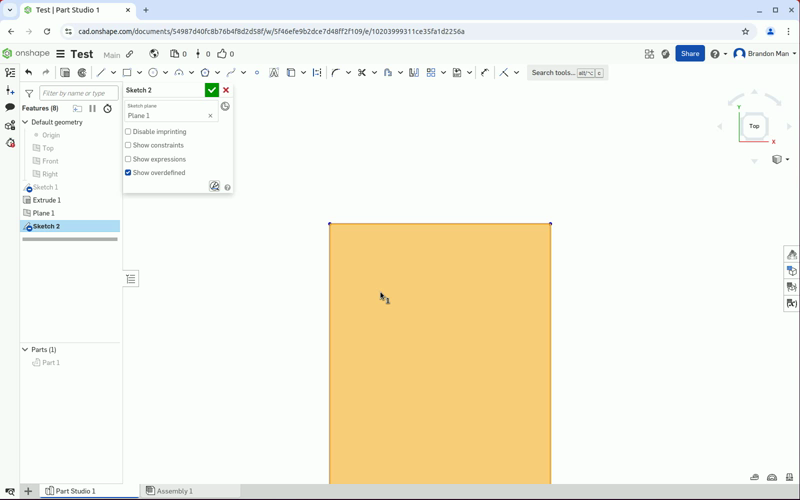
scroll(-6)
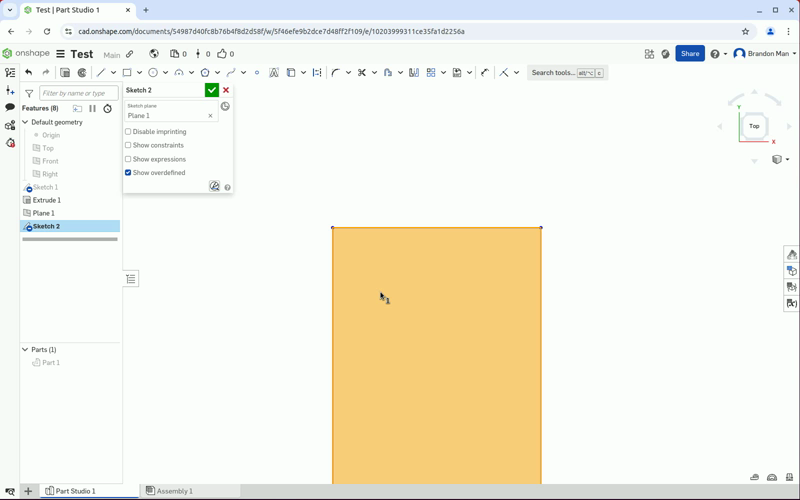
scroll(-6)
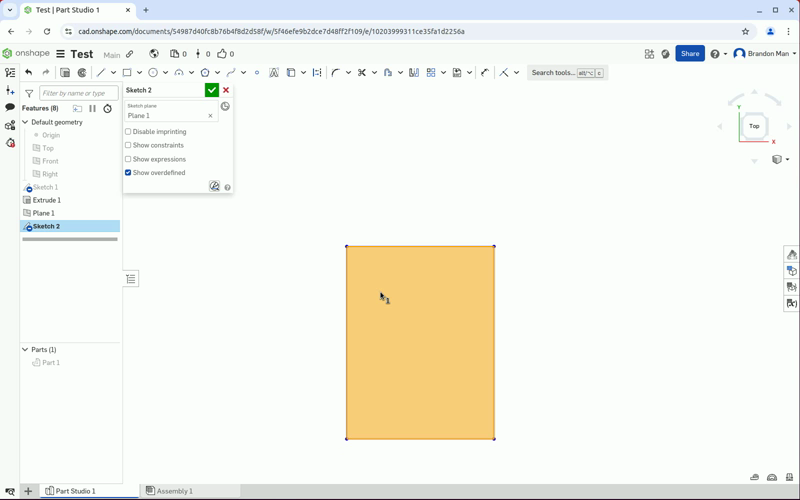
scroll(-6)
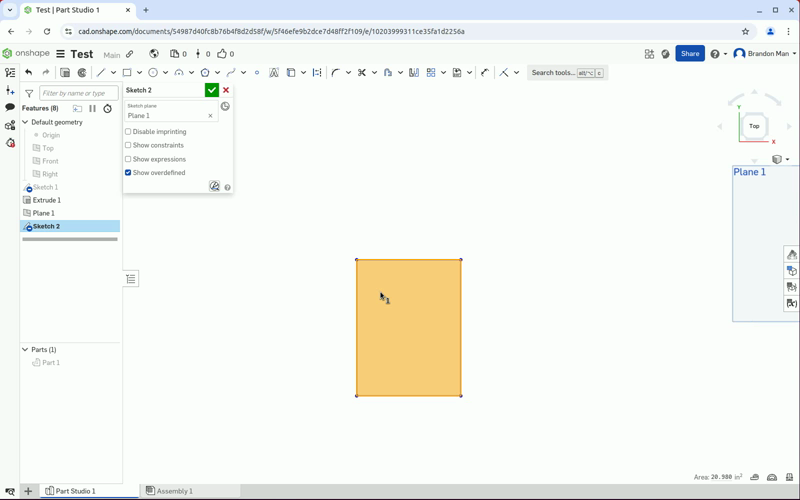
scroll(-6)
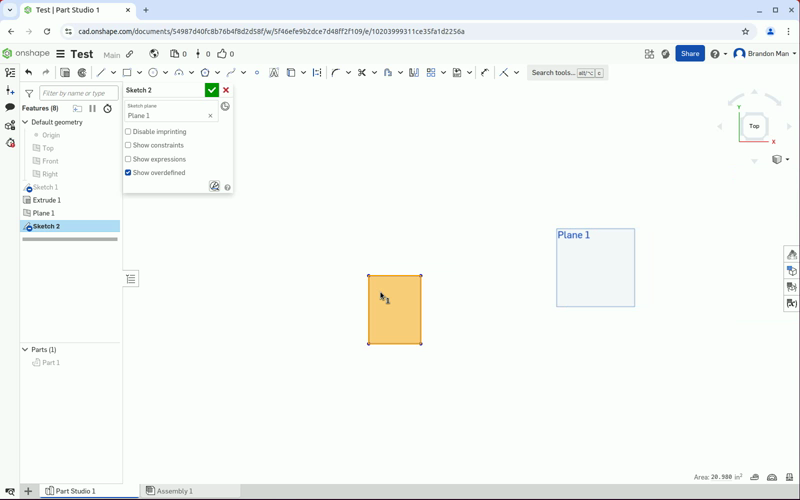
scroll(-6)
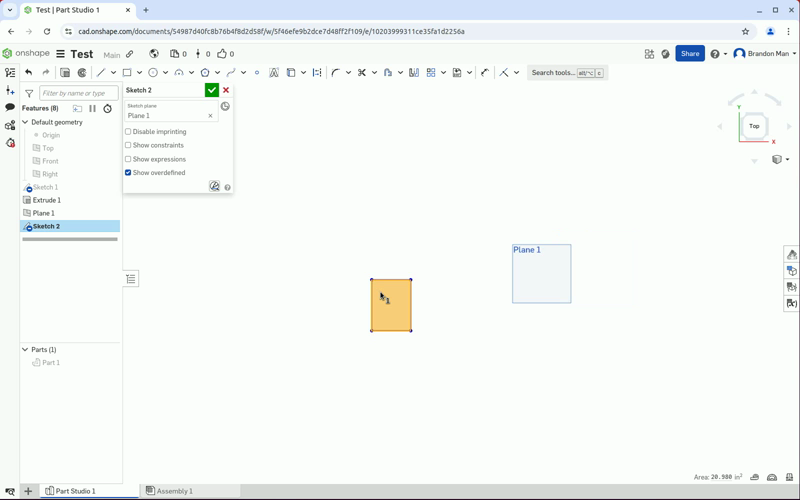
scroll(-6)
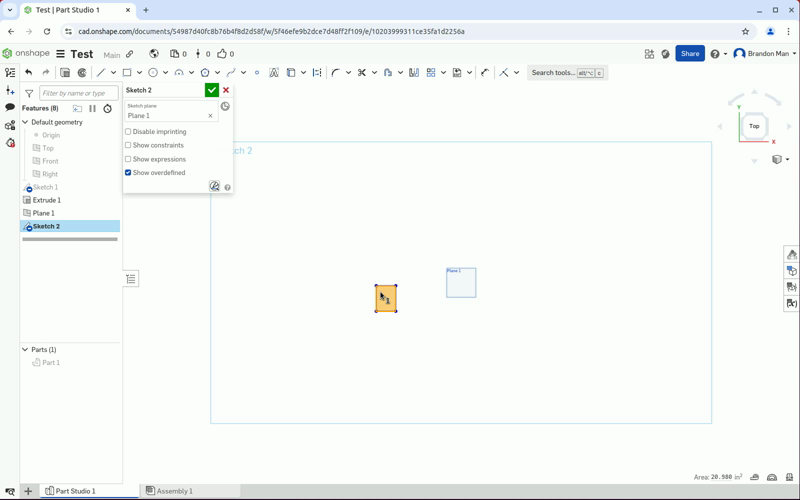
mouse_move(73, 352)
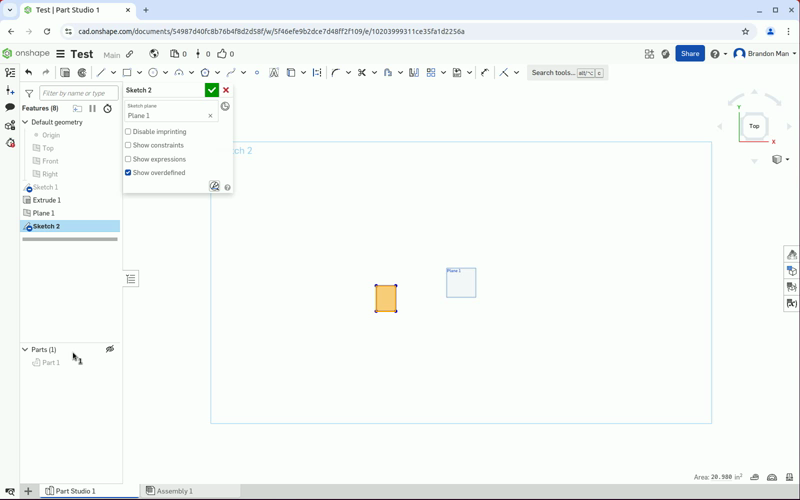
key(shift+y)
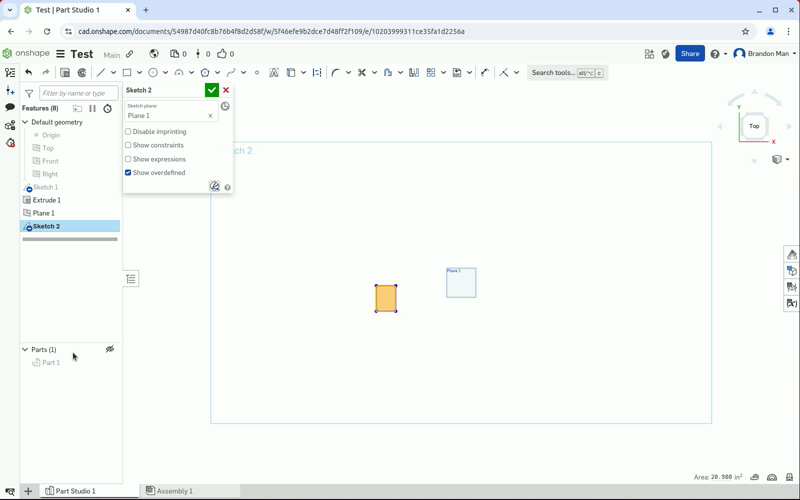
key(shift+e)
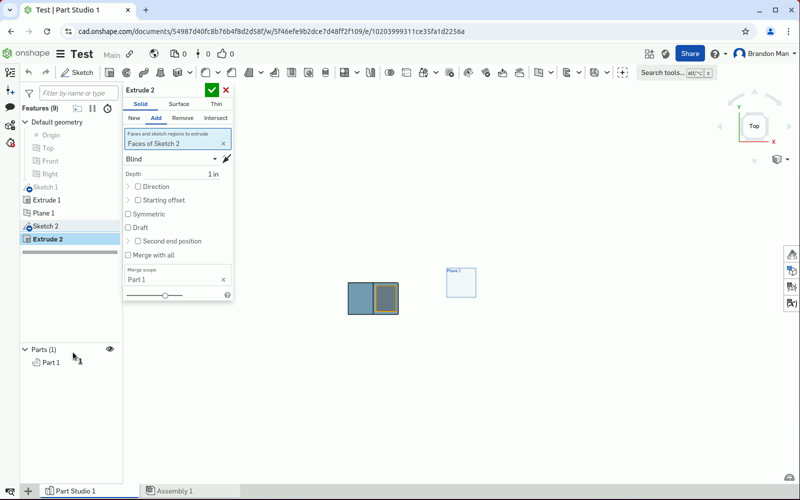
mouse_move(143, 106)
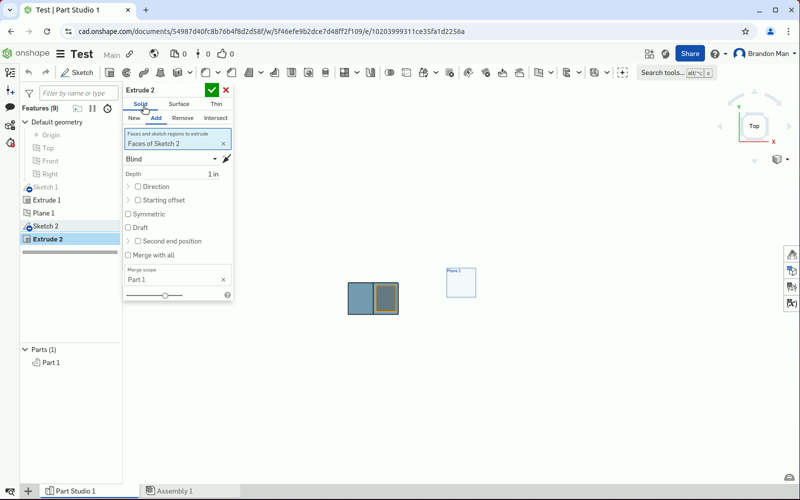
click(143, 106)
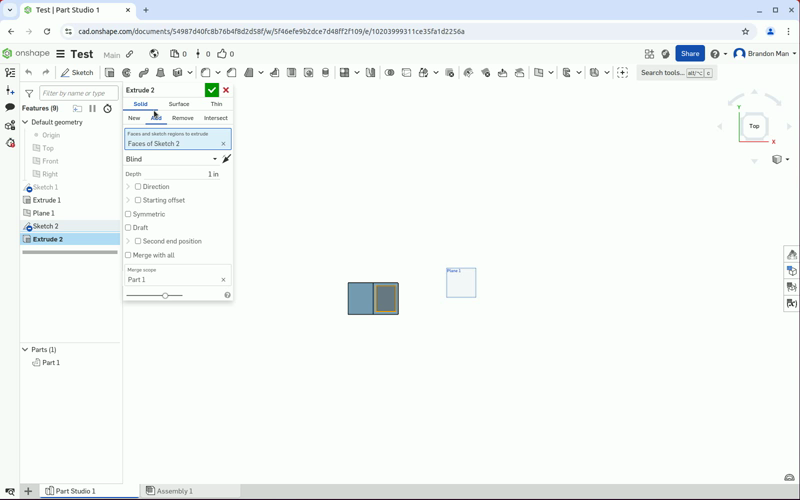
mouse_move(186, 120)
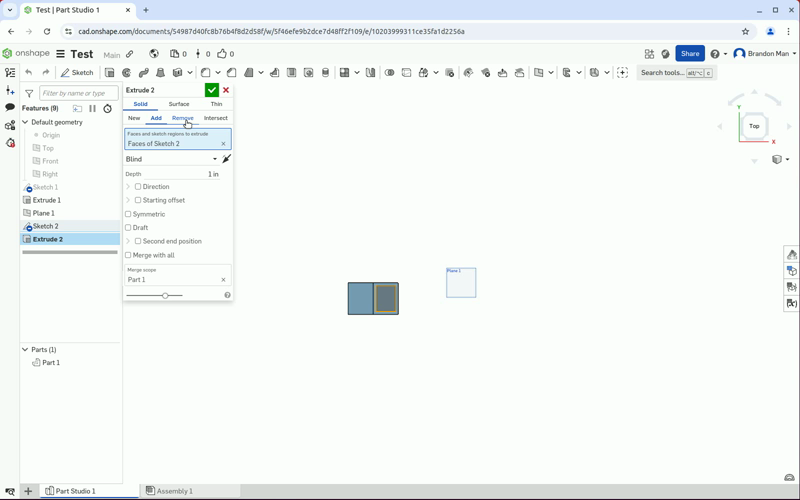
click(186, 120)
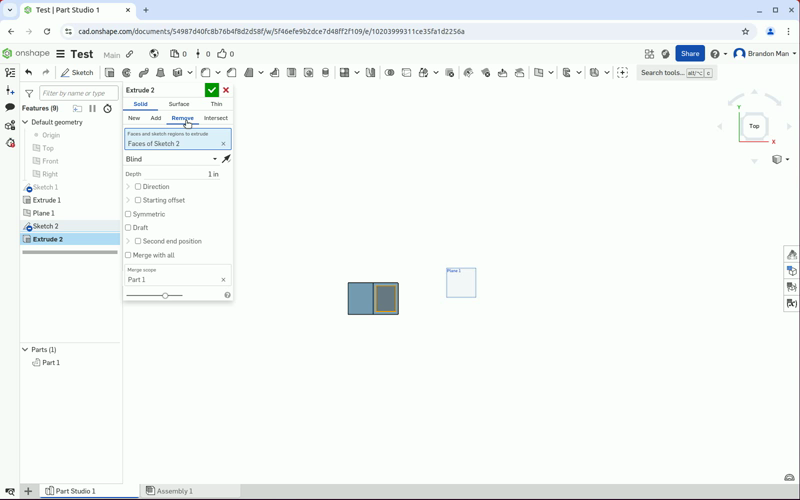
key(tab, 4)
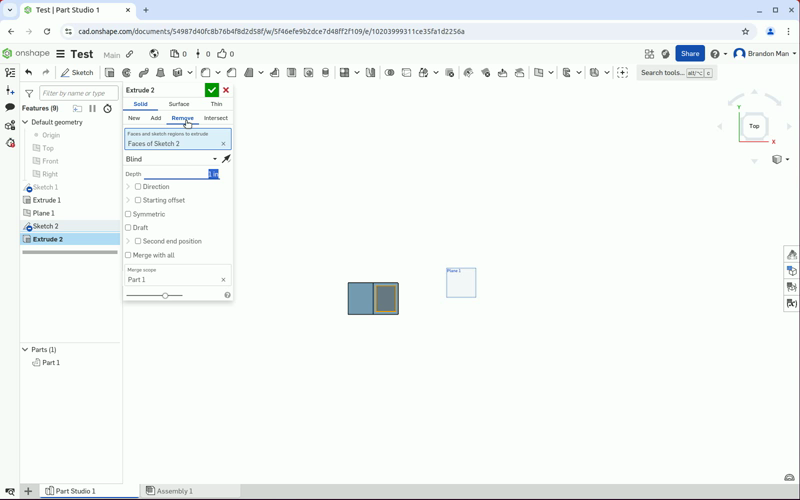
text(4.574)
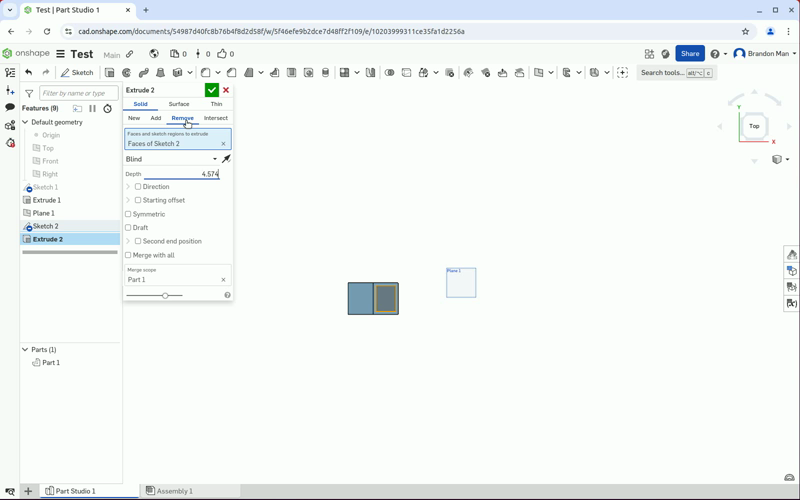
key(tab, 6)
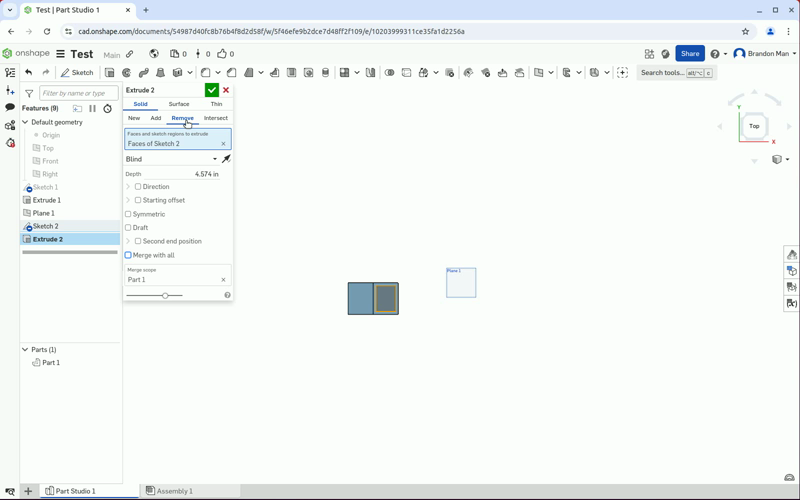
key(space)
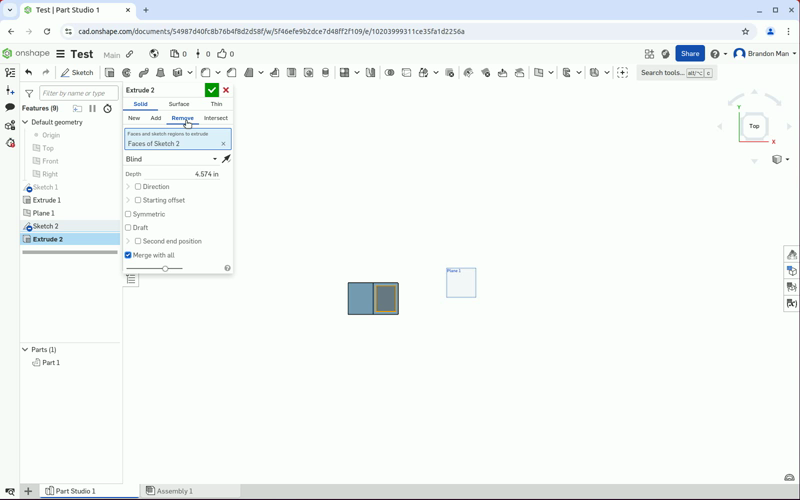
key(enter)
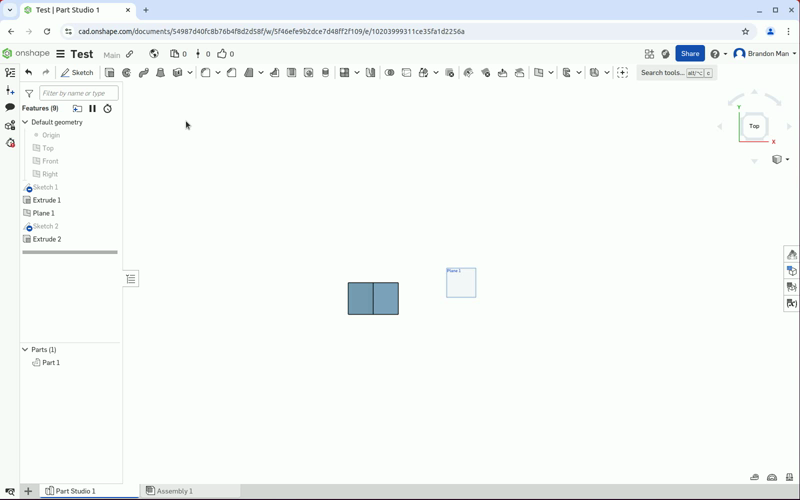
key(shift+h)
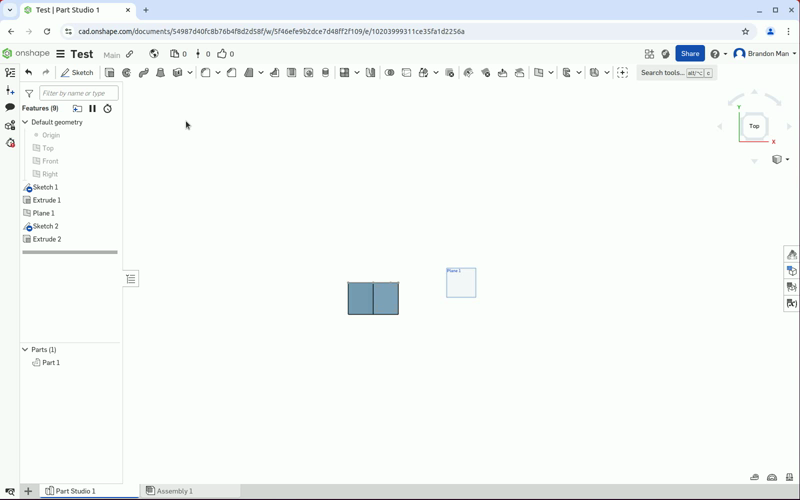
key(shift+h)
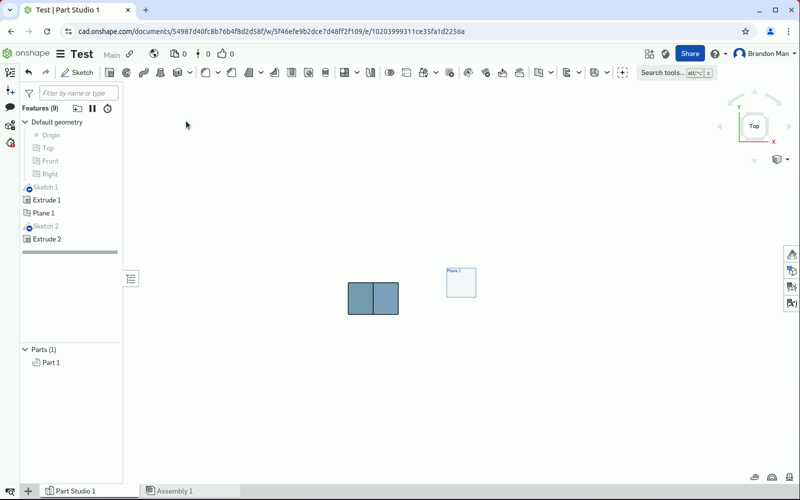
mouse_move(73, 189)
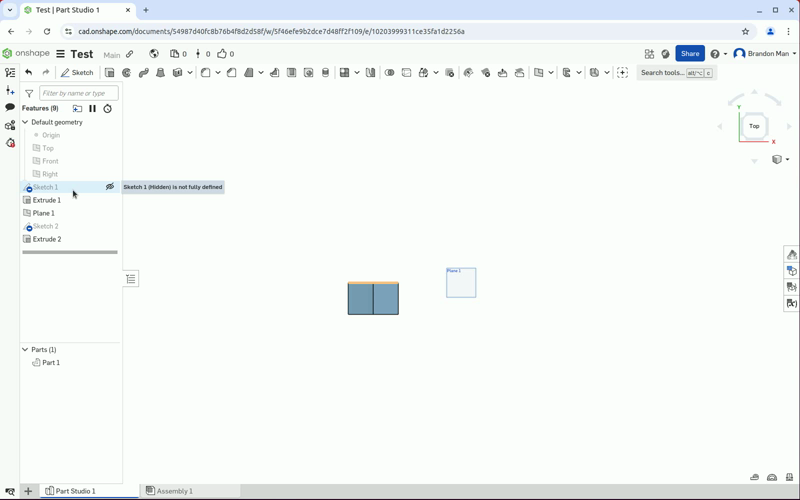
click(73, 189)
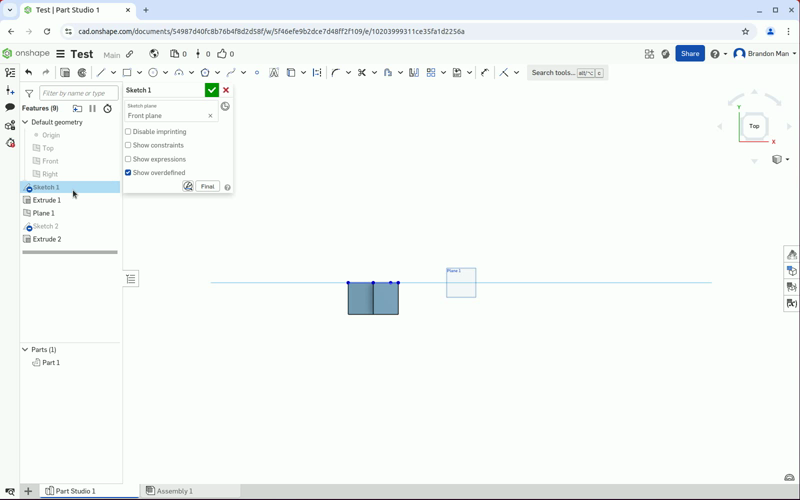
mouse_move(229, 92)
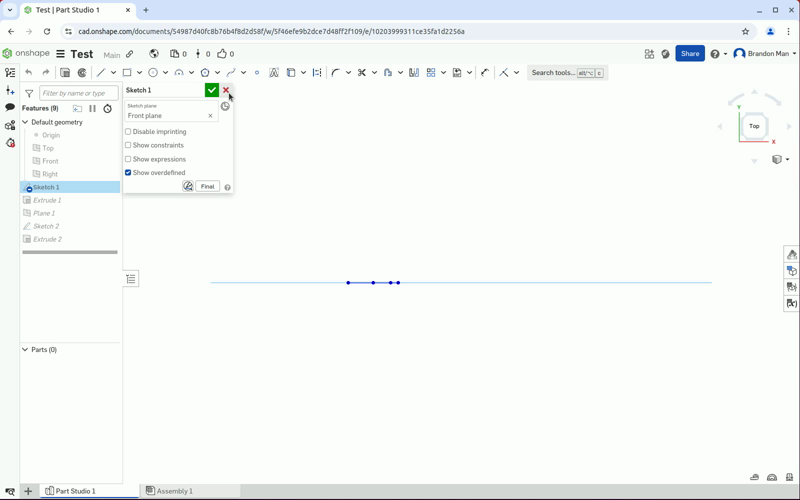
click(229, 92)
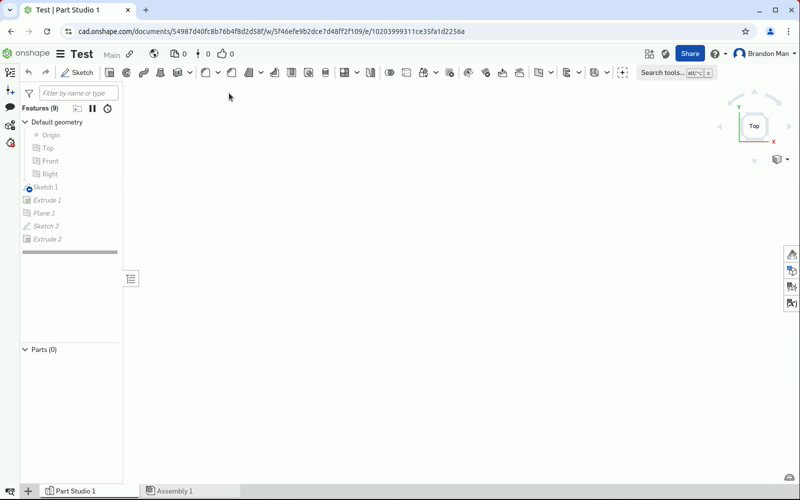
mouse_move(73, 352)
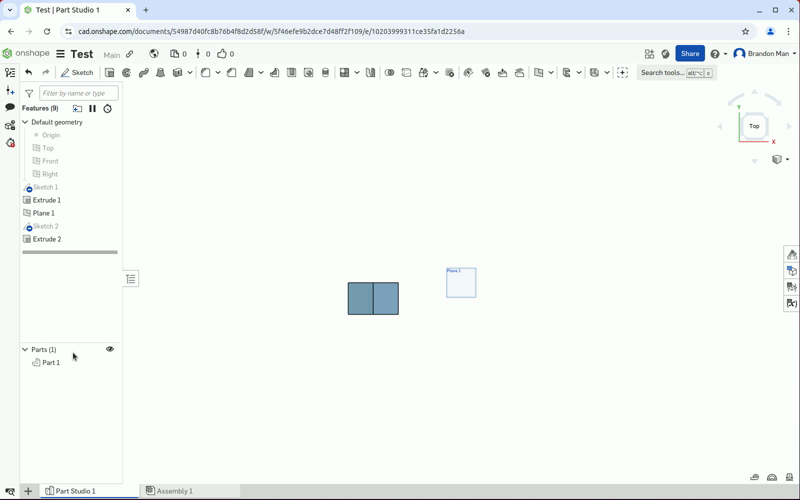
key(y)
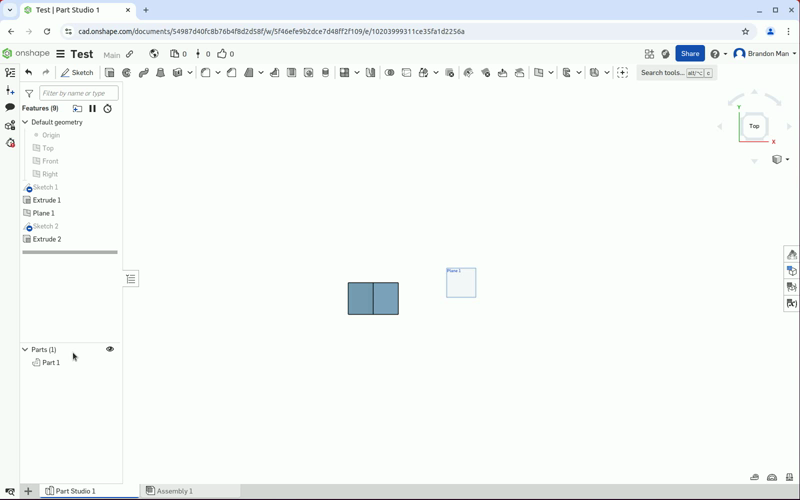
key(shift+p)
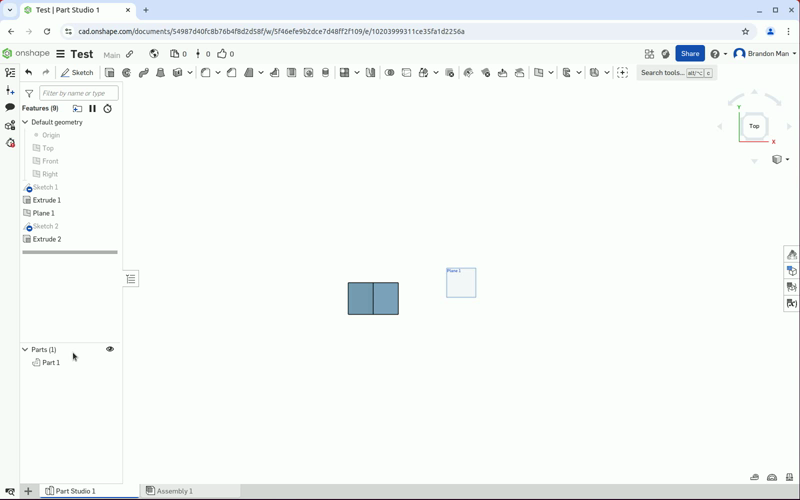
key(space)
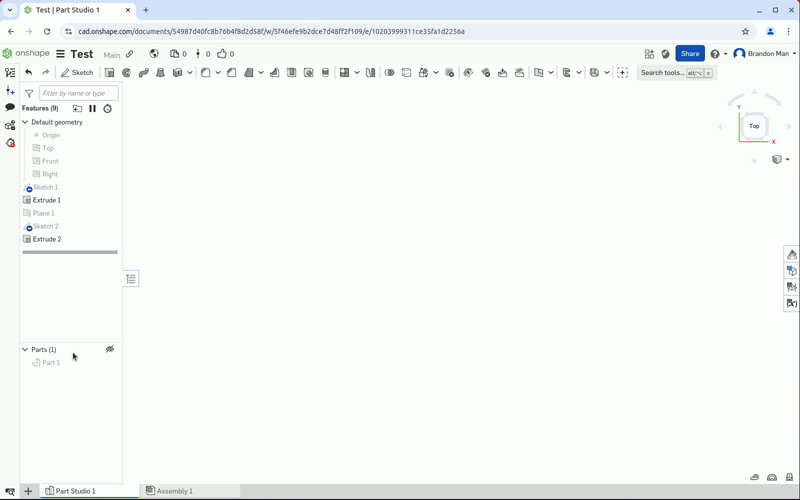
key_down(shift)
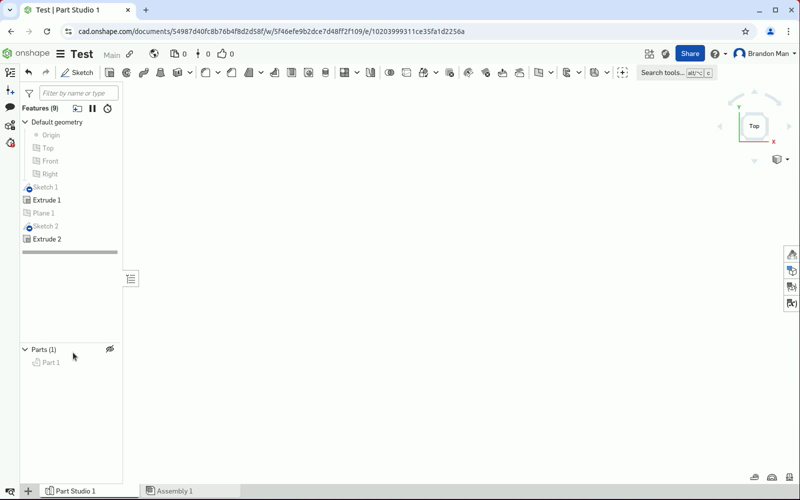
key(up)
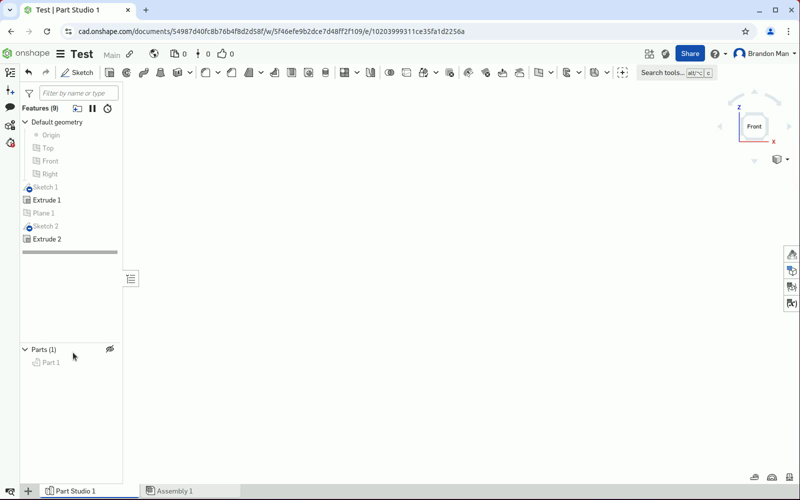
key_up(shift)
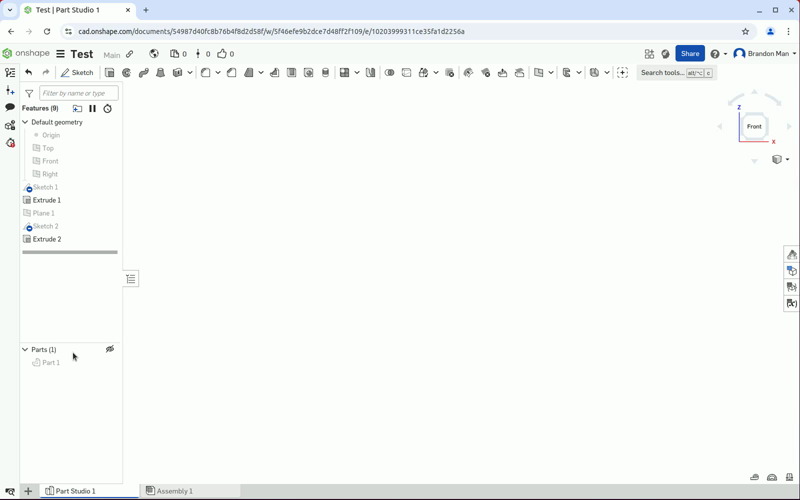
key(space)
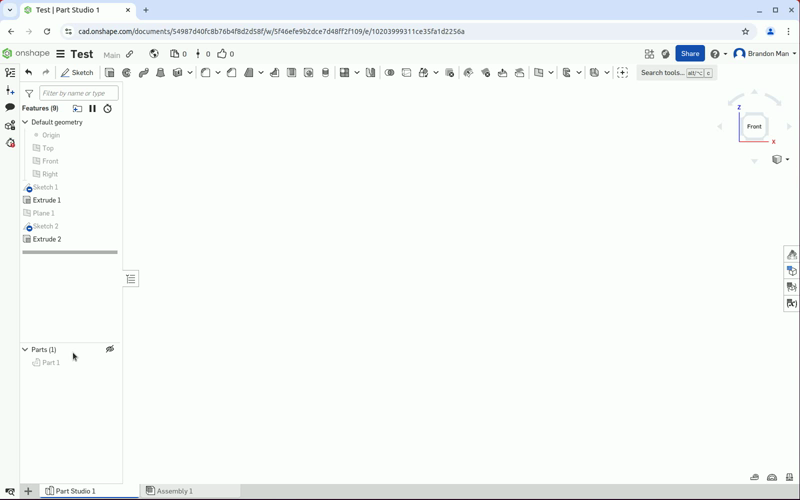
key_down(shift)
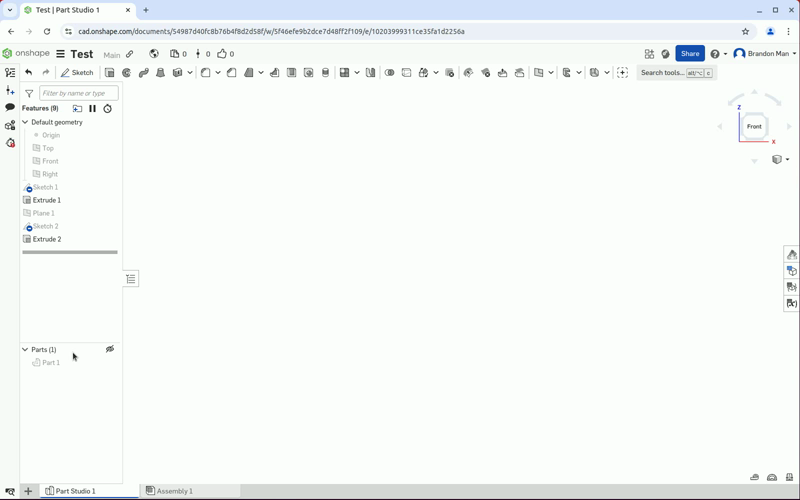
key(left)
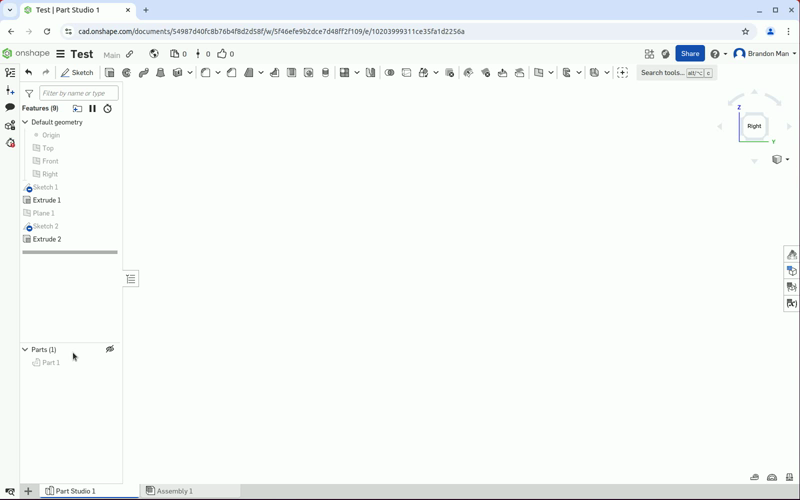
key_up(shift)
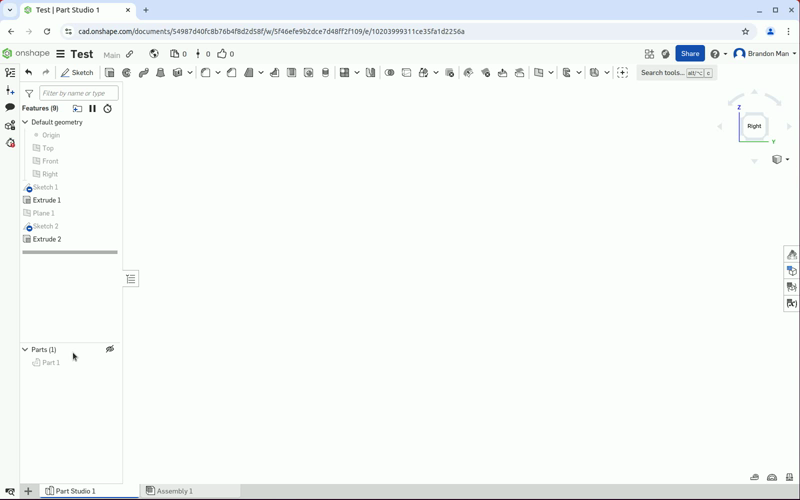
mouse_move(73, 352)
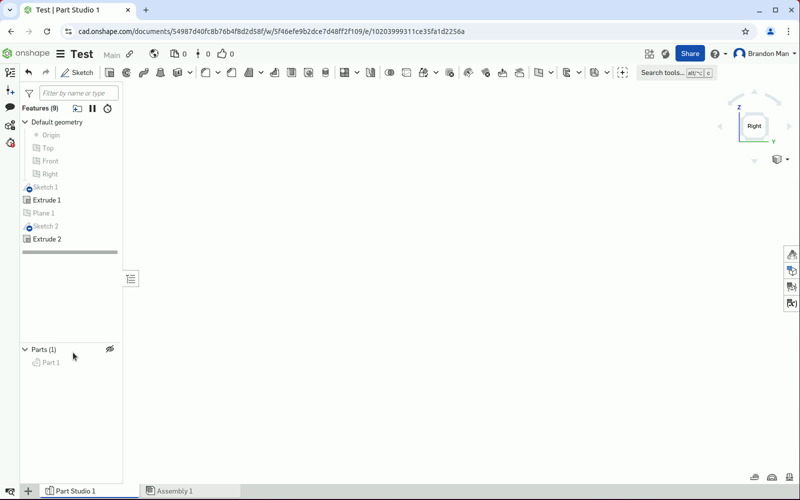
key(shift+y)
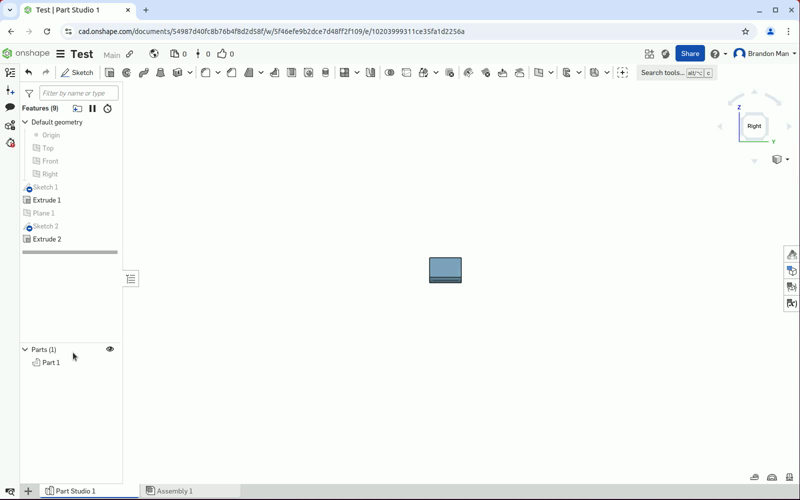
mouse_move(541, 75)
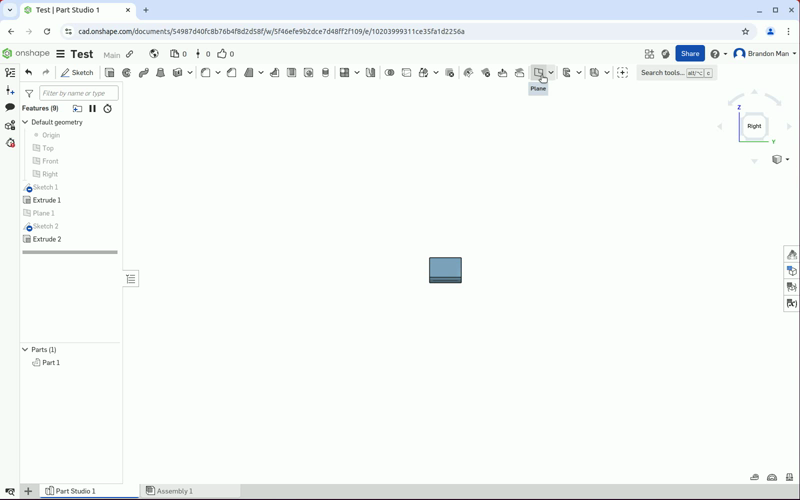
click(541, 75)
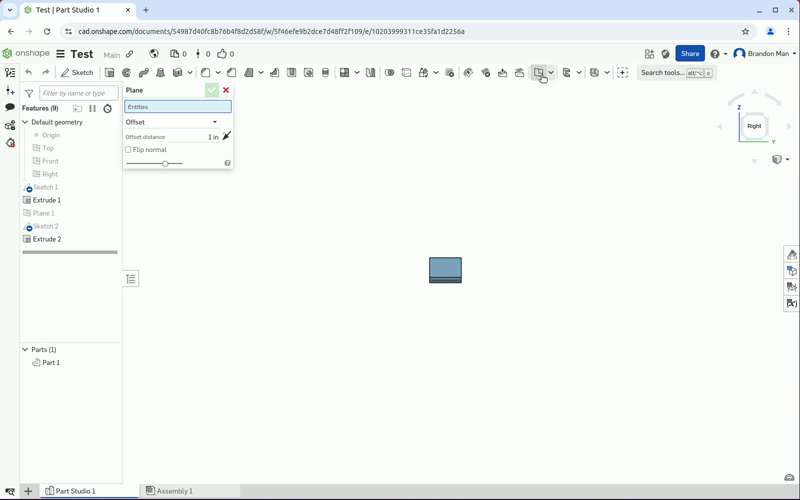
mouse_move(73, 176)
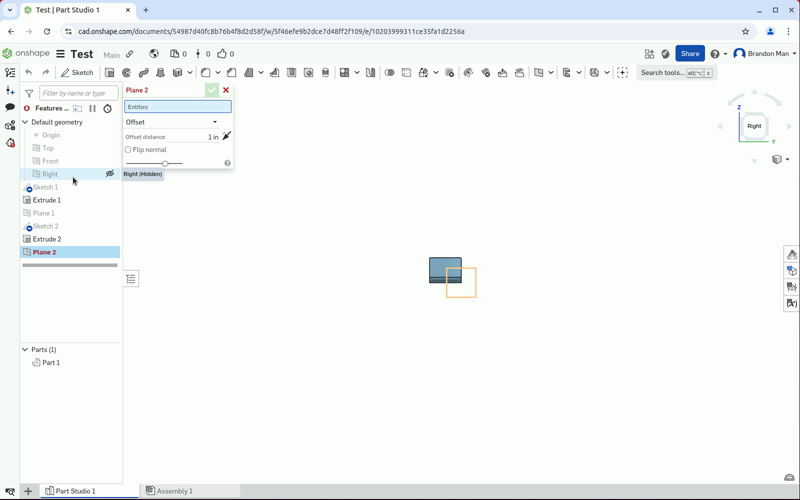
click(73, 176)
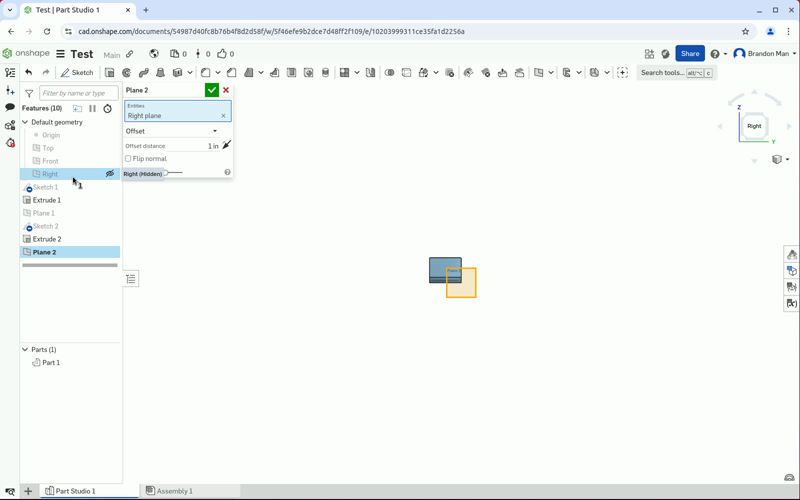
key(tab, 2)
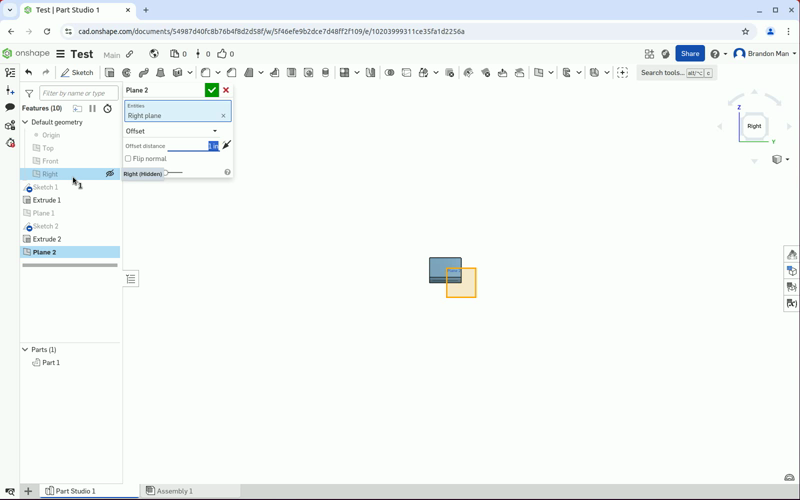
text(23.108)
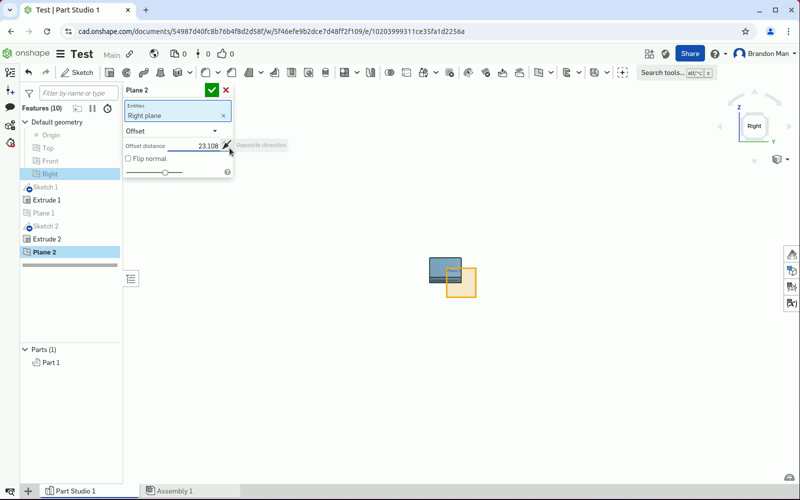
mouse_move(229, 147)
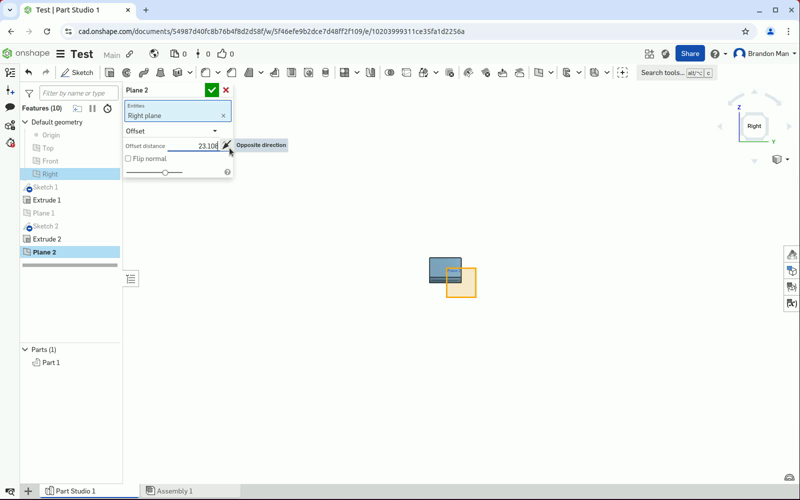
click(229, 147)
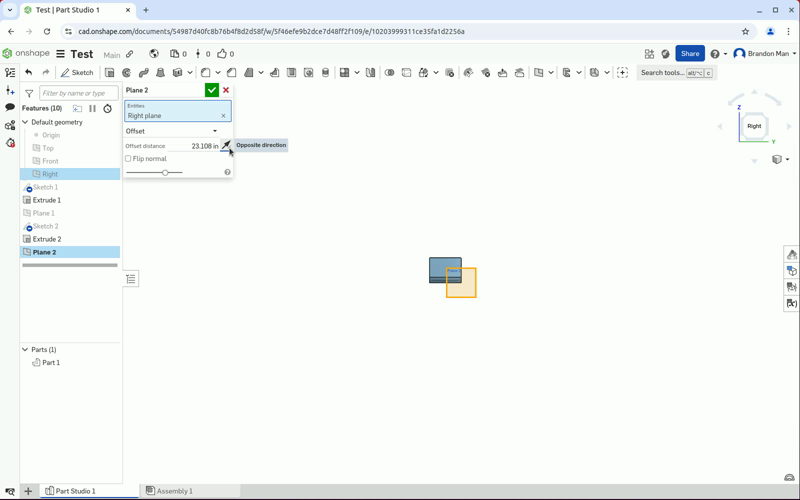
key(enter, 2)
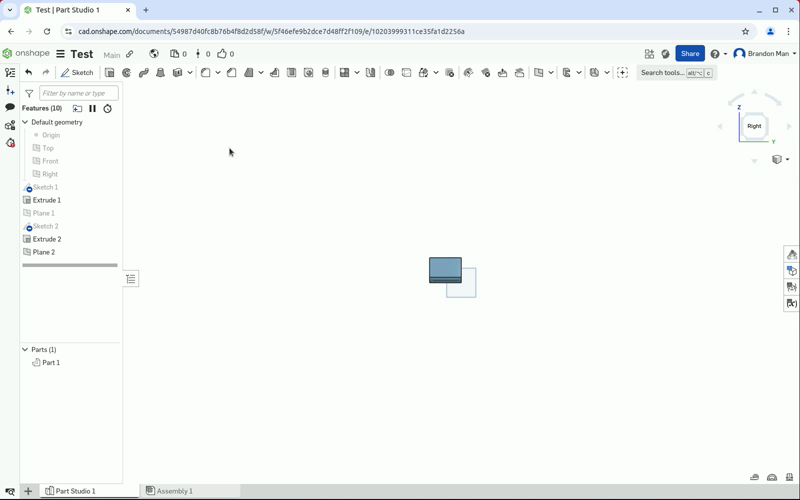
key(shift+s)
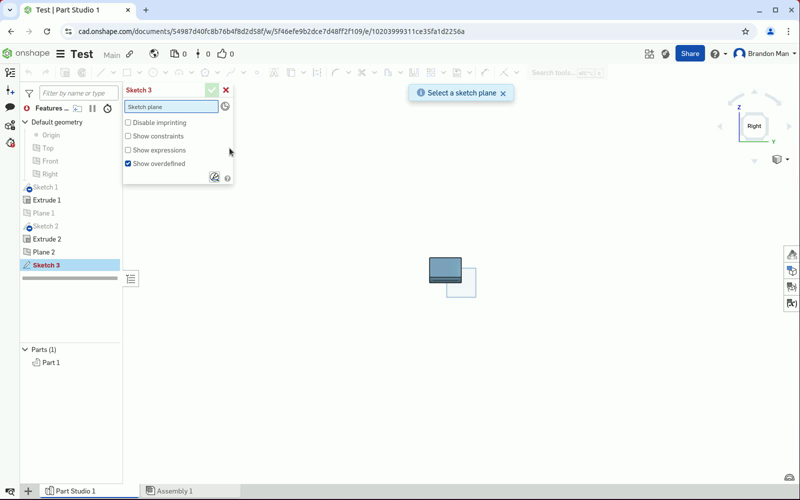
mouse_move(73, 254)
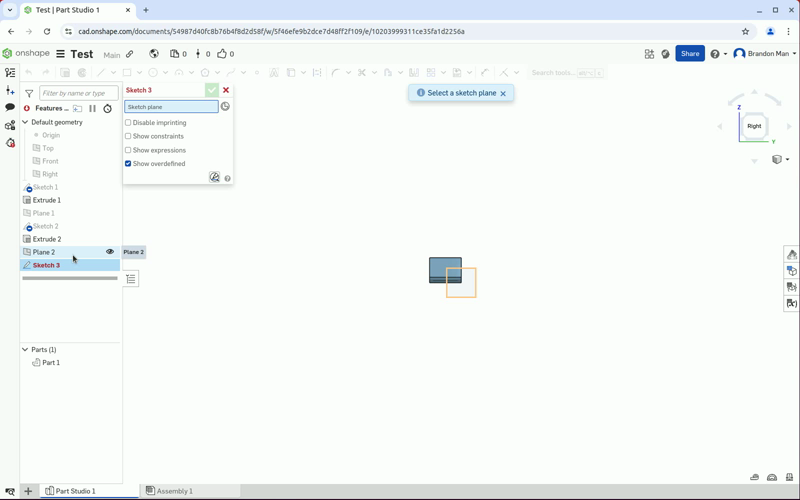
click(73, 254)
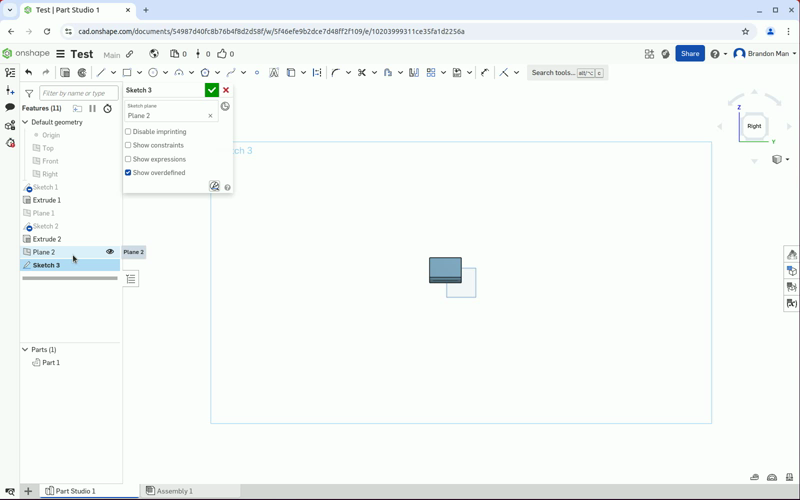
mouse_move(73, 352)
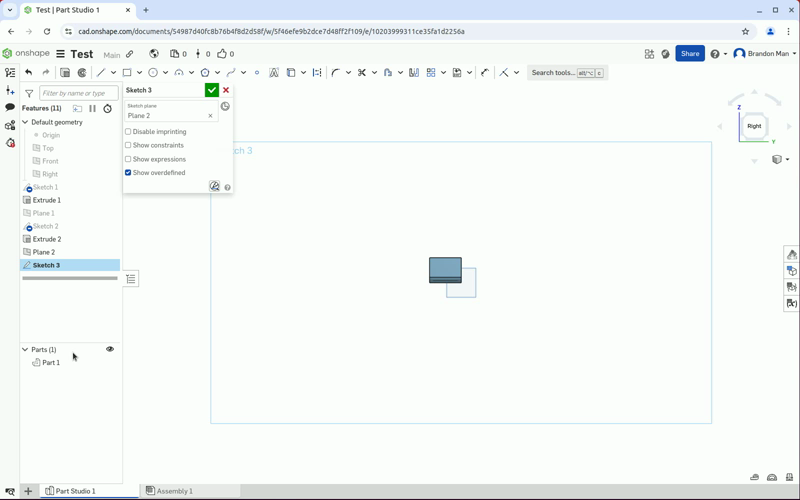
key(y)
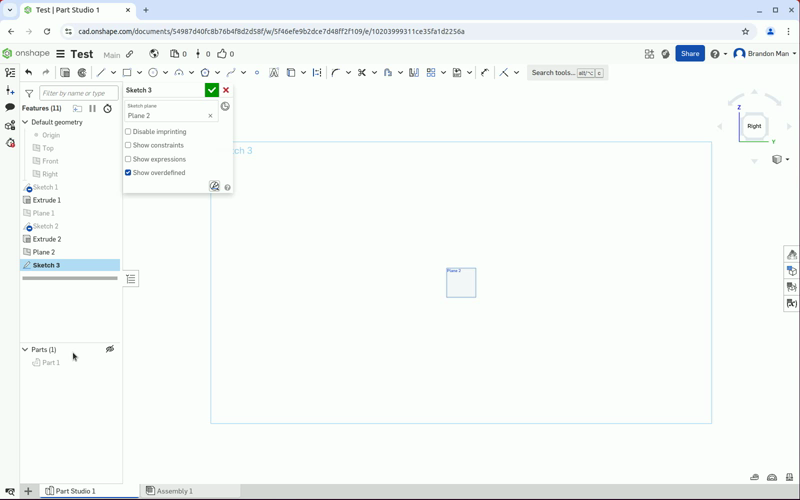
key(l)
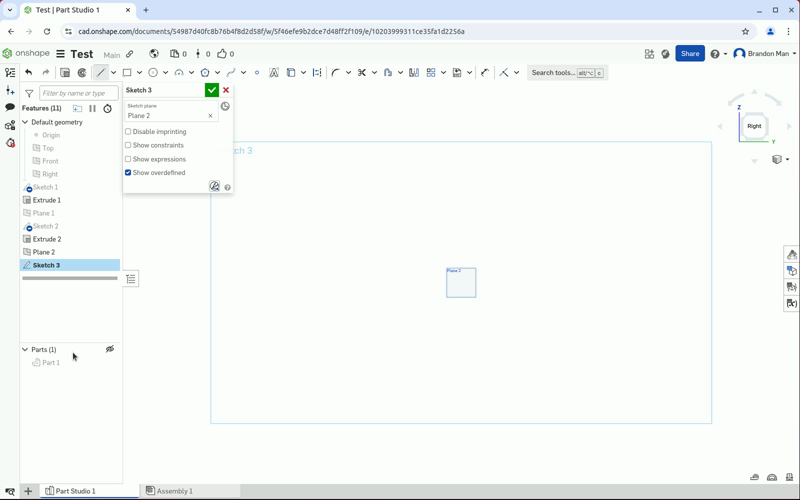
key_down(shift)
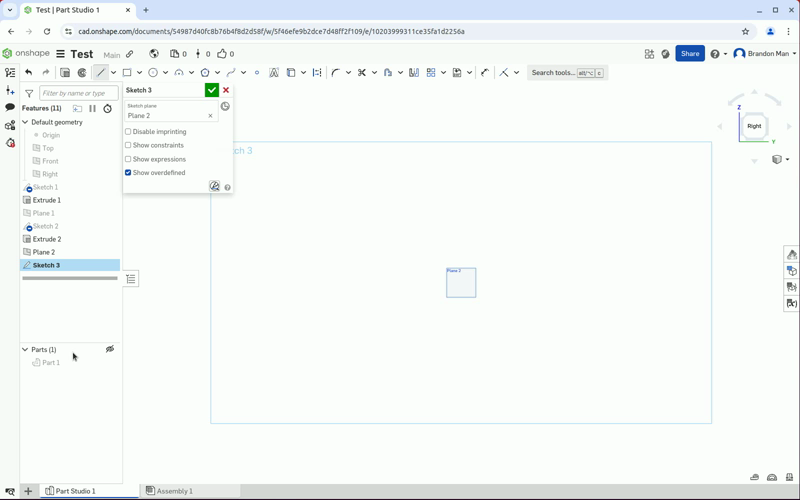
mouse_move(430, 281)
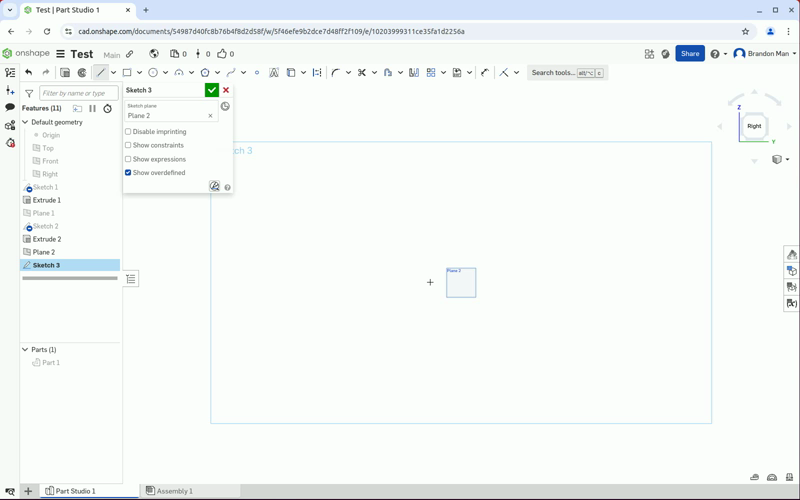
click(430, 281)
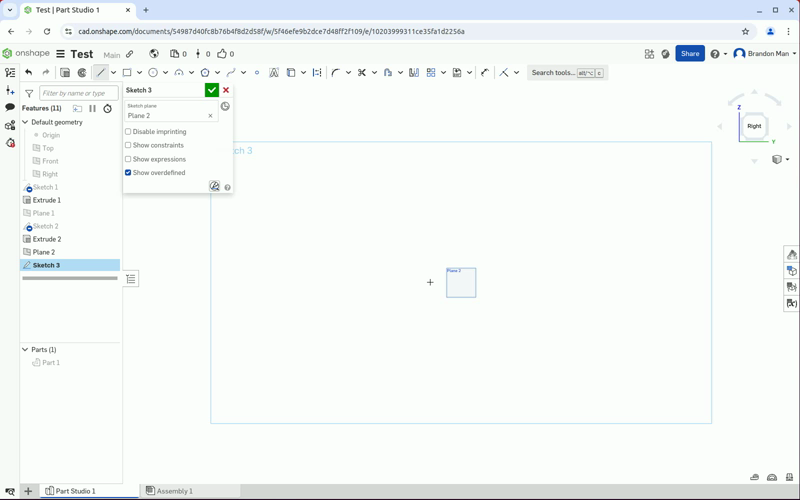
key_up(shift)
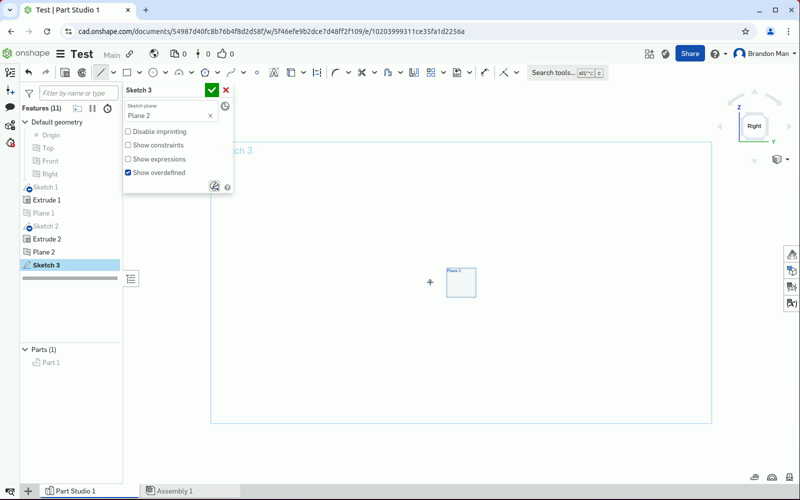
key_down(shift)
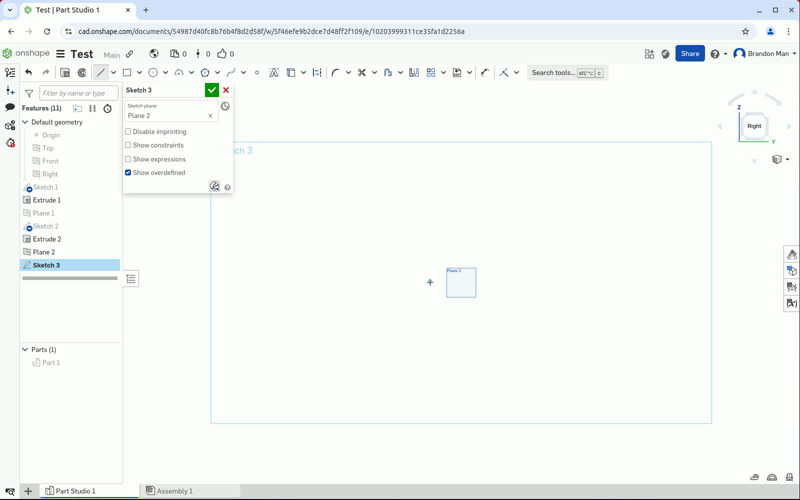
mouse_move(460, 281)
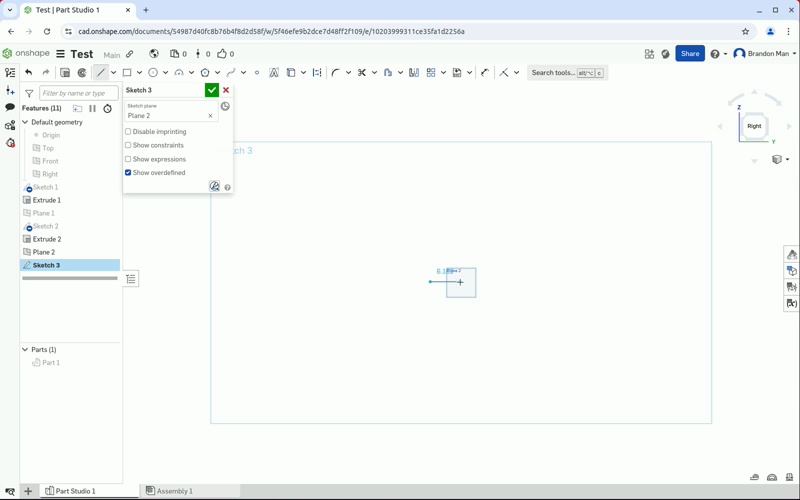
mouse_move(460, 281)
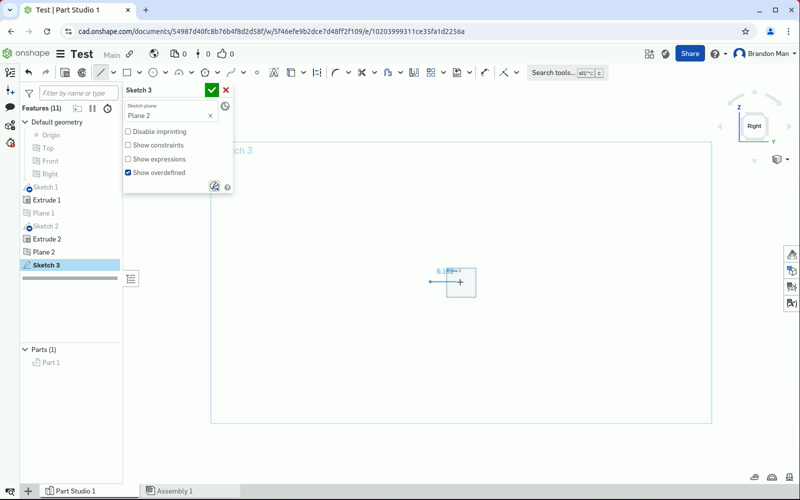
click(460, 281)
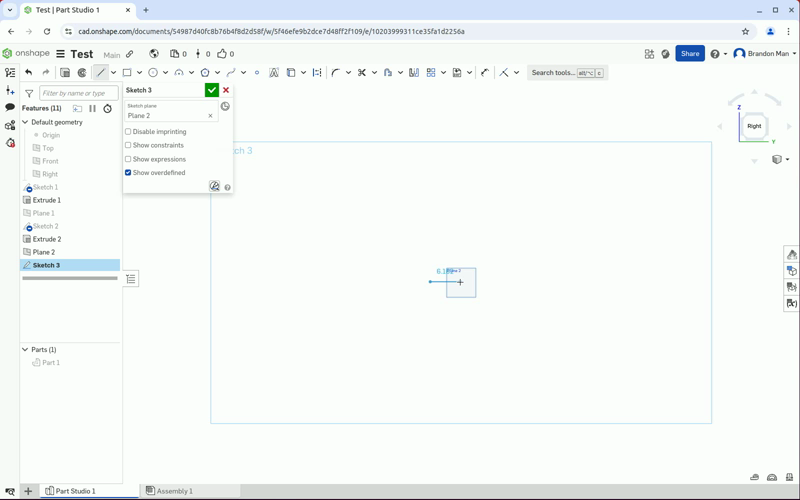
key_up(shift)
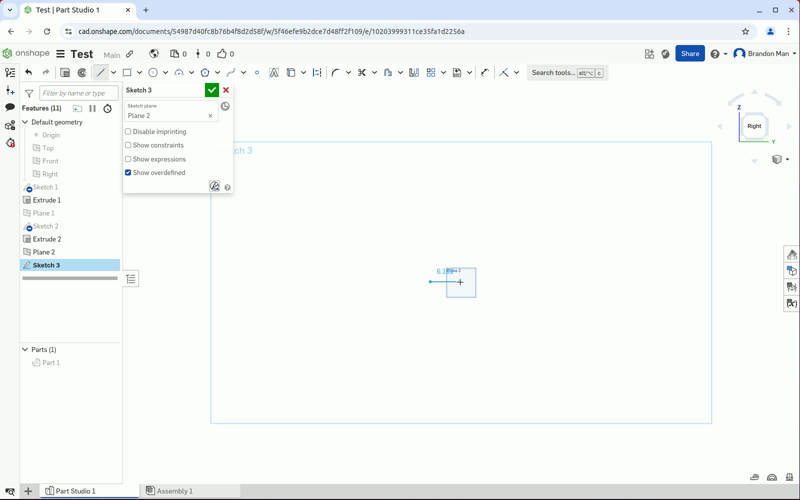
key_down(shift)
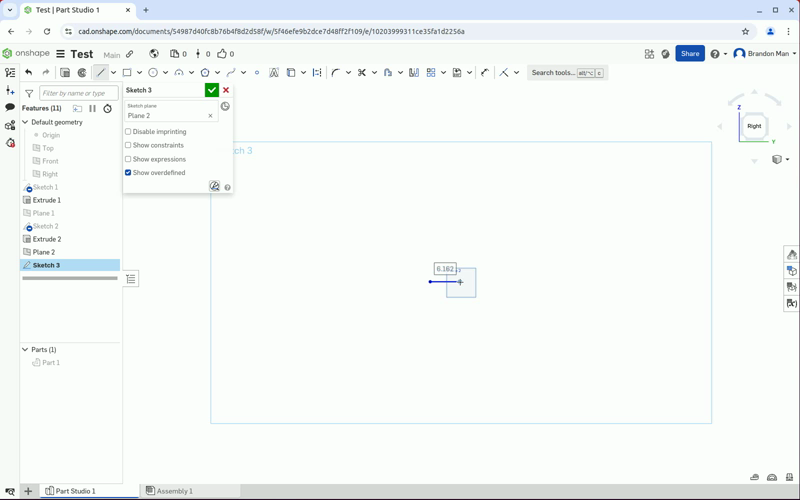
mouse_move(490, 281)
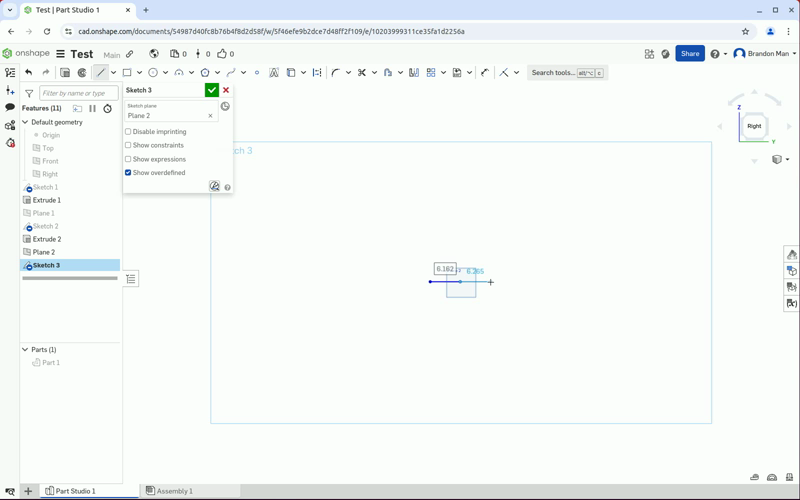
mouse_move(460, 275)
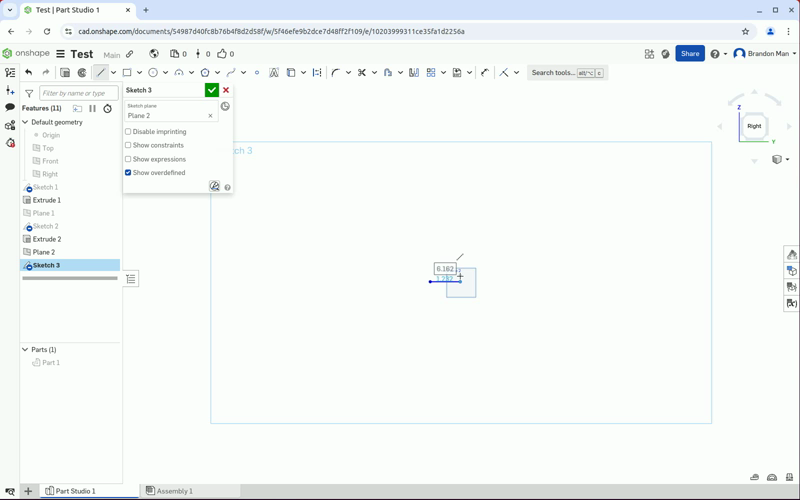
scroll(6)
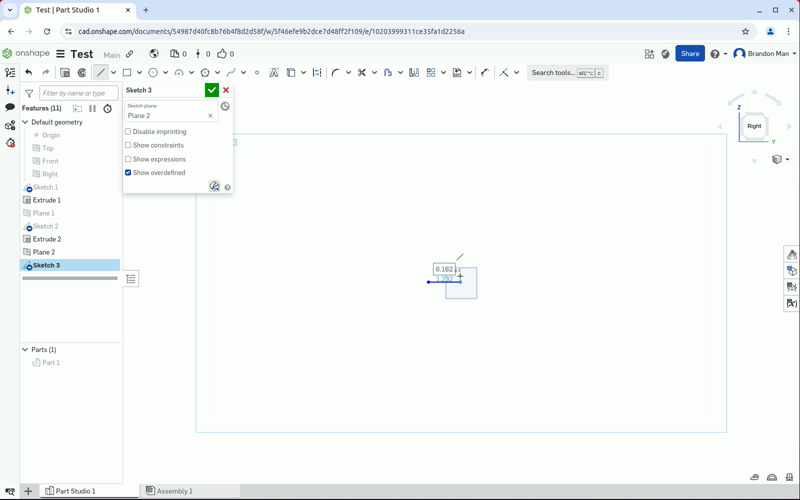
scroll(6)
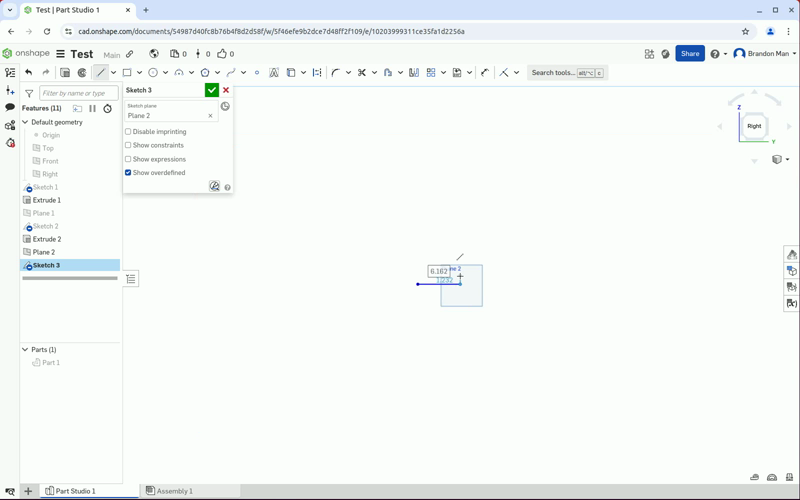
scroll(6)
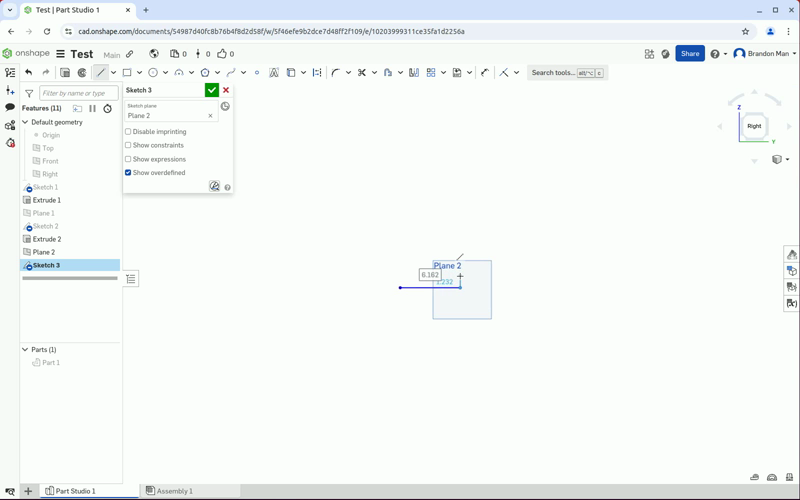
scroll(6)
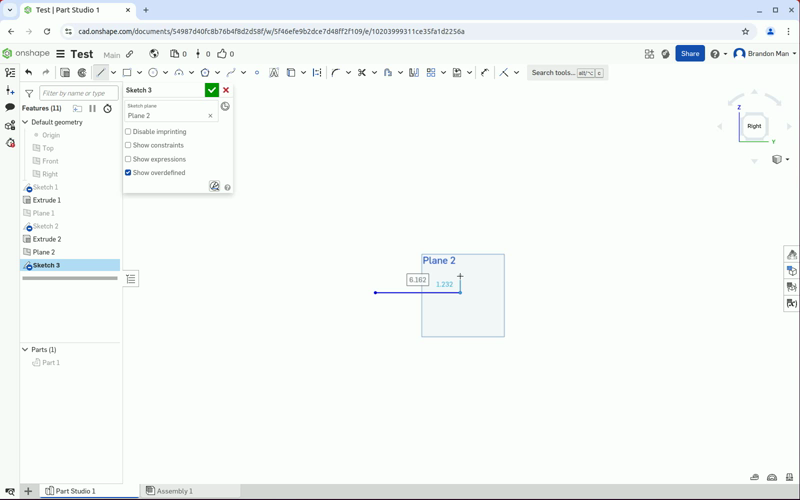
scroll(6)
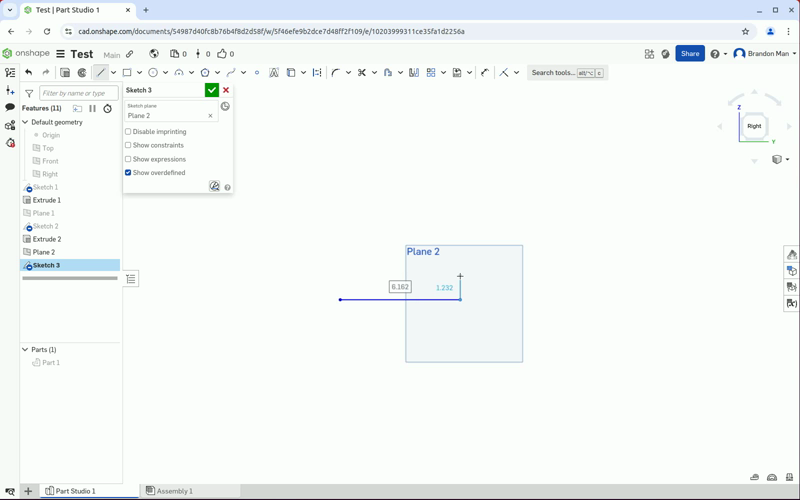
scroll(6)
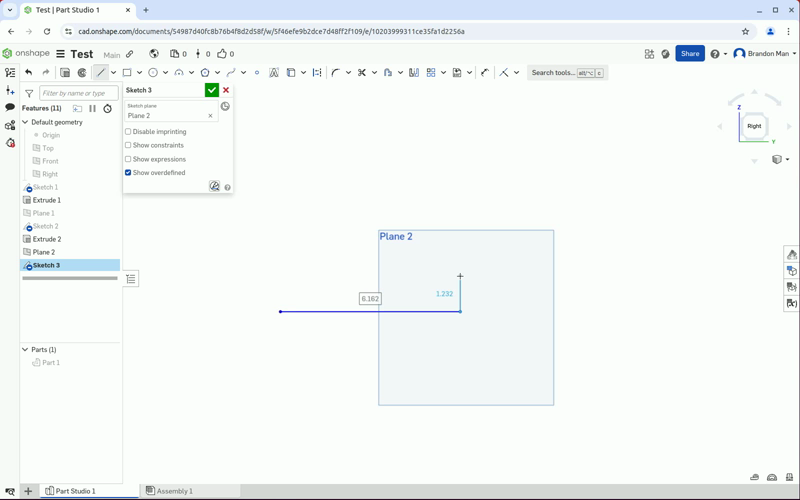
scroll(6)
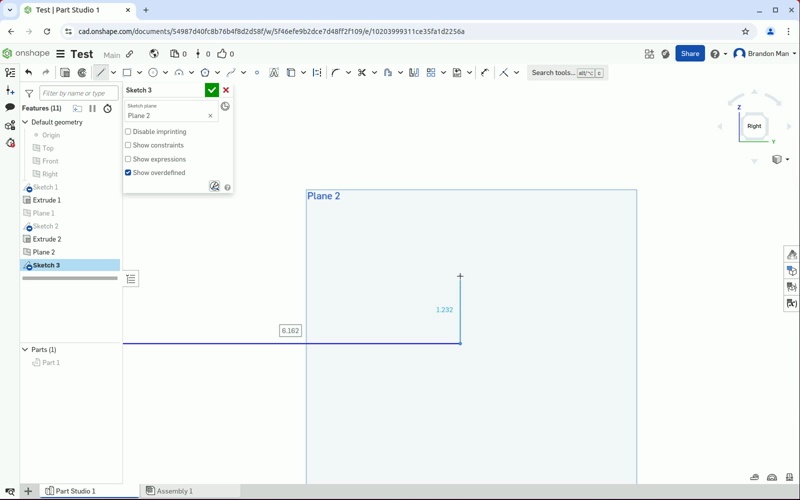
click(460, 275)
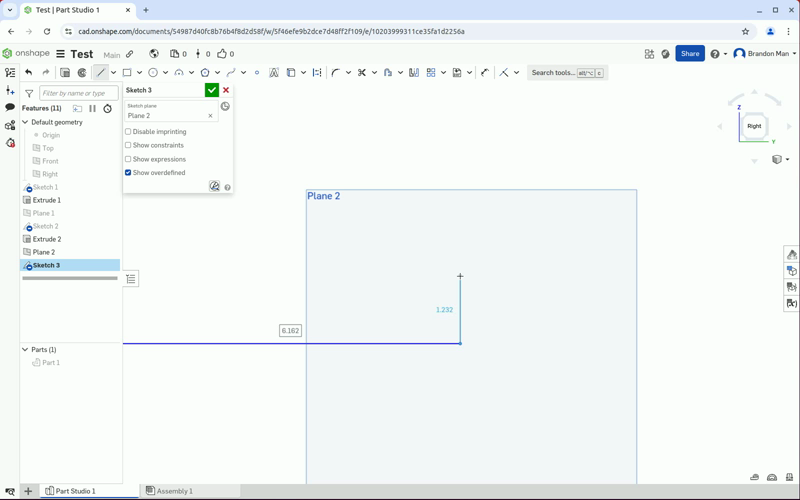
scroll(-6)
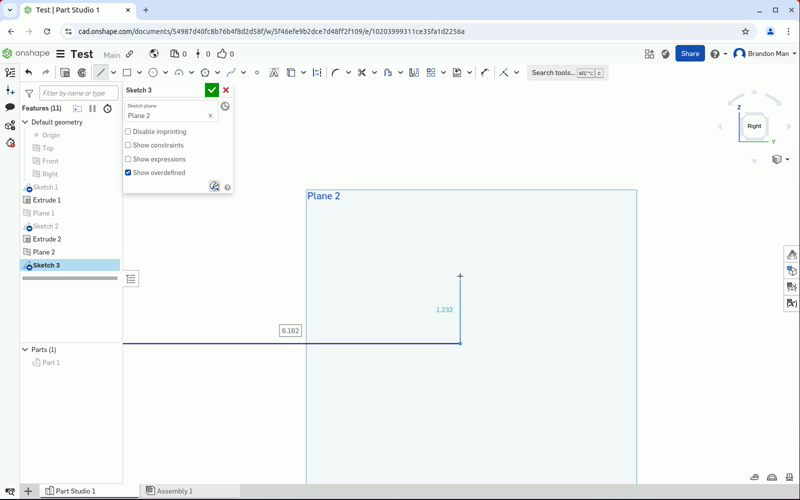
scroll(-6)
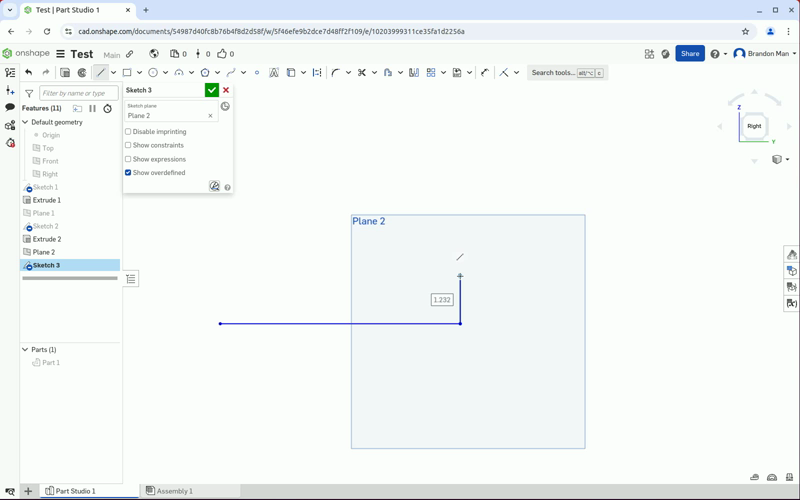
scroll(-6)
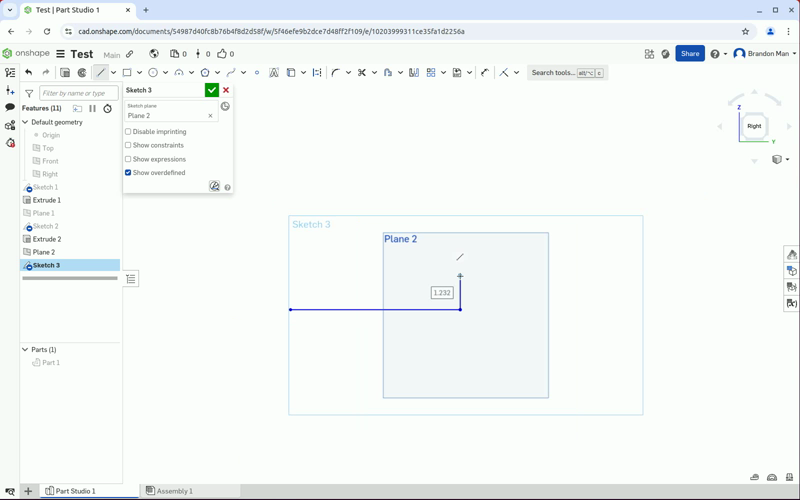
scroll(-6)
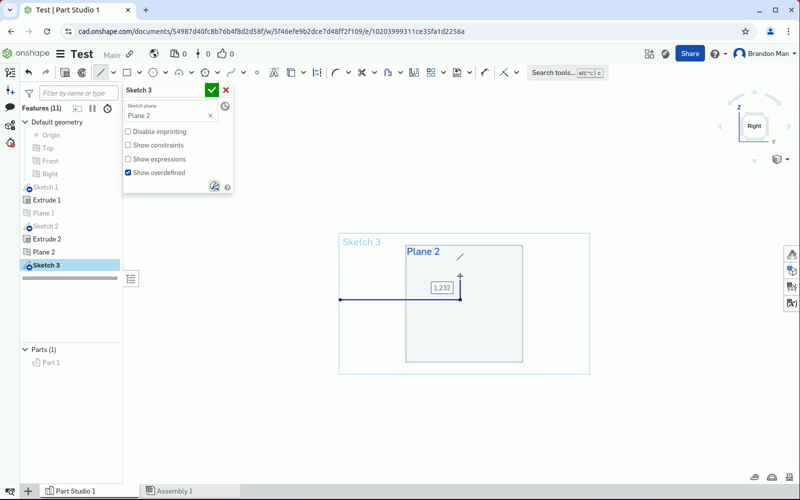
scroll(-6)
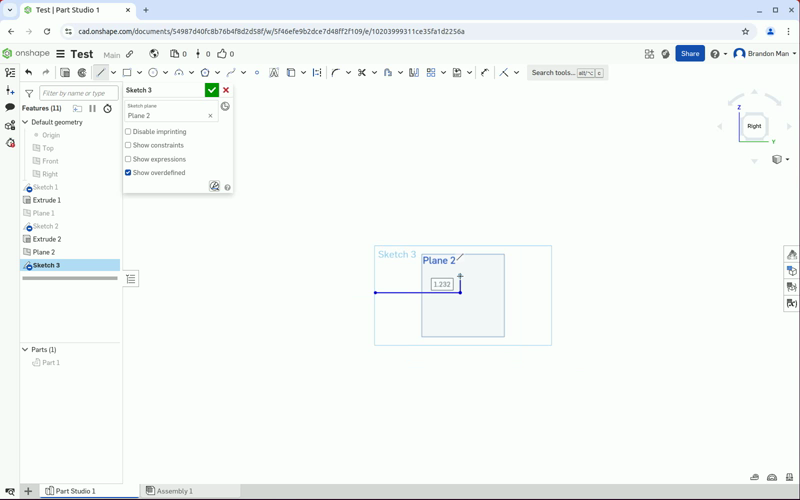
scroll(-6)
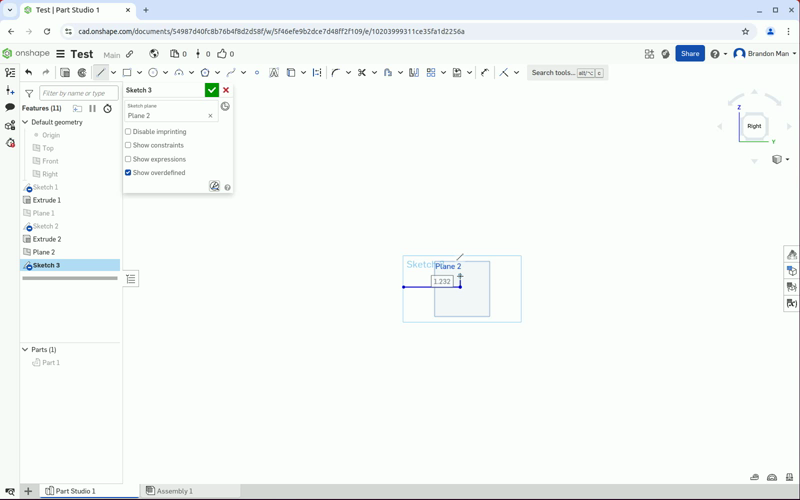
scroll(-6)
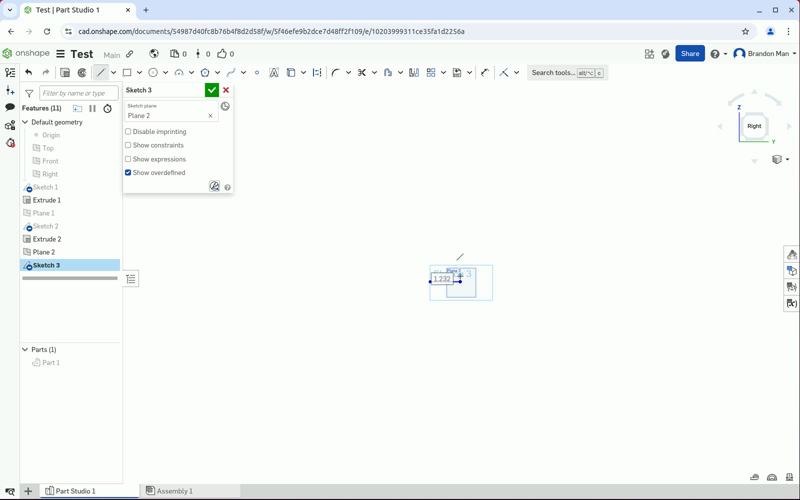
key_up(shift)
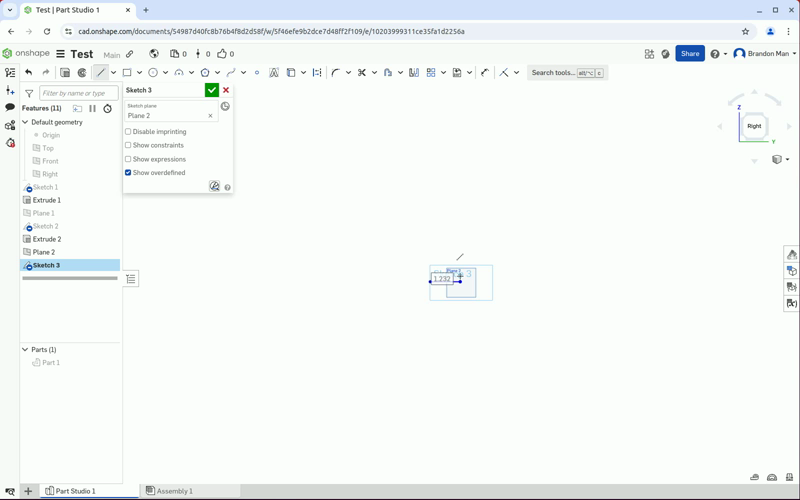
key_down(shift)
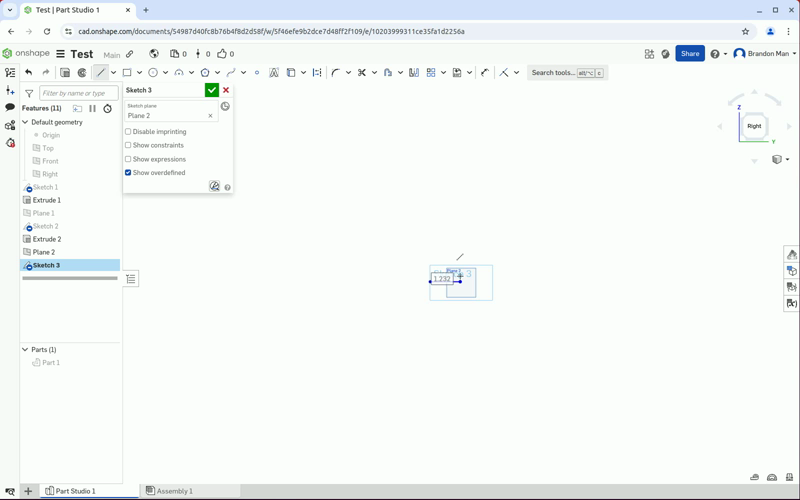
mouse_move(490, 275)
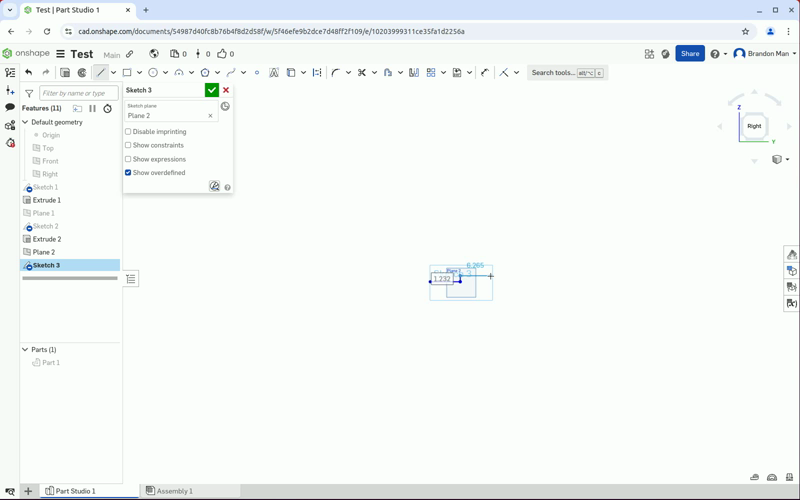
mouse_move(430, 275)
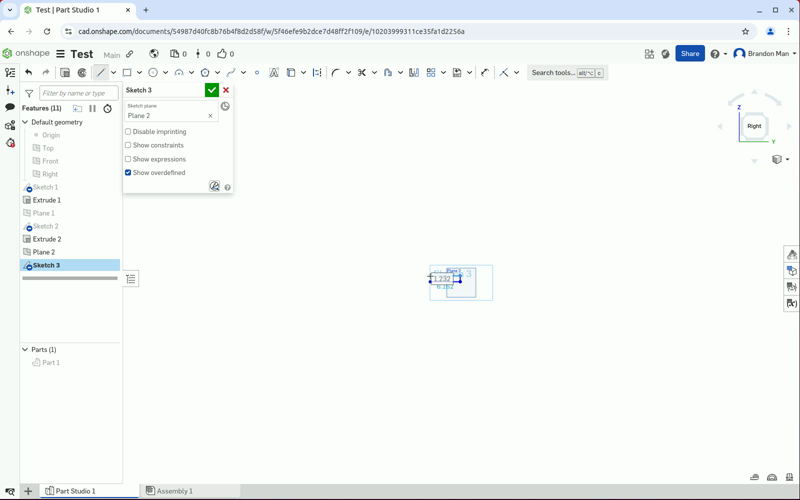
click(430, 275)
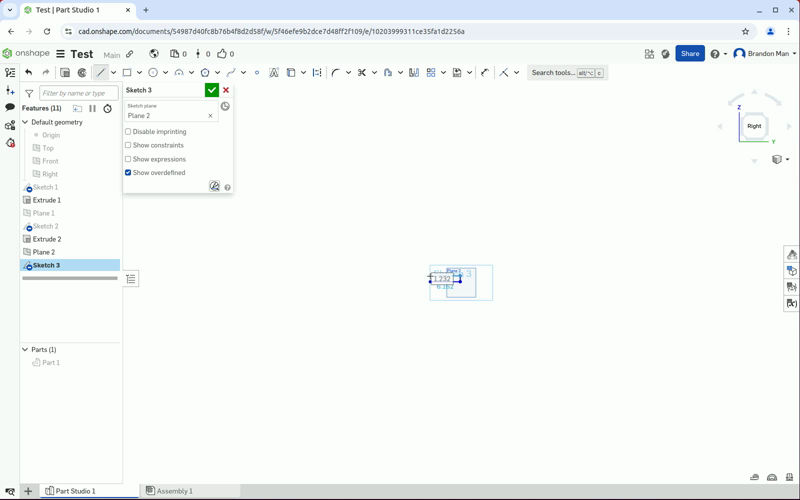
key_up(shift)
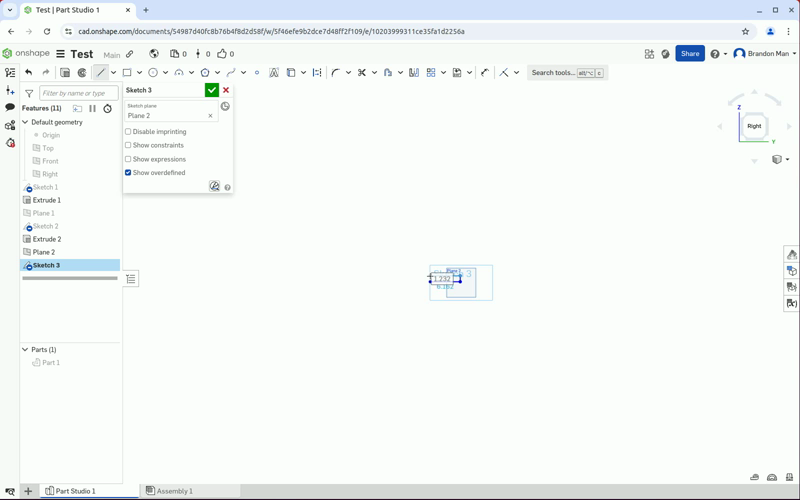
mouse_move(460, 275)
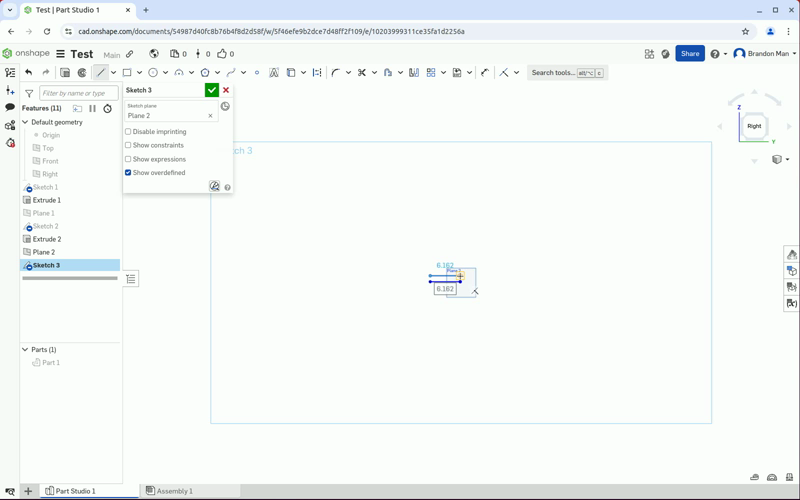
key_down(shift)
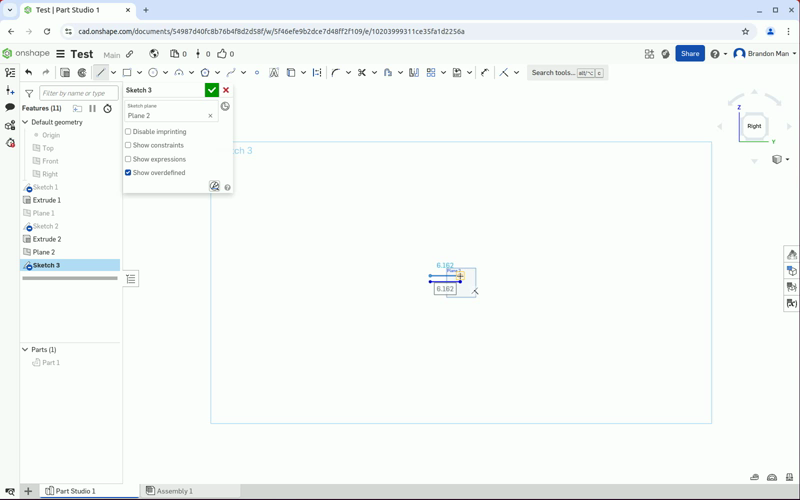
mouse_move(430, 281)
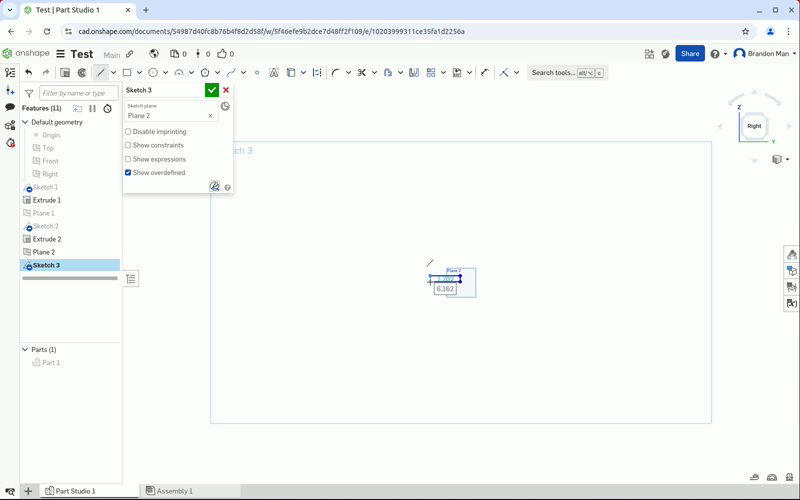
scroll(6)
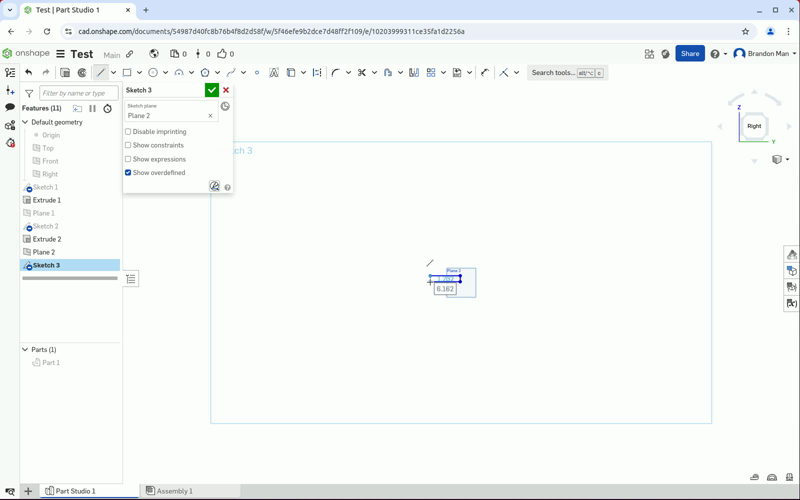
scroll(6)
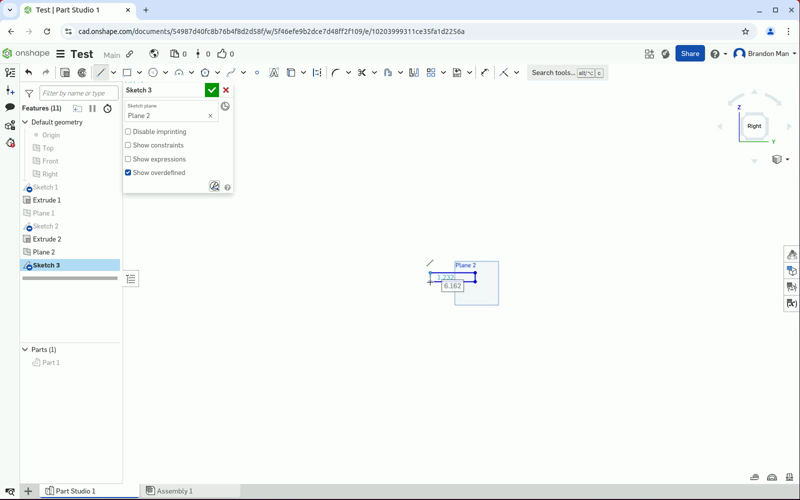
scroll(6)
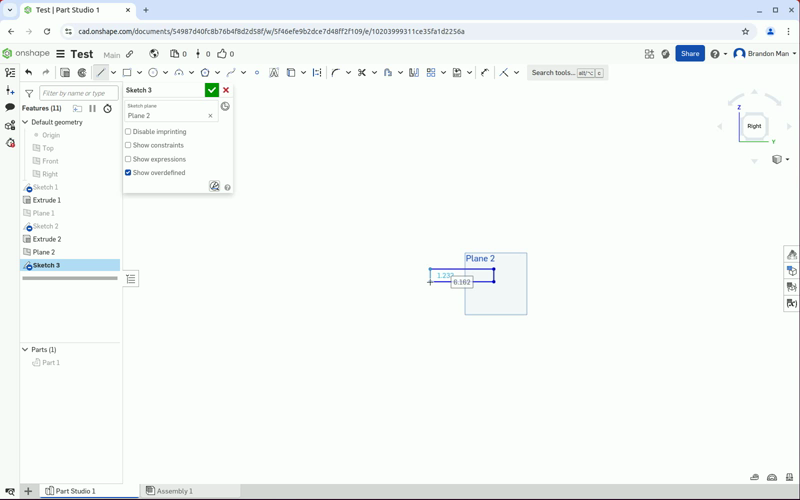
scroll(6)
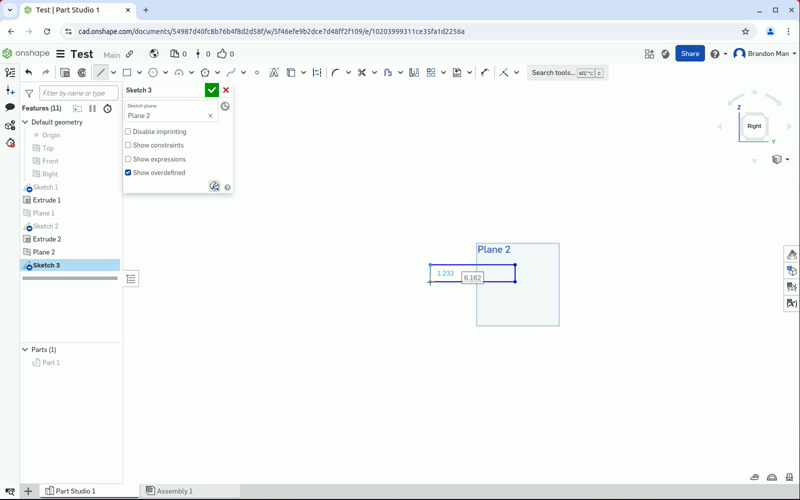
scroll(6)
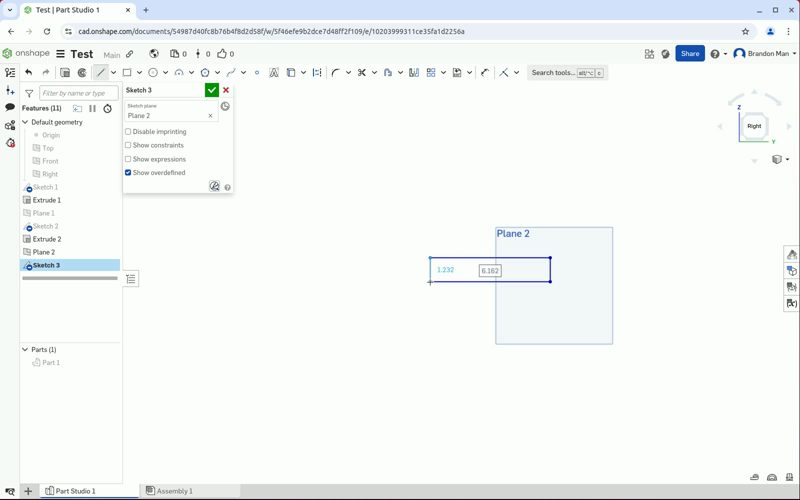
scroll(6)
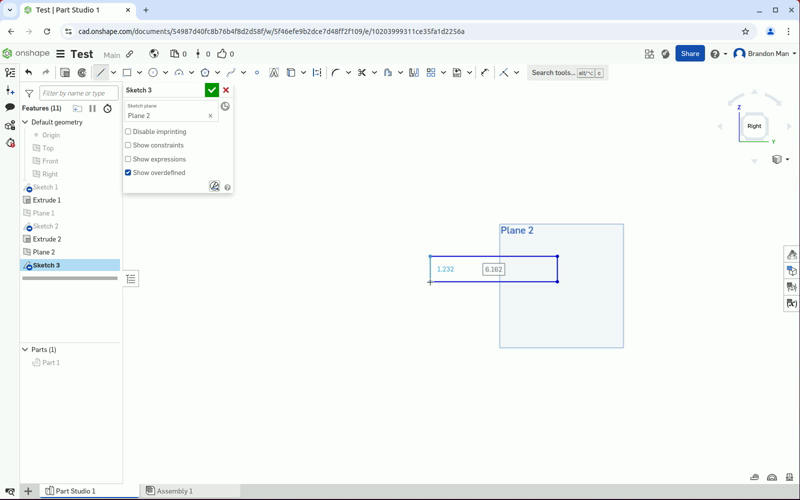
scroll(6)
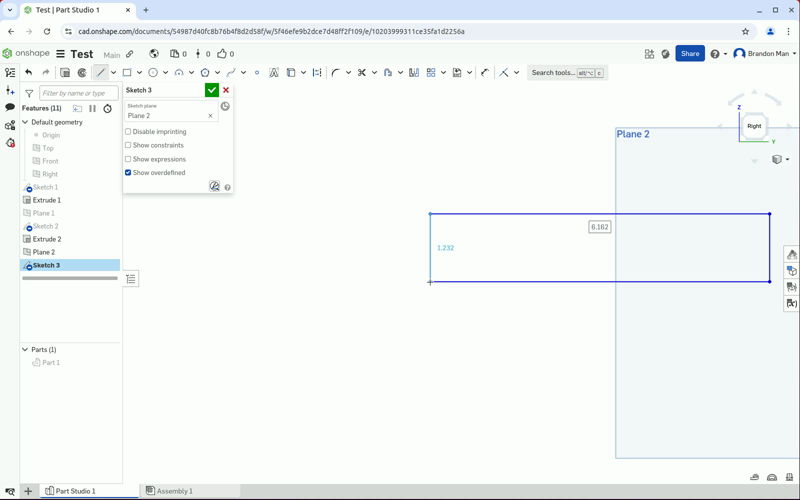
key_up(shift)
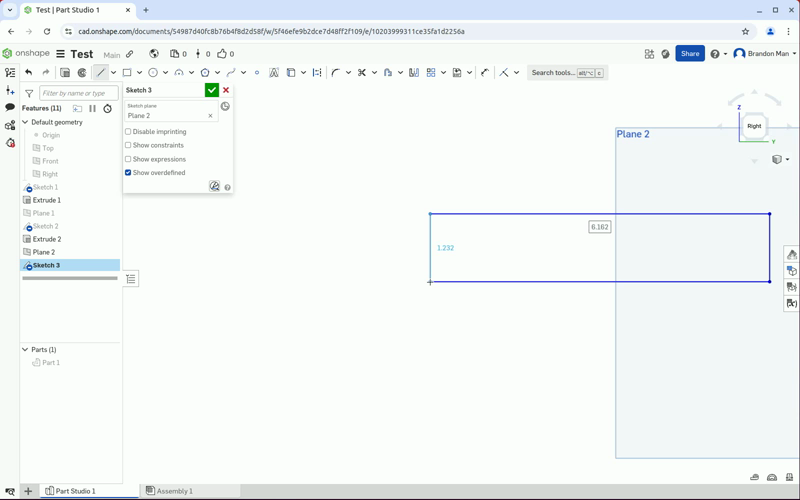
click(430, 281)
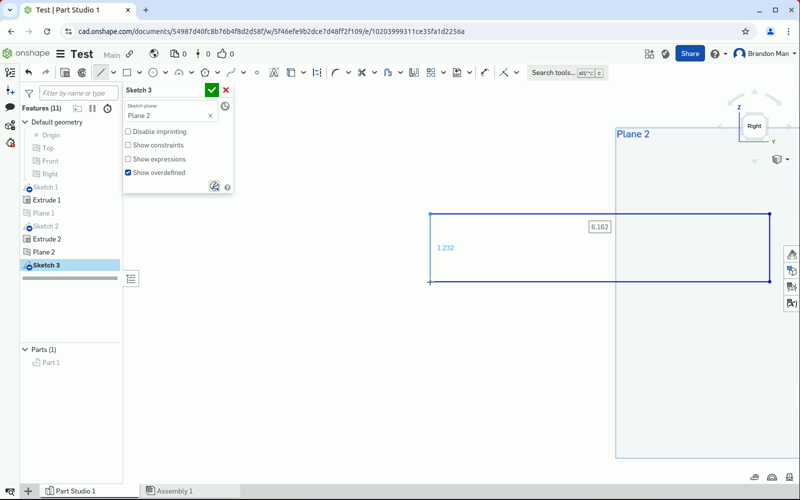
scroll(-6)
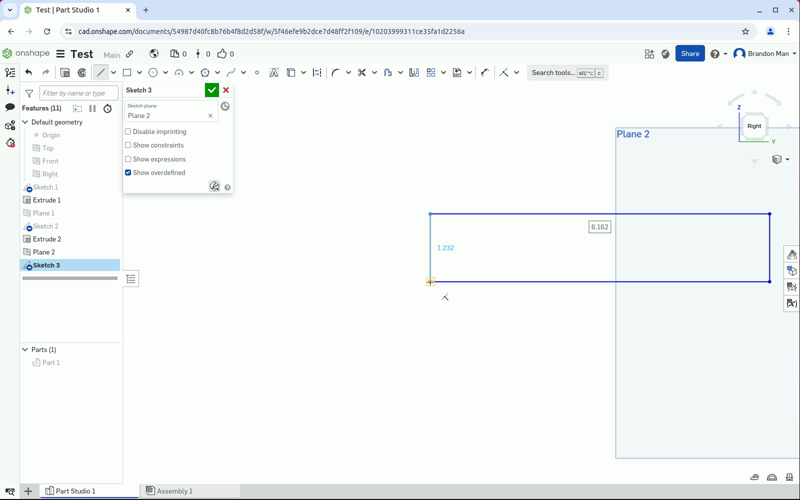
scroll(-6)
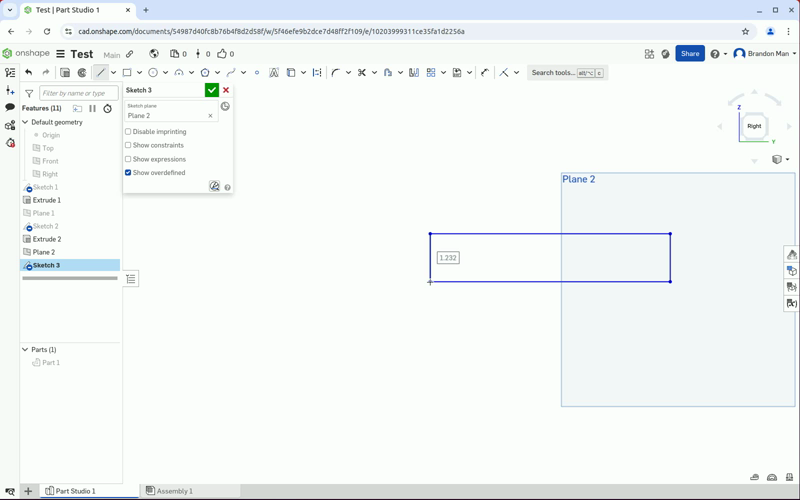
scroll(-6)
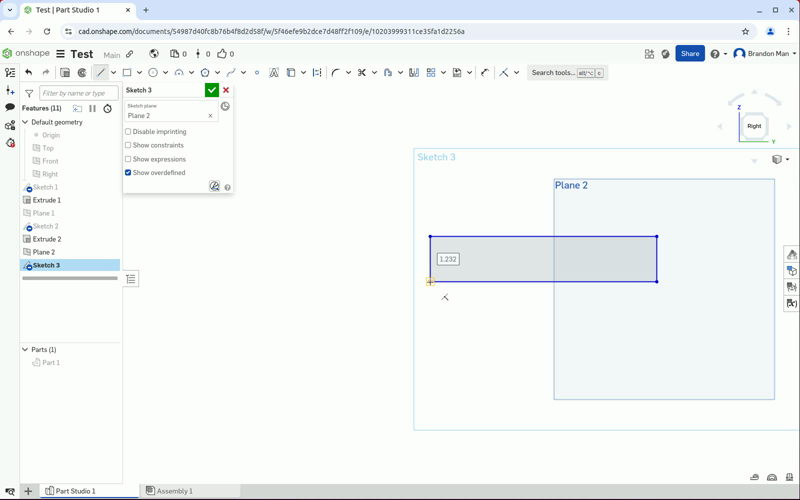
scroll(-6)
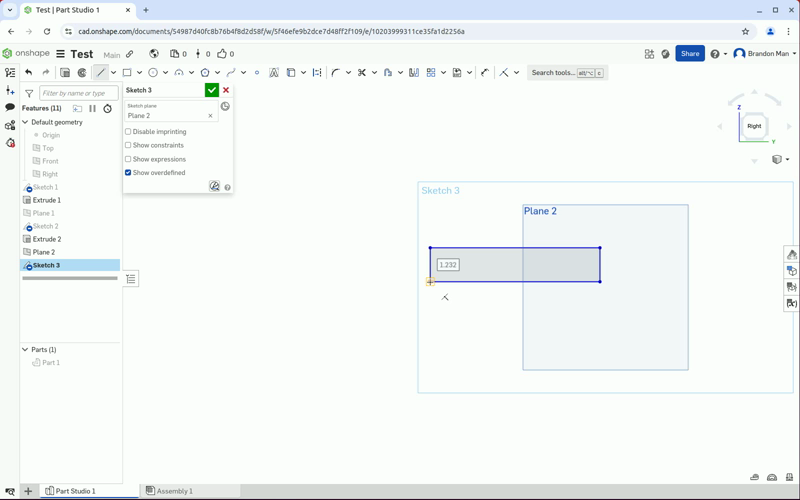
scroll(-6)
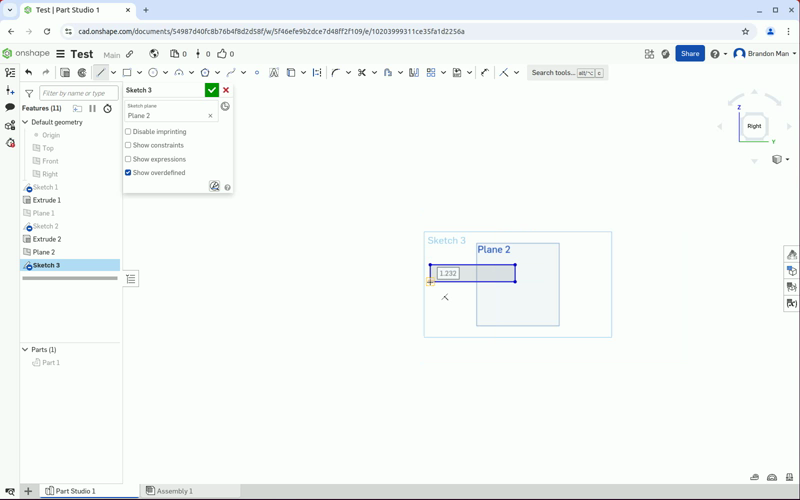
scroll(-6)
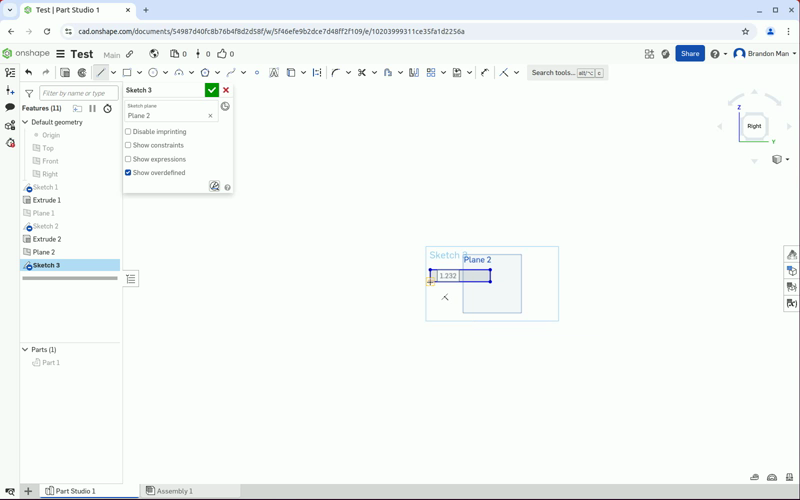
scroll(-6)
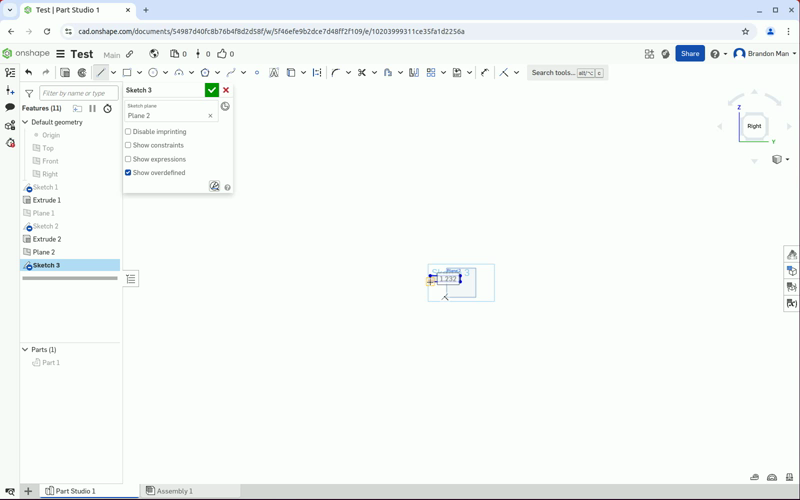
key(esc)
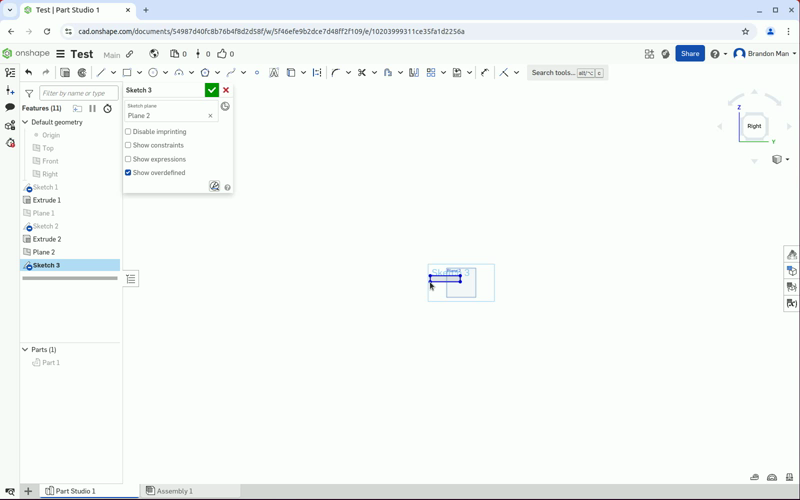
mouse_move(445, 278)
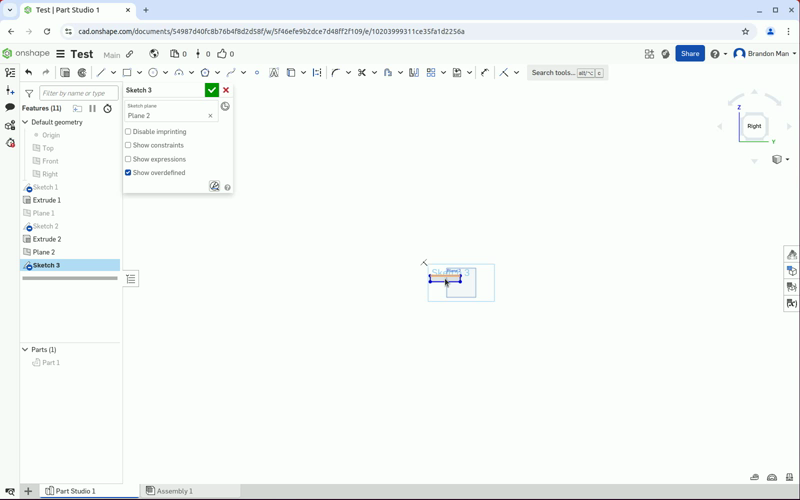
scroll(6)
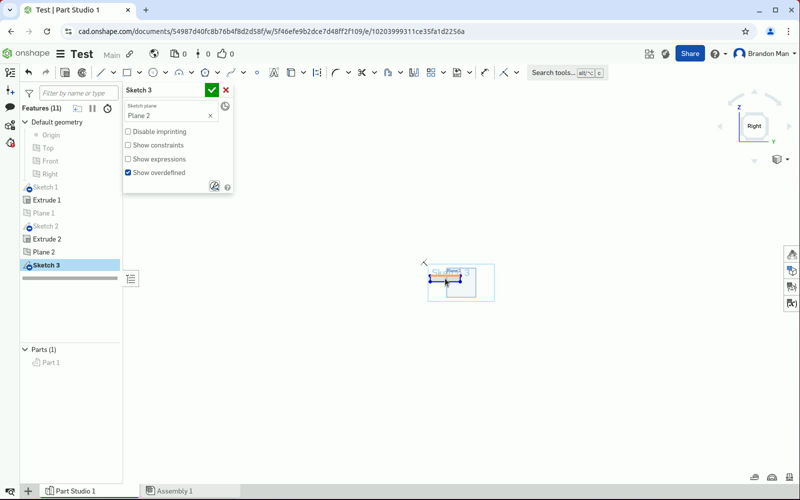
scroll(6)
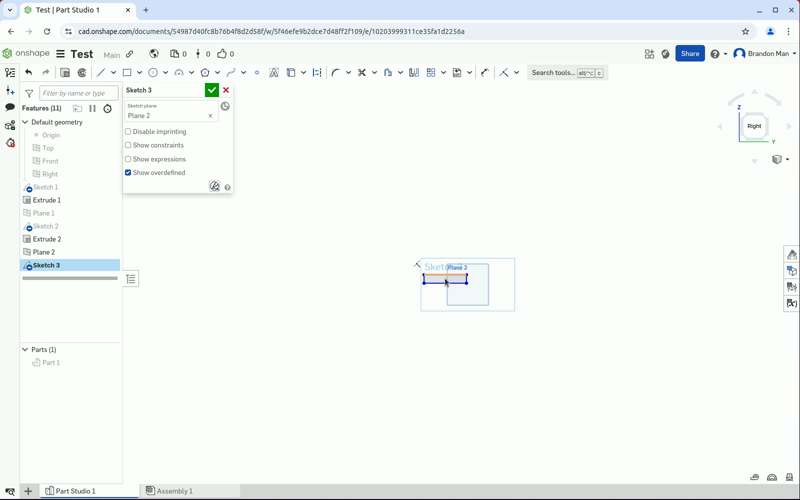
scroll(6)
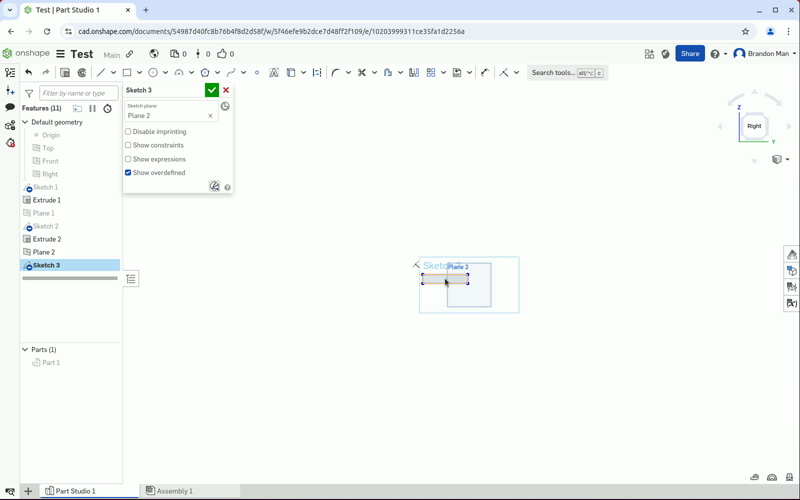
scroll(6)
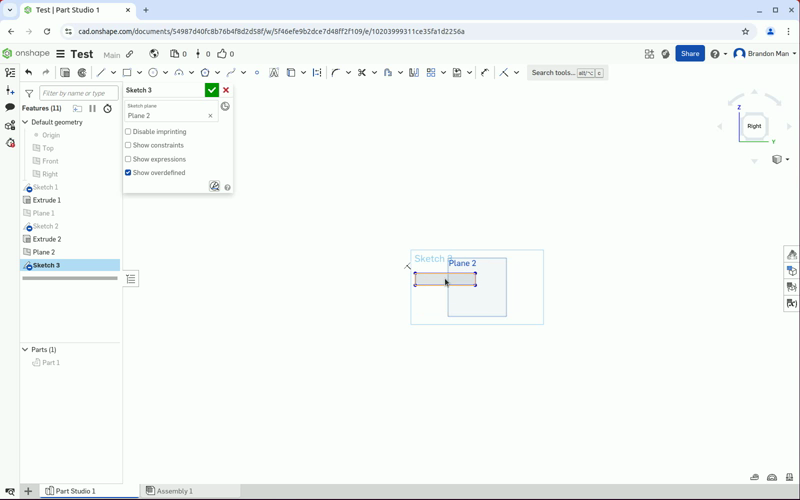
scroll(6)
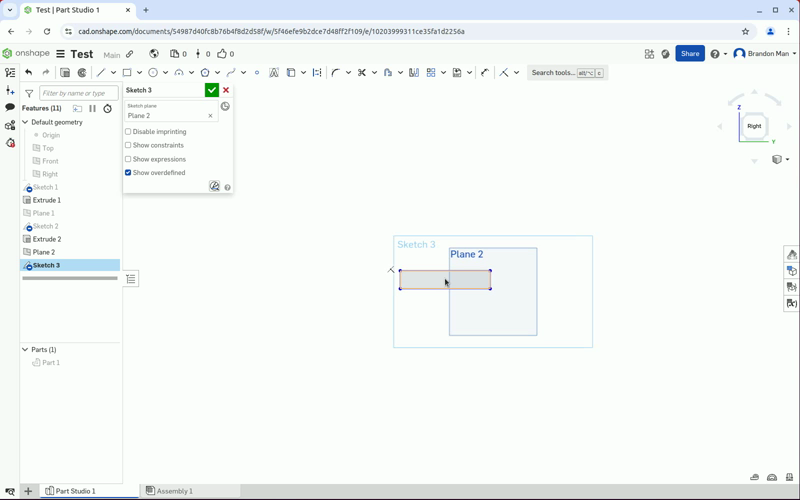
scroll(6)
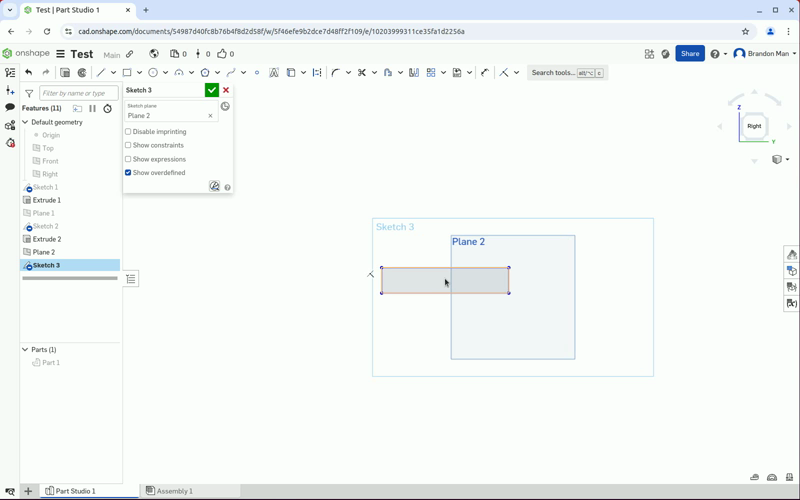
scroll(6)
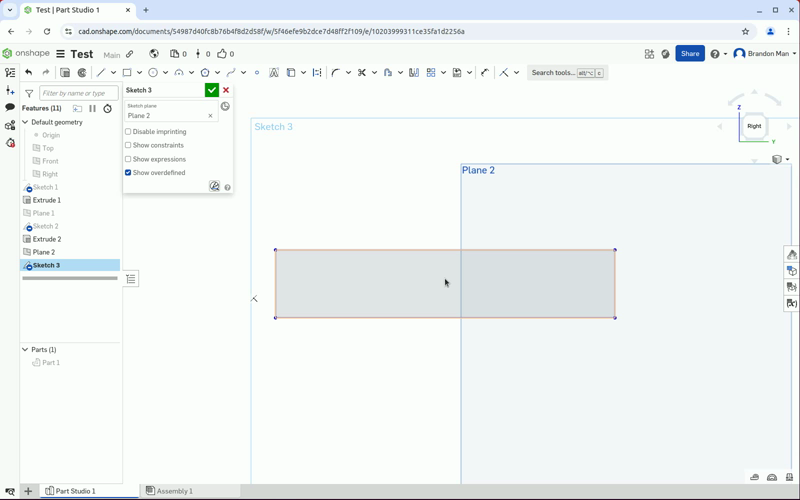
click(445, 278)
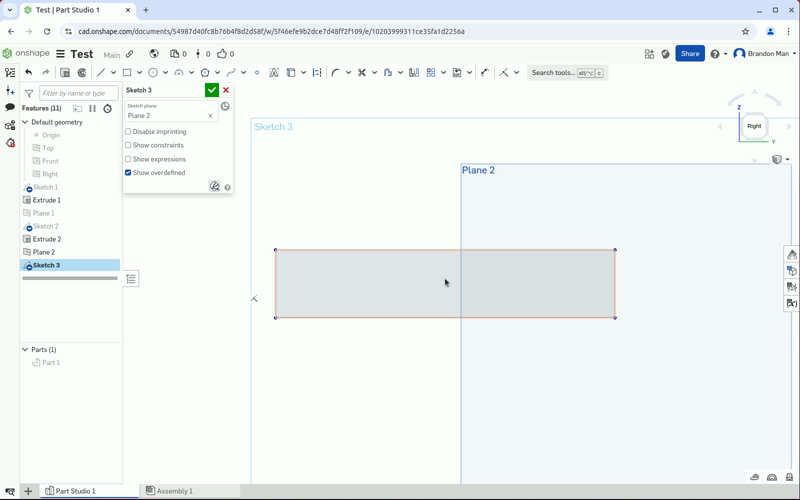
scroll(-6)
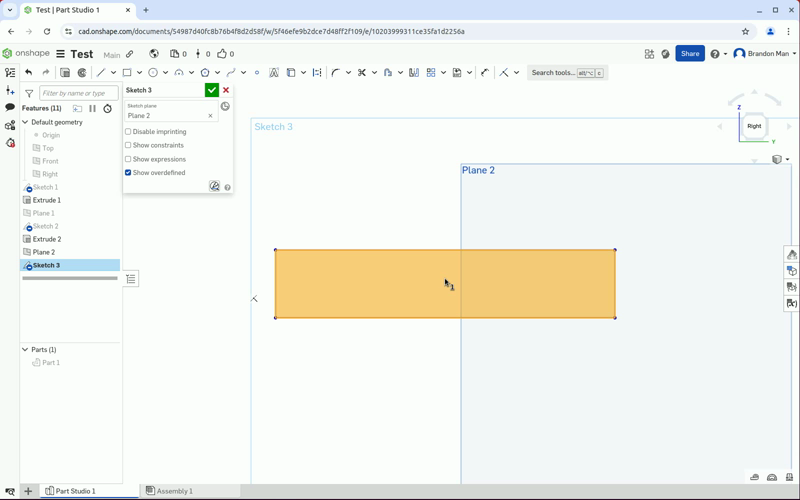
scroll(-6)
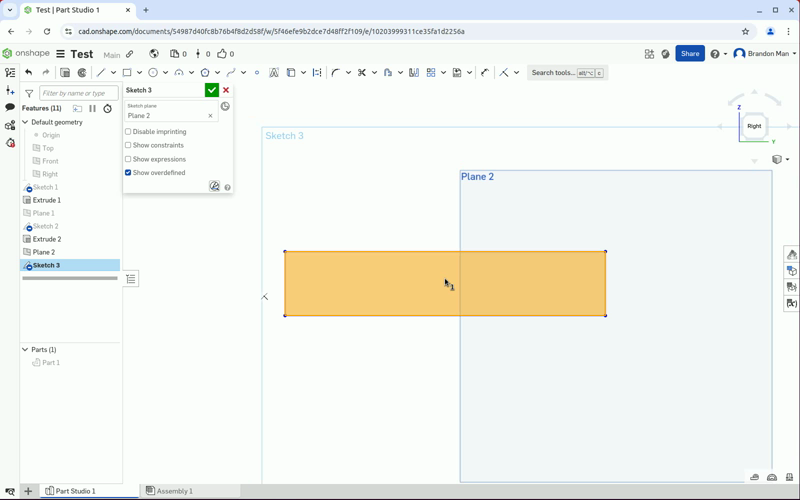
scroll(-6)
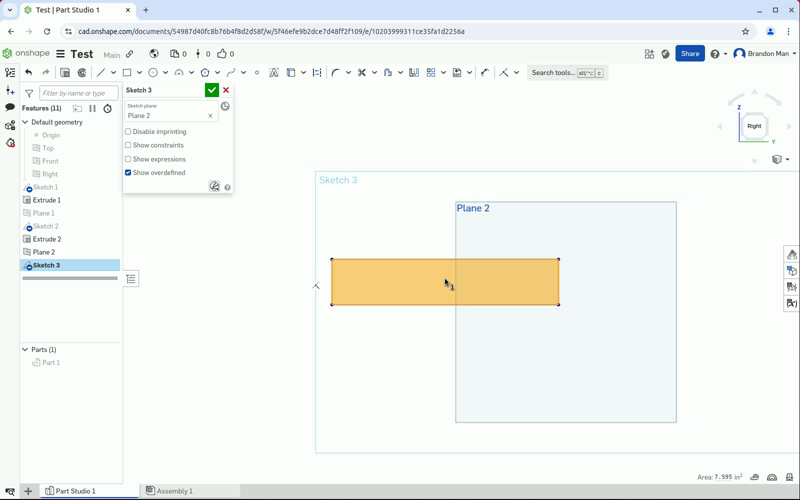
scroll(-6)
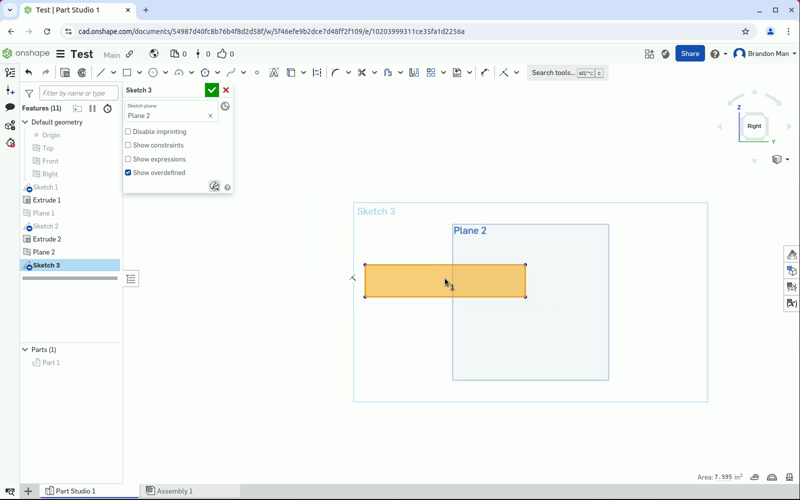
scroll(-6)
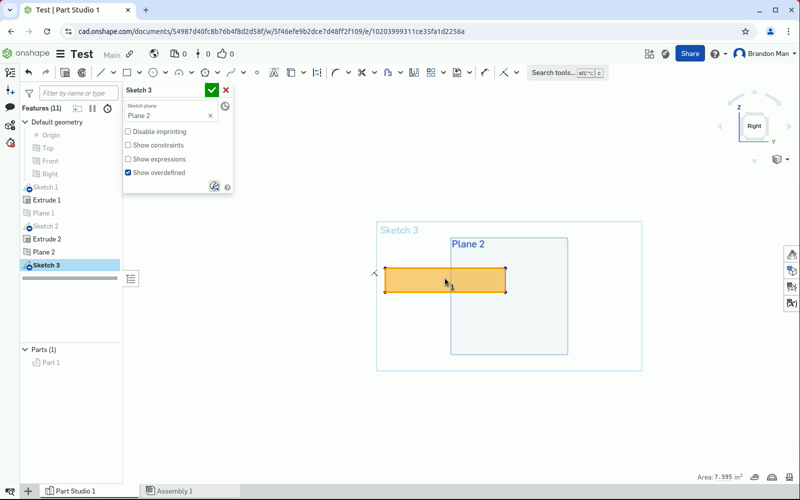
scroll(-6)
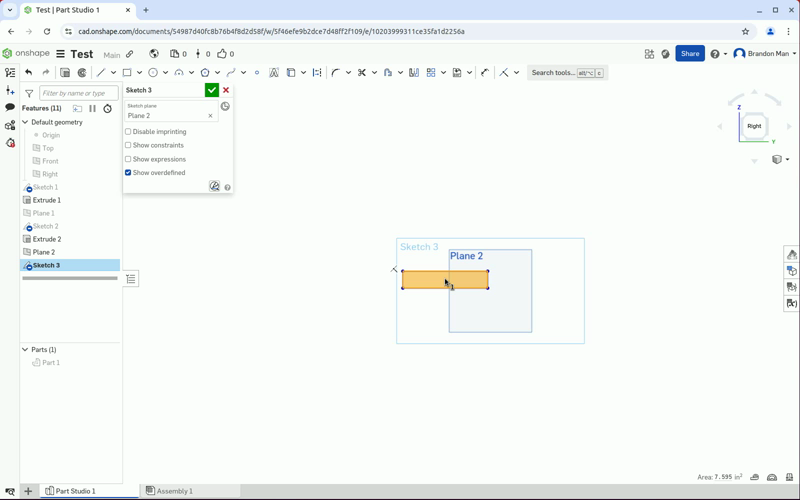
scroll(-6)
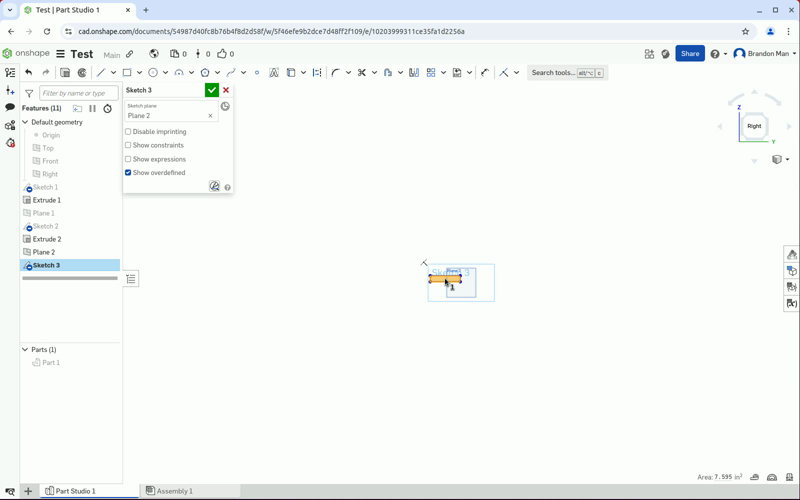
mouse_move(73, 352)
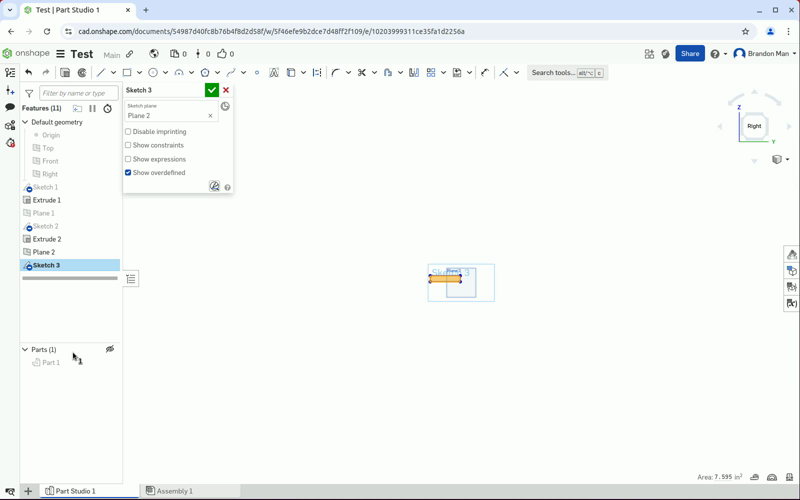
key(shift+y)
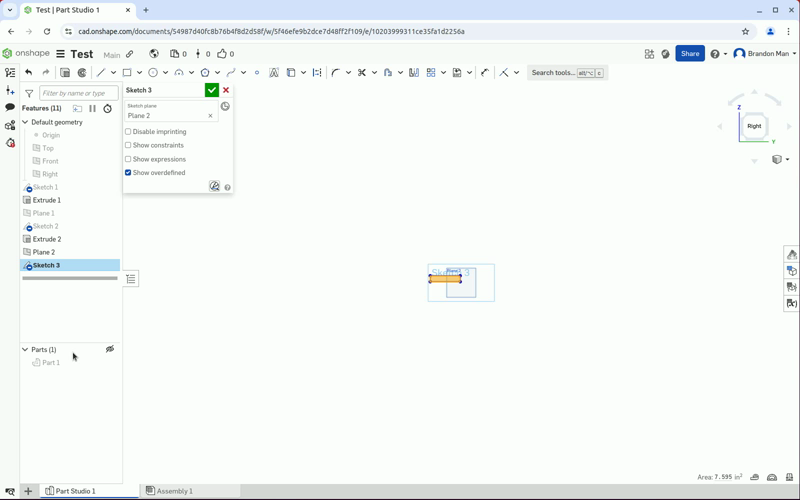
key(shift+e)
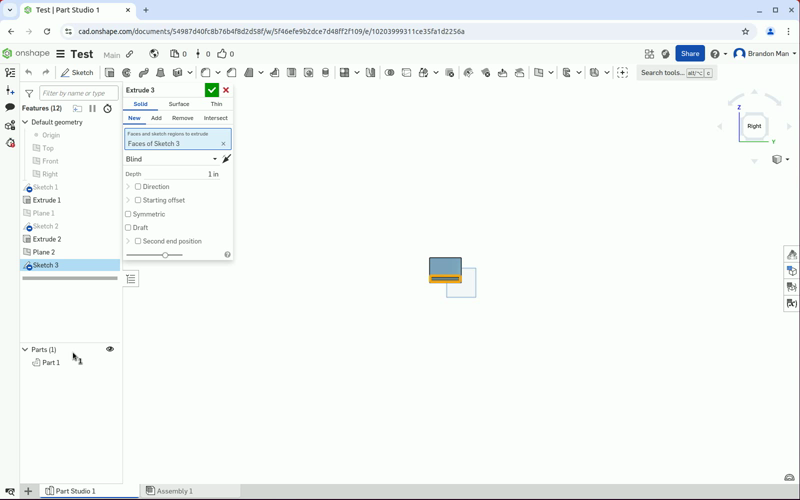
mouse_move(143, 106)
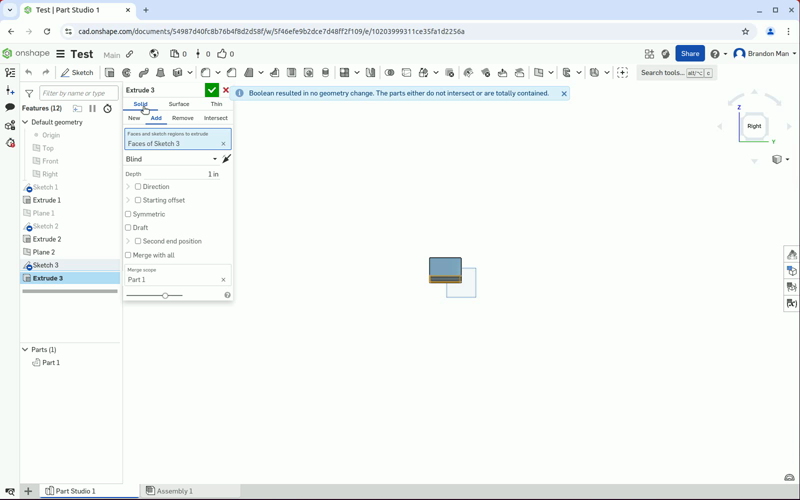
click(143, 106)
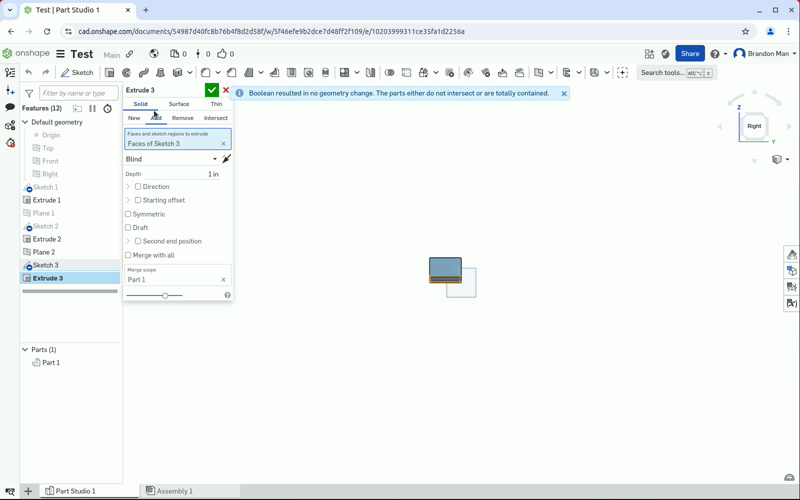
mouse_move(186, 120)
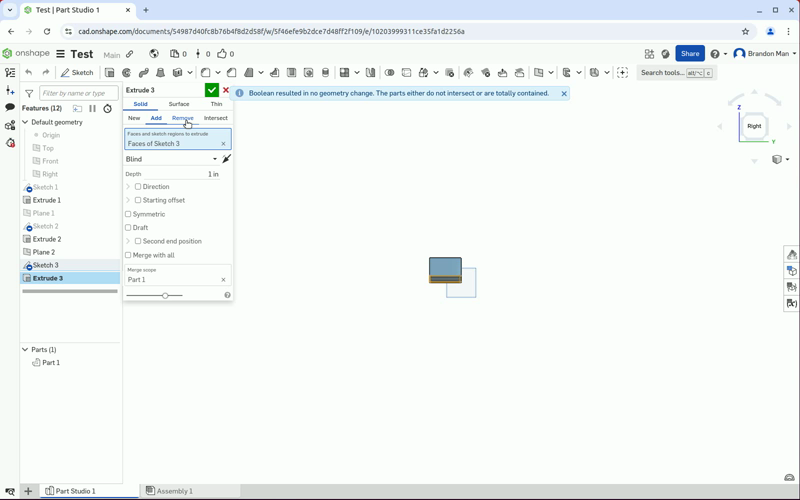
click(186, 120)
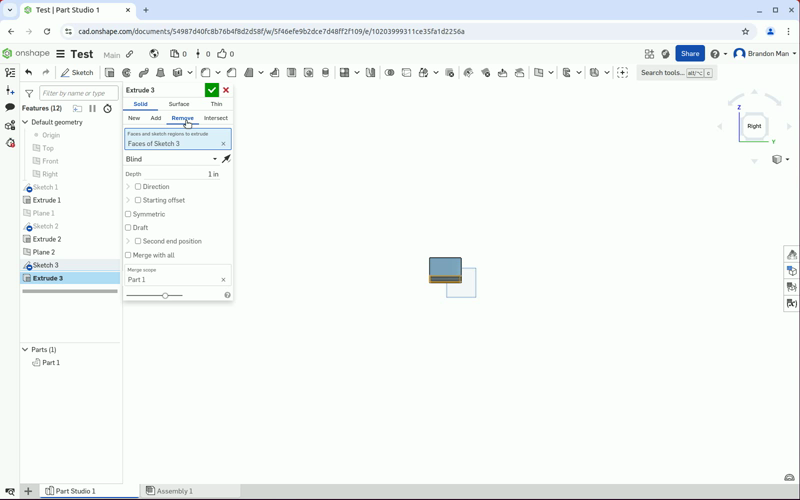
key(tab, 4)
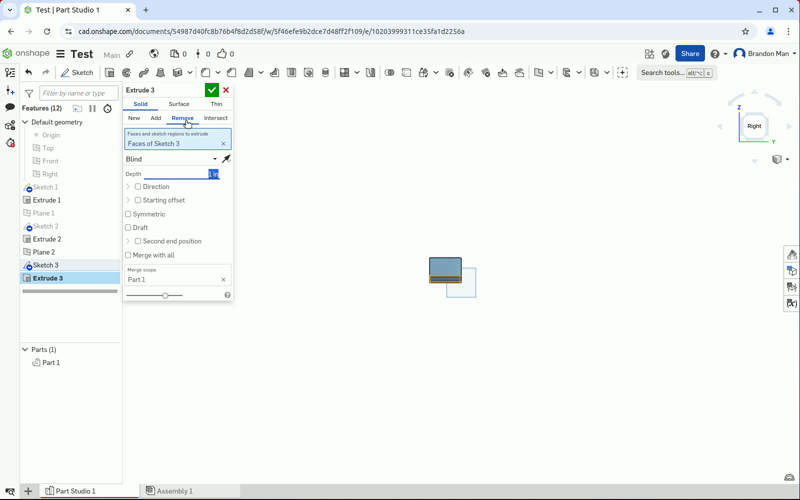
text(9.147)
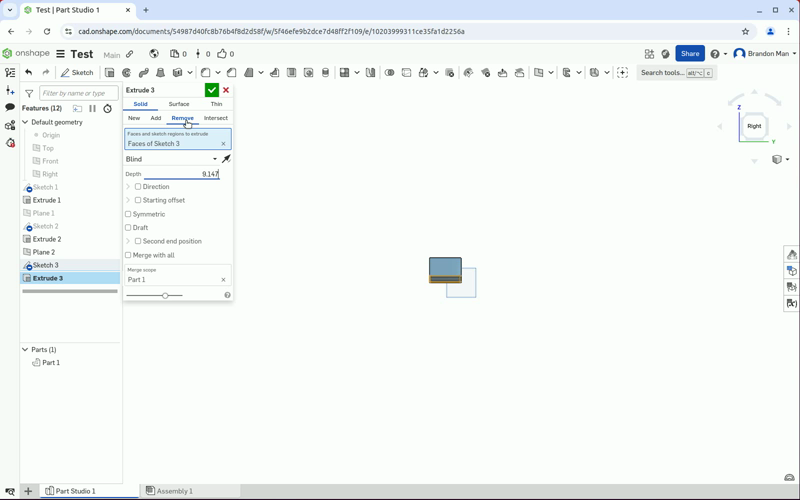
key(tab, 6)
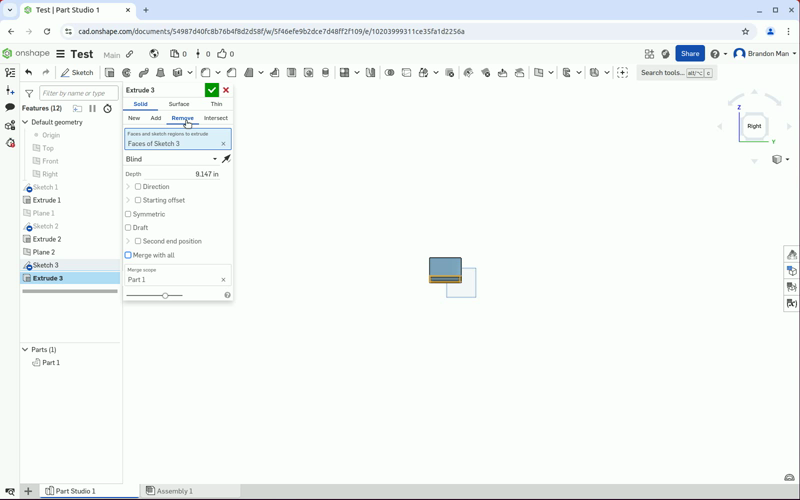
key(space)
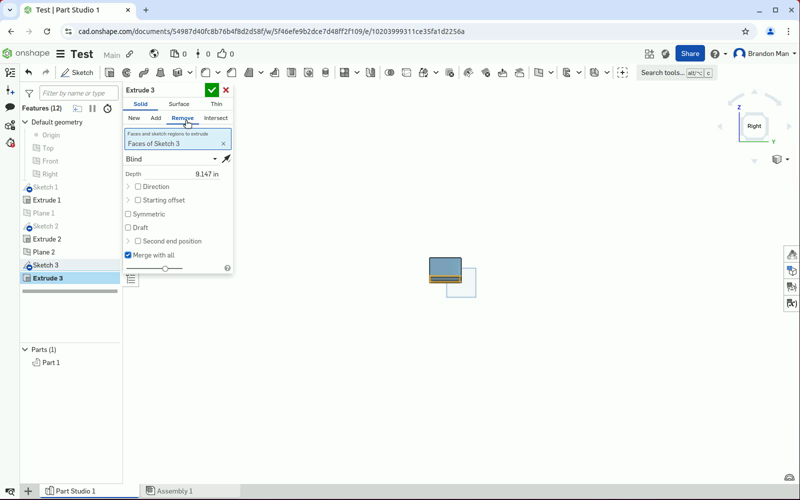
key(enter)
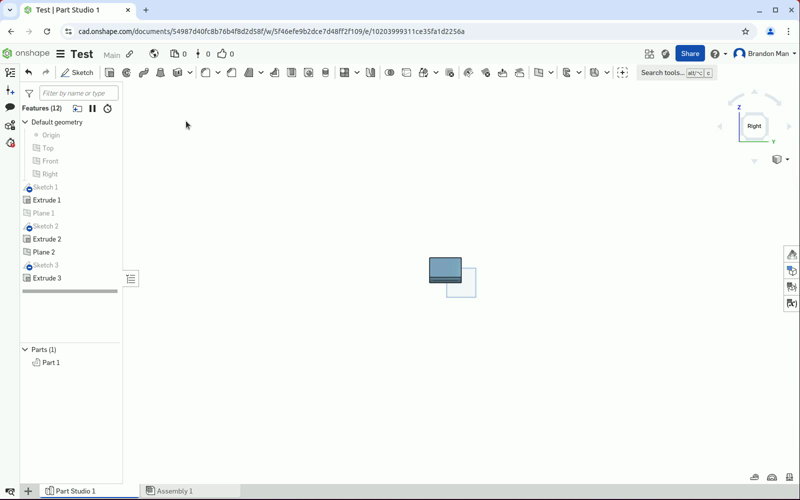
key(shift+h)
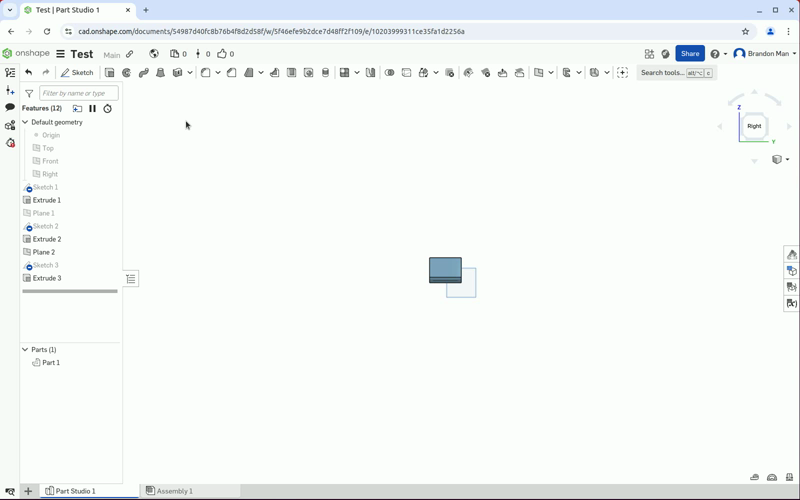
key(shift+h)
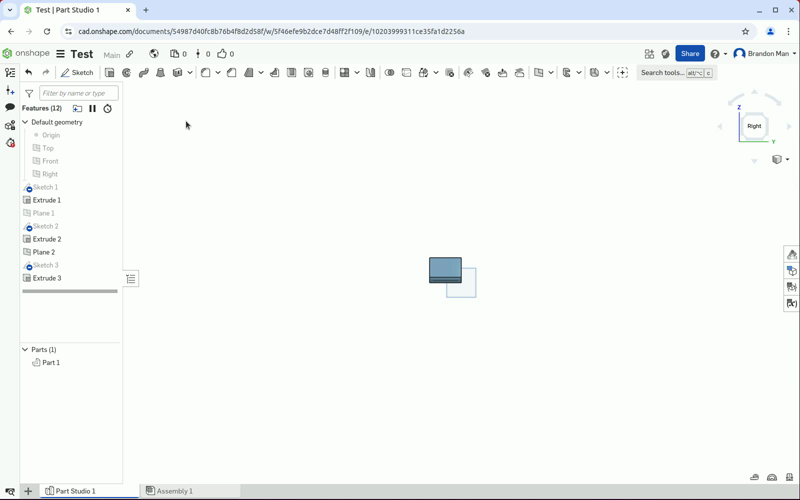
mouse_move(73, 189)
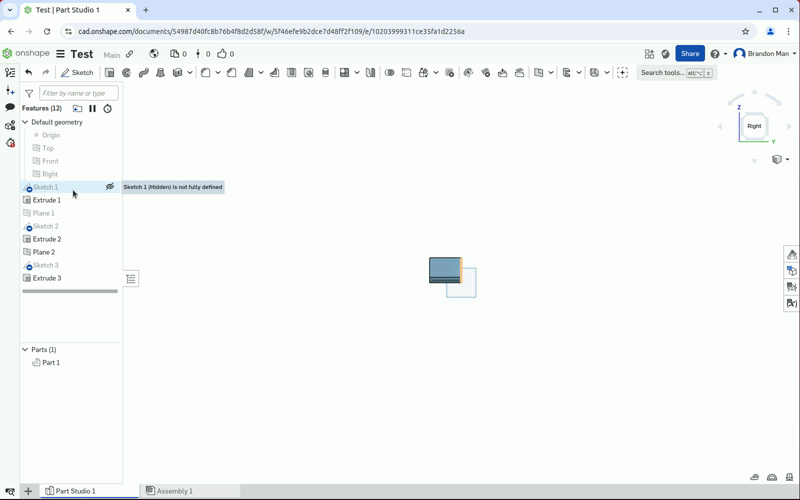
click(73, 189)
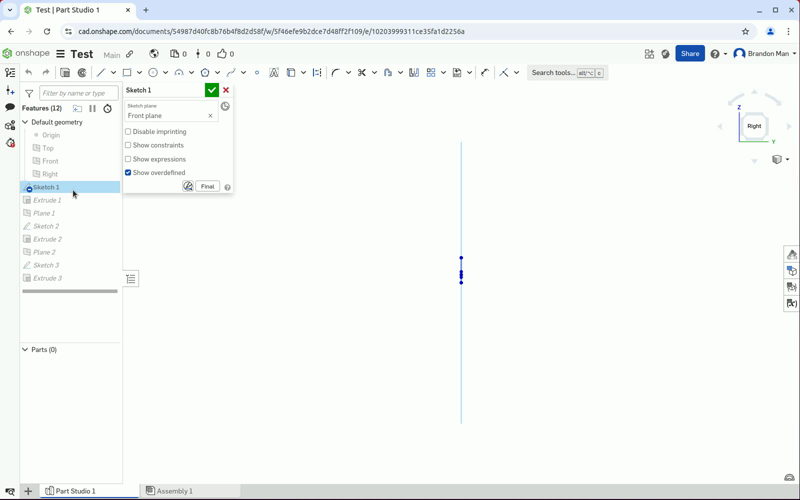
mouse_move(229, 92)
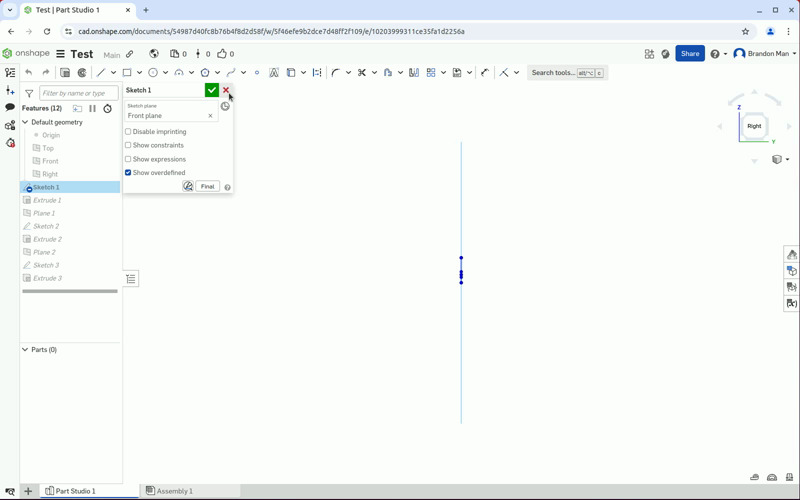
click(229, 92)
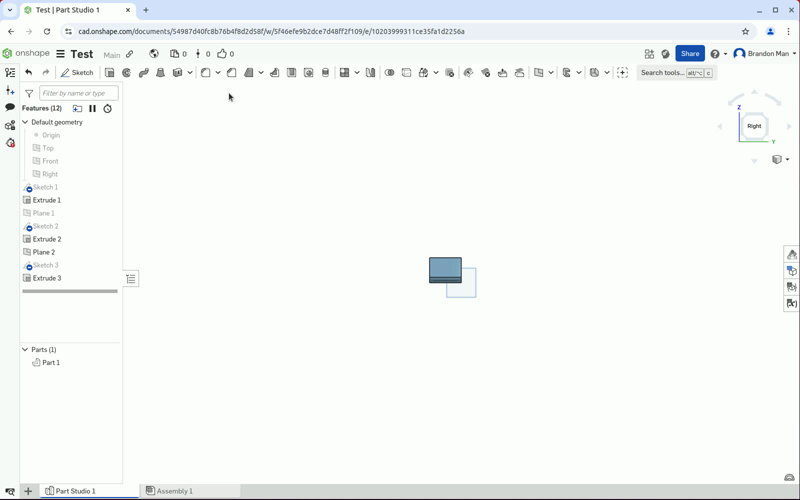
mouse_move(73, 352)
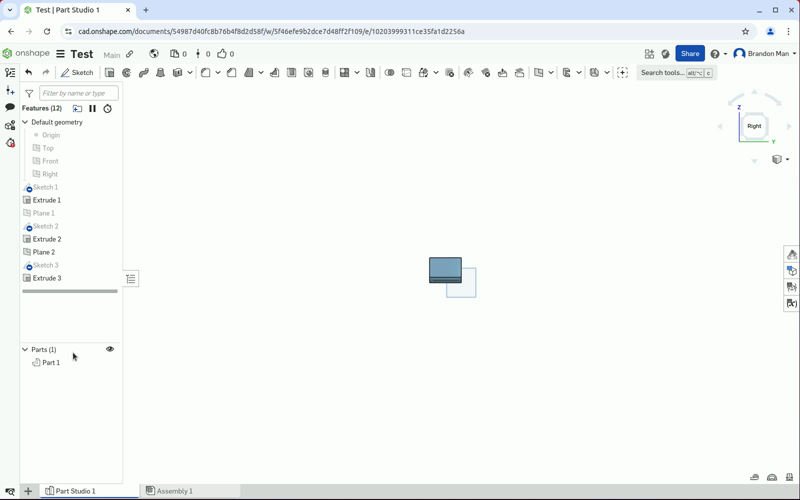
key(y)
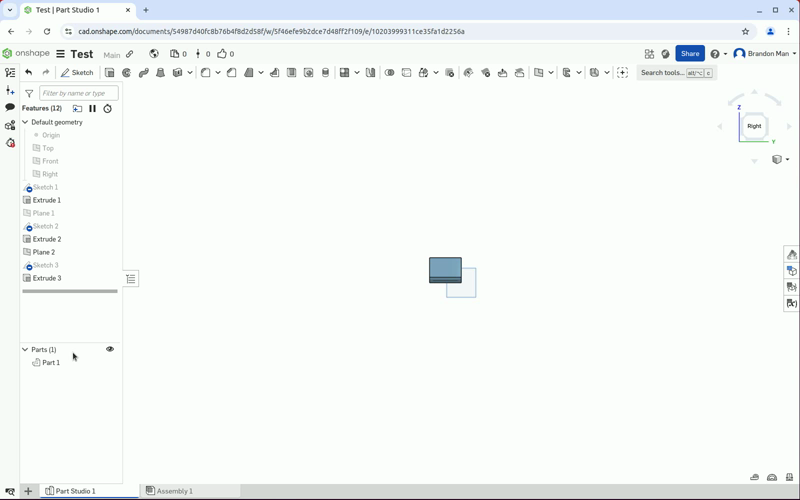
key(shift+p)
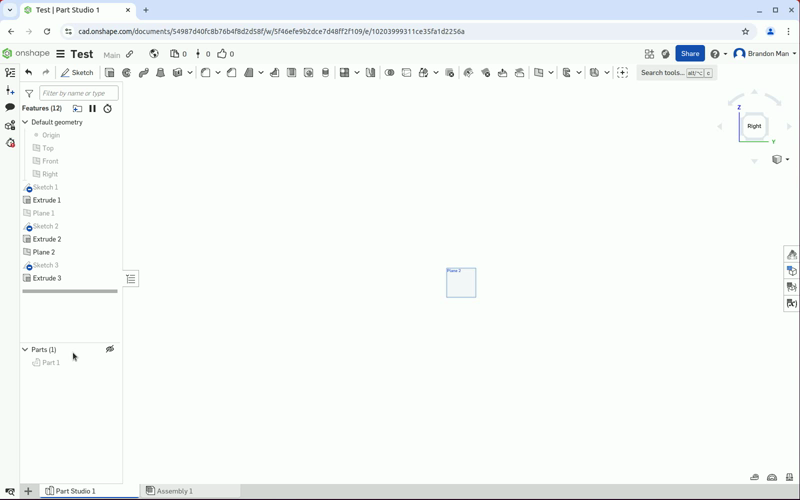
key(space)
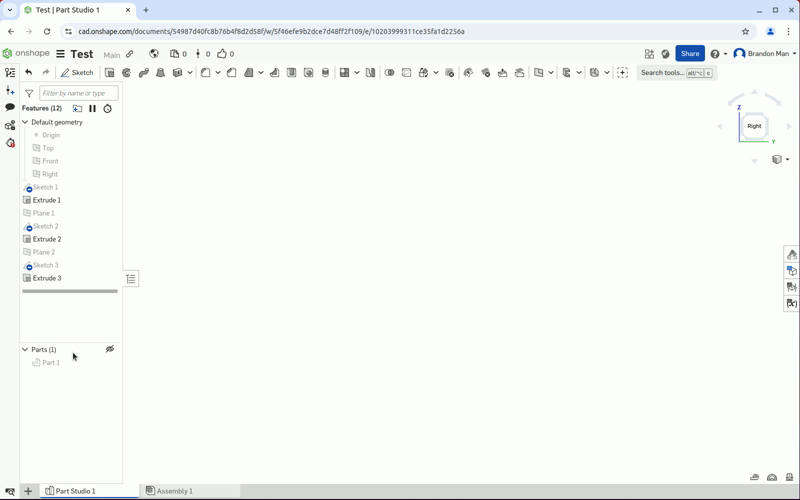
key_down(shift)
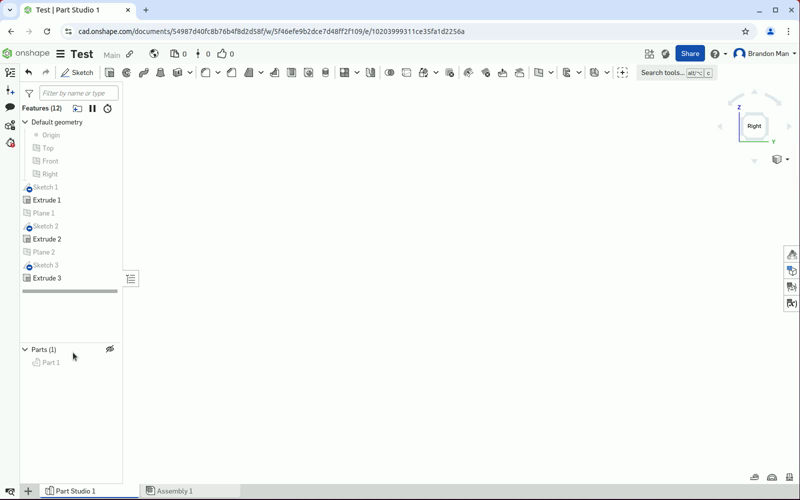
key(right)
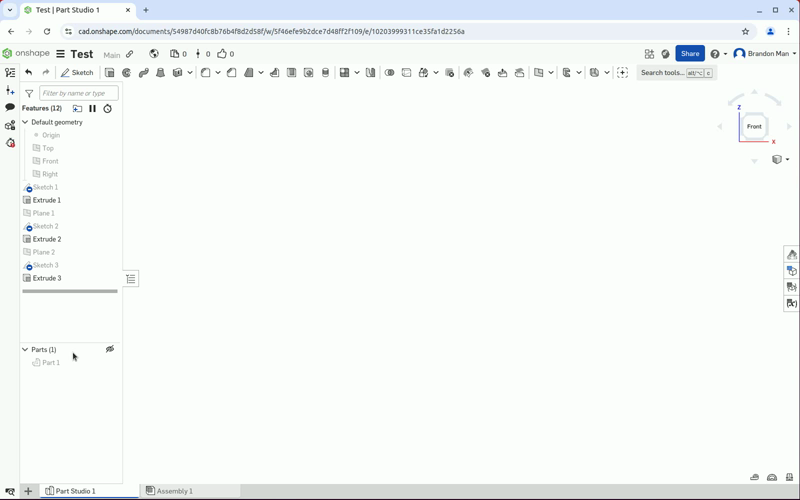
key_up(shift)
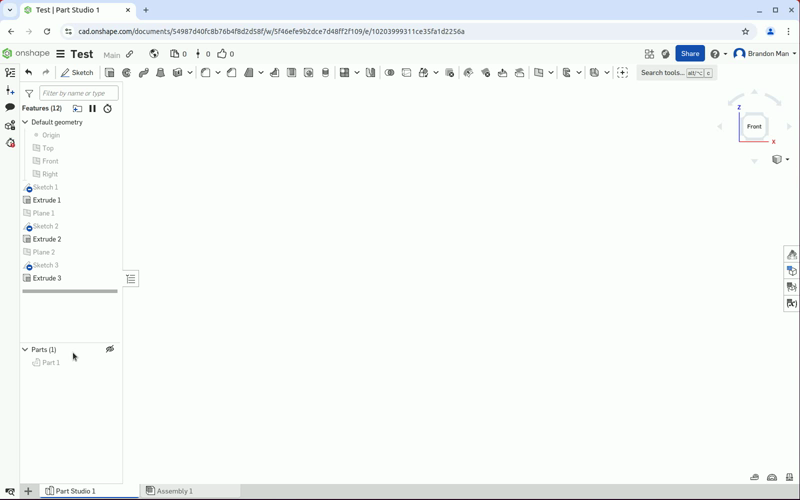
key(space)
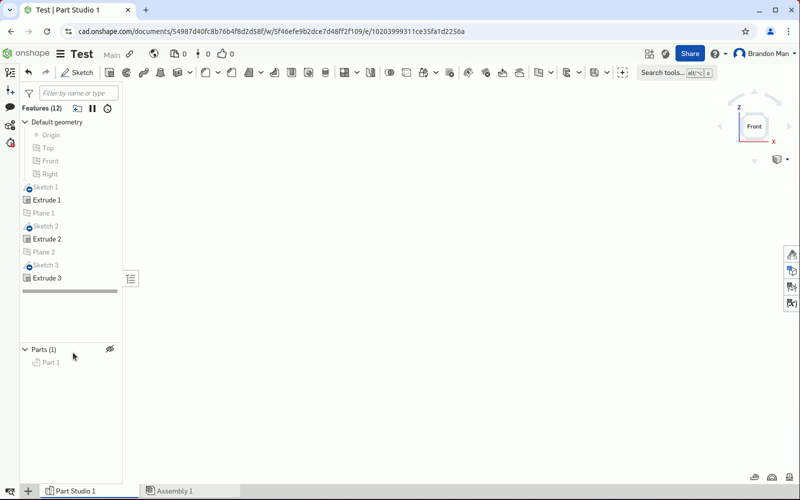
key_down(shift)
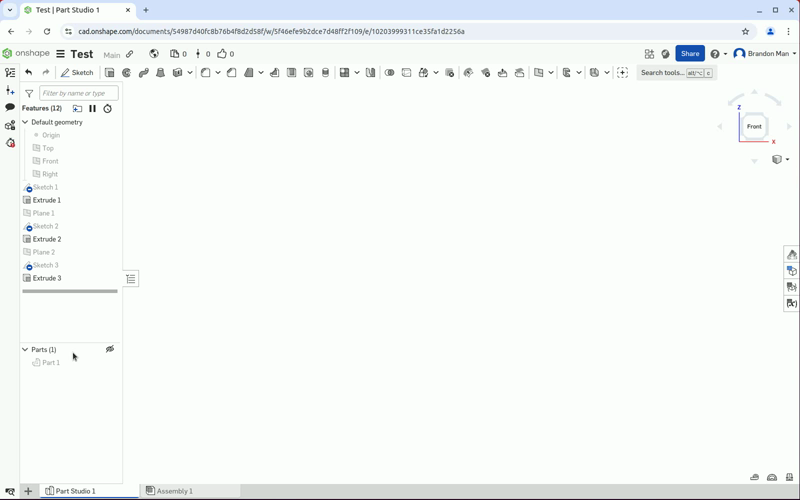
key(down)
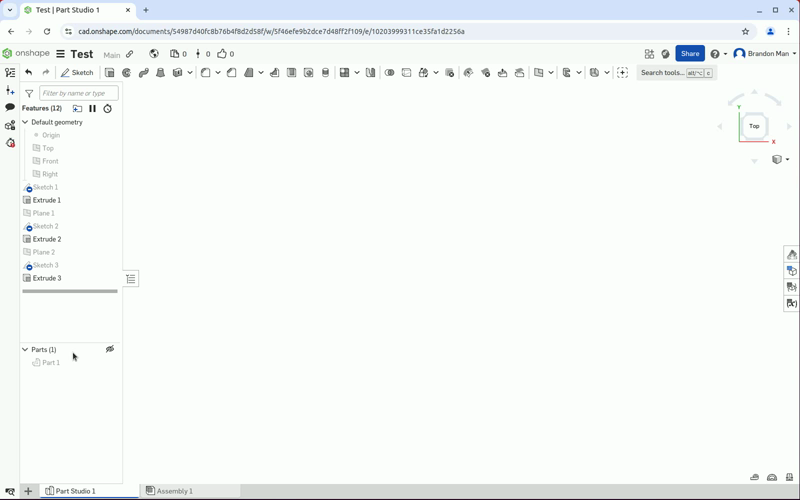
key_up(shift)
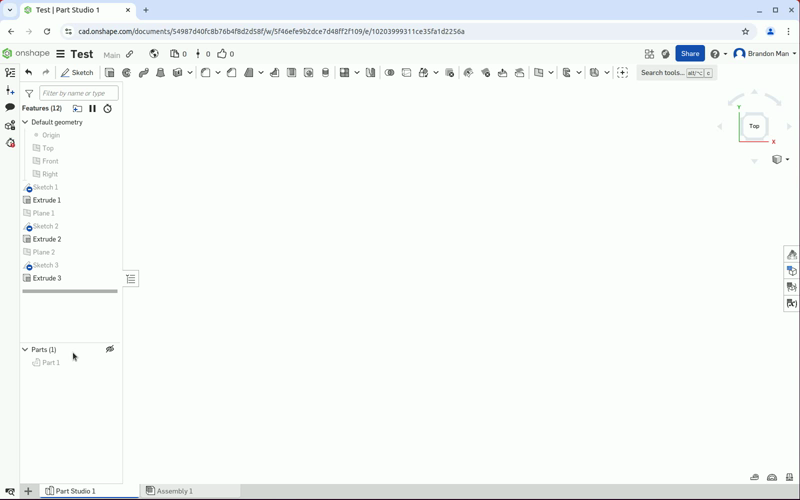
mouse_move(73, 352)
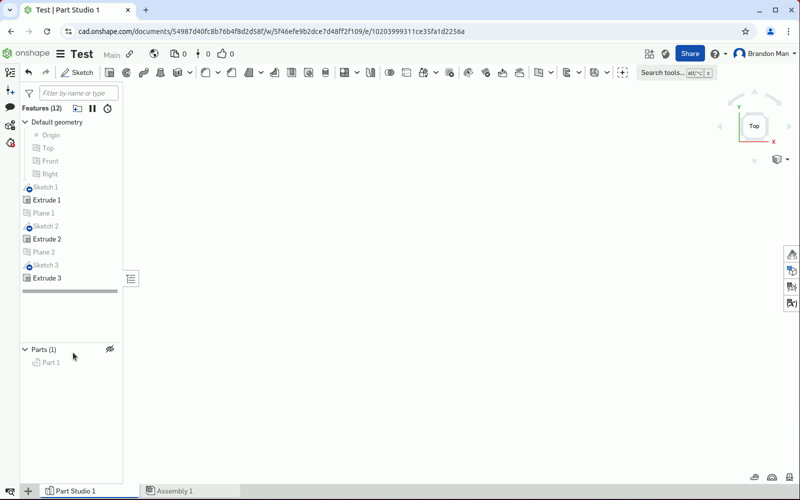
key(shift+y)
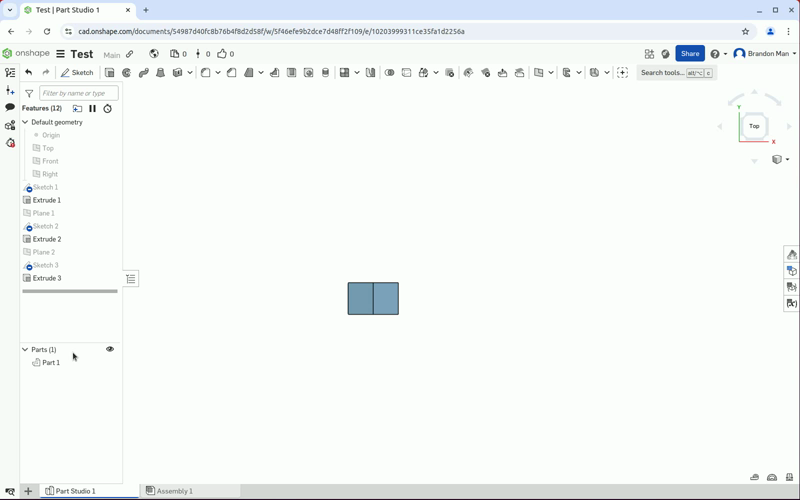
key(shift+s)
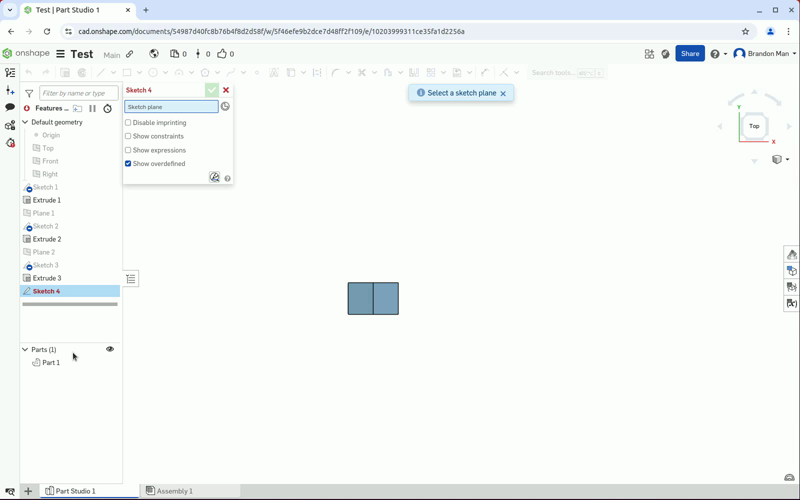
mouse_move(73, 215)
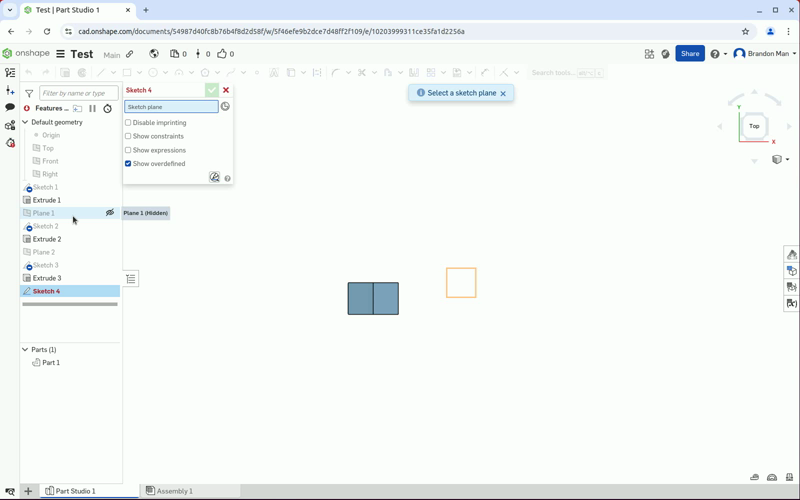
click(73, 215)
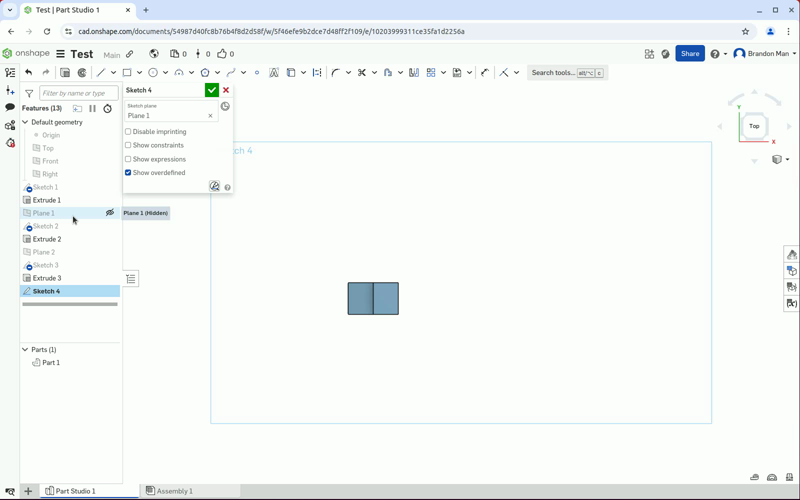
mouse_move(73, 352)
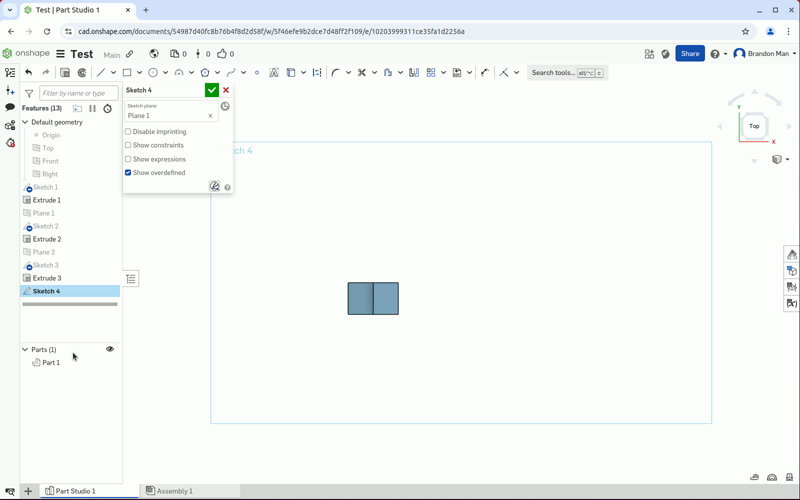
key(y)
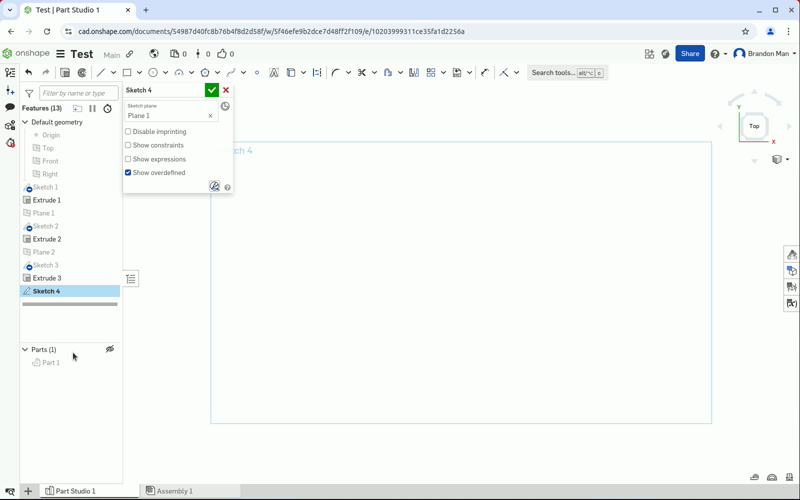
key(l)
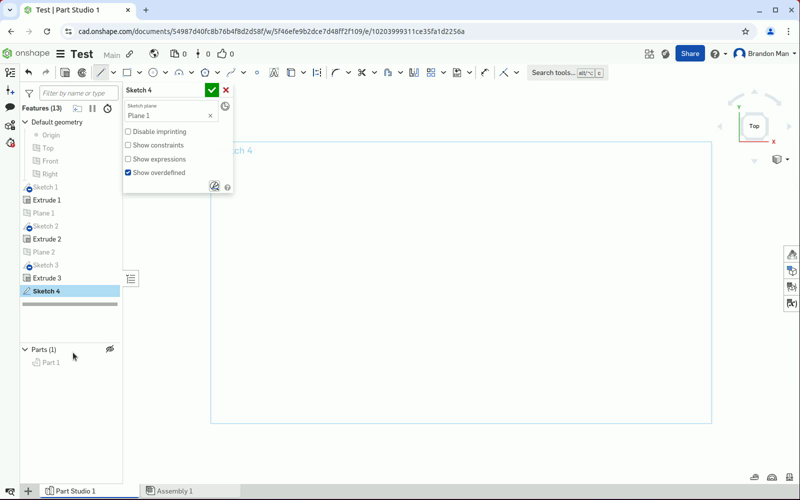
key_down(shift)
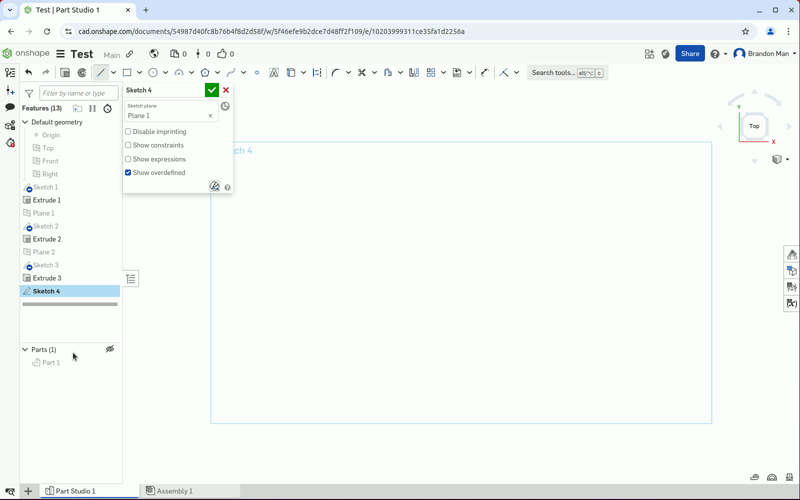
mouse_move(375, 312)
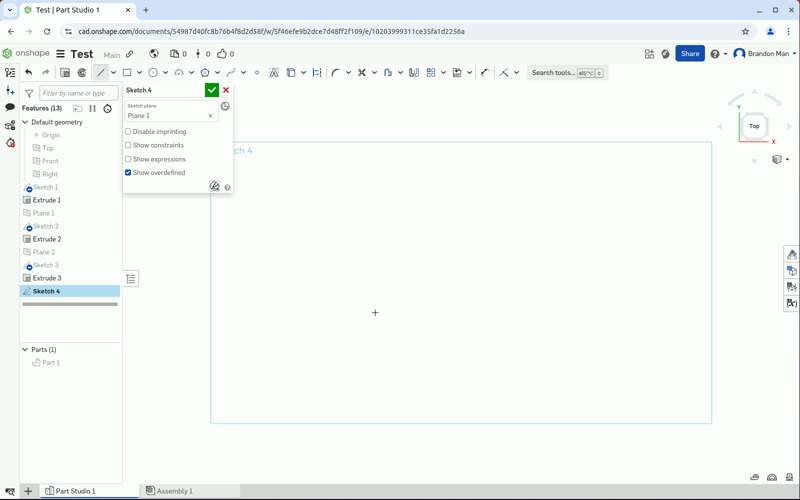
click(375, 312)
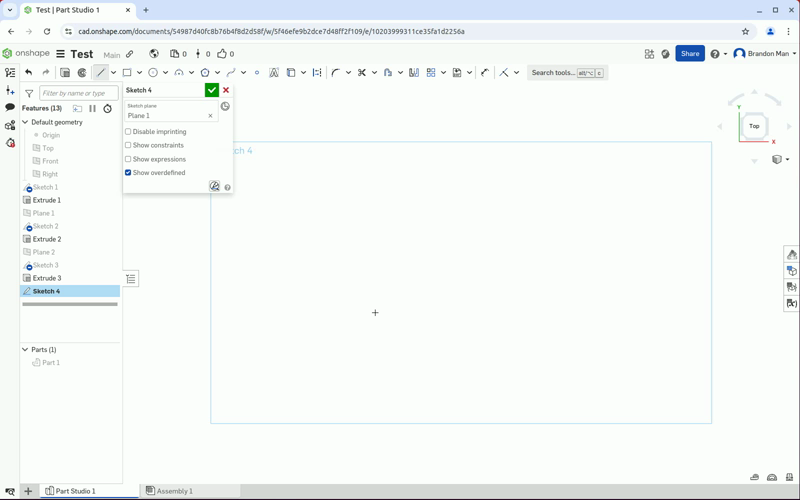
key_up(shift)
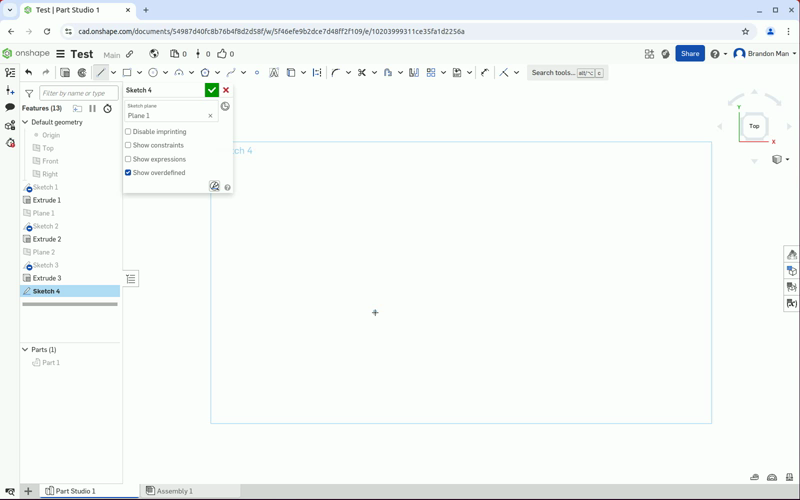
key_down(shift)
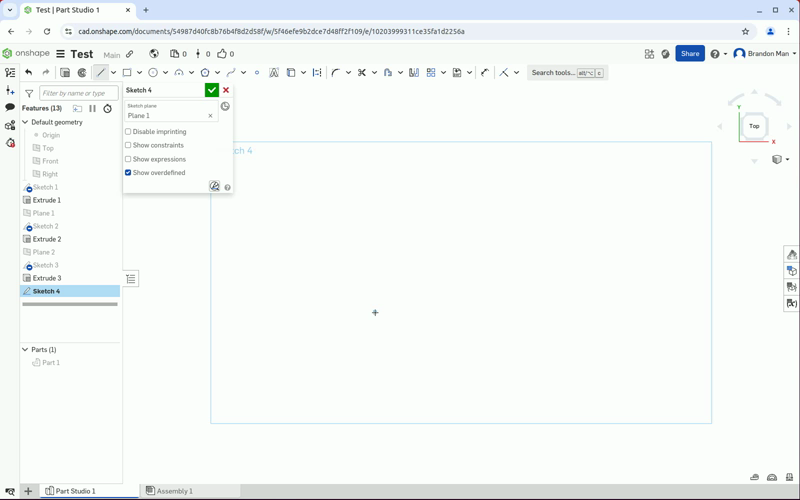
mouse_move(405, 312)
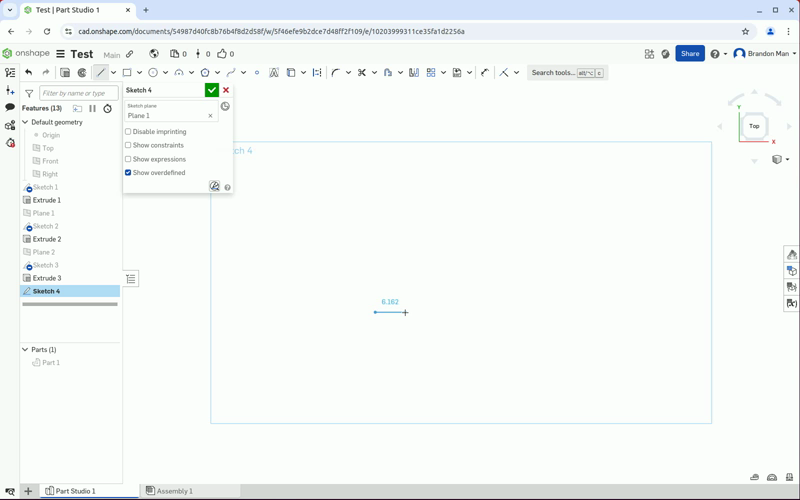
mouse_move(395, 312)
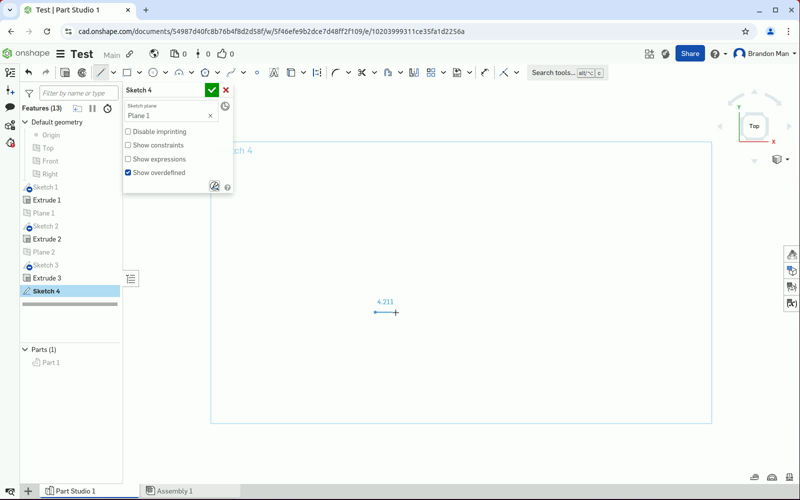
click(395, 312)
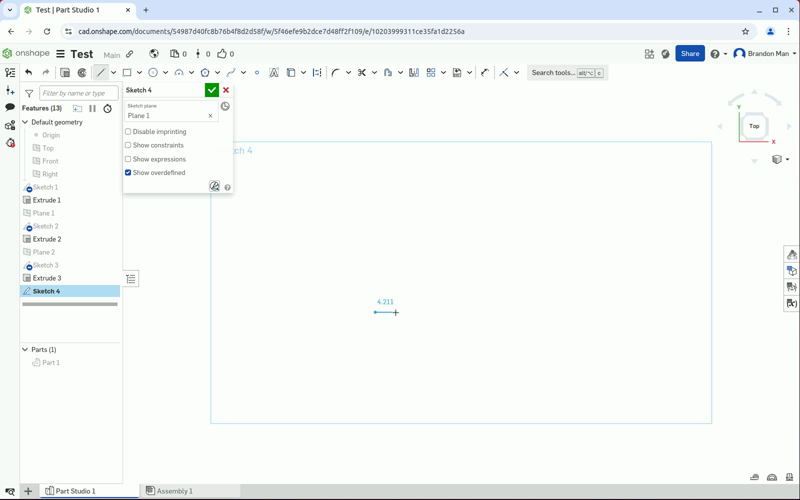
key_up(shift)
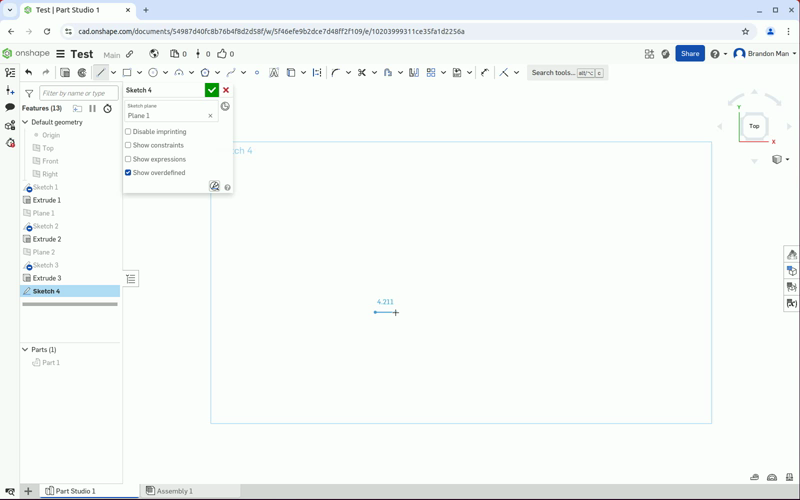
key_down(shift)
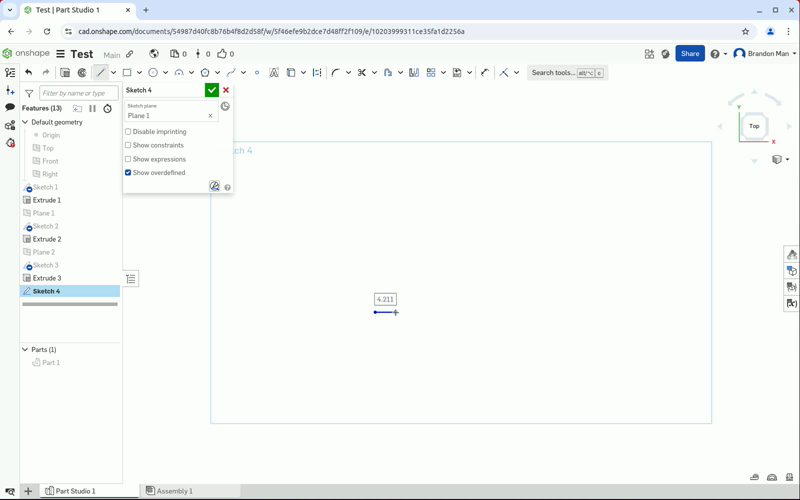
mouse_move(425, 312)
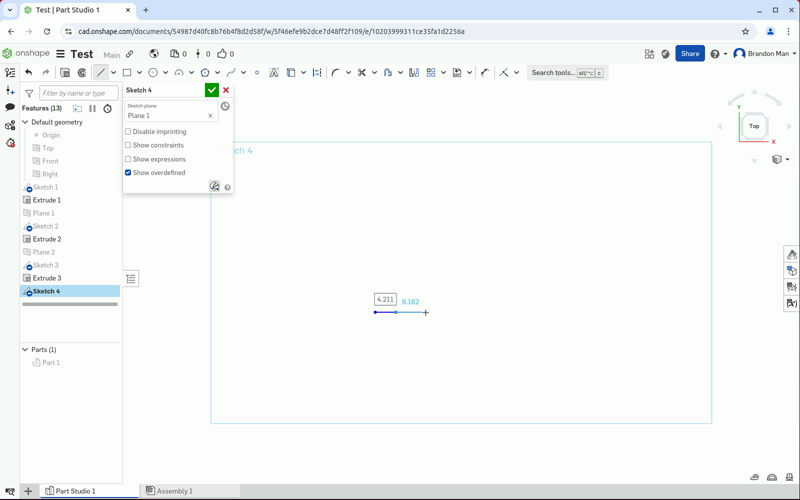
mouse_move(395, 284)
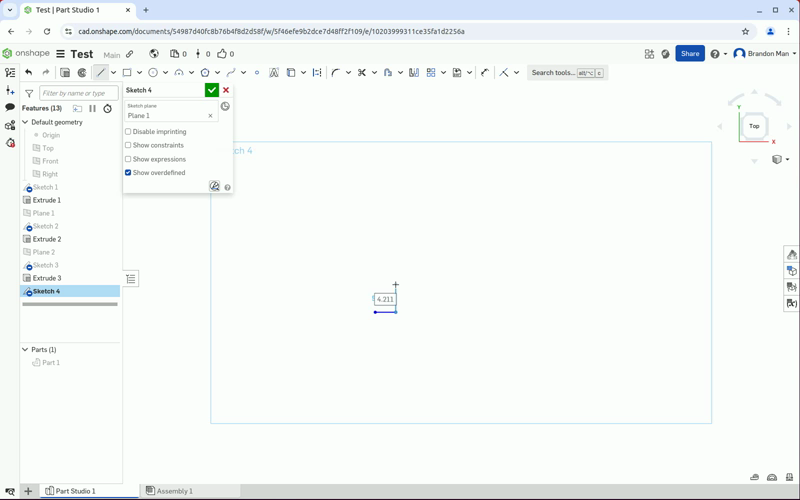
click(395, 284)
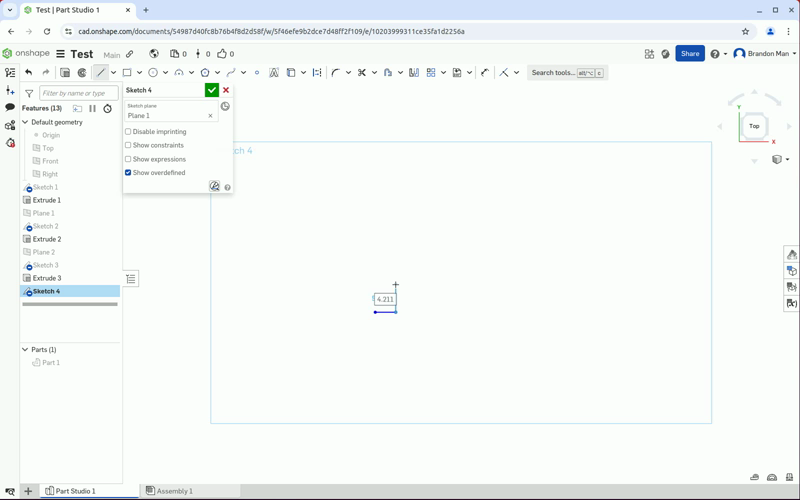
key_up(shift)
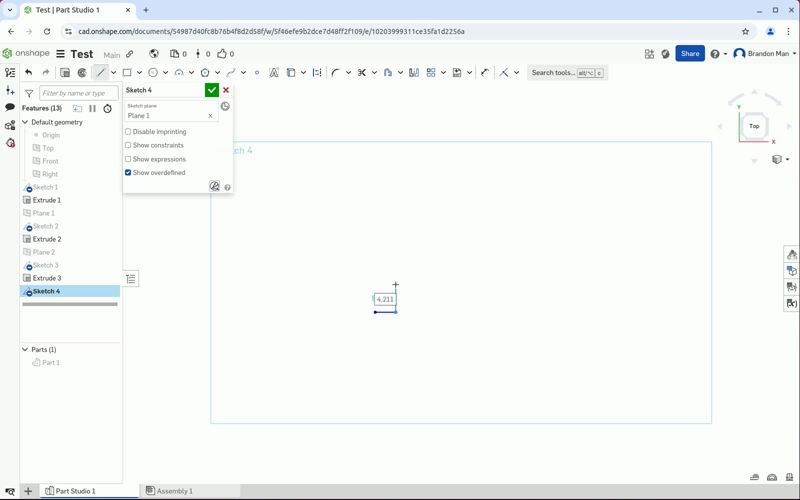
key_down(shift)
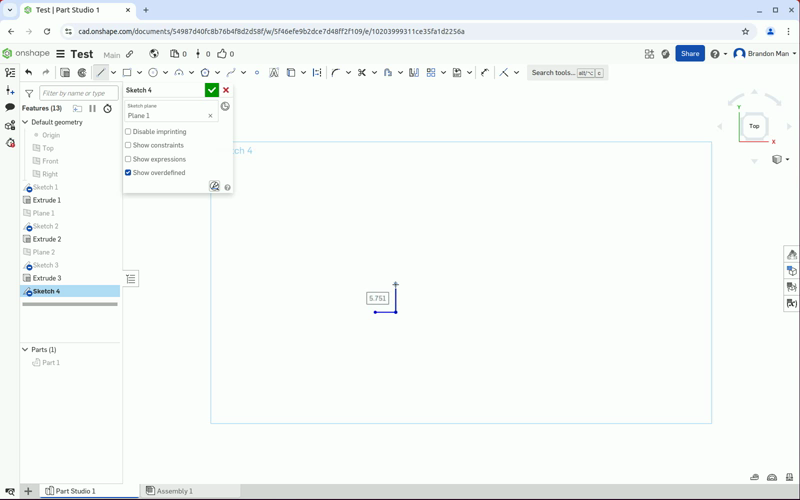
mouse_move(425, 284)
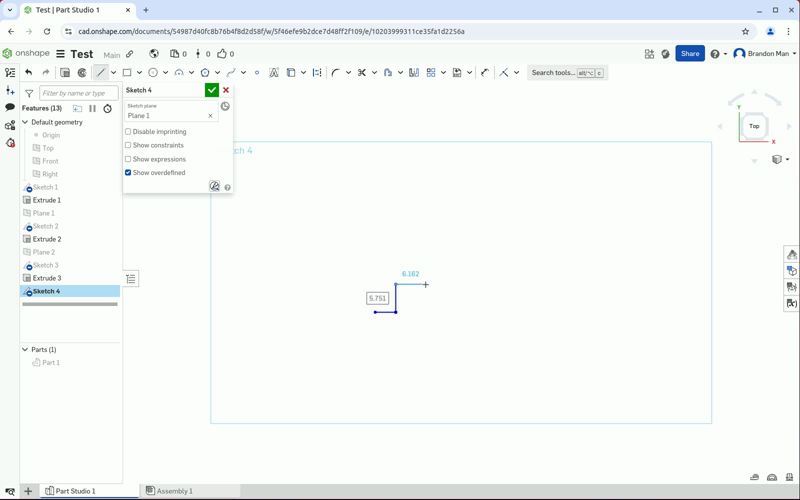
mouse_move(375, 284)
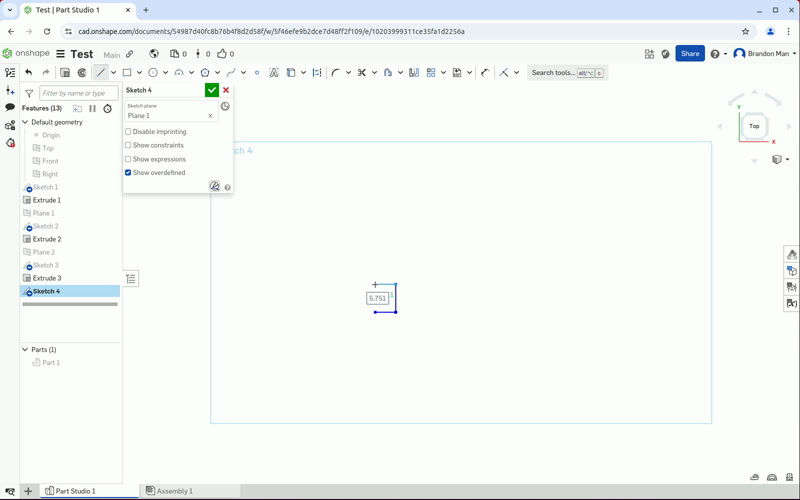
click(375, 284)
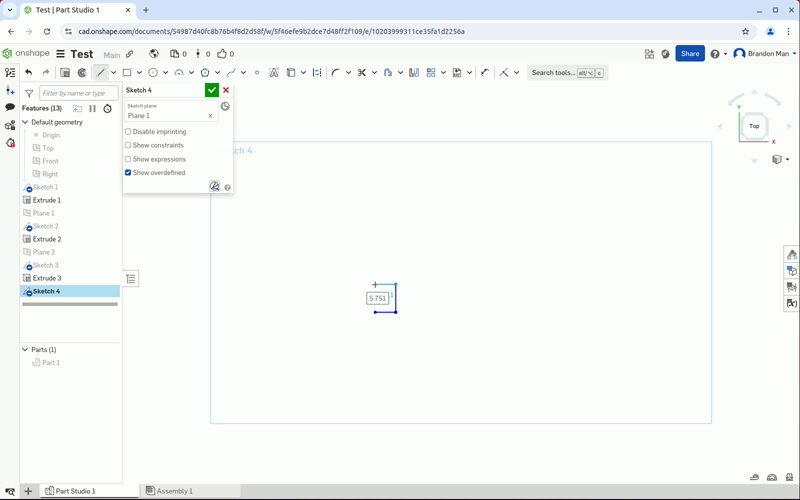
key_up(shift)
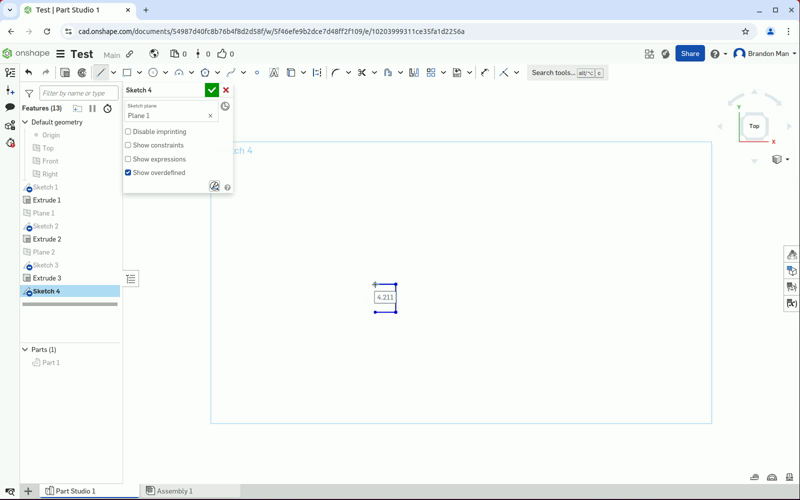
mouse_move(405, 284)
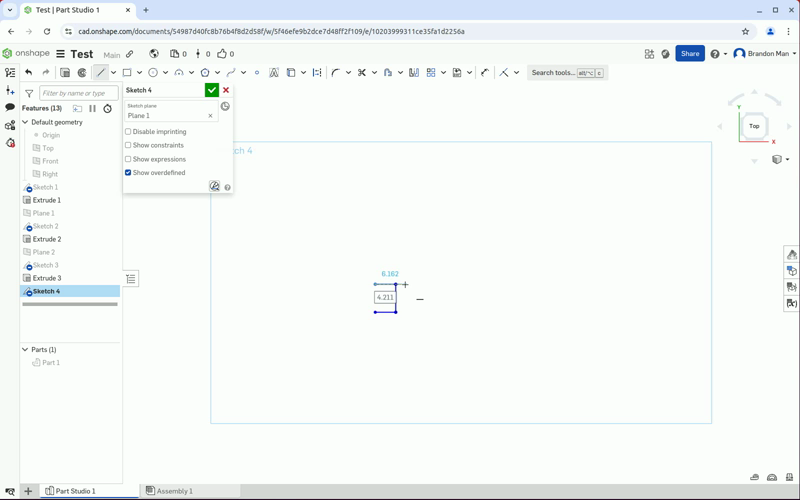
key_down(shift)
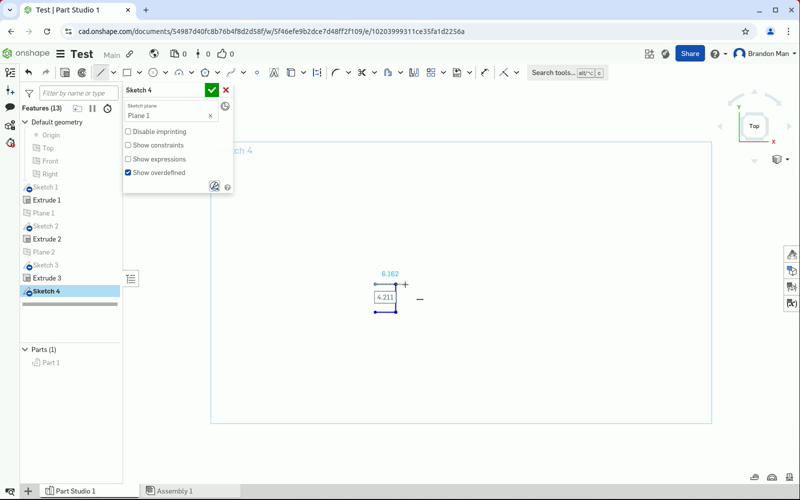
mouse_move(375, 312)
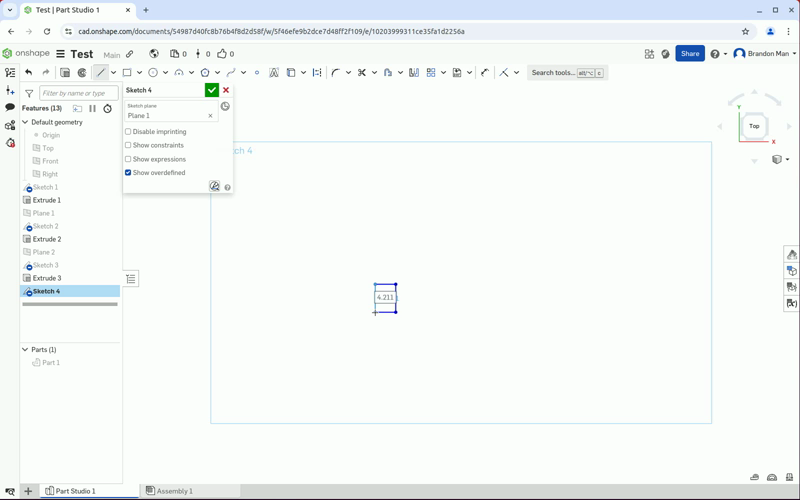
key_up(shift)
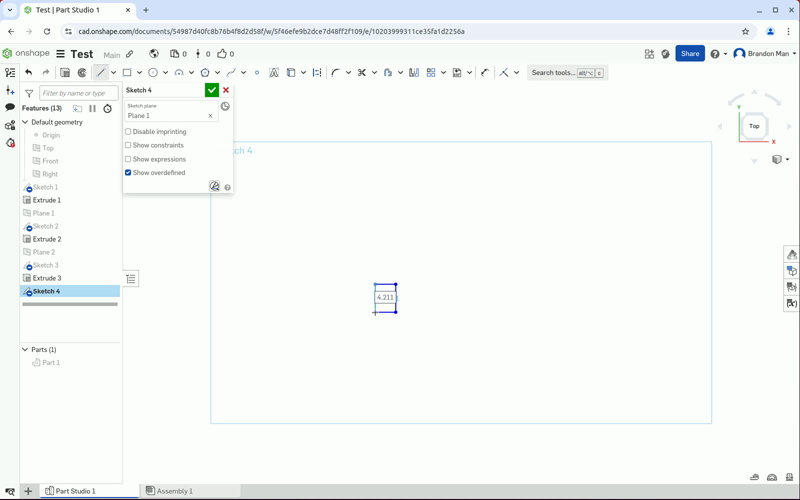
click(375, 312)
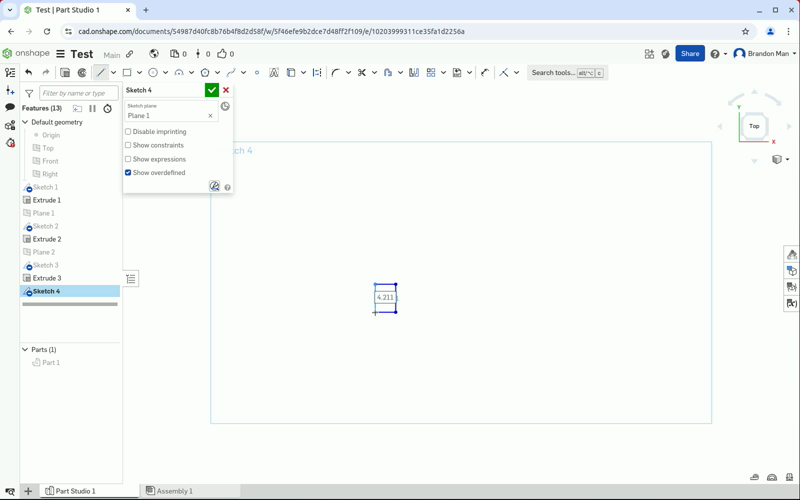
key(esc)
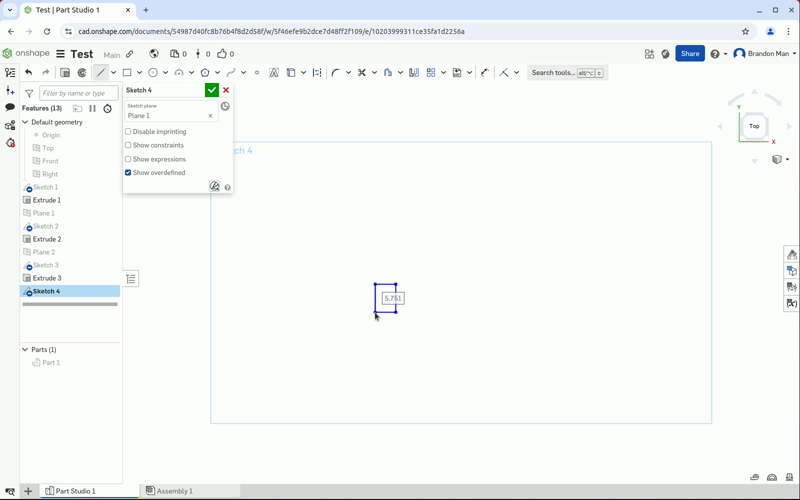
key(l)
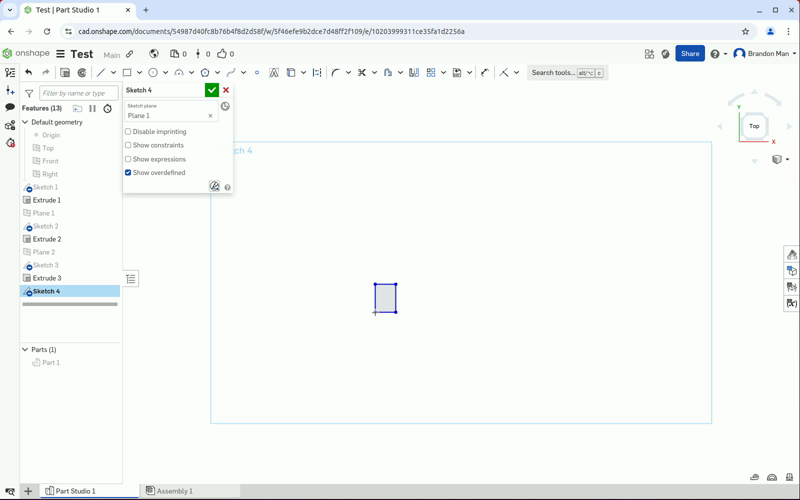
key_down(shift)
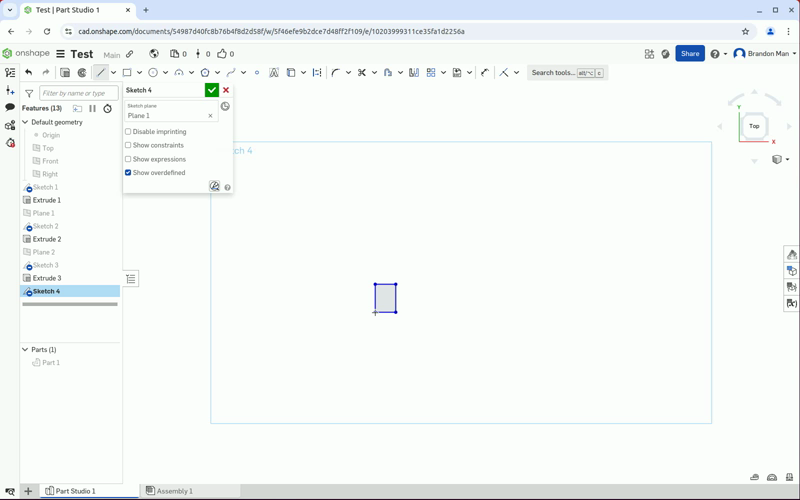
mouse_move(376, 311)
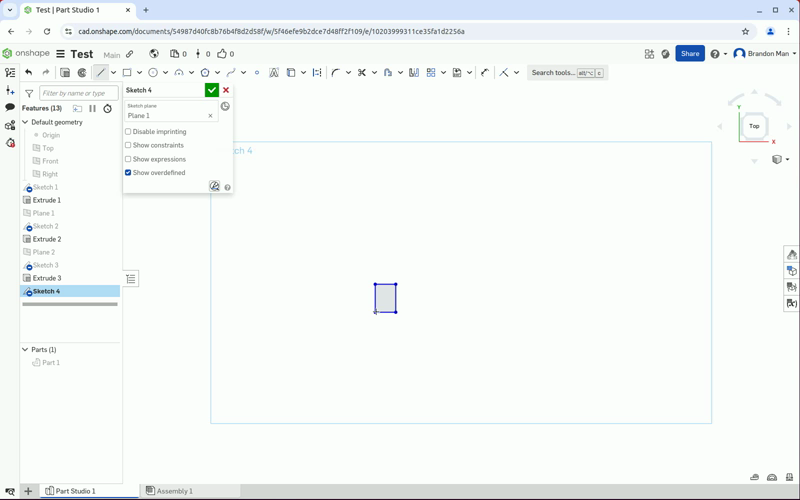
scroll(6)
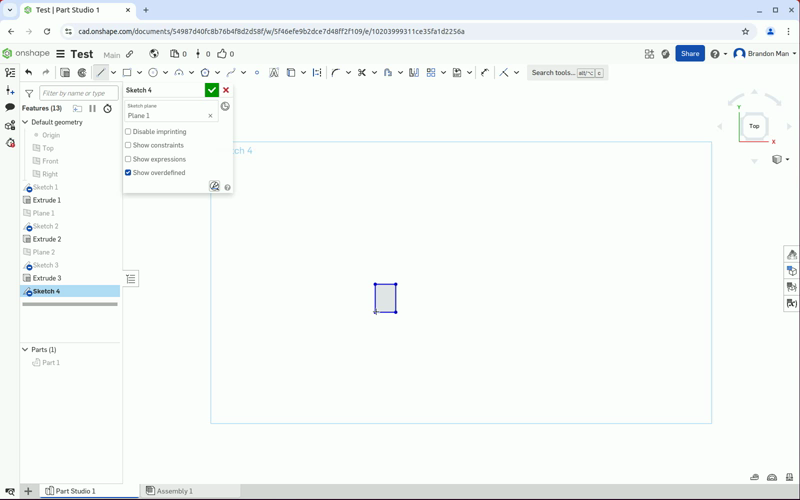
scroll(6)
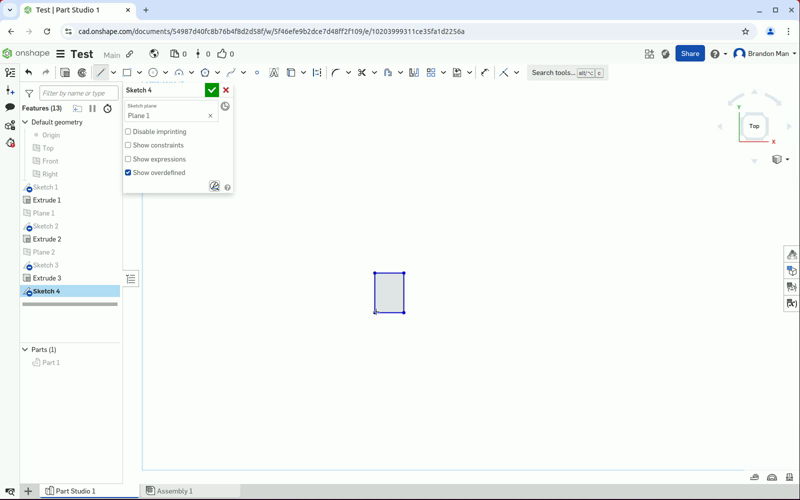
scroll(6)
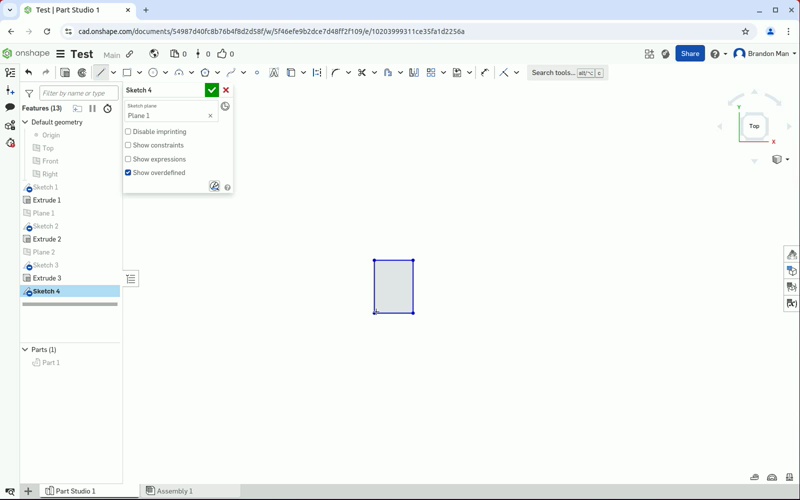
scroll(6)
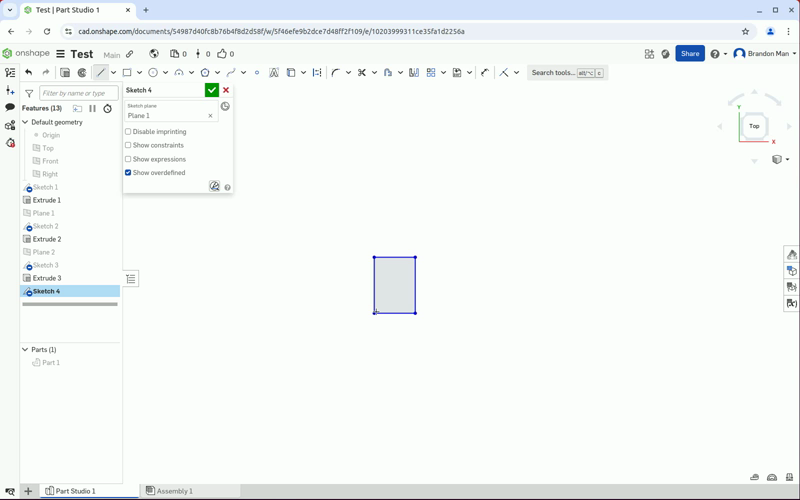
scroll(6)
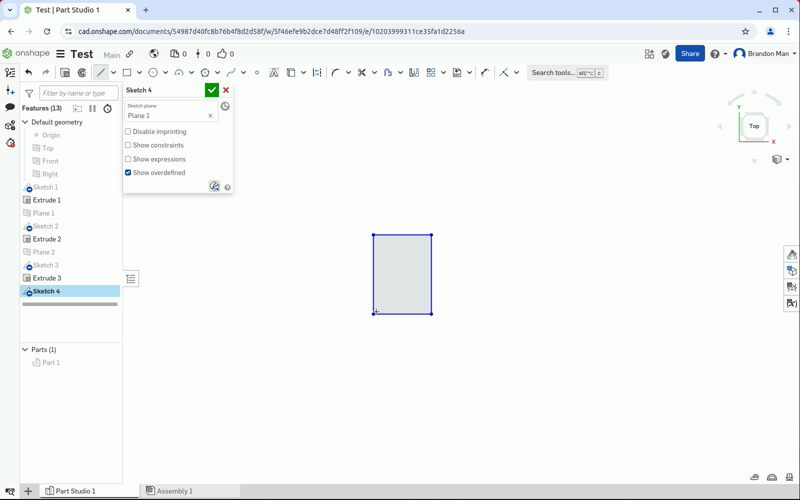
scroll(6)
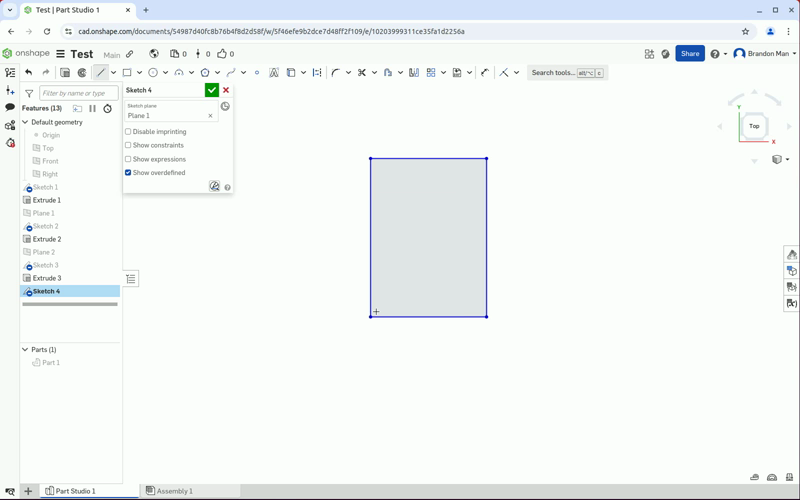
scroll(6)
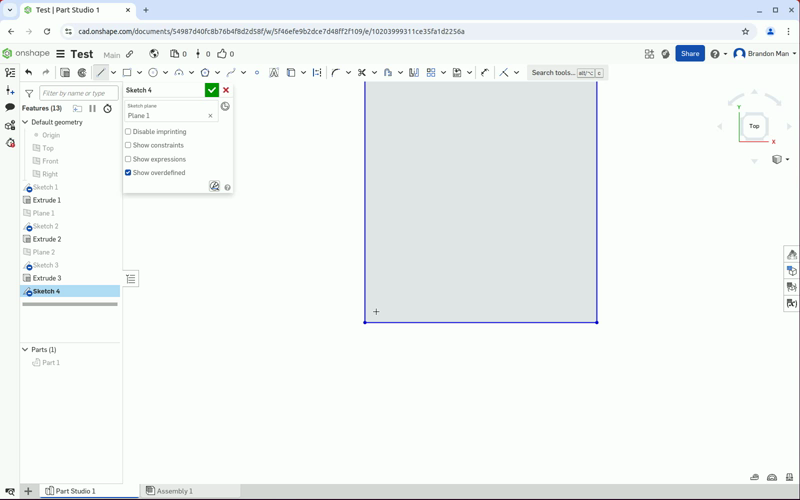
click(376, 311)
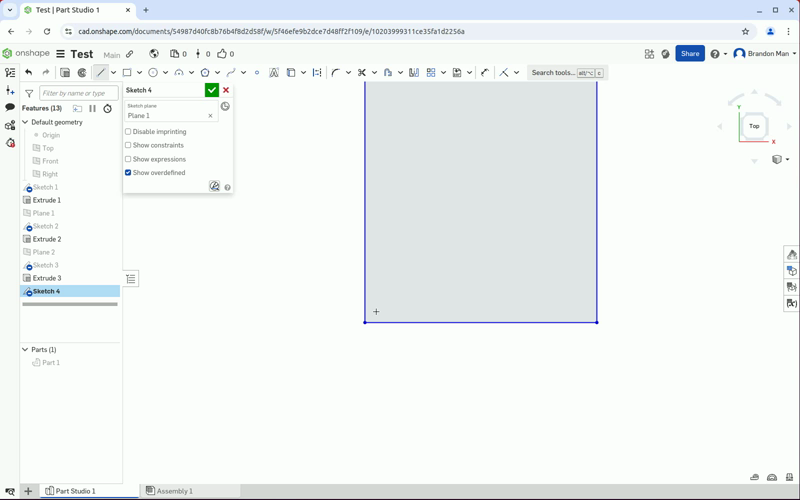
scroll(-6)
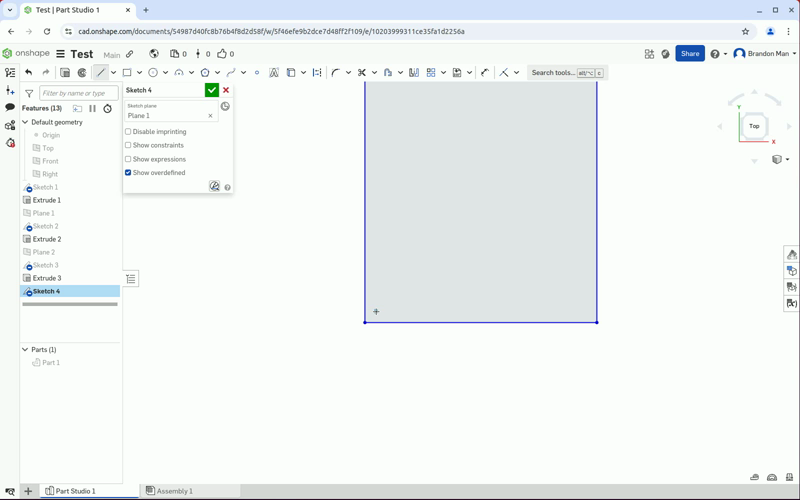
scroll(-6)
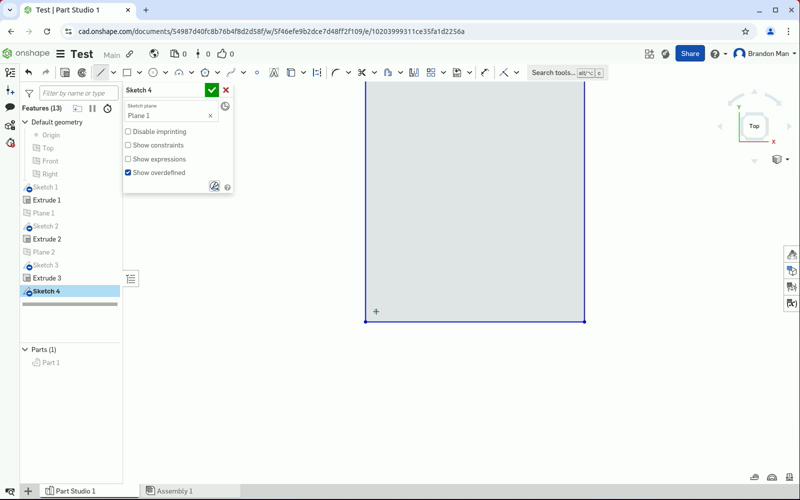
scroll(-6)
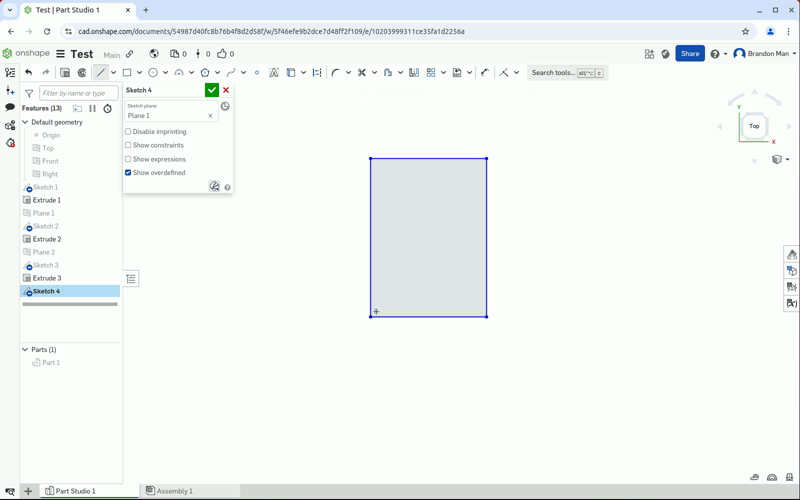
scroll(-6)
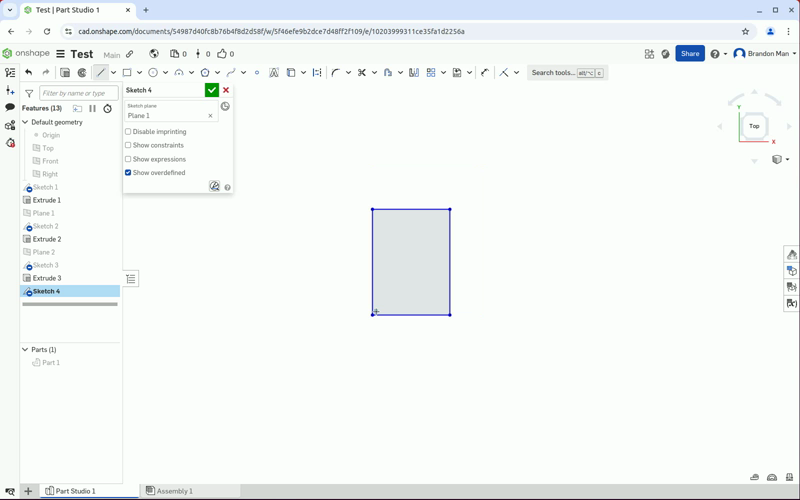
scroll(-6)
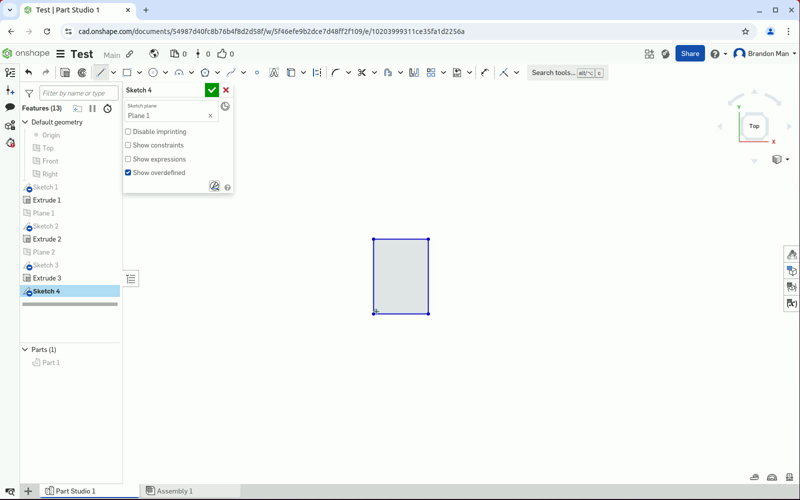
scroll(-6)
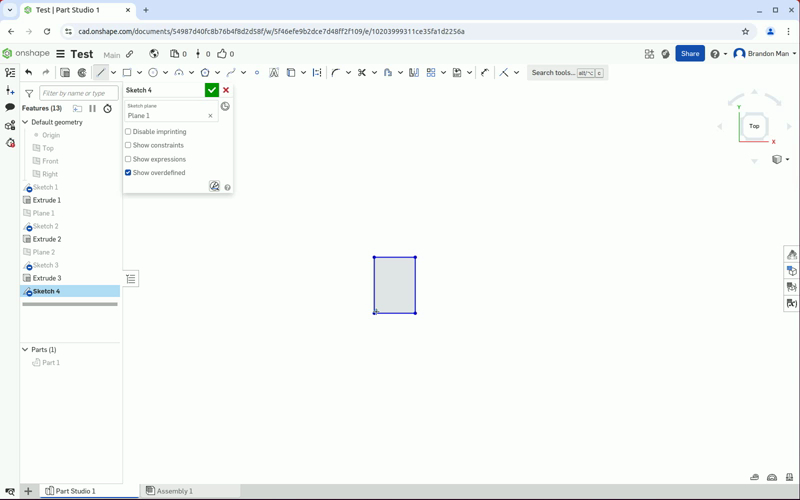
scroll(-6)
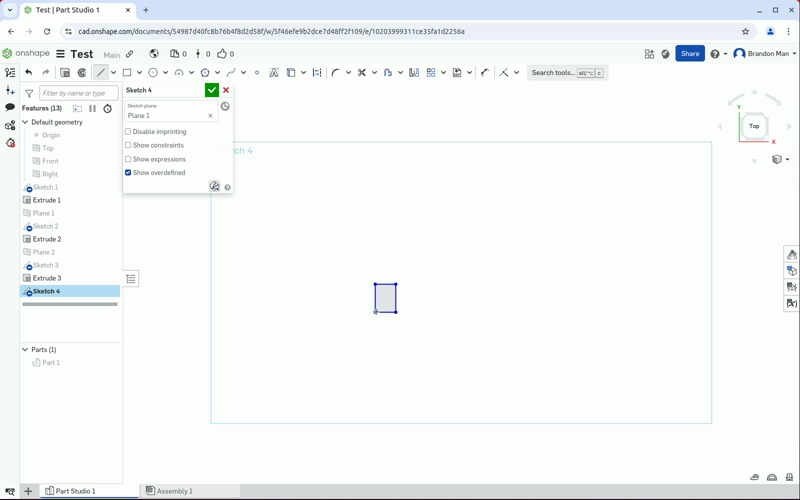
key_up(shift)
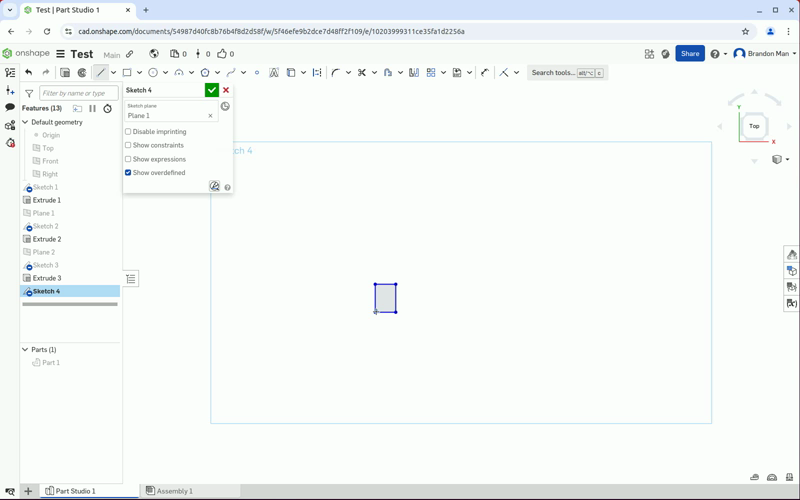
key_down(shift)
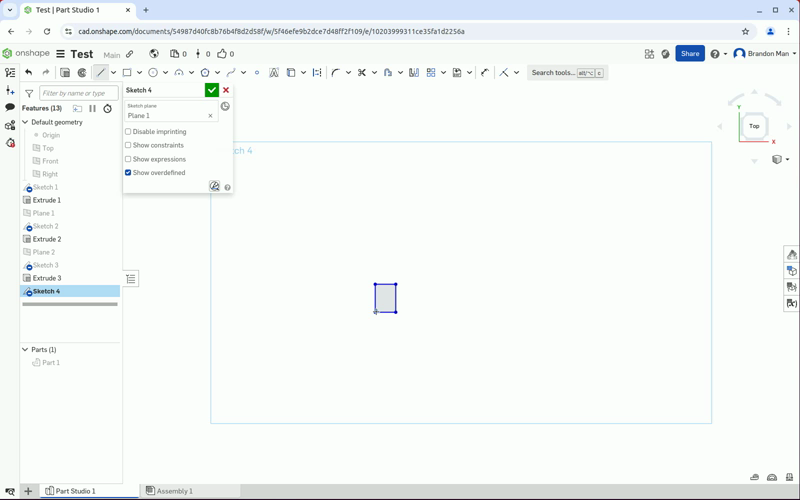
mouse_move(406, 311)
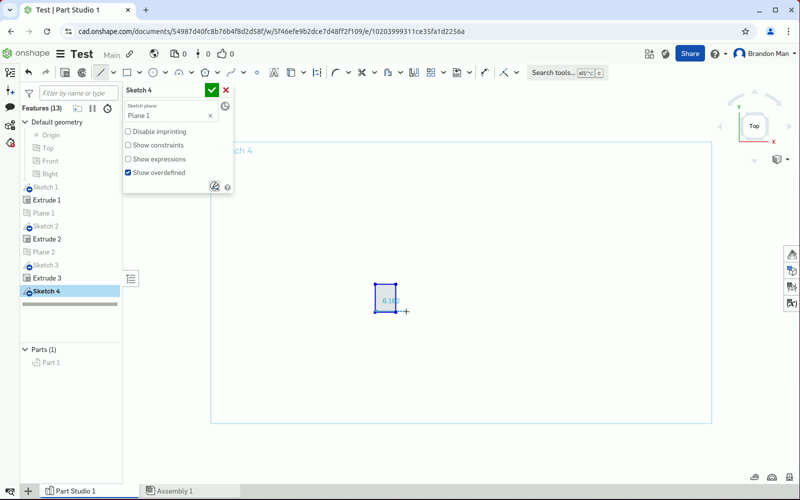
mouse_move(395, 311)
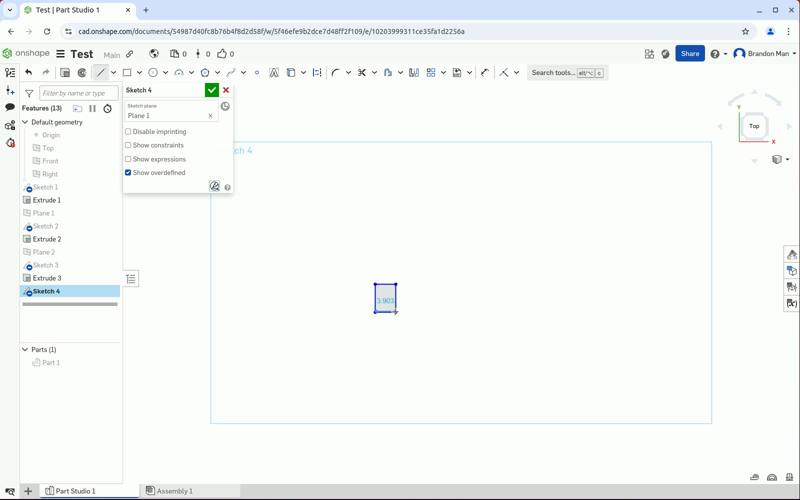
scroll(6)
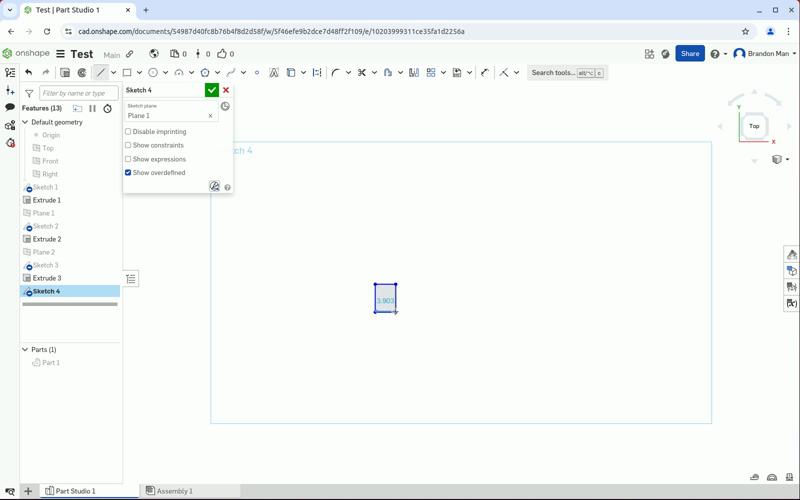
scroll(6)
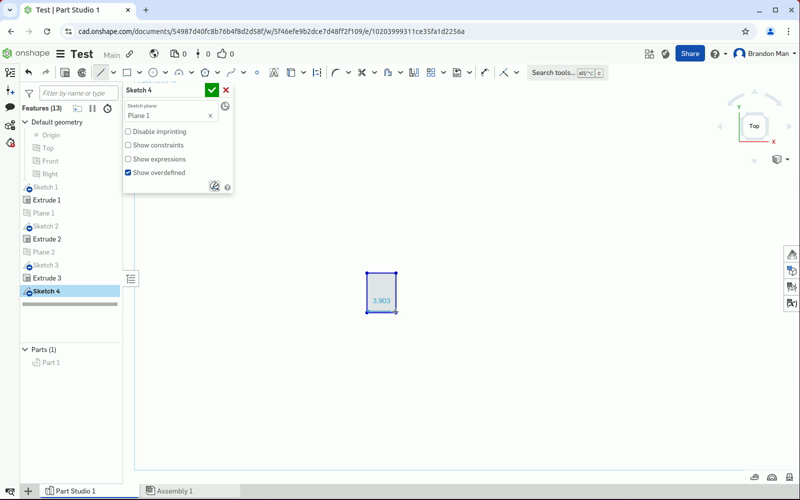
scroll(6)
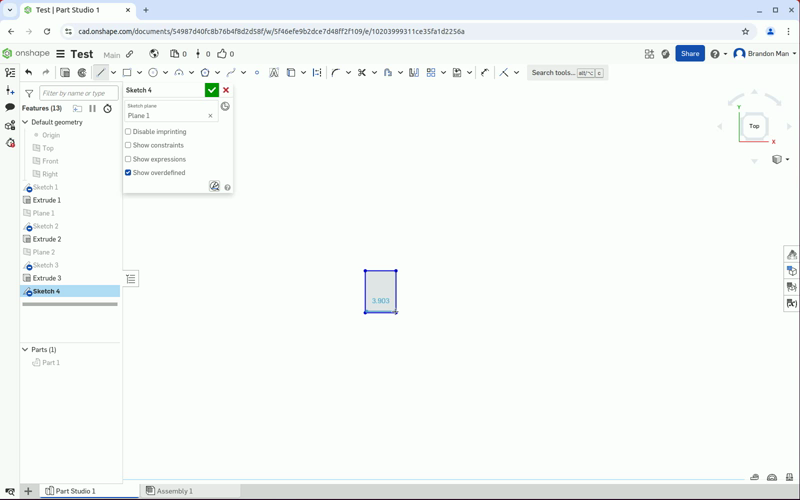
scroll(6)
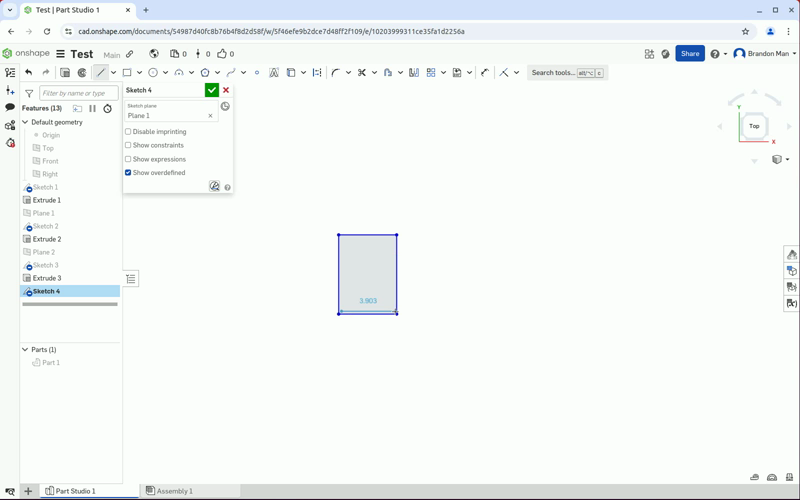
scroll(6)
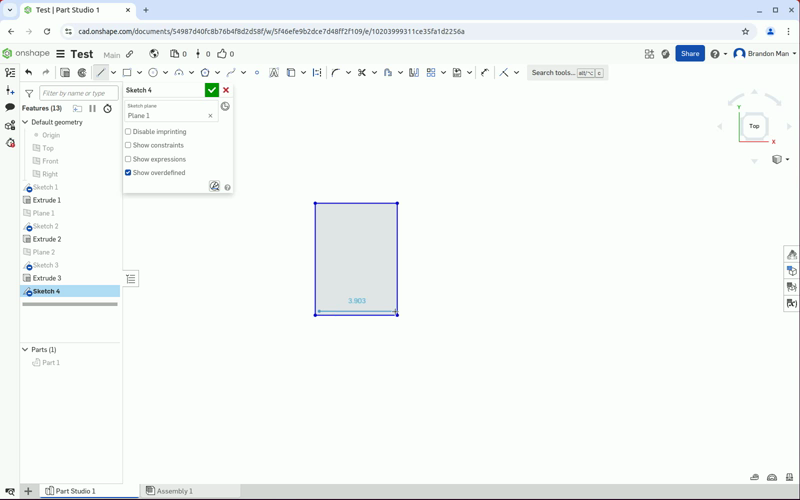
scroll(6)
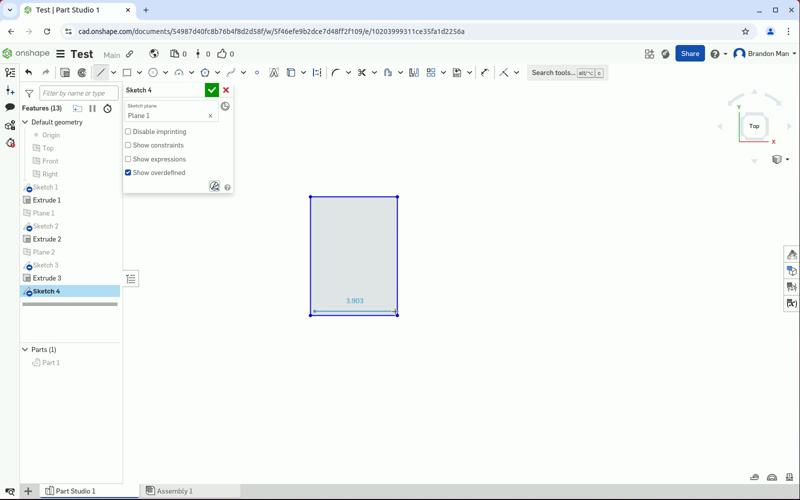
scroll(6)
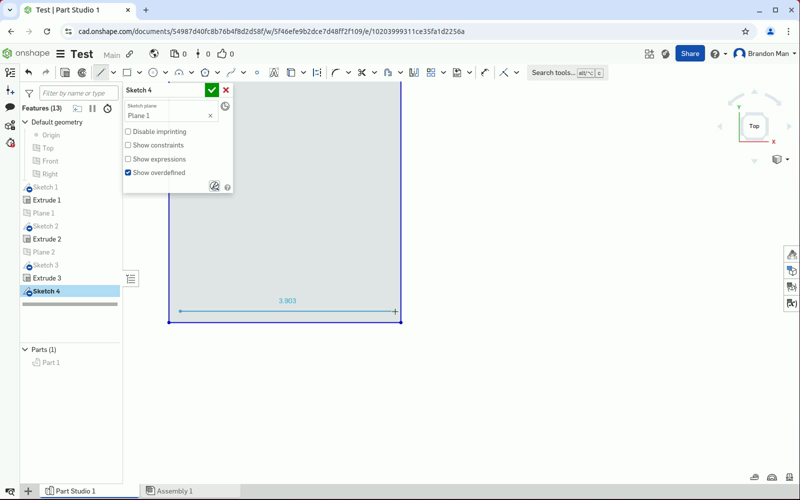
click(395, 311)
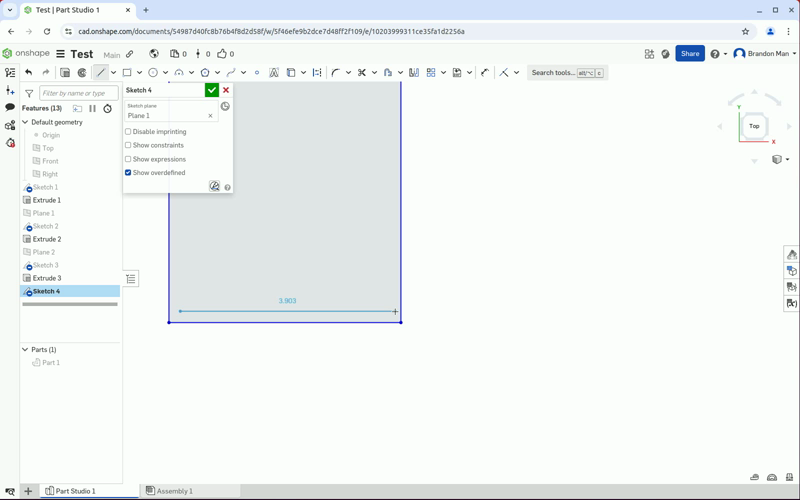
scroll(-6)
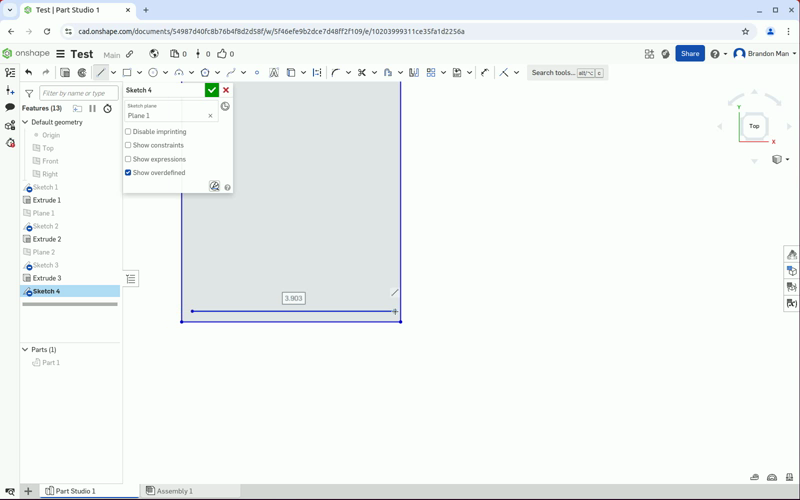
scroll(-6)
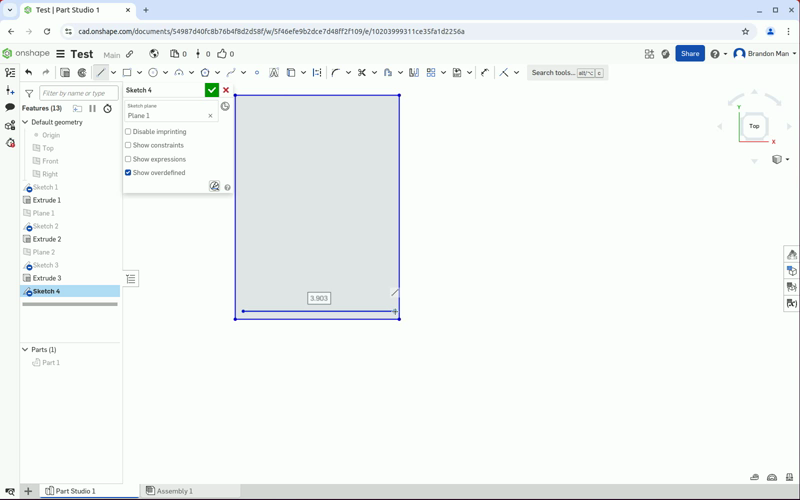
scroll(-6)
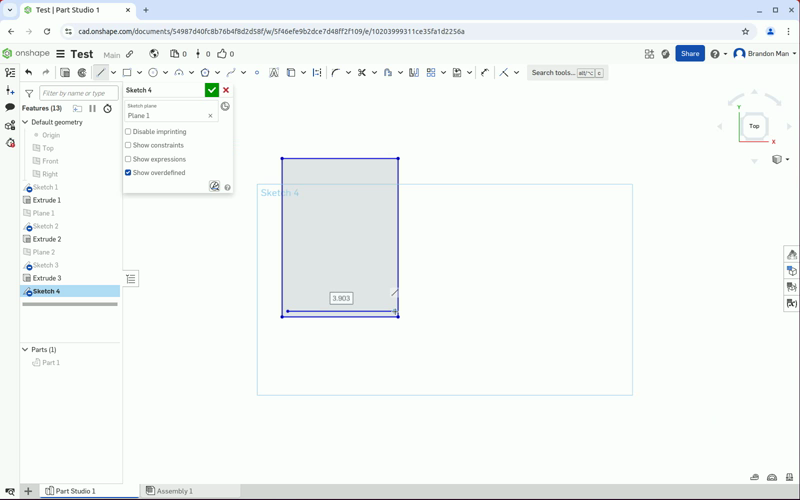
scroll(-6)
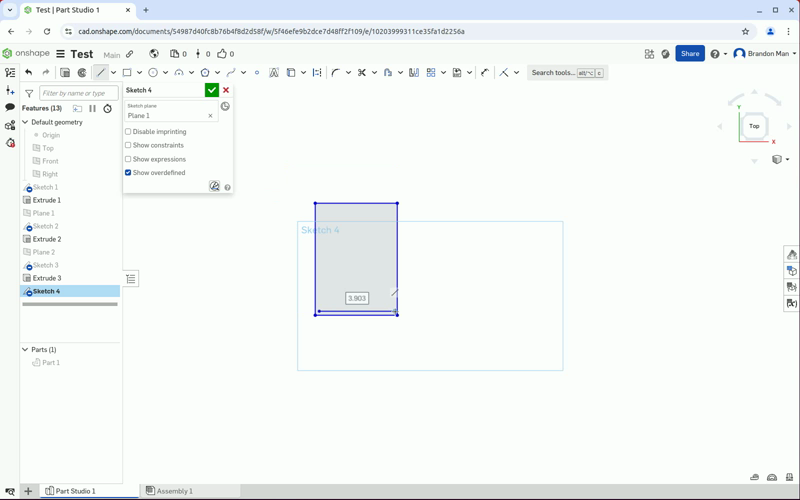
scroll(-6)
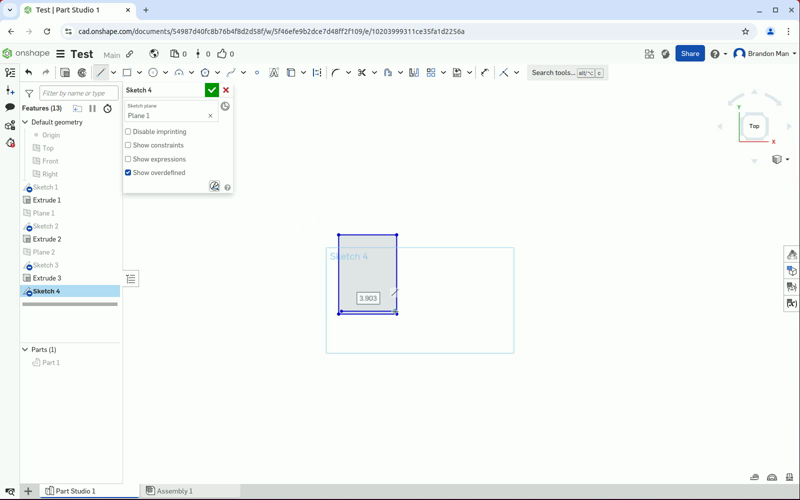
scroll(-6)
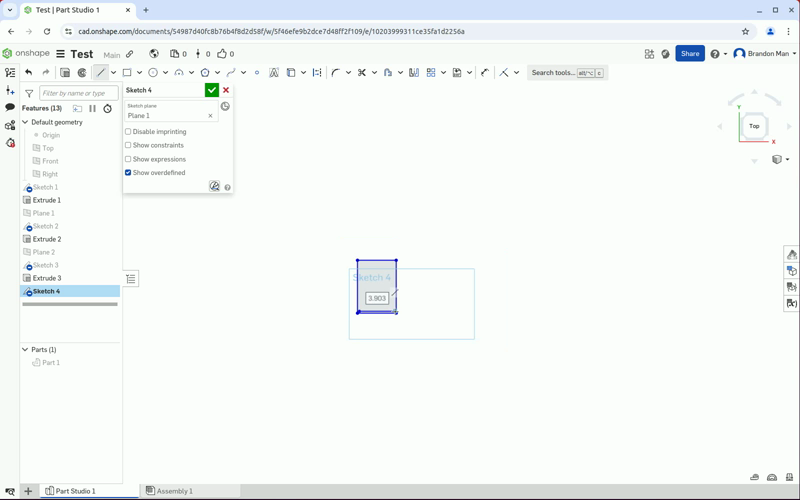
scroll(-6)
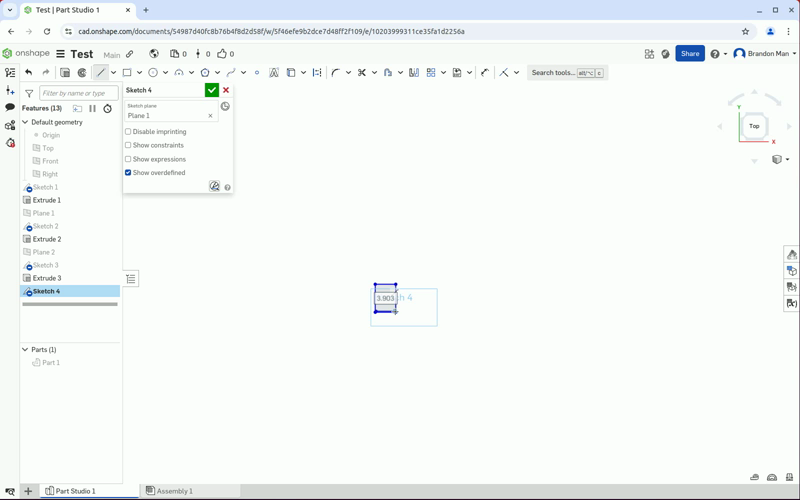
key_up(shift)
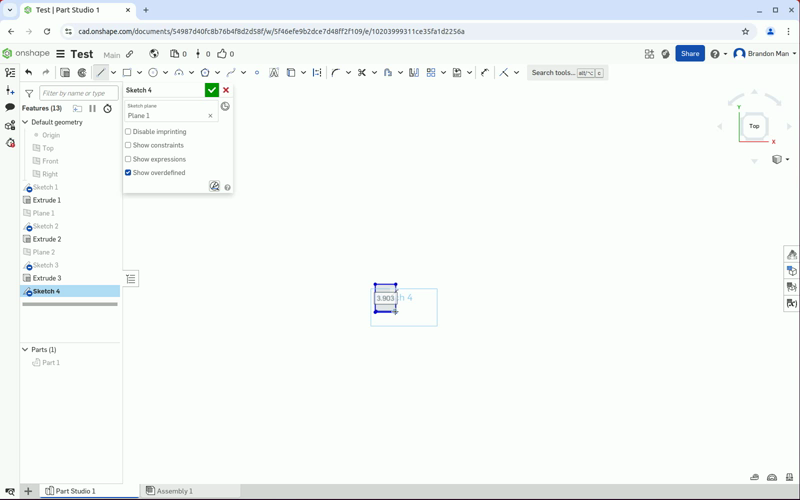
key_down(shift)
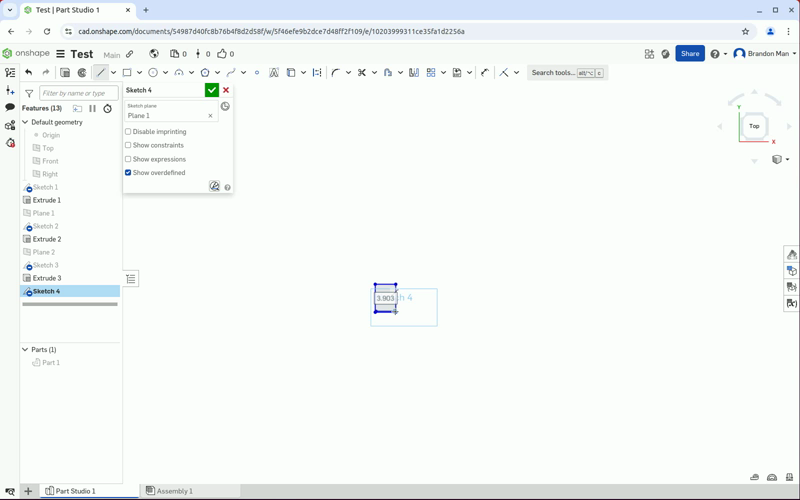
mouse_move(425, 311)
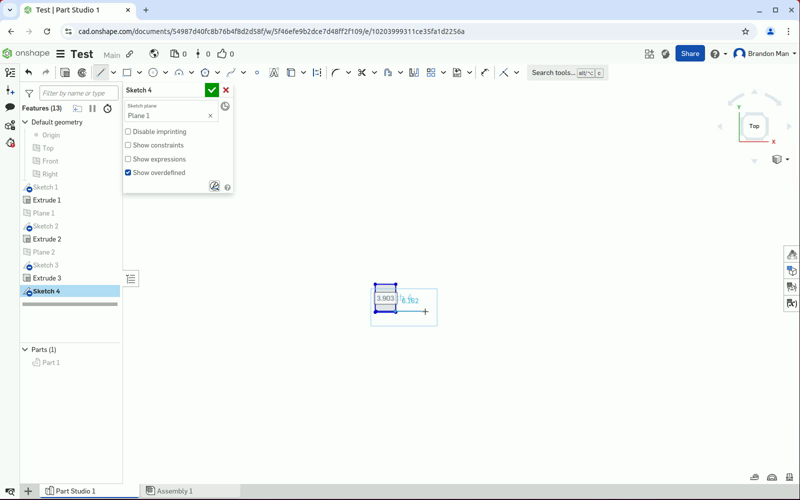
mouse_move(395, 285)
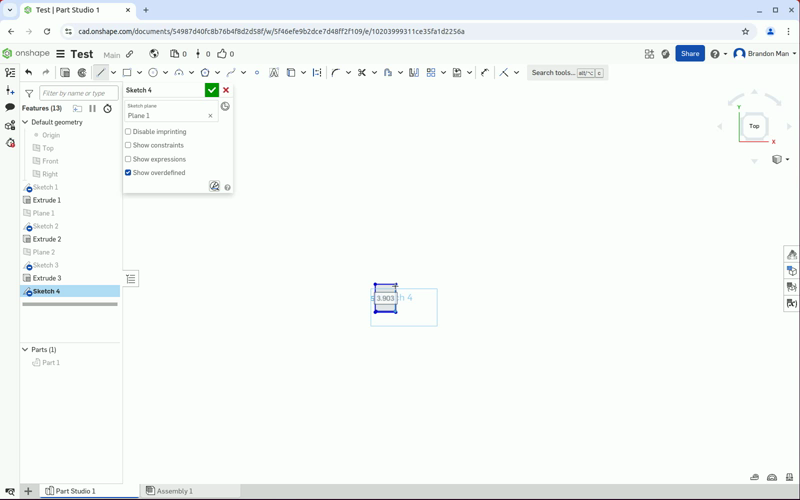
scroll(6)
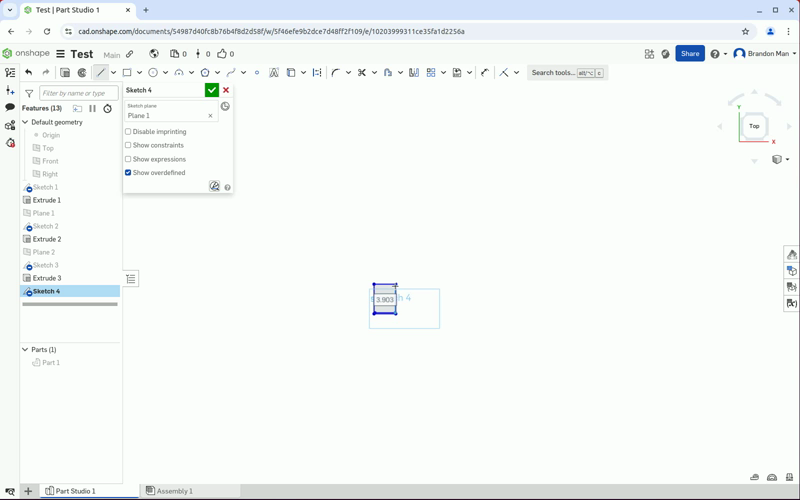
scroll(6)
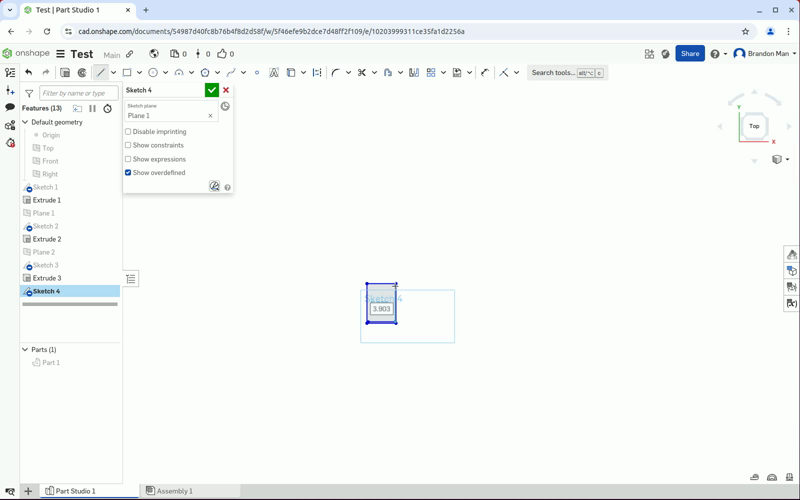
scroll(6)
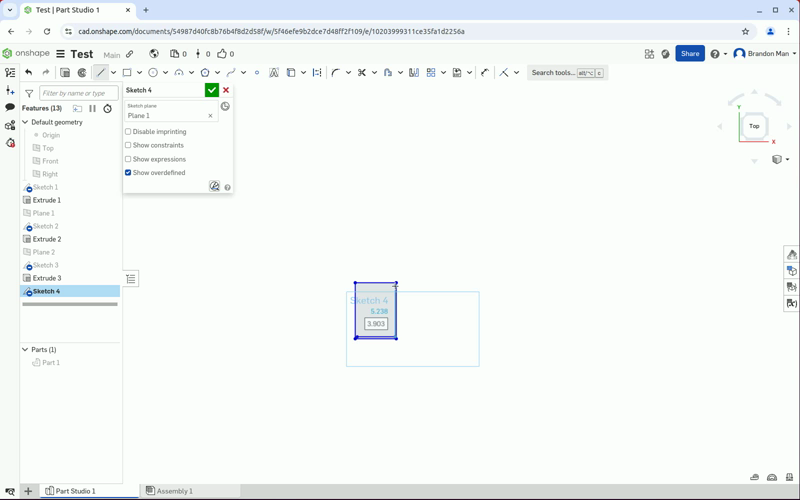
scroll(6)
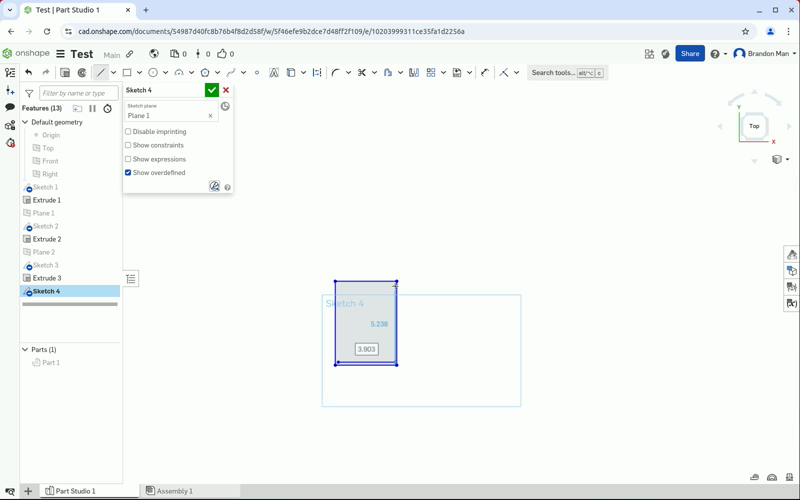
scroll(6)
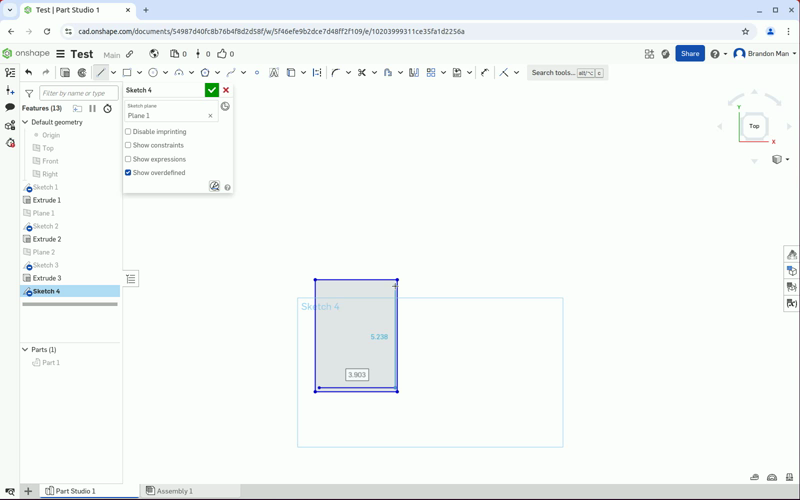
scroll(6)
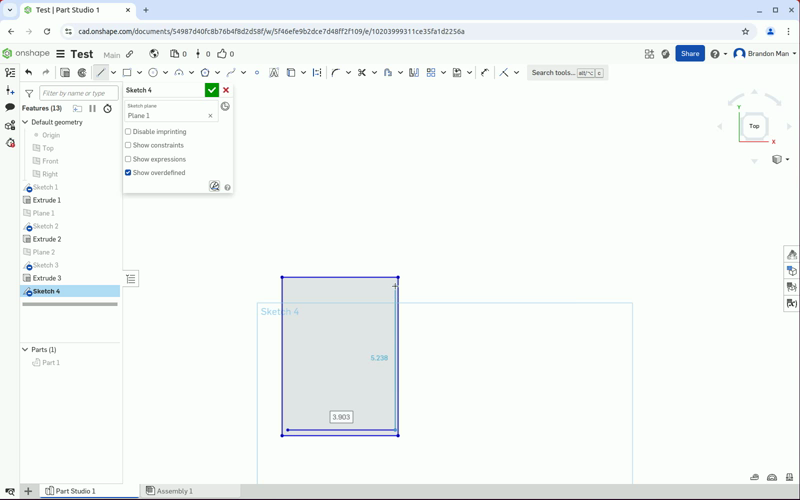
scroll(6)
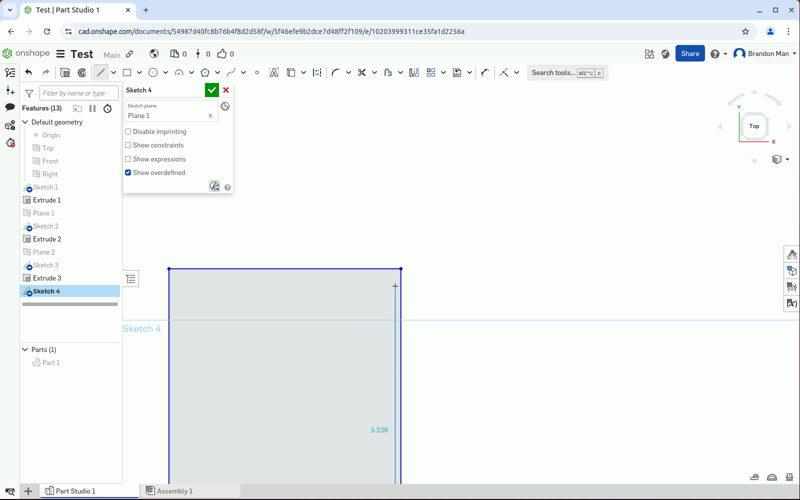
click(395, 285)
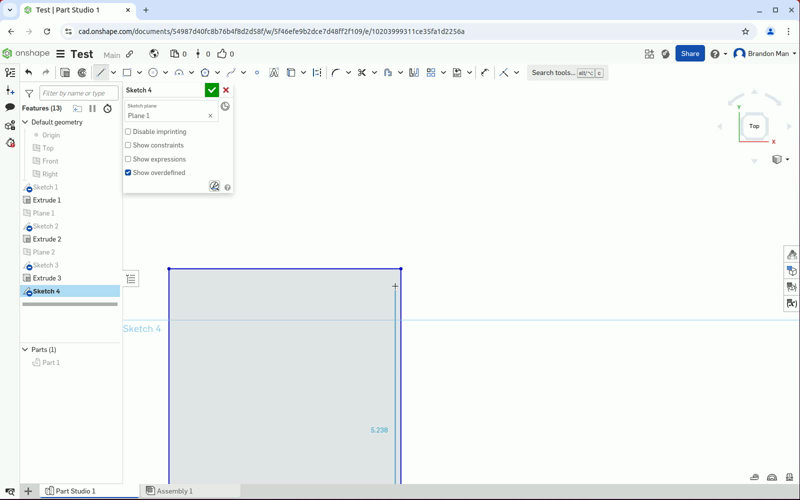
scroll(-6)
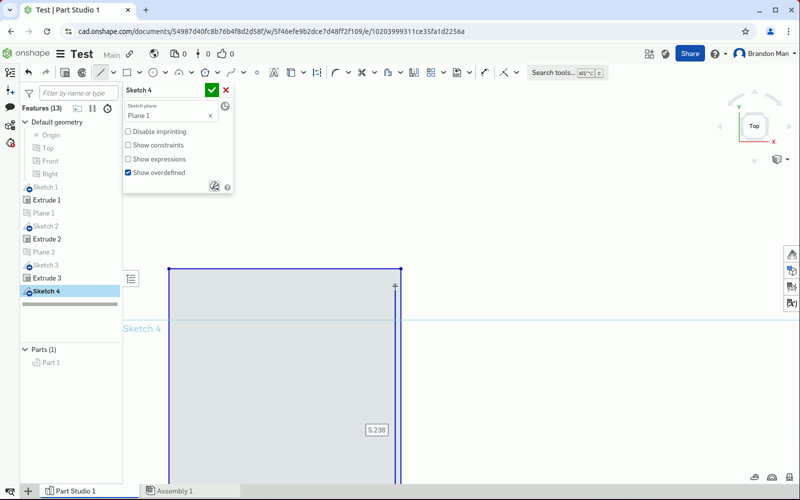
scroll(-6)
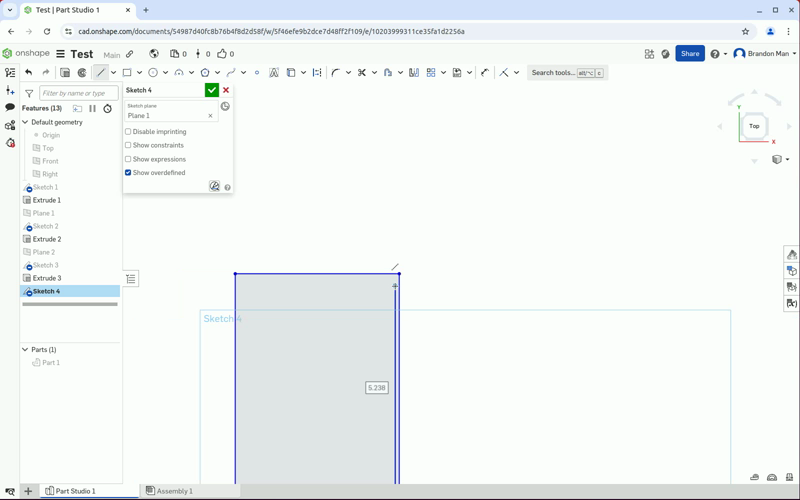
scroll(-6)
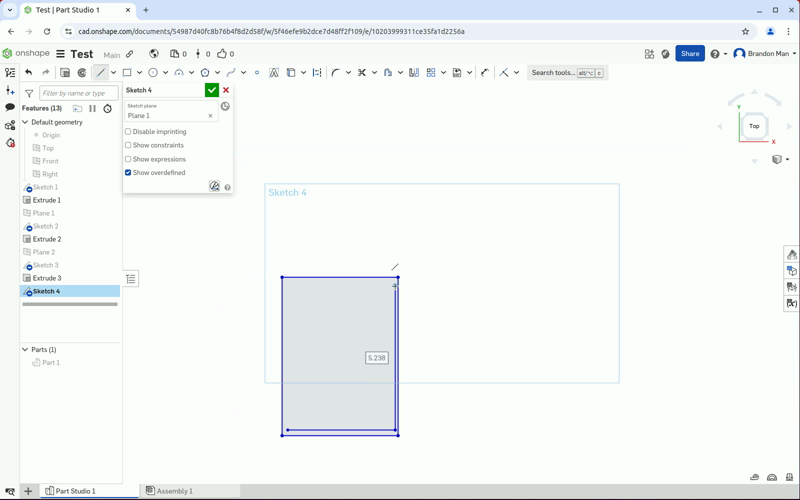
scroll(-6)
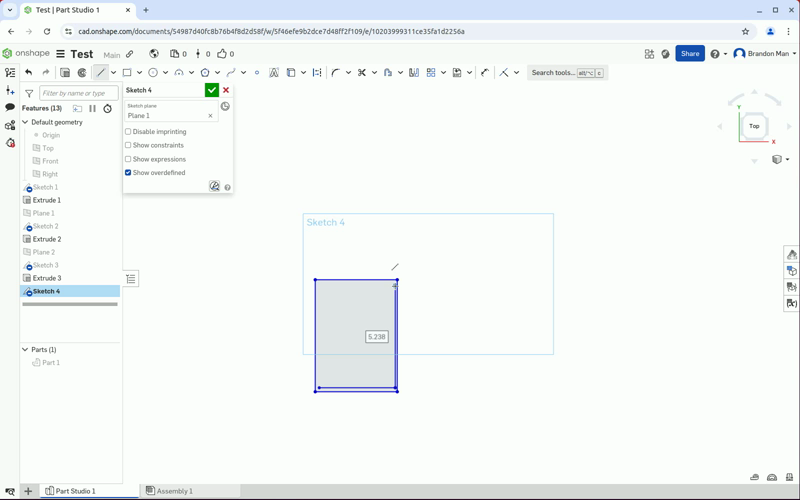
scroll(-6)
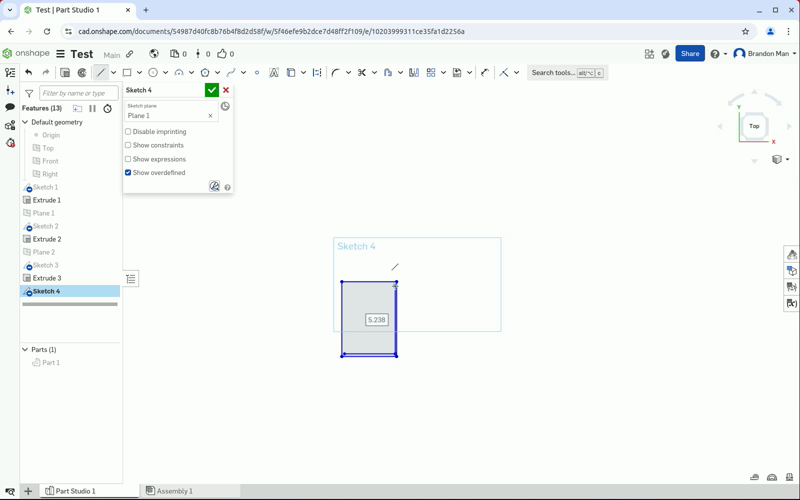
scroll(-6)
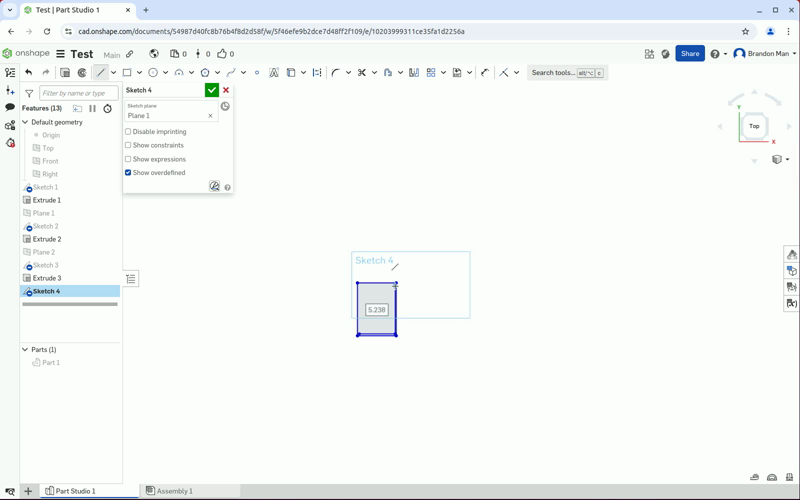
scroll(-6)
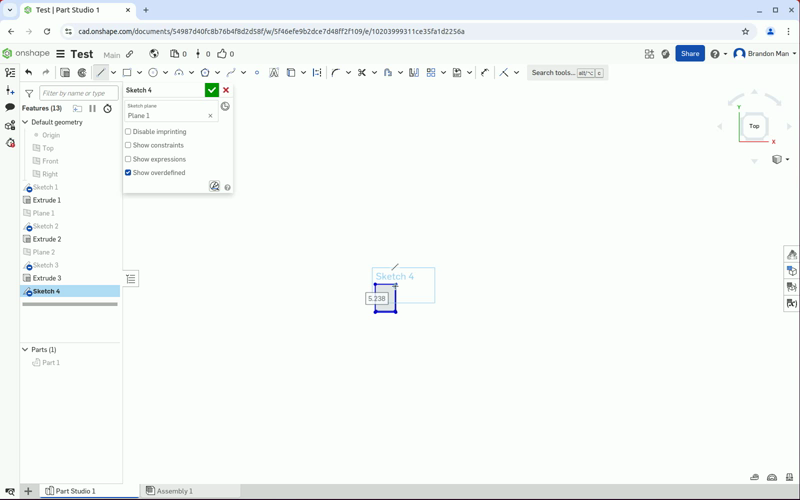
key_up(shift)
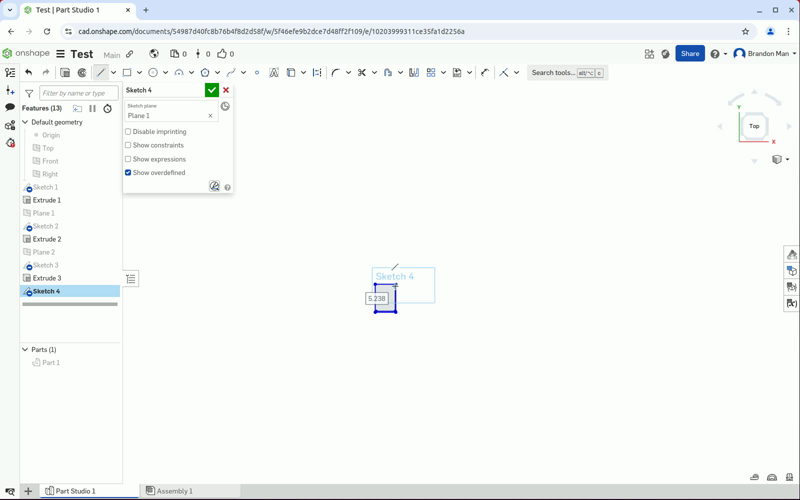
key_down(shift)
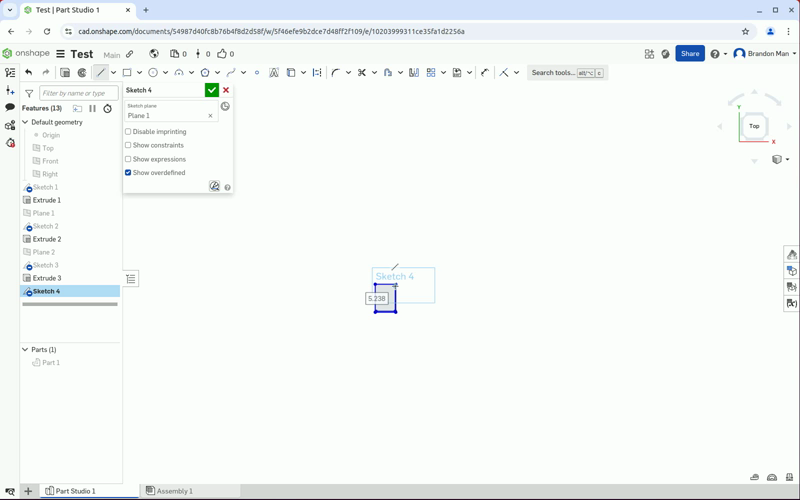
mouse_move(425, 285)
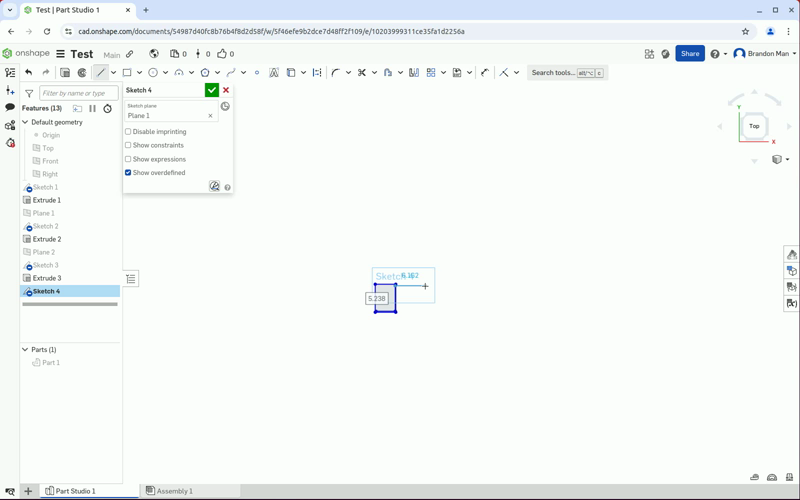
mouse_move(376, 285)
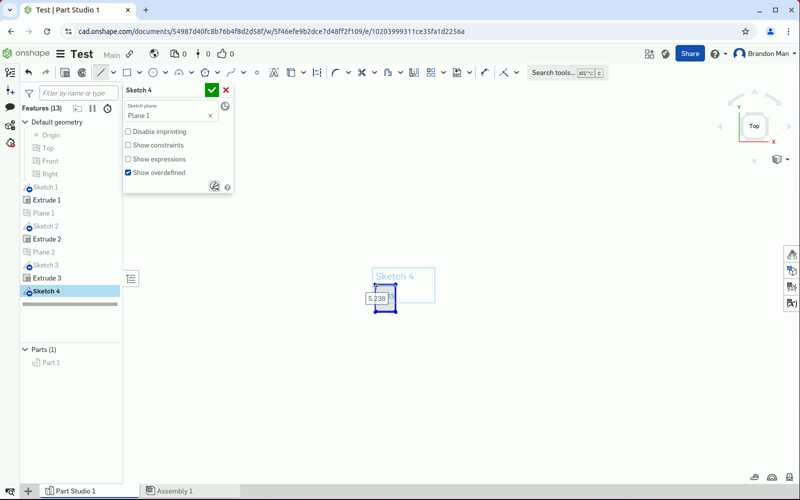
scroll(6)
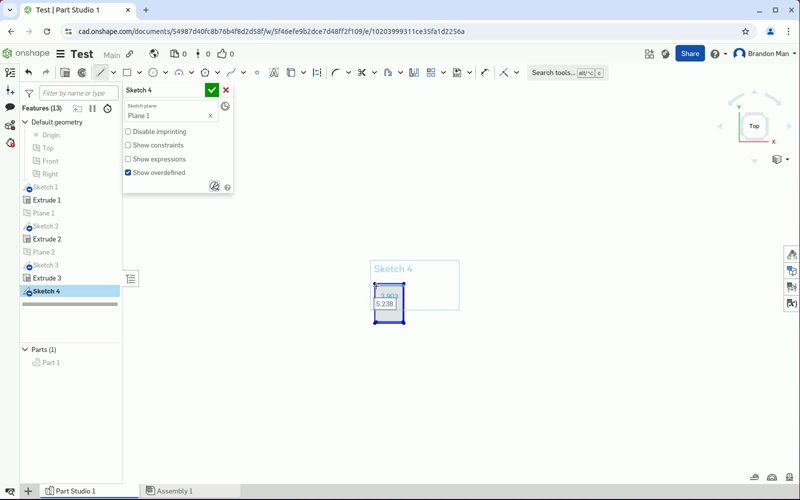
scroll(6)
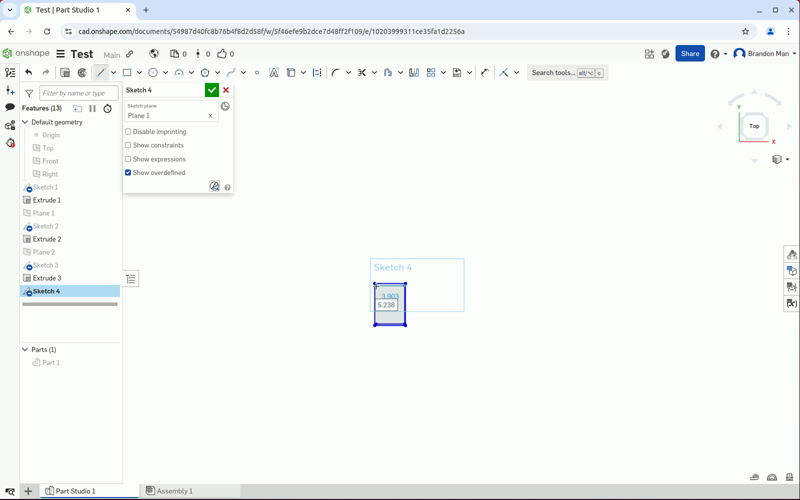
scroll(6)
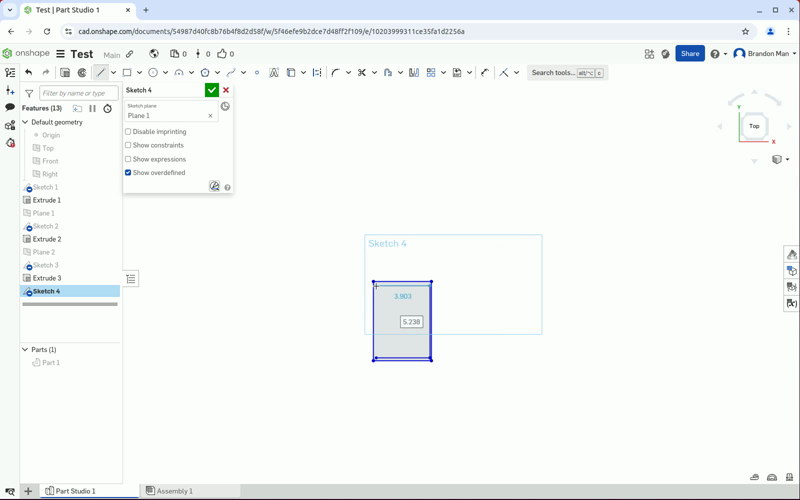
scroll(6)
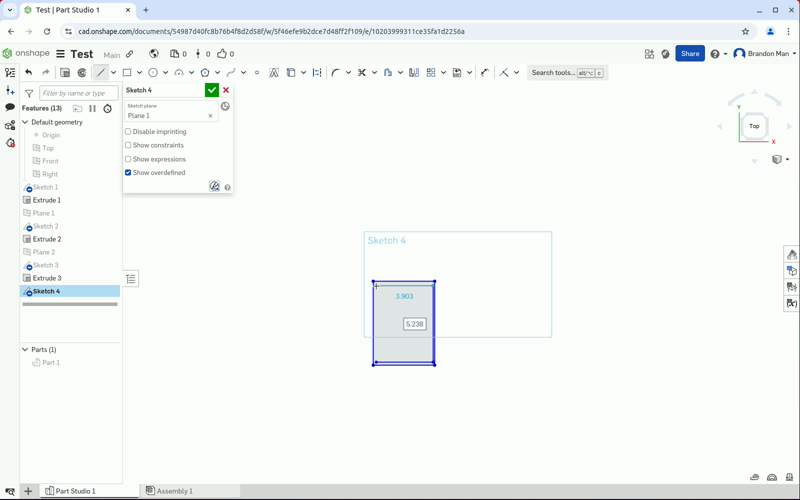
scroll(6)
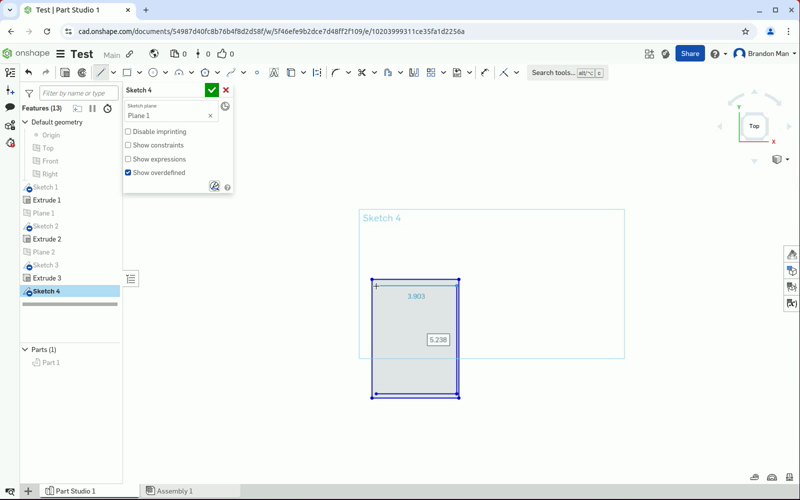
scroll(6)
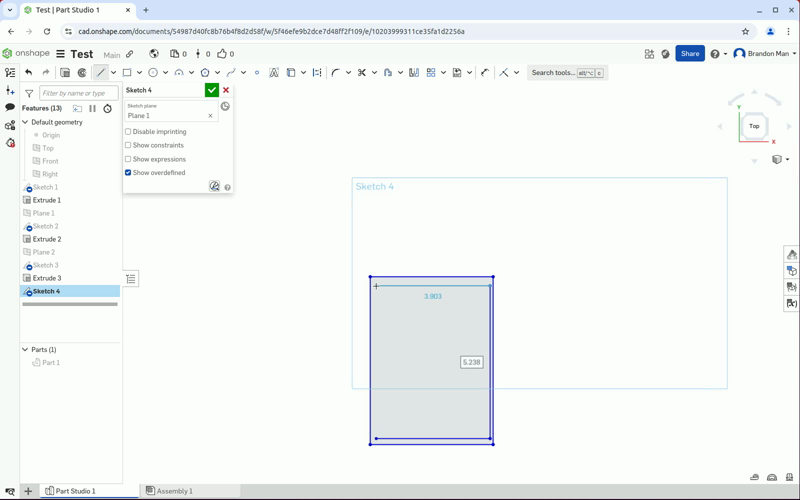
scroll(6)
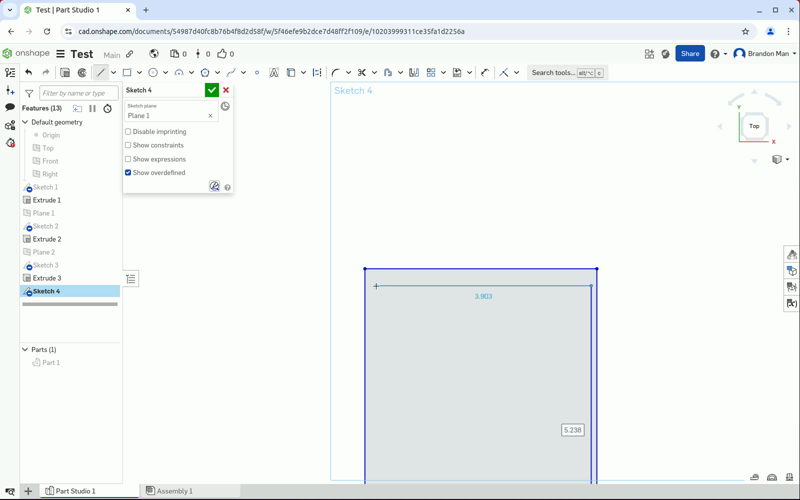
click(376, 285)
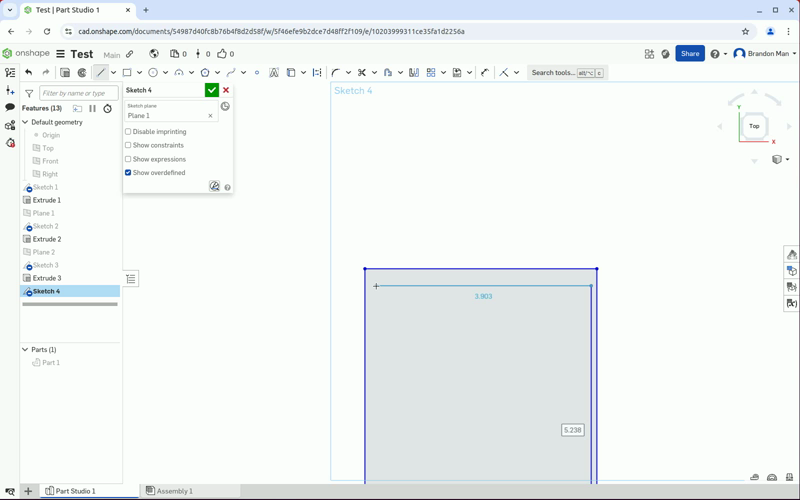
scroll(-6)
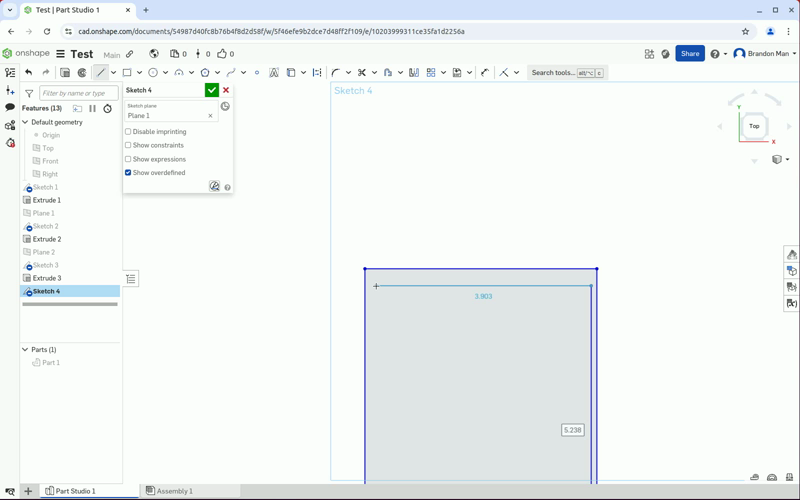
scroll(-6)
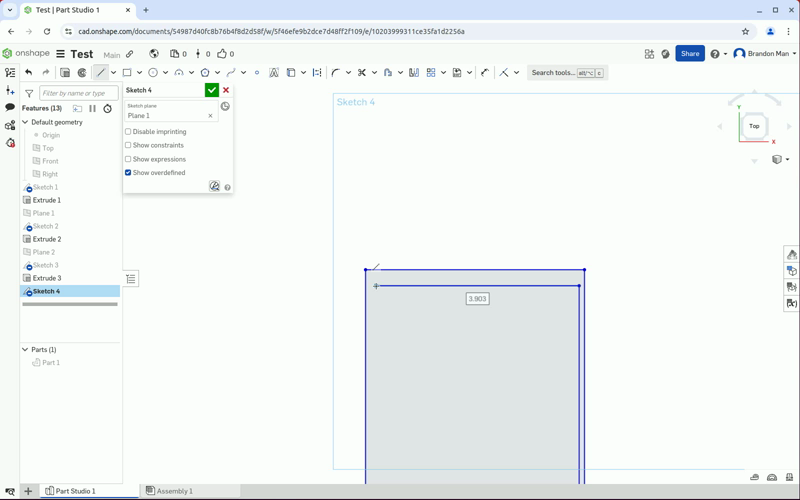
scroll(-6)
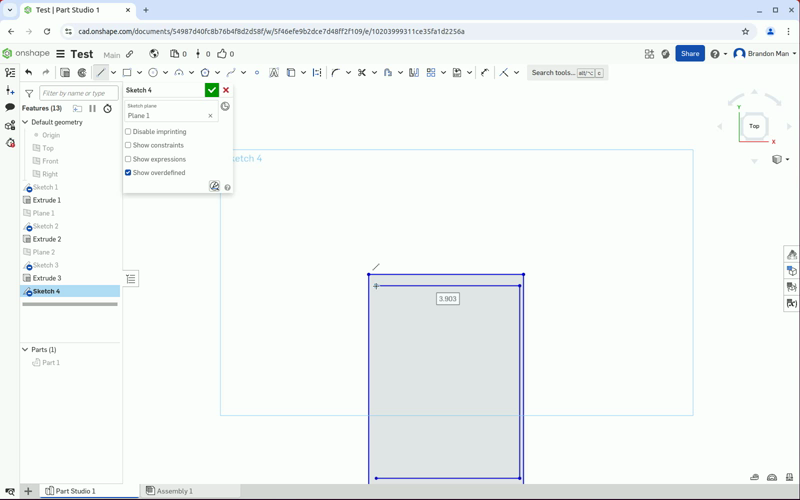
scroll(-6)
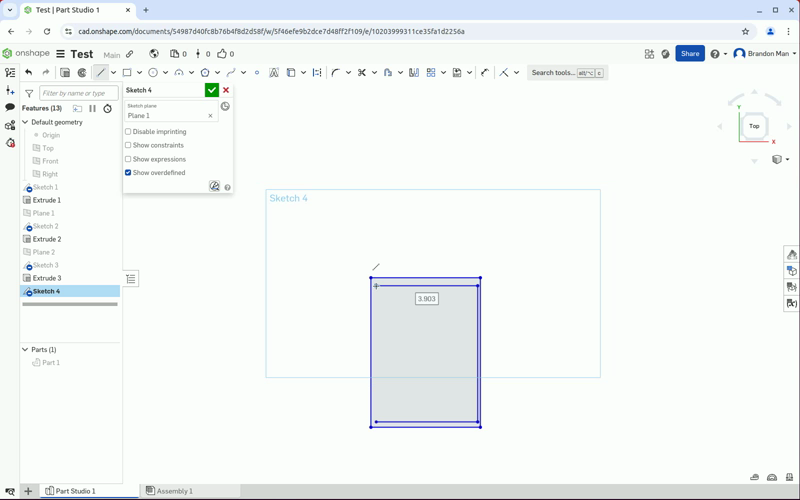
scroll(-6)
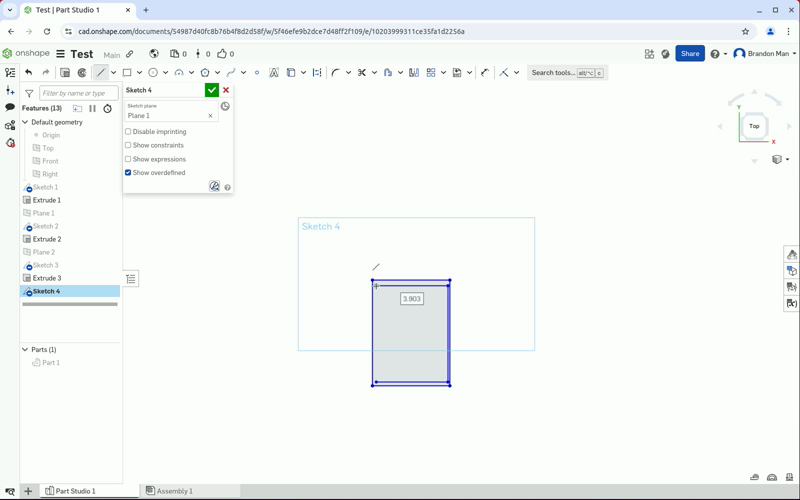
scroll(-6)
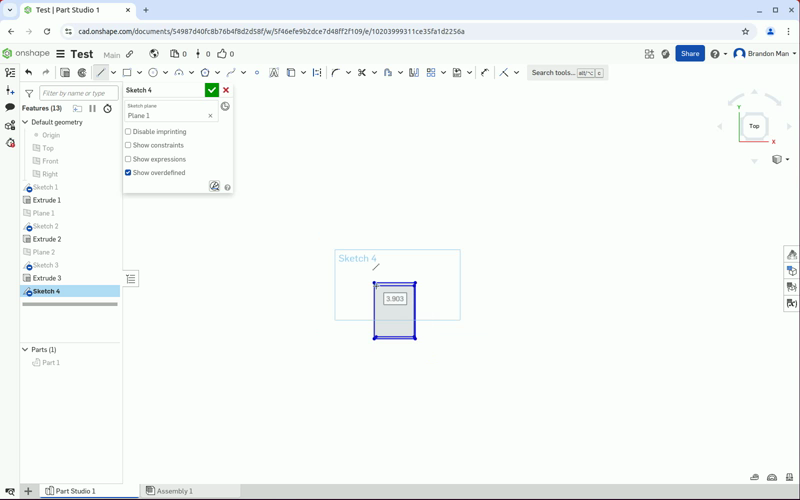
scroll(-6)
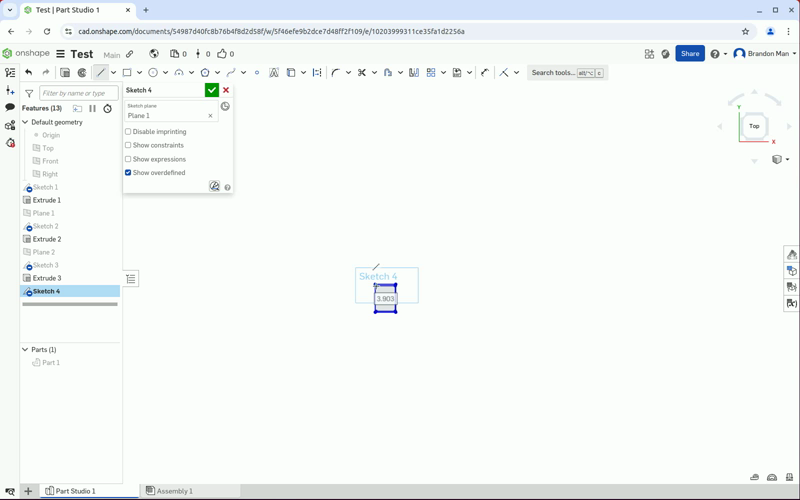
key_up(shift)
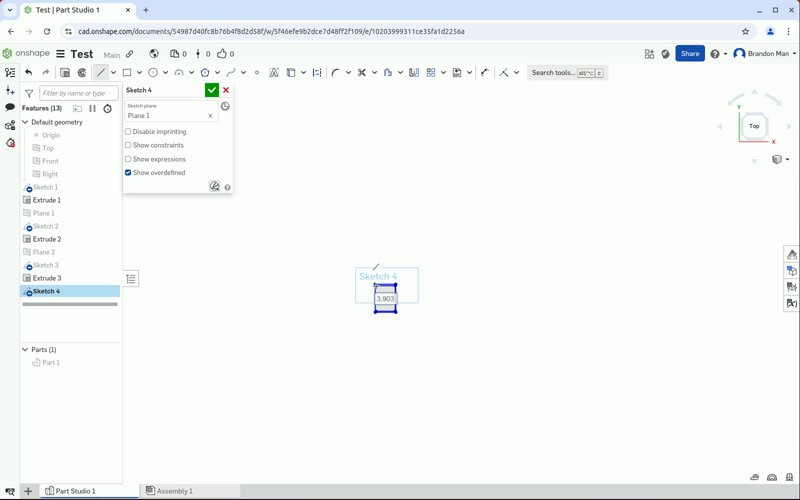
mouse_move(406, 285)
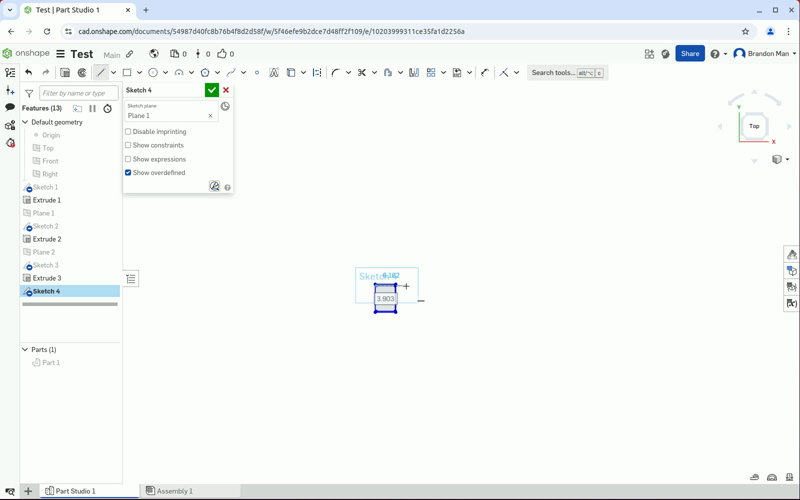
key_down(shift)
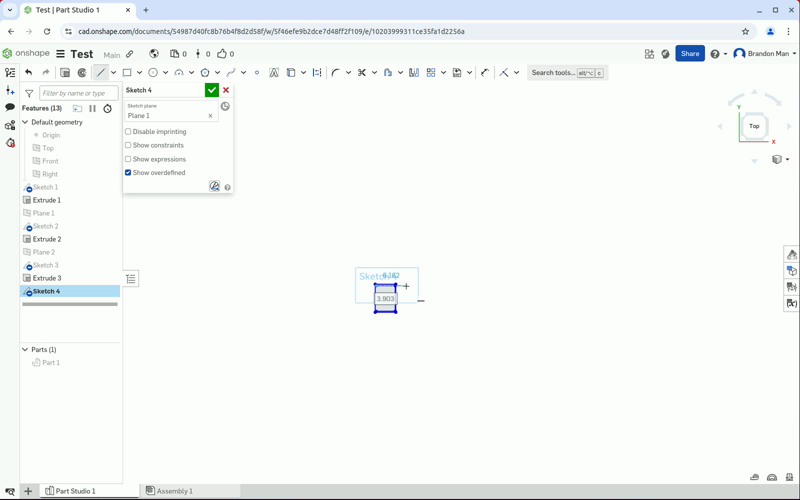
mouse_move(376, 311)
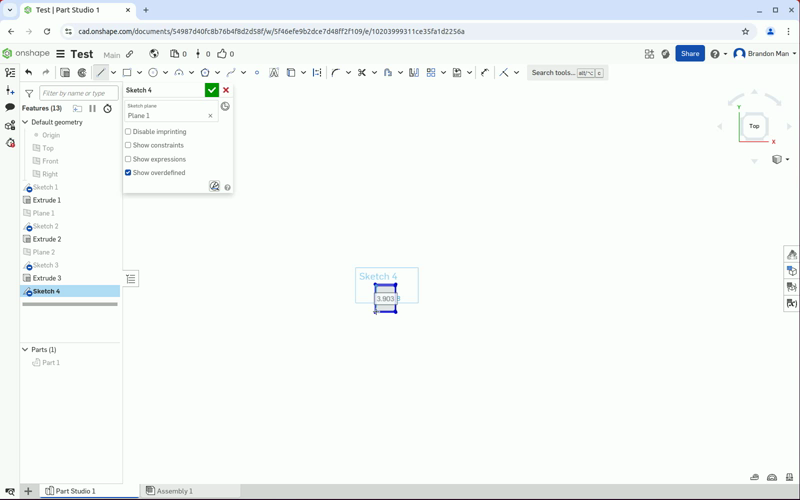
scroll(6)
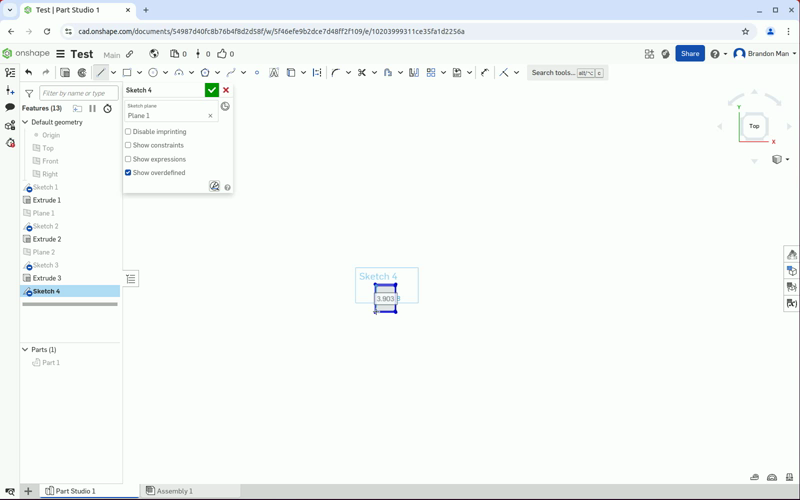
scroll(6)
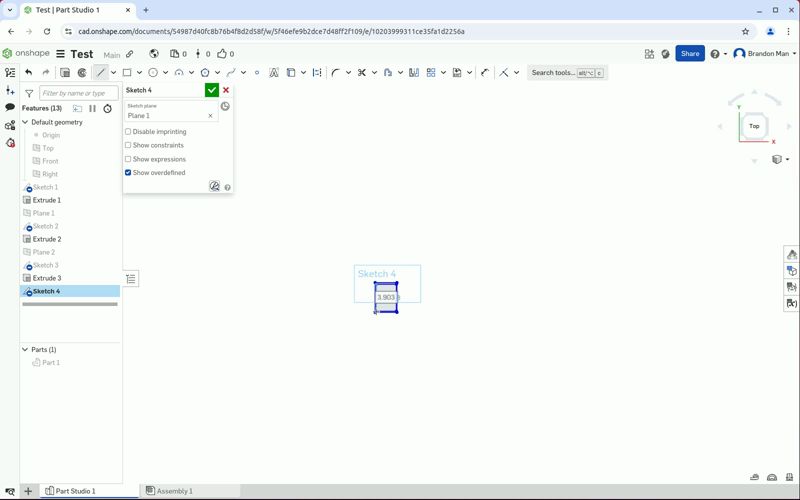
scroll(6)
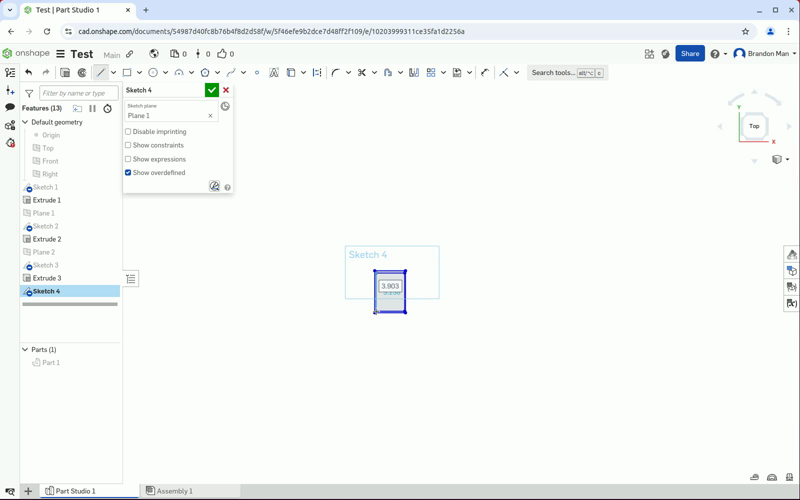
scroll(6)
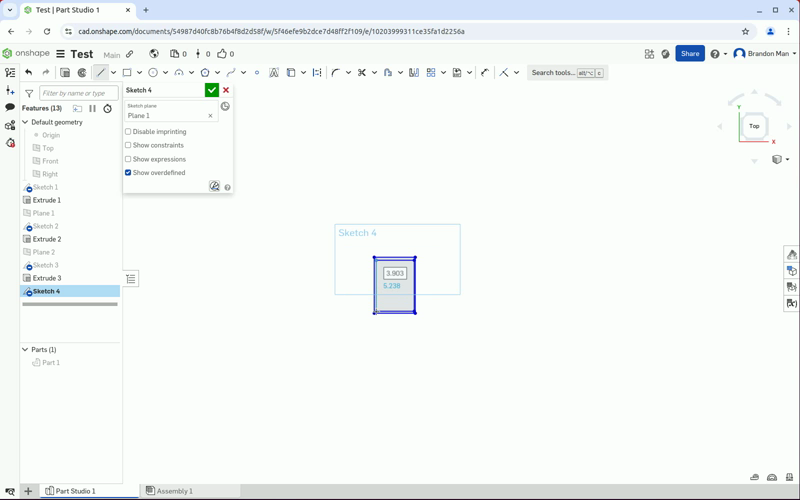
scroll(6)
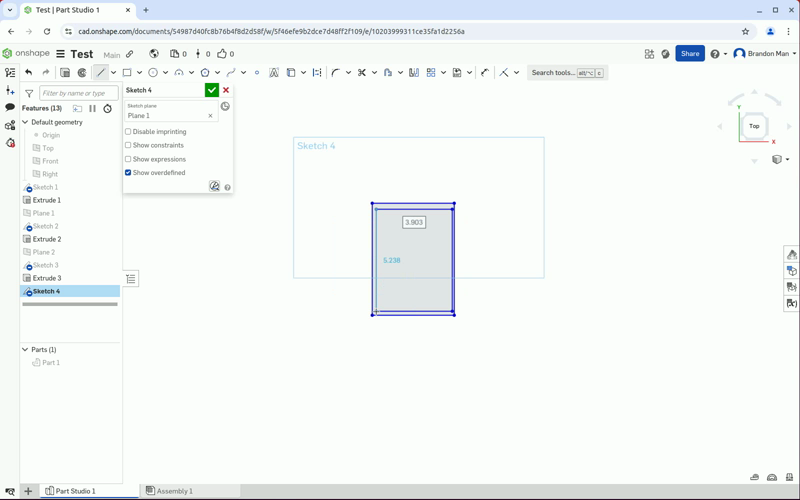
scroll(6)
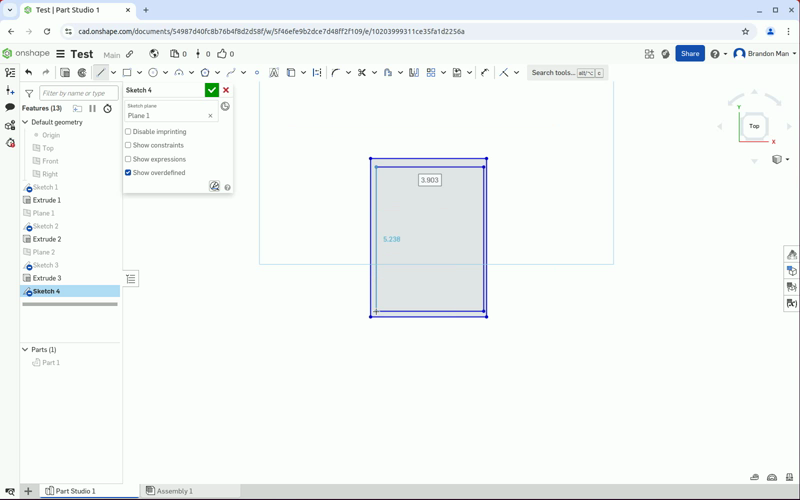
scroll(6)
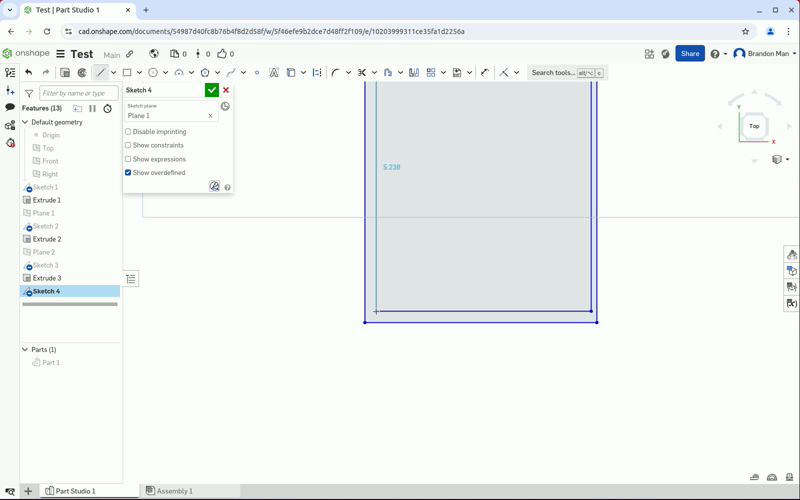
key_up(shift)
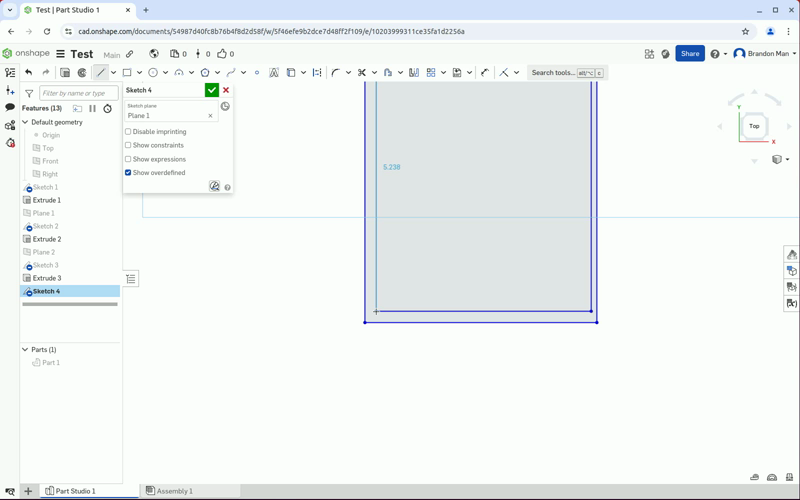
click(376, 311)
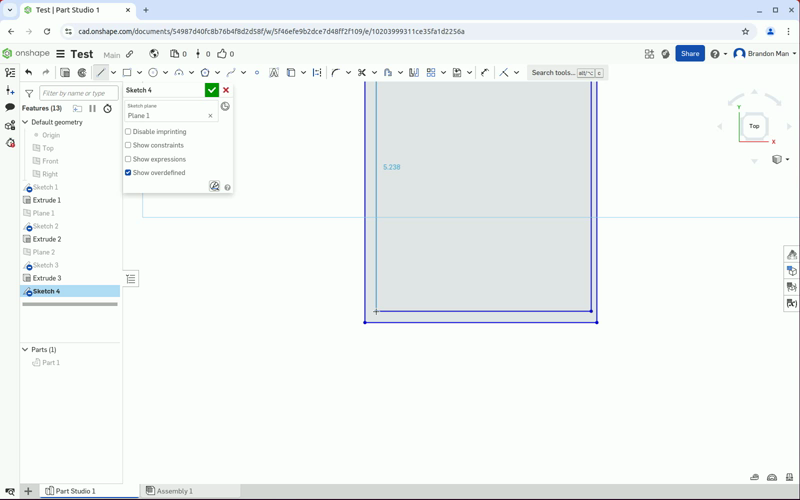
scroll(-6)
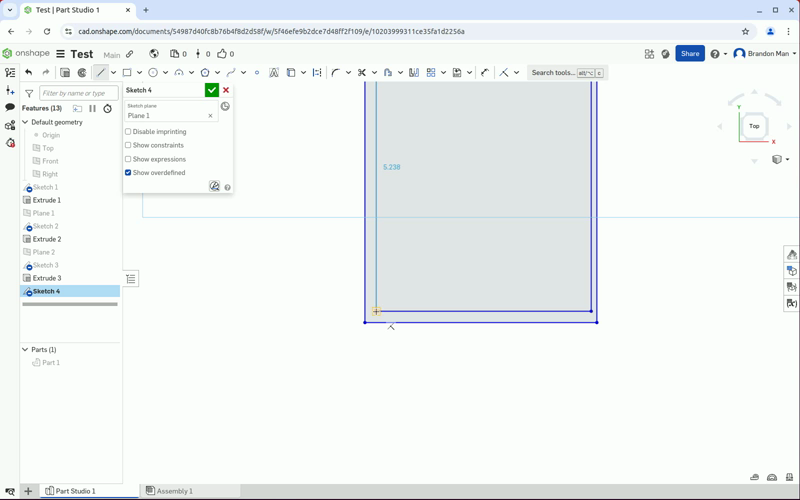
scroll(-6)
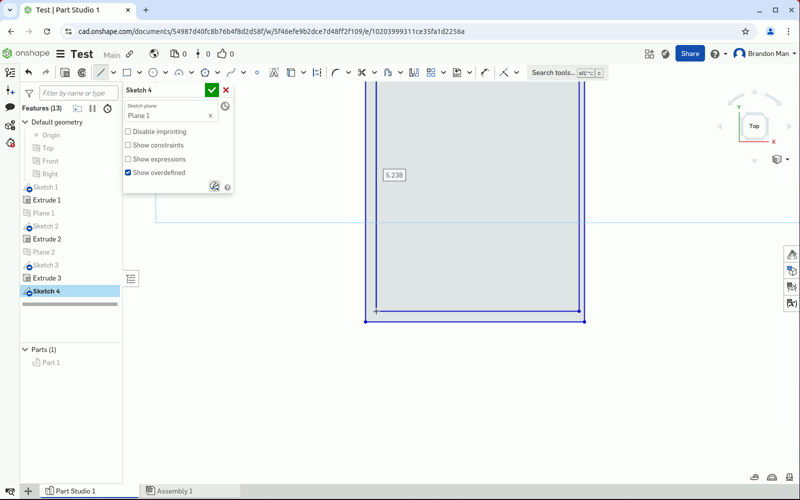
scroll(-6)
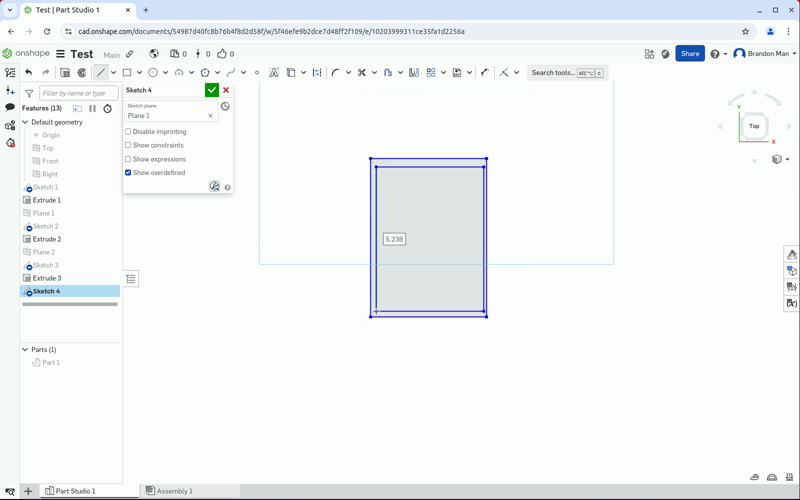
scroll(-6)
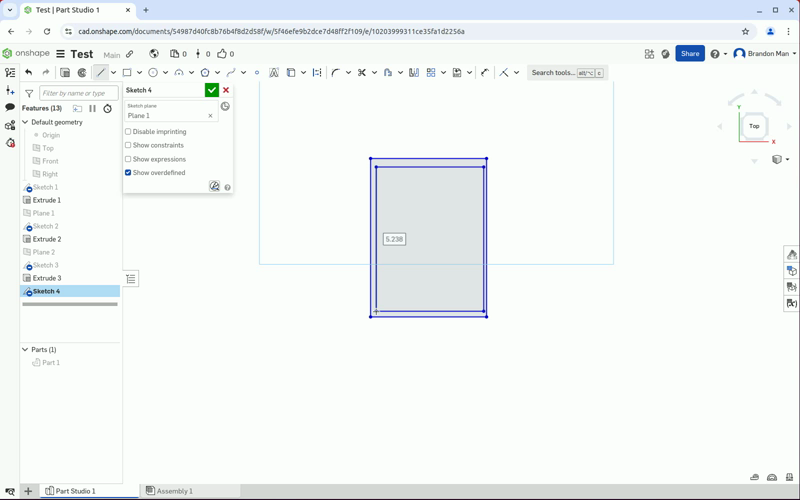
scroll(-6)
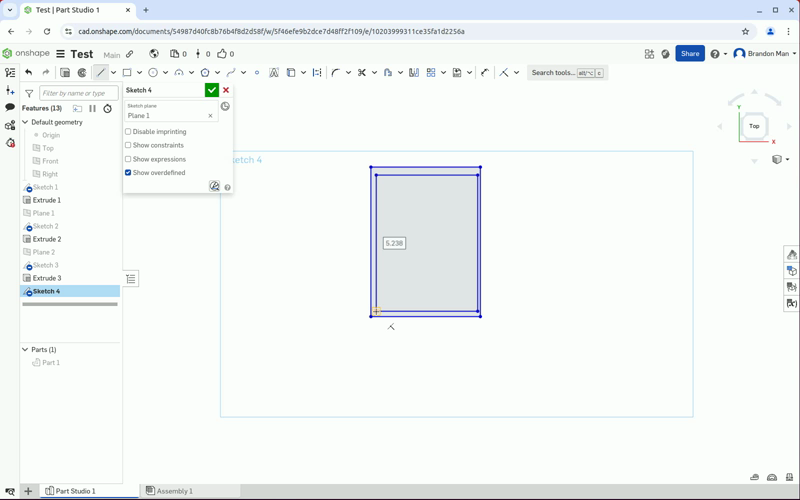
scroll(-6)
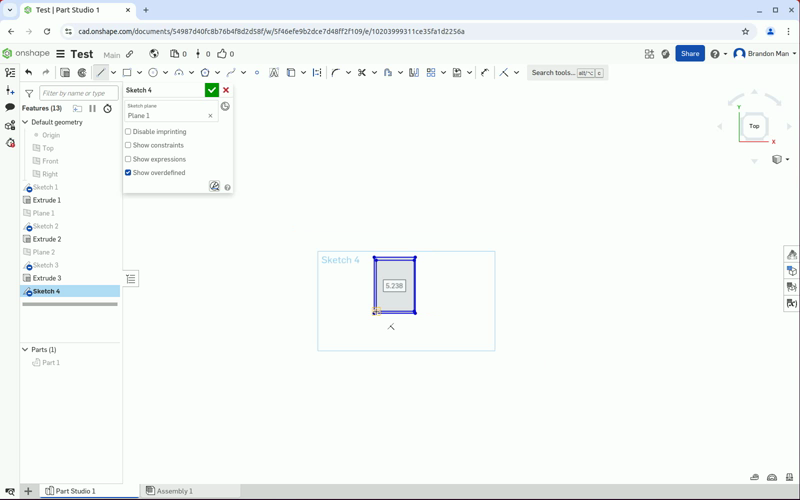
scroll(-6)
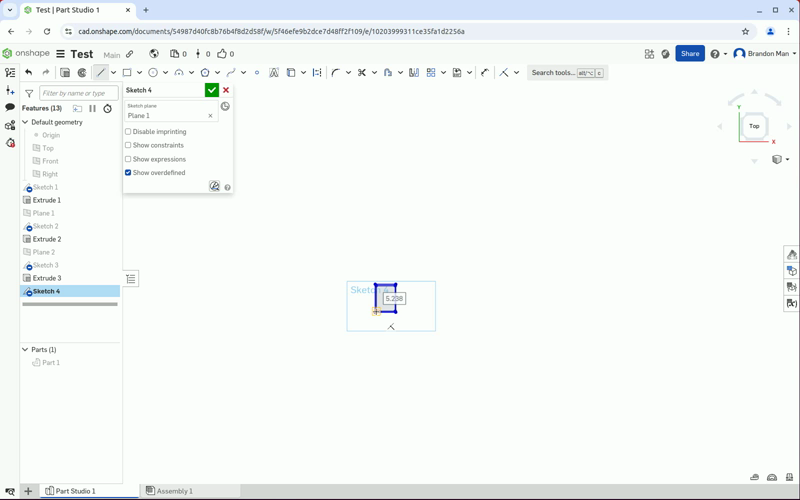
key(esc)
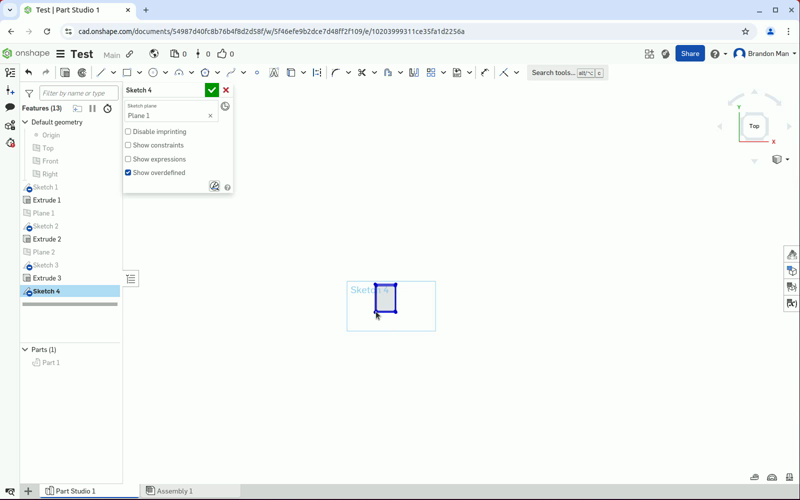
mouse_move(375, 305)
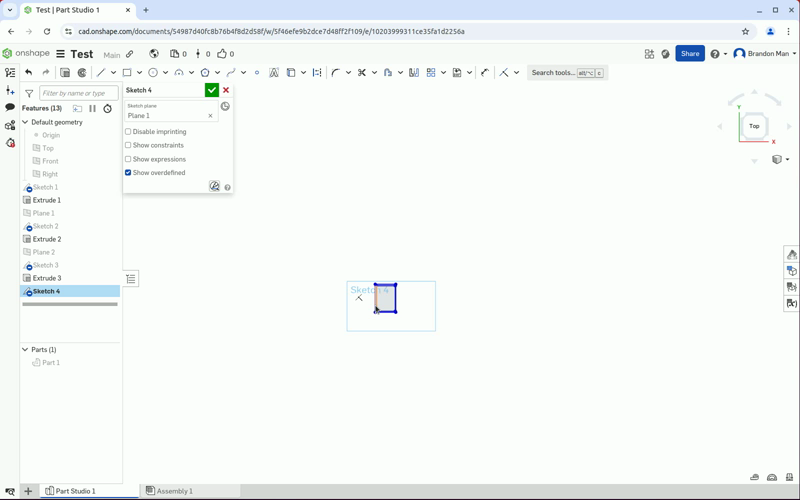
scroll(6)
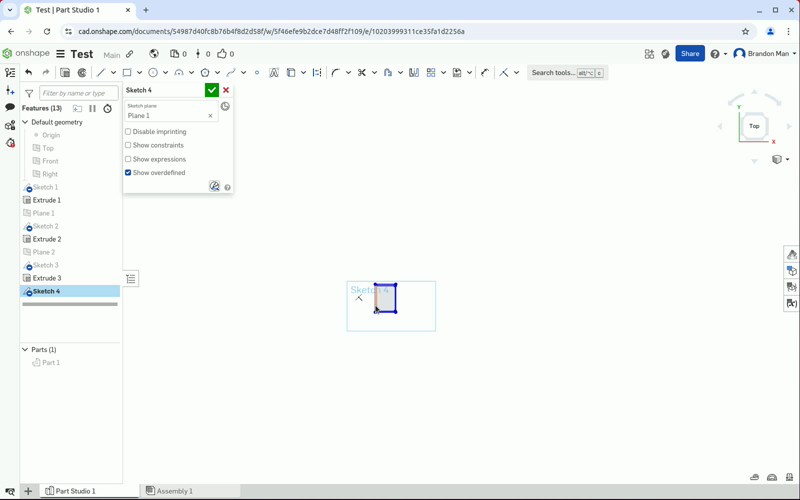
scroll(6)
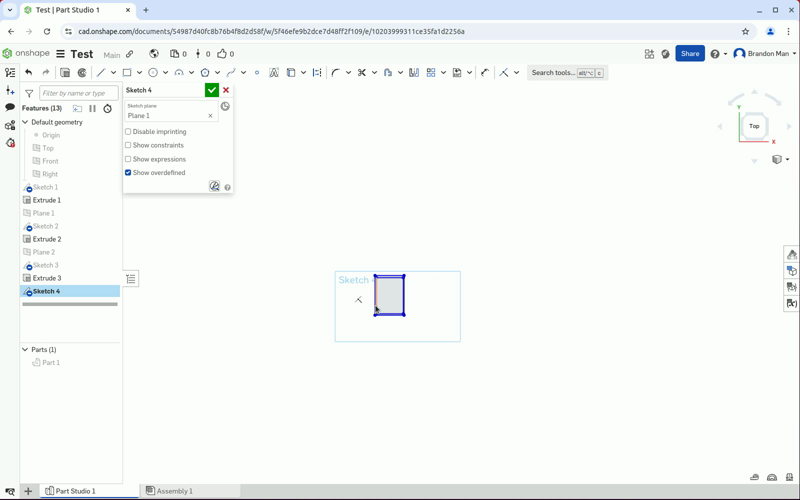
scroll(6)
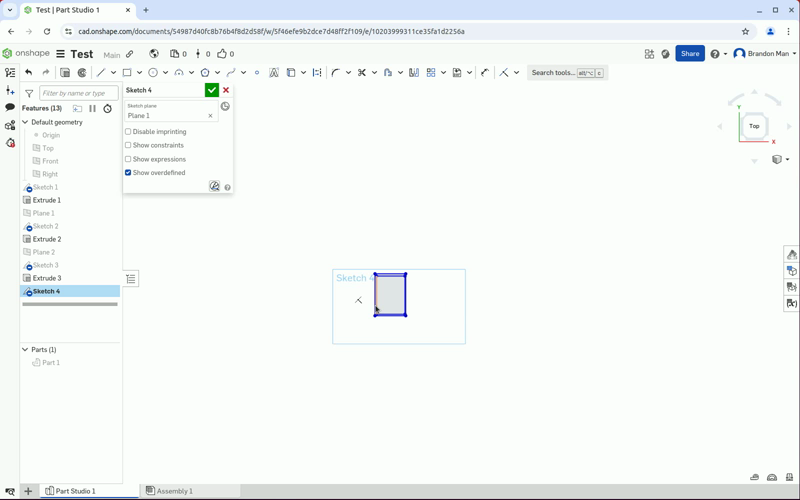
scroll(6)
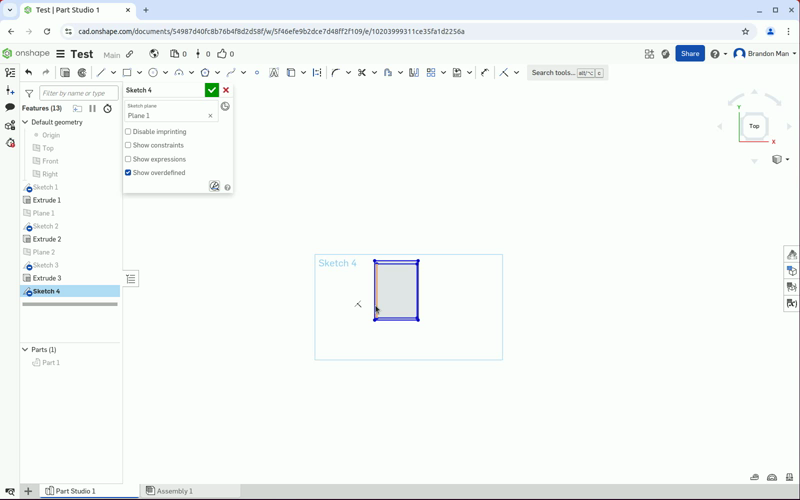
scroll(6)
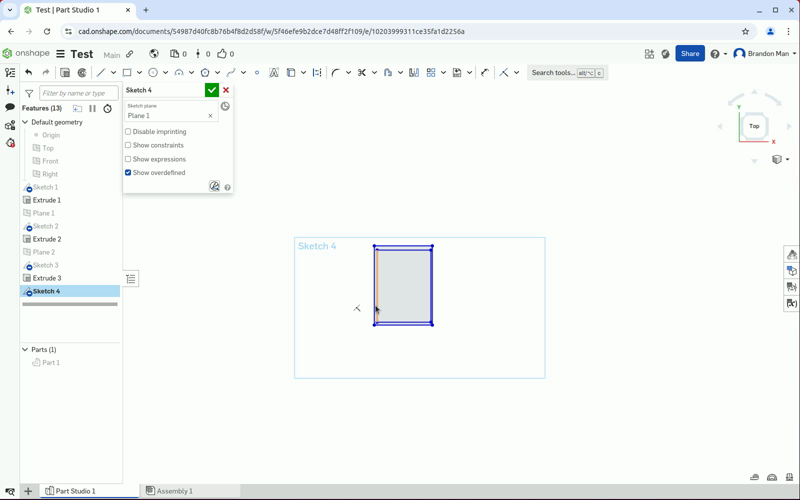
scroll(6)
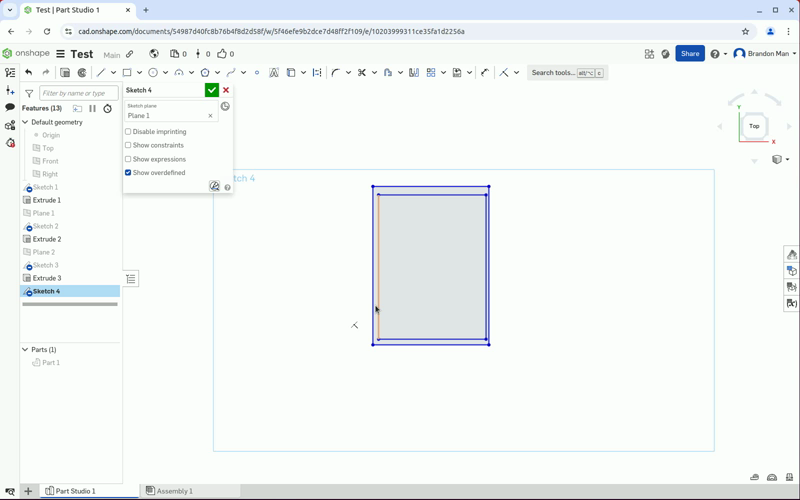
scroll(6)
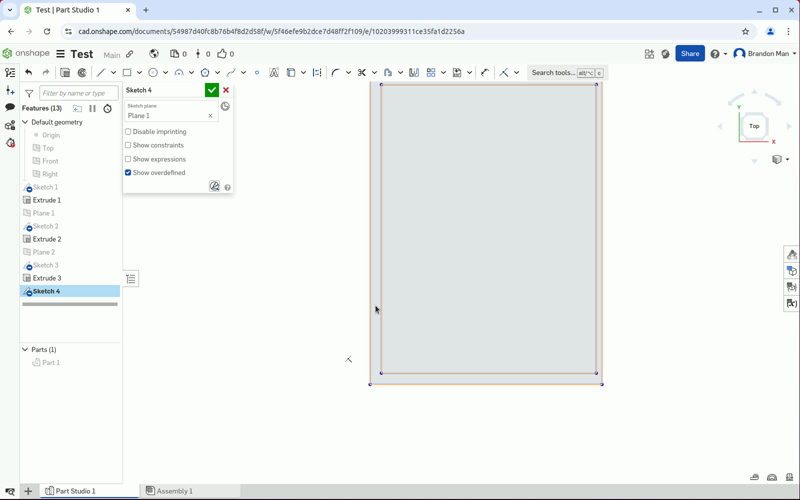
click(375, 305)
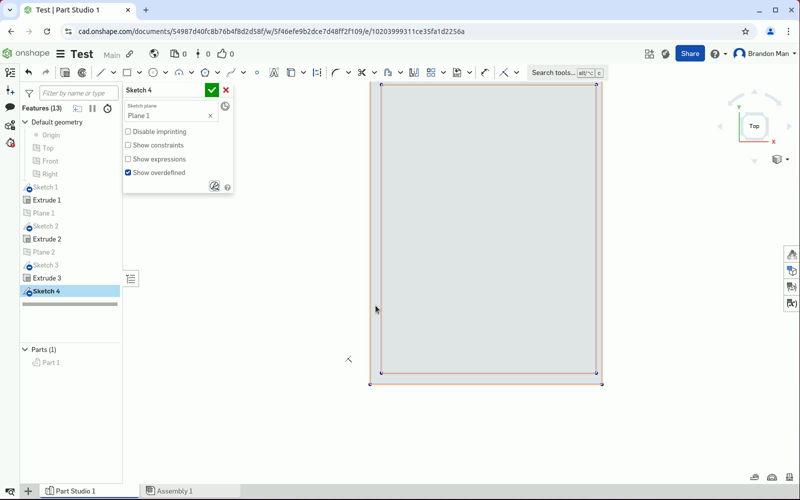
scroll(-6)
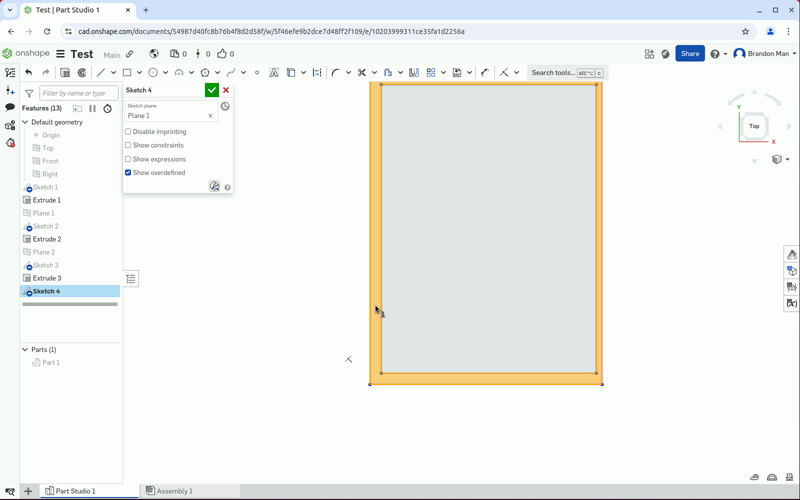
scroll(-6)
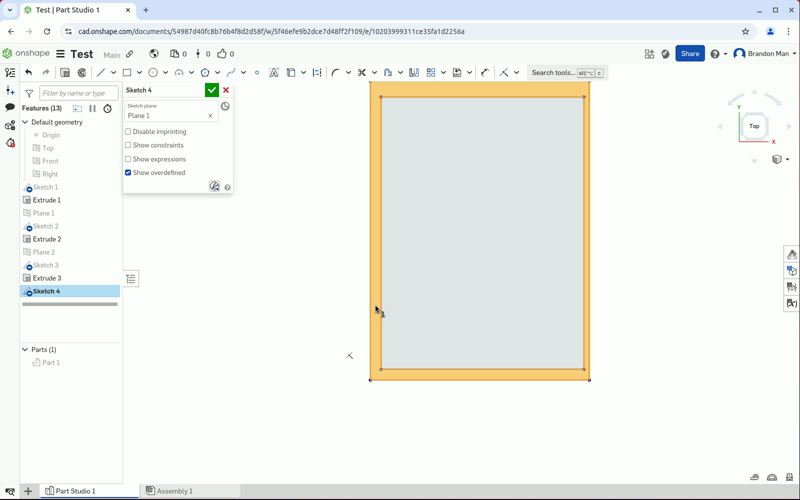
scroll(-6)
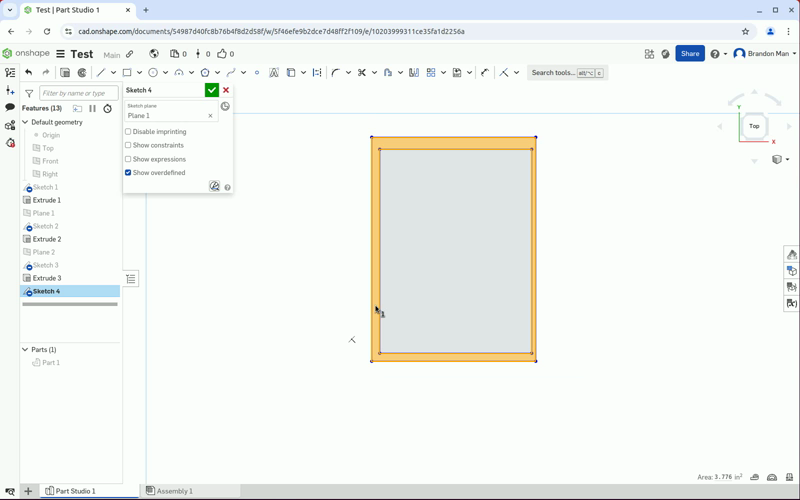
scroll(-6)
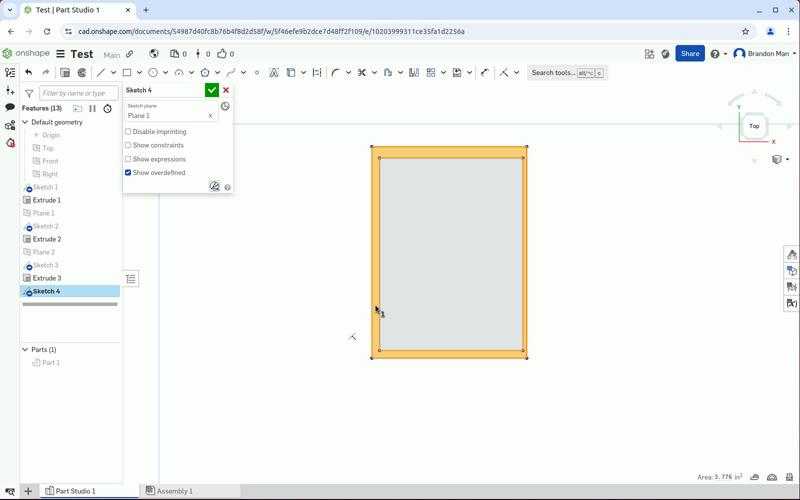
scroll(-6)
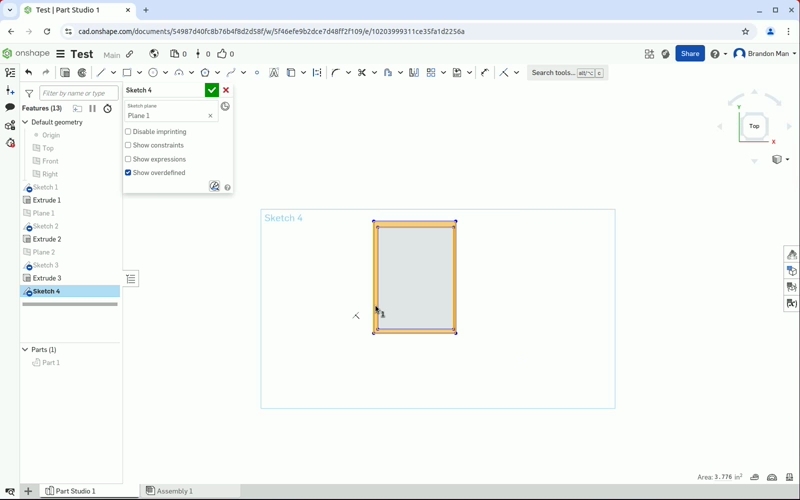
scroll(-6)
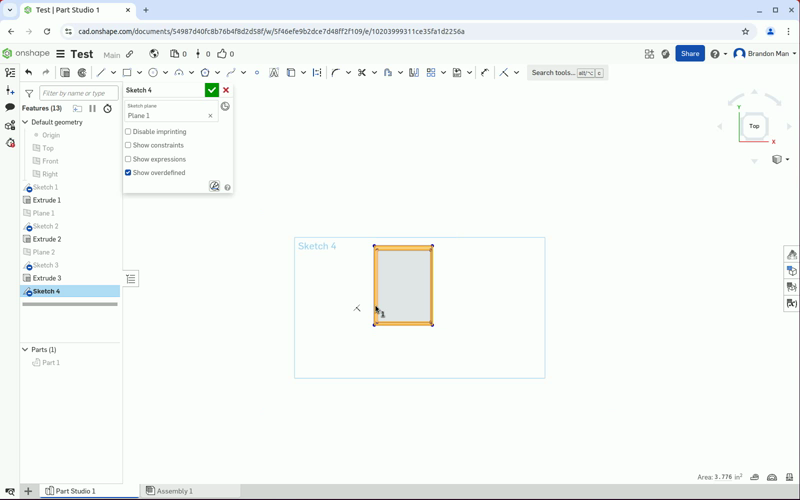
scroll(-6)
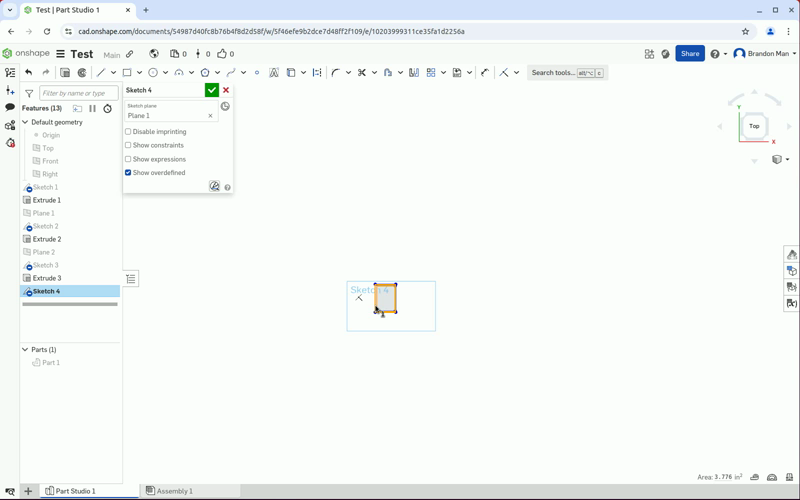
mouse_move(73, 352)
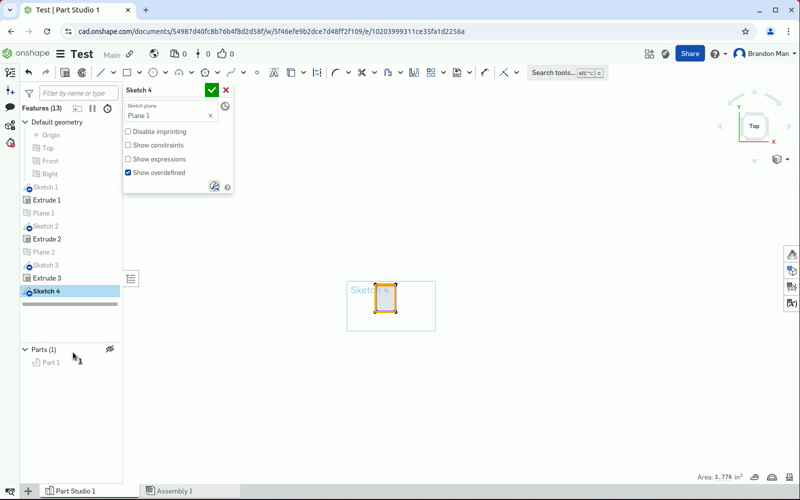
key(shift+y)
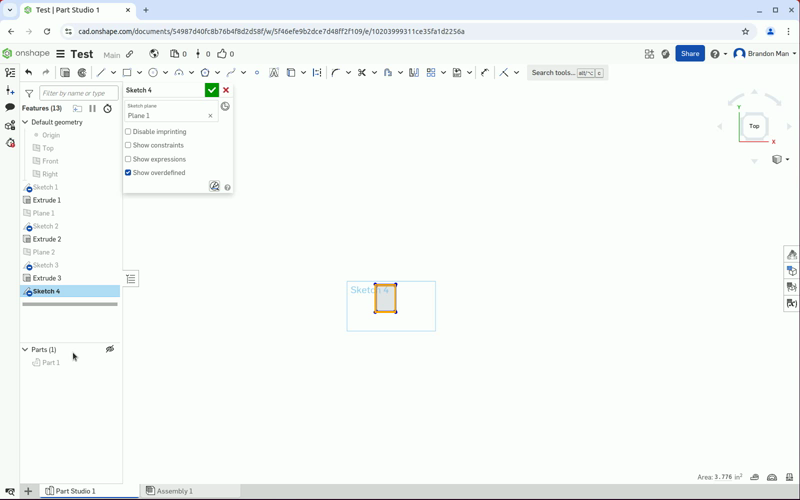
key(shift+e)
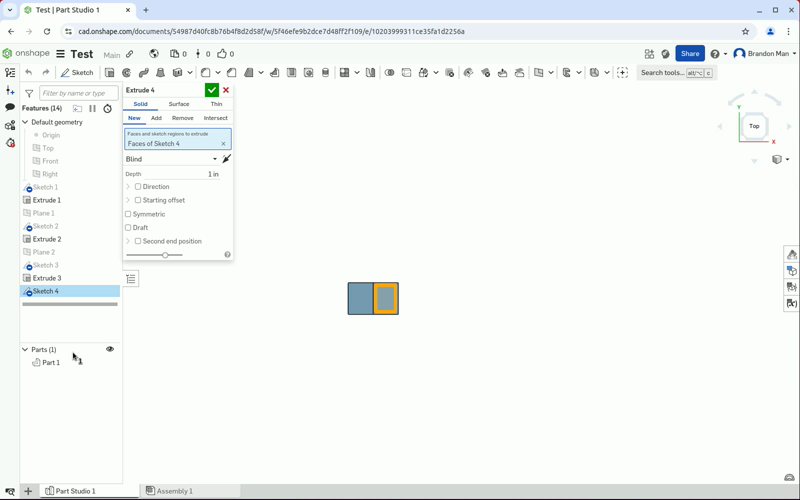
mouse_move(143, 106)
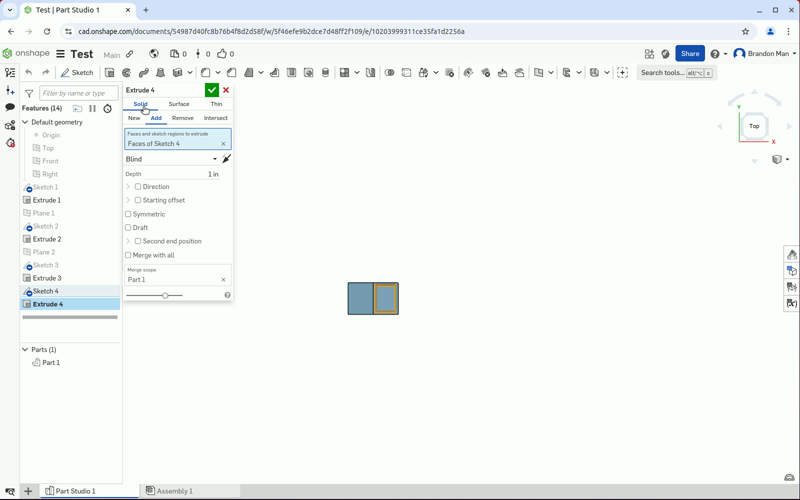
click(143, 106)
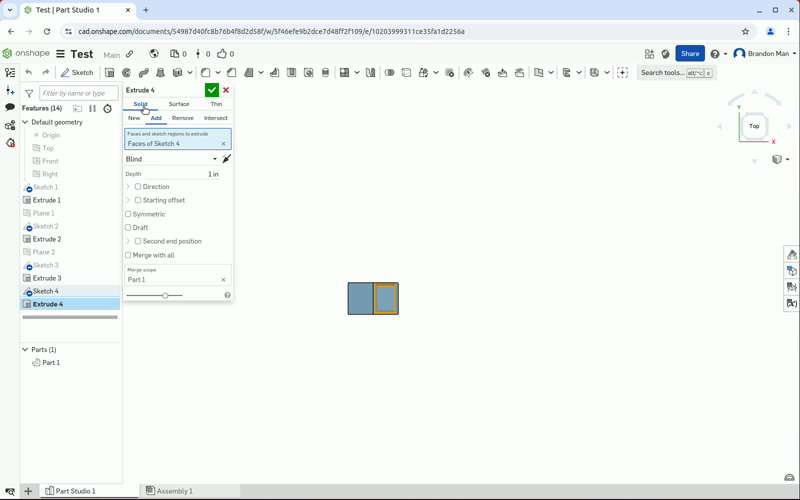
mouse_move(137, 120)
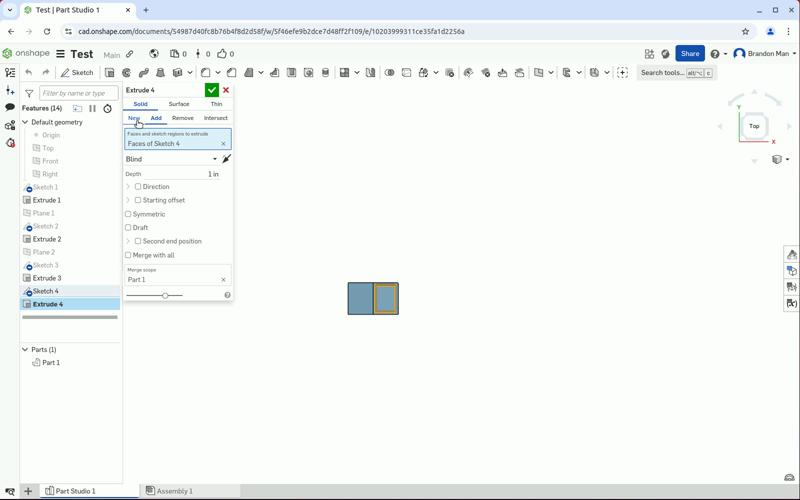
click(137, 120)
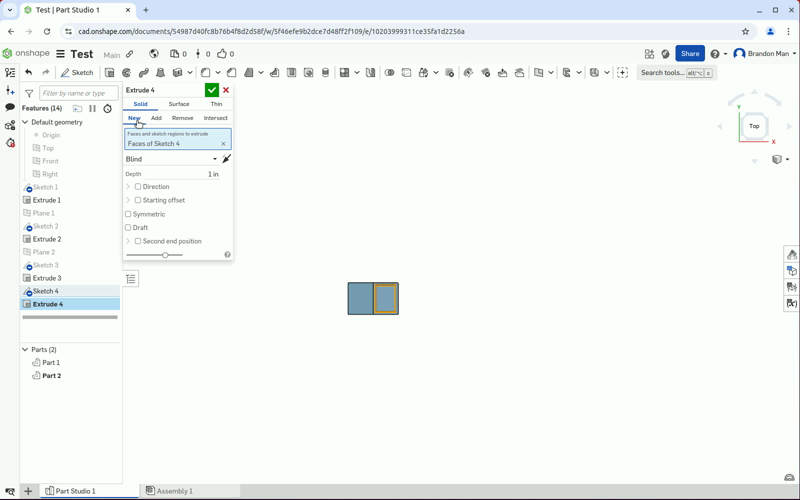
key(tab, 4)
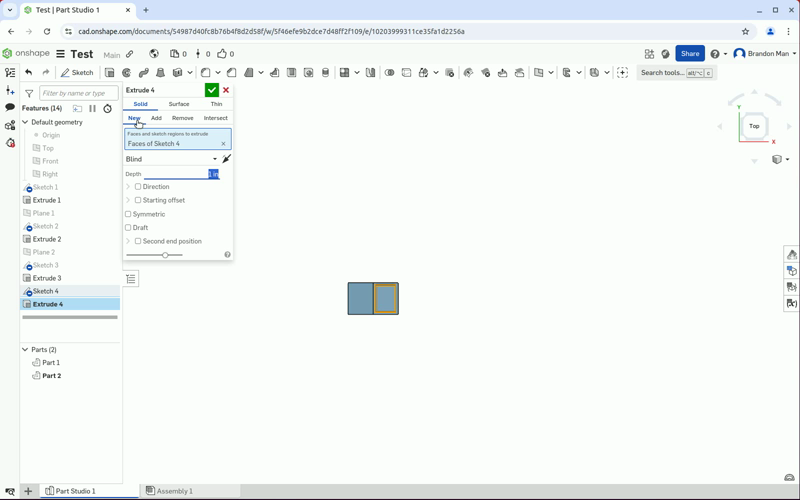
text(1.685)
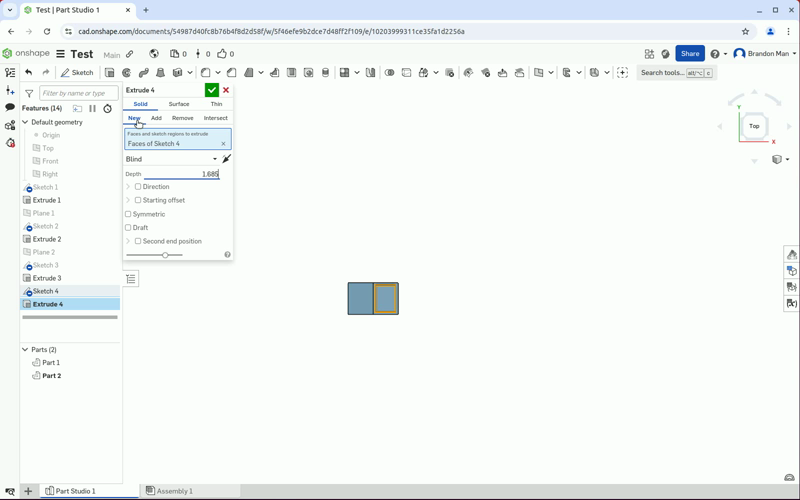
key(enter)
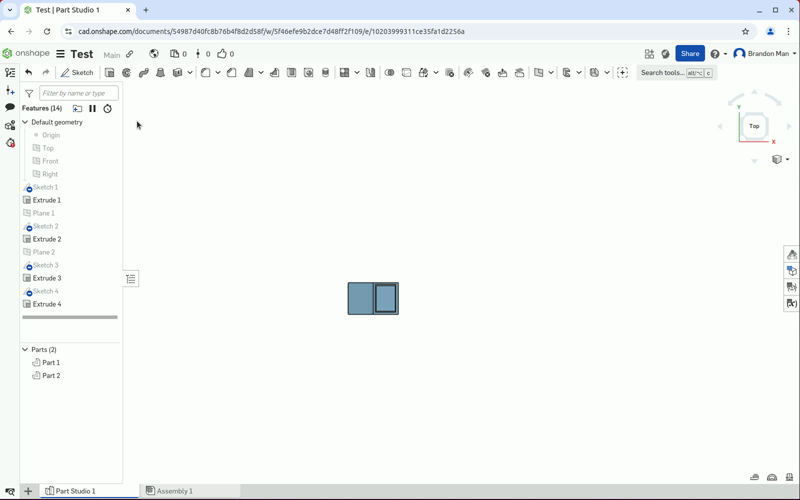
key(shift+h)
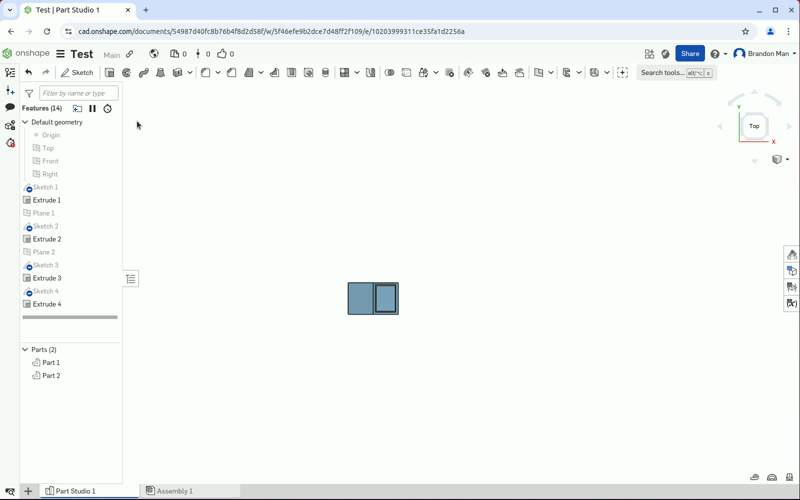
key(shift+h)
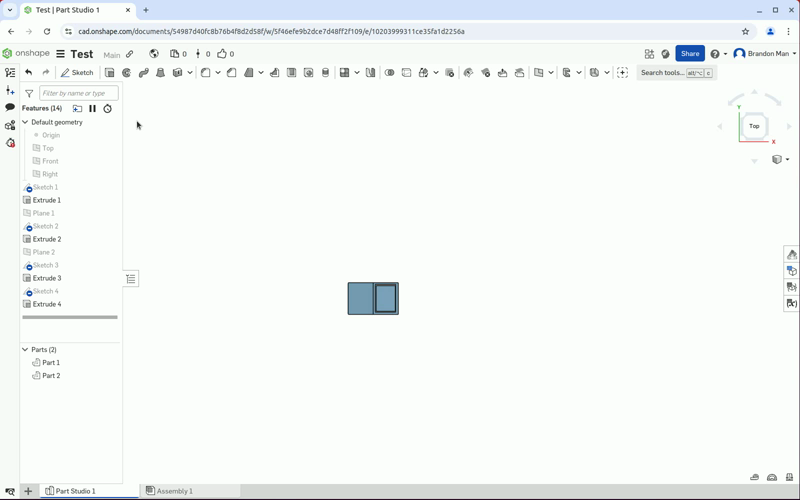
mouse_move(73, 189)
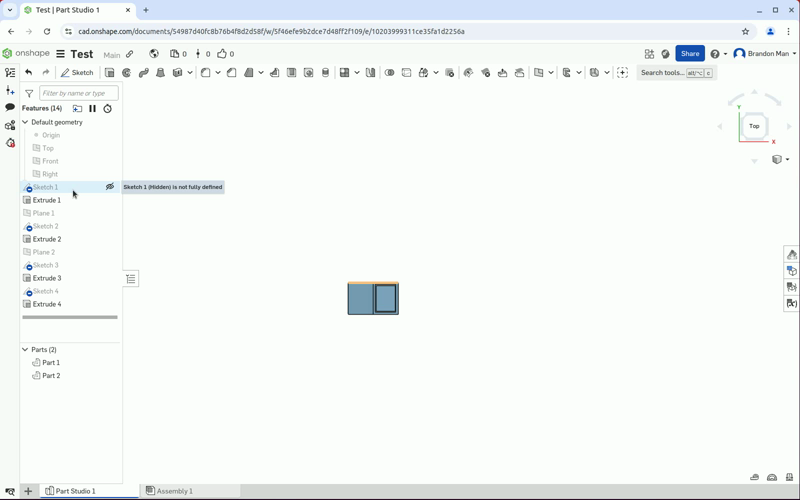
click(73, 189)
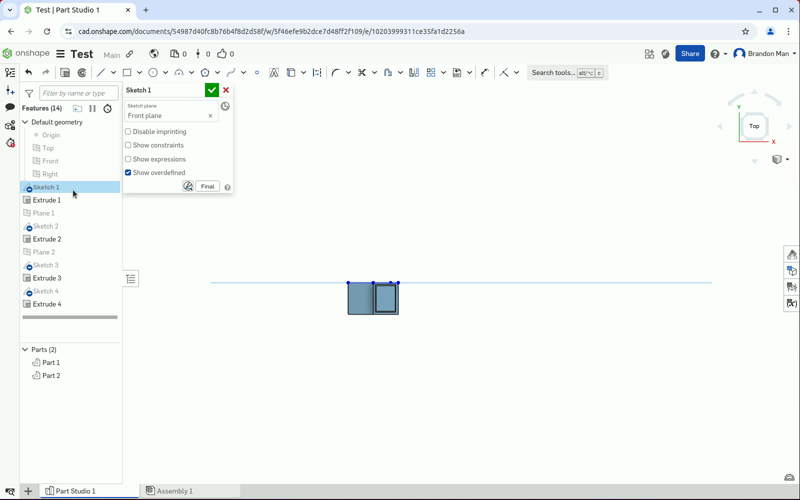
mouse_move(229, 92)
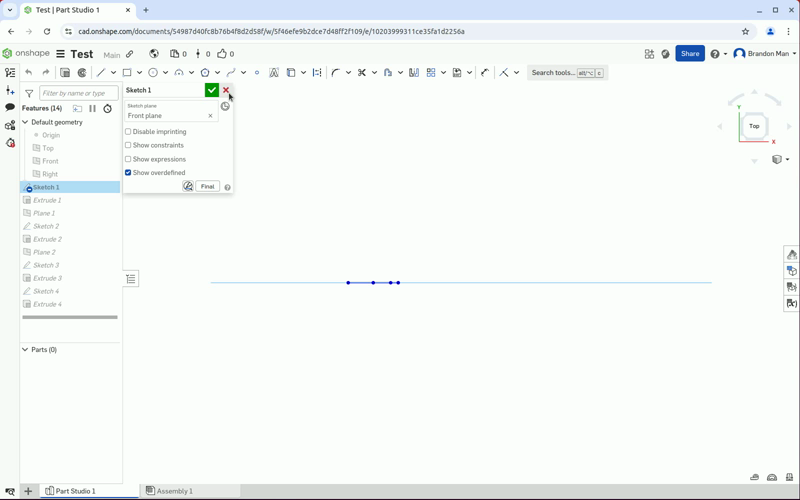
click(229, 92)
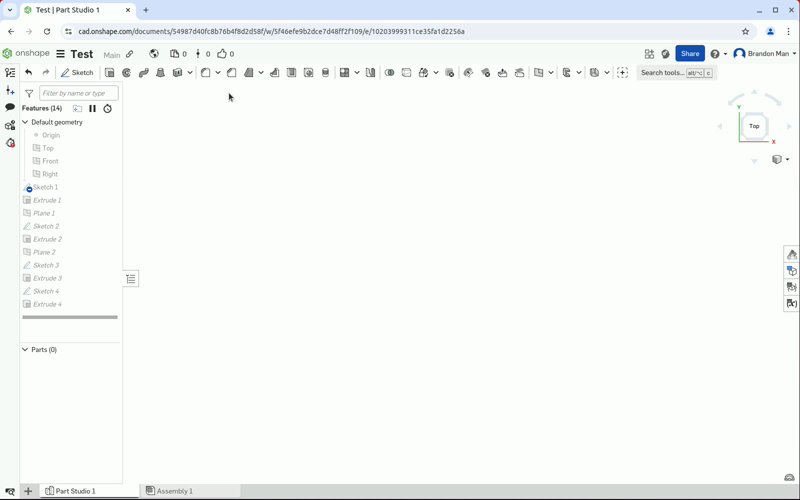
mouse_move(73, 352)
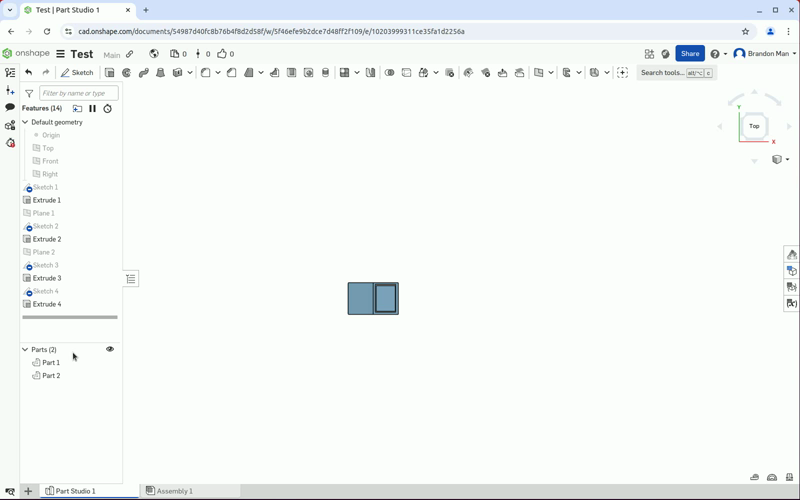
key(y)
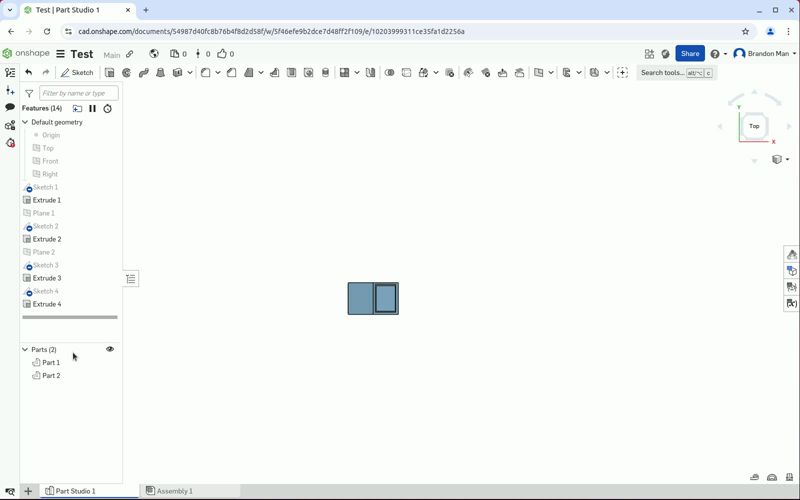
key(shift+p)
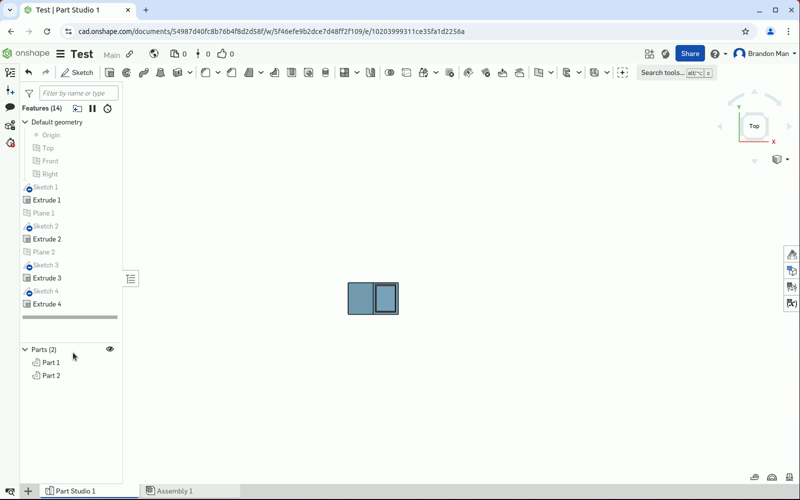
key(space)
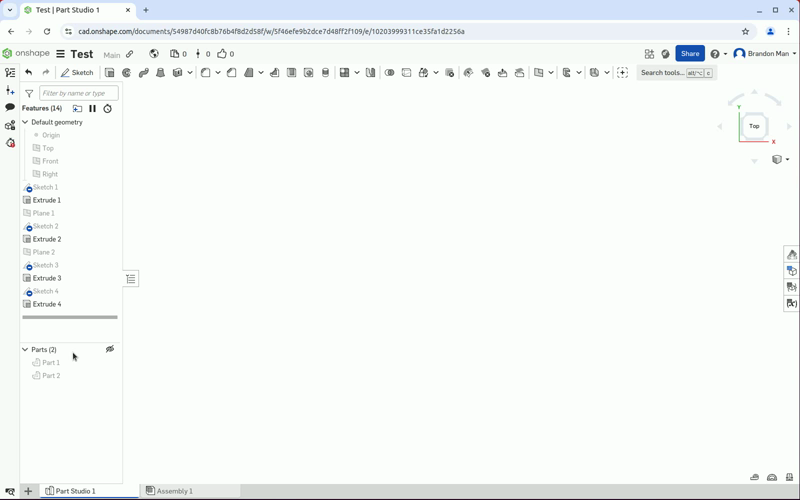
key_down(shift)
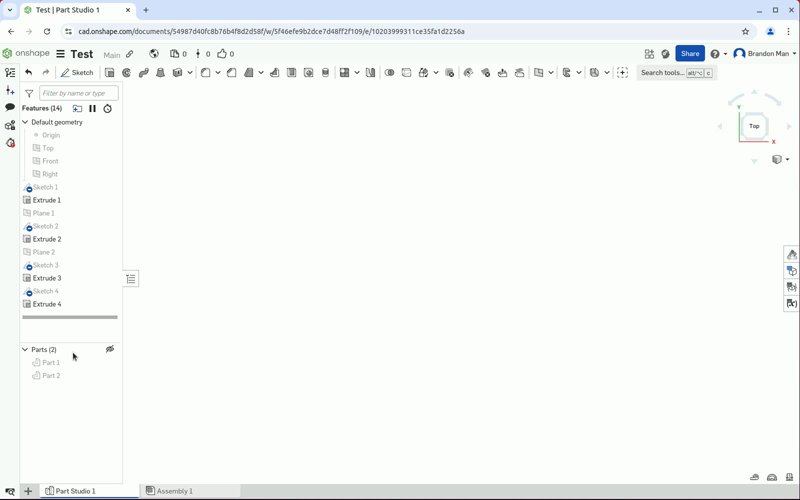
key(up)
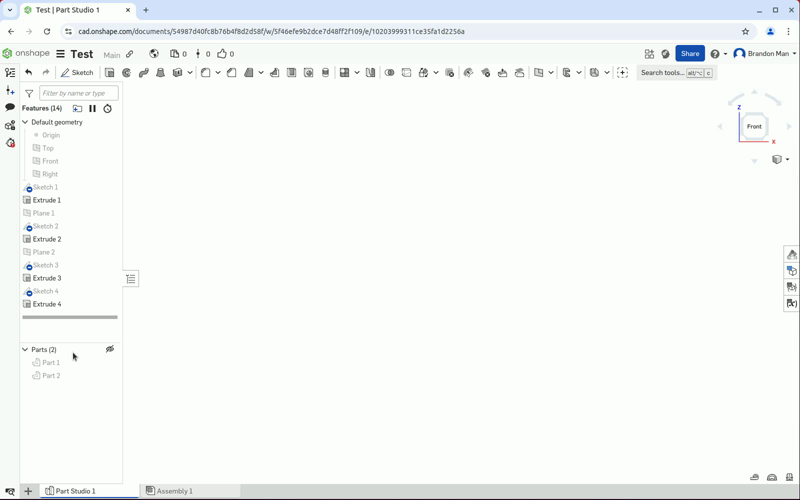
key_up(shift)
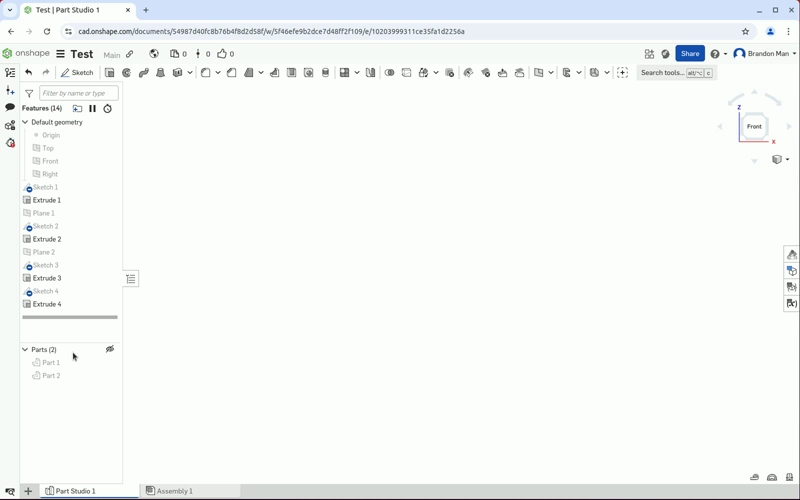
key(space)
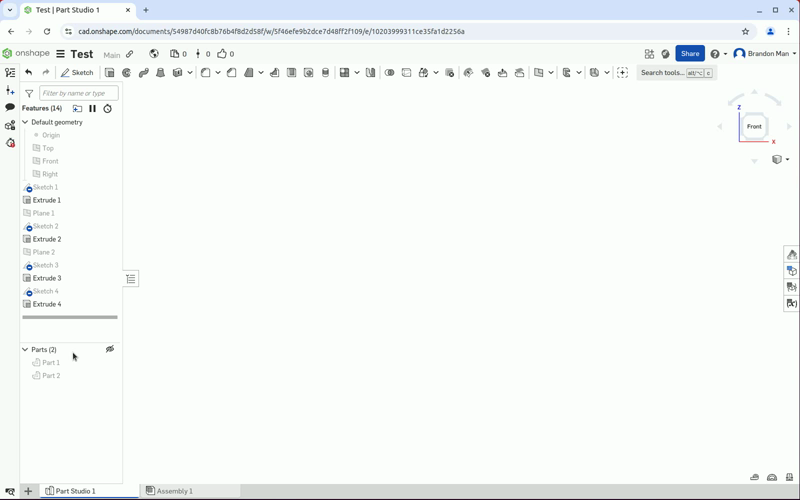
key_down(shift)
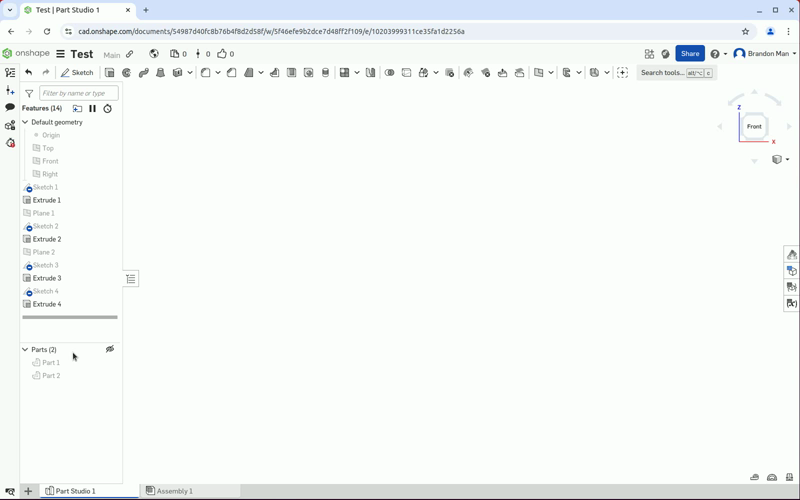
key(left)
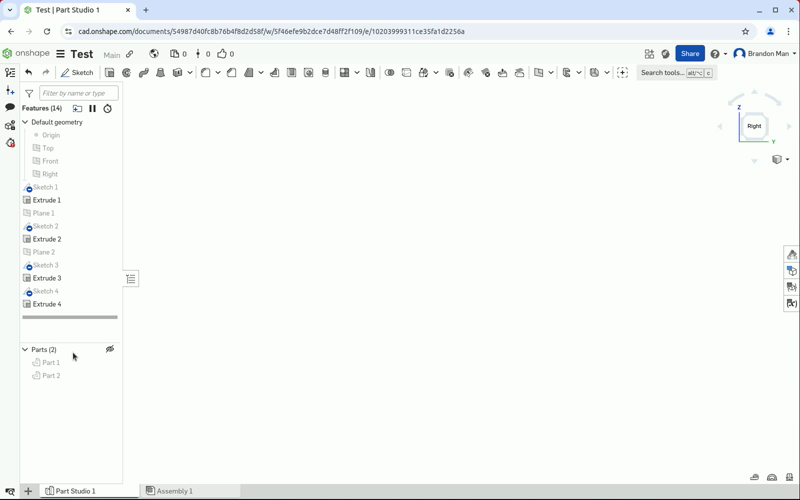
key_up(shift)
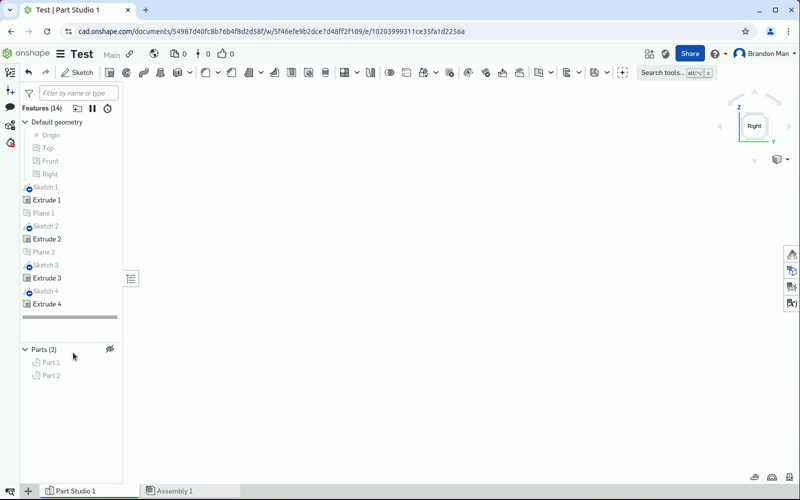
mouse_move(73, 352)
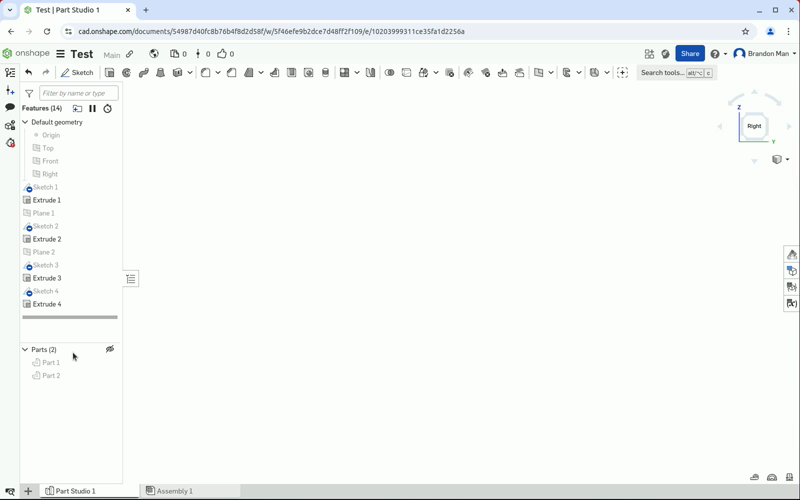
key(shift+y)
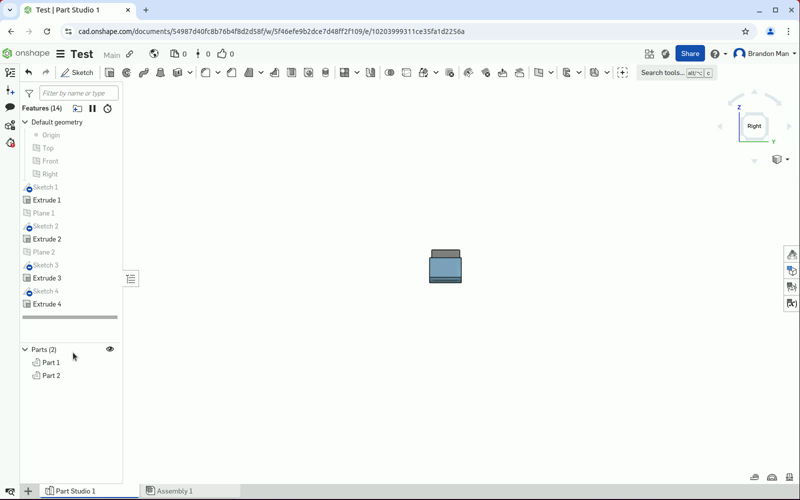
key(shift+s)
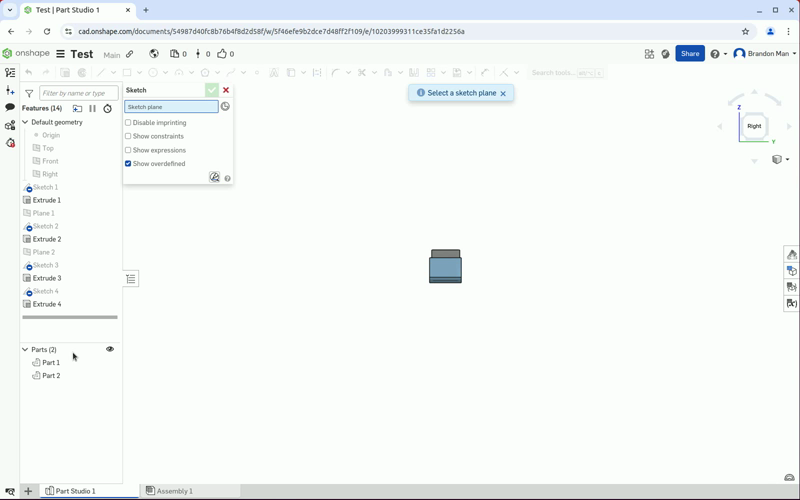
mouse_move(73, 254)
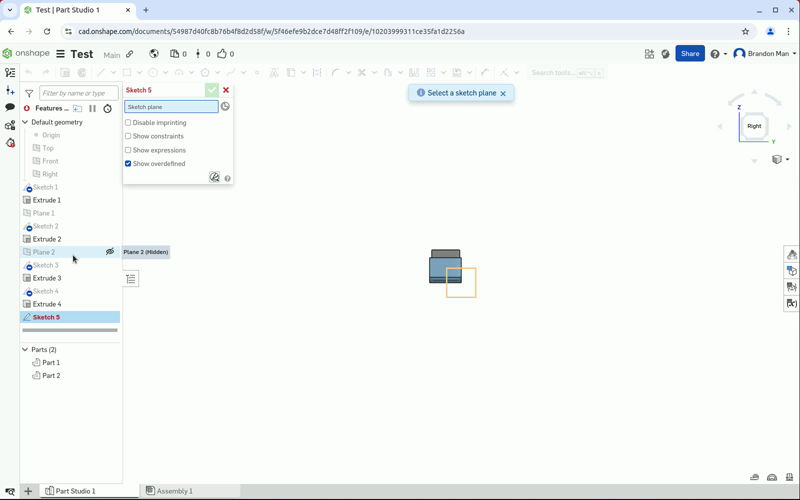
click(73, 254)
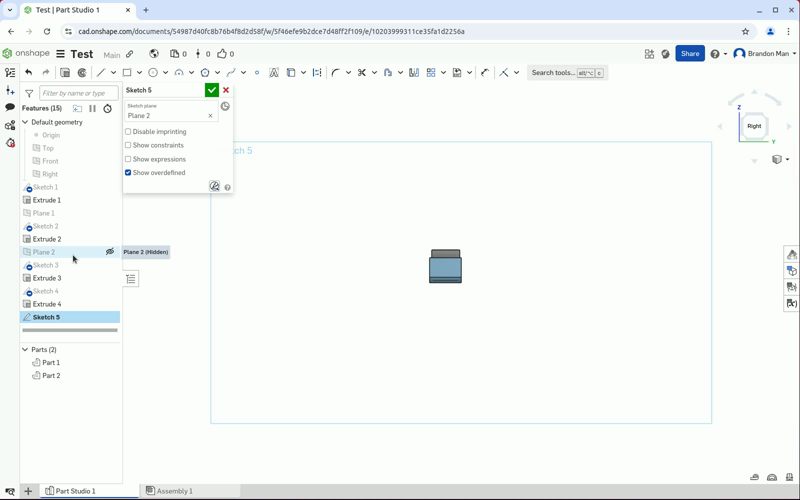
mouse_move(73, 352)
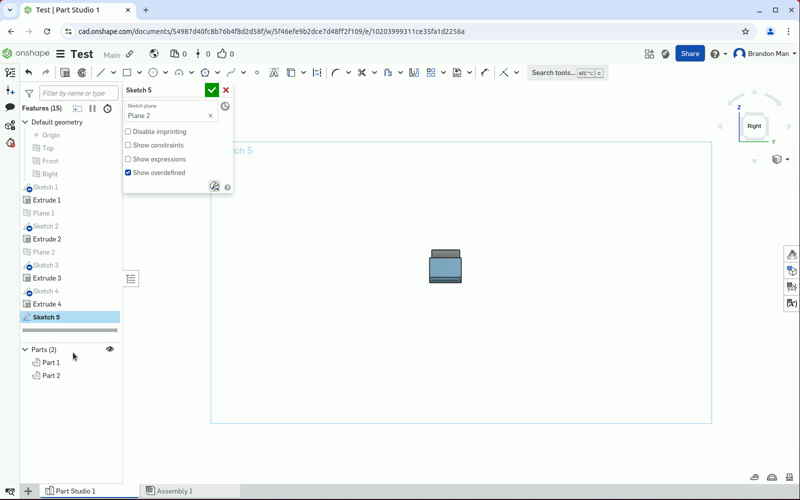
key(y)
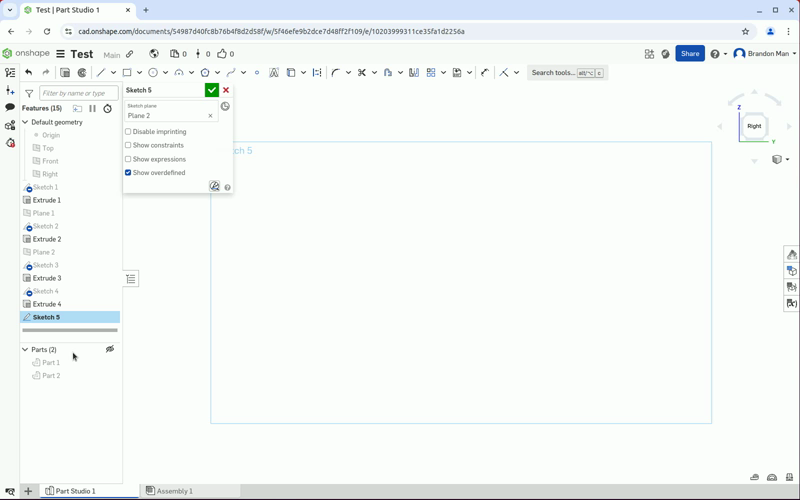
key(l)
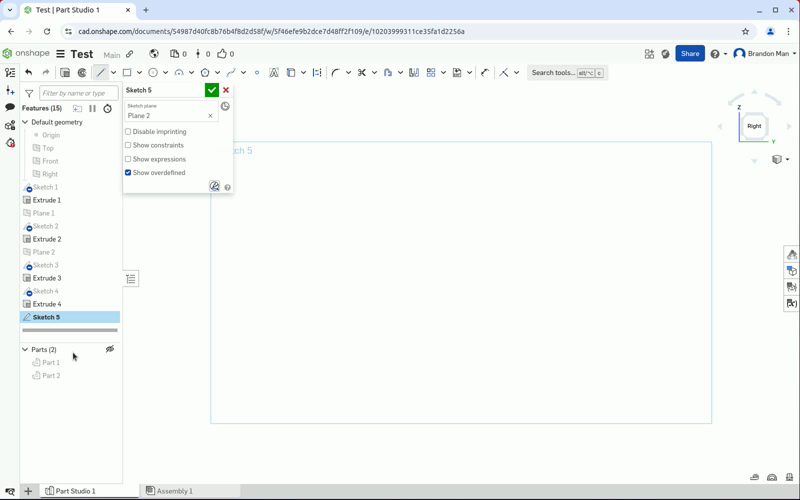
key_down(shift)
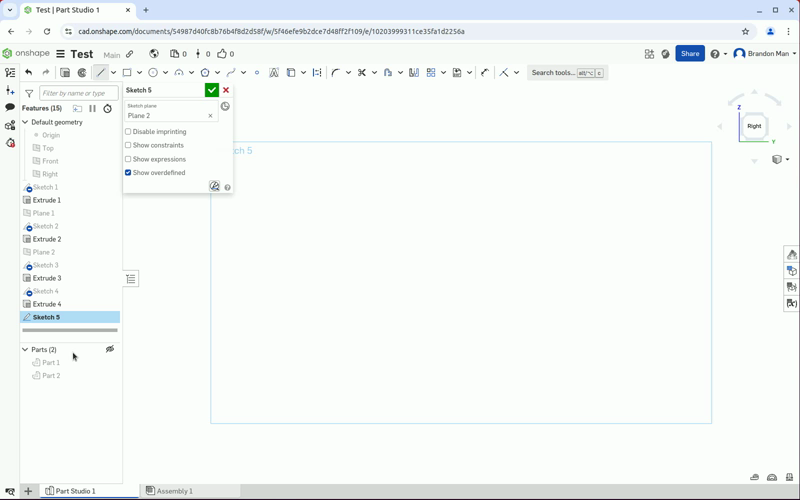
mouse_move(437, 281)
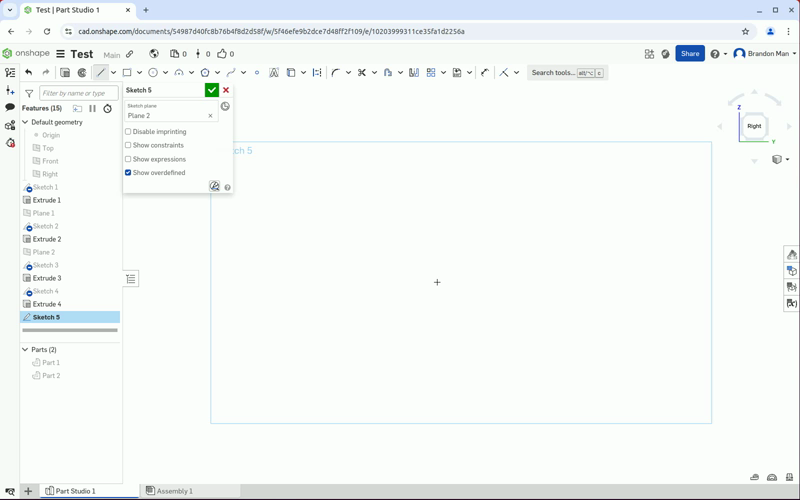
click(437, 281)
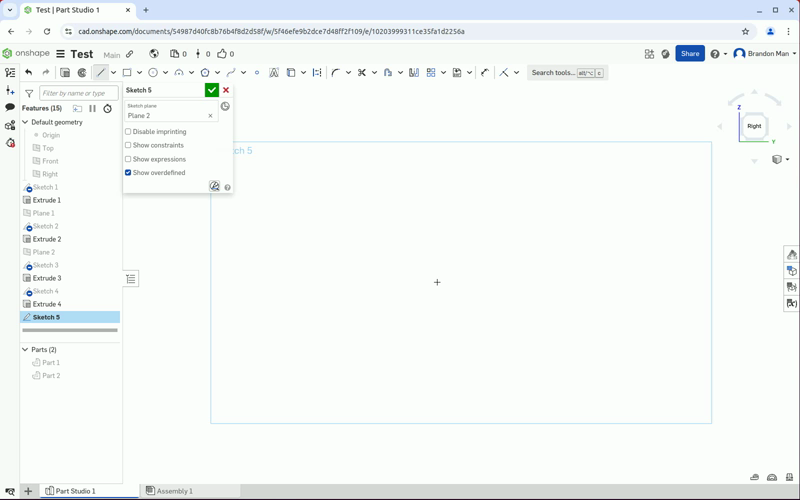
key_up(shift)
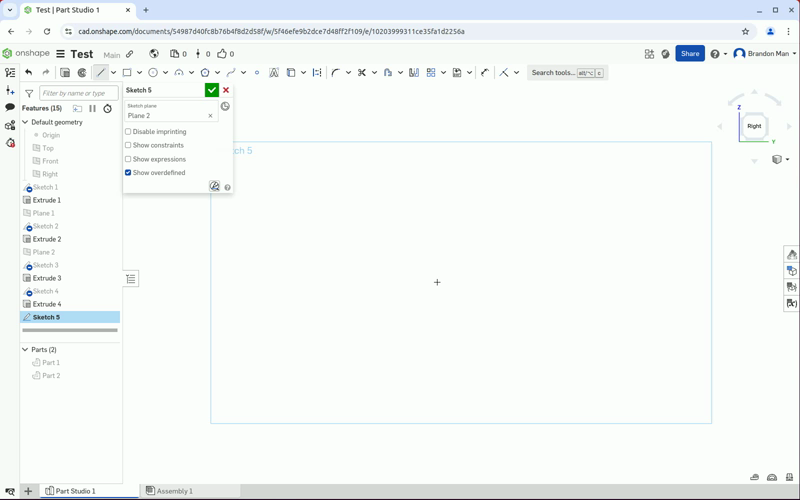
key_down(shift)
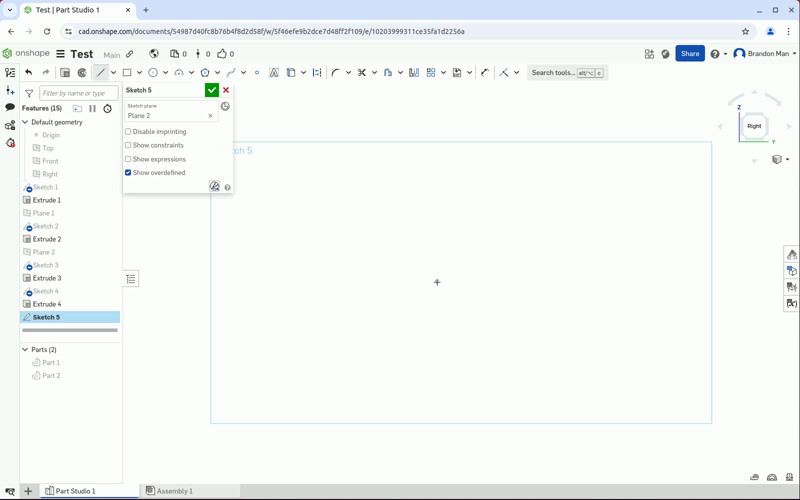
mouse_move(467, 281)
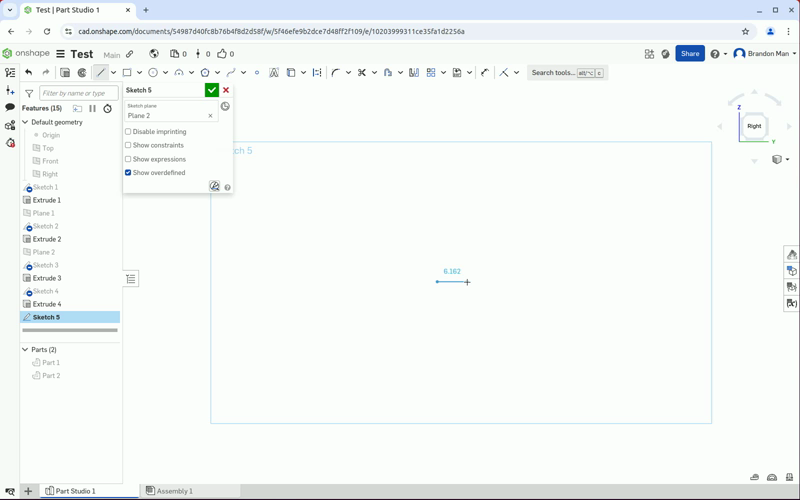
mouse_move(438, 281)
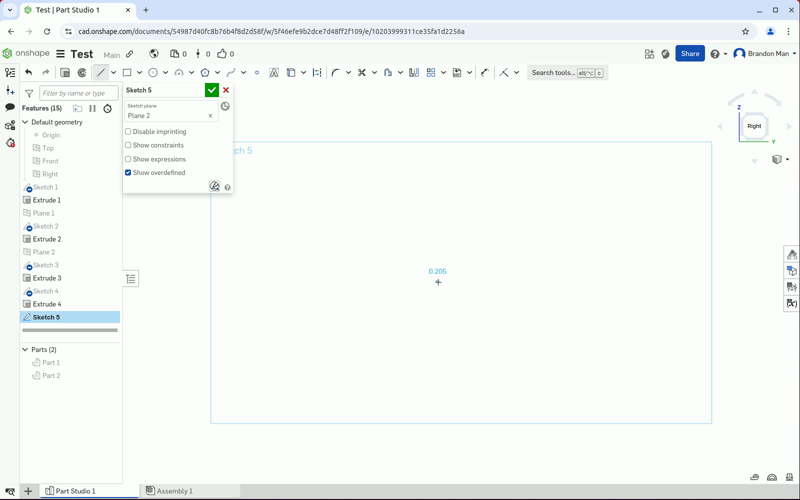
scroll(6)
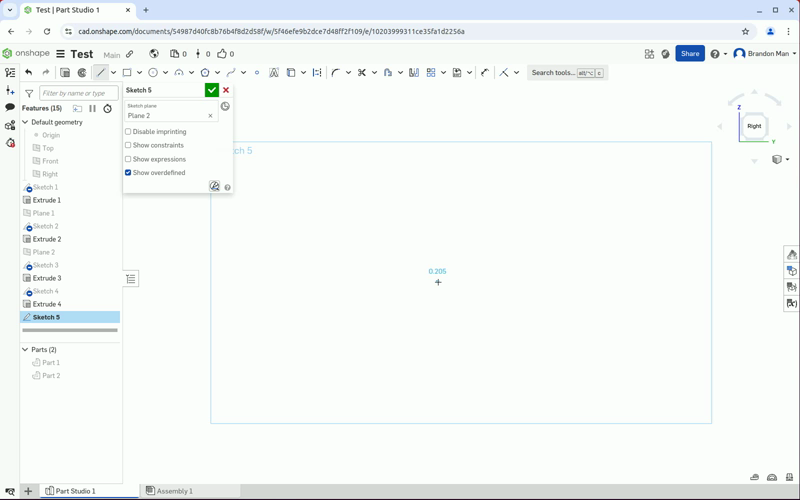
scroll(6)
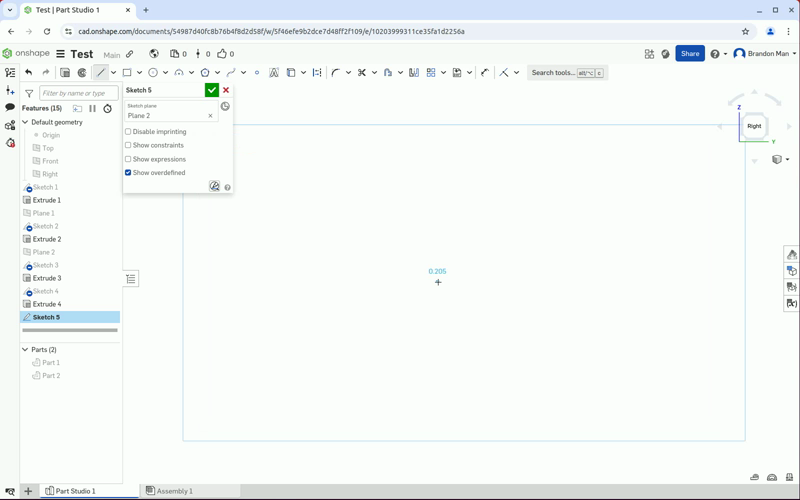
scroll(6)
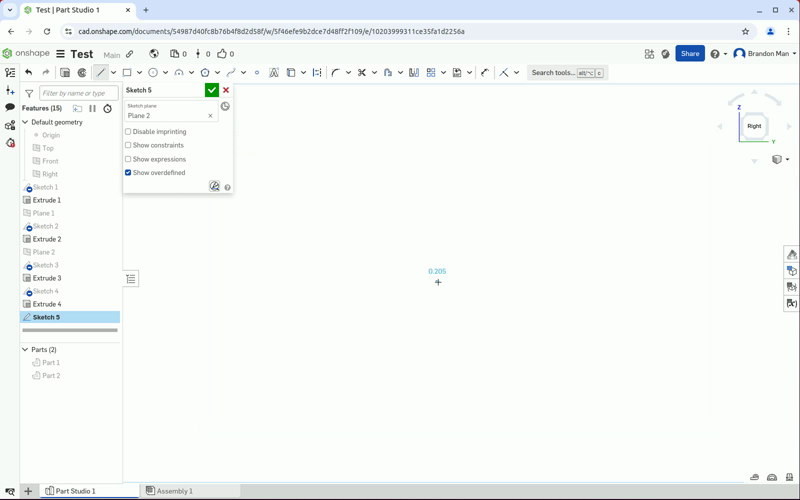
scroll(6)
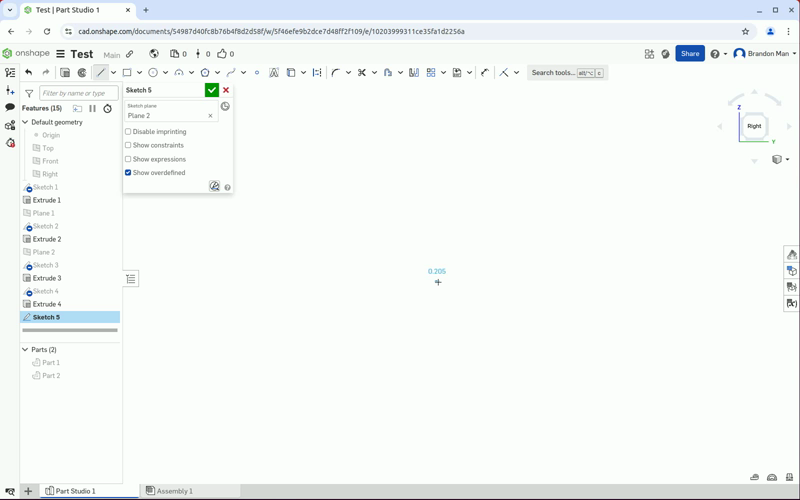
scroll(6)
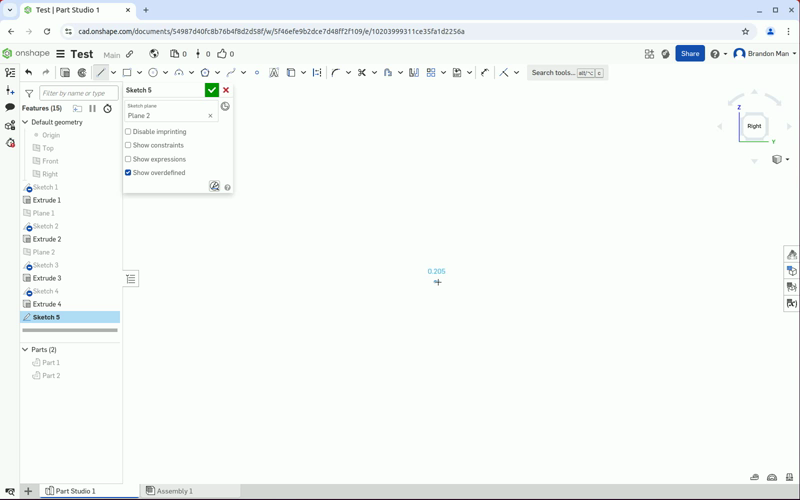
scroll(6)
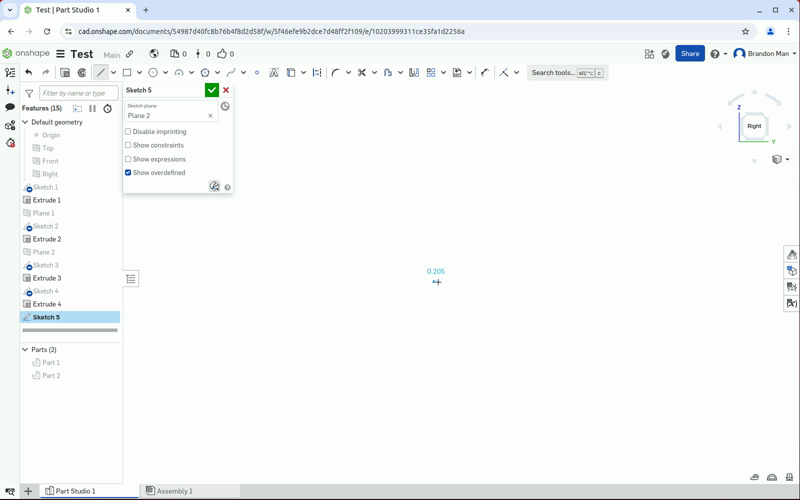
scroll(6)
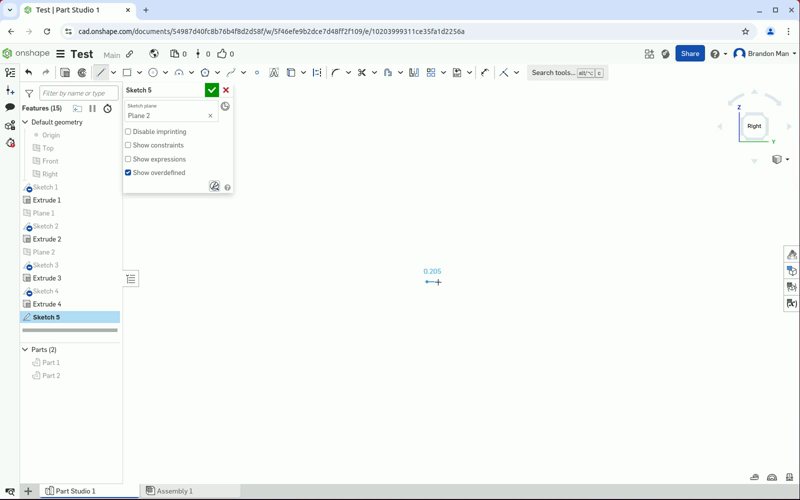
click(438, 281)
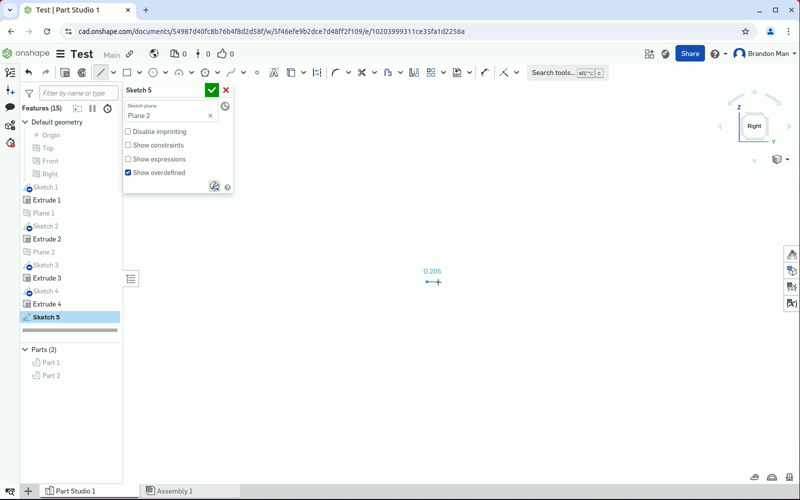
scroll(-6)
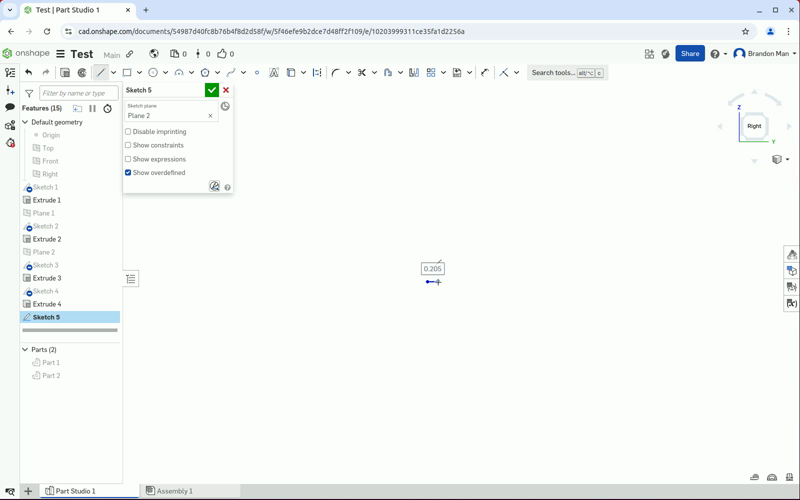
scroll(-6)
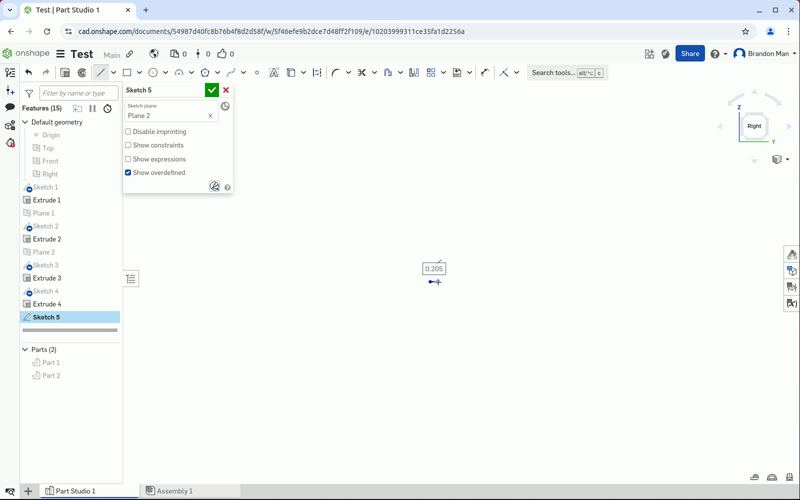
scroll(-6)
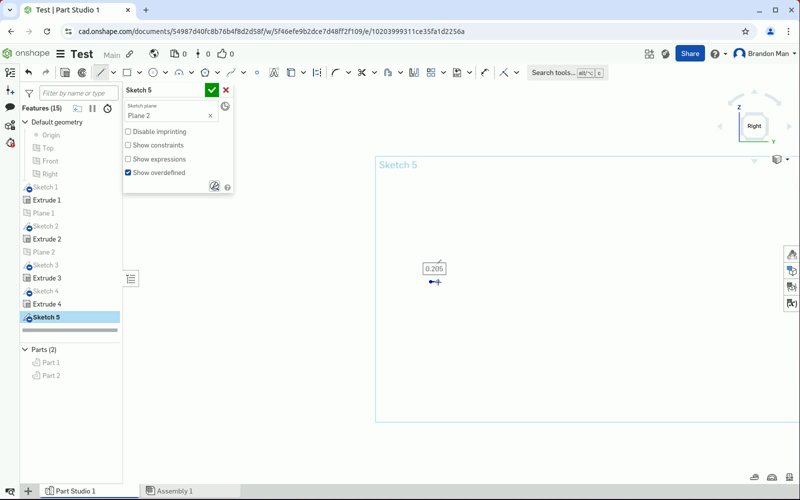
scroll(-6)
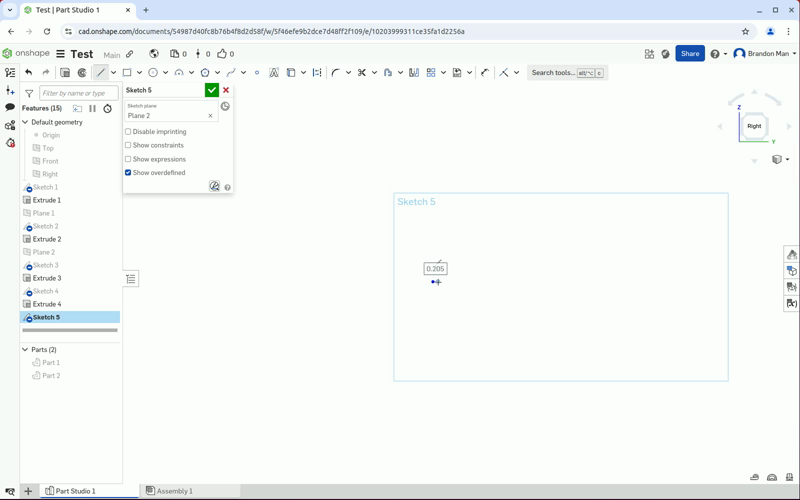
scroll(-6)
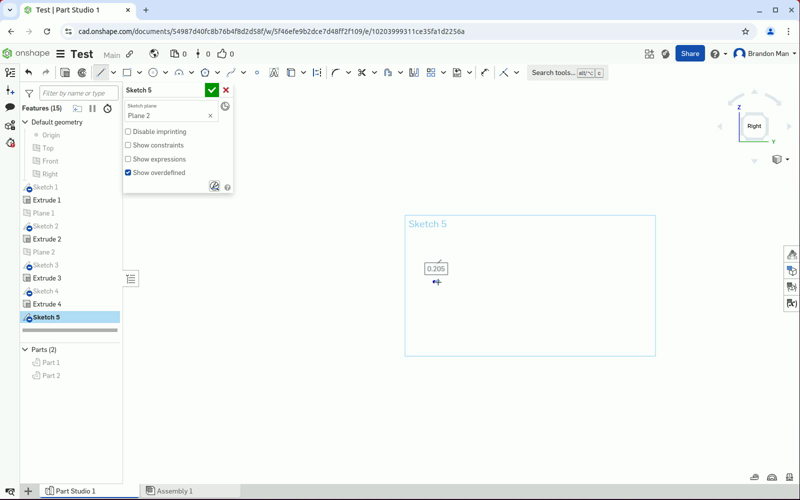
scroll(-6)
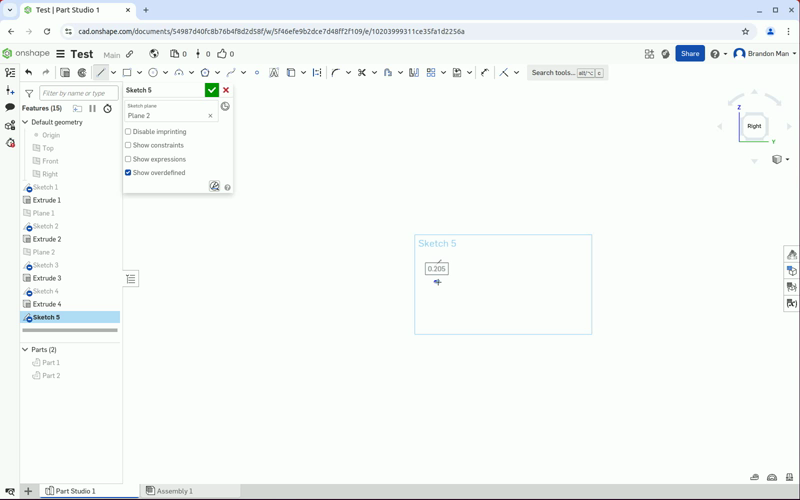
scroll(-6)
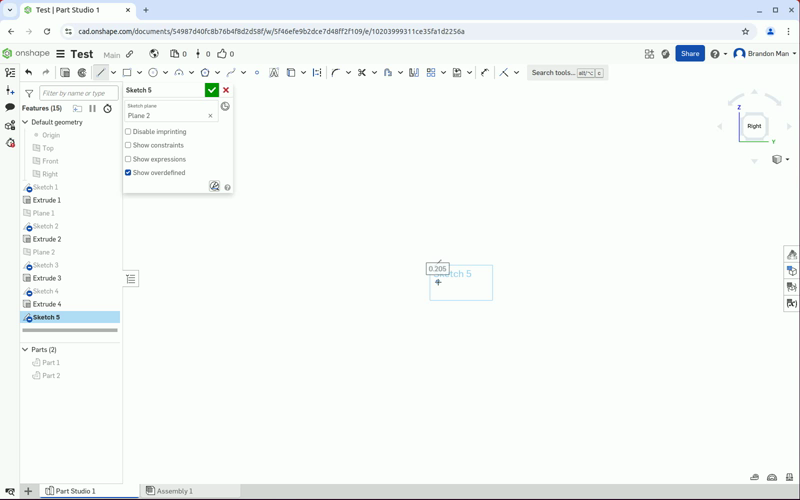
key_up(shift)
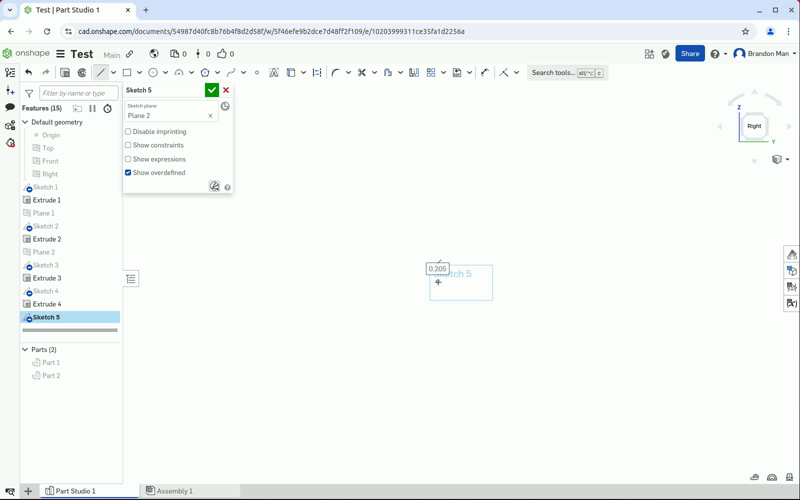
key_down(shift)
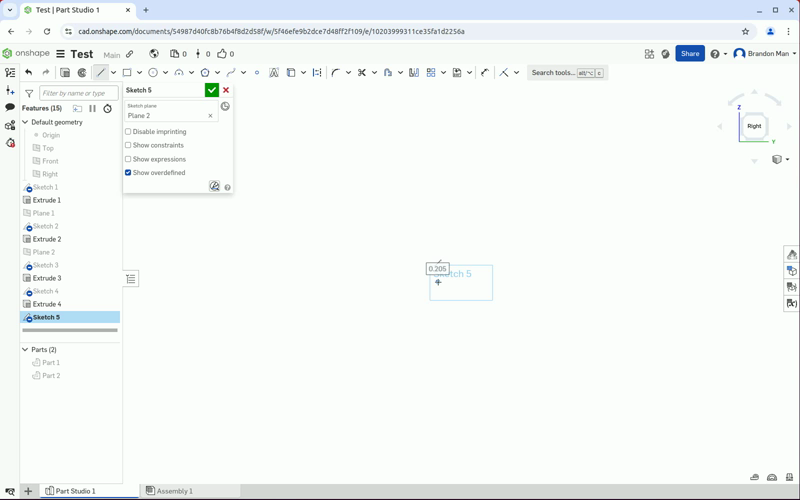
mouse_move(468, 281)
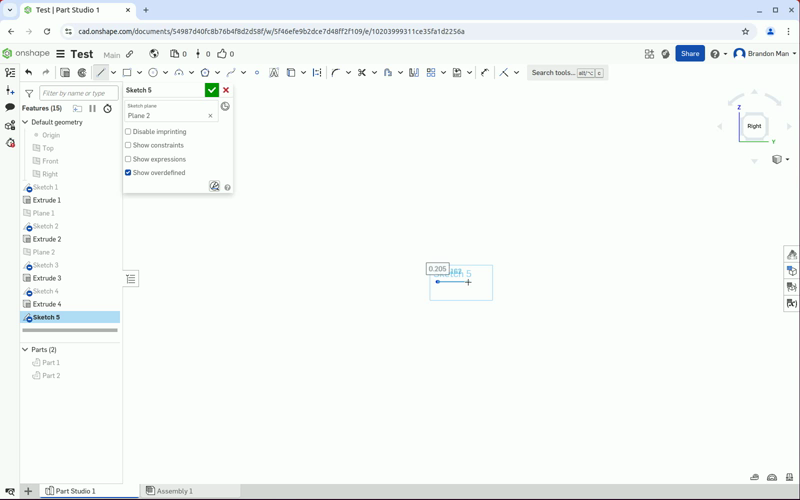
mouse_move(438, 274)
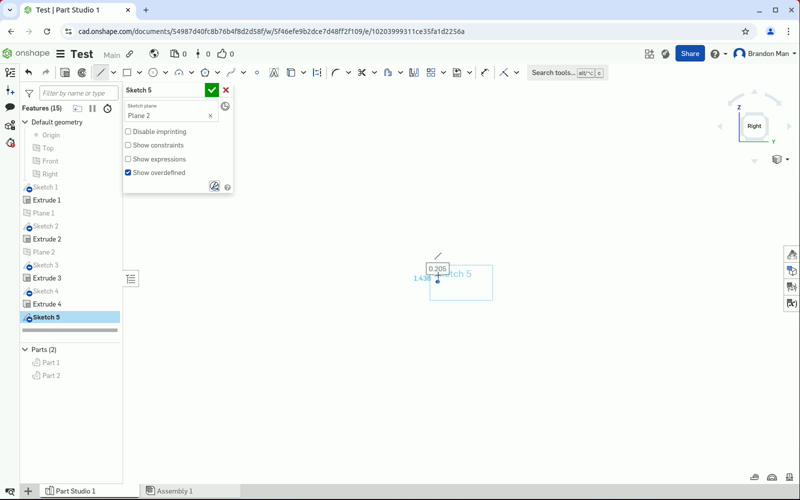
scroll(6)
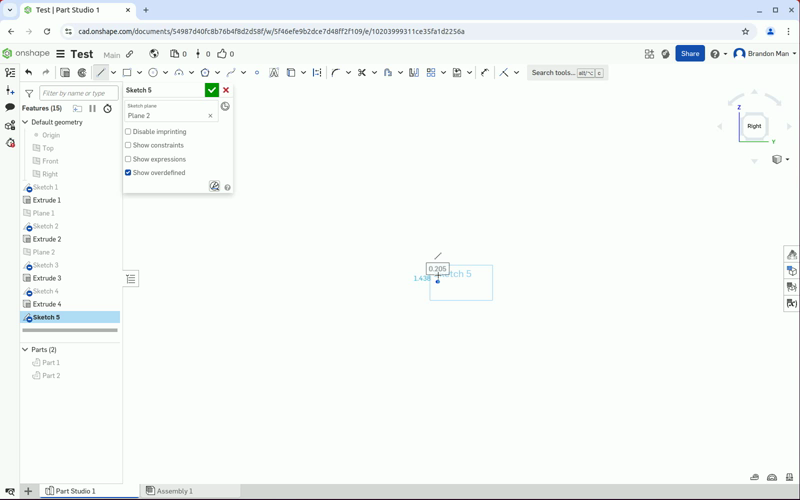
scroll(6)
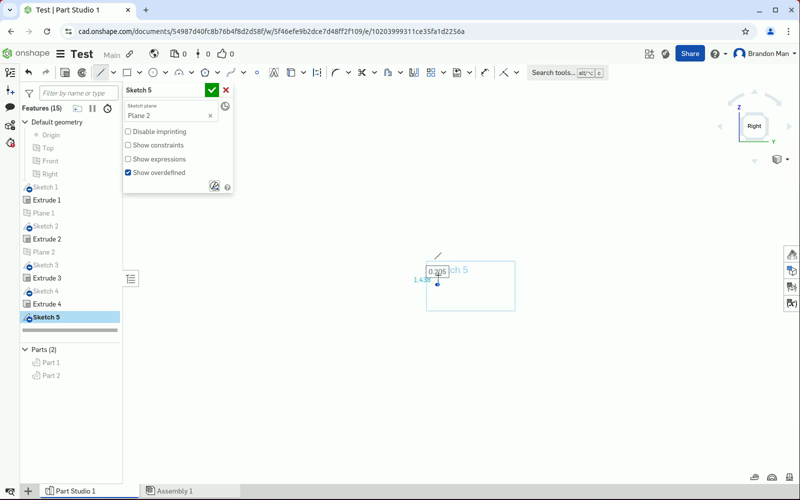
scroll(6)
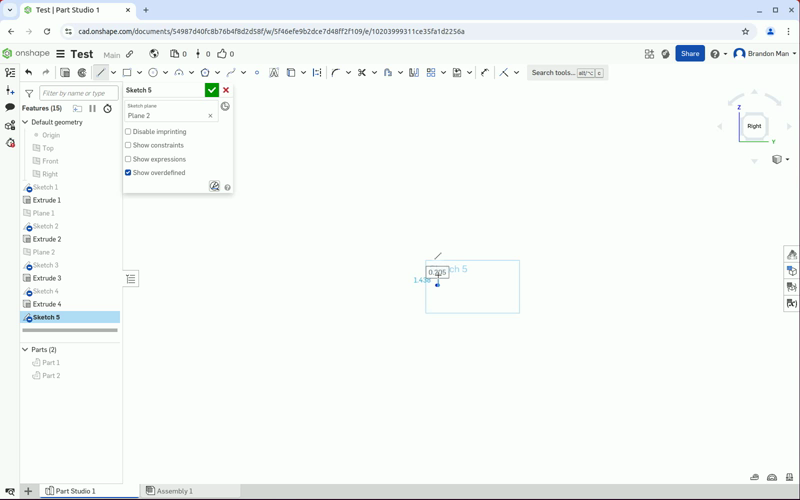
scroll(6)
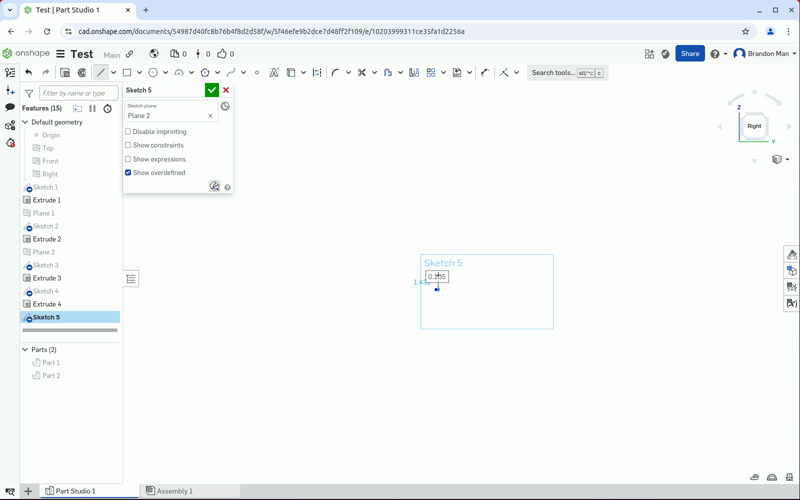
scroll(6)
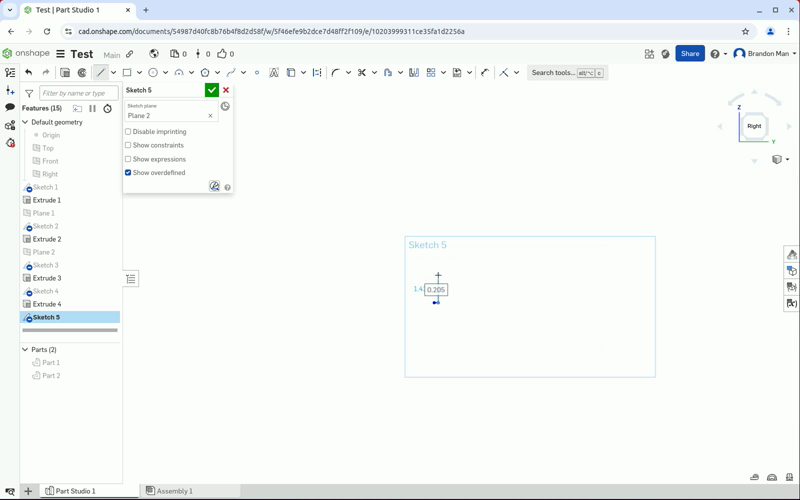
scroll(6)
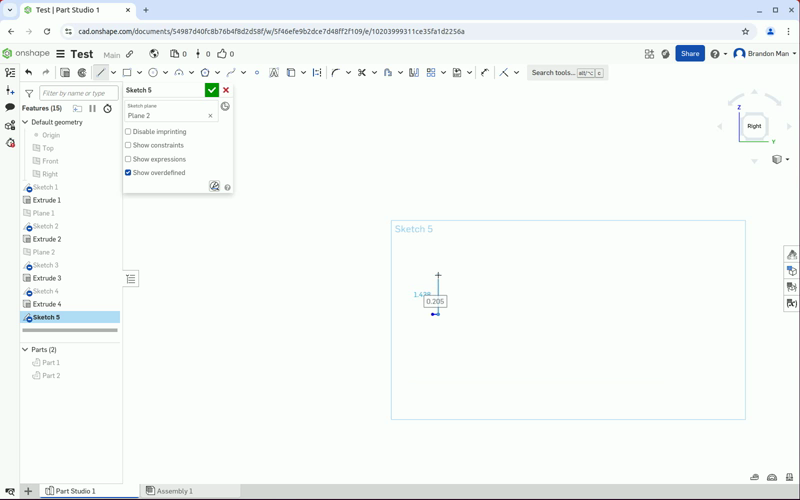
scroll(6)
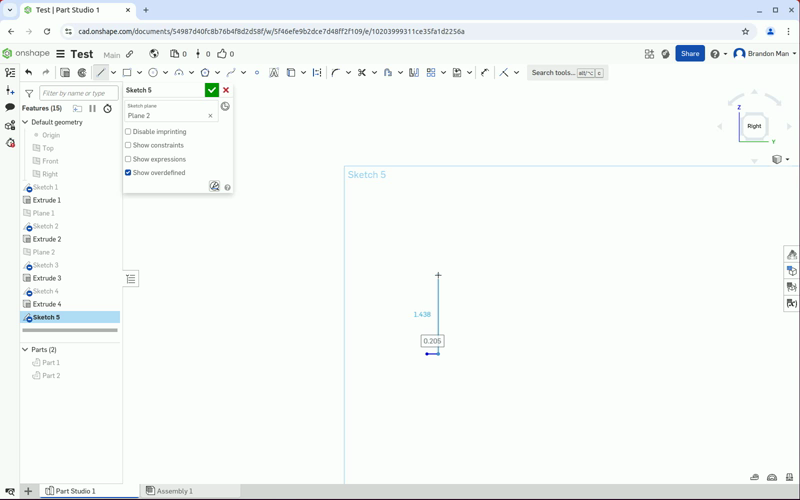
click(438, 274)
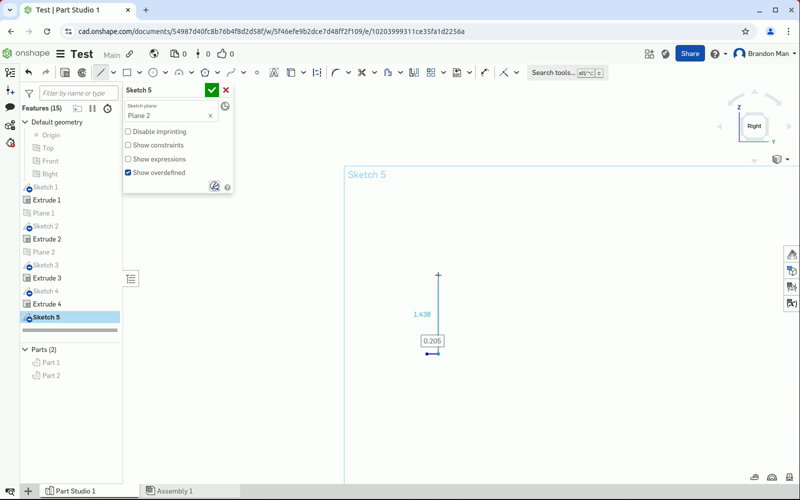
scroll(-6)
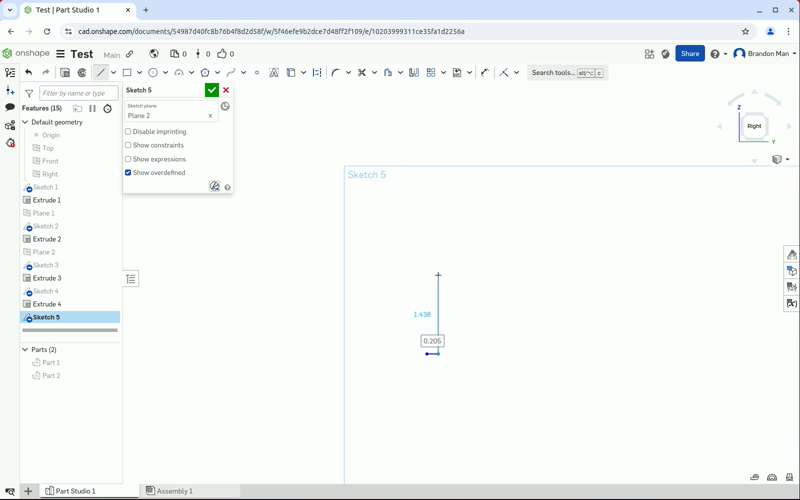
scroll(-6)
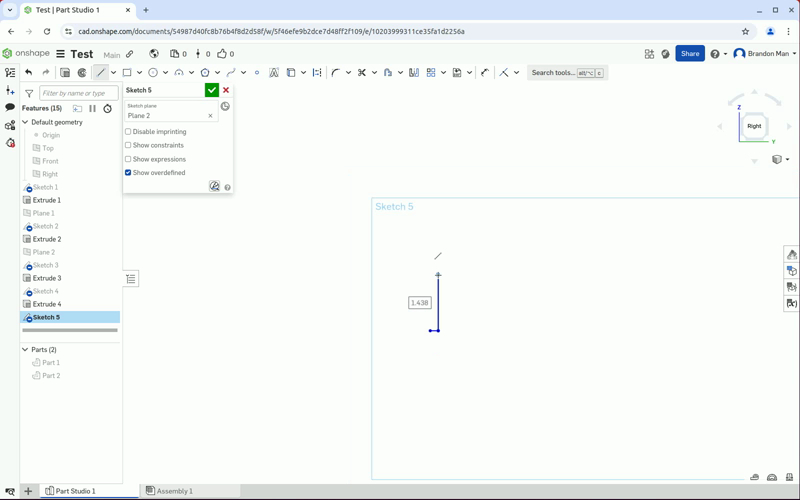
scroll(-6)
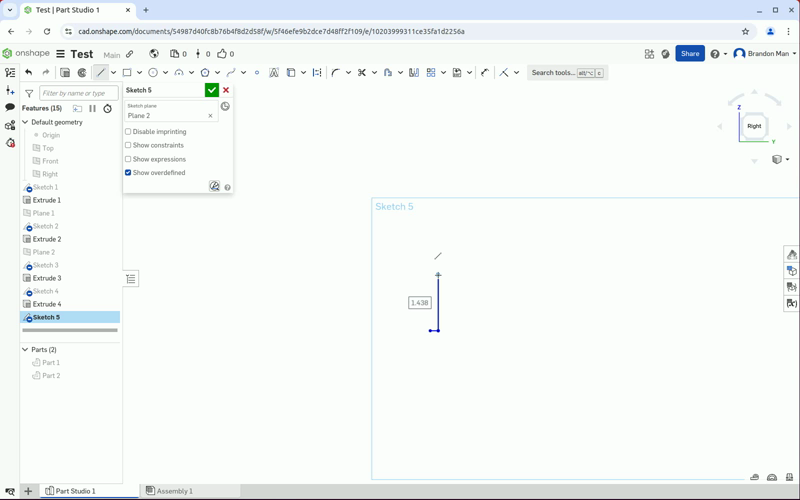
scroll(-6)
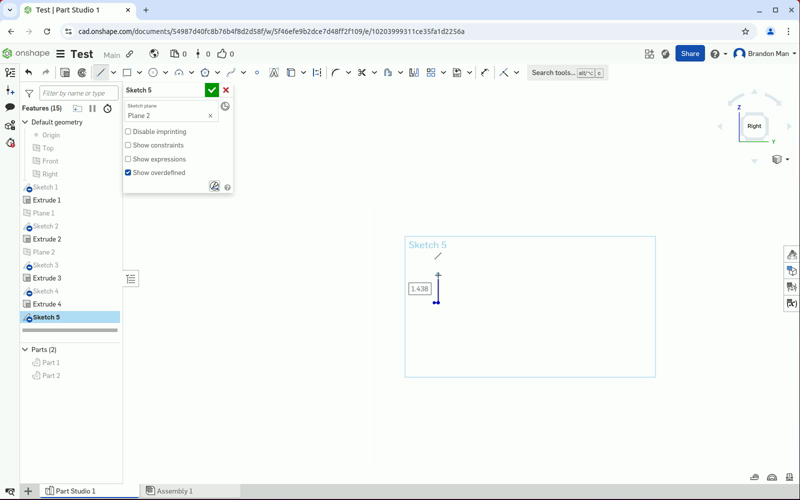
scroll(-6)
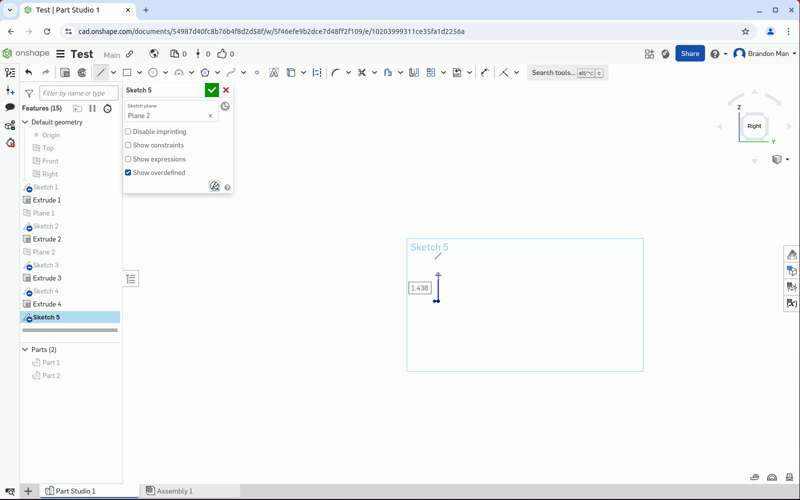
scroll(-6)
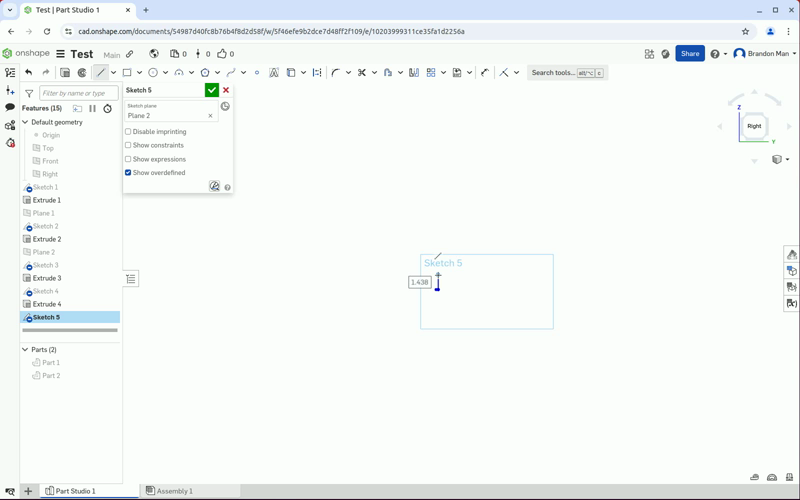
scroll(-6)
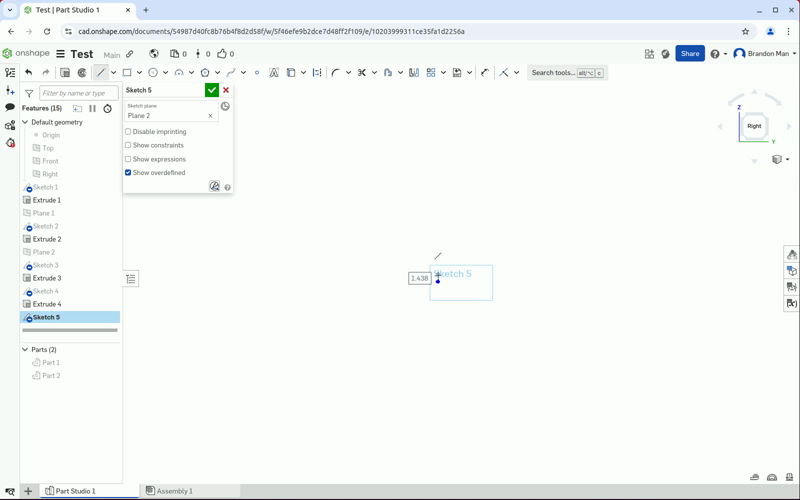
key_up(shift)
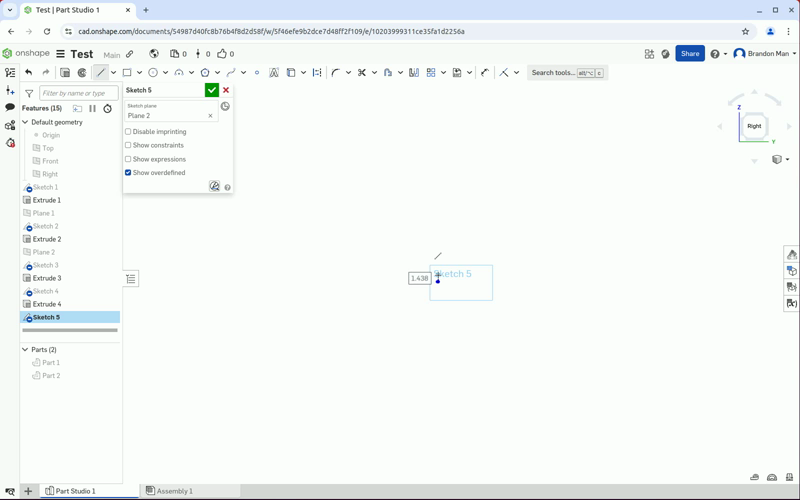
key_down(shift)
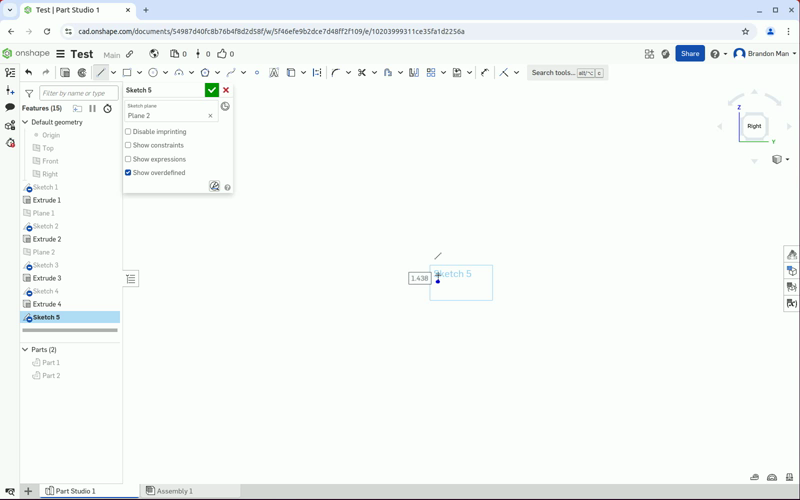
mouse_move(468, 274)
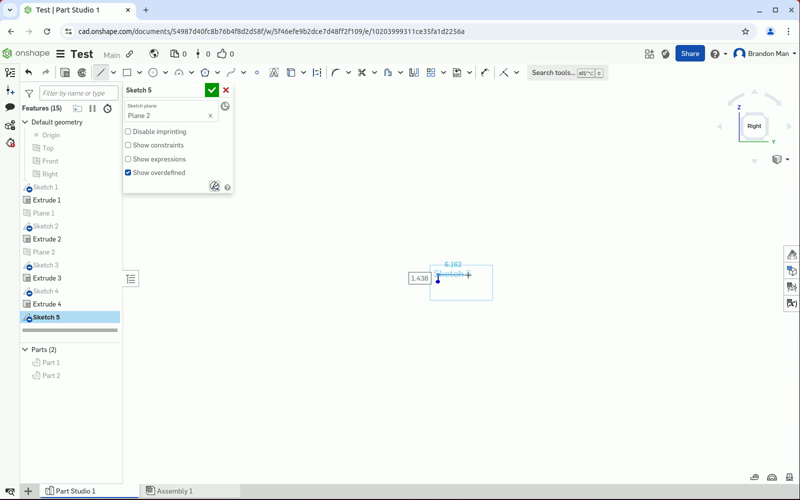
mouse_move(437, 274)
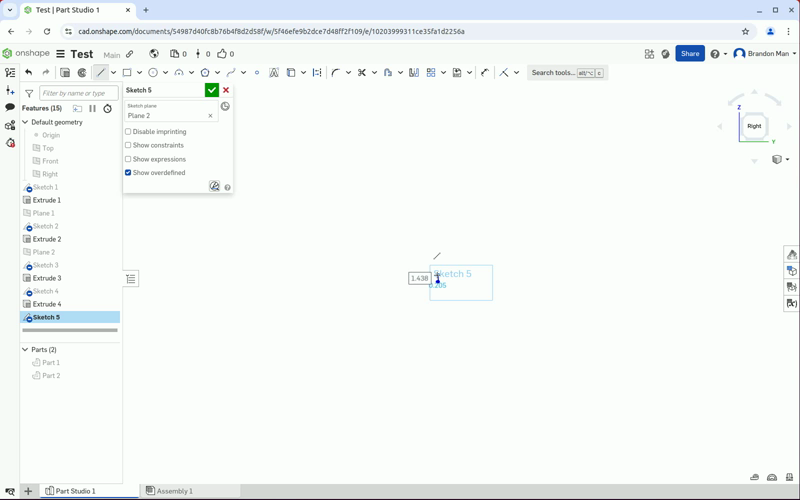
scroll(6)
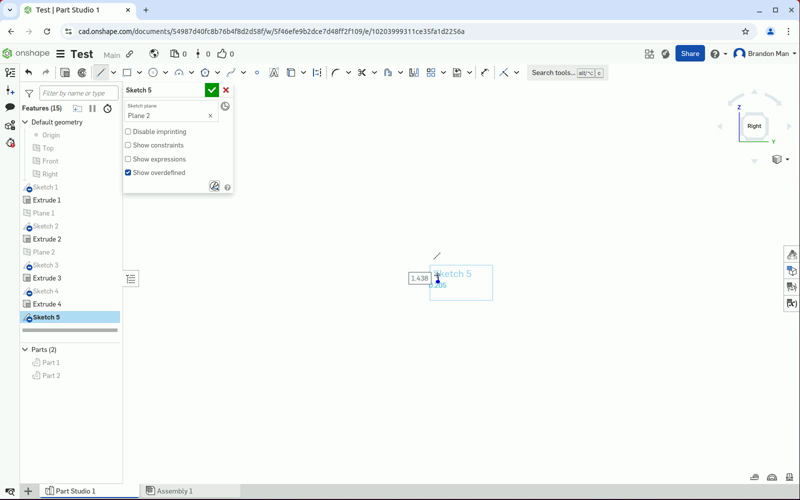
scroll(6)
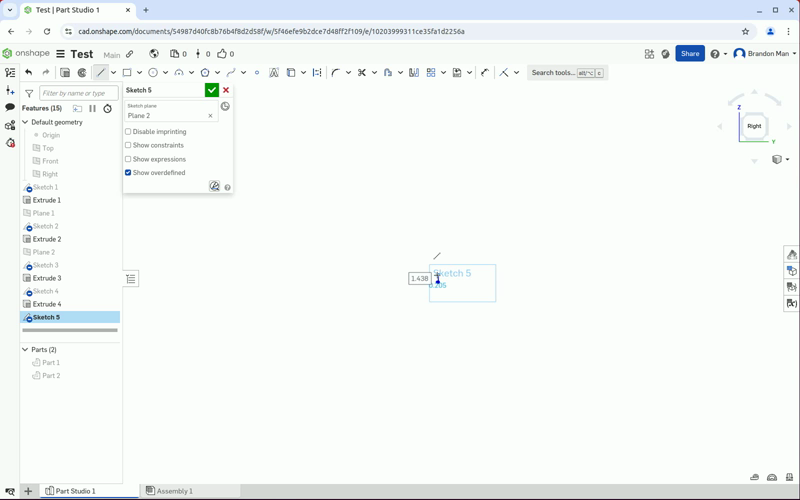
scroll(6)
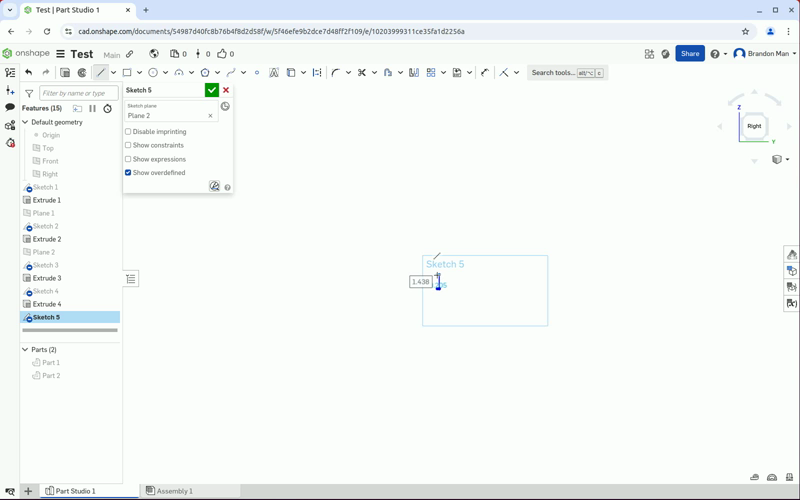
scroll(6)
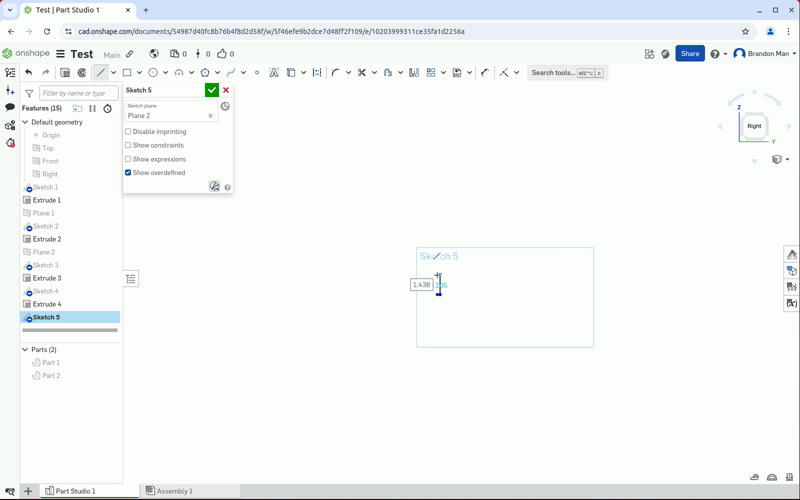
scroll(6)
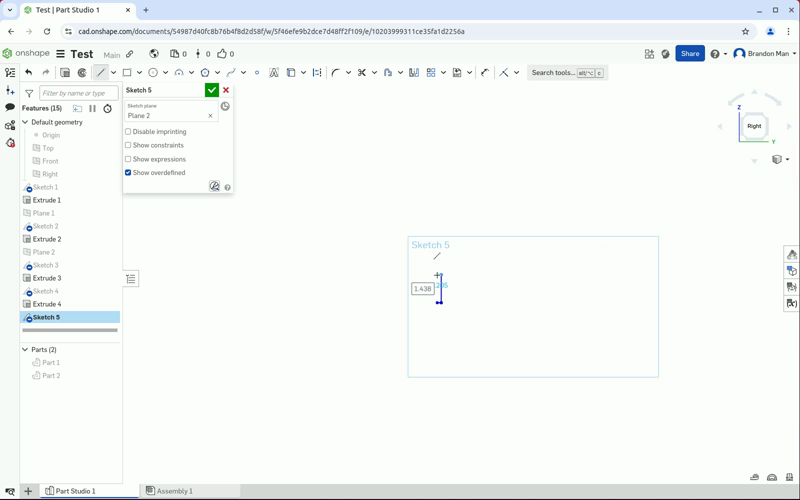
scroll(6)
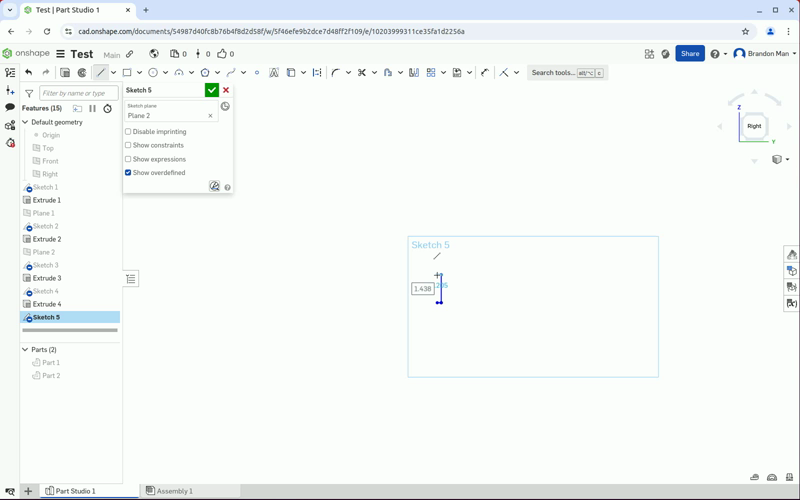
scroll(6)
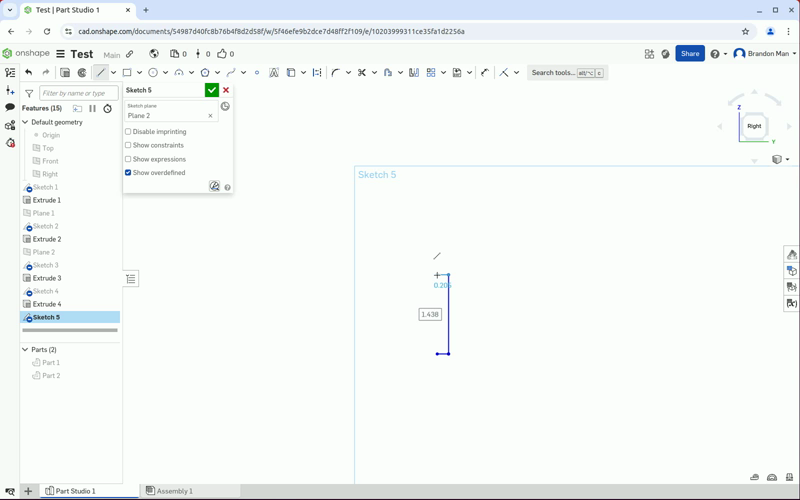
click(437, 274)
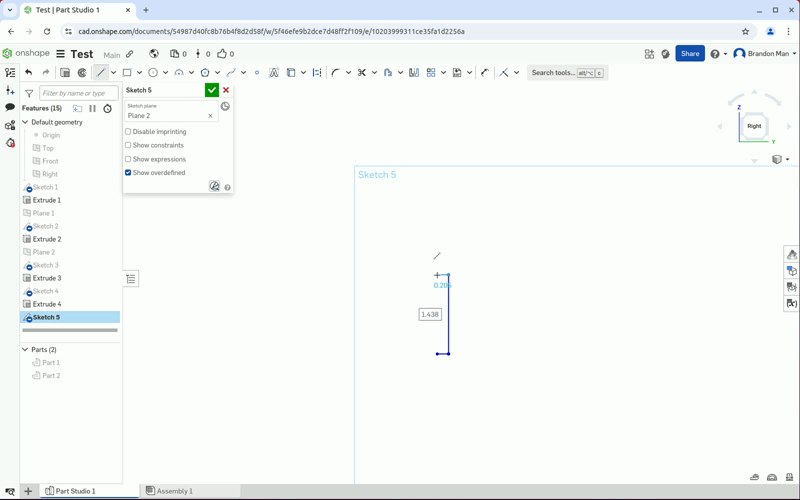
scroll(-6)
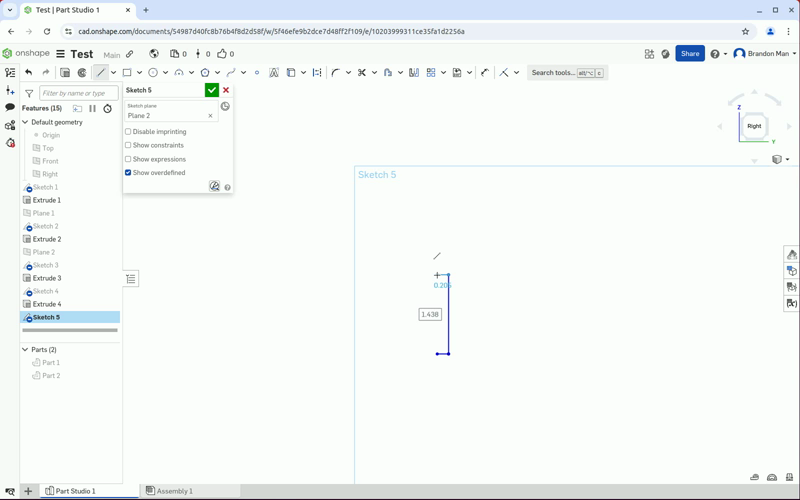
scroll(-6)
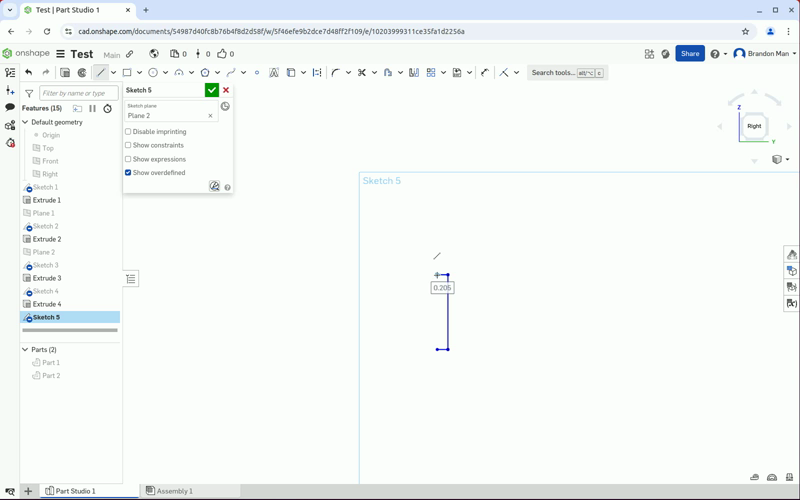
scroll(-6)
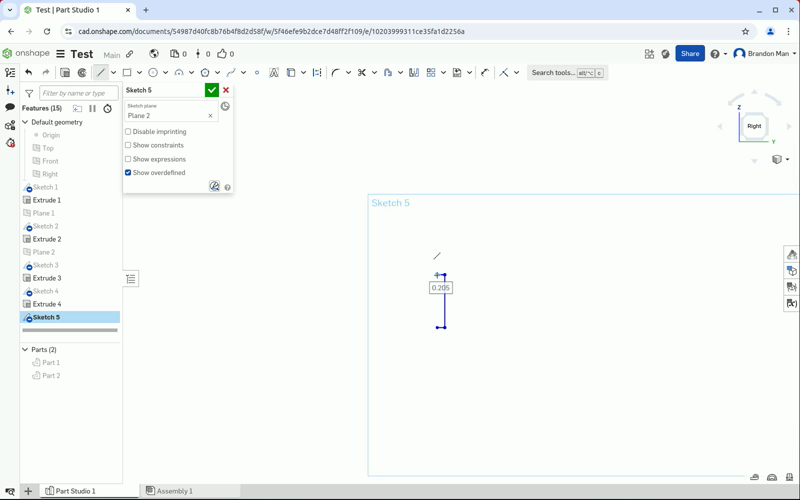
scroll(-6)
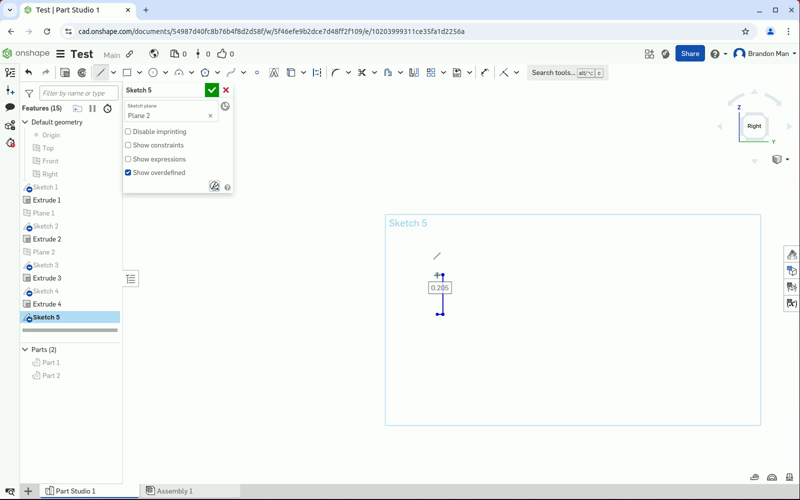
scroll(-6)
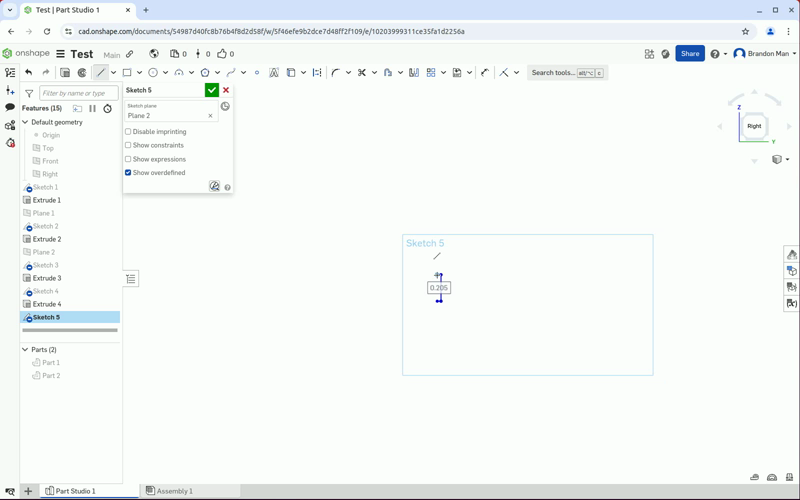
scroll(-6)
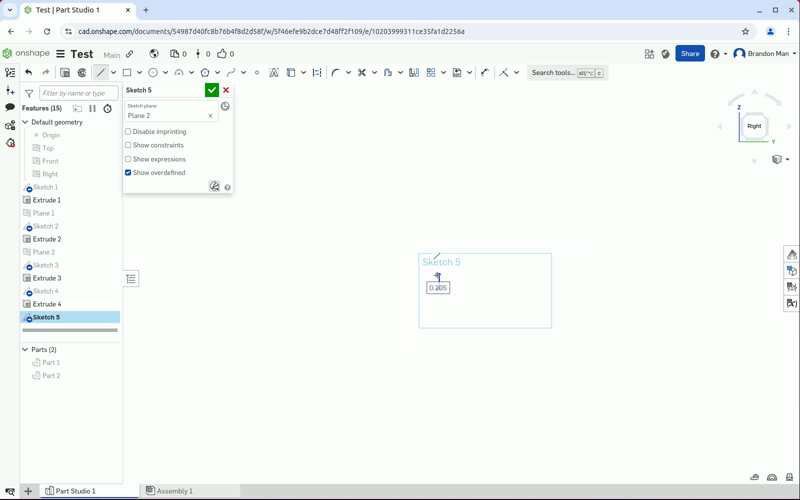
scroll(-6)
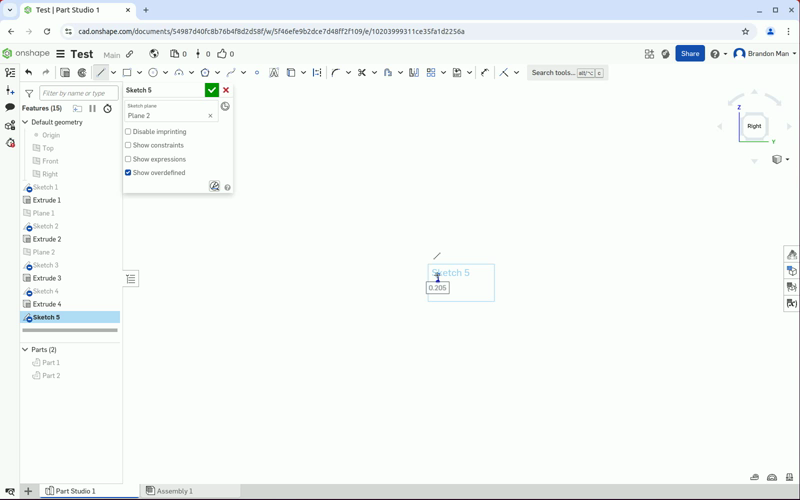
key_up(shift)
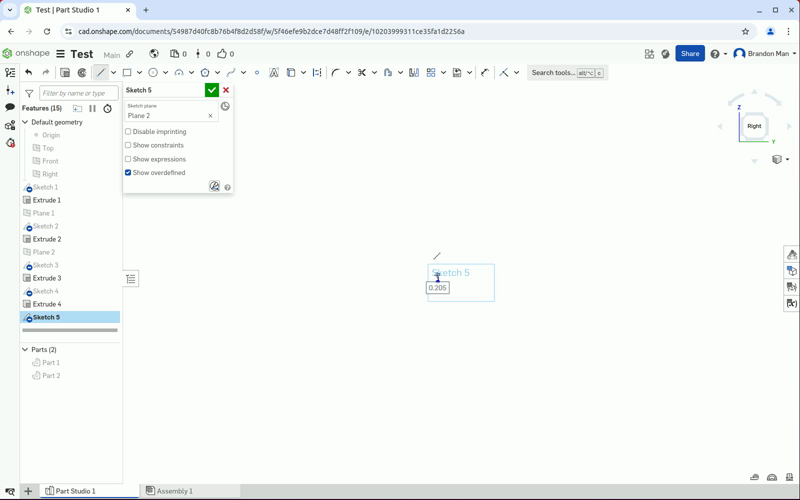
mouse_move(467, 274)
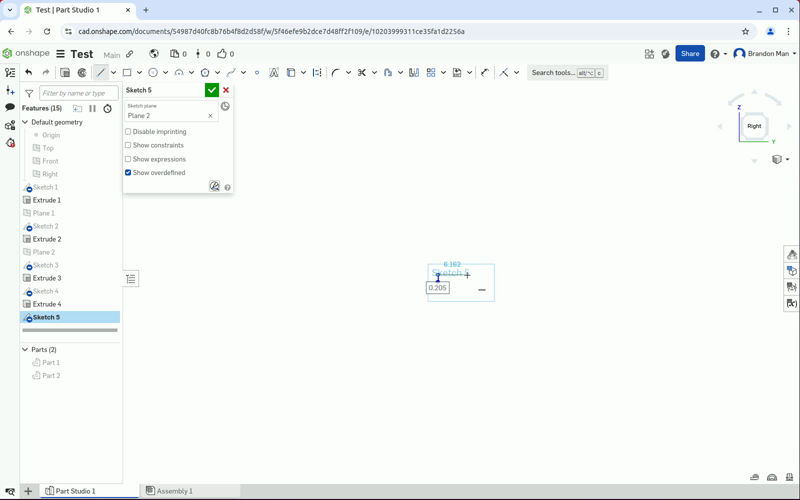
key_down(shift)
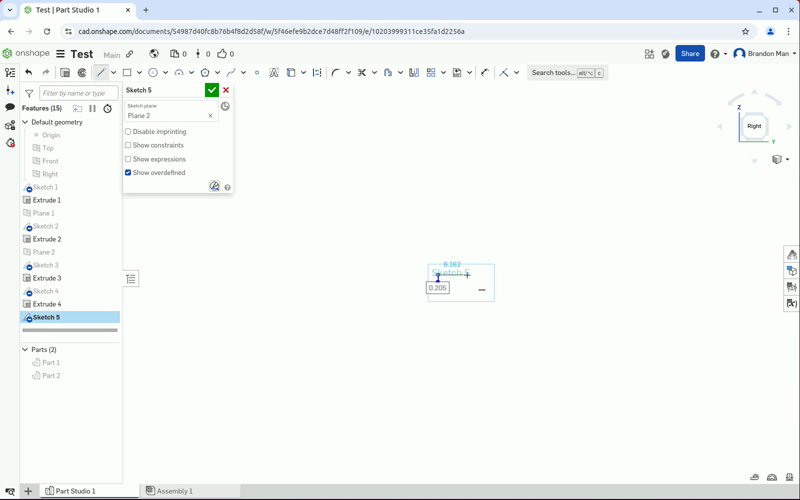
mouse_move(437, 281)
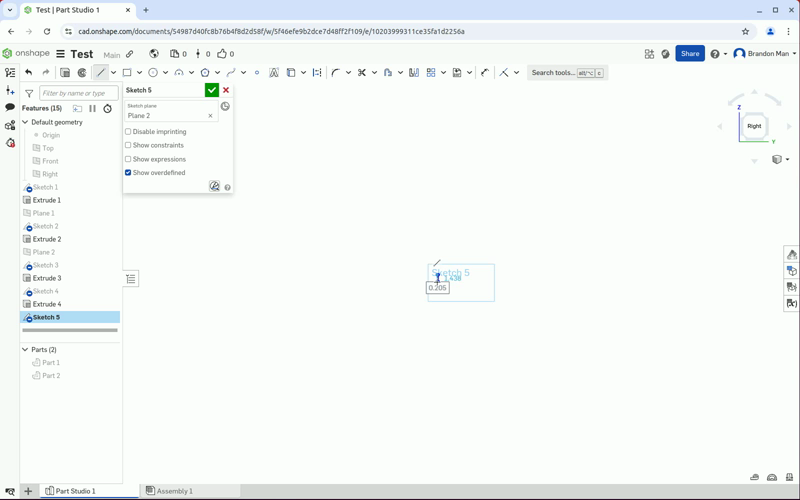
scroll(6)
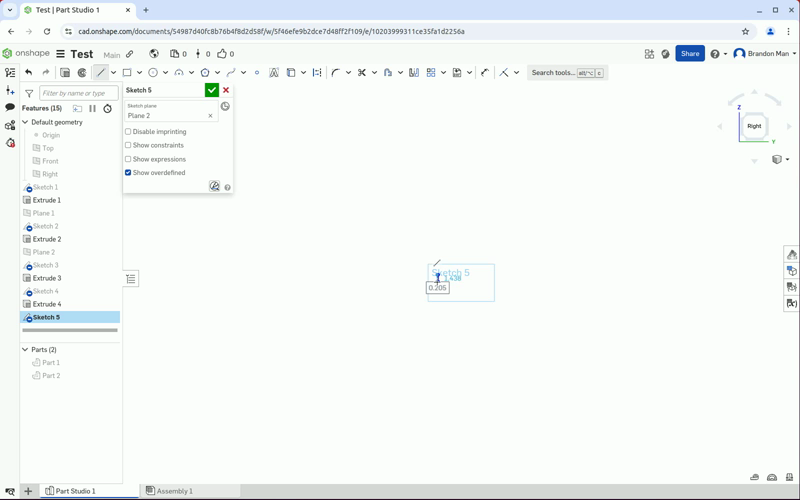
scroll(6)
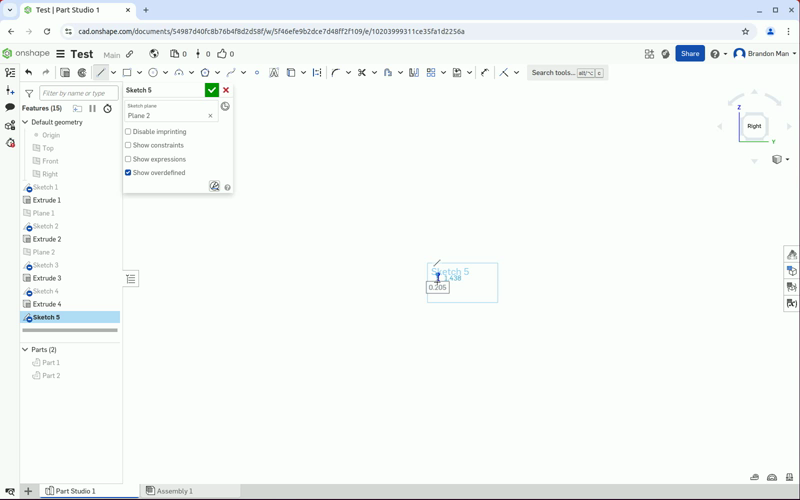
scroll(6)
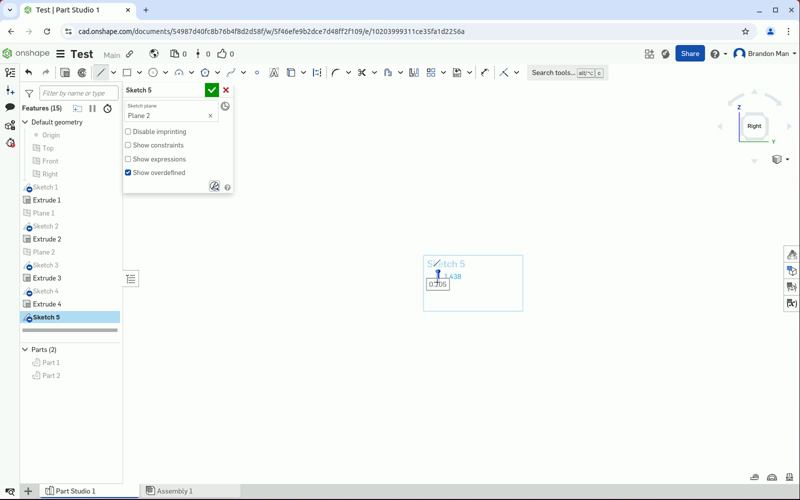
scroll(6)
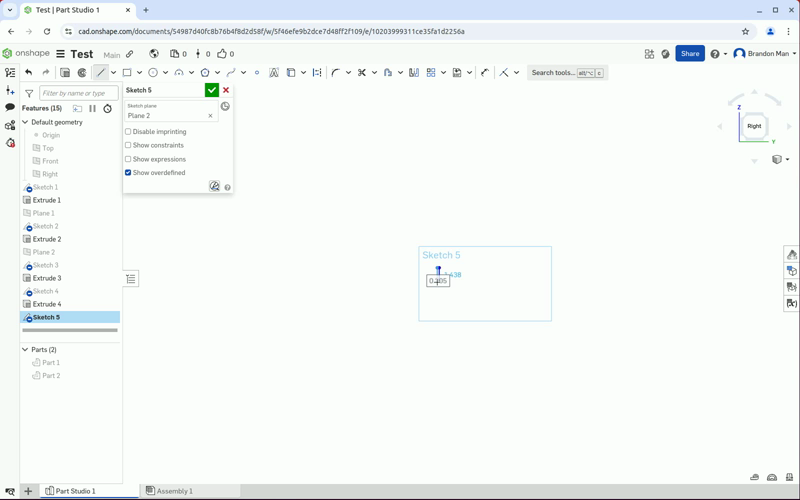
scroll(6)
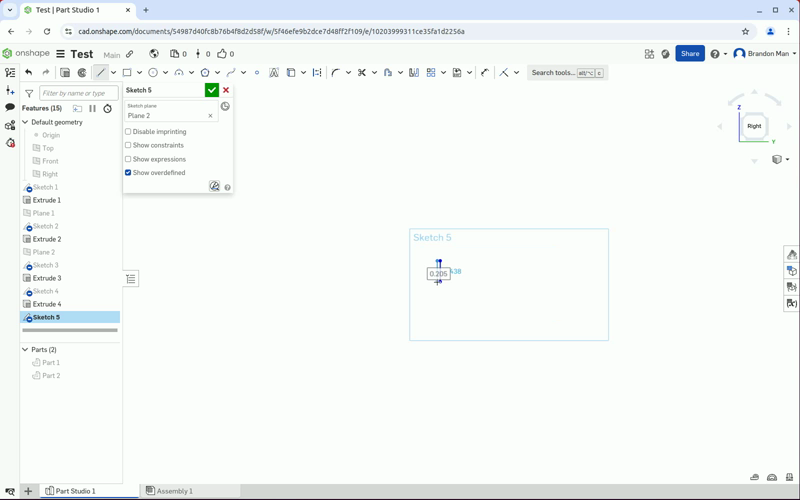
scroll(6)
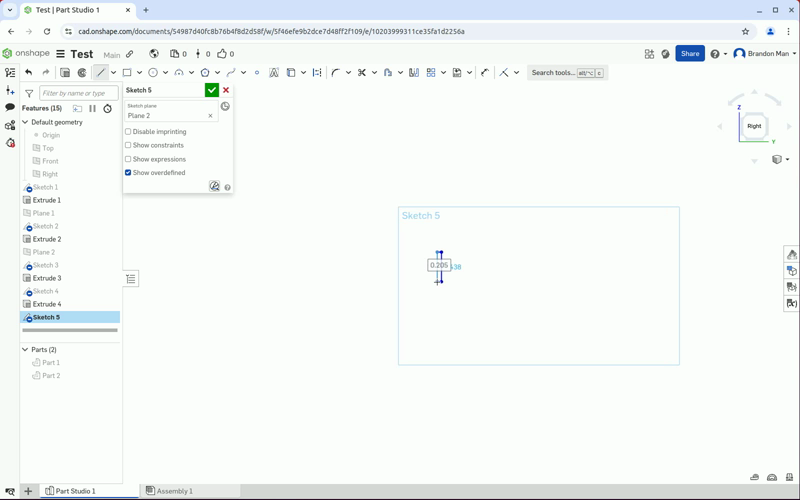
scroll(6)
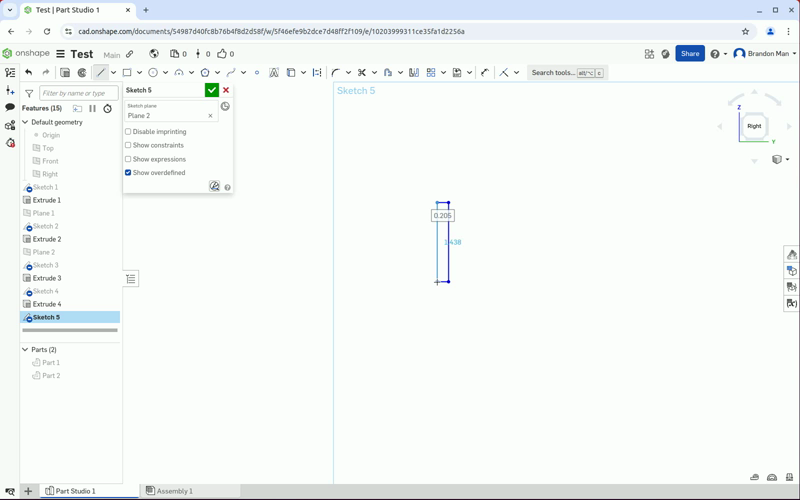
key_up(shift)
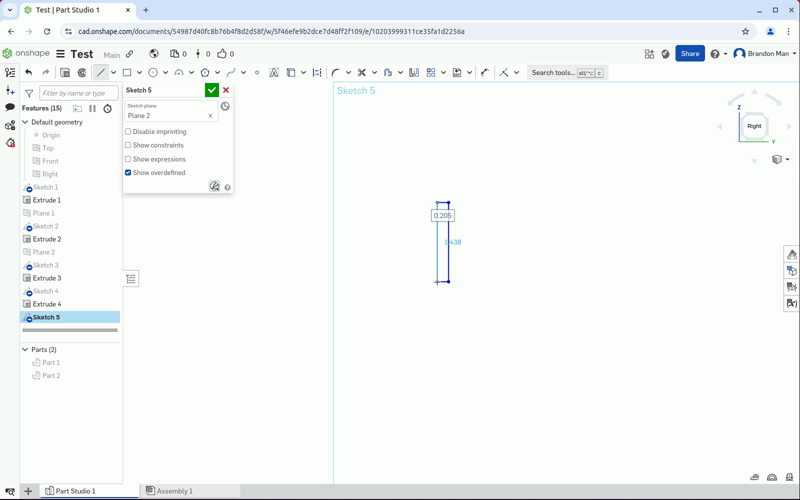
click(437, 281)
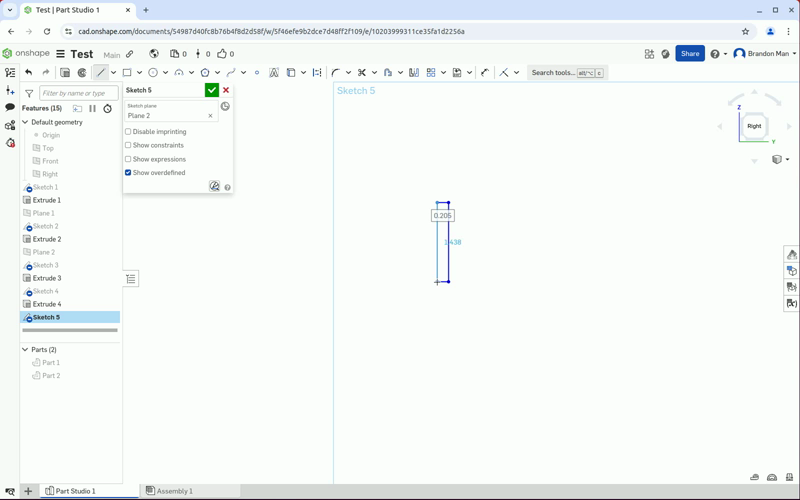
scroll(-6)
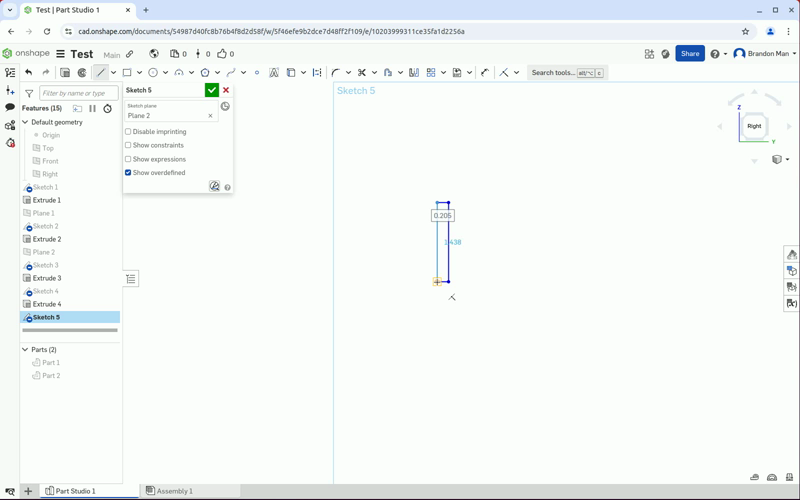
scroll(-6)
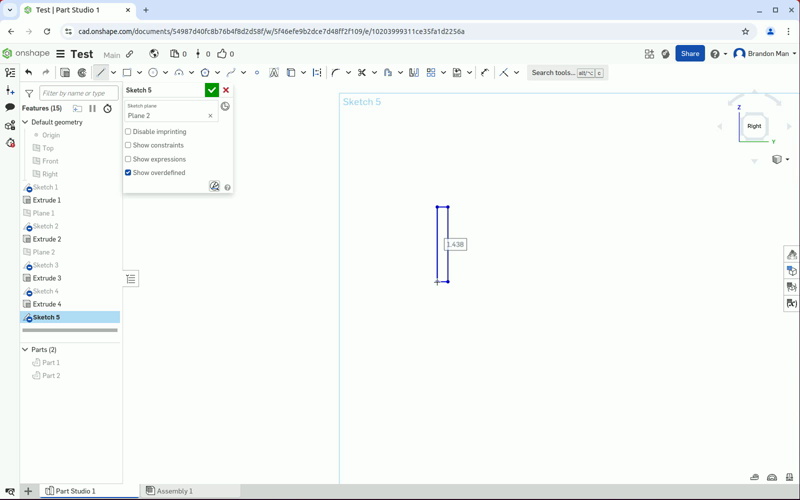
scroll(-6)
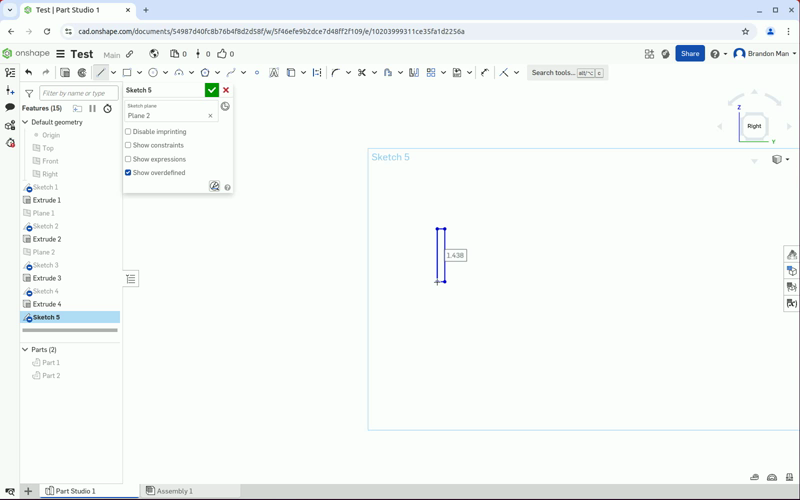
scroll(-6)
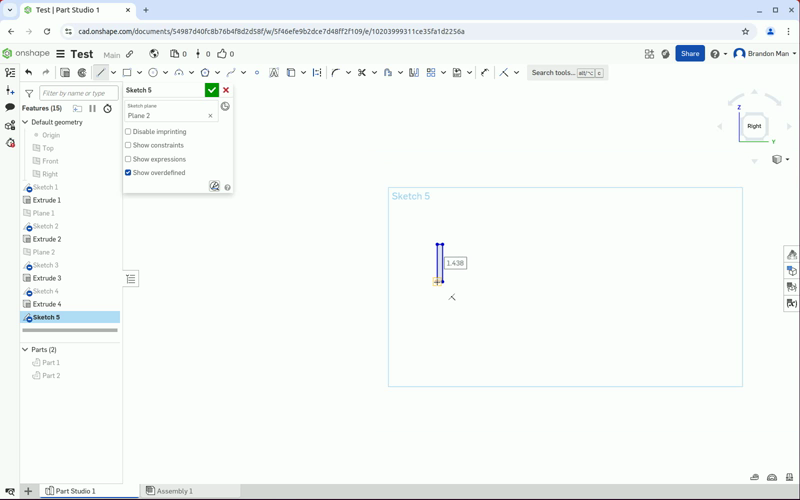
scroll(-6)
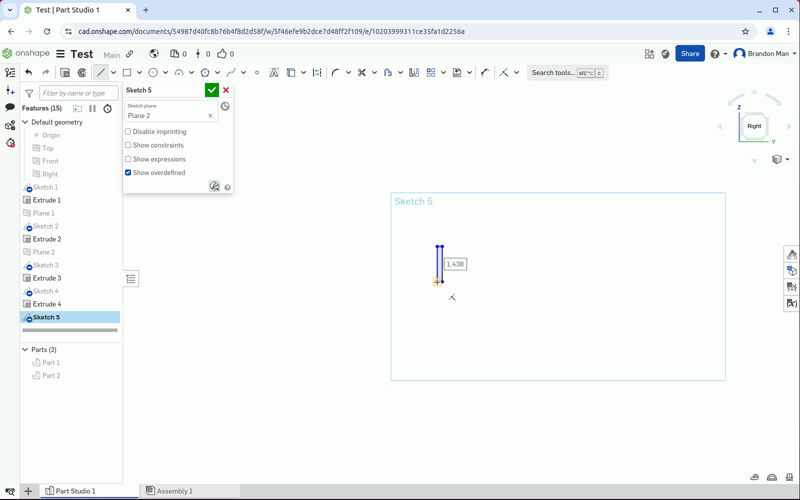
scroll(-6)
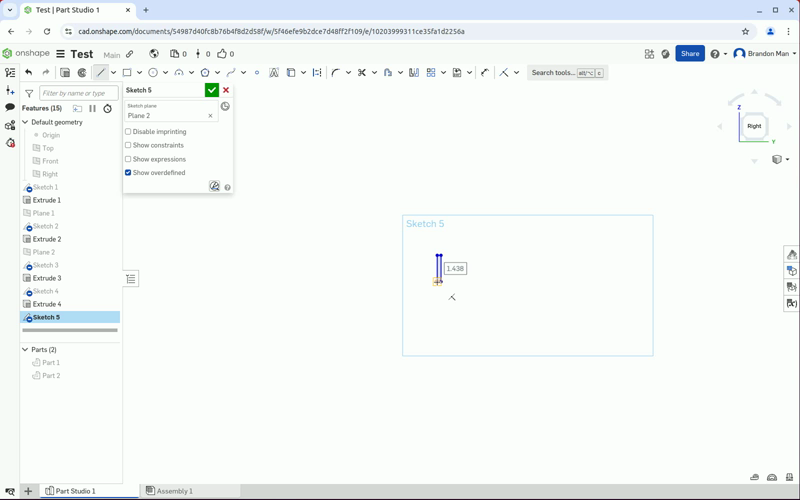
scroll(-6)
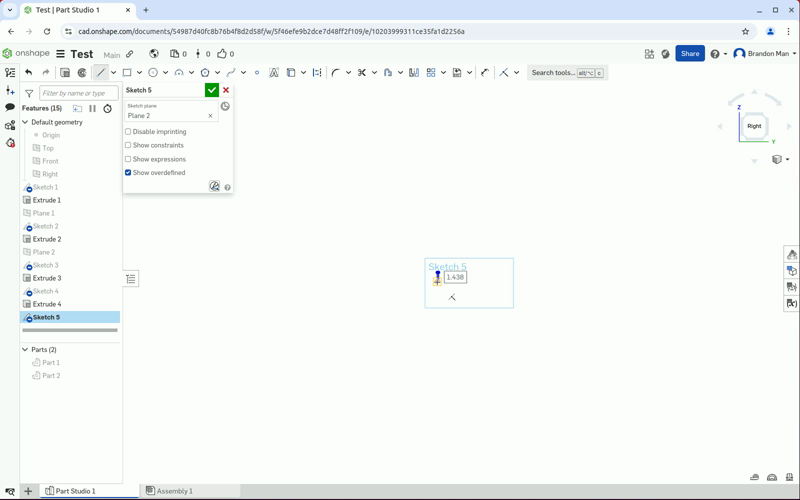
key(esc)
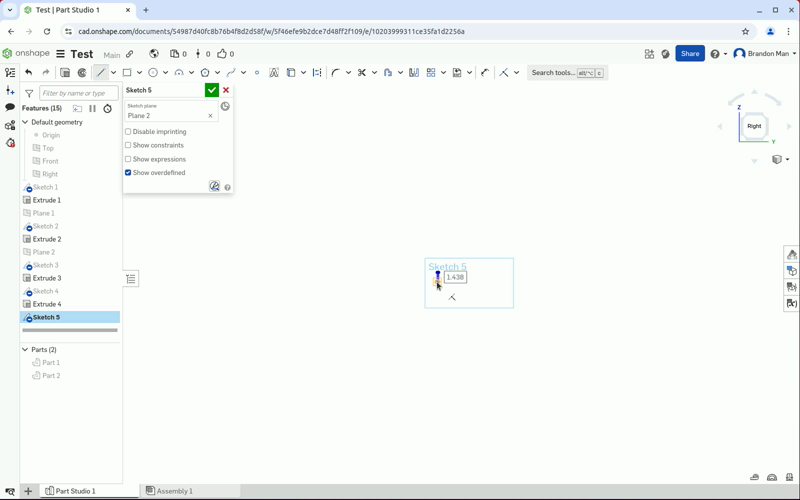
mouse_move(437, 276)
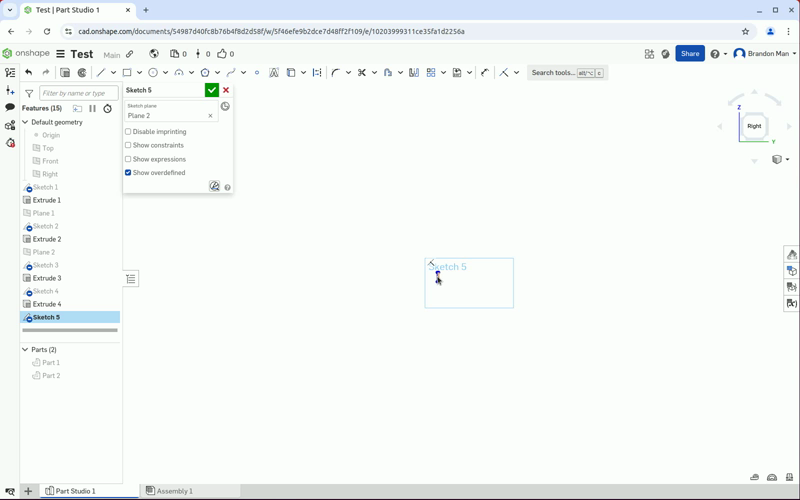
scroll(6)
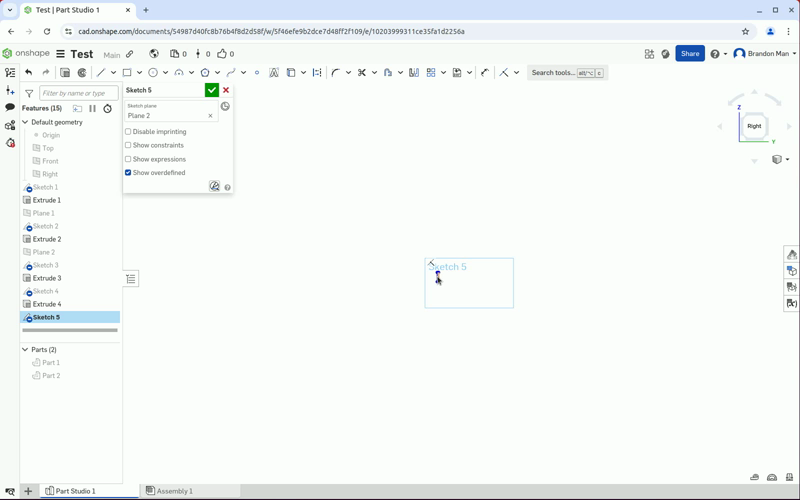
scroll(6)
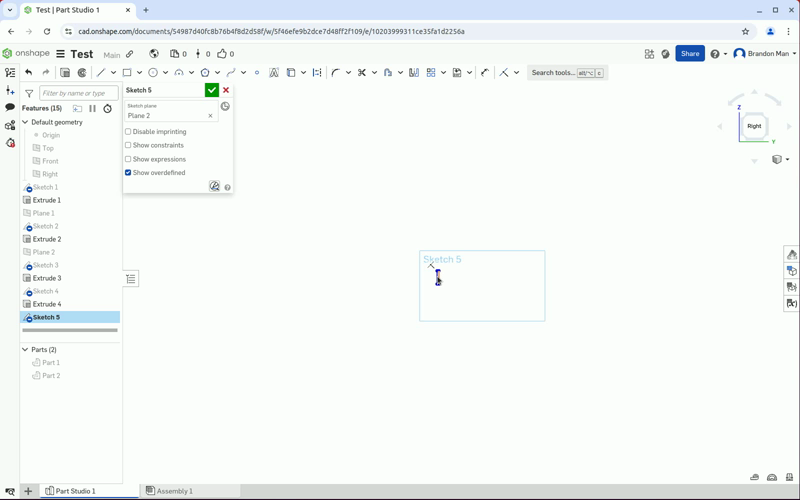
scroll(6)
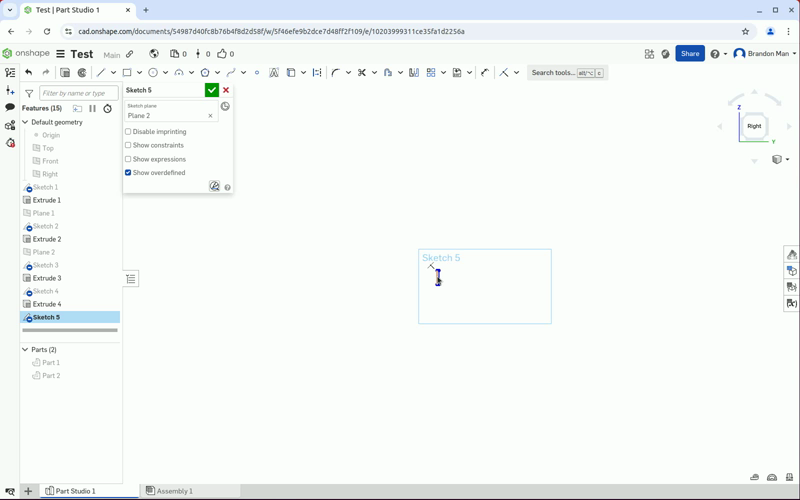
scroll(6)
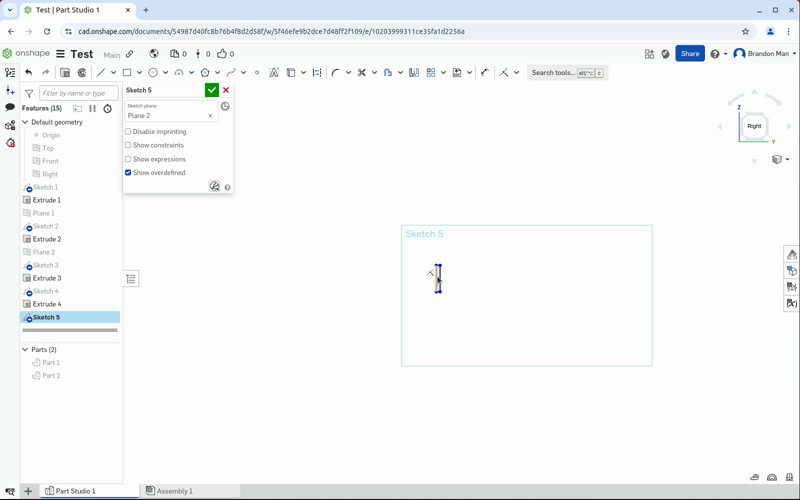
scroll(6)
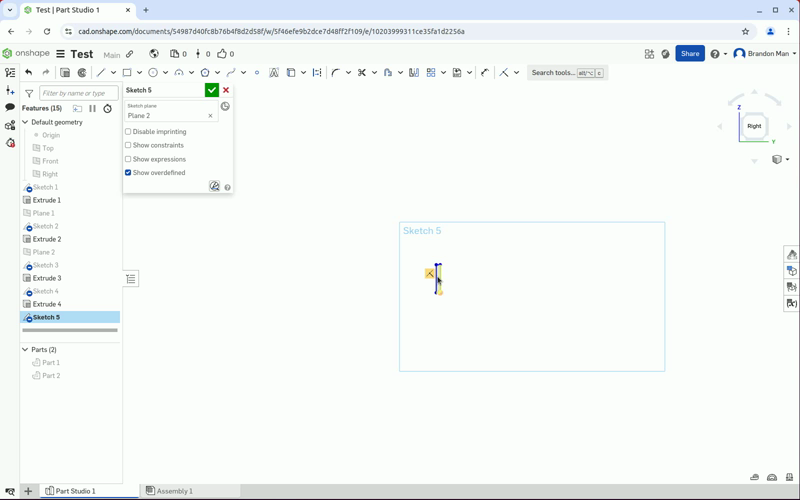
scroll(6)
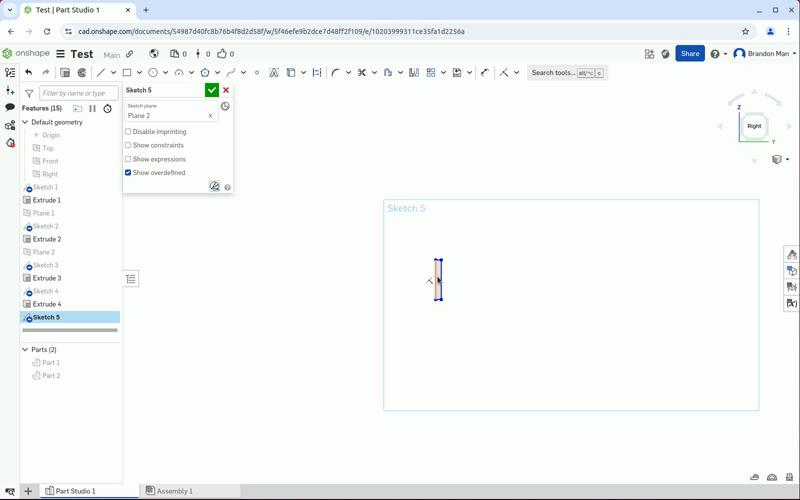
scroll(6)
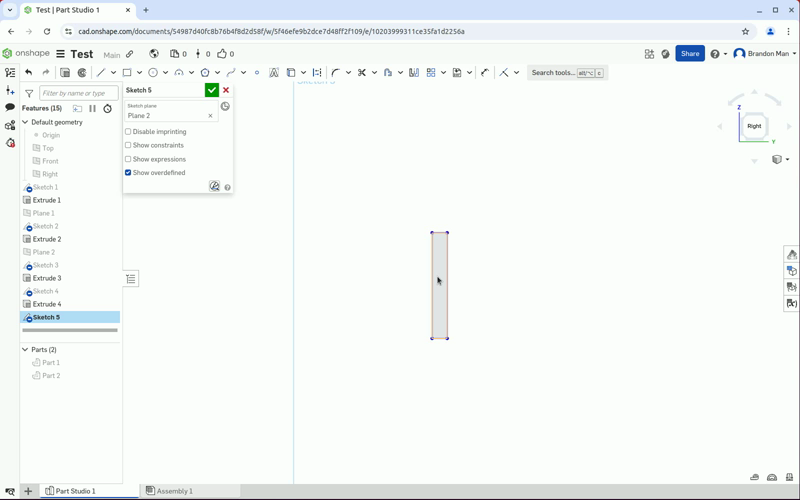
click(437, 276)
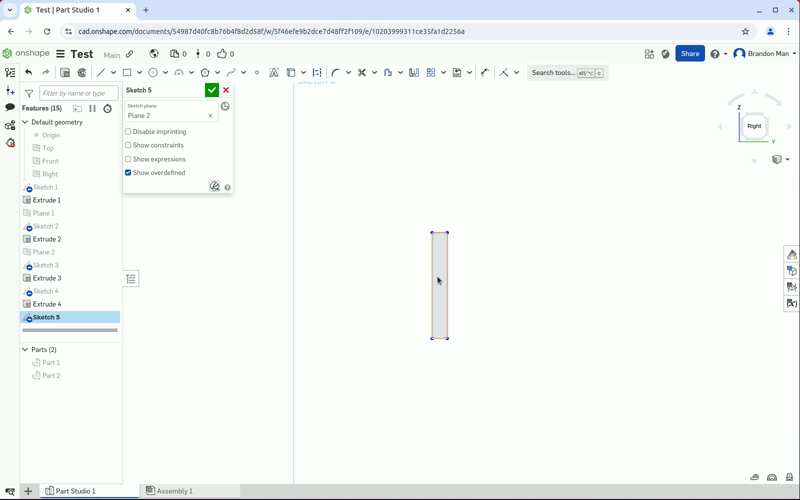
scroll(-6)
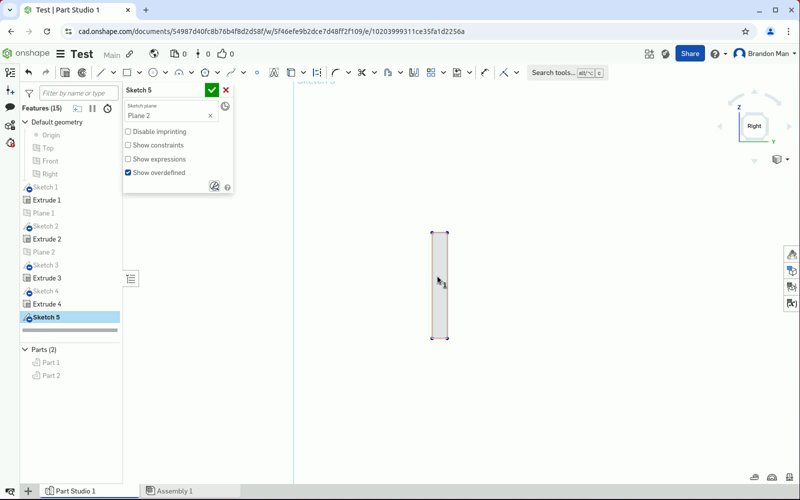
scroll(-6)
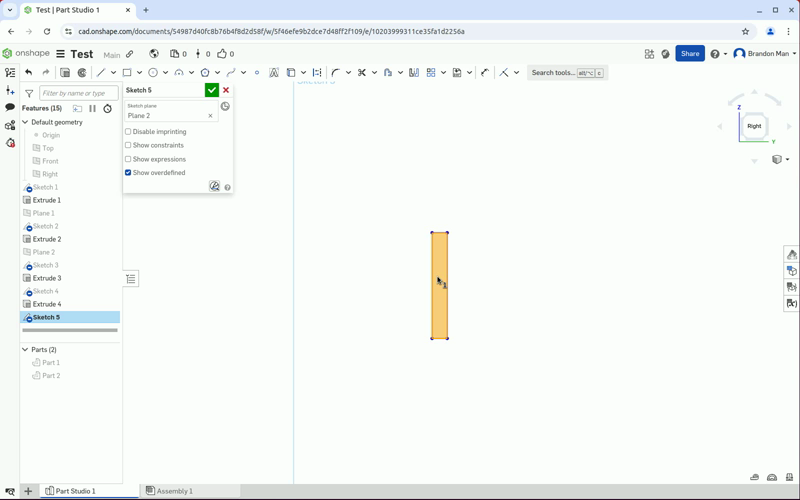
scroll(-6)
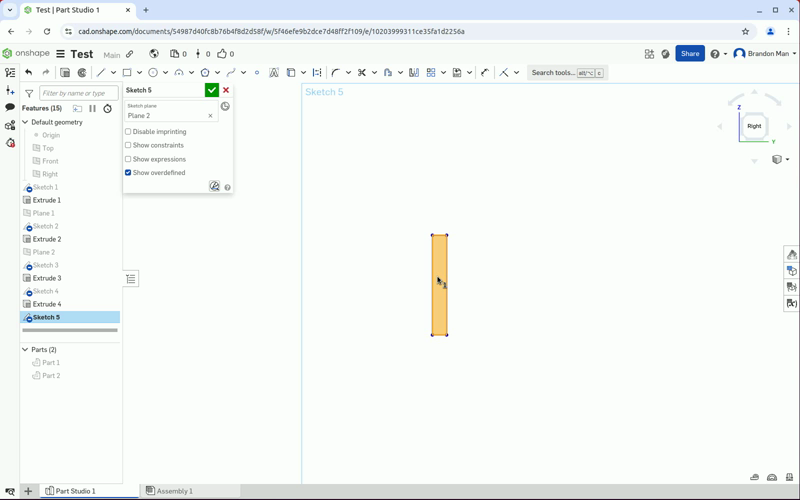
scroll(-6)
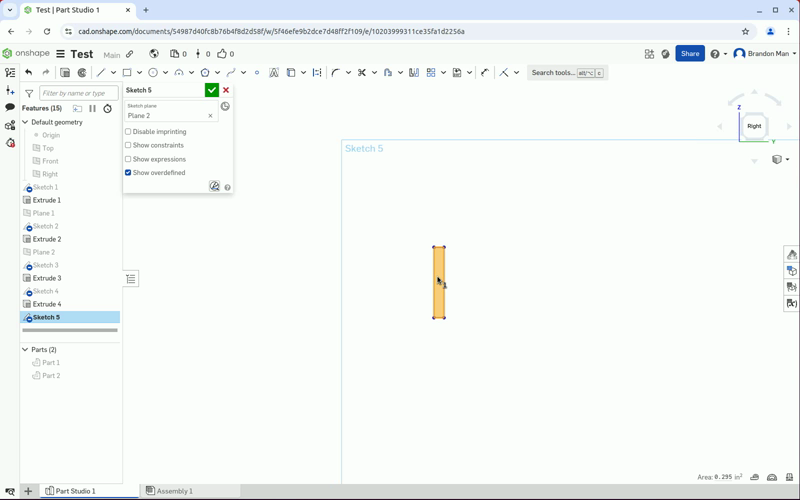
scroll(-6)
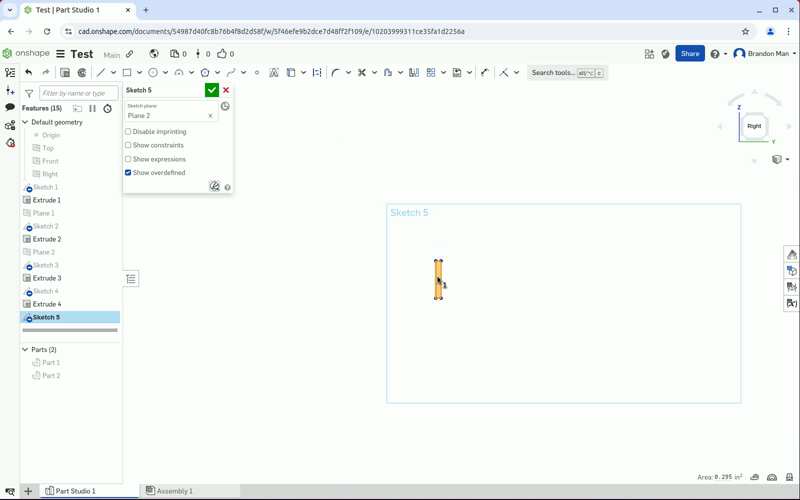
scroll(-6)
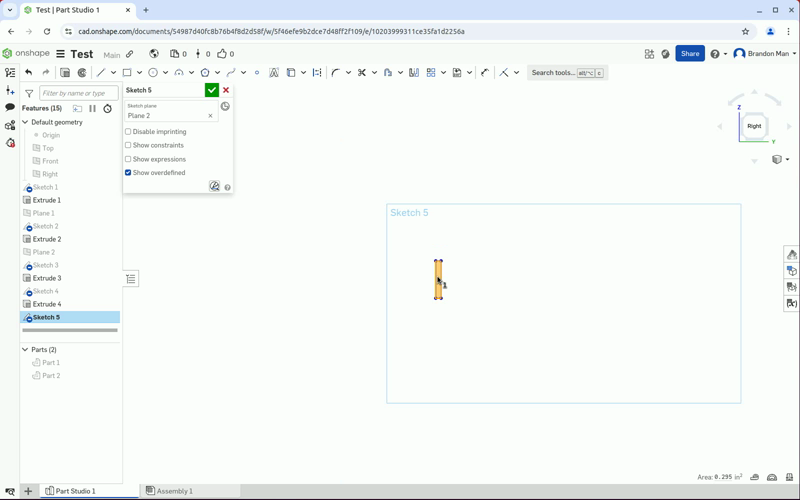
scroll(-6)
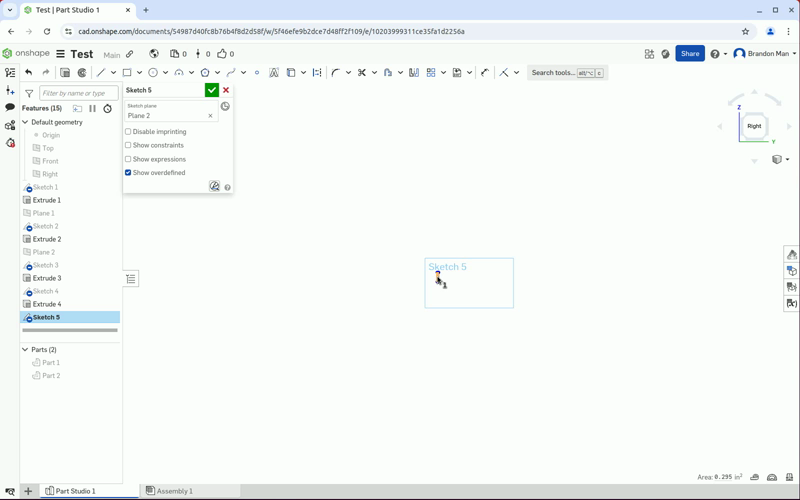
mouse_move(73, 352)
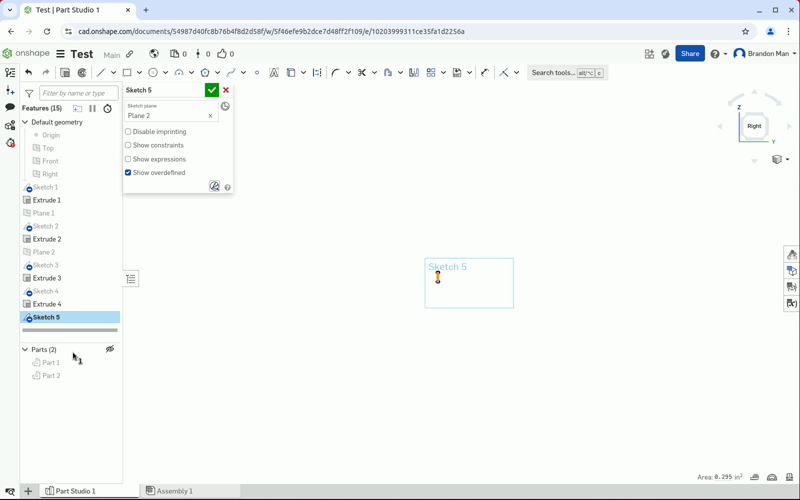
key(shift+y)
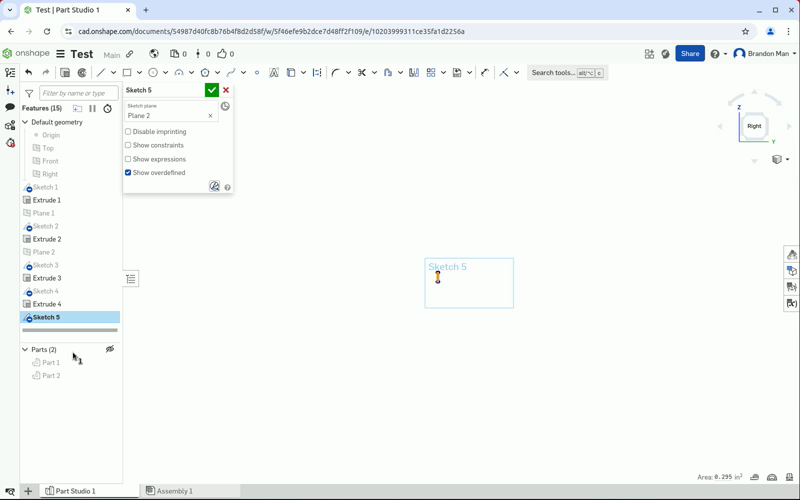
key(shift+e)
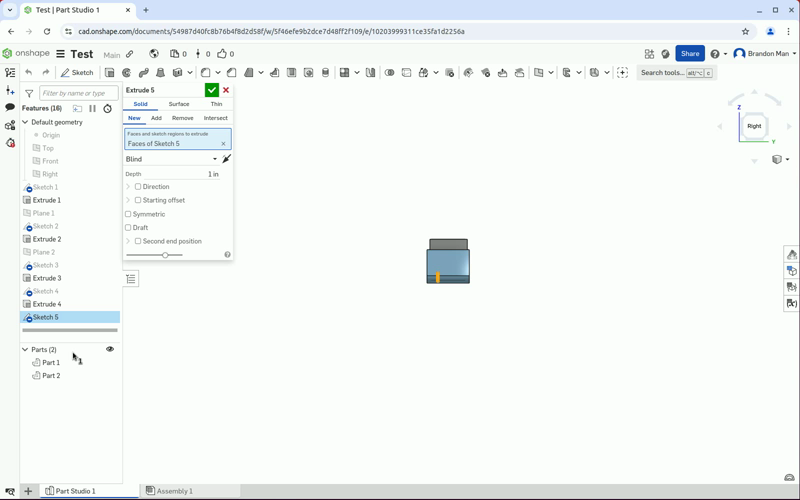
mouse_move(143, 106)
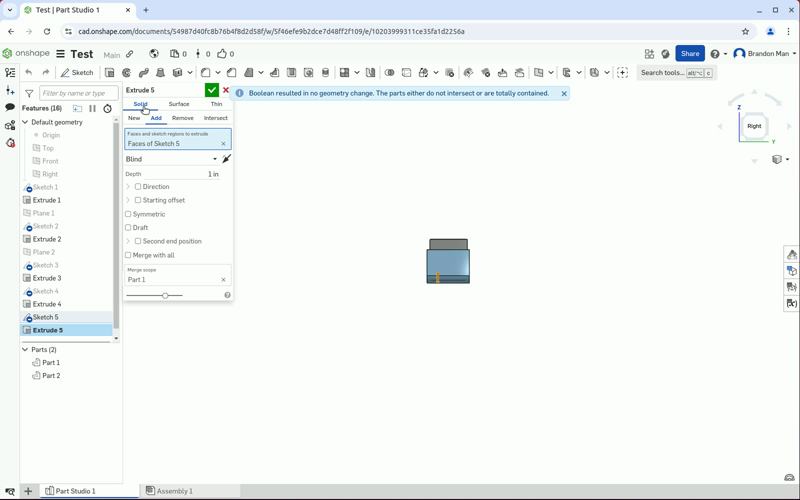
click(143, 106)
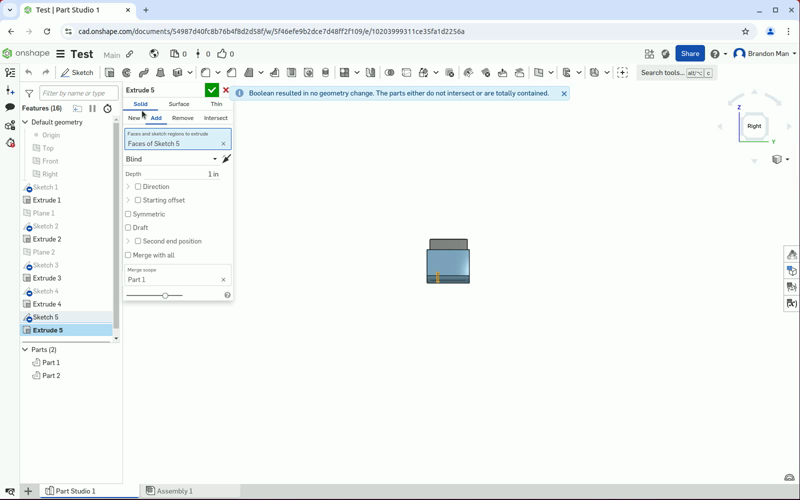
mouse_move(137, 120)
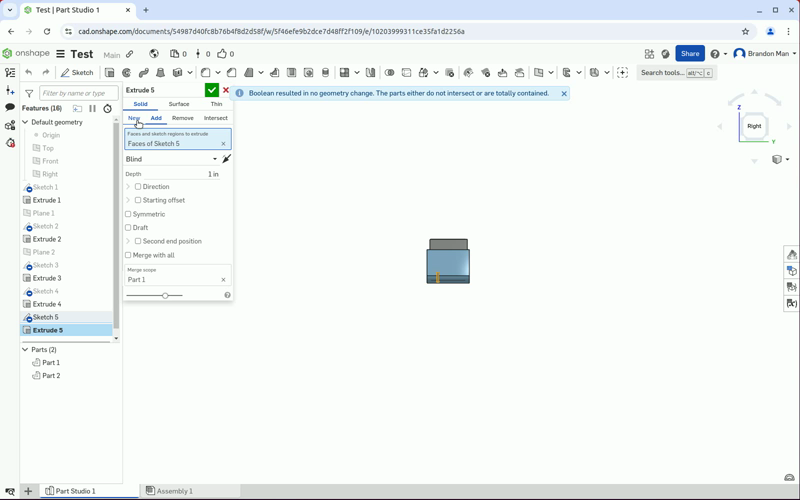
click(137, 120)
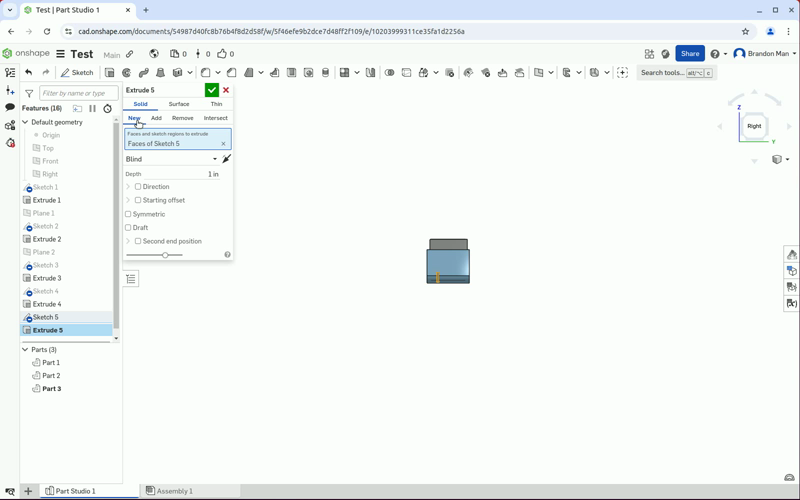
key(tab, 4)
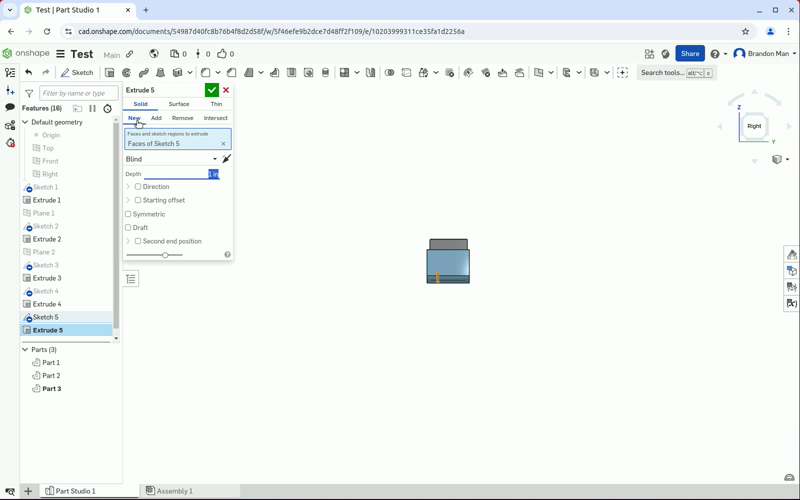
text(-5.296)
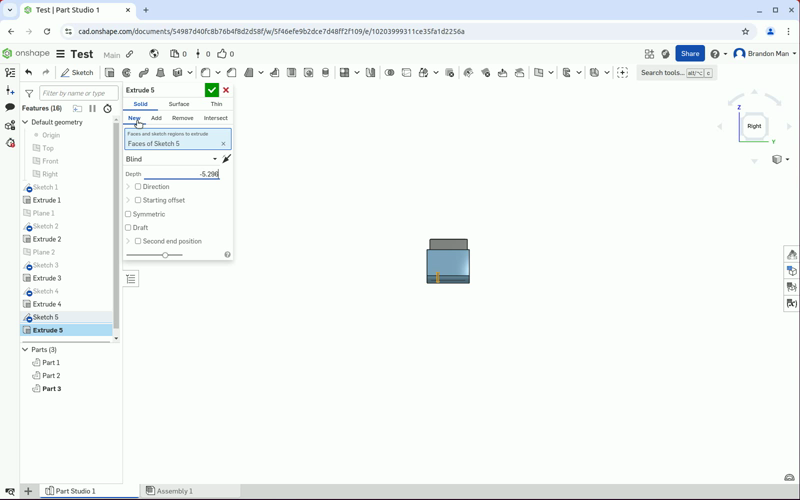
key(enter)
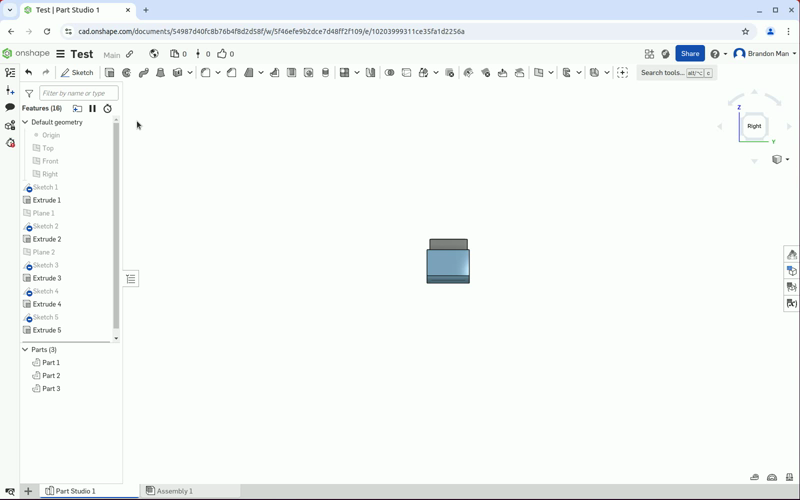
key(shift+h)
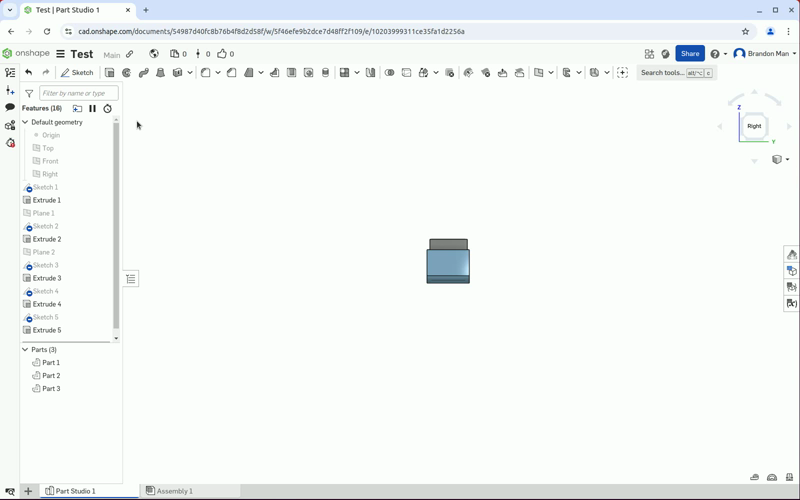
key(shift+h)
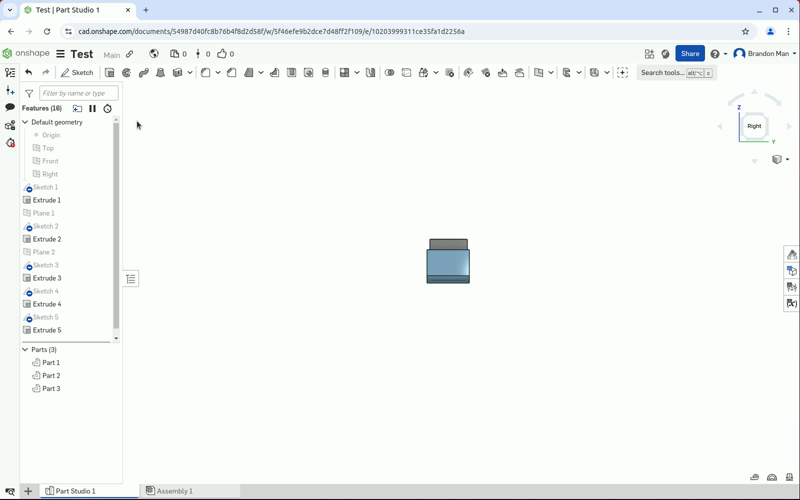
mouse_move(69, 189)
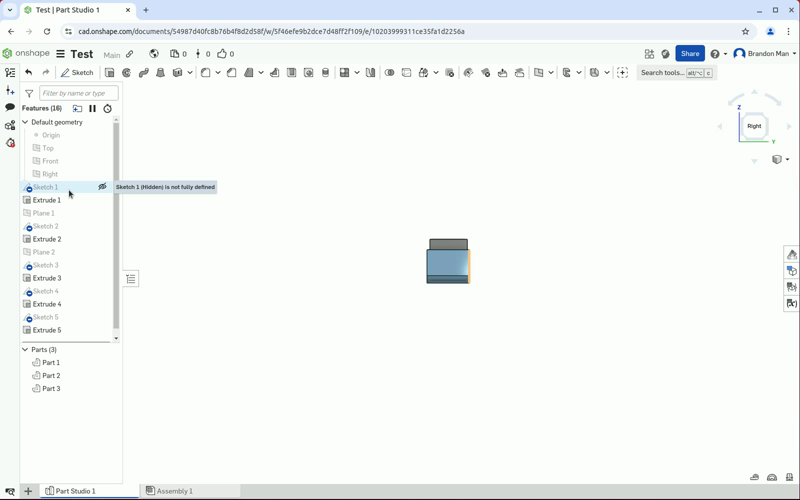
click(69, 189)
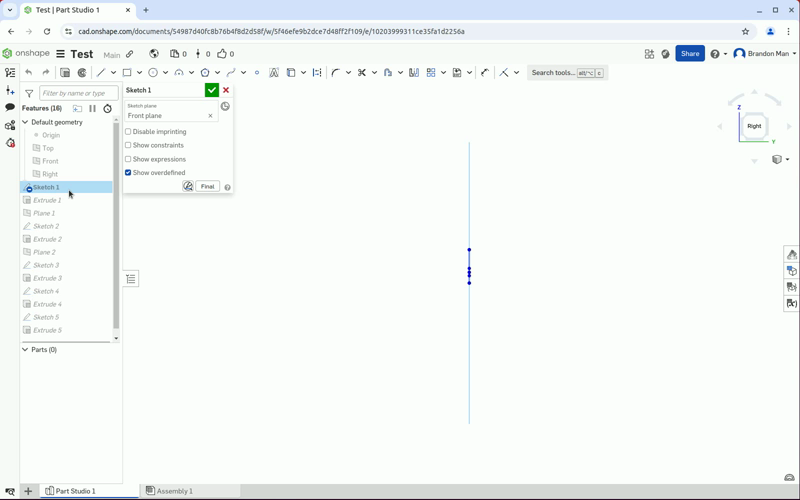
mouse_move(229, 92)
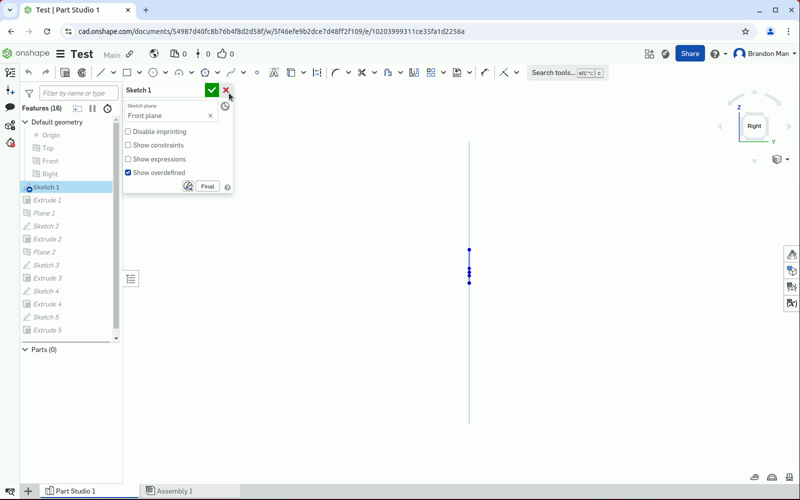
click(229, 92)
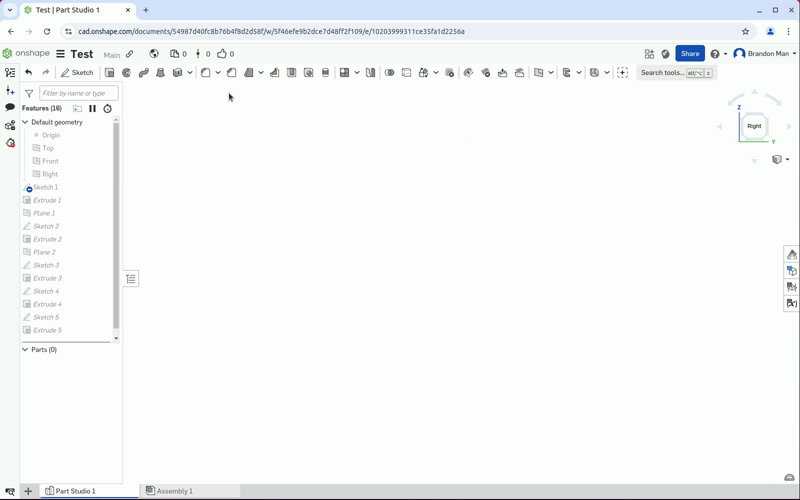
key(shift+s)
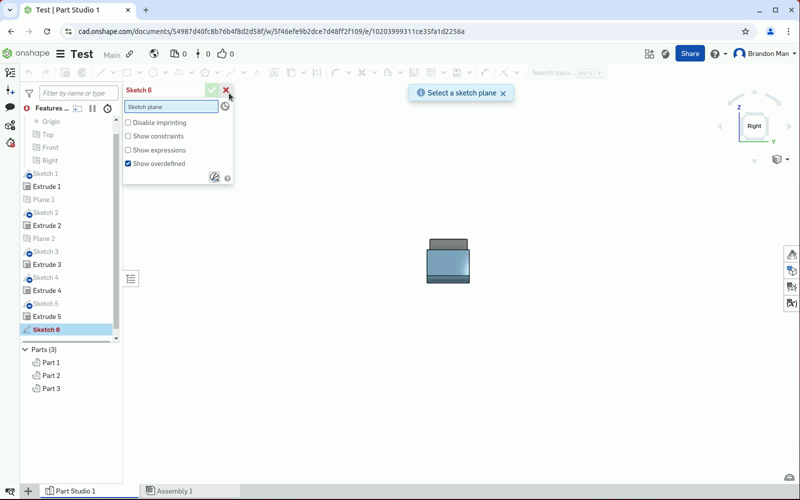
mouse_move(69, 241)
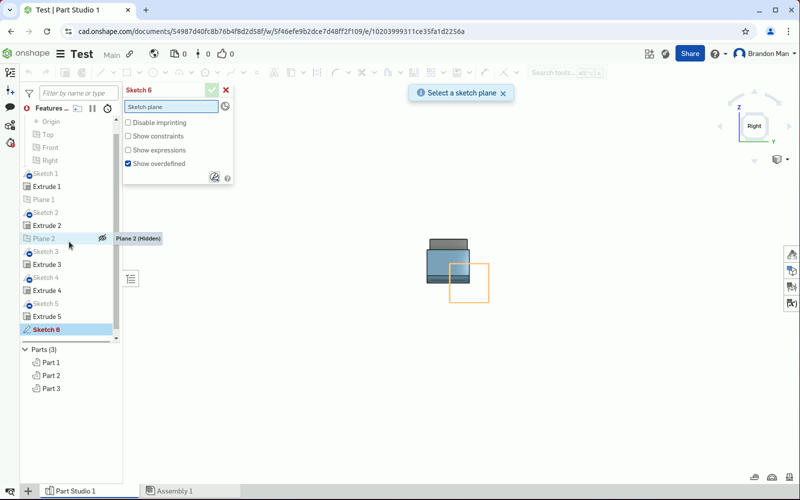
click(69, 241)
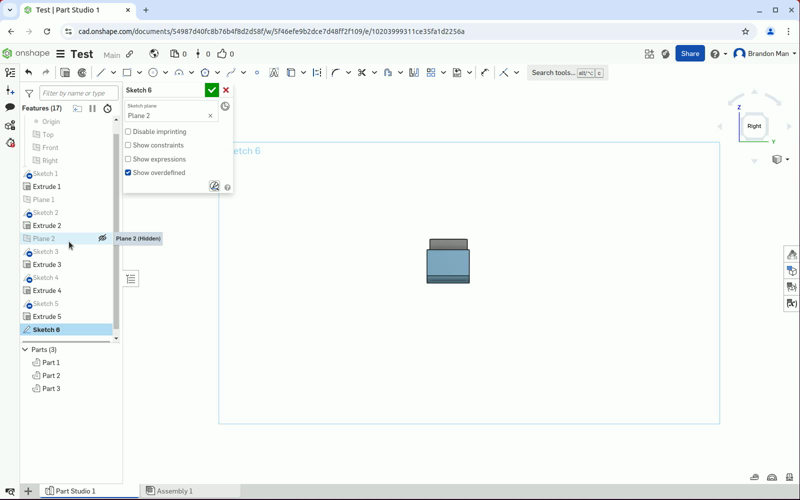
mouse_move(73, 352)
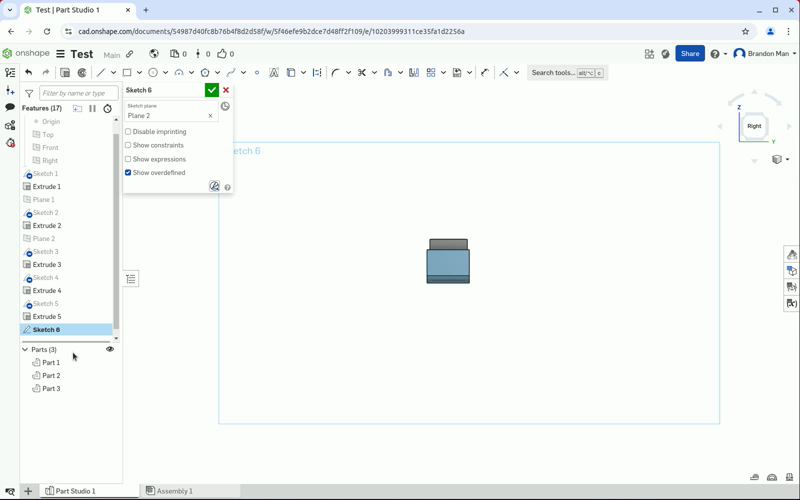
key(y)
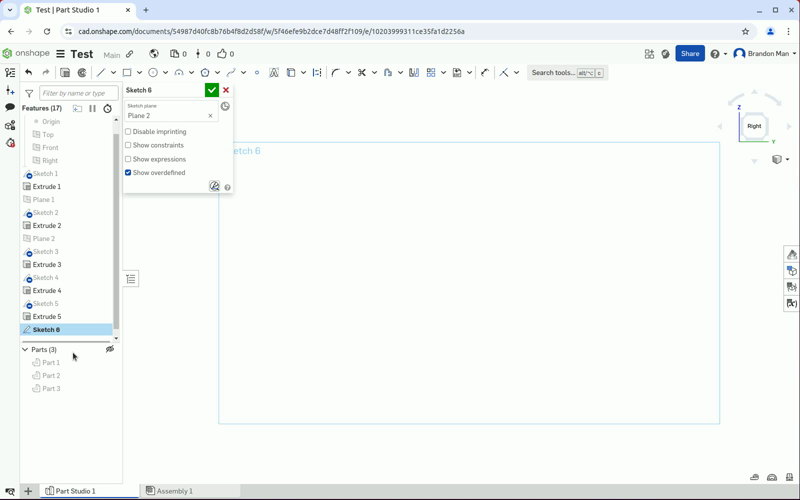
key(l)
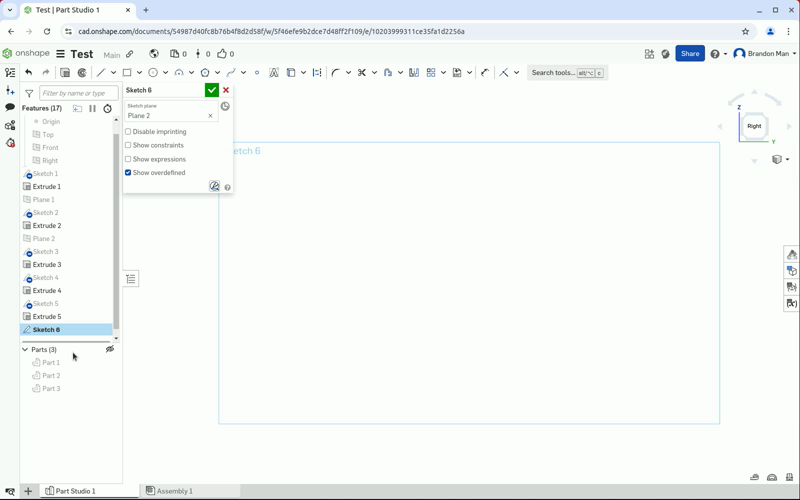
key_down(shift)
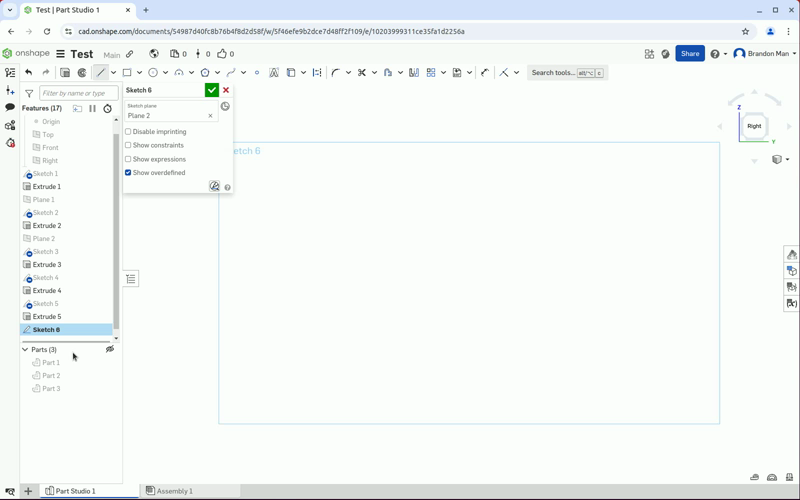
mouse_move(450, 281)
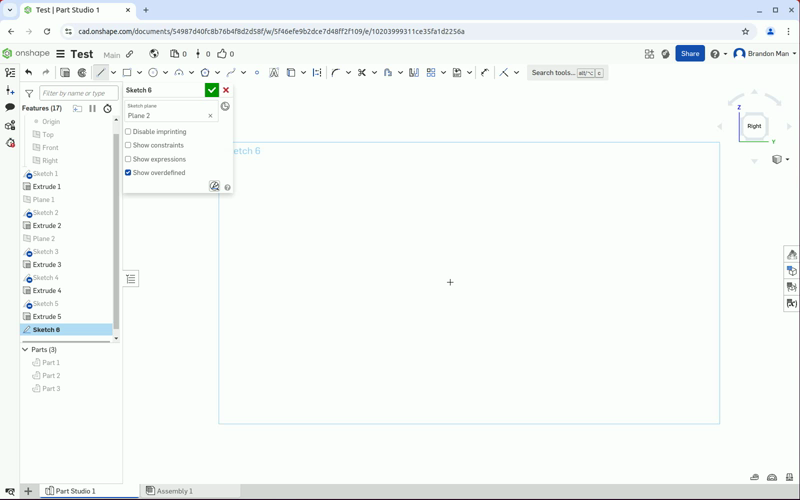
click(450, 281)
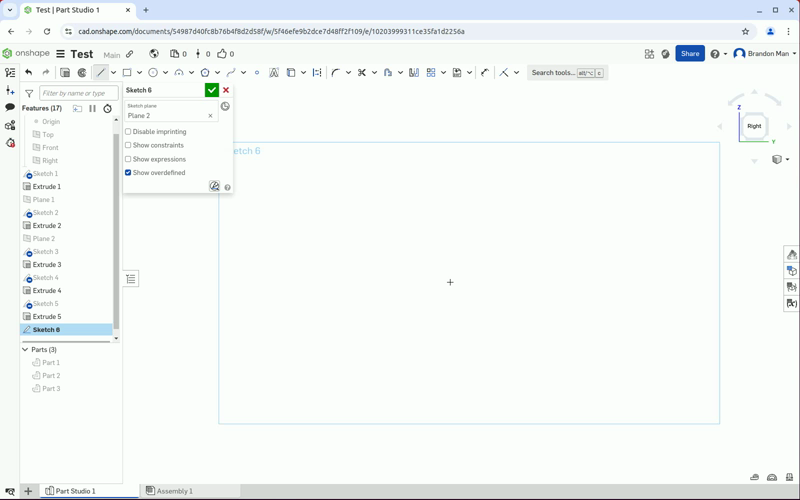
key_up(shift)
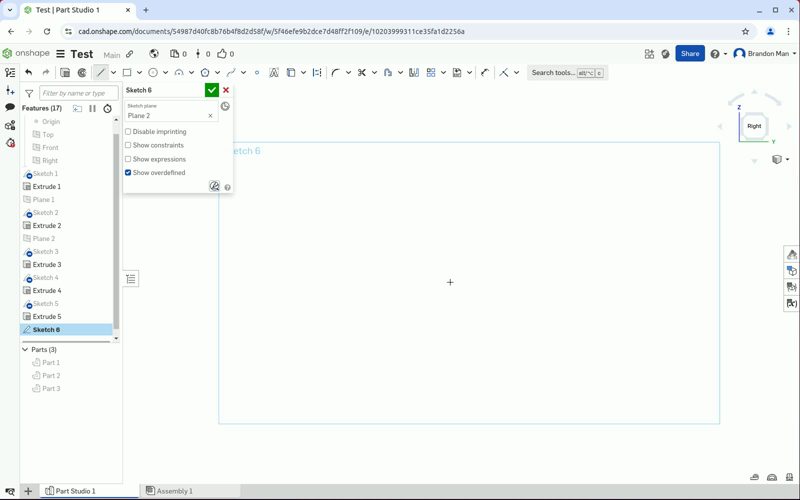
key_down(shift)
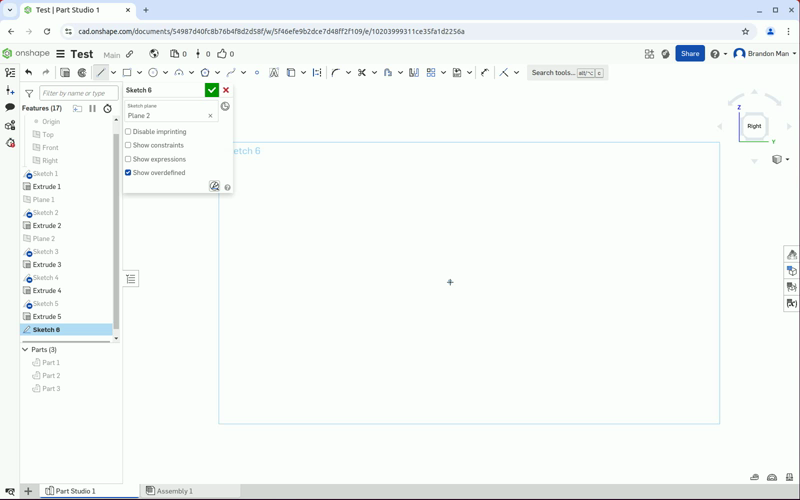
mouse_move(480, 281)
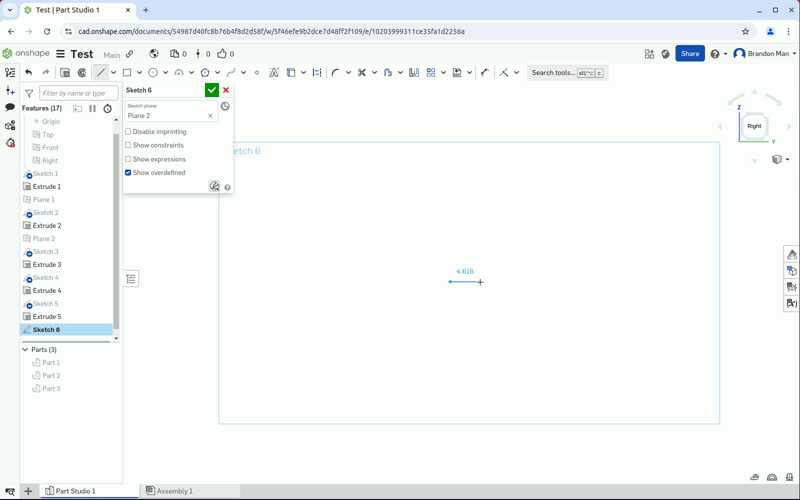
mouse_move(451, 281)
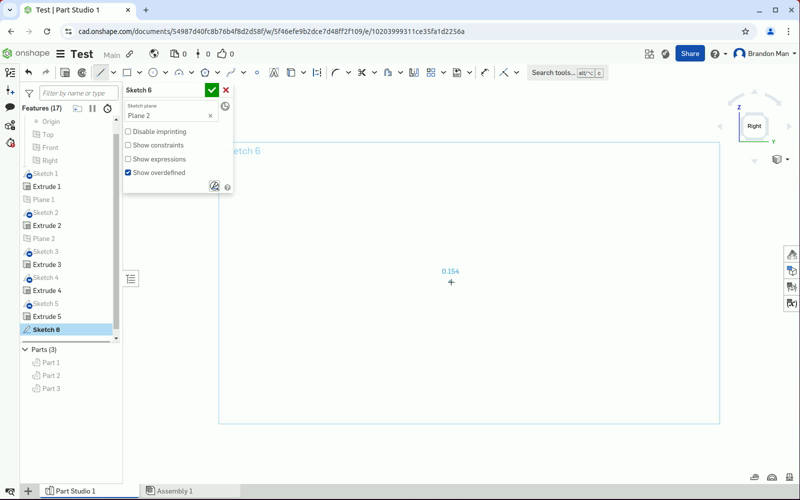
scroll(6)
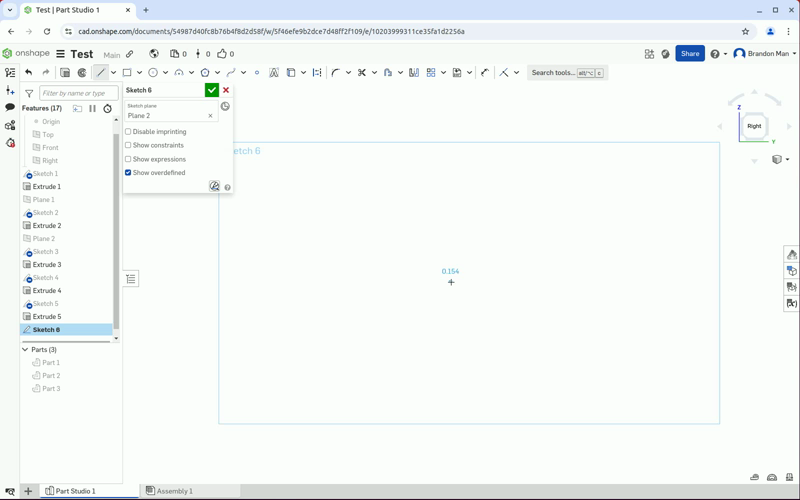
scroll(6)
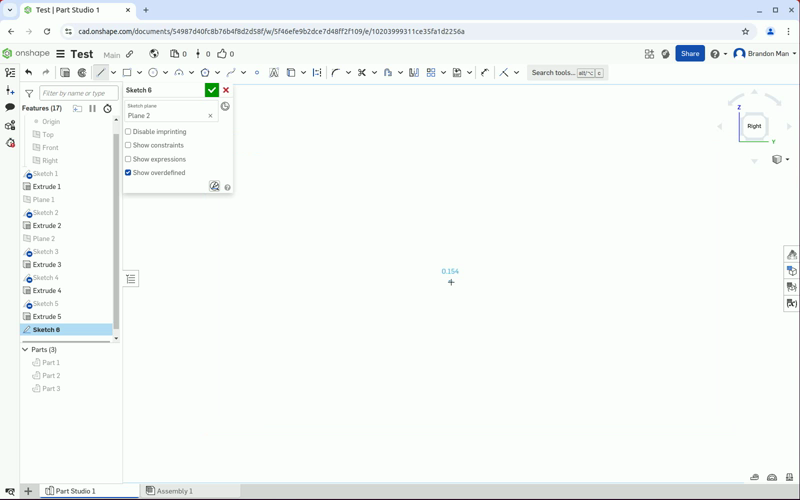
scroll(6)
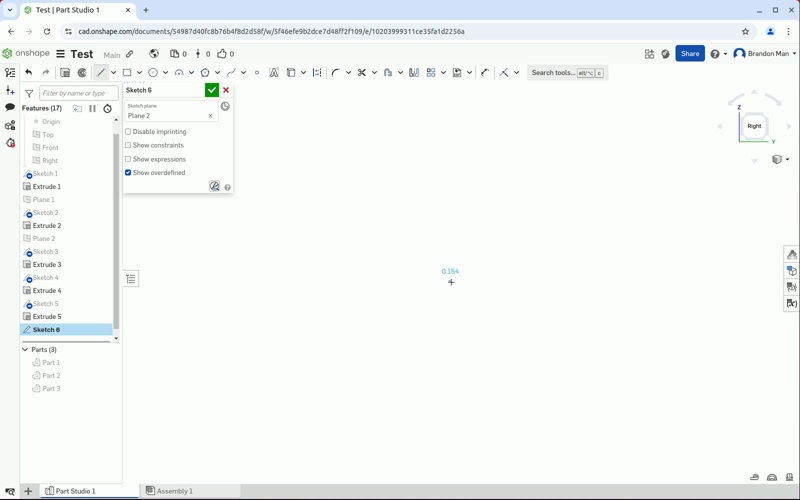
scroll(6)
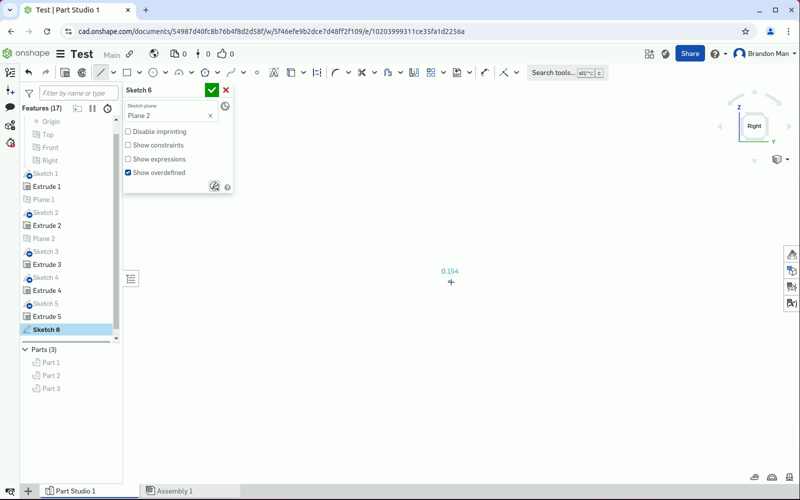
scroll(6)
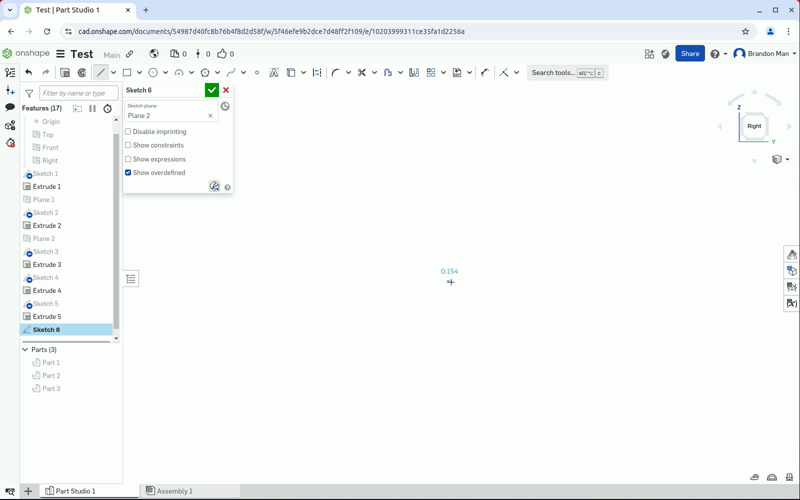
scroll(6)
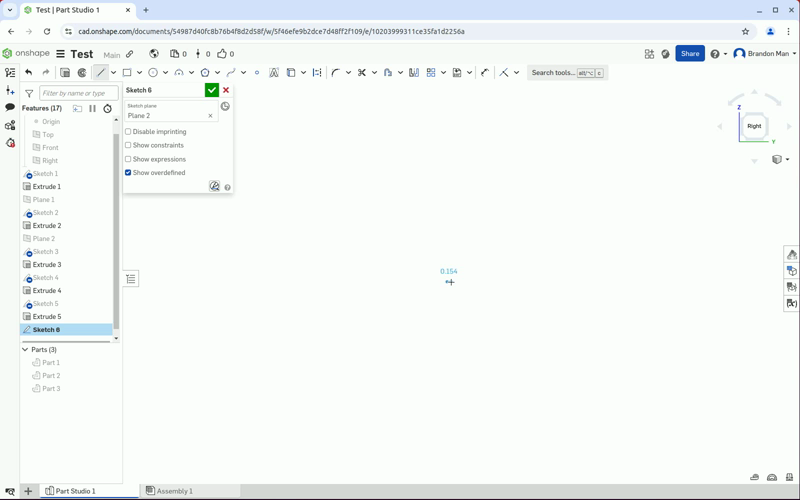
scroll(6)
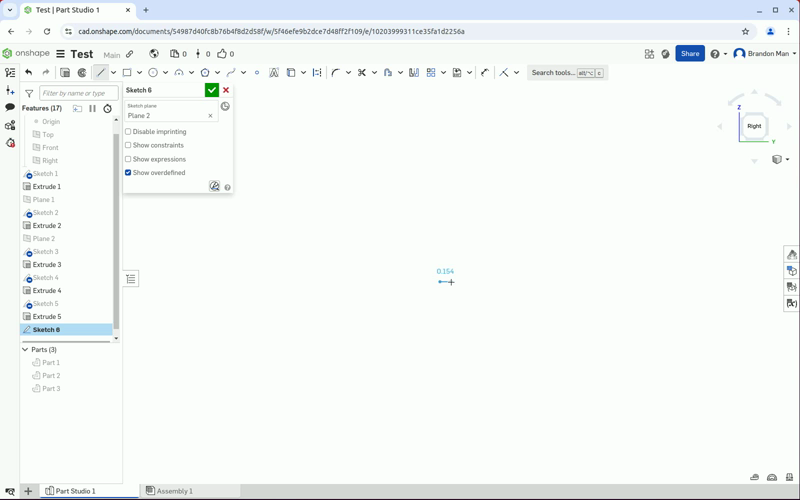
click(451, 281)
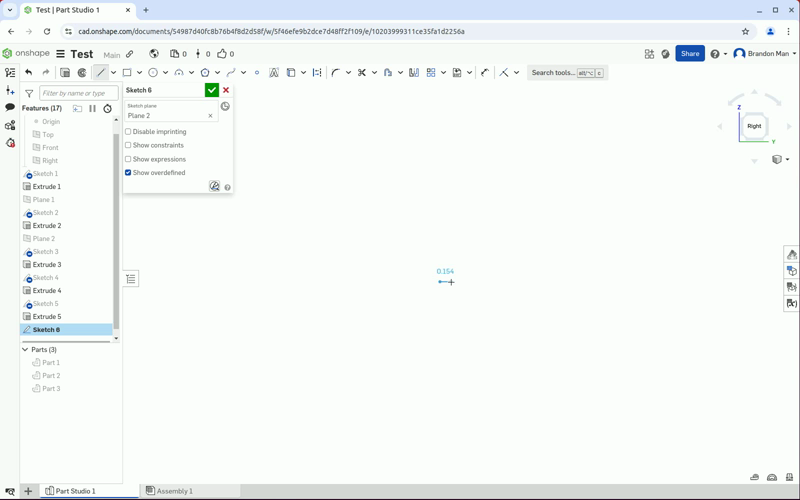
scroll(-6)
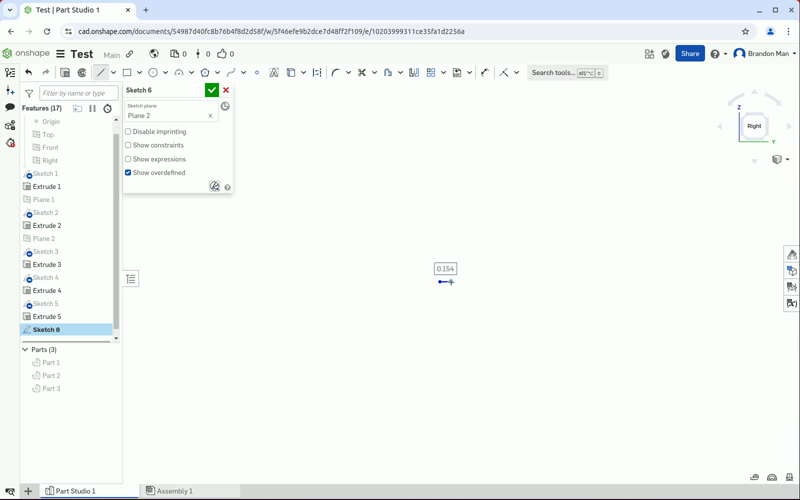
scroll(-6)
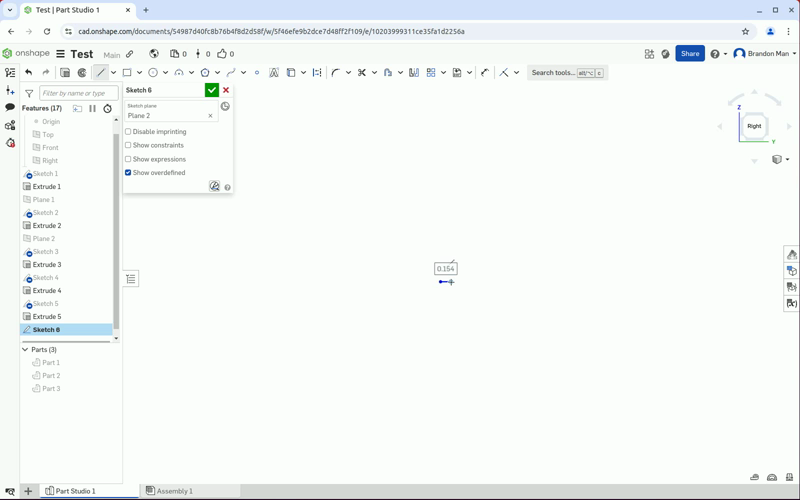
scroll(-6)
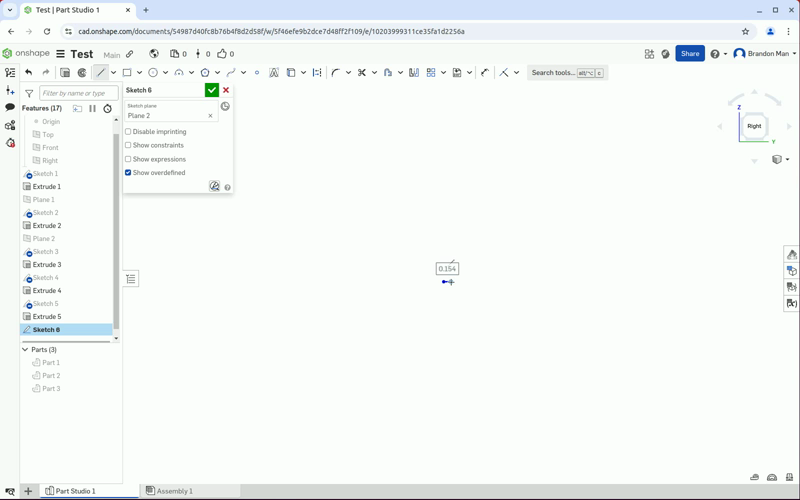
scroll(-6)
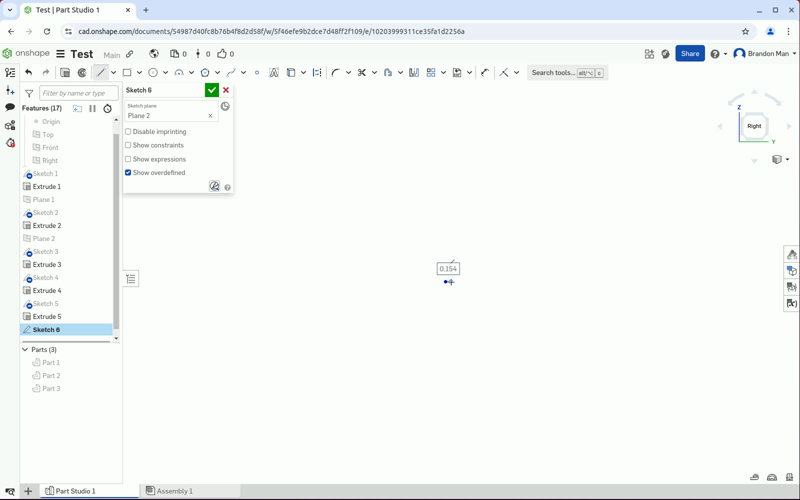
scroll(-6)
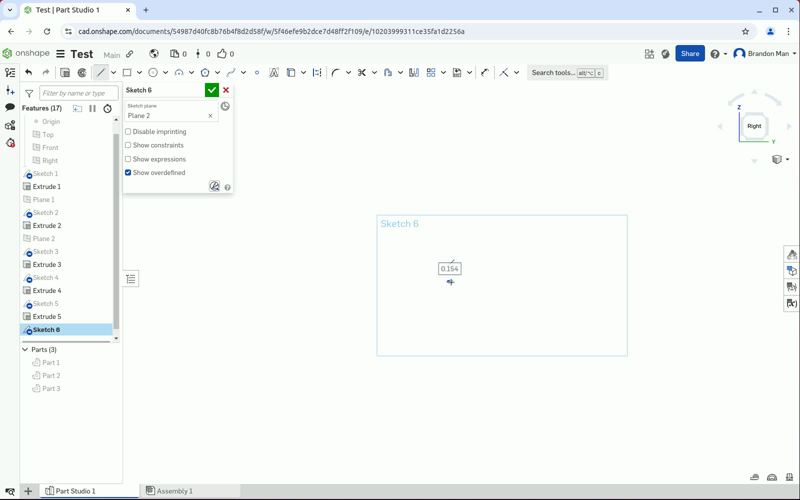
scroll(-6)
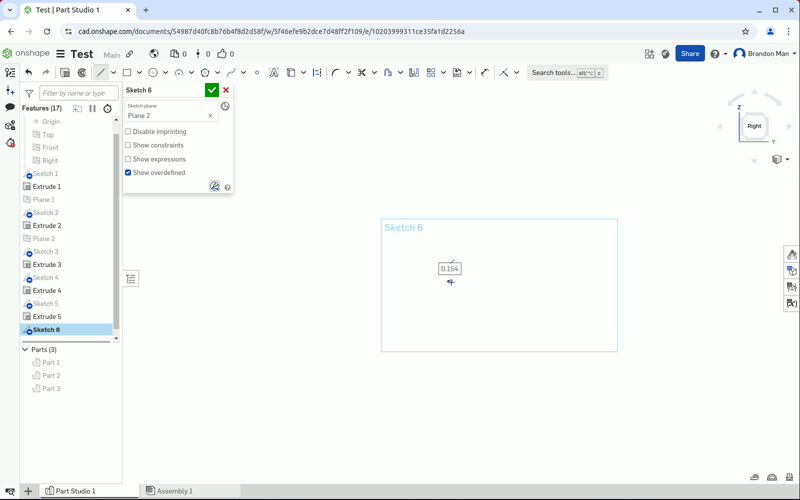
scroll(-6)
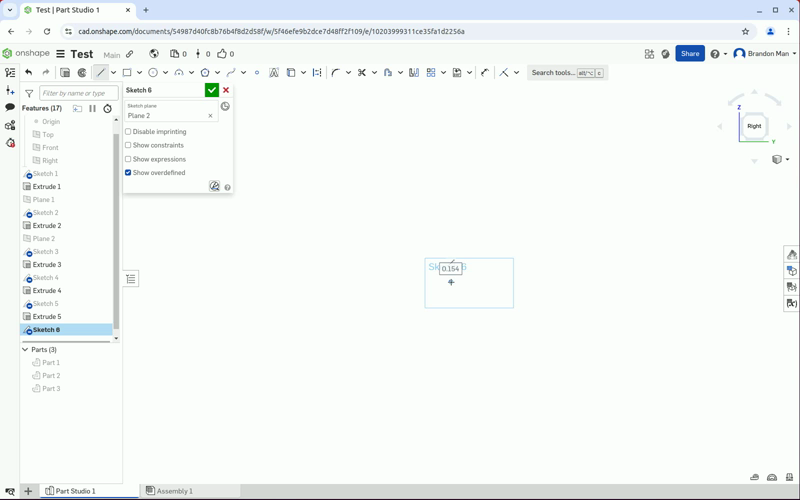
key_up(shift)
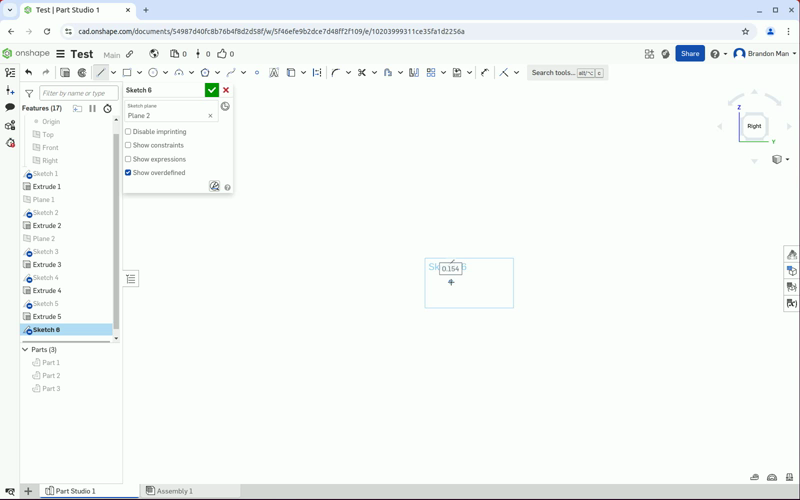
key_down(shift)
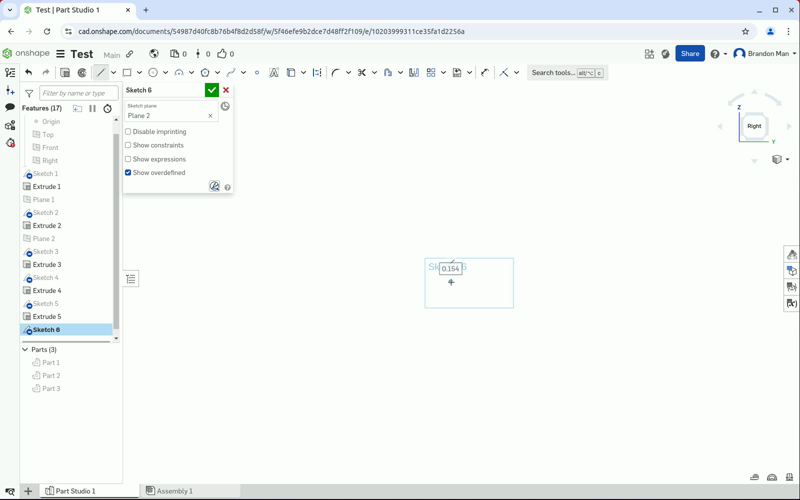
mouse_move(481, 281)
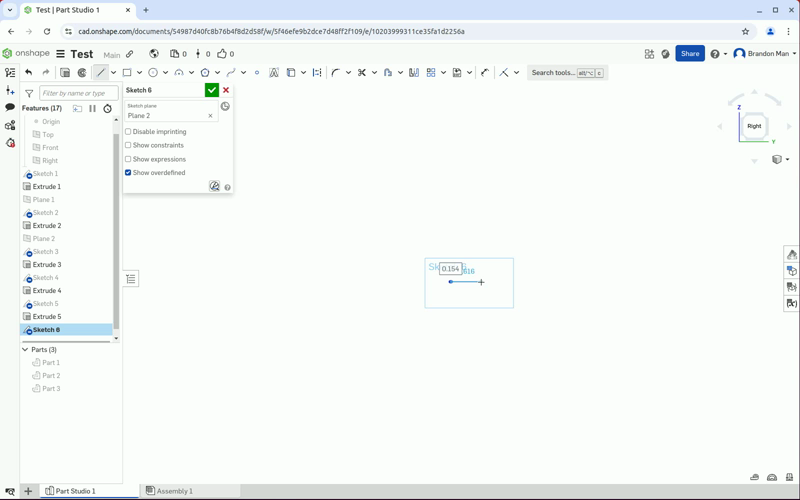
mouse_move(451, 274)
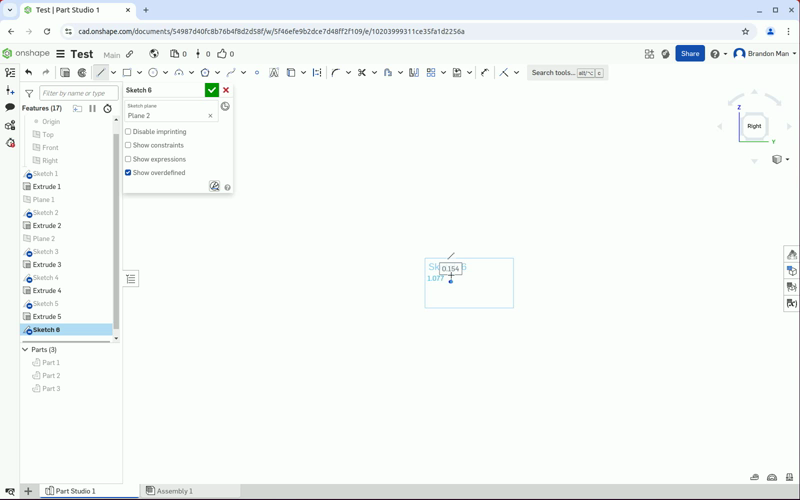
scroll(6)
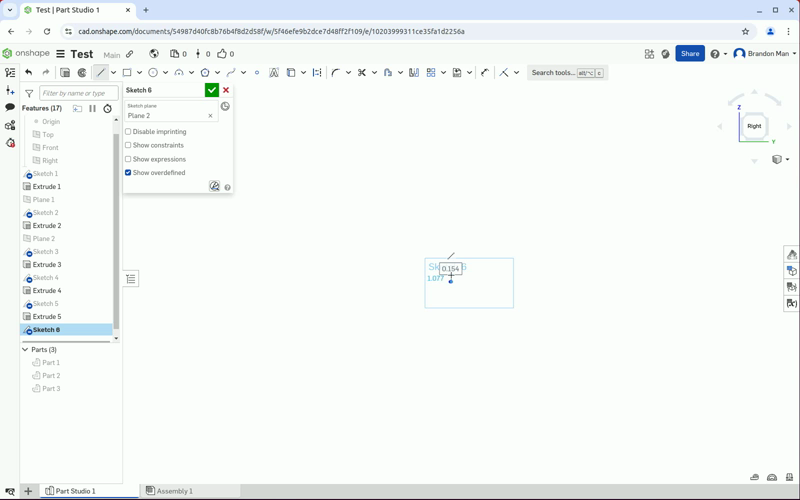
scroll(6)
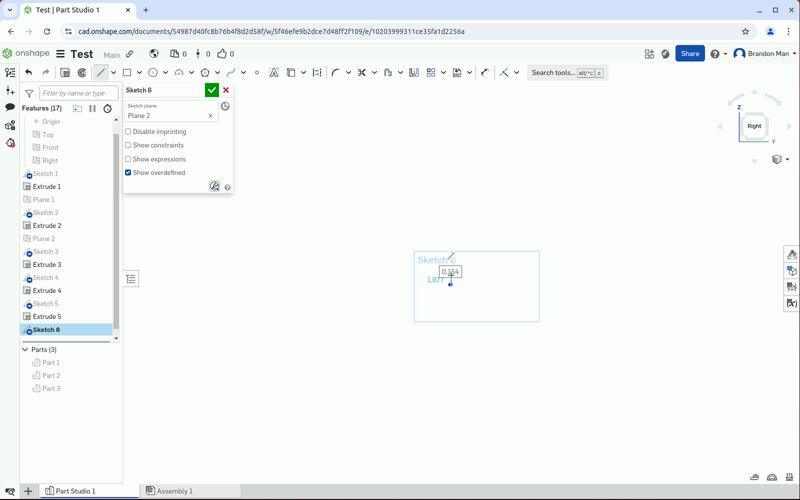
scroll(6)
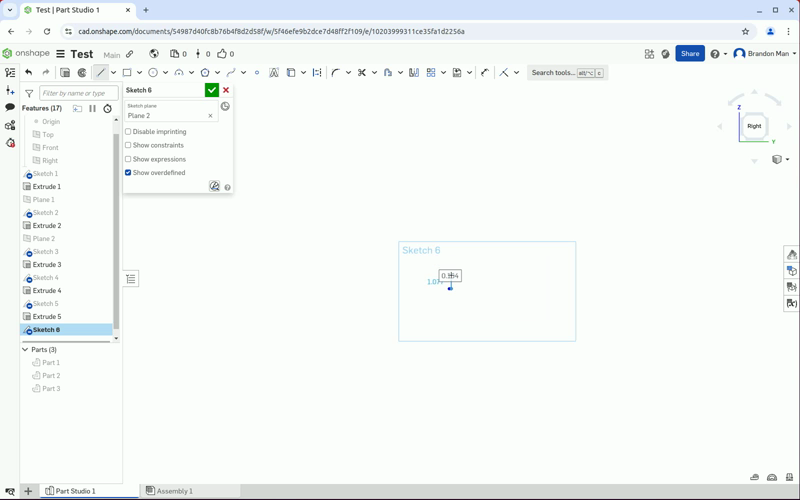
scroll(6)
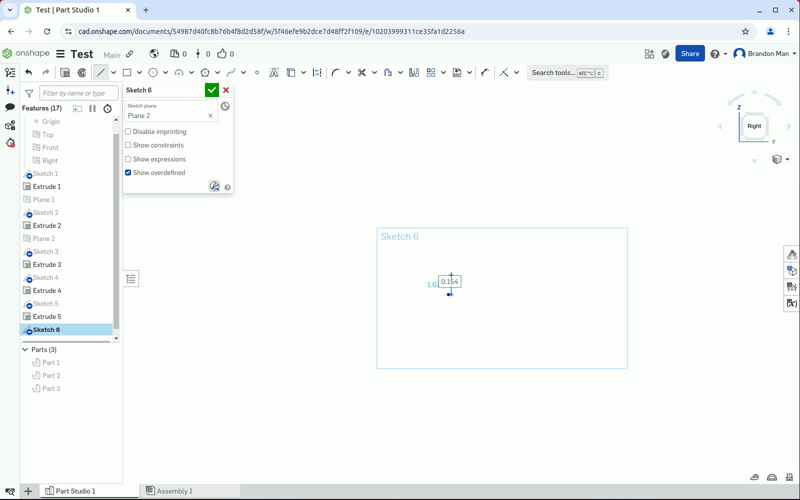
scroll(6)
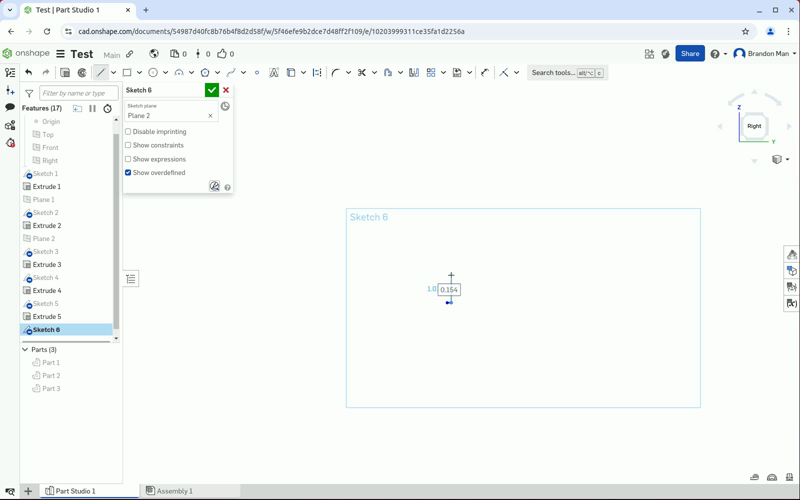
scroll(6)
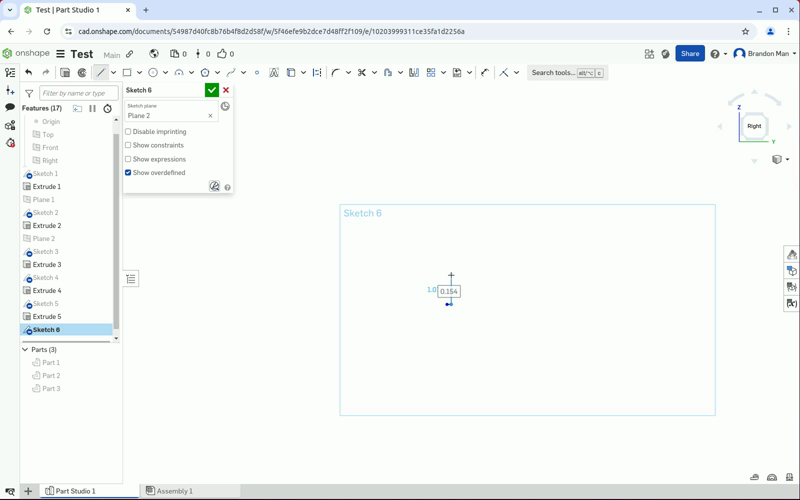
scroll(6)
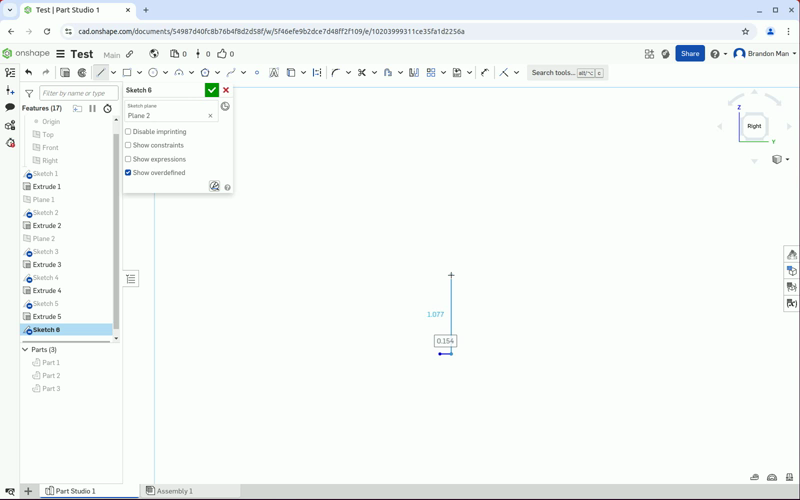
click(451, 274)
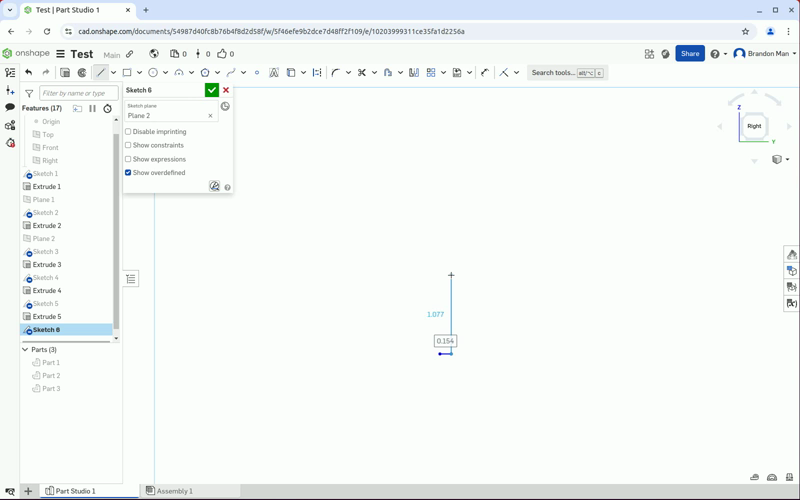
scroll(-6)
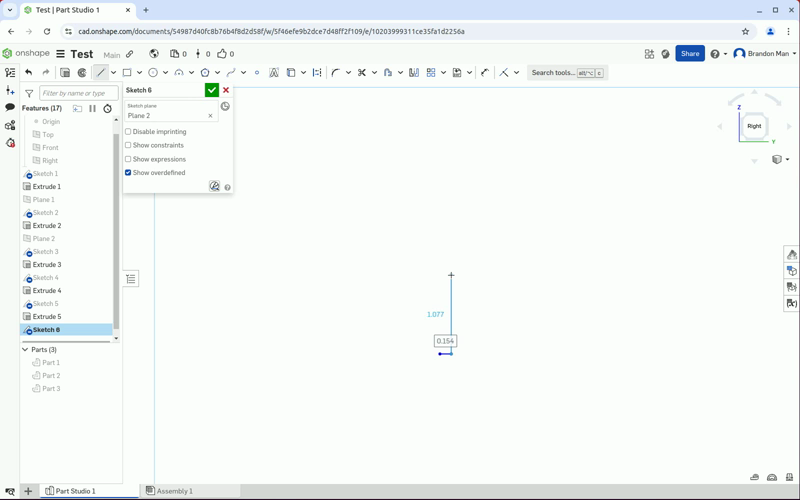
scroll(-6)
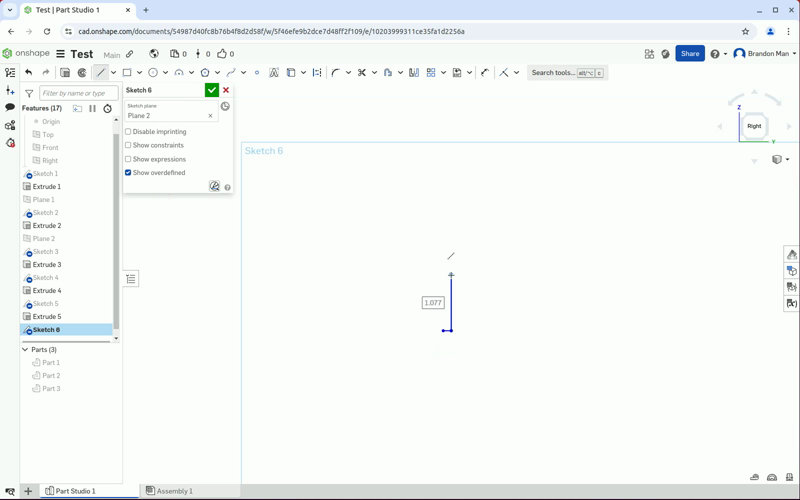
scroll(-6)
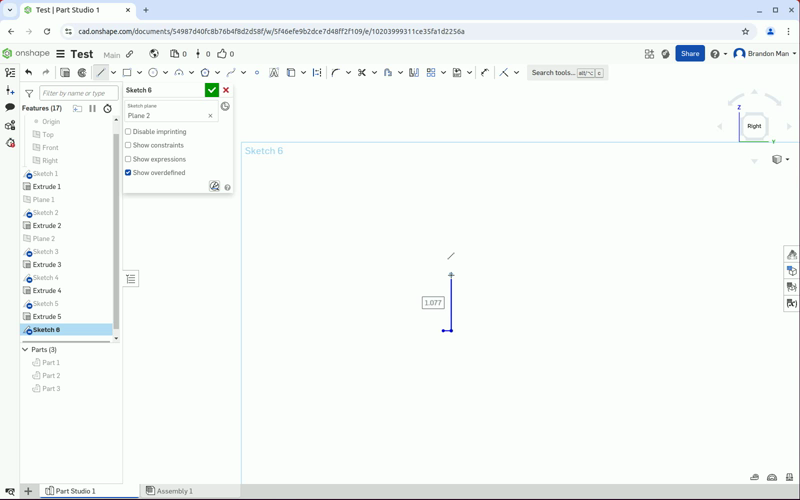
scroll(-6)
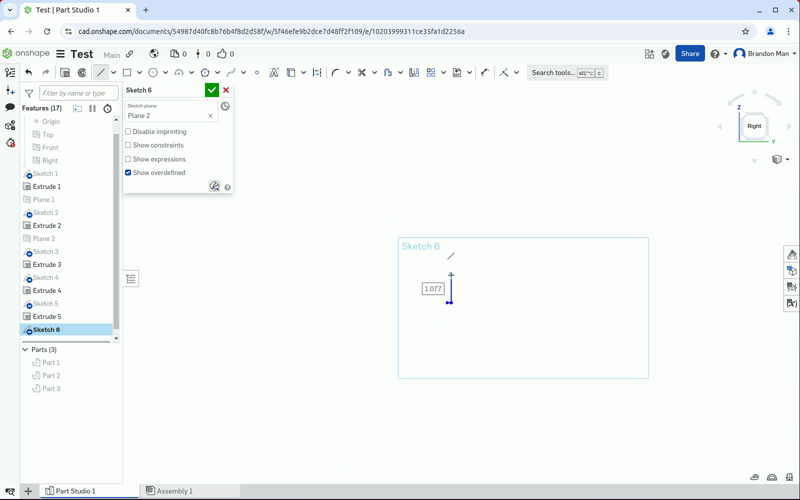
scroll(-6)
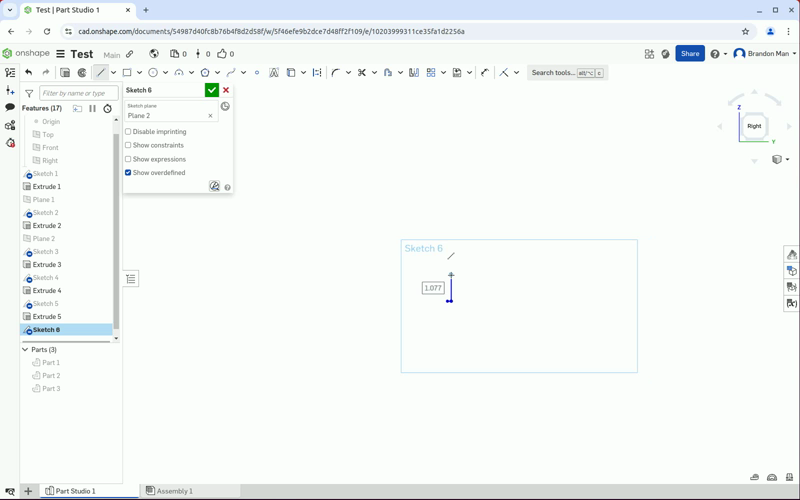
scroll(-6)
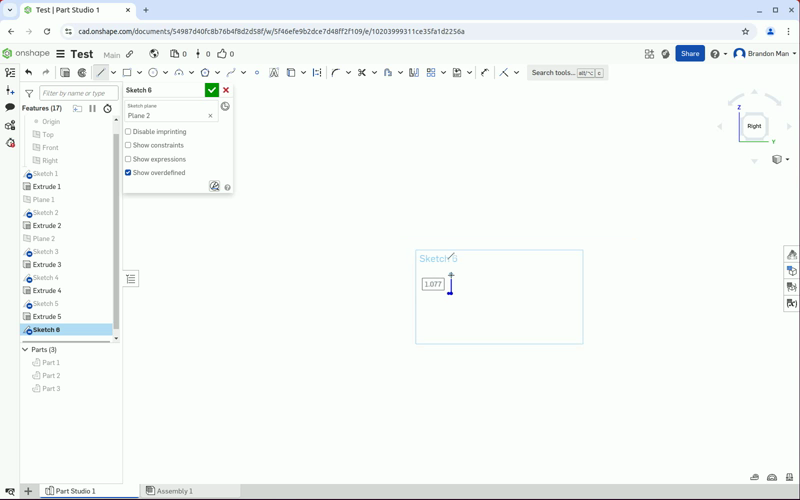
scroll(-6)
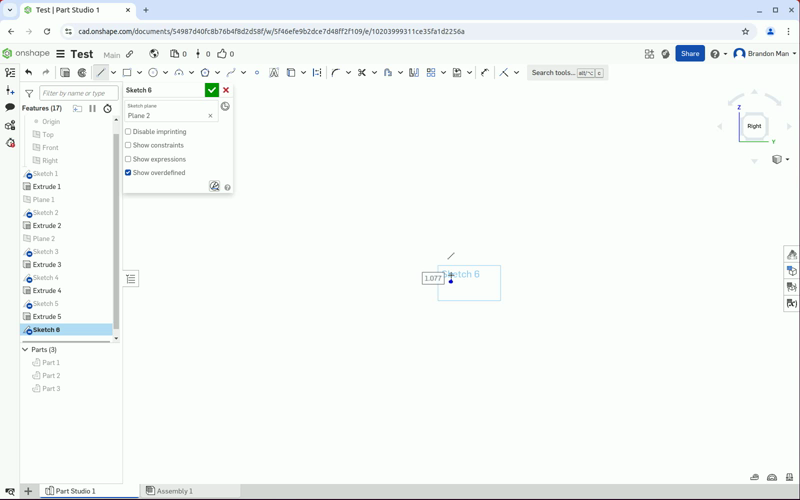
key_up(shift)
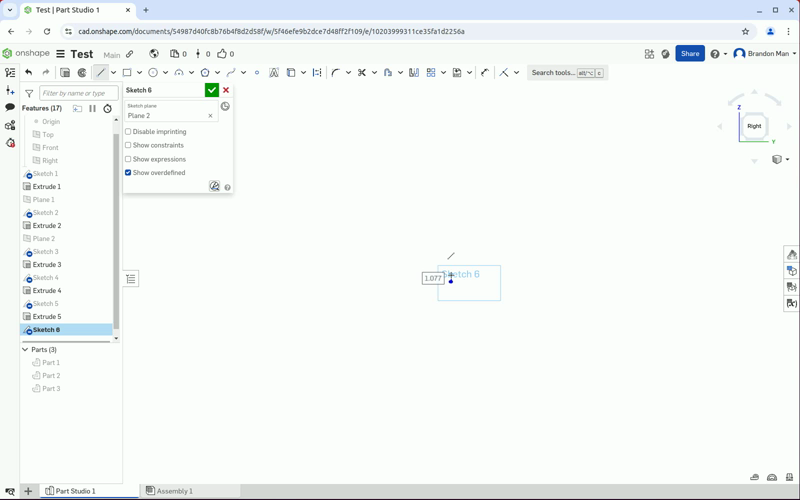
key_down(shift)
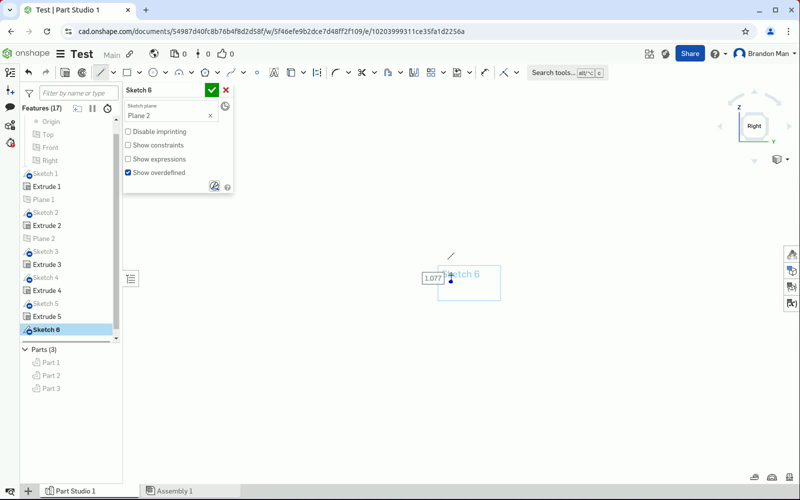
mouse_move(481, 274)
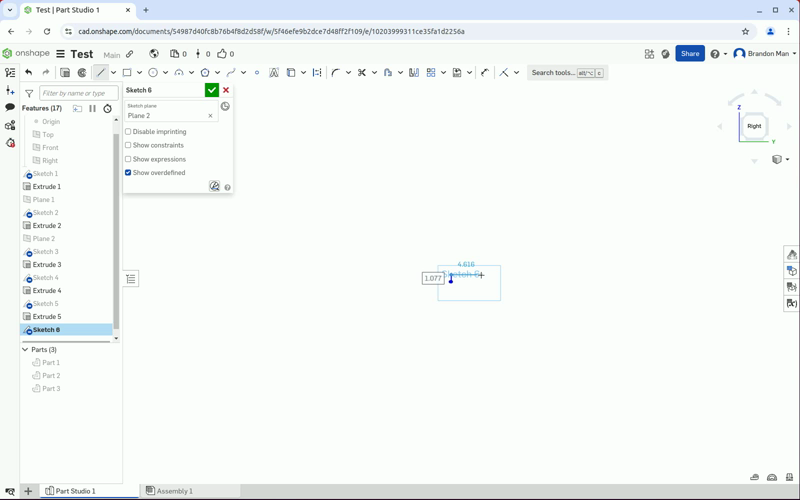
mouse_move(450, 274)
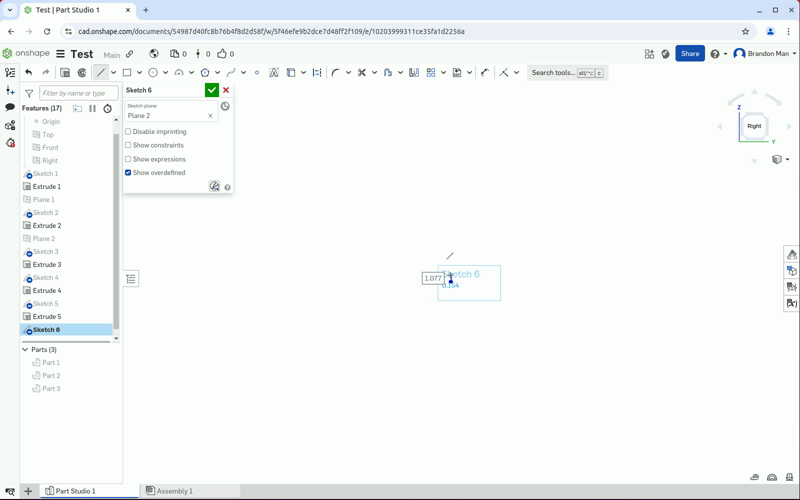
scroll(6)
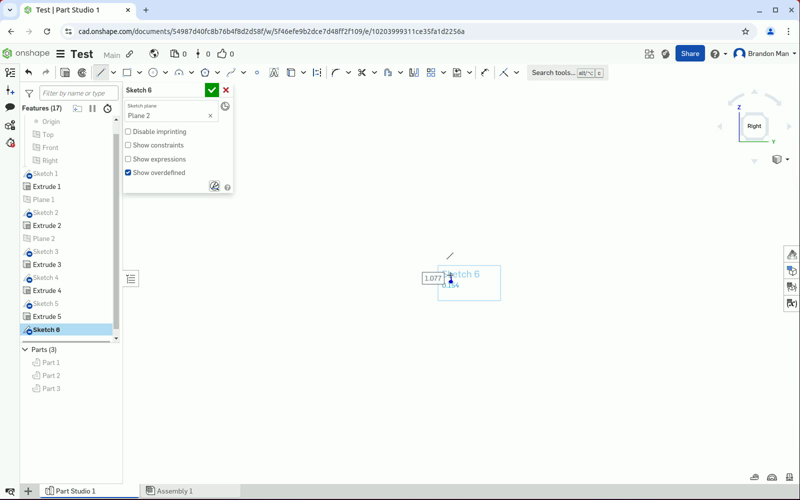
scroll(6)
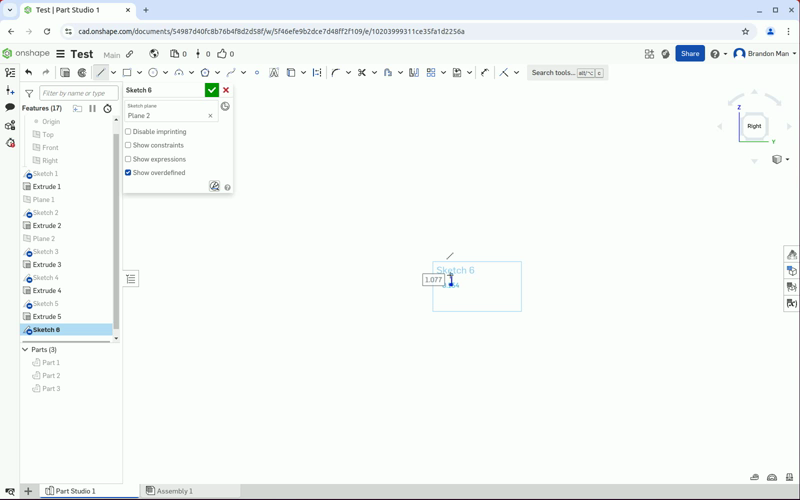
scroll(6)
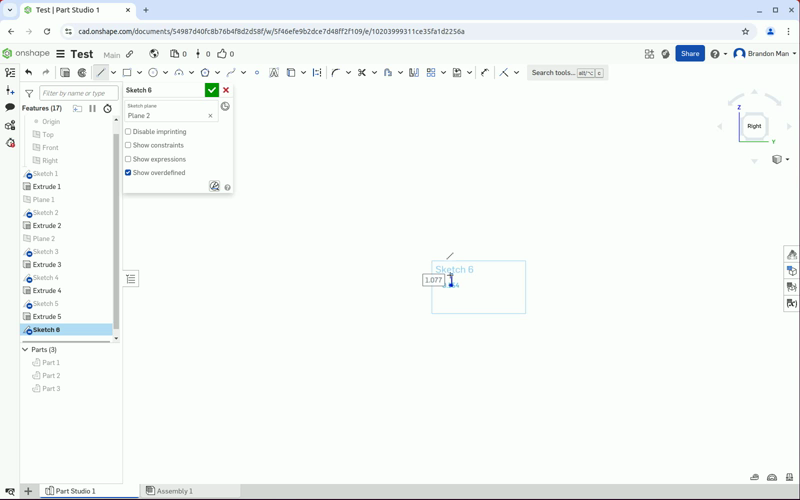
scroll(6)
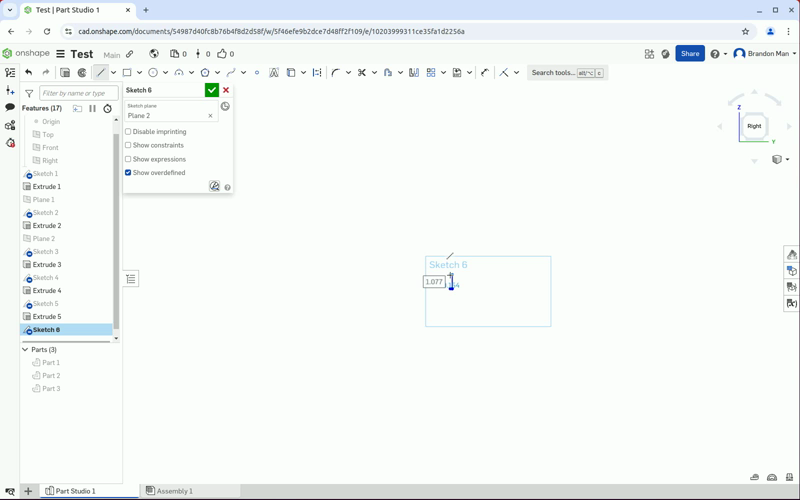
scroll(6)
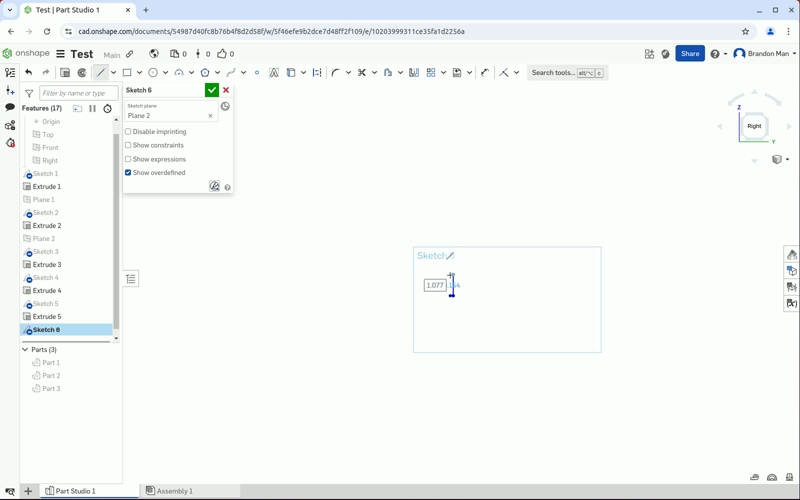
scroll(6)
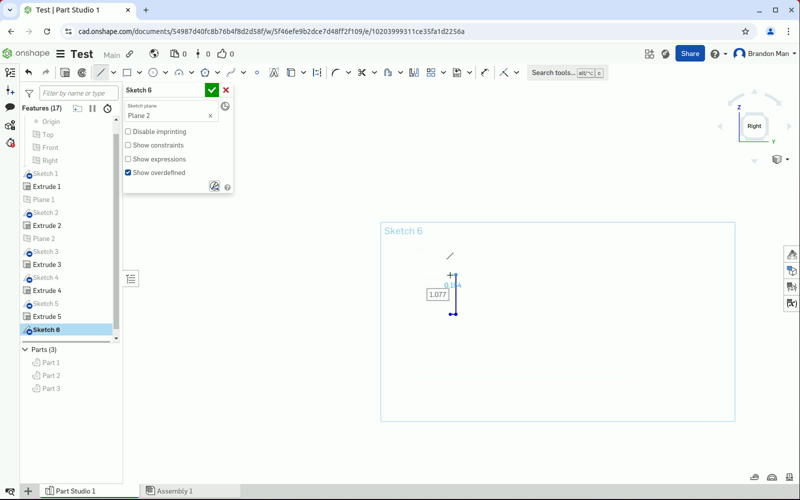
scroll(6)
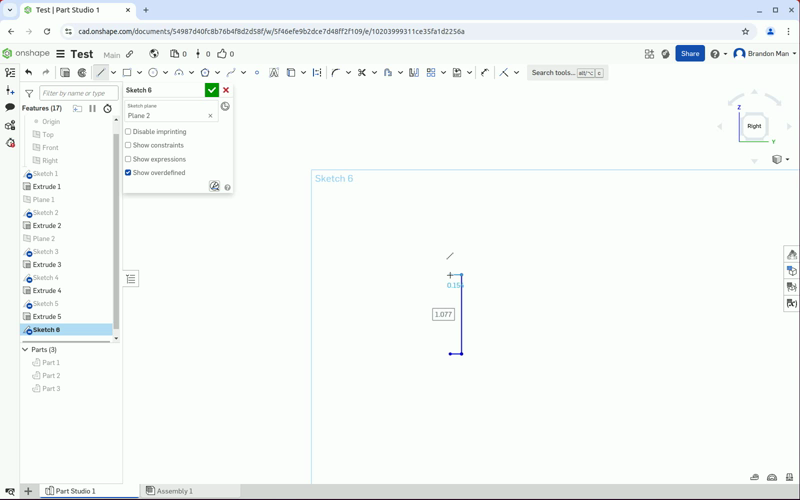
click(450, 274)
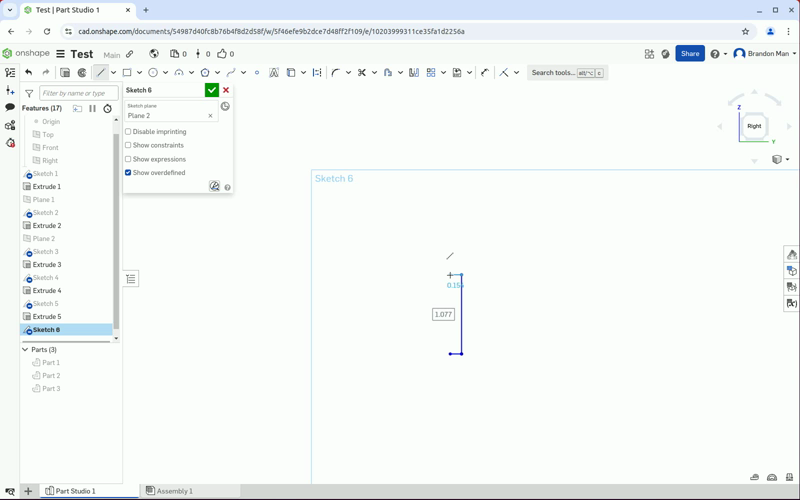
scroll(-6)
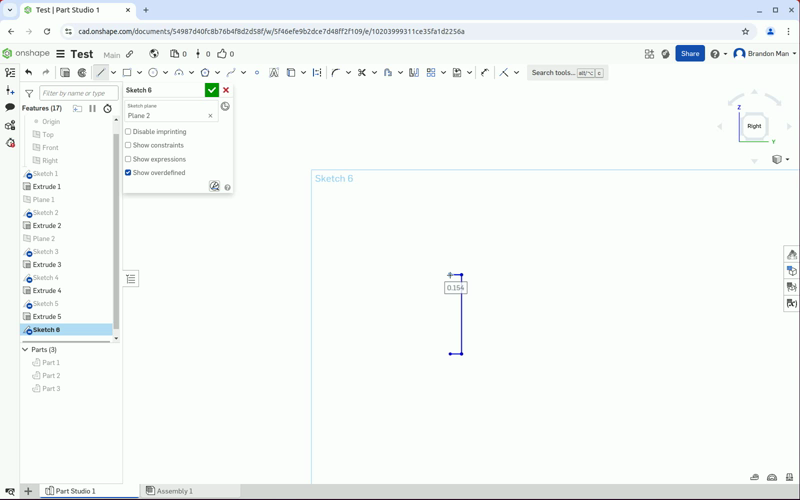
scroll(-6)
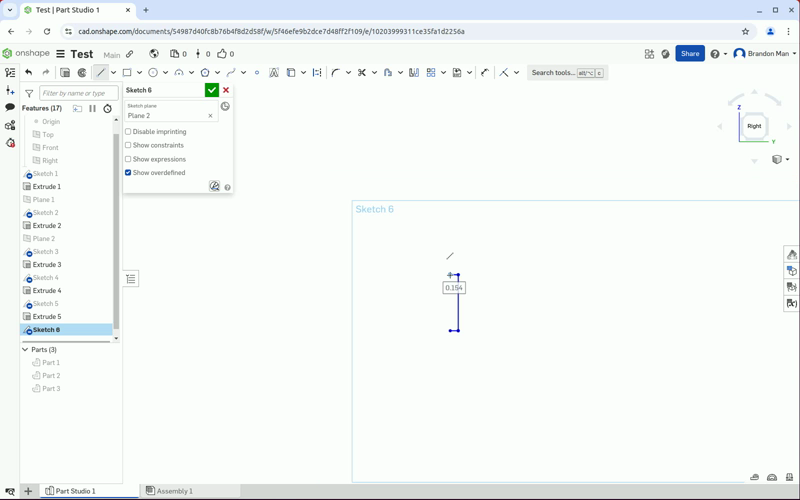
scroll(-6)
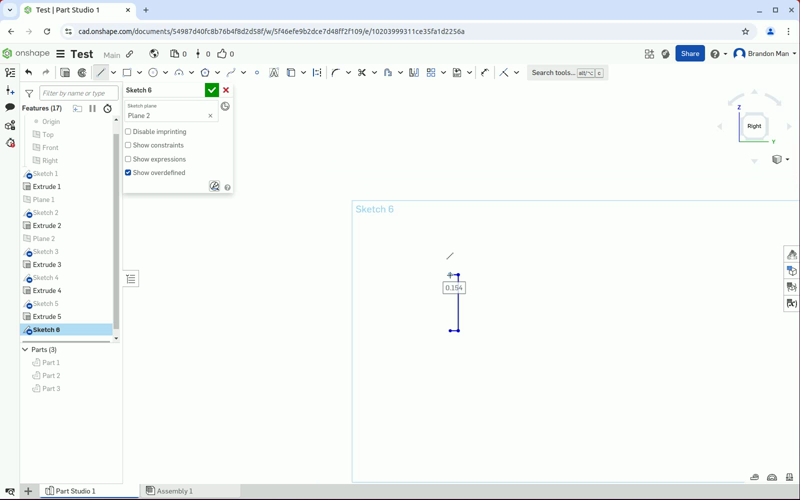
scroll(-6)
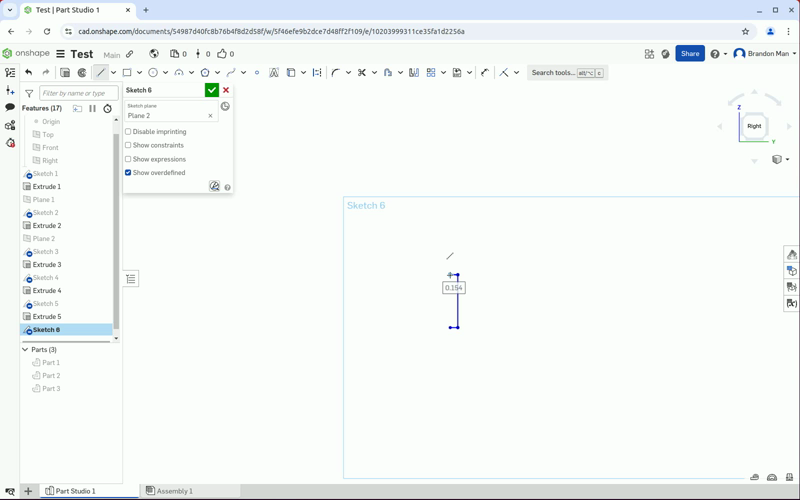
scroll(-6)
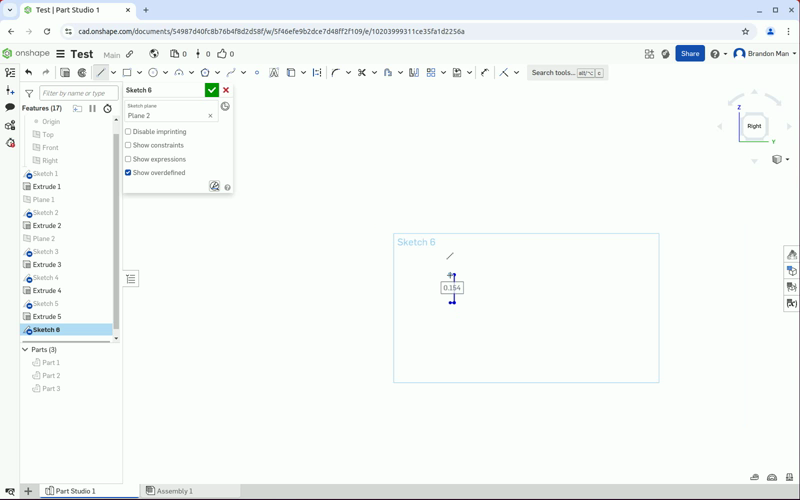
scroll(-6)
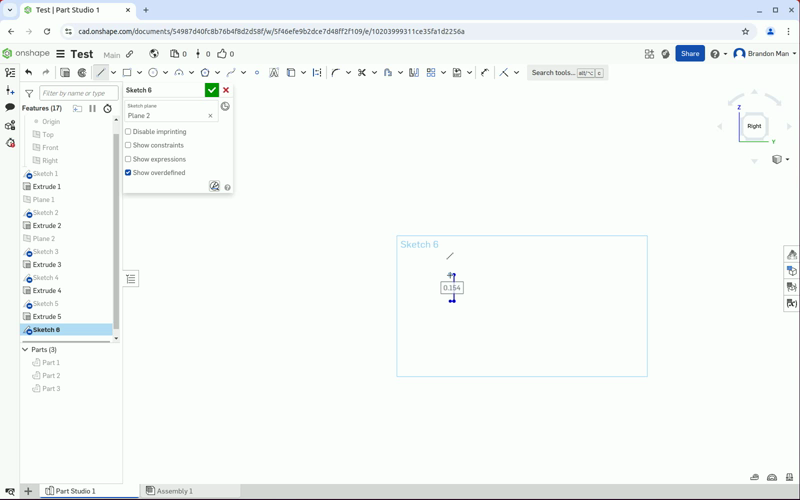
scroll(-6)
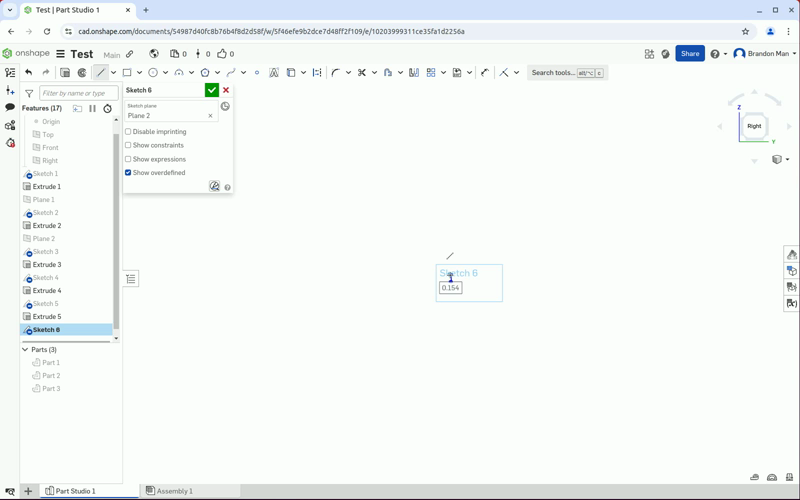
key_up(shift)
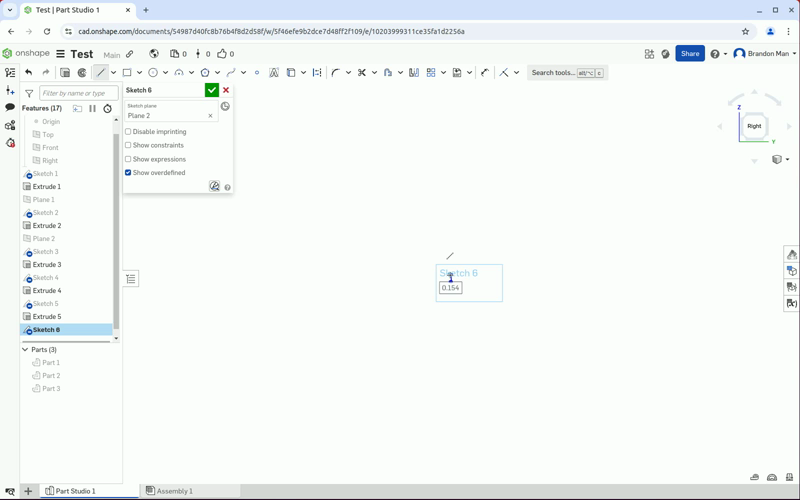
mouse_move(480, 274)
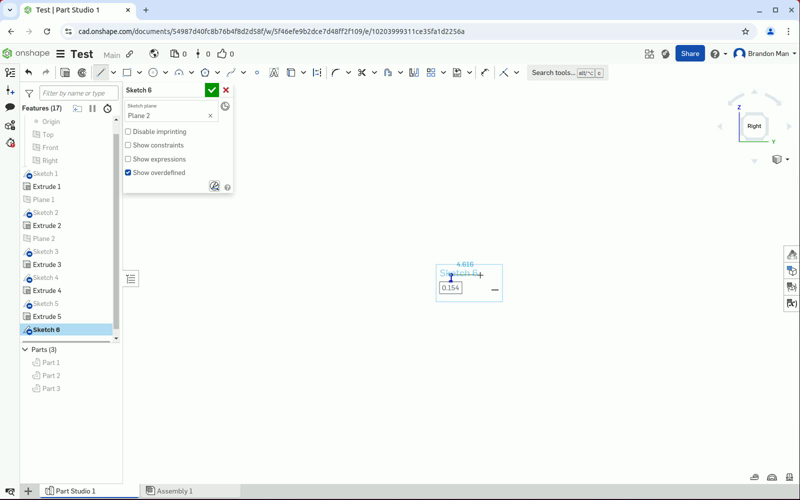
key_down(shift)
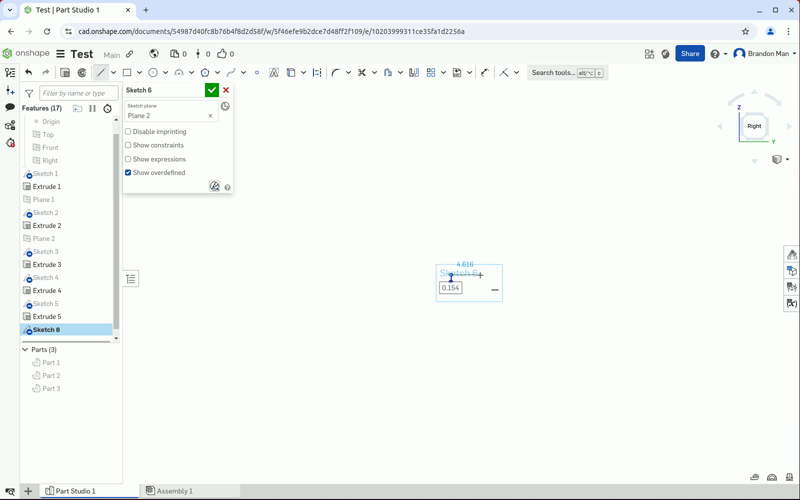
mouse_move(450, 281)
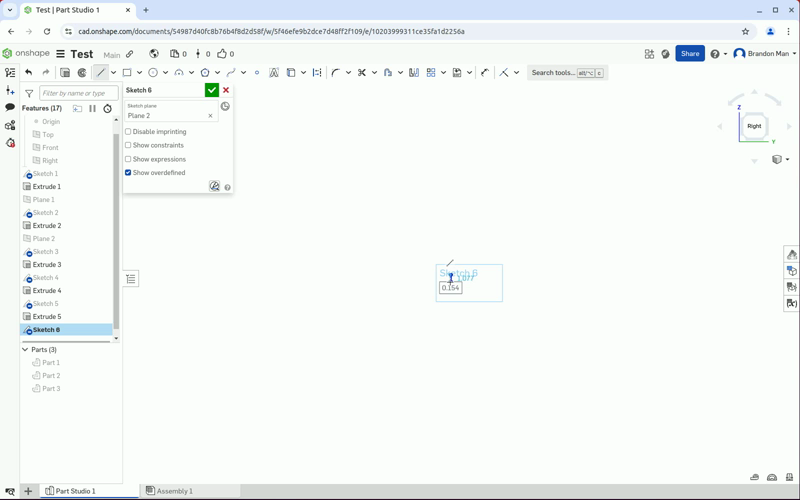
scroll(6)
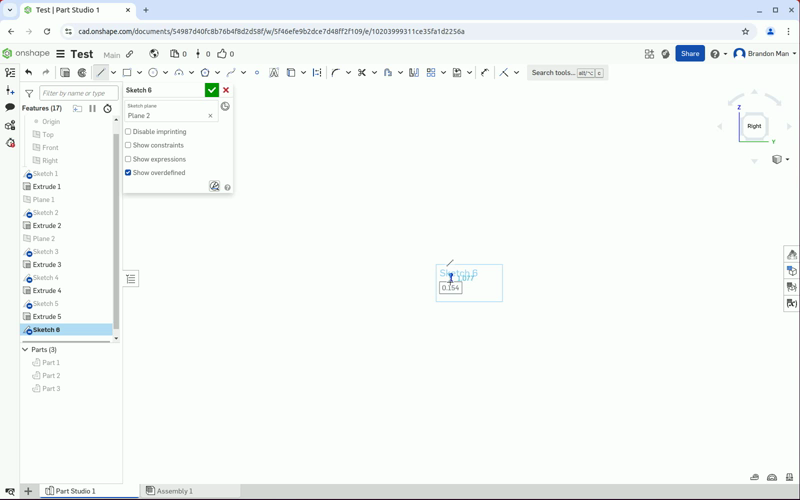
scroll(6)
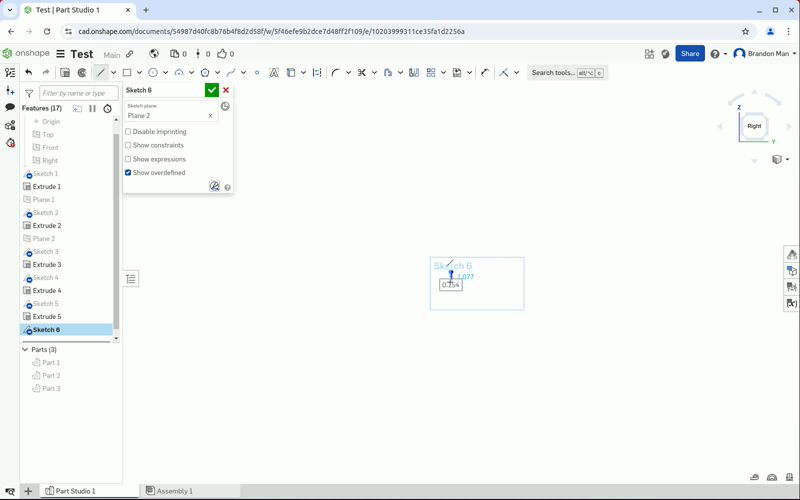
scroll(6)
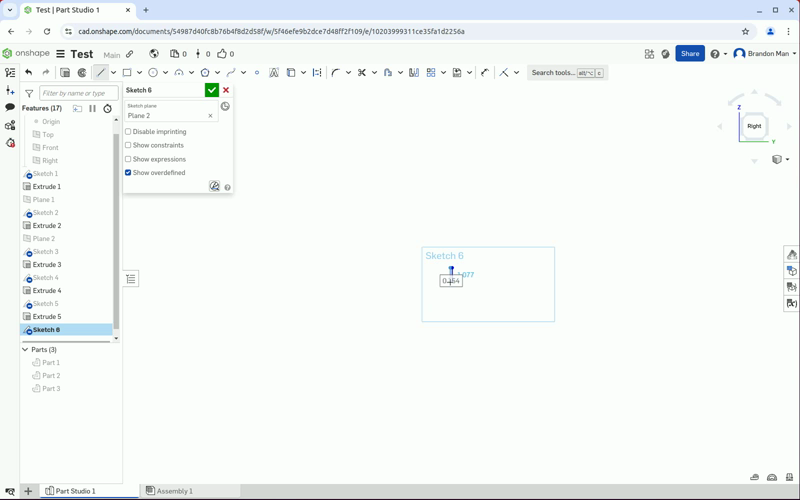
scroll(6)
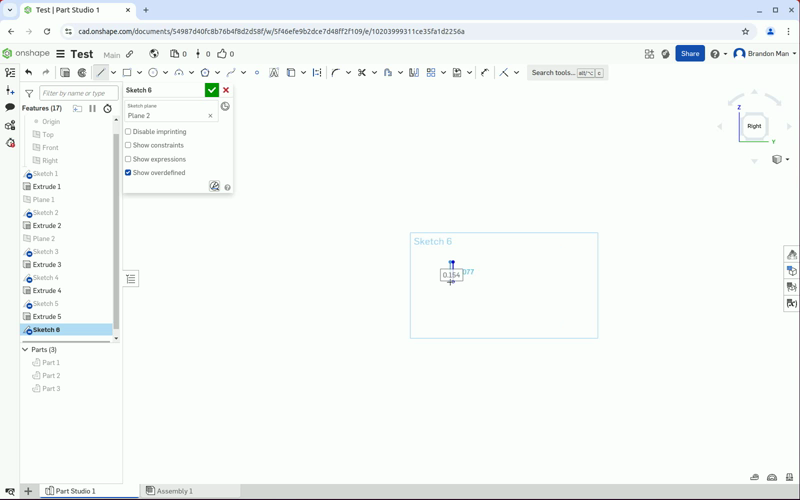
scroll(6)
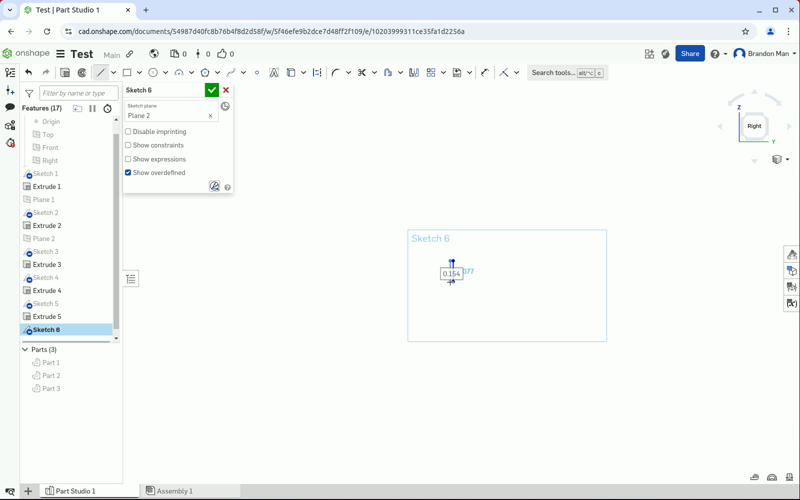
scroll(6)
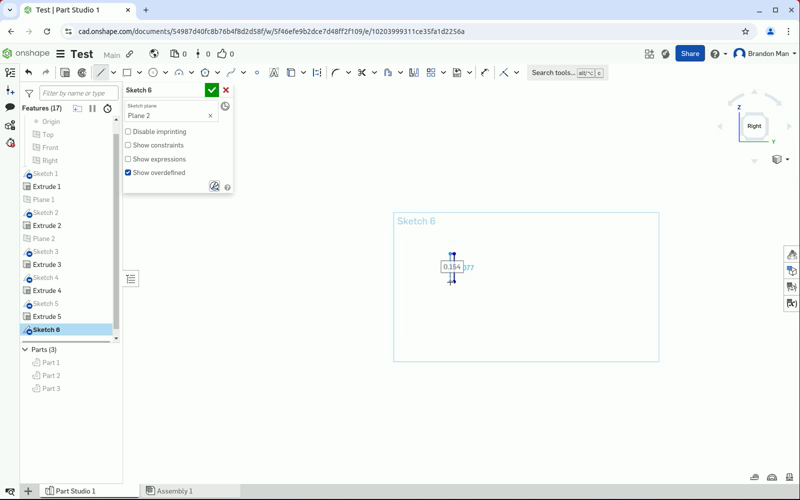
scroll(6)
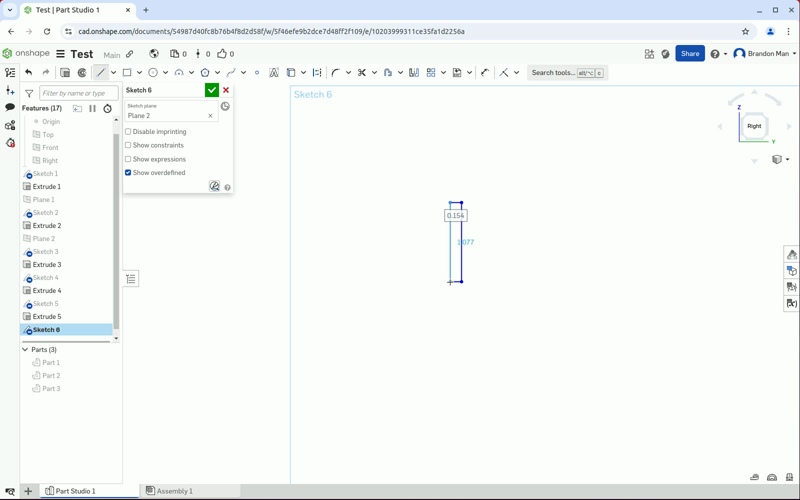
key_up(shift)
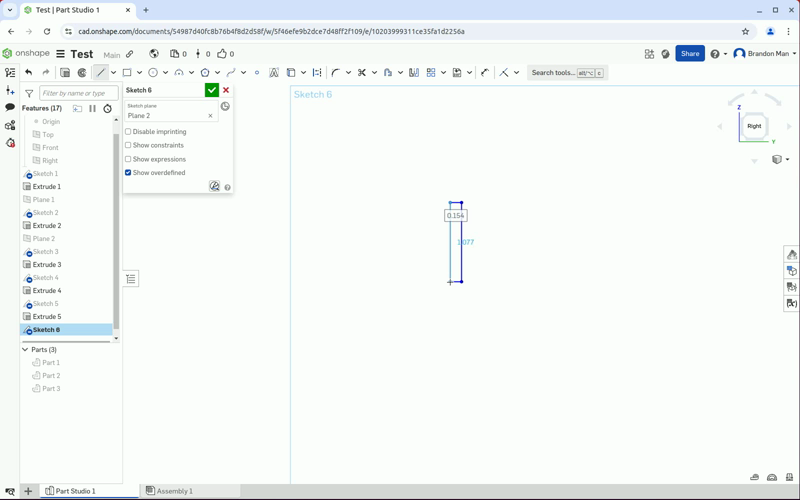
click(450, 281)
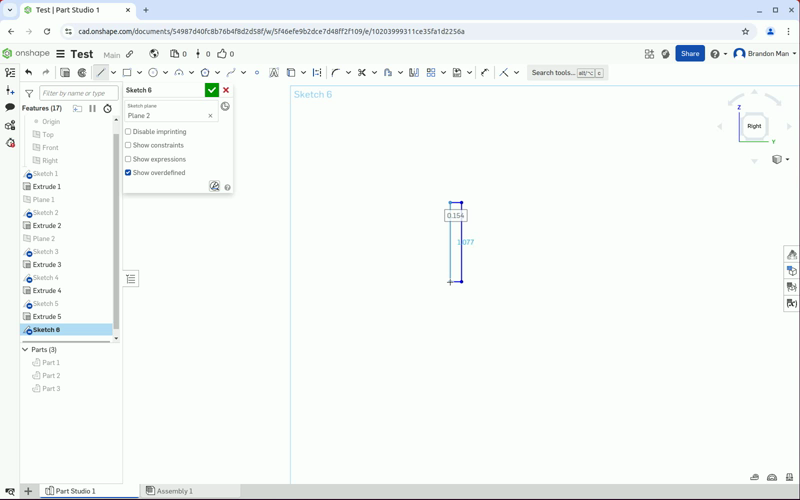
scroll(-6)
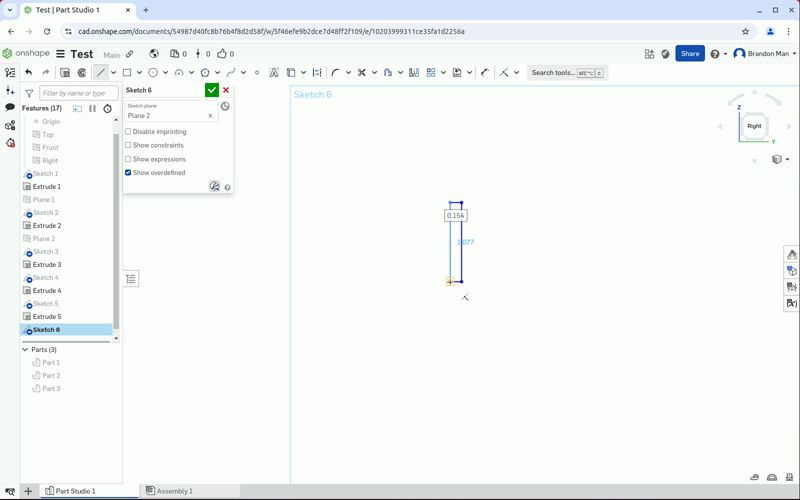
scroll(-6)
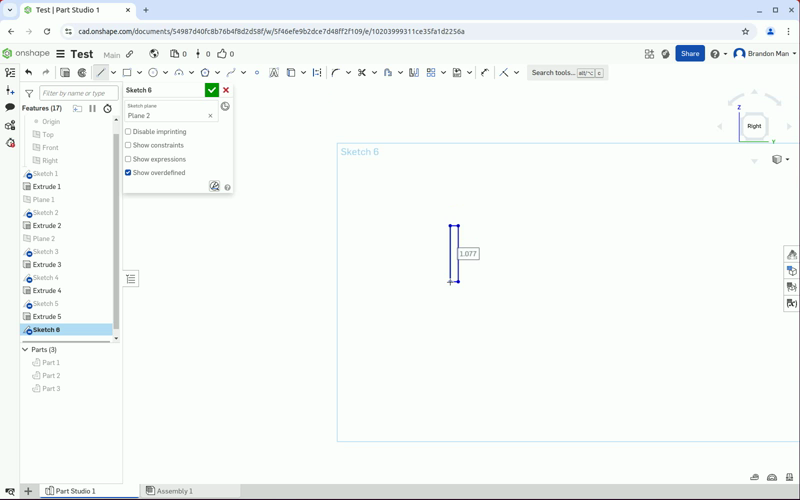
scroll(-6)
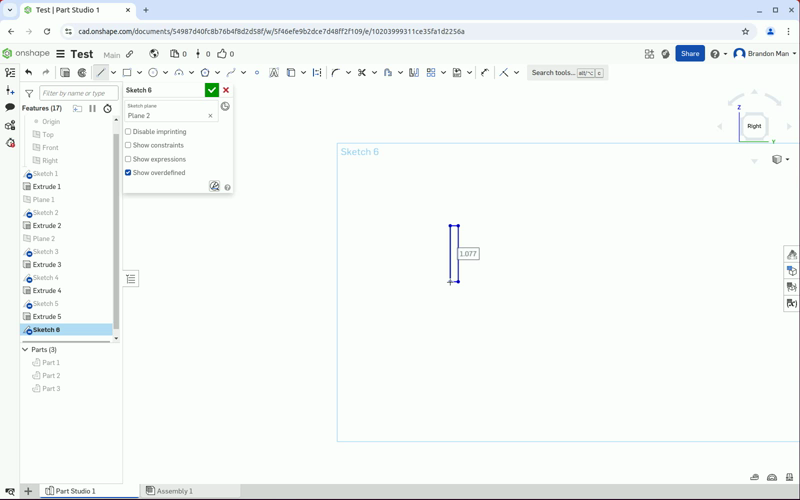
scroll(-6)
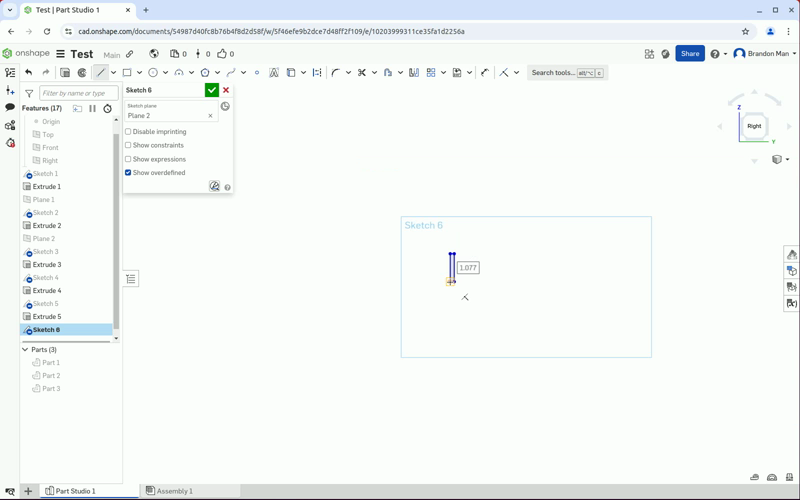
scroll(-6)
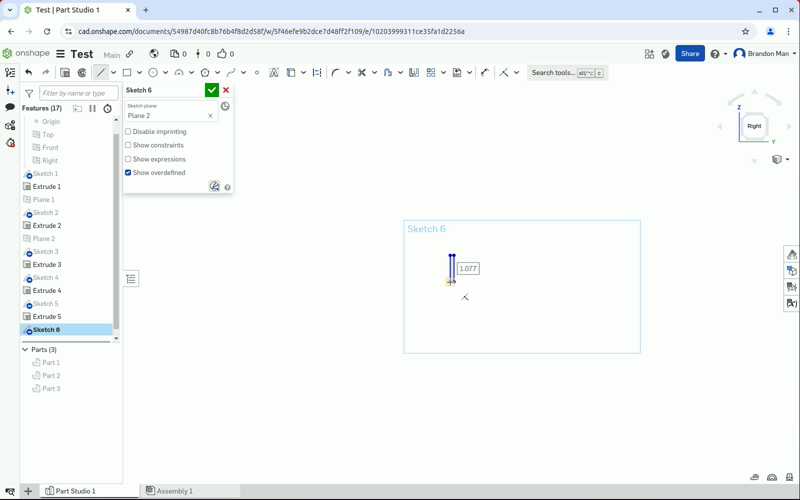
scroll(-6)
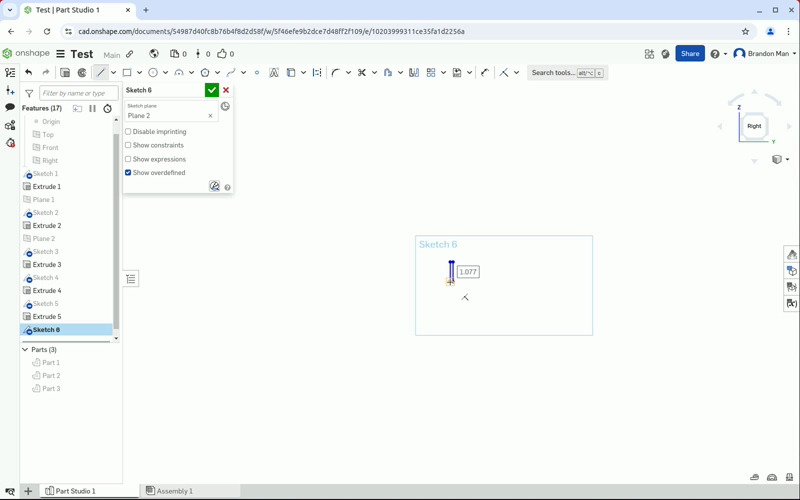
scroll(-6)
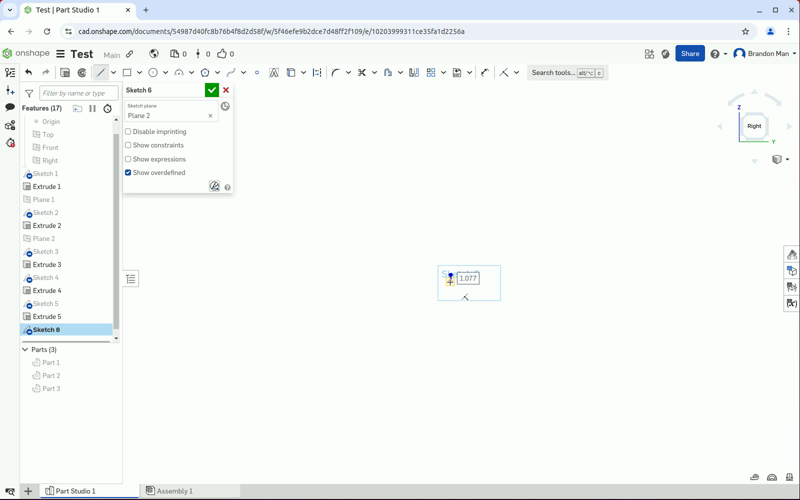
key(esc)
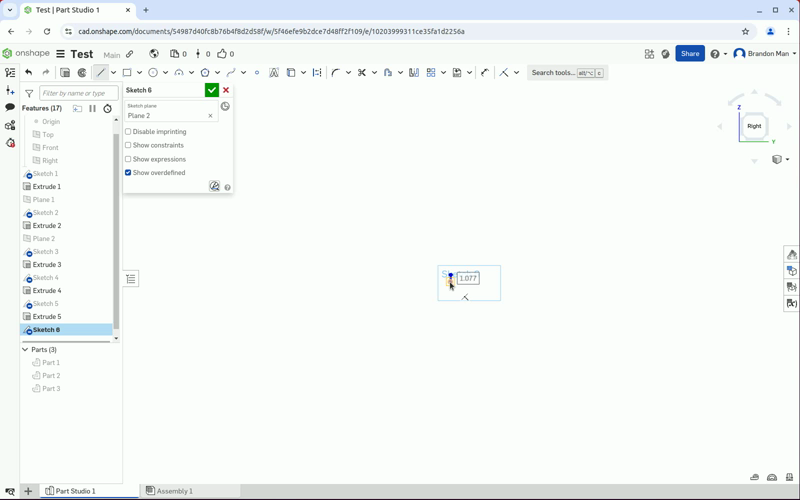
mouse_move(450, 281)
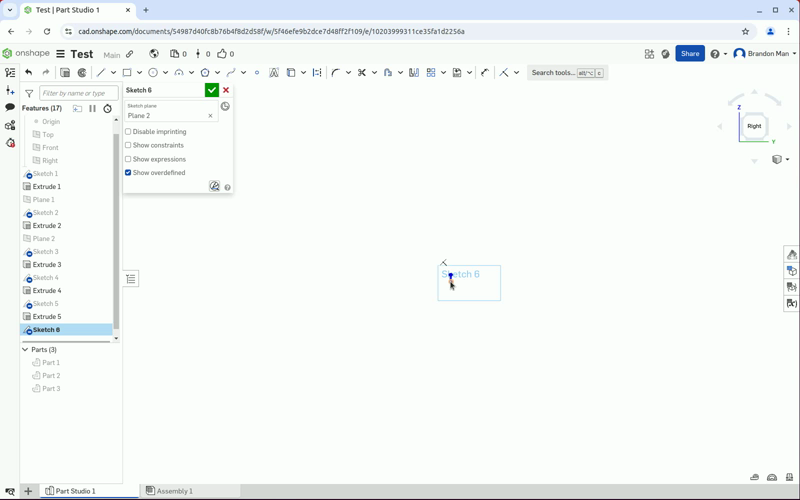
scroll(6)
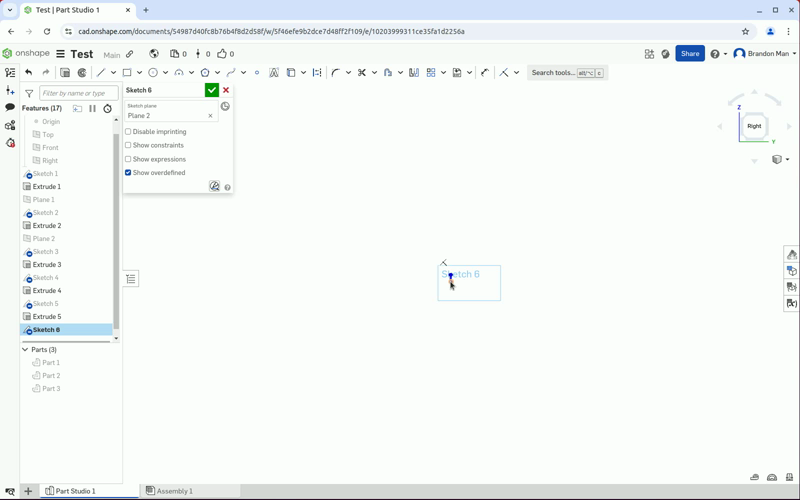
scroll(6)
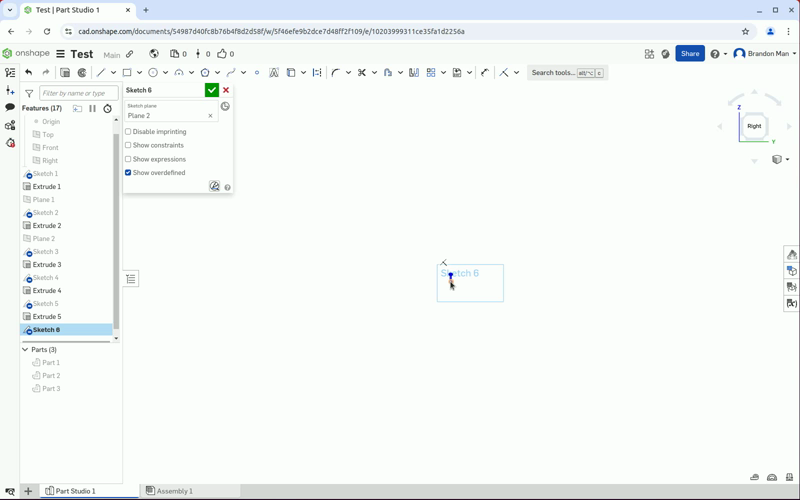
scroll(6)
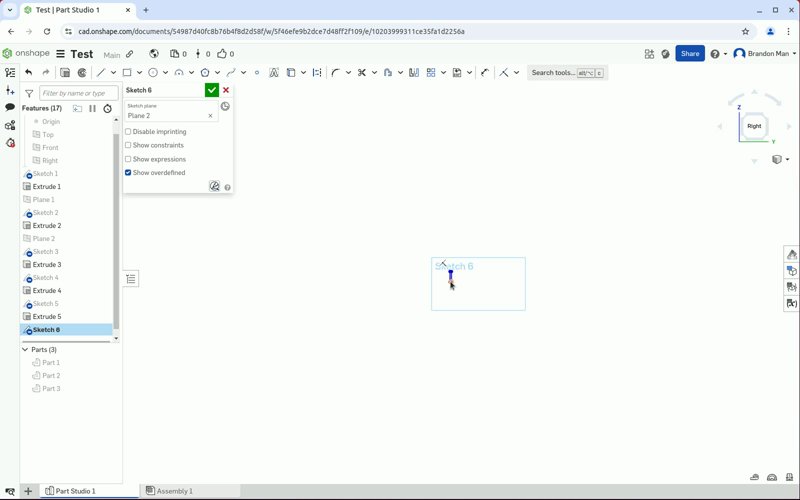
scroll(6)
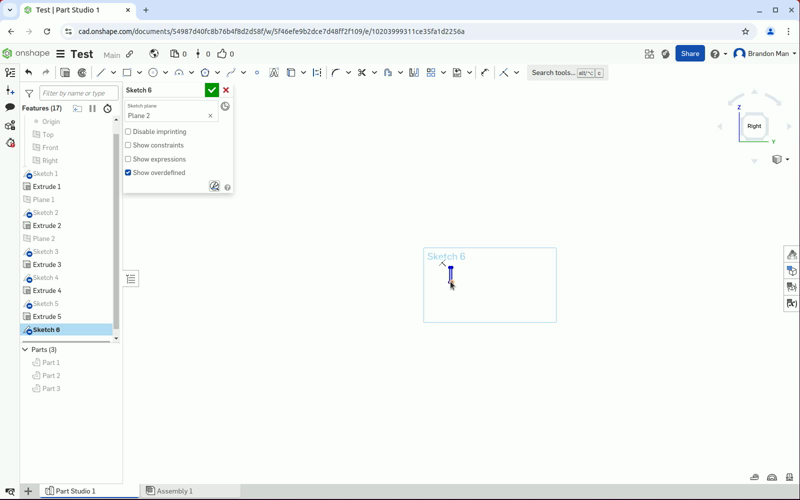
scroll(6)
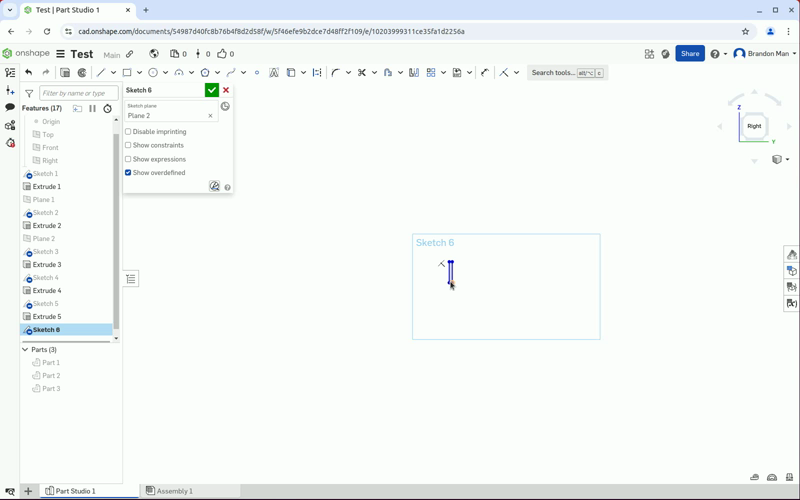
scroll(6)
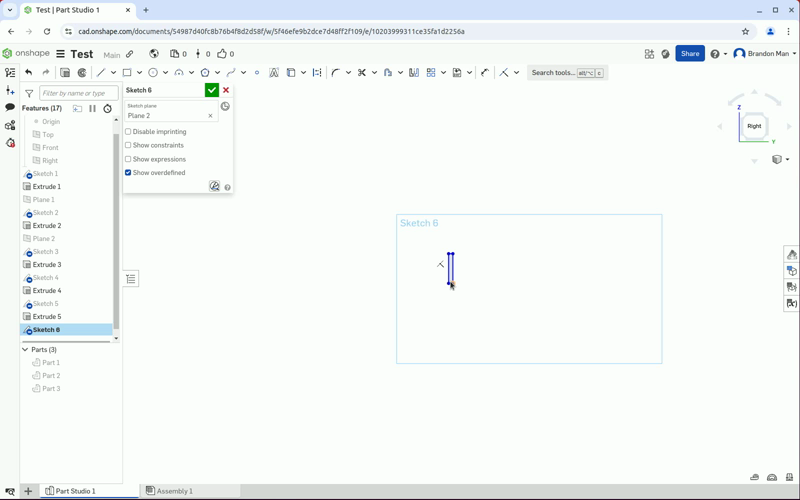
scroll(6)
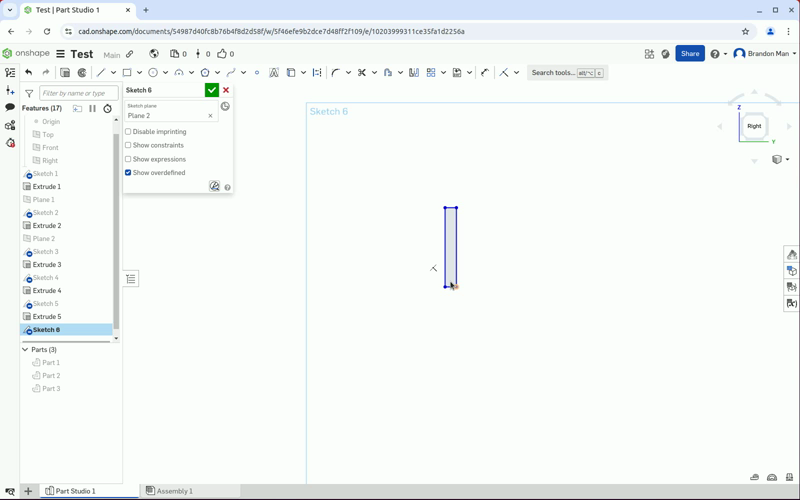
click(450, 281)
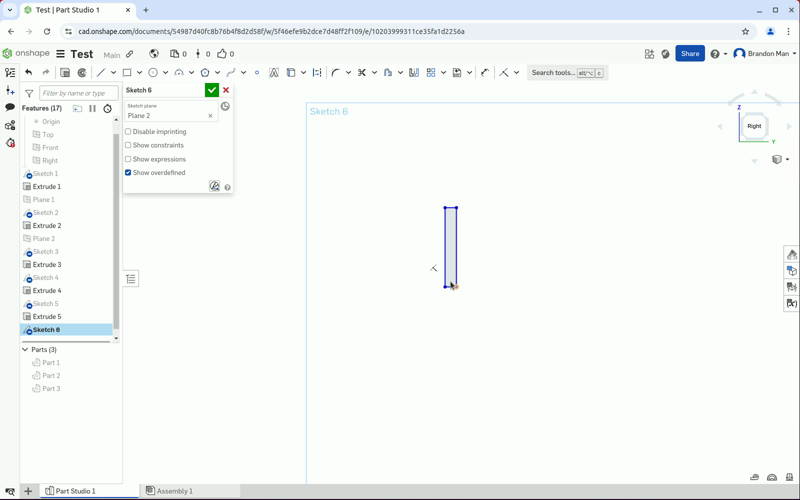
scroll(-6)
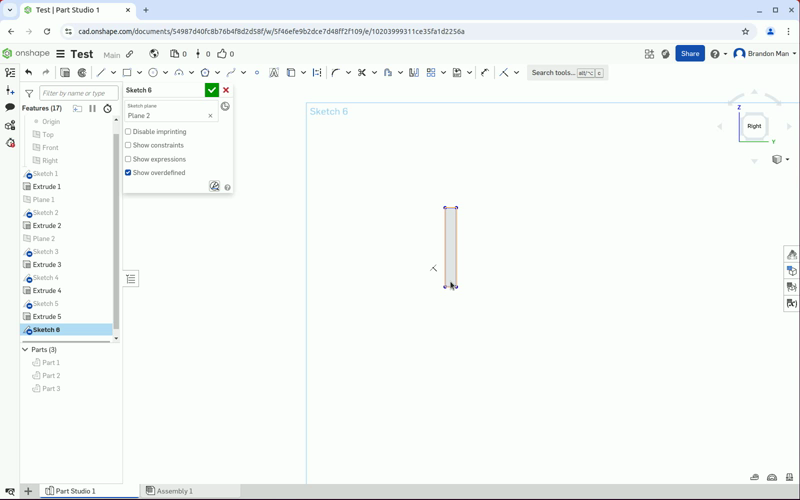
scroll(-6)
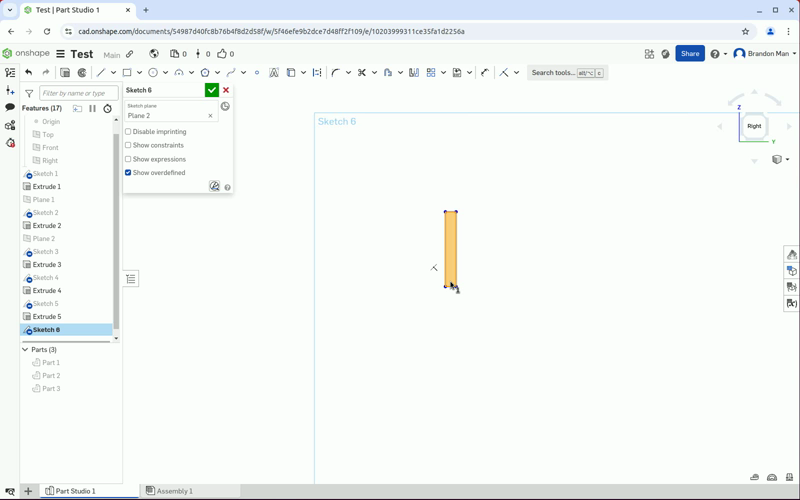
scroll(-6)
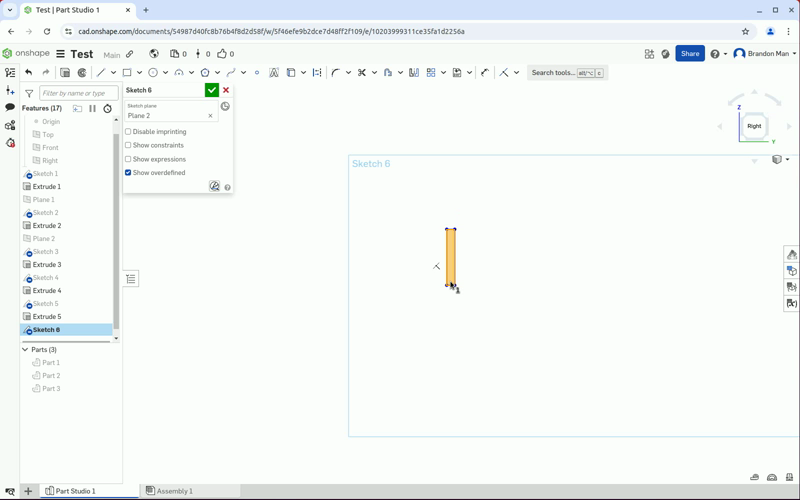
scroll(-6)
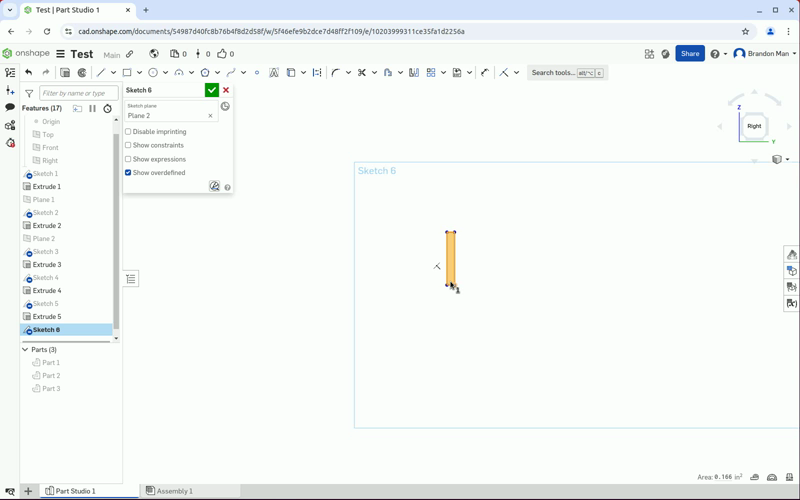
scroll(-6)
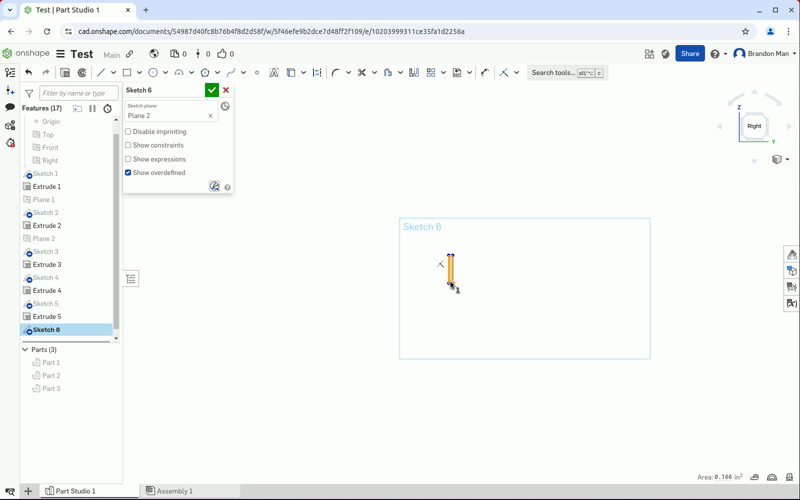
scroll(-6)
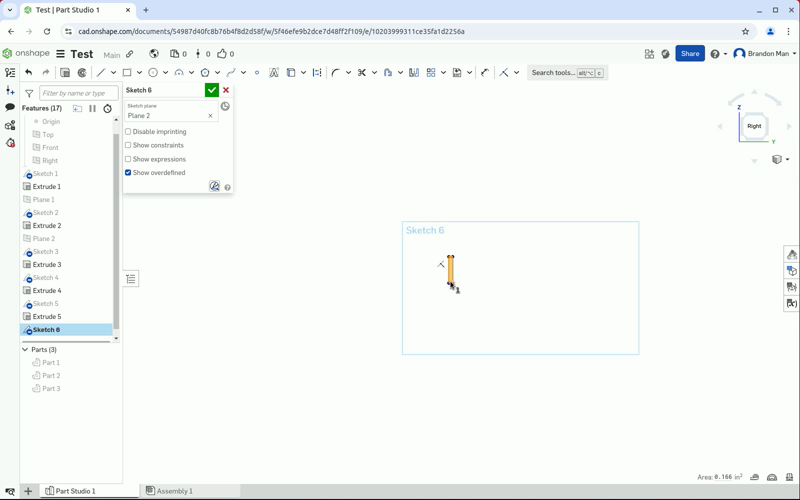
scroll(-6)
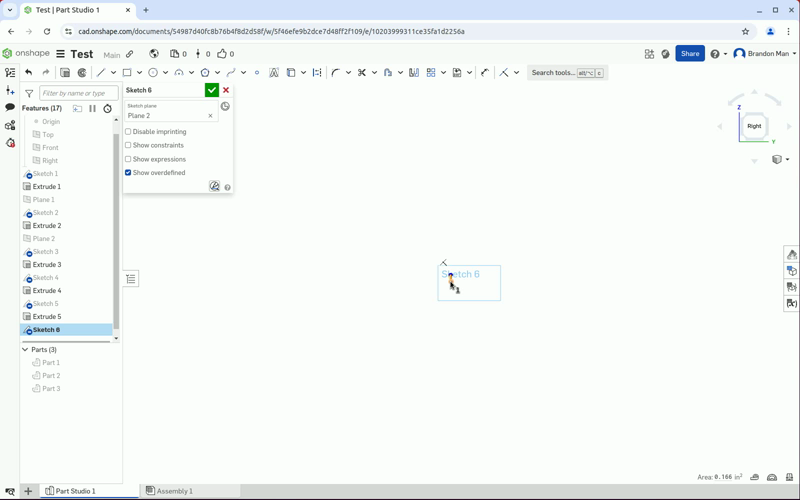
mouse_move(73, 352)
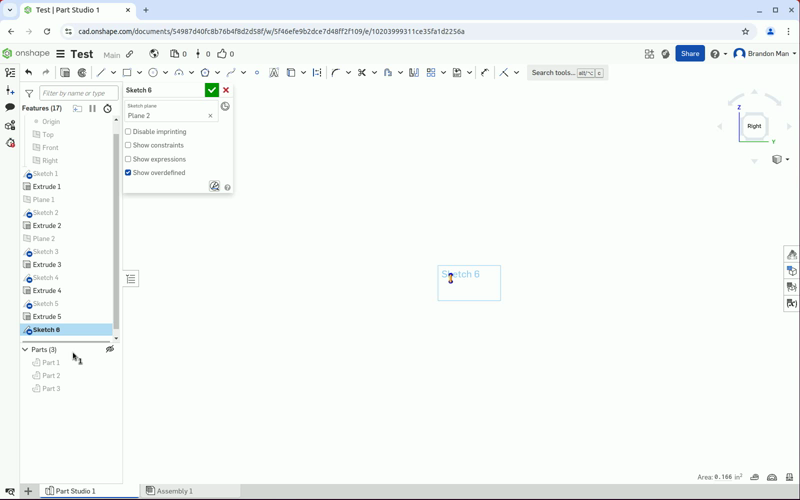
key(shift+y)
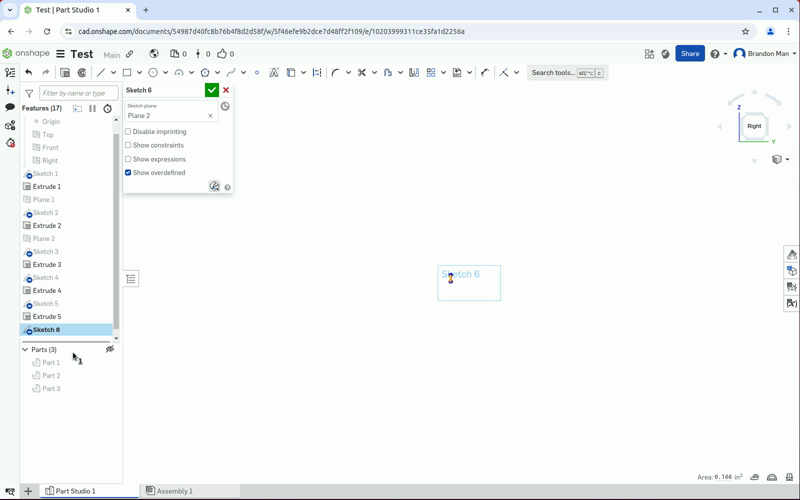
key(shift+e)
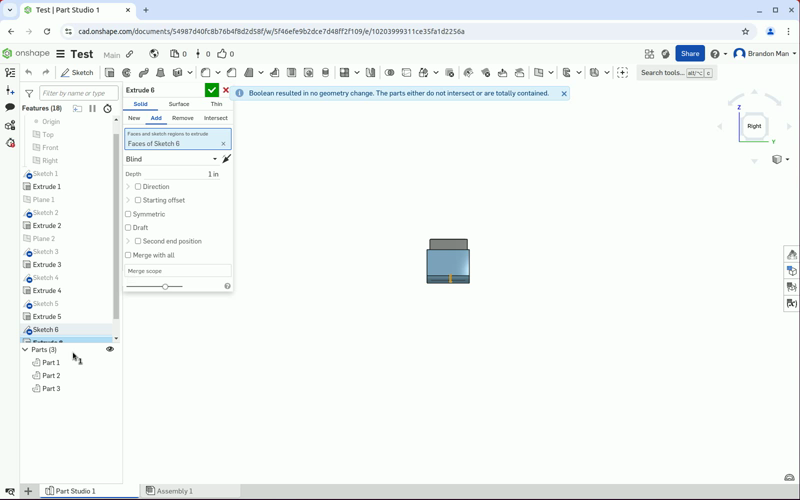
mouse_move(143, 106)
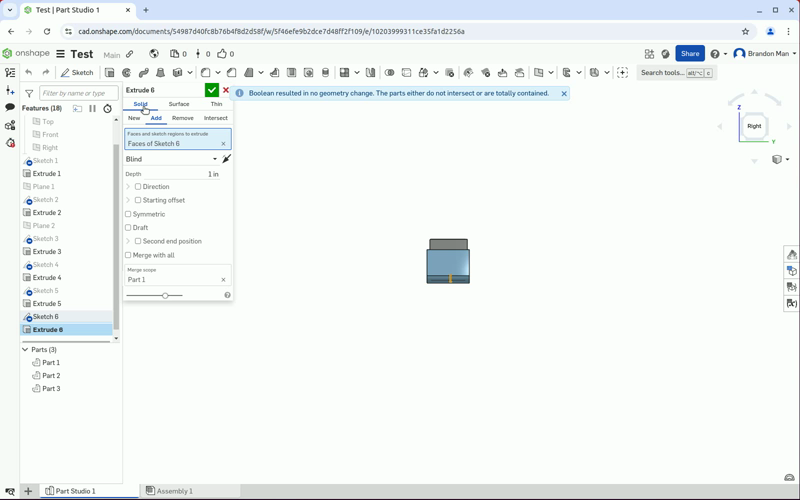
click(143, 106)
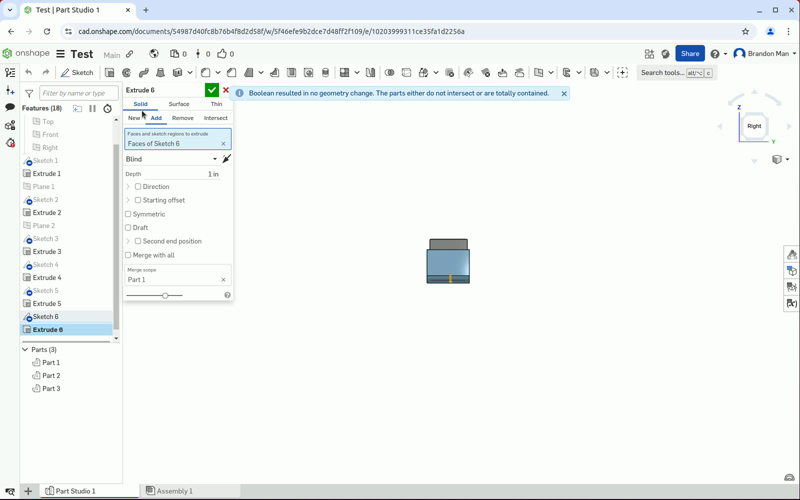
mouse_move(137, 120)
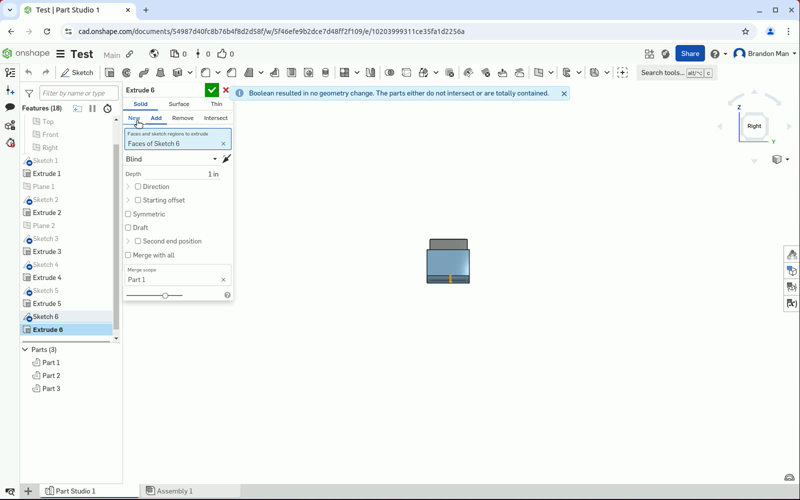
click(137, 120)
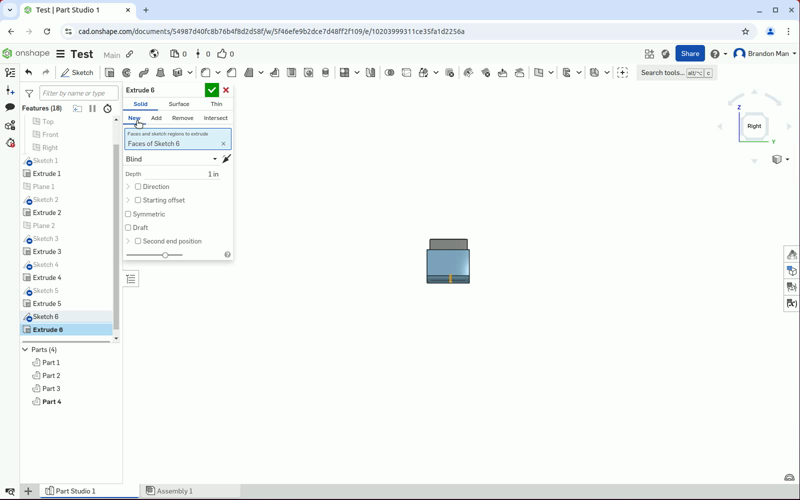
key(tab, 4)
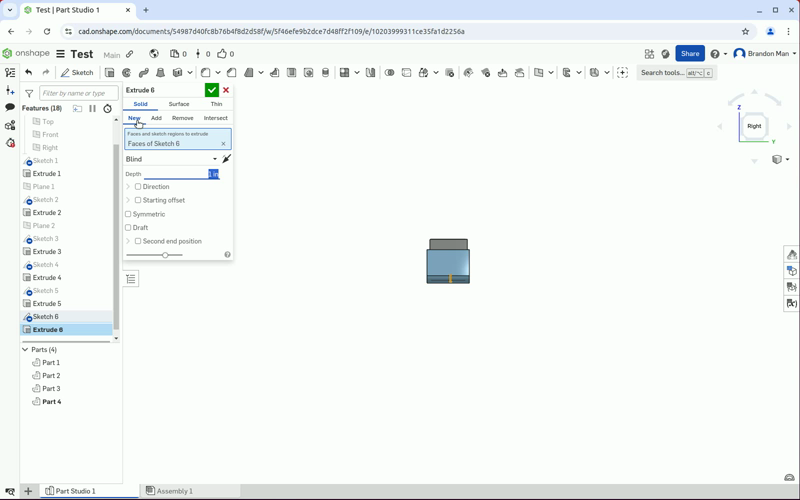
text(-5.296)
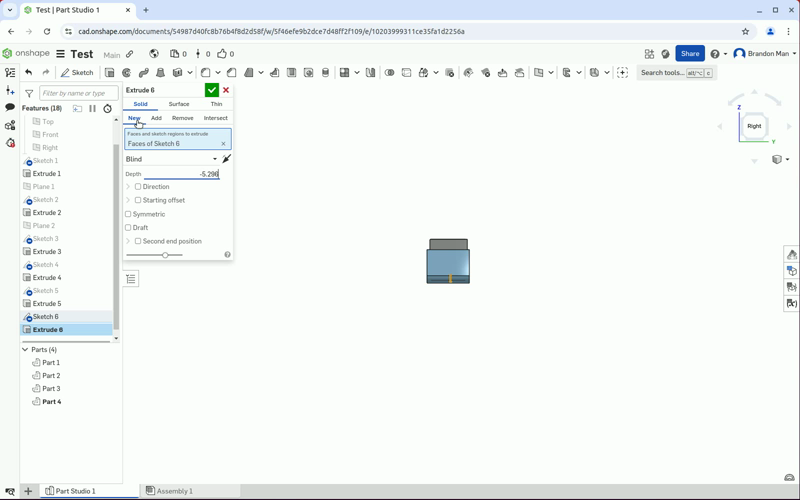
key(enter)
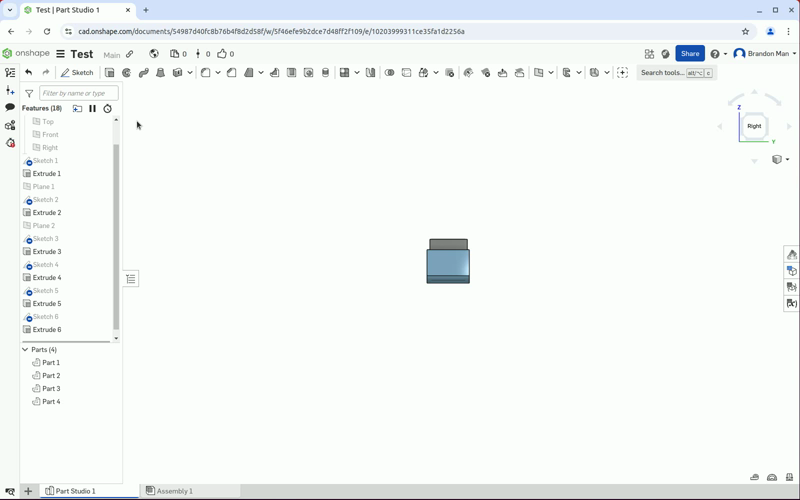
key(shift+h)
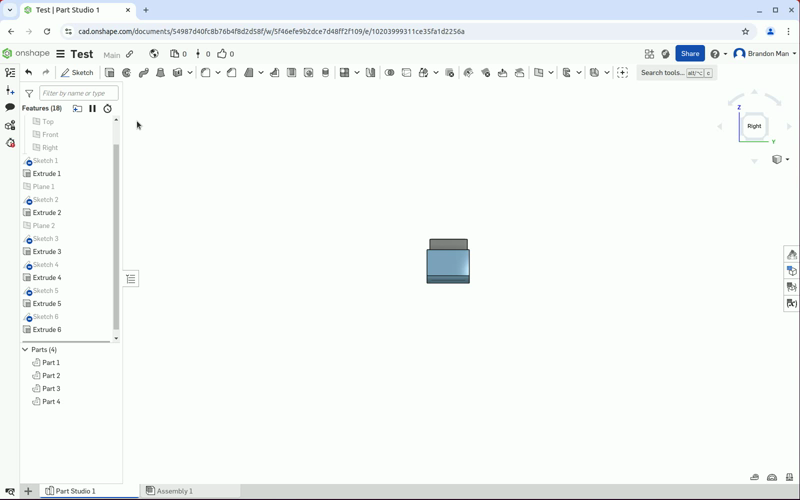
key(shift+h)
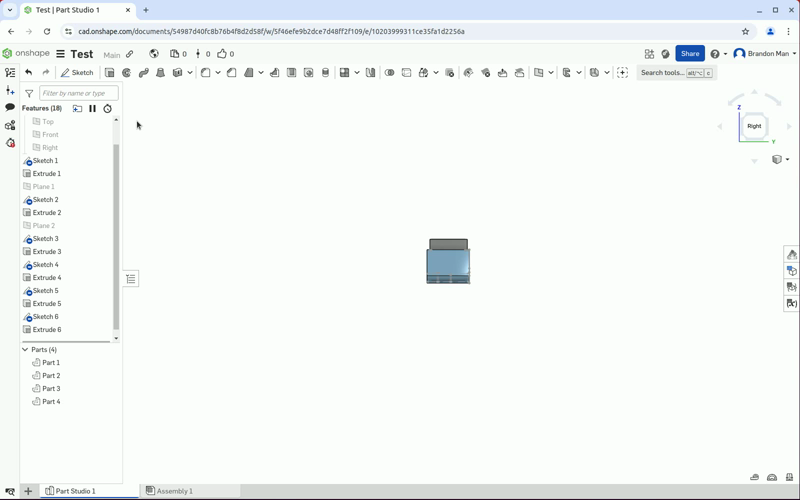
key(shift+7)
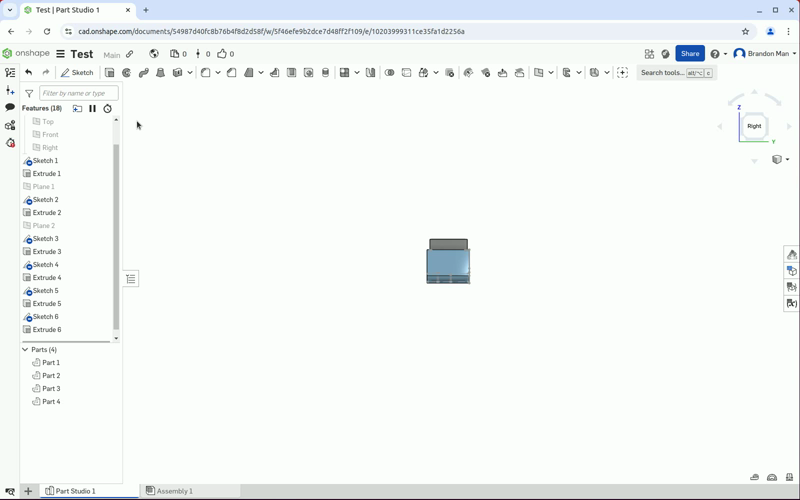
key(right, 2)
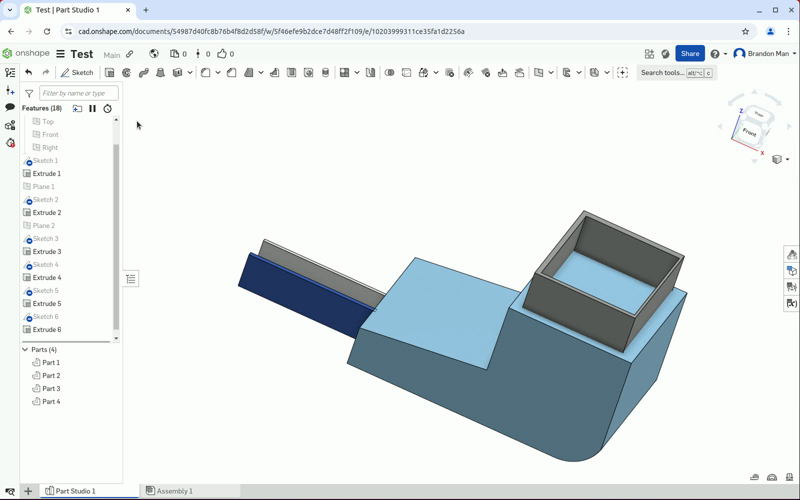
key(down, 2)
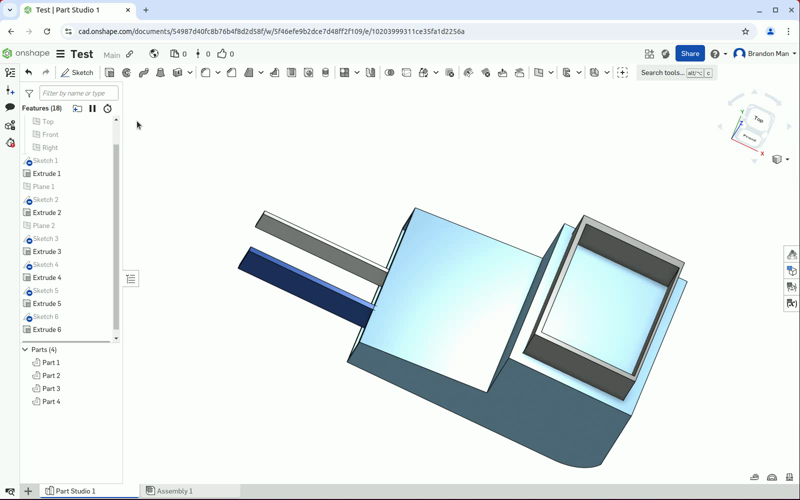
key(up, 2)
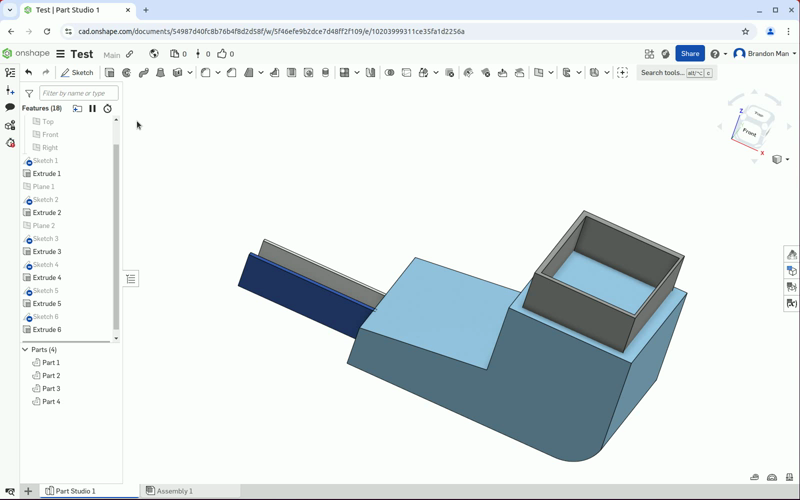
key(left, 2)
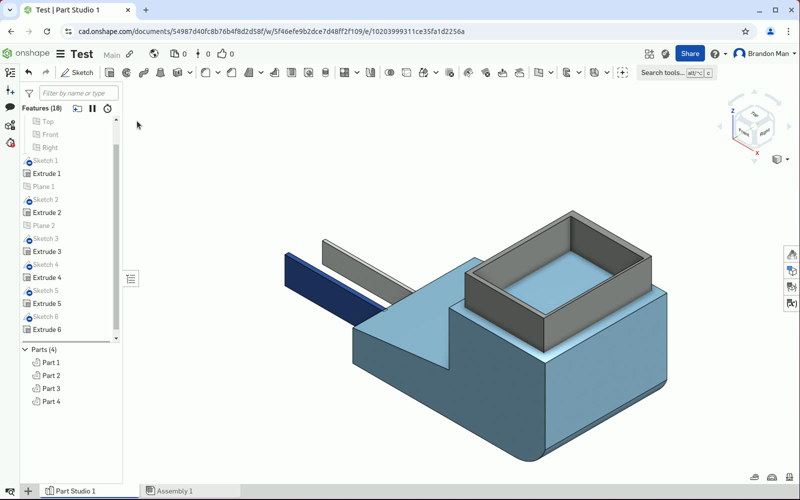
mouse_move(69, 163)
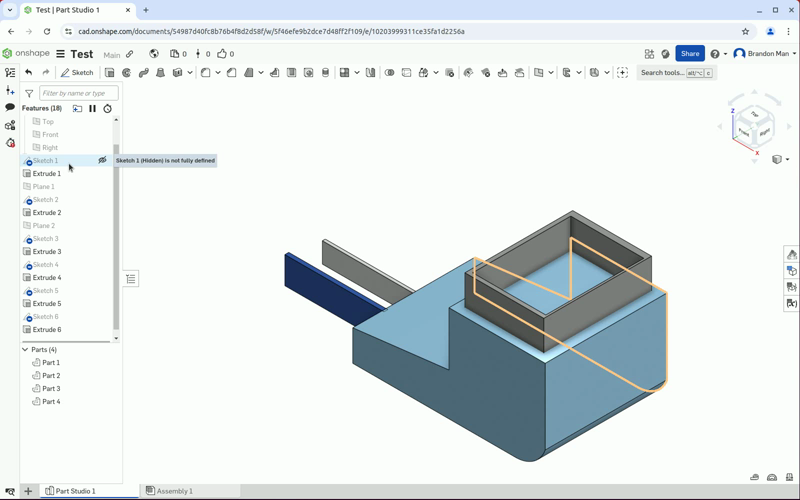
click(69, 163)